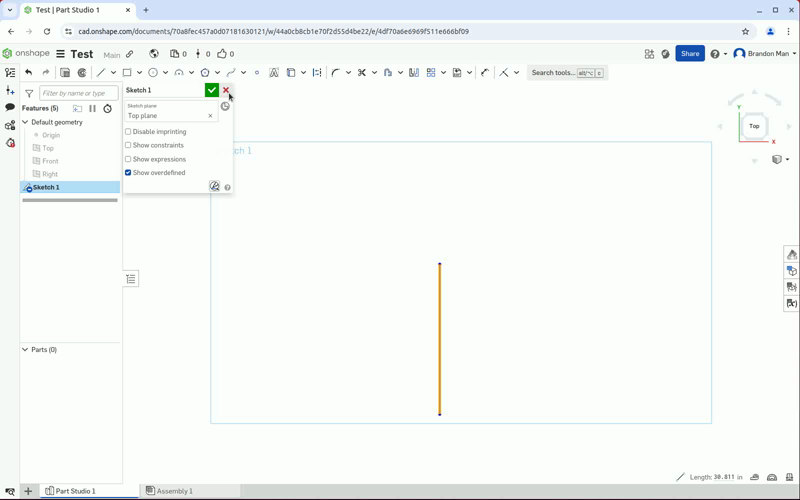
key(shift+h)
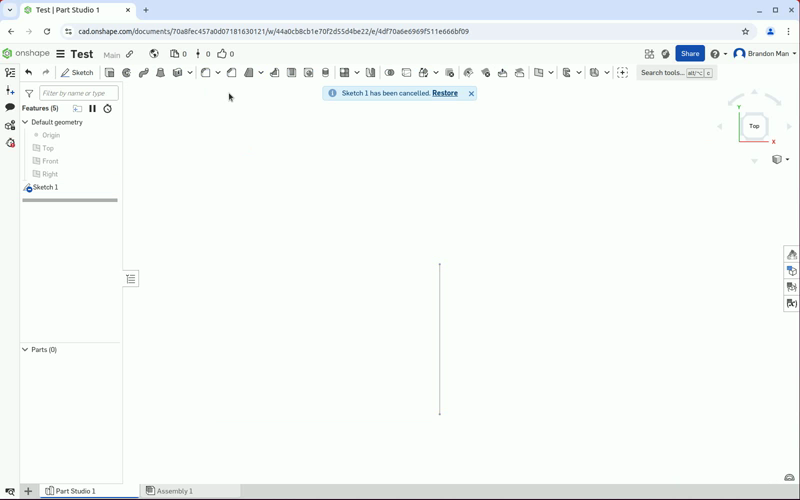
key(shift+s)
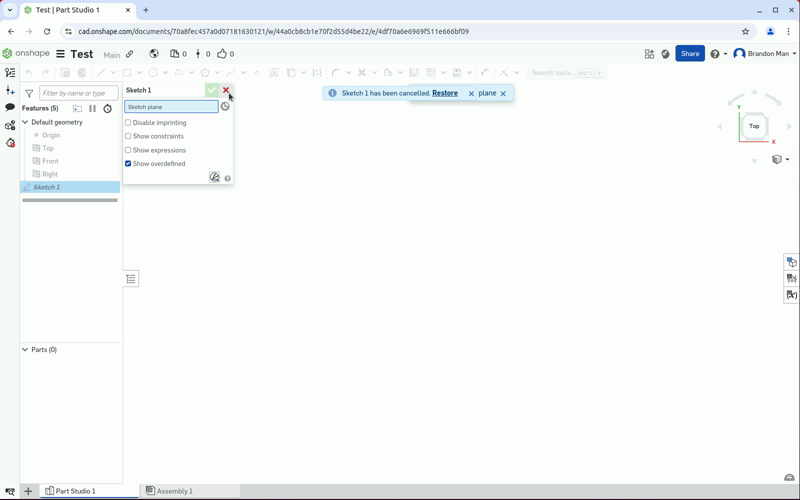
mouse_move(73, 150)
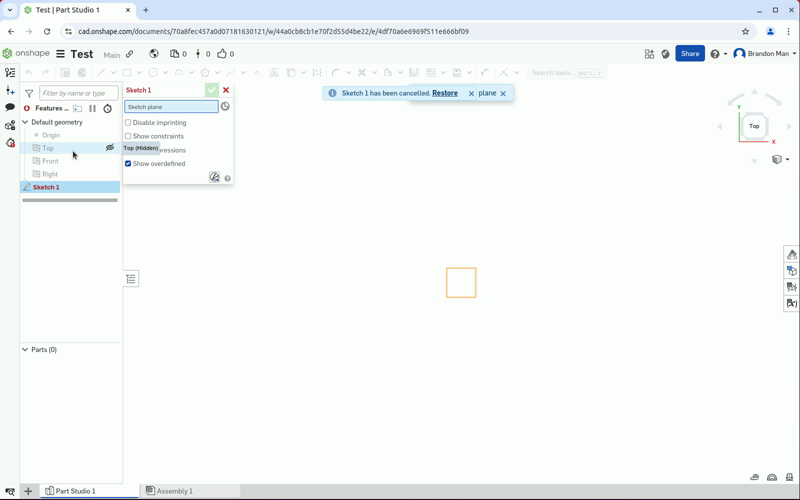
click(73, 150)
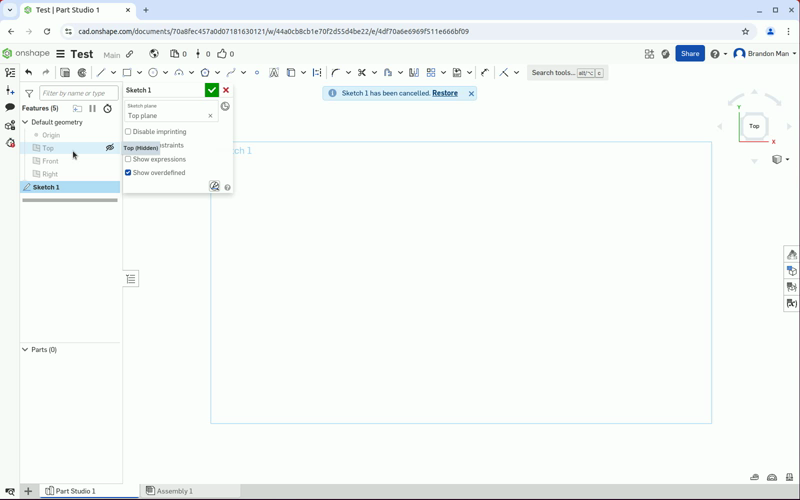
mouse_move(73, 352)
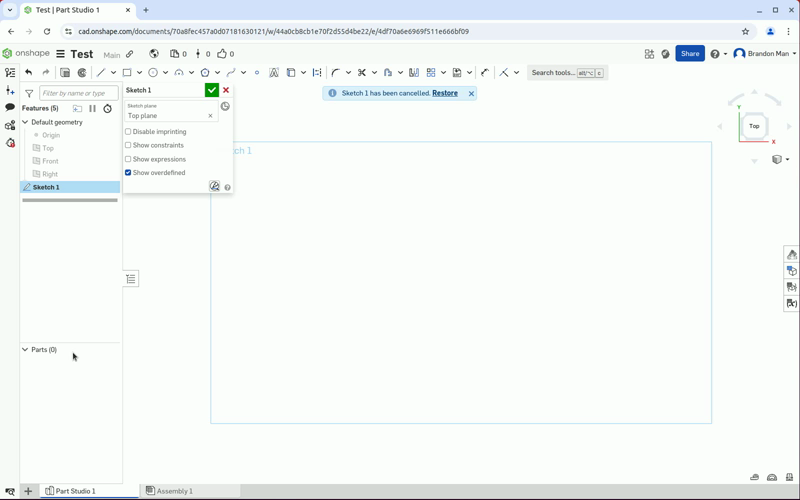
key(y)
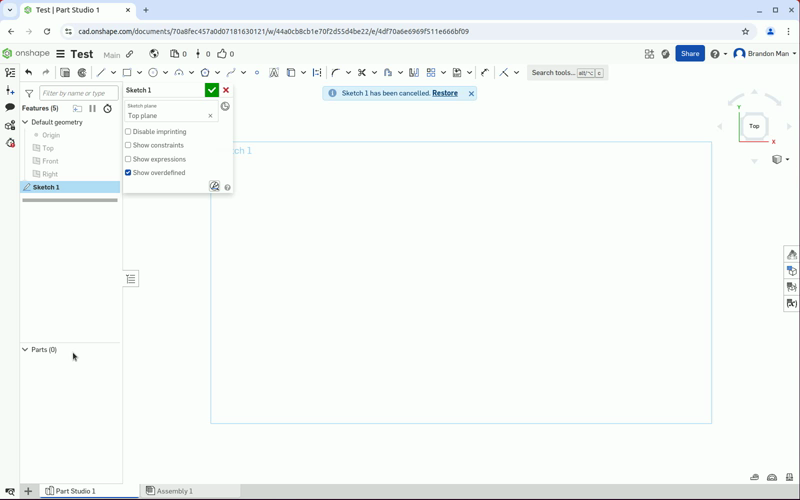
key(l)
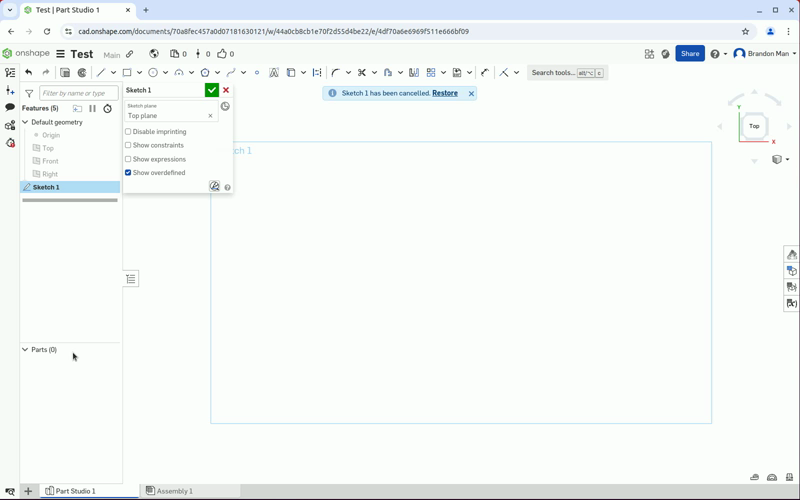
key_down(shift)
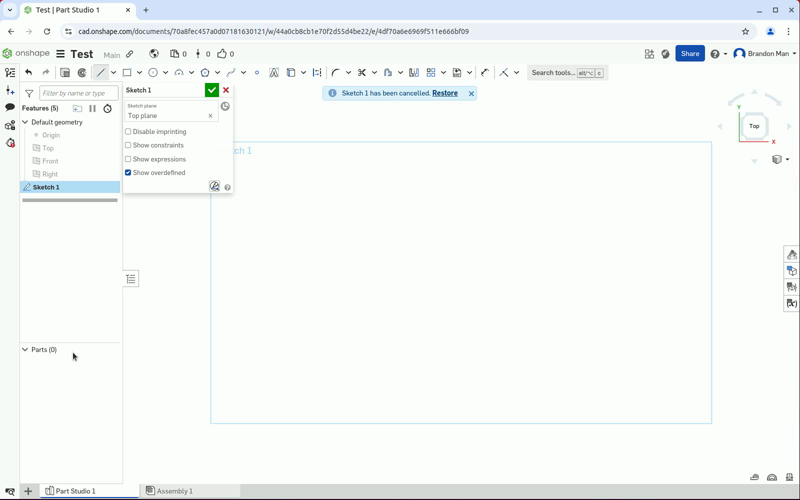
mouse_move(451, 337)
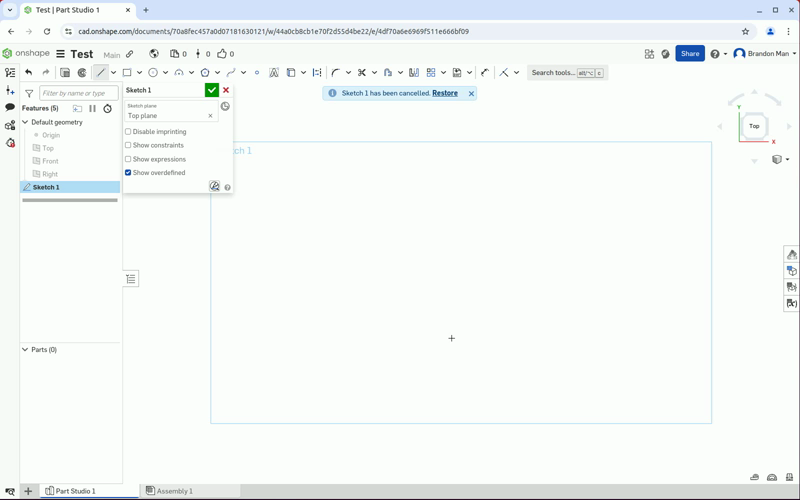
click(451, 337)
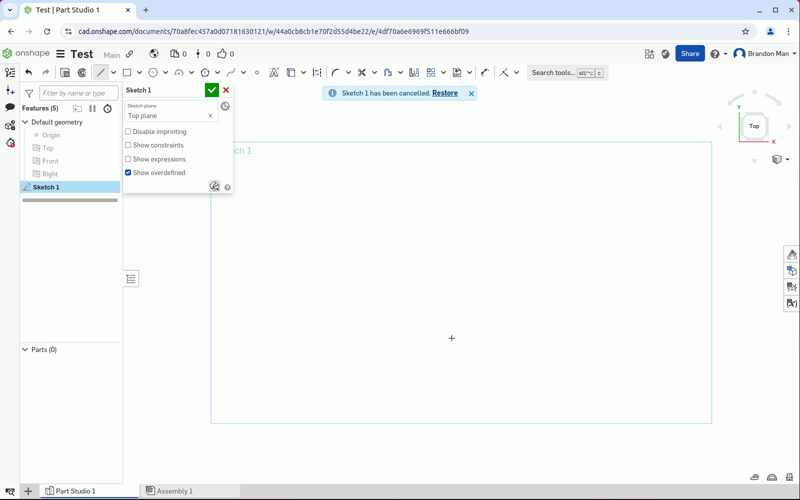
key_up(shift)
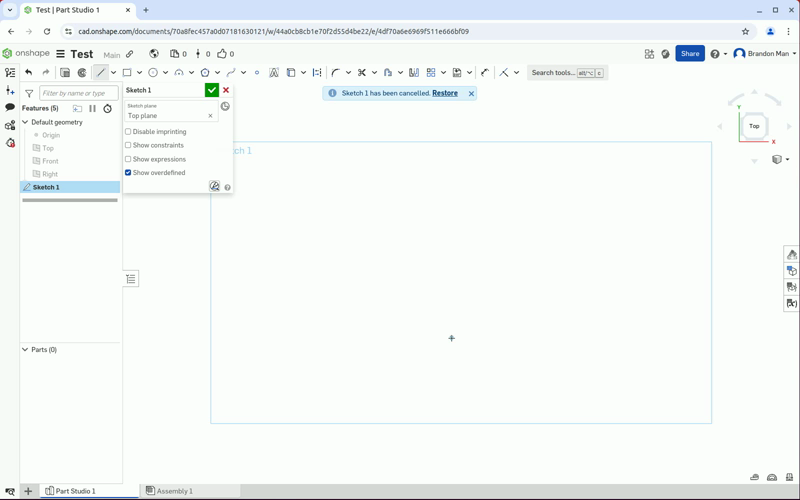
key_down(shift)
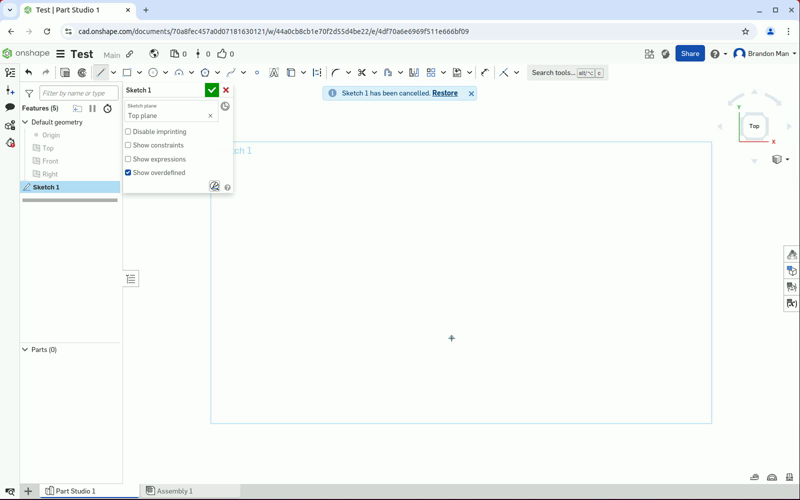
mouse_move(512, 337)
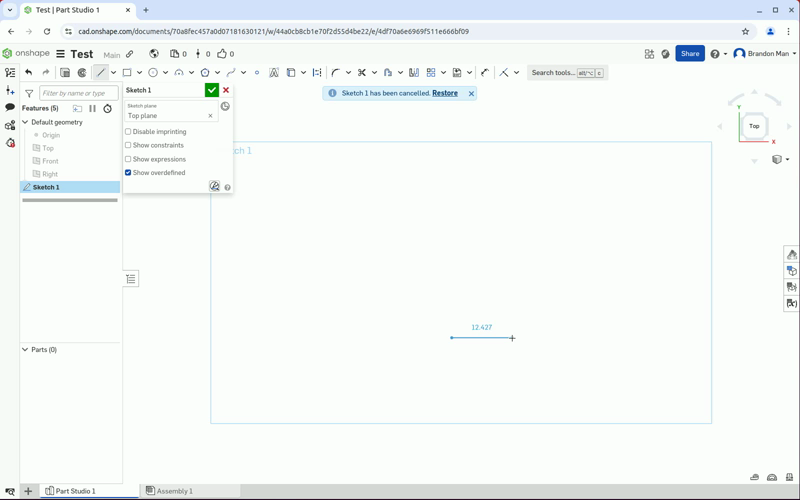
click(512, 337)
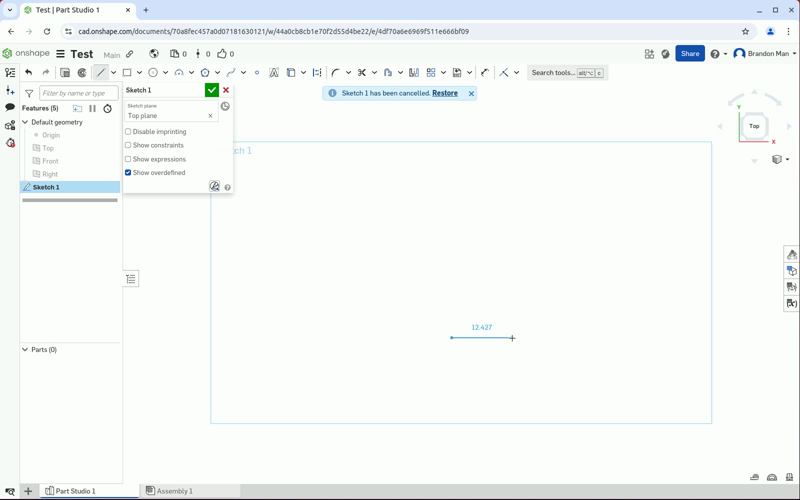
key_up(shift)
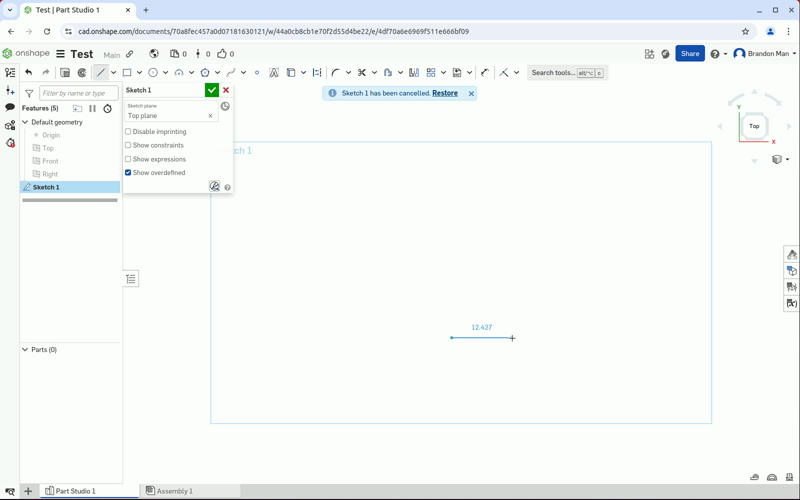
key_down(shift)
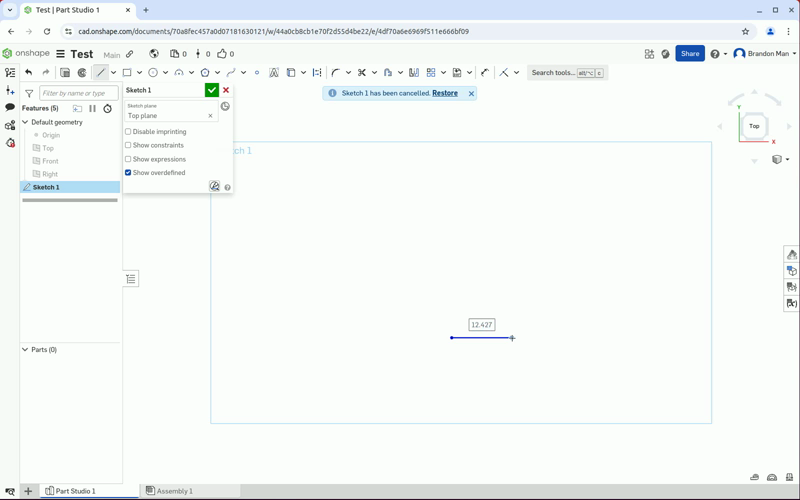
mouse_move(512, 268)
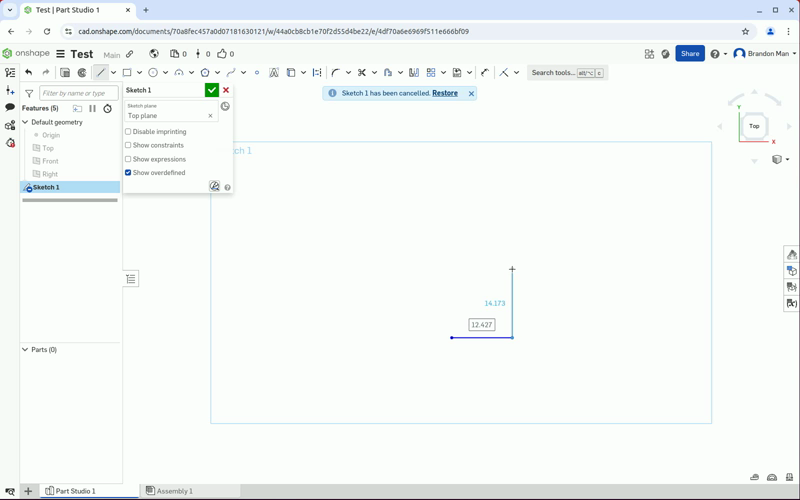
click(512, 268)
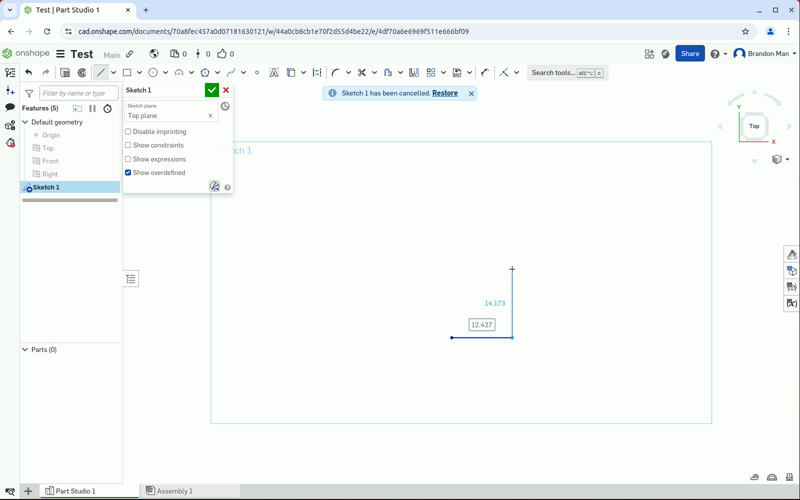
key_up(shift)
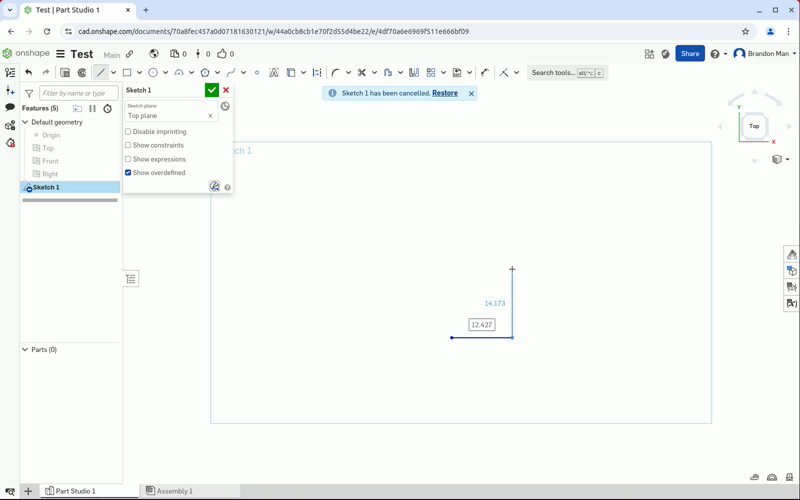
key_down(shift)
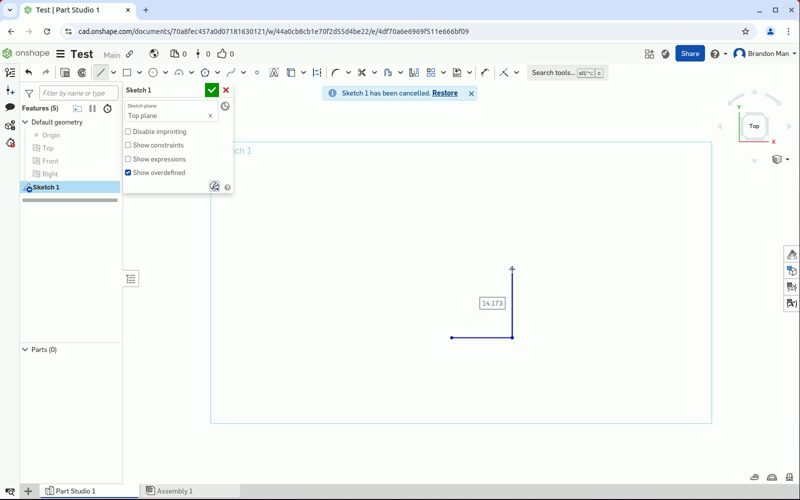
mouse_move(542, 268)
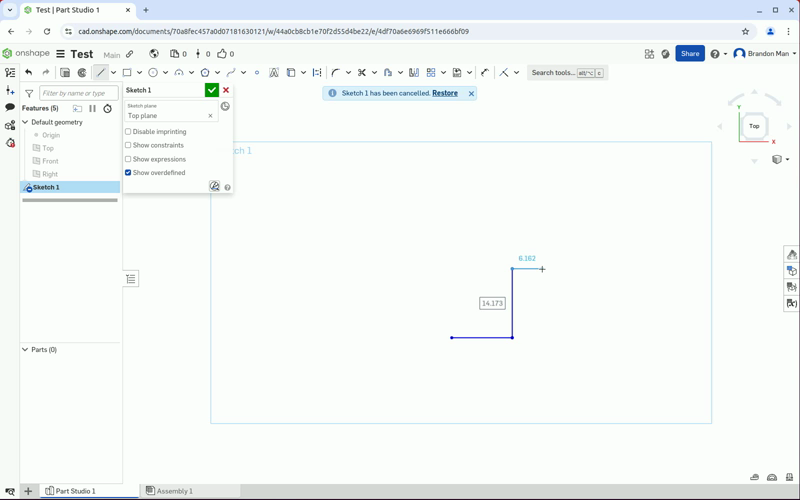
mouse_move(482, 268)
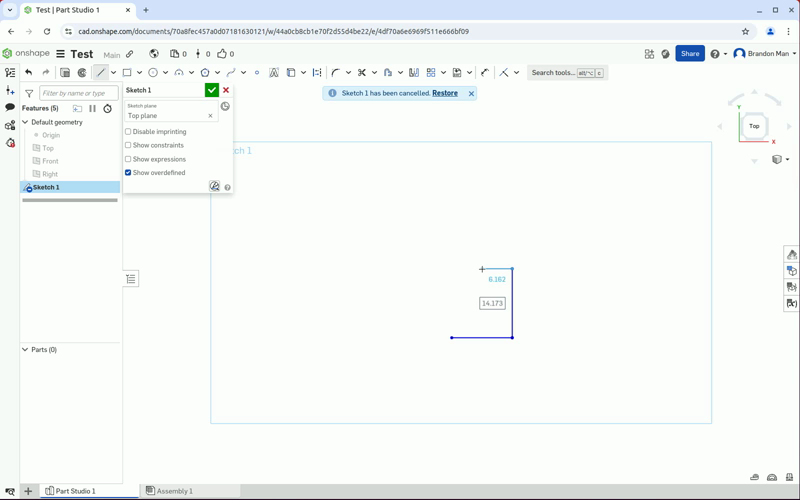
click(482, 268)
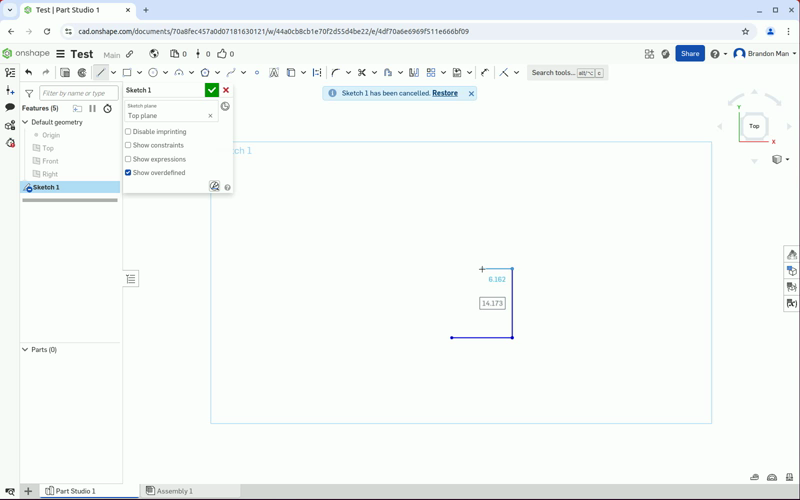
key_up(shift)
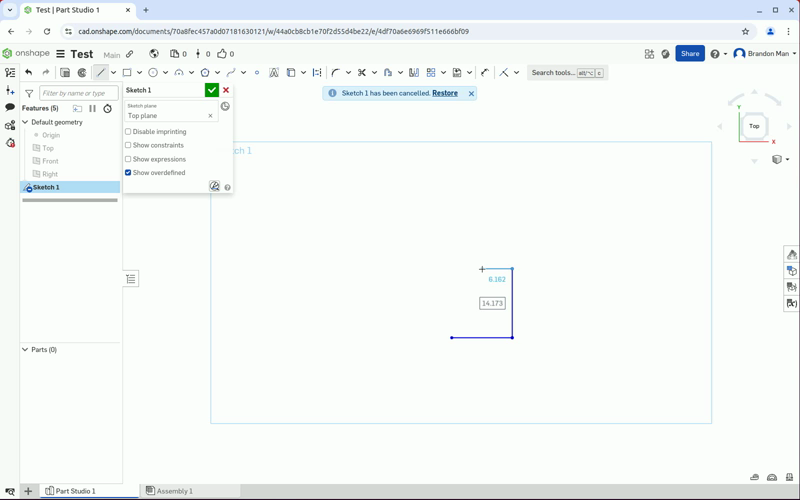
key_down(shift)
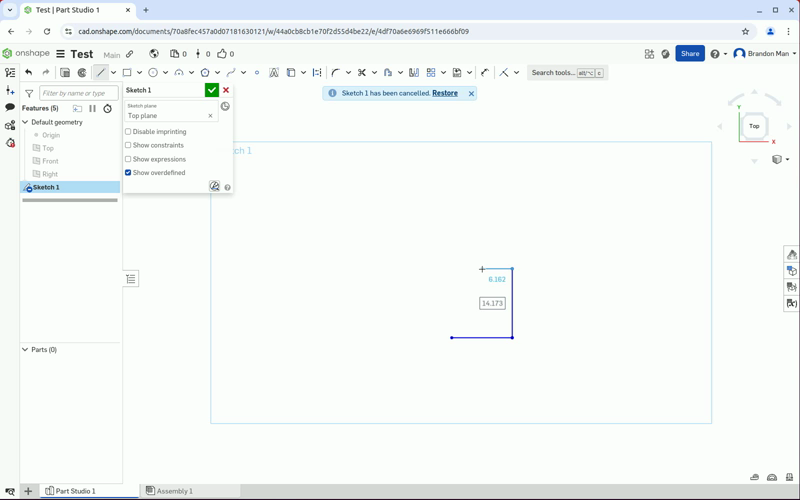
mouse_move(512, 268)
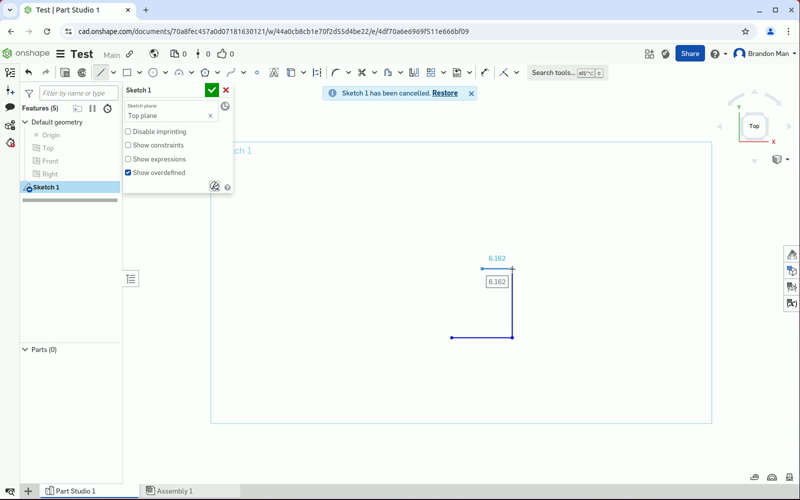
mouse_move(451, 268)
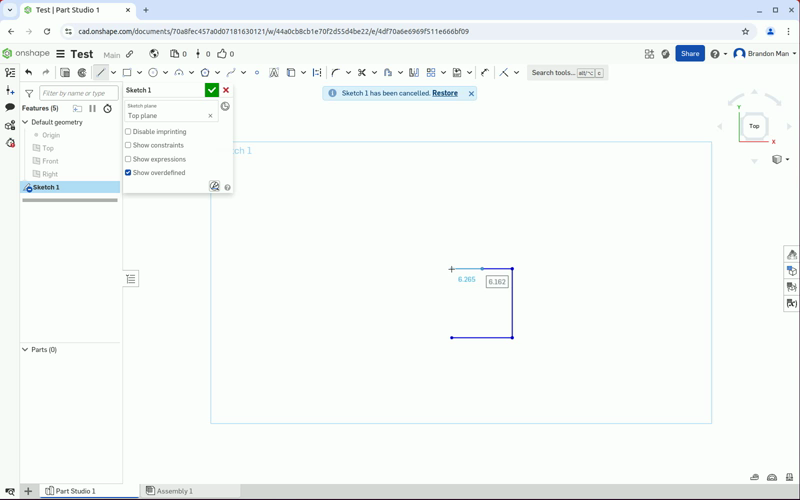
click(451, 268)
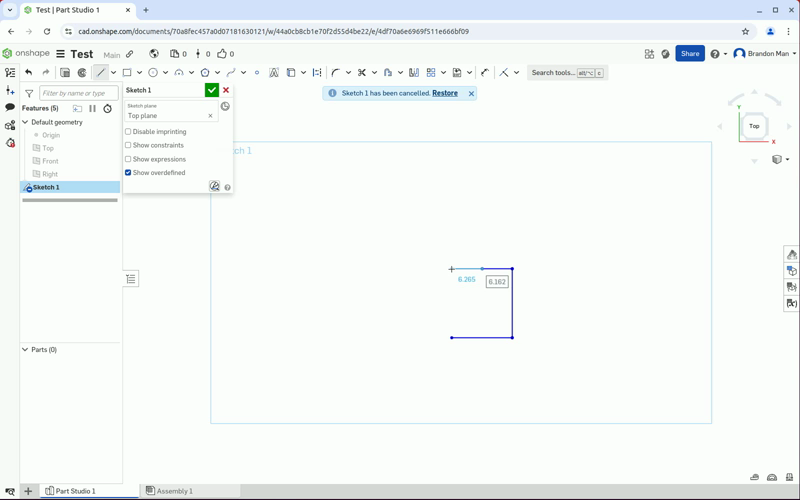
key_up(shift)
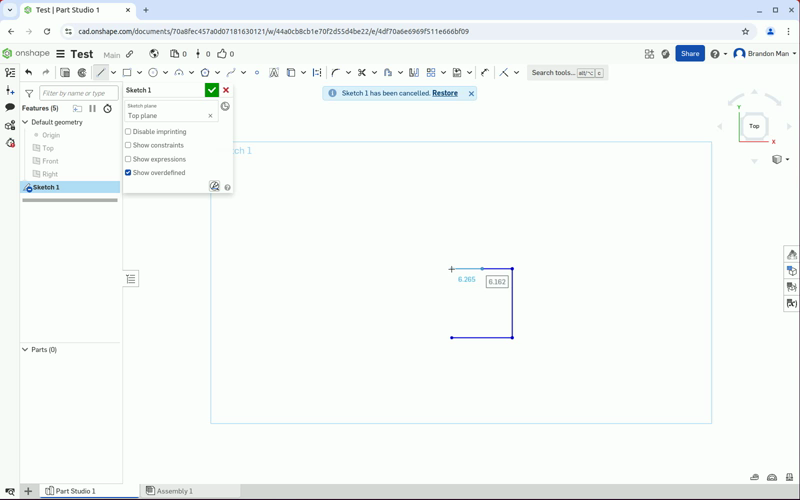
key_down(shift)
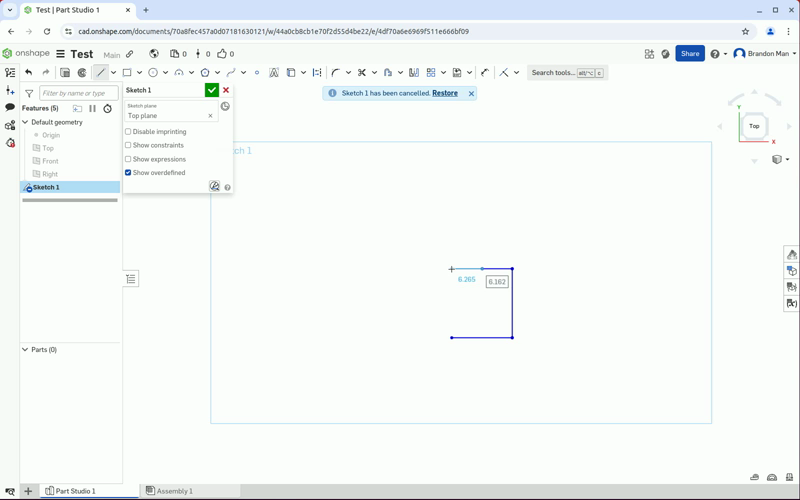
mouse_move(451, 337)
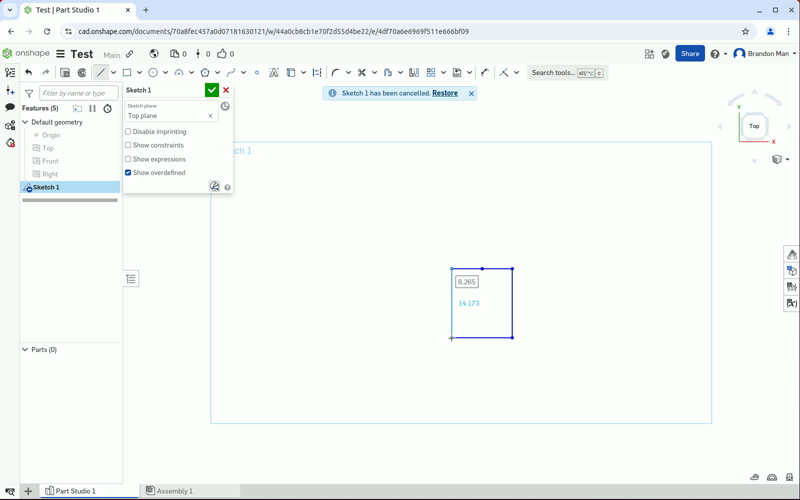
key_up(shift)
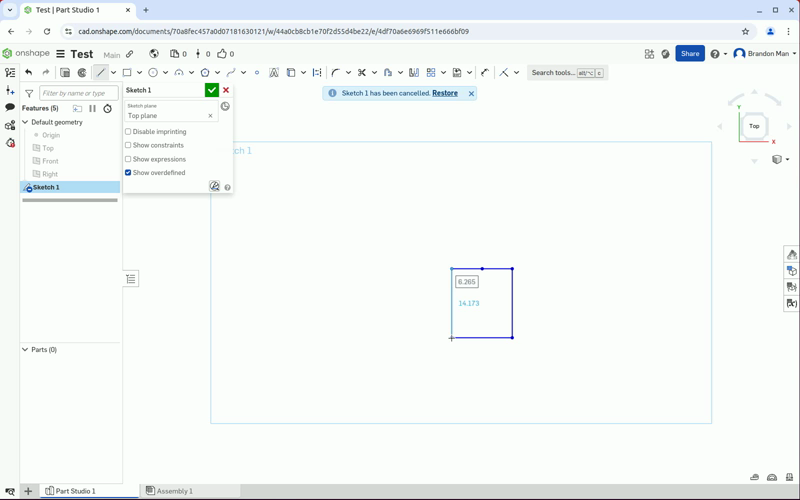
click(451, 337)
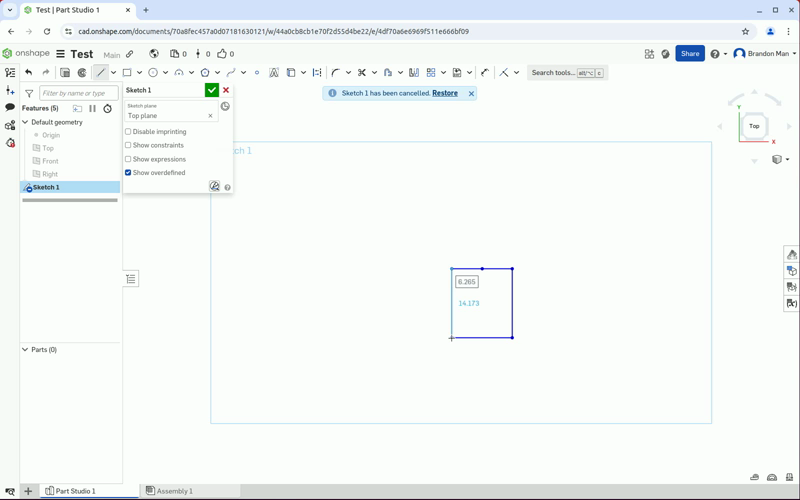
key(esc)
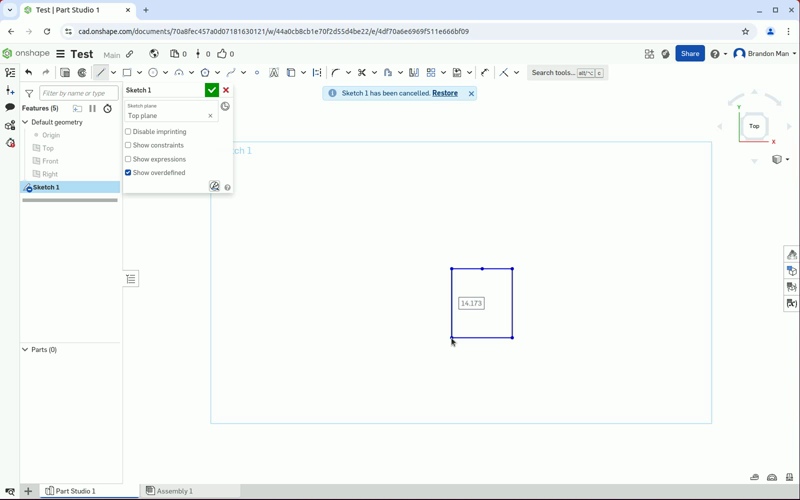
mouse_move(503, 279)
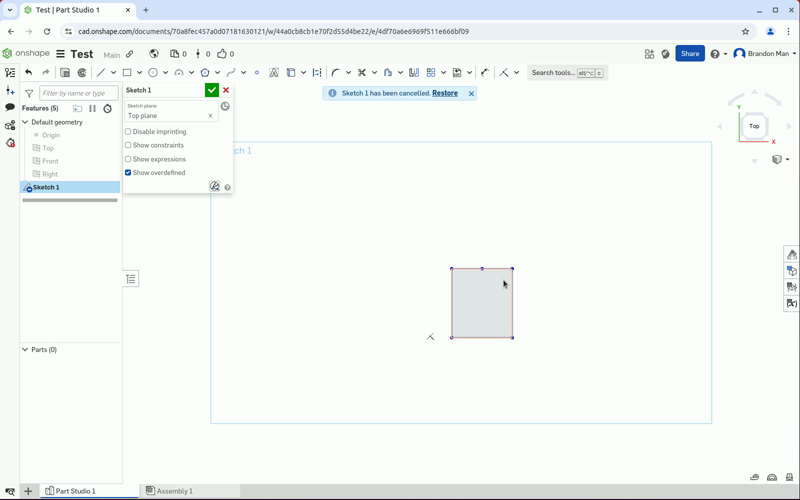
click(503, 279)
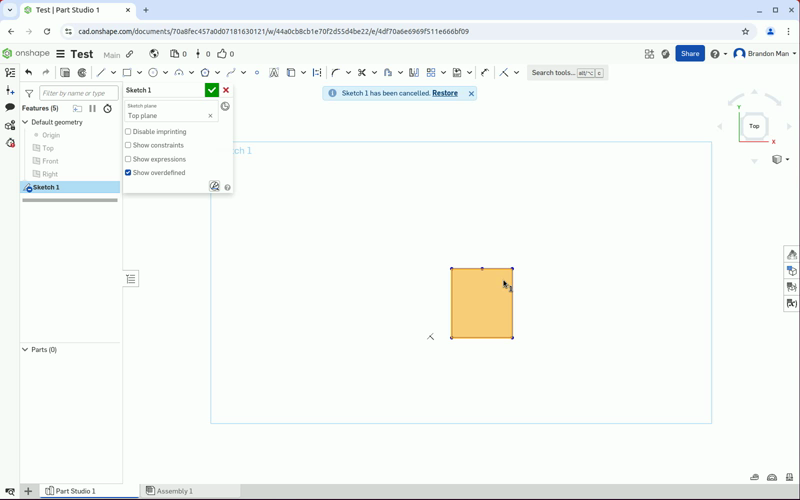
mouse_move(73, 352)
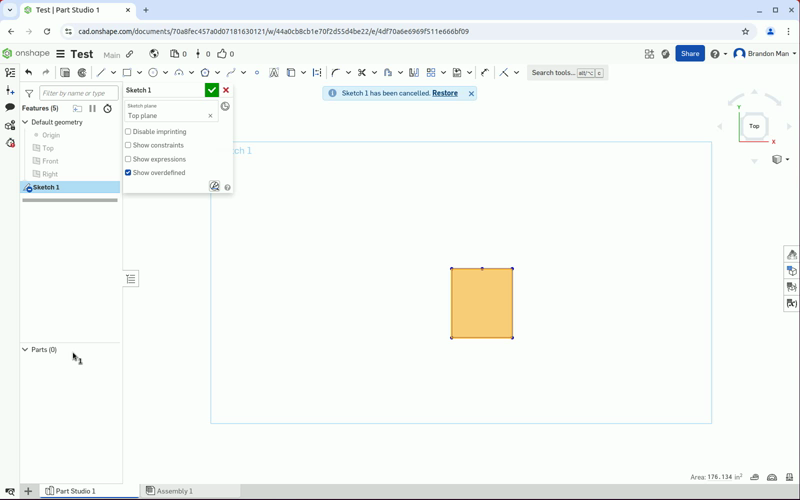
key(shift+y)
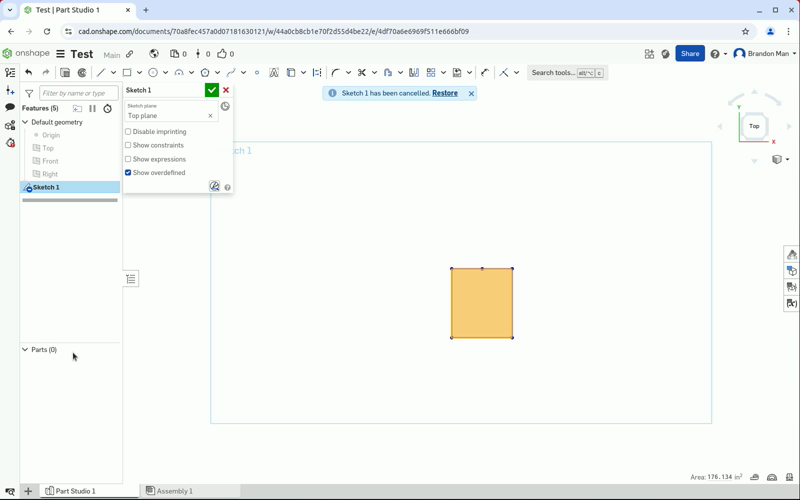
key(shift+e)
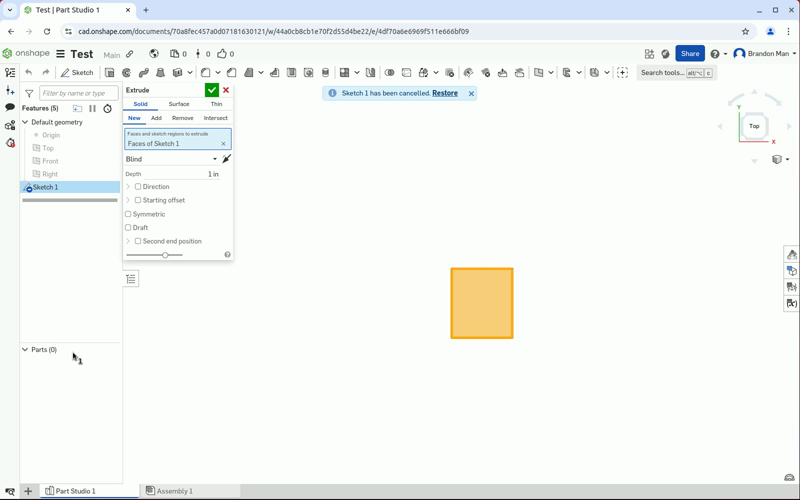
mouse_move(143, 106)
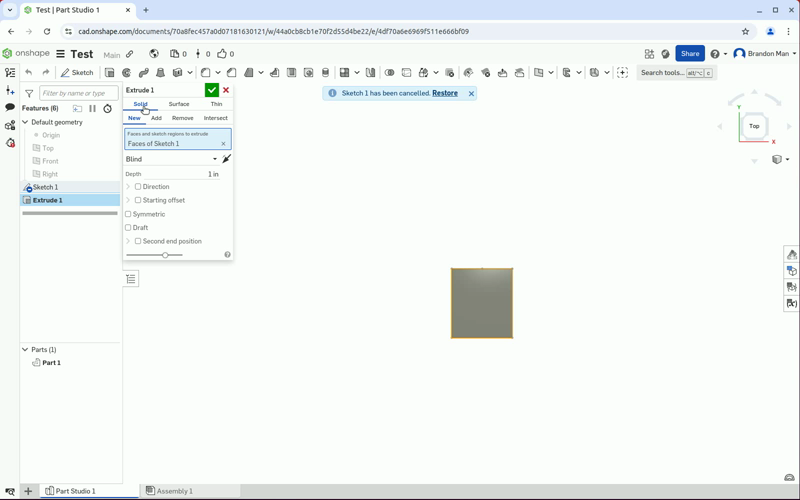
click(143, 106)
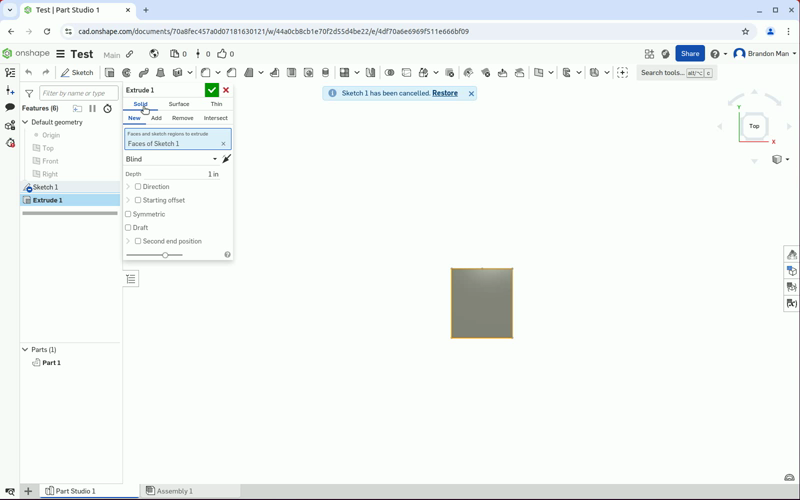
mouse_move(137, 120)
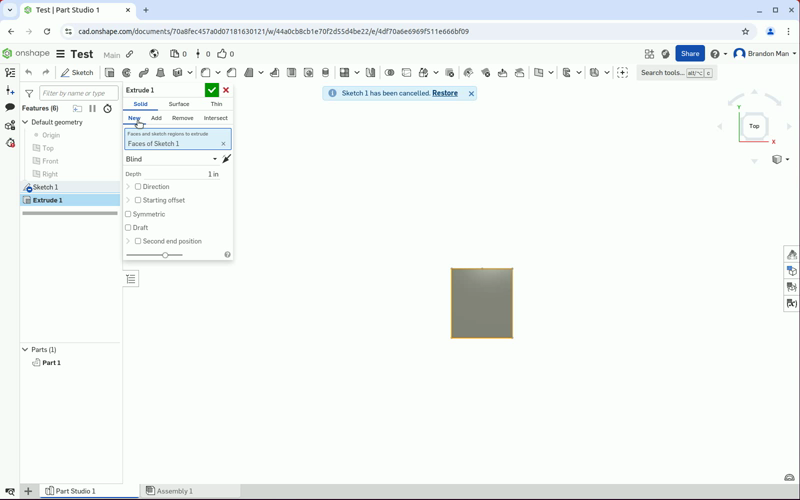
click(137, 120)
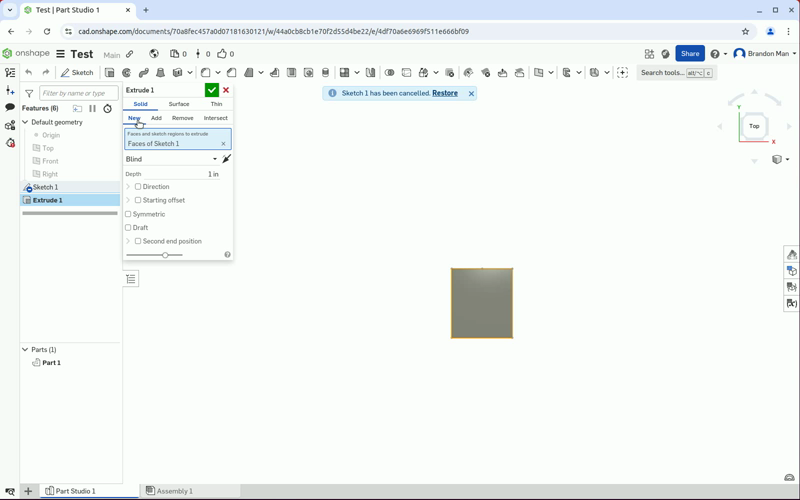
key(tab, 4)
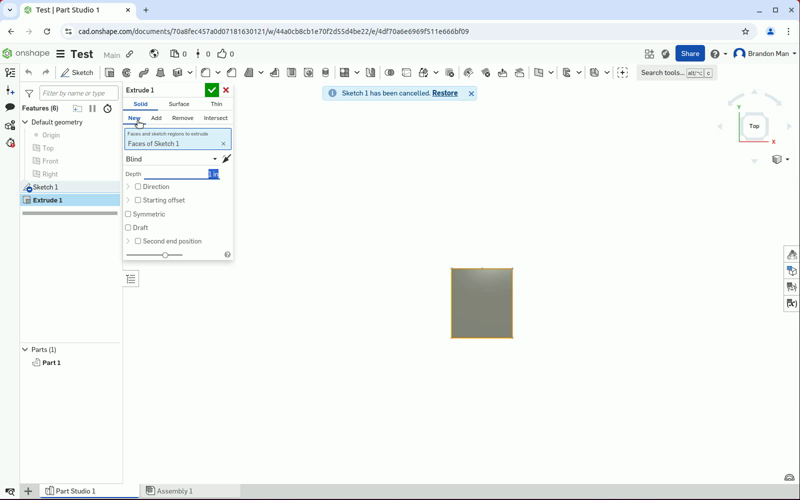
text(2.407)
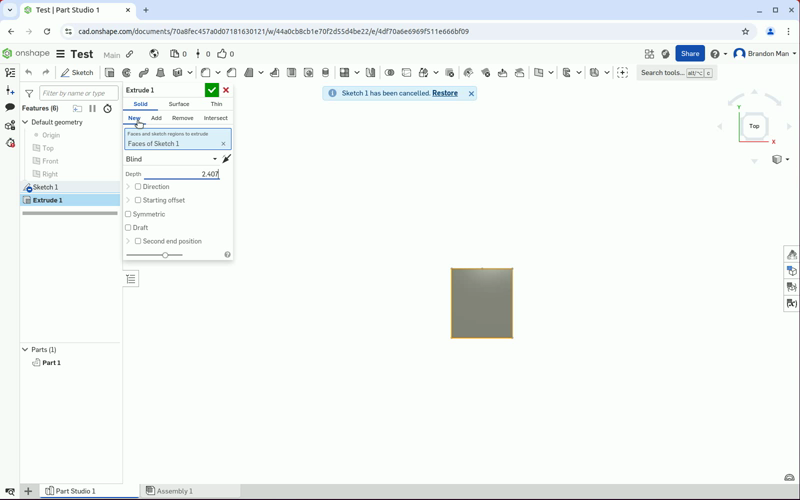
key(enter)
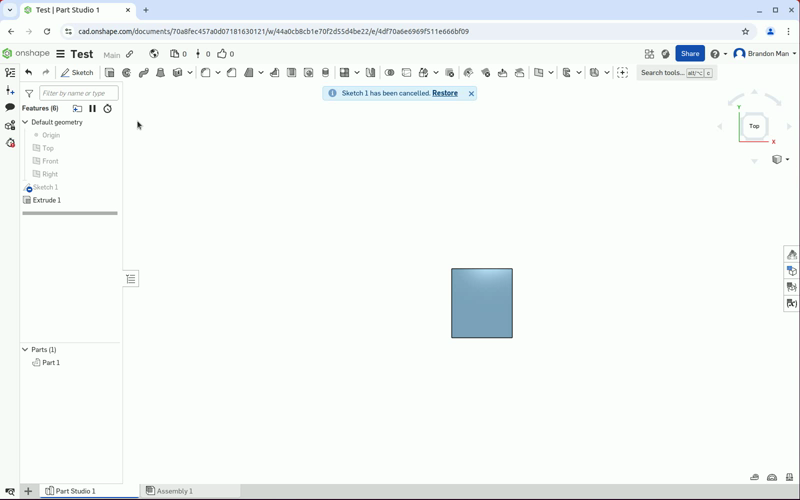
key(shift+h)
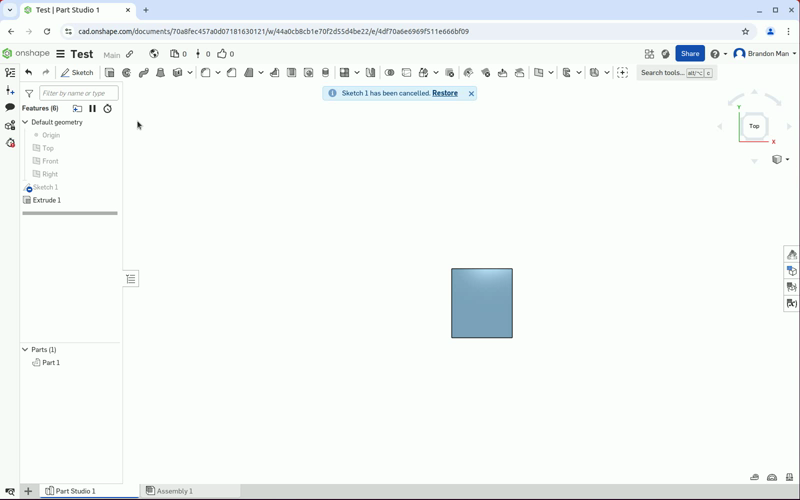
key(shift+h)
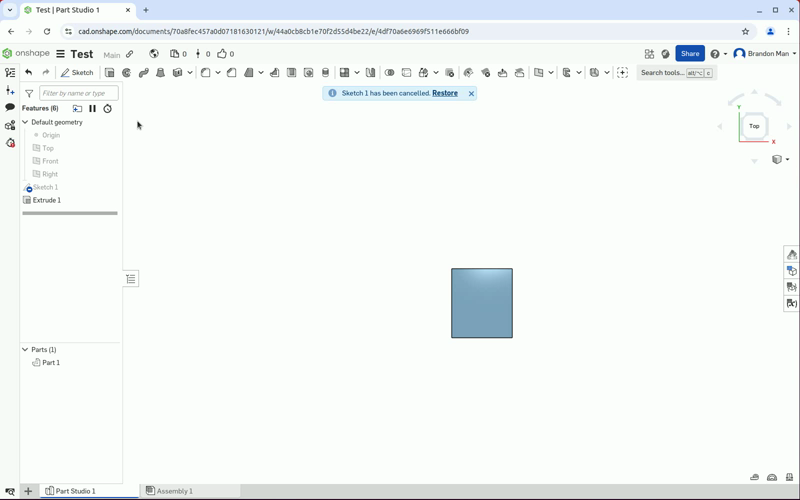
mouse_move(73, 189)
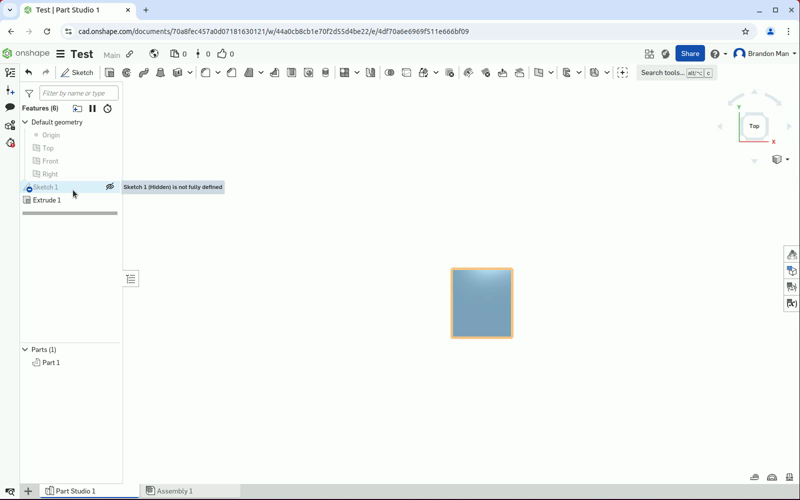
click(73, 189)
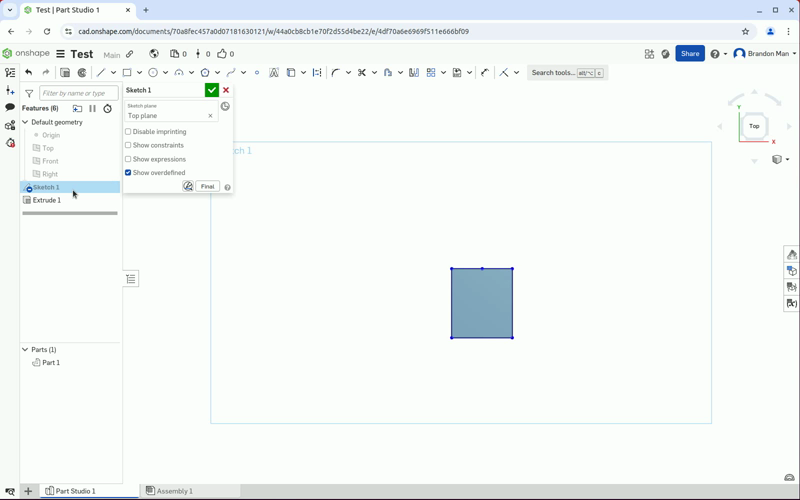
mouse_move(229, 92)
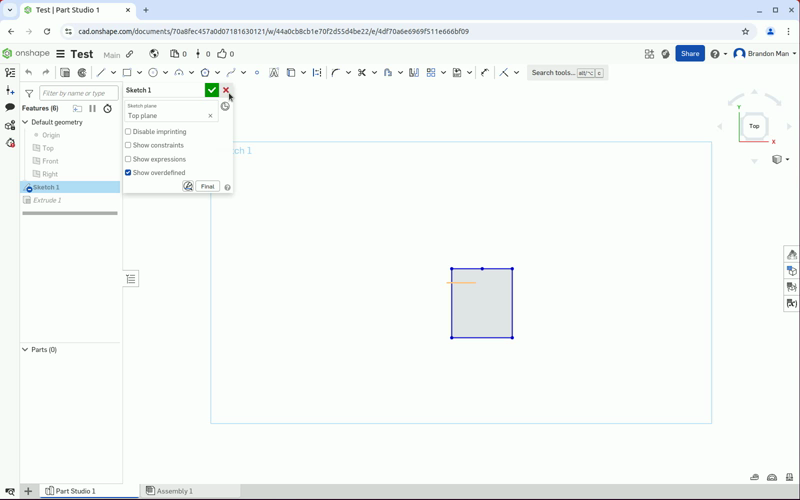
click(229, 92)
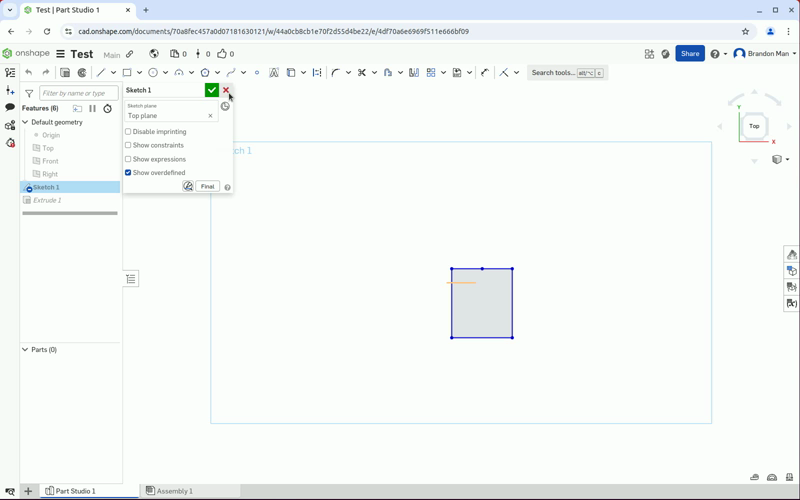
key(shift+s)
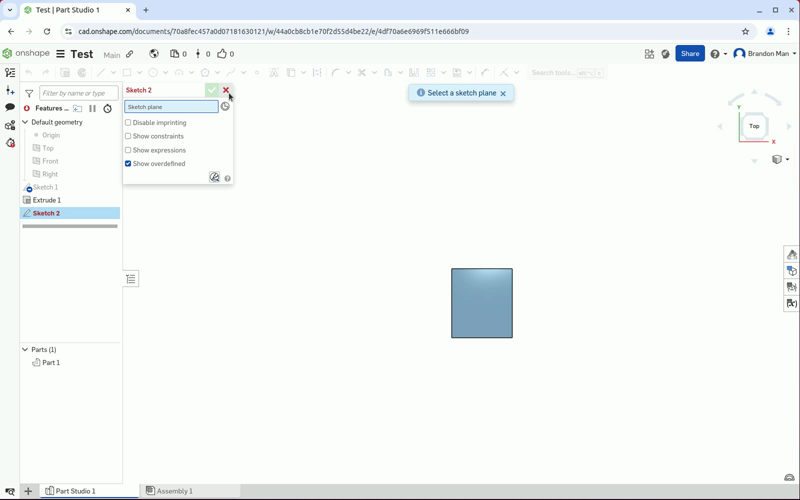
mouse_move(73, 150)
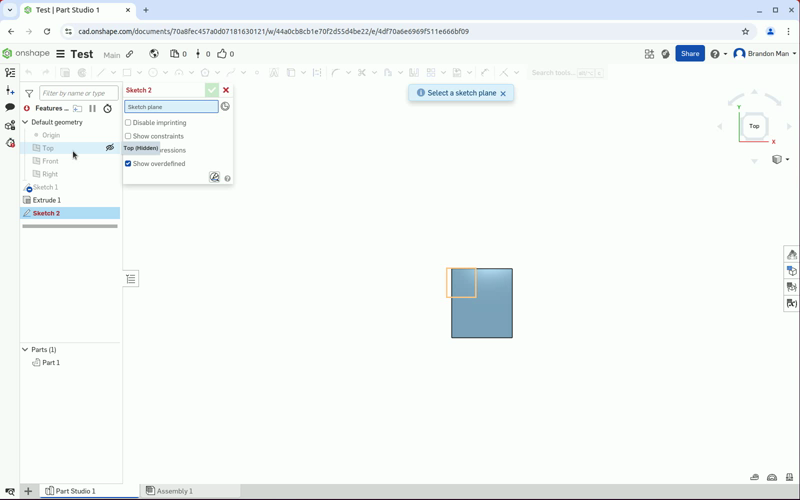
click(73, 150)
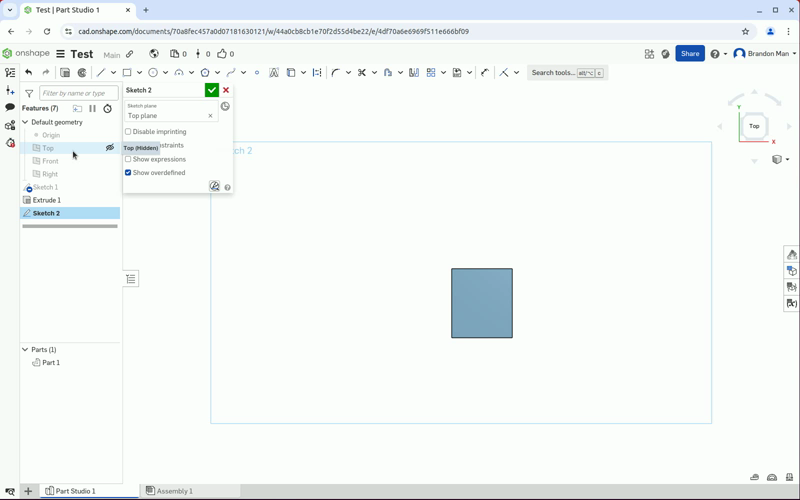
mouse_move(73, 352)
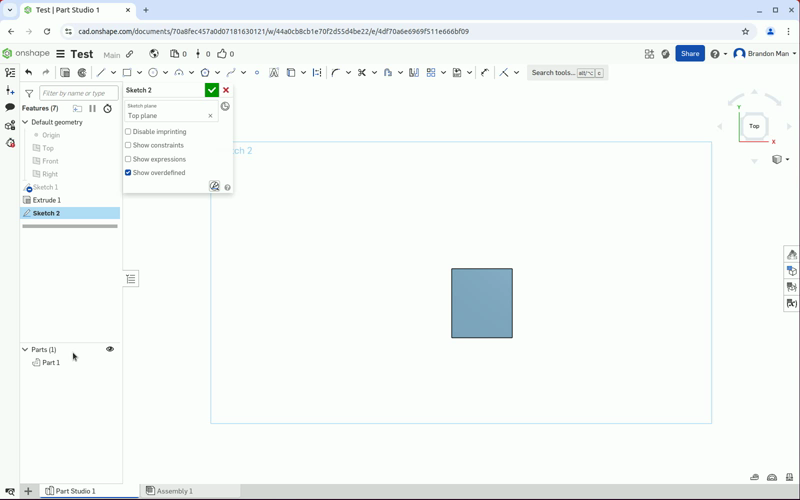
key(y)
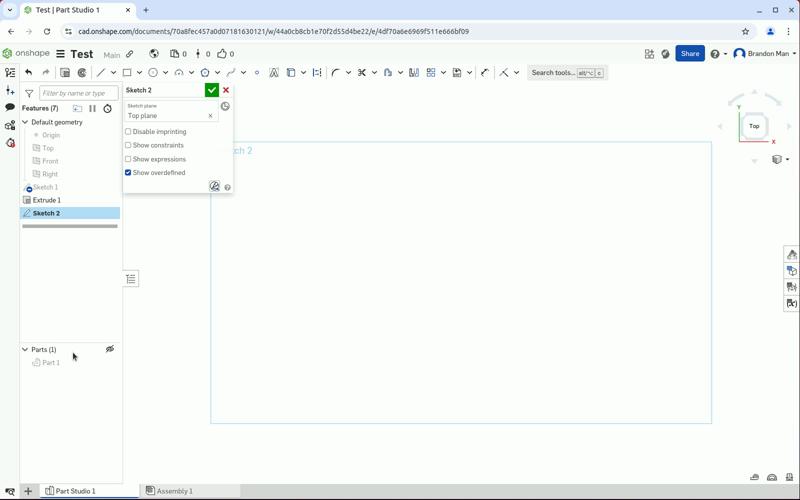
key(l)
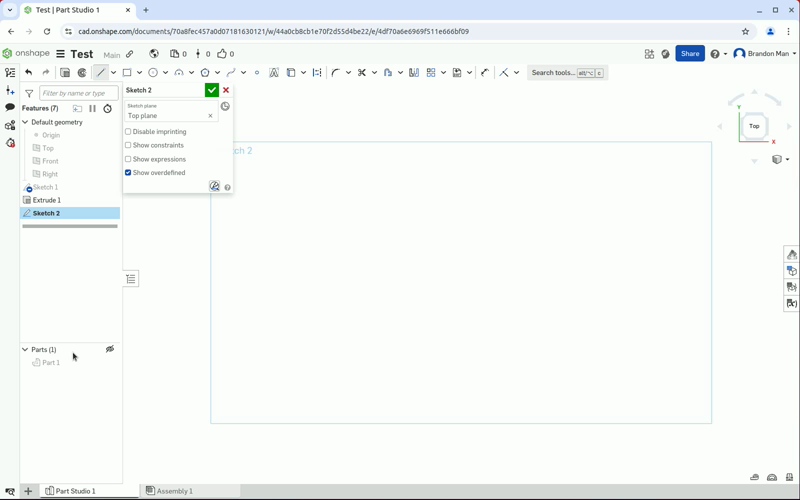
key_down(shift)
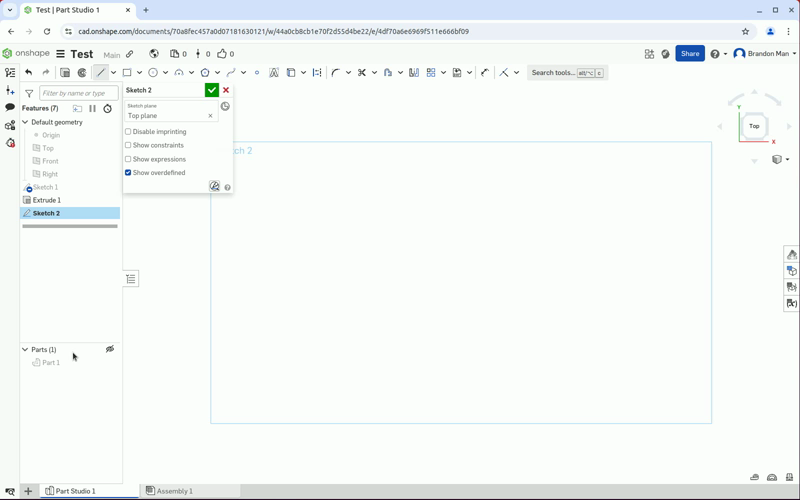
mouse_move(451, 268)
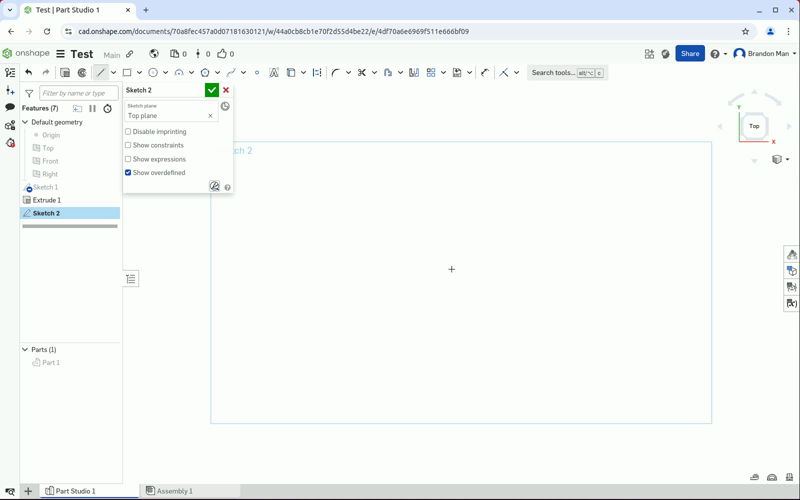
click(451, 268)
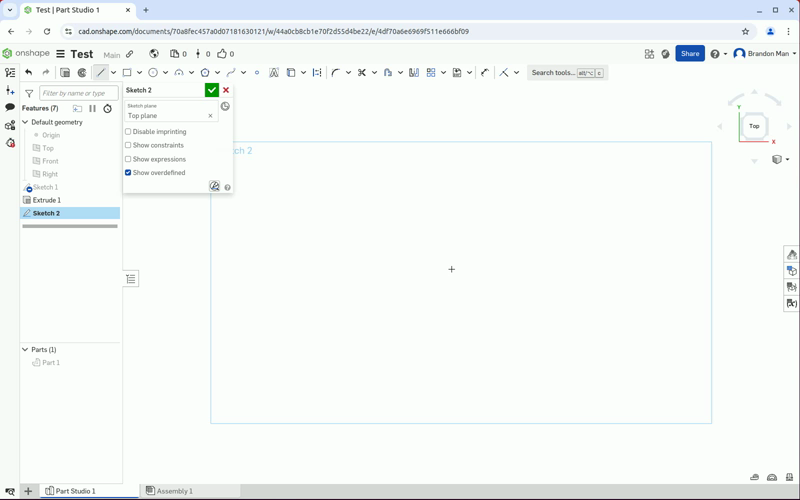
key_up(shift)
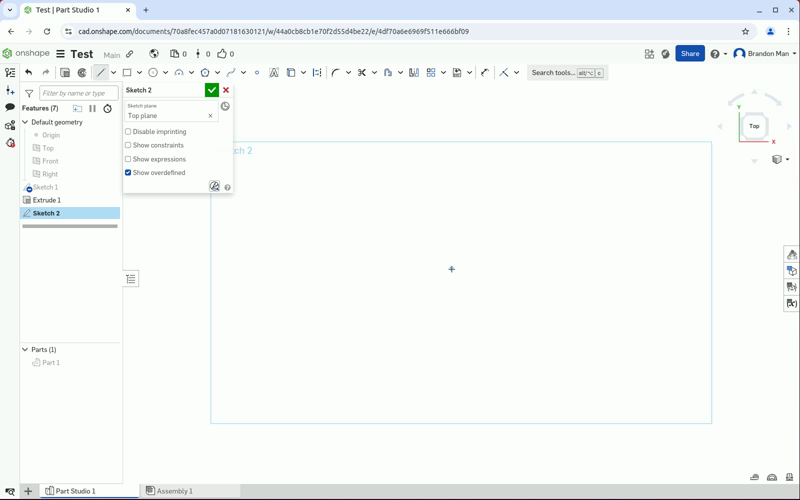
key_down(shift)
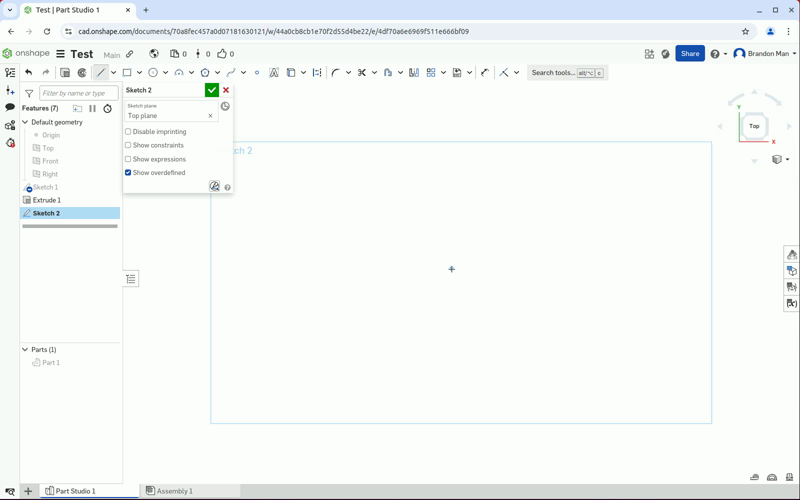
mouse_move(481, 268)
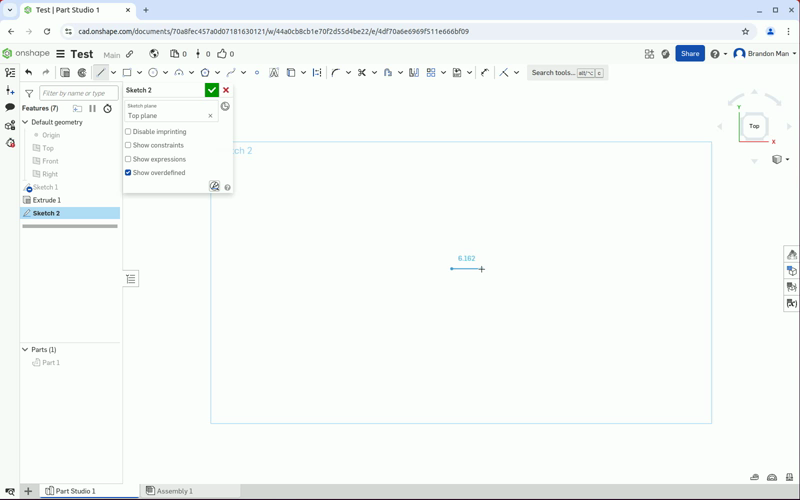
mouse_move(482, 268)
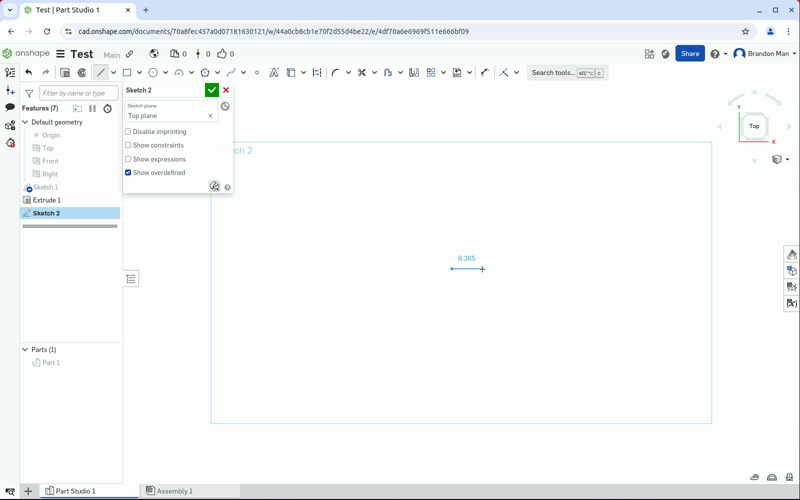
click(482, 268)
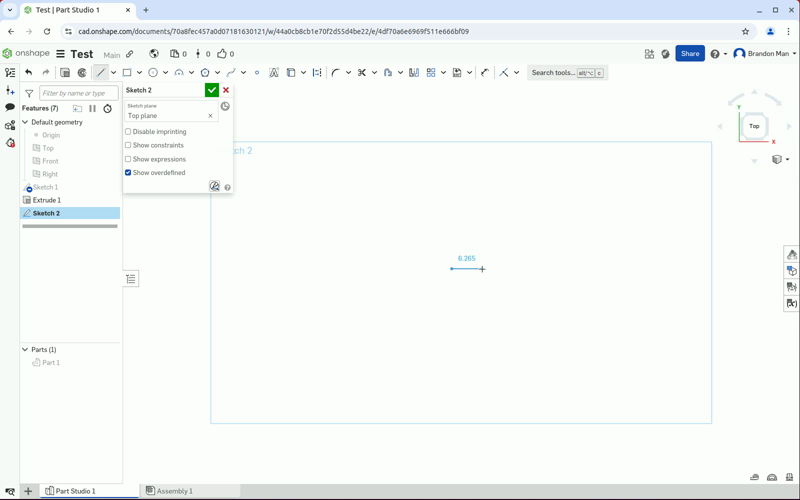
key_up(shift)
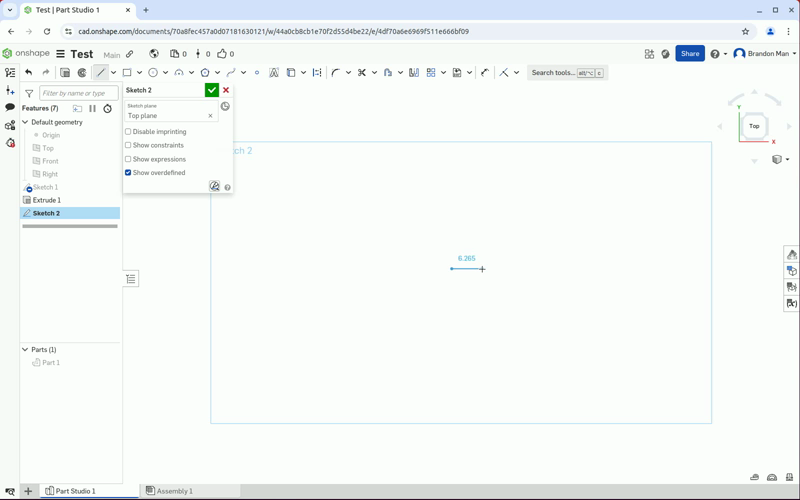
key_down(shift)
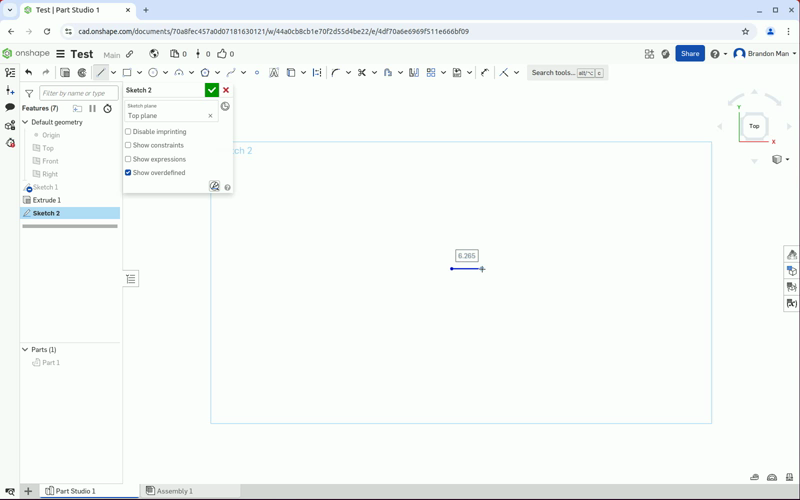
mouse_move(512, 268)
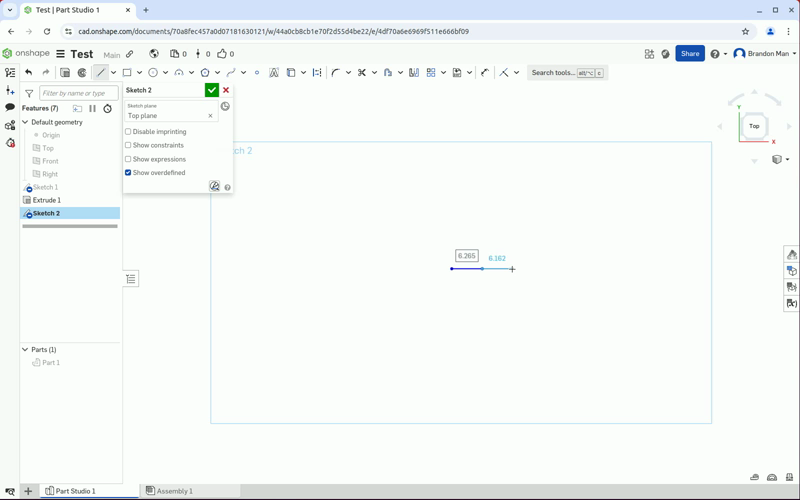
mouse_move(482, 210)
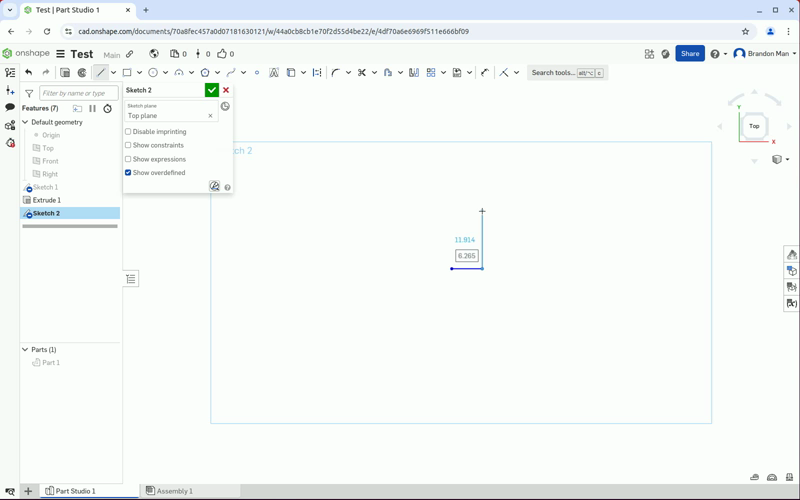
click(482, 210)
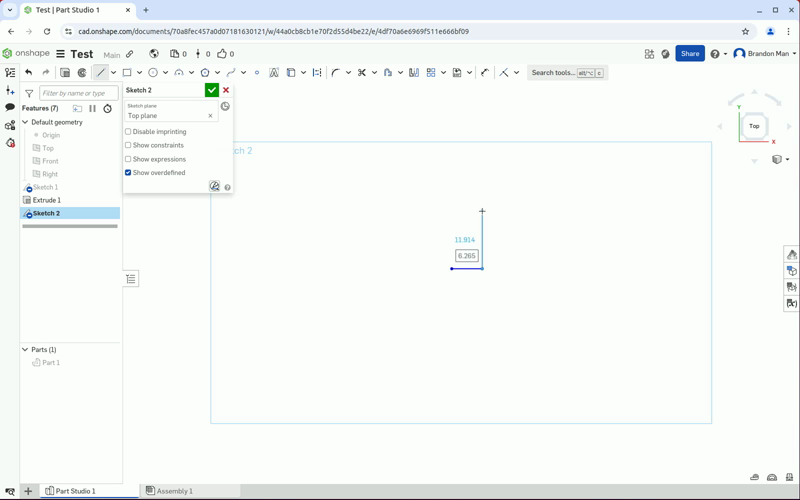
key_up(shift)
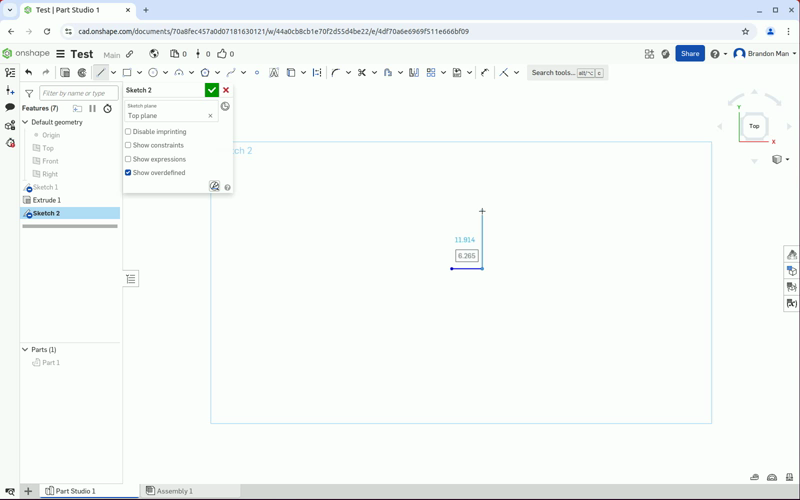
key_down(shift)
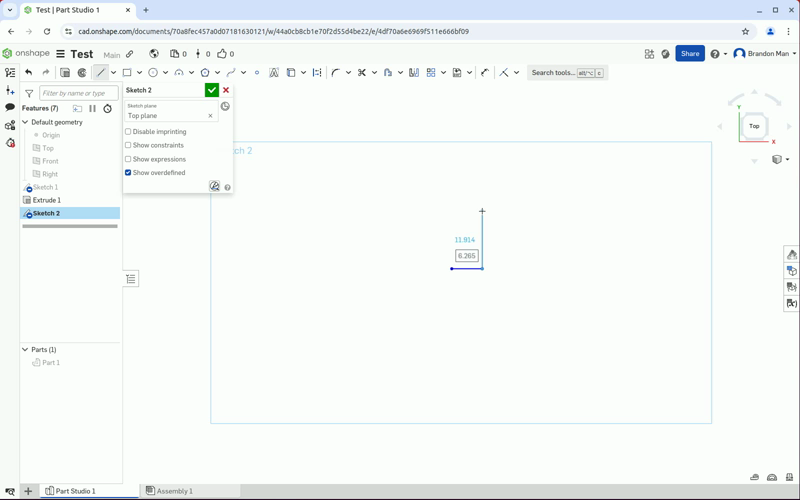
mouse_move(512, 210)
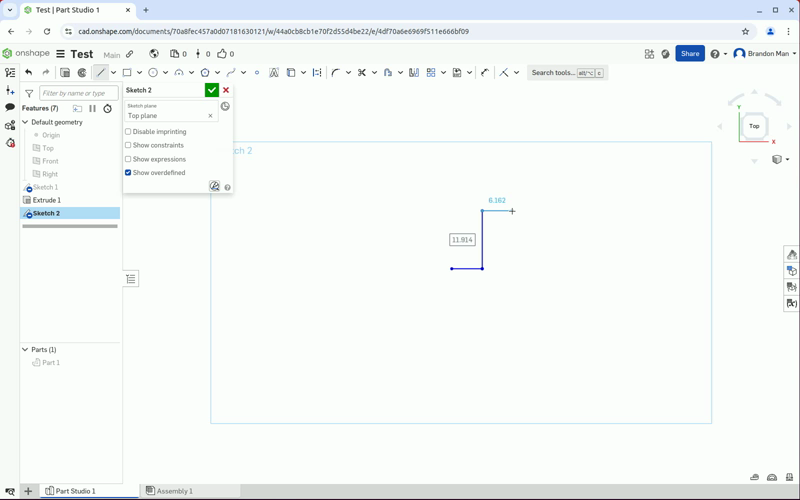
mouse_move(475, 210)
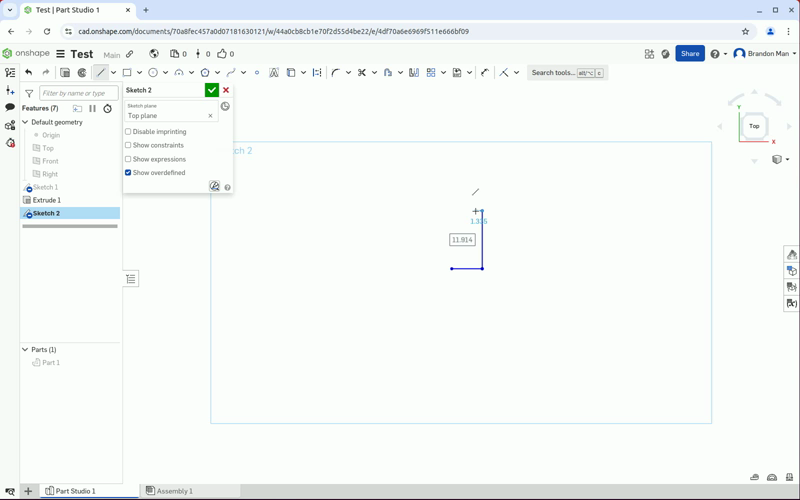
scroll(6)
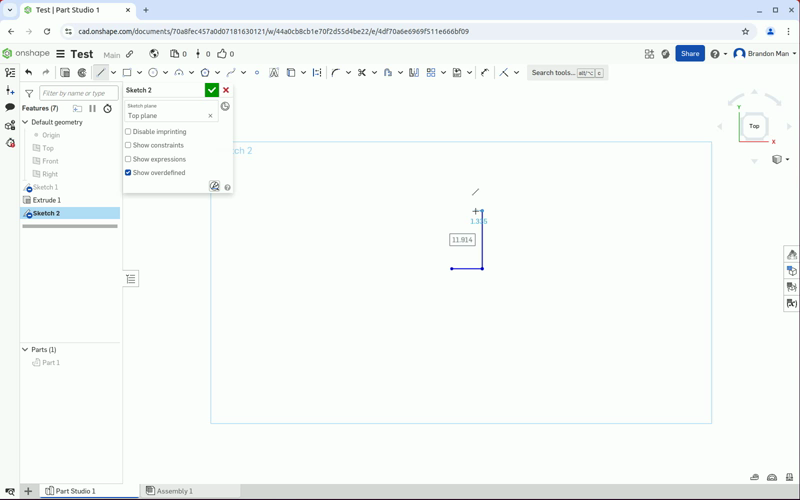
scroll(6)
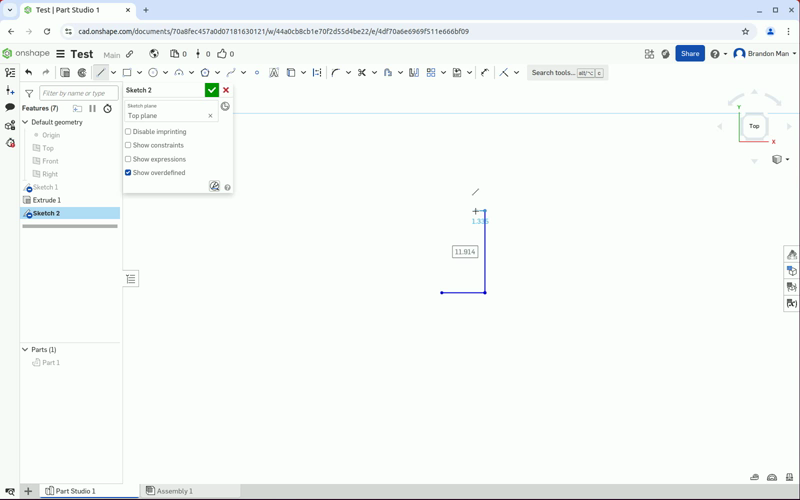
scroll(6)
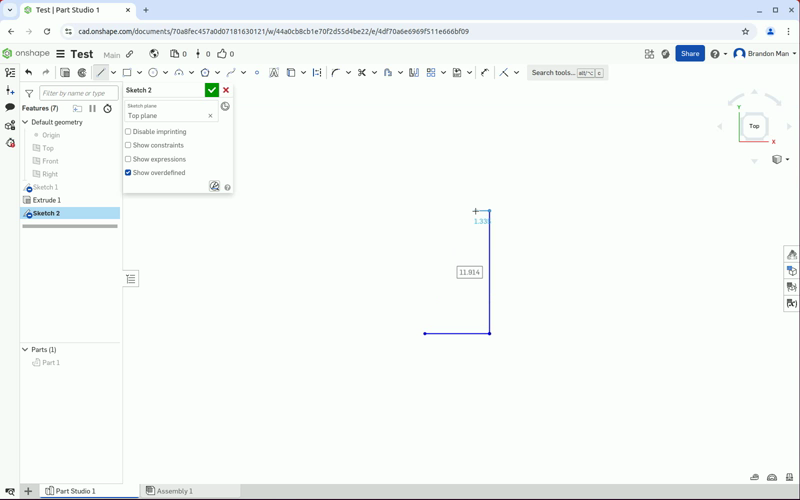
scroll(6)
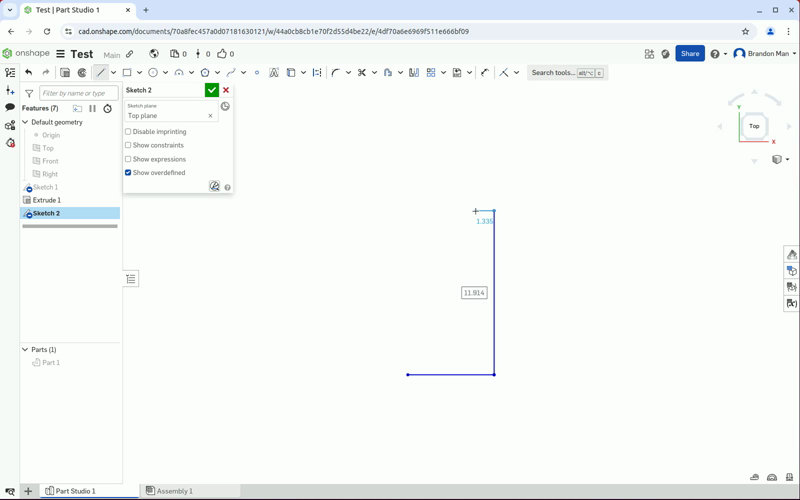
scroll(6)
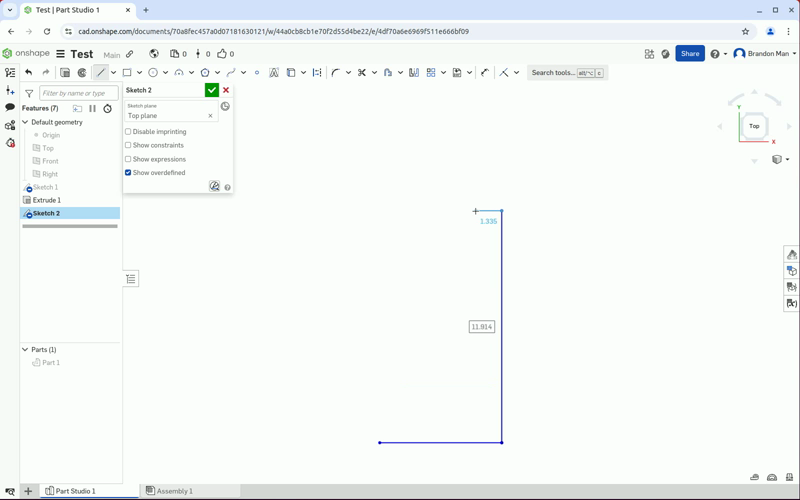
scroll(6)
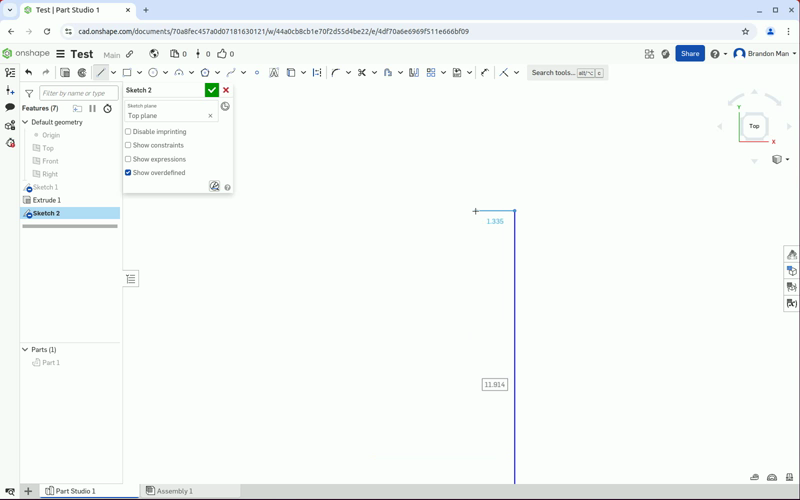
scroll(6)
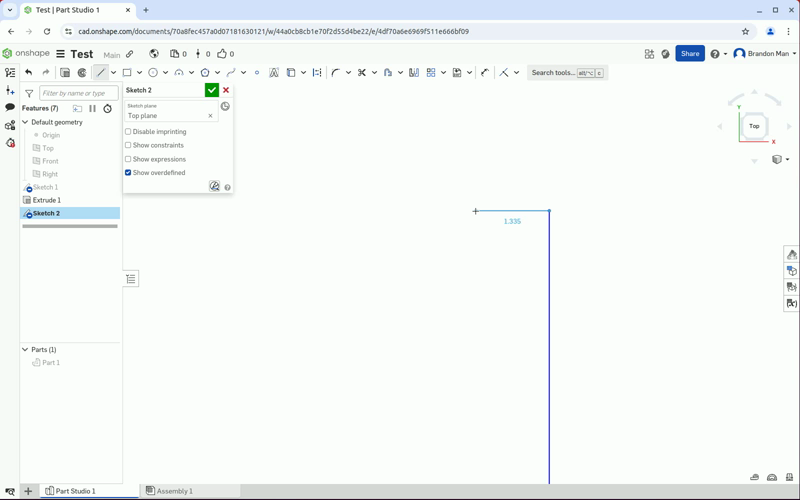
click(475, 210)
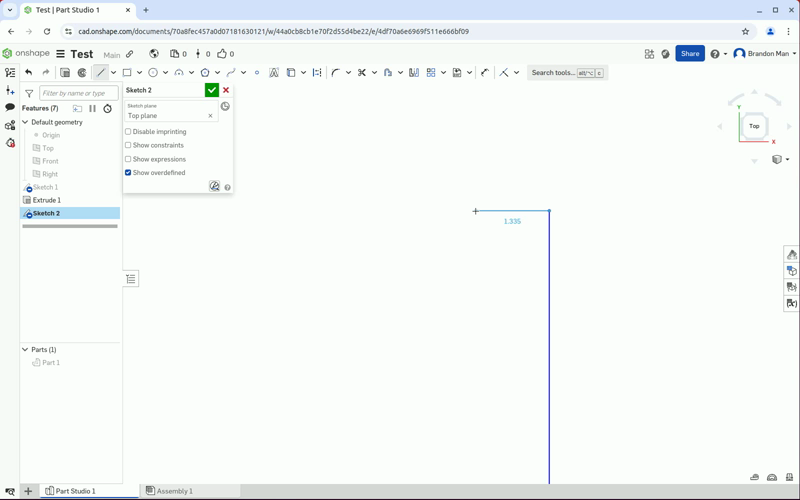
scroll(-6)
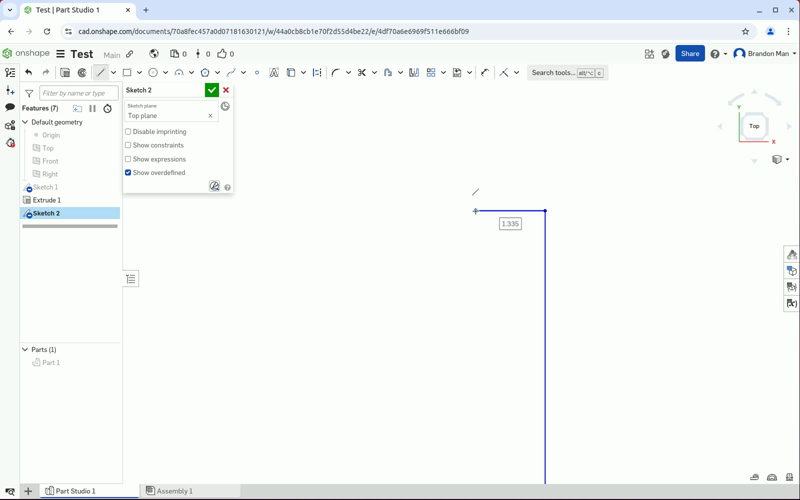
scroll(-6)
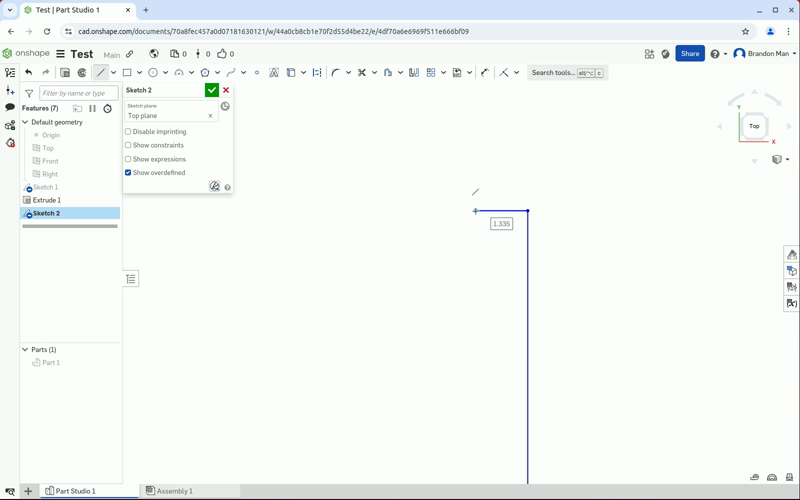
scroll(-6)
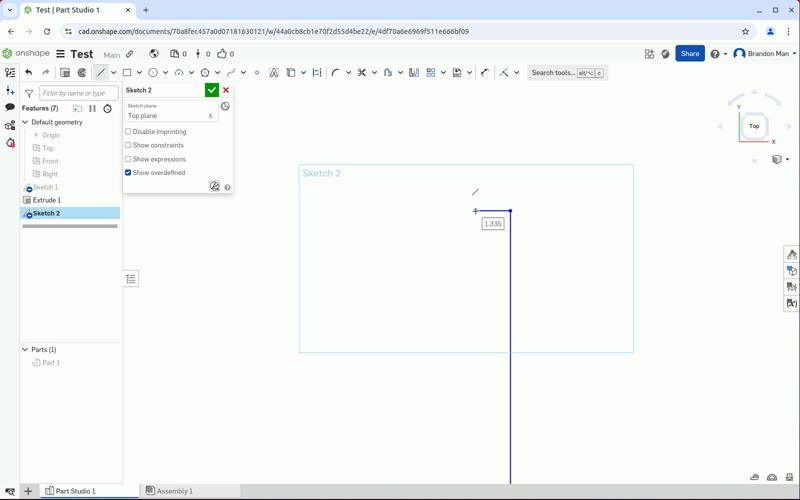
scroll(-6)
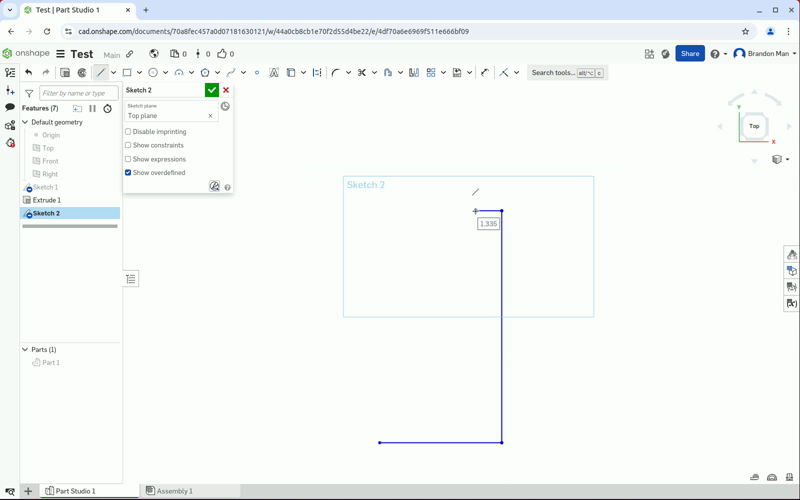
scroll(-6)
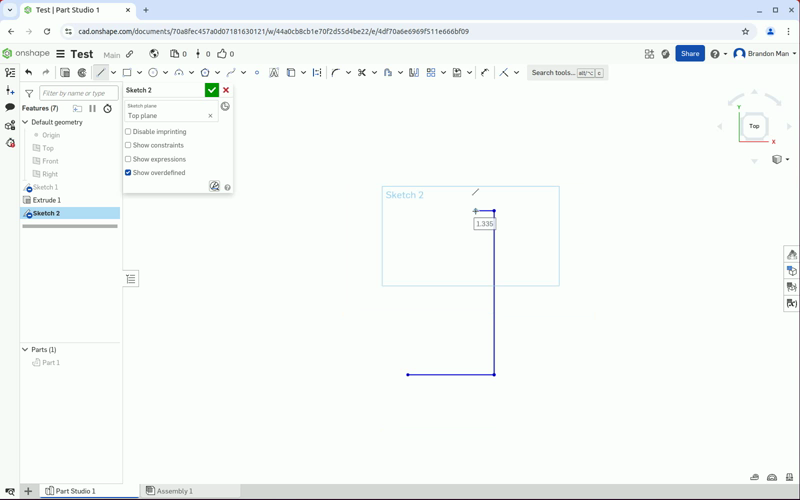
scroll(-6)
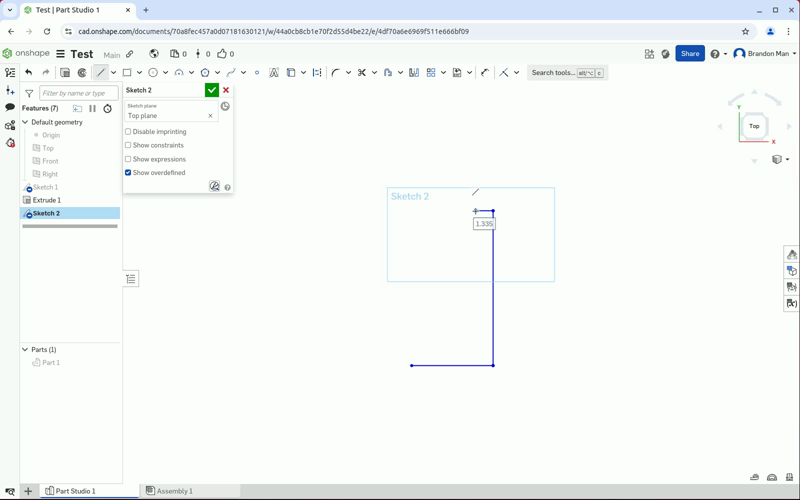
scroll(-6)
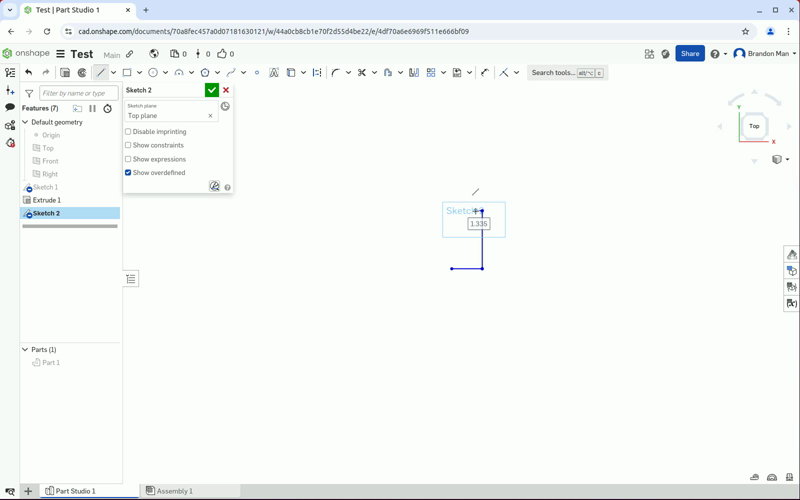
key_up(shift)
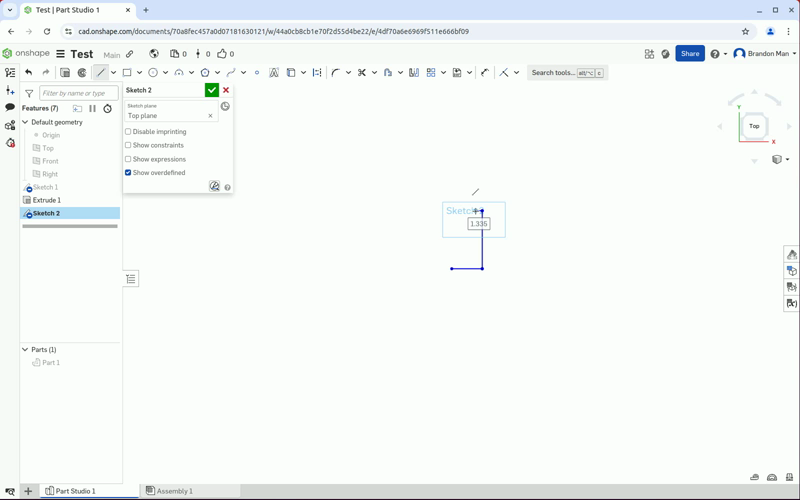
key_down(shift)
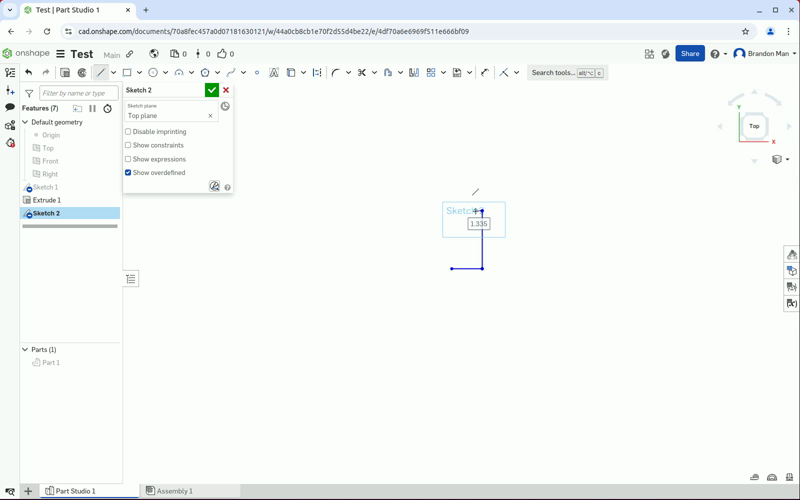
mouse_move(451, 268)
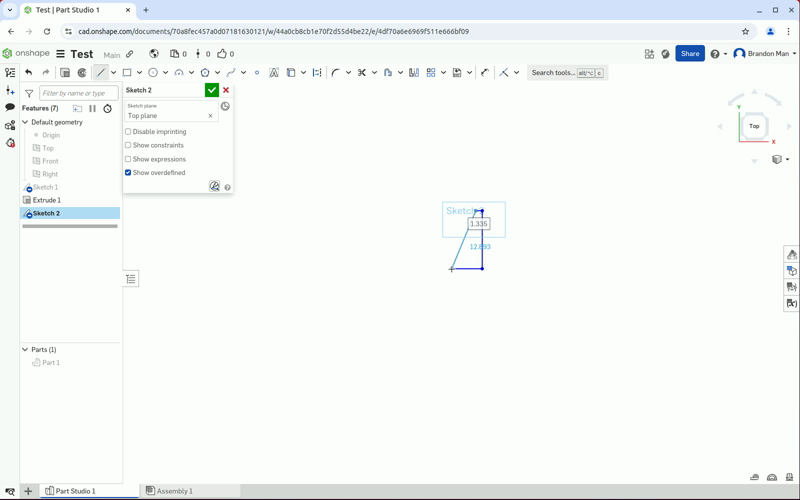
key_up(shift)
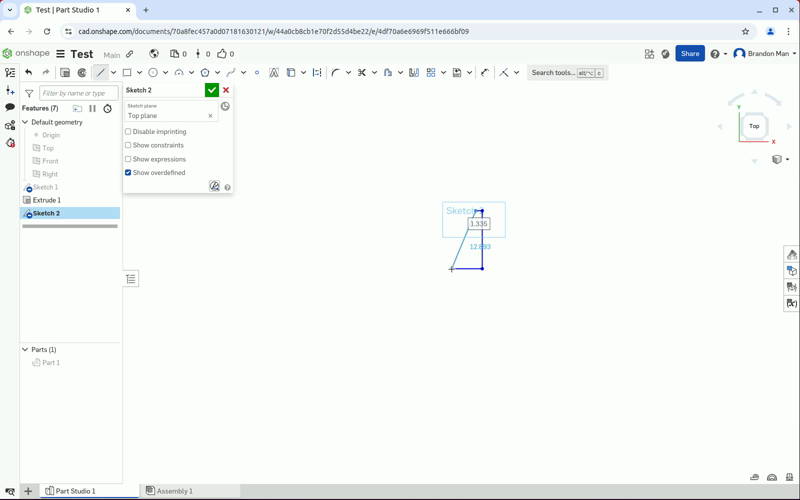
click(451, 268)
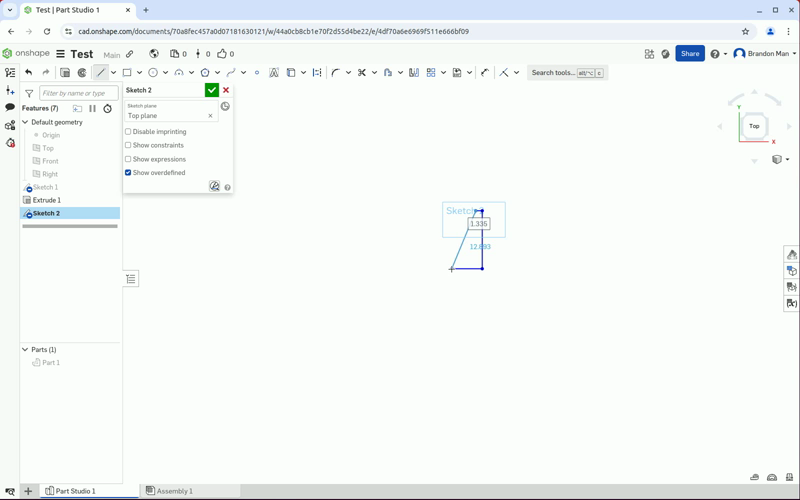
key(esc)
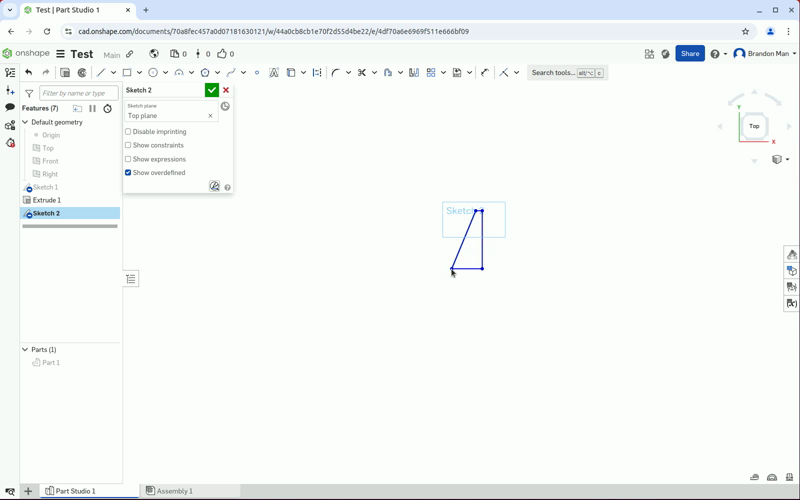
mouse_move(464, 265)
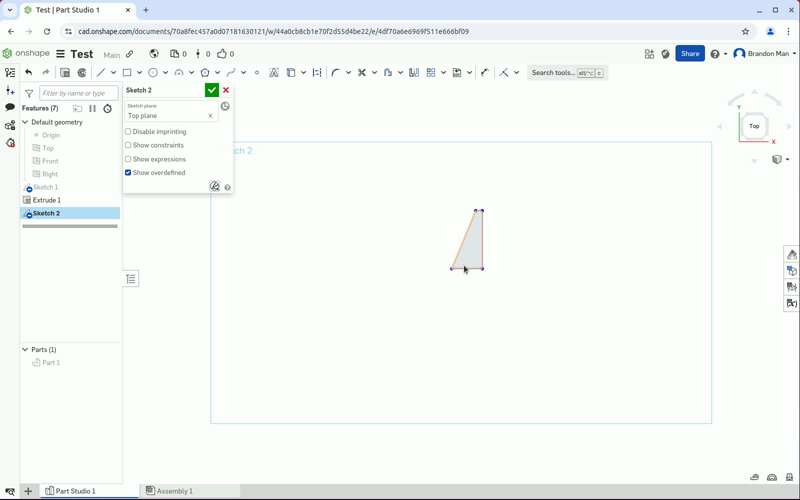
scroll(6)
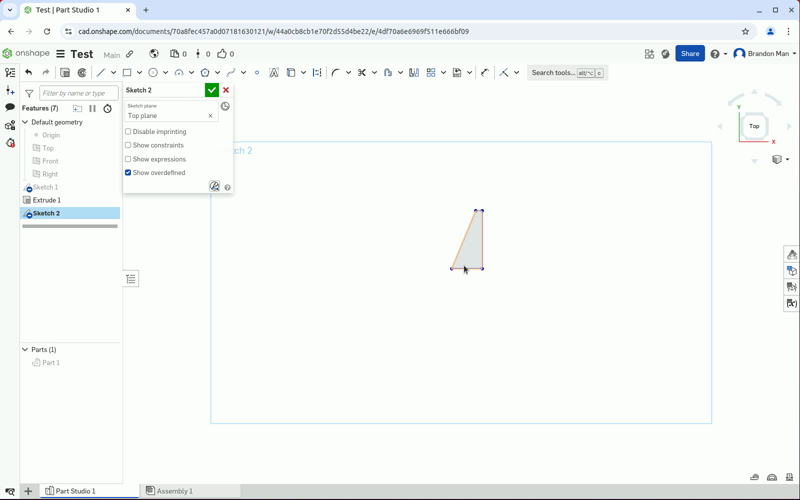
scroll(6)
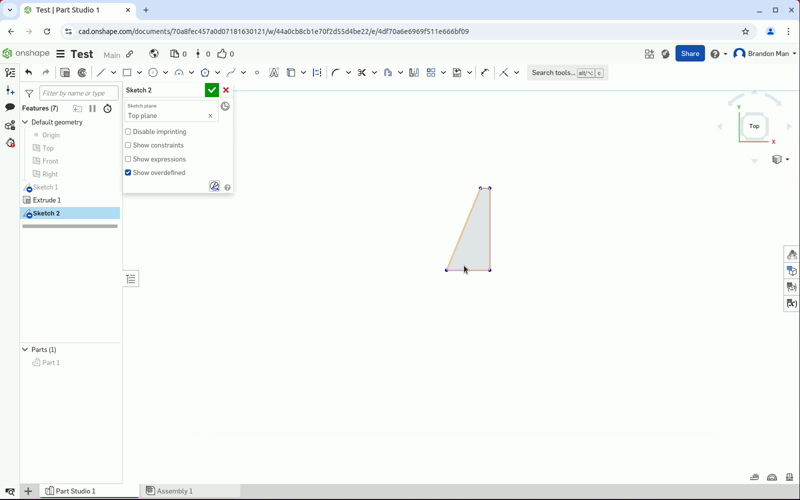
scroll(6)
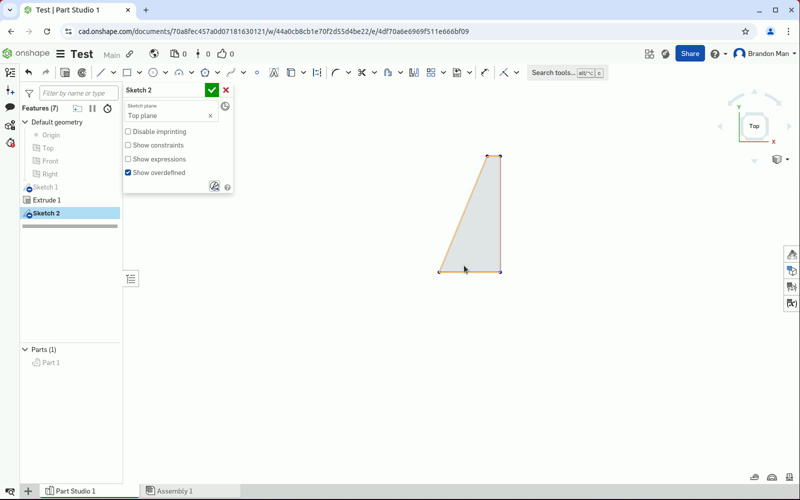
scroll(6)
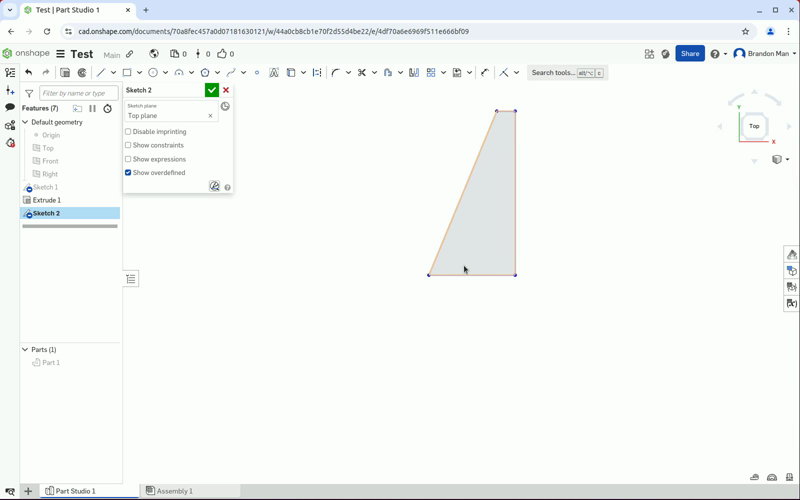
scroll(6)
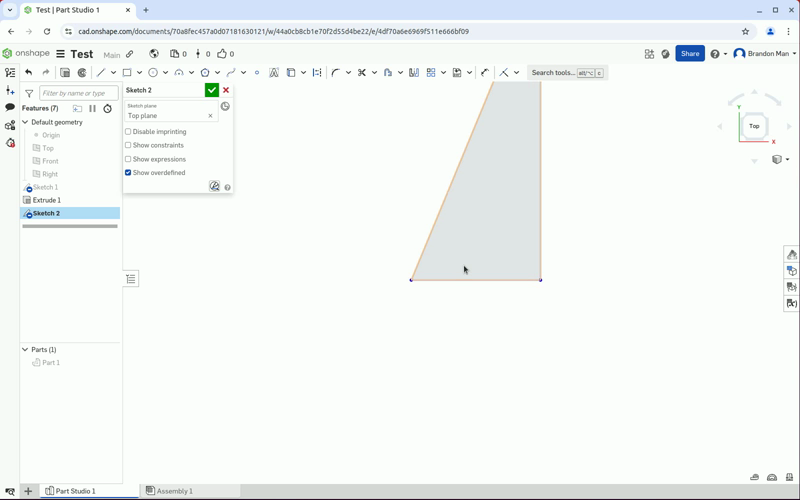
scroll(6)
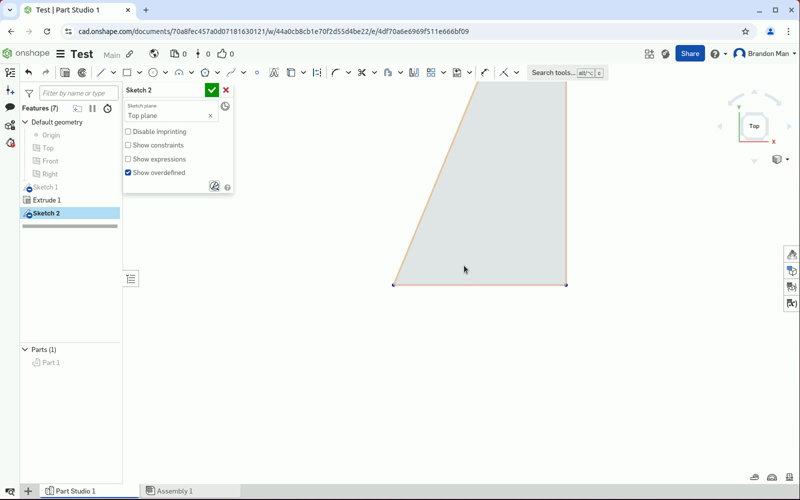
scroll(6)
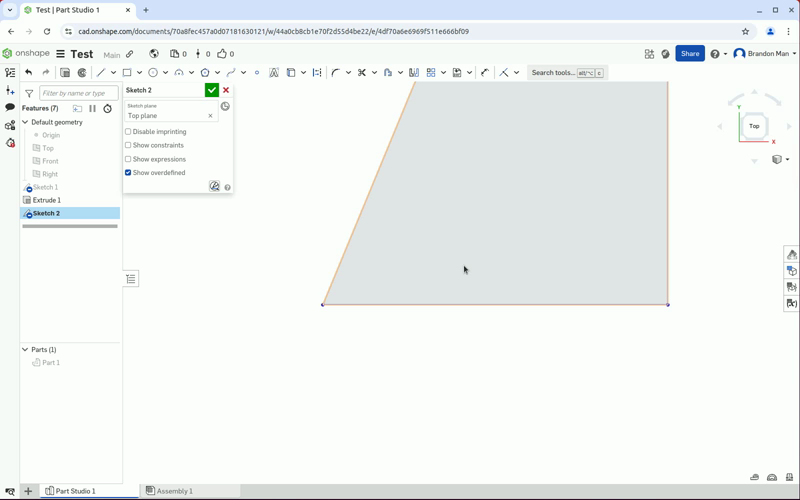
click(464, 265)
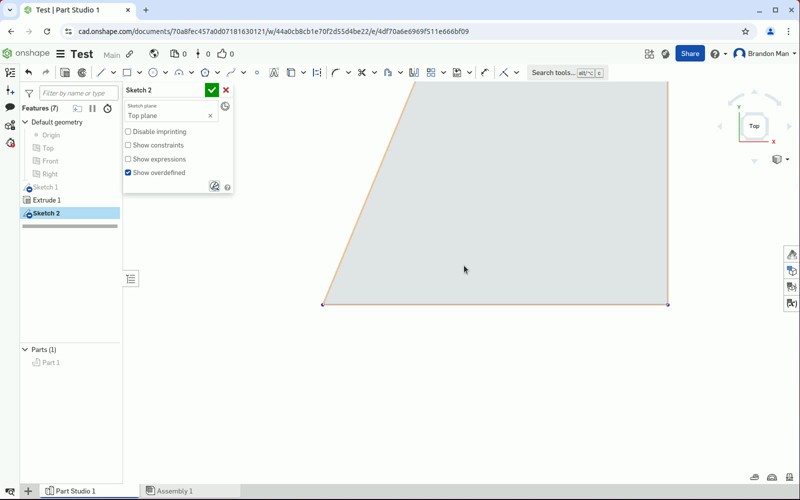
scroll(-6)
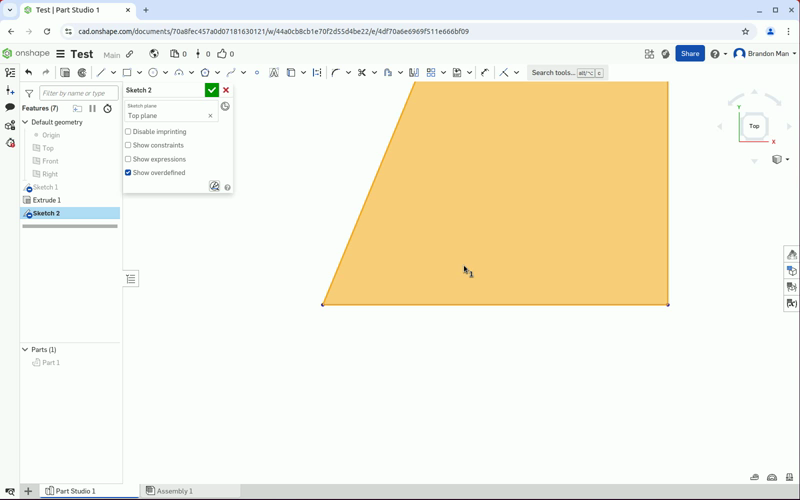
scroll(-6)
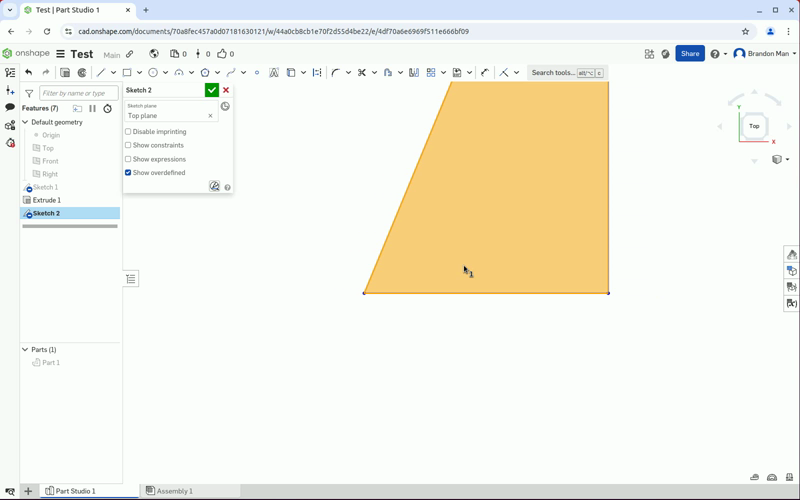
scroll(-6)
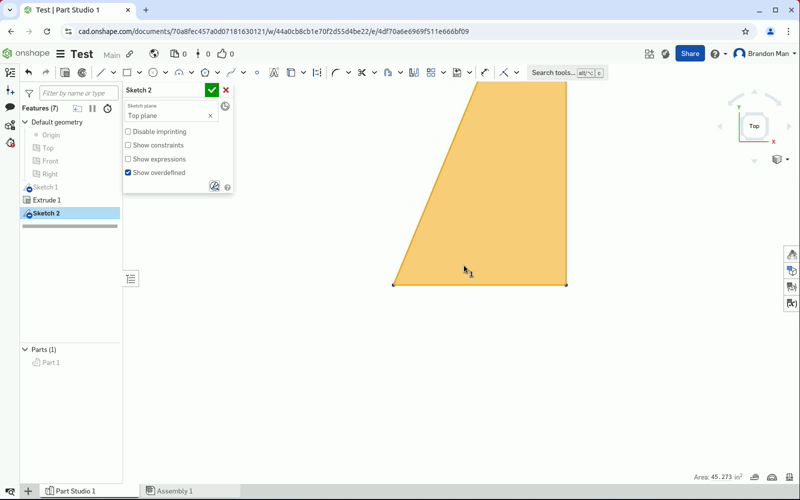
scroll(-6)
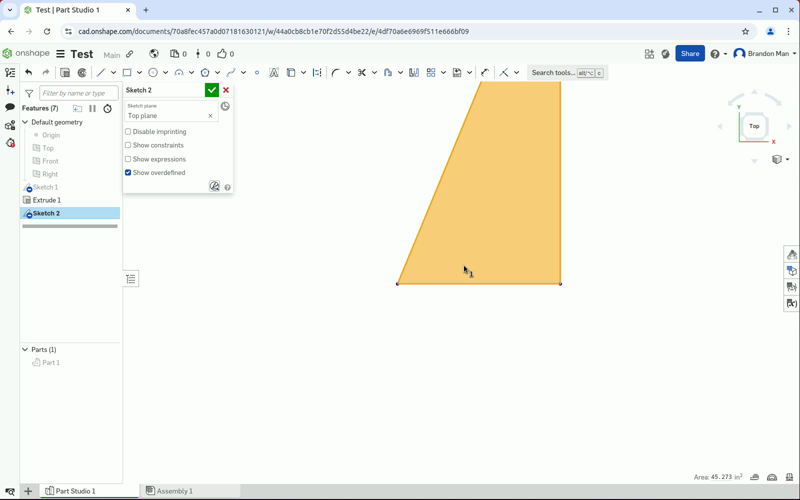
scroll(-6)
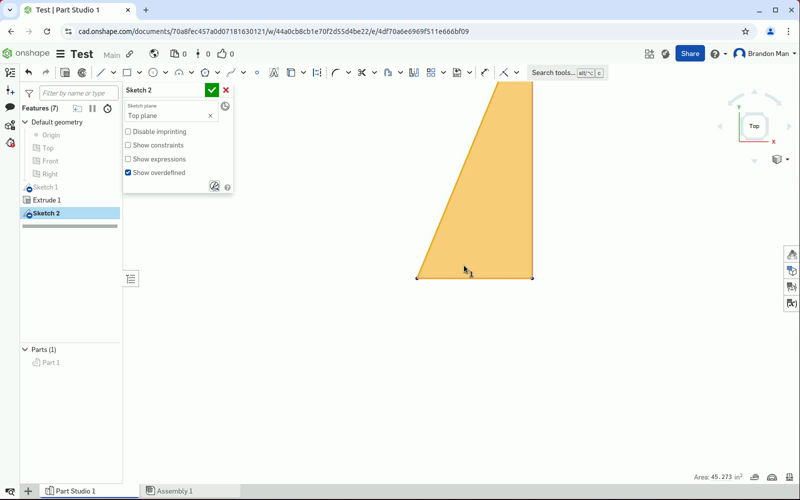
scroll(-6)
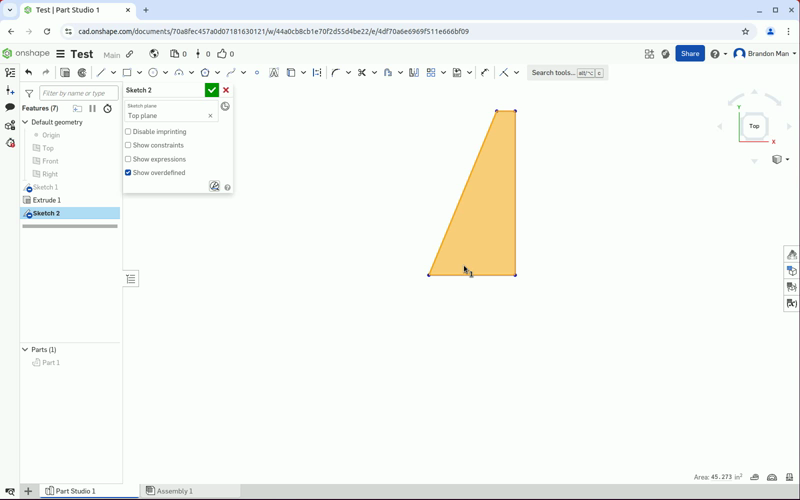
scroll(-6)
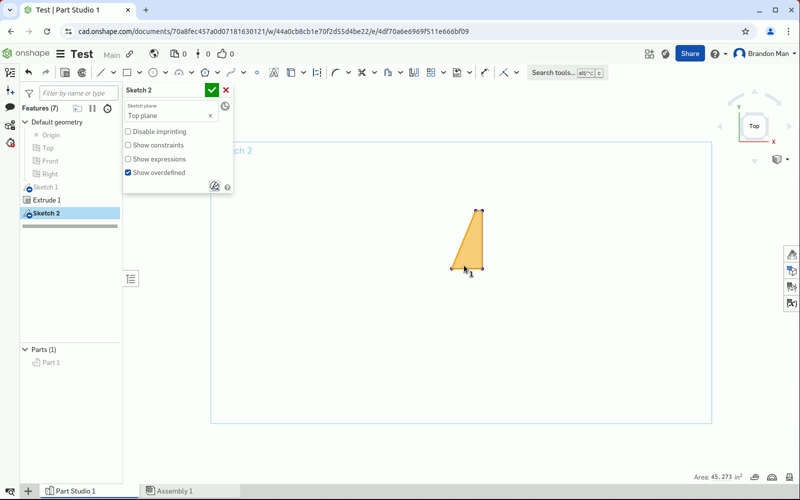
mouse_move(73, 352)
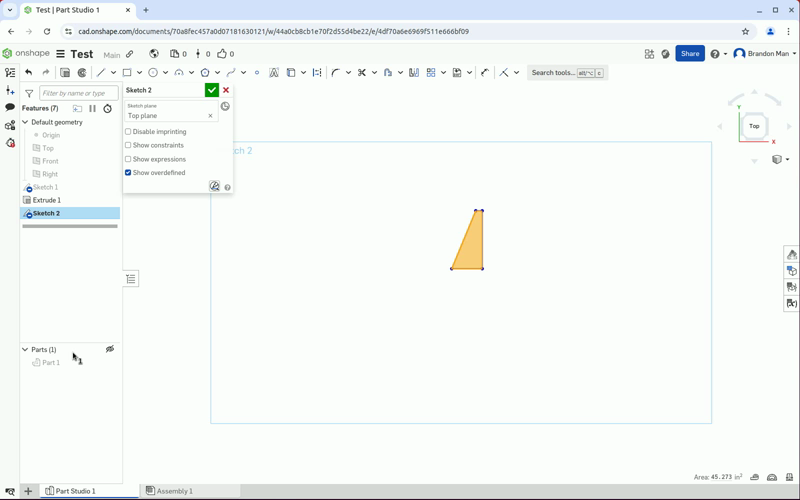
key(shift+y)
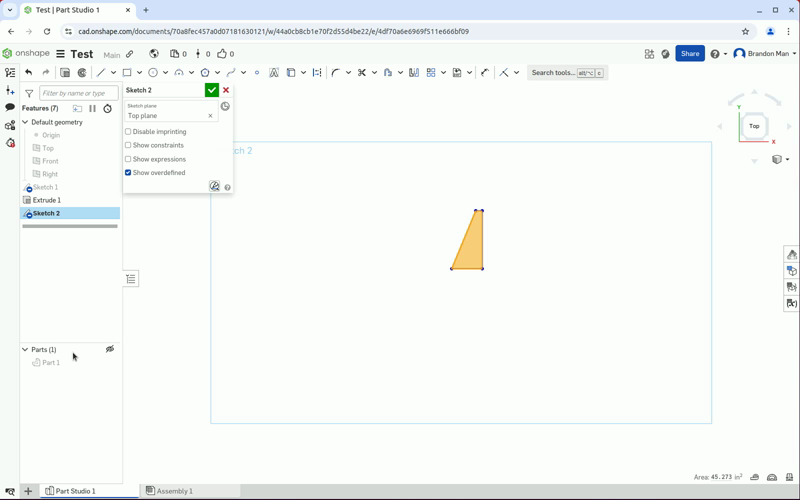
key(shift+e)
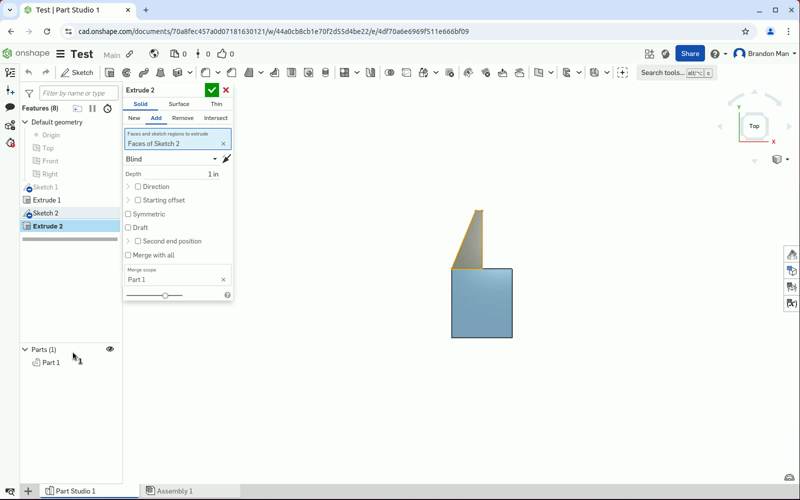
mouse_move(143, 106)
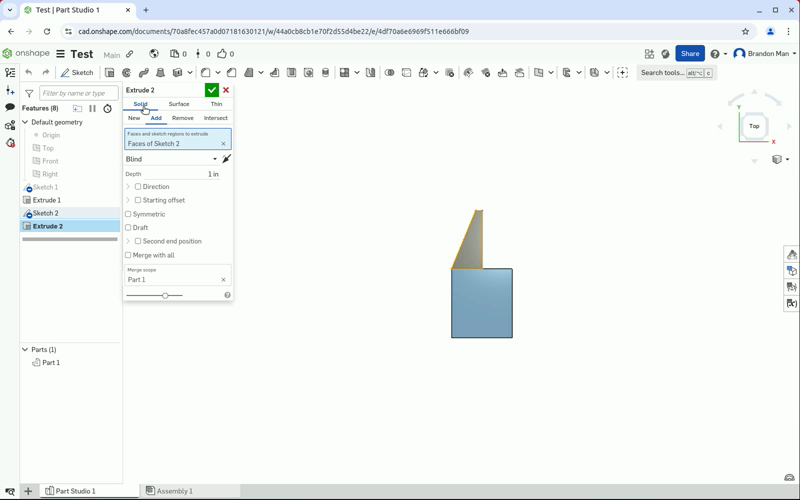
click(143, 106)
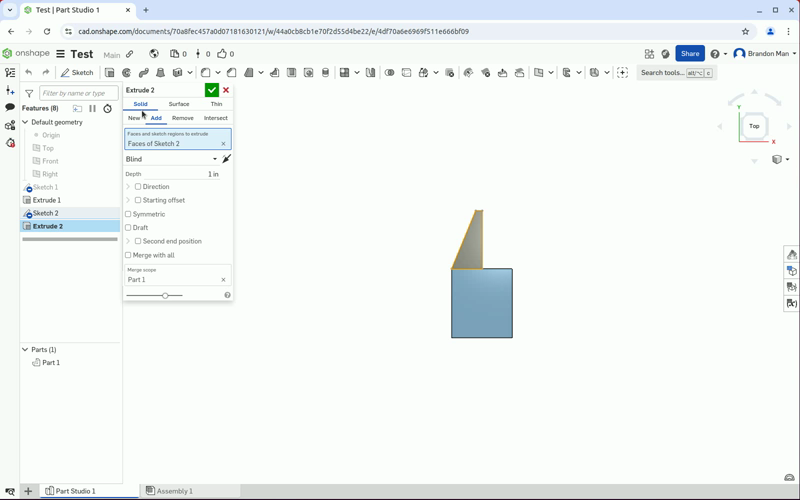
mouse_move(137, 120)
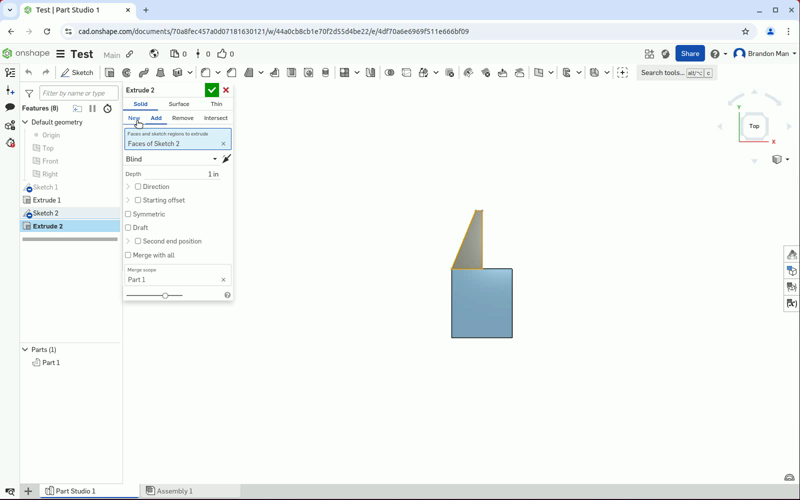
click(137, 120)
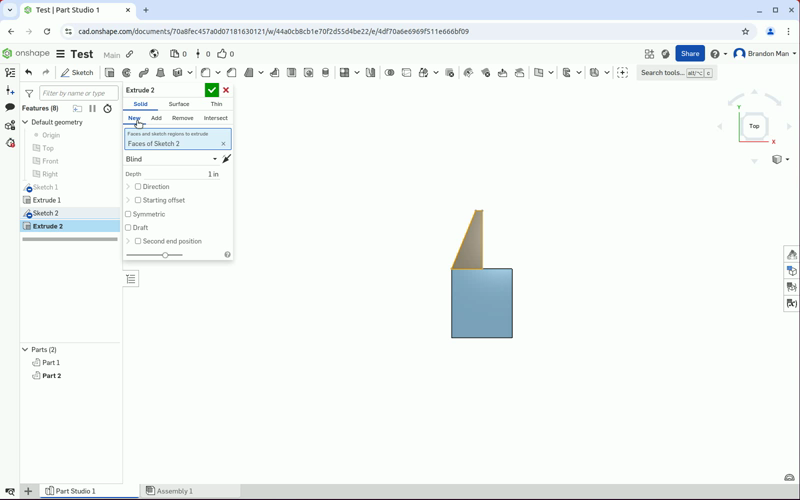
key(tab, 4)
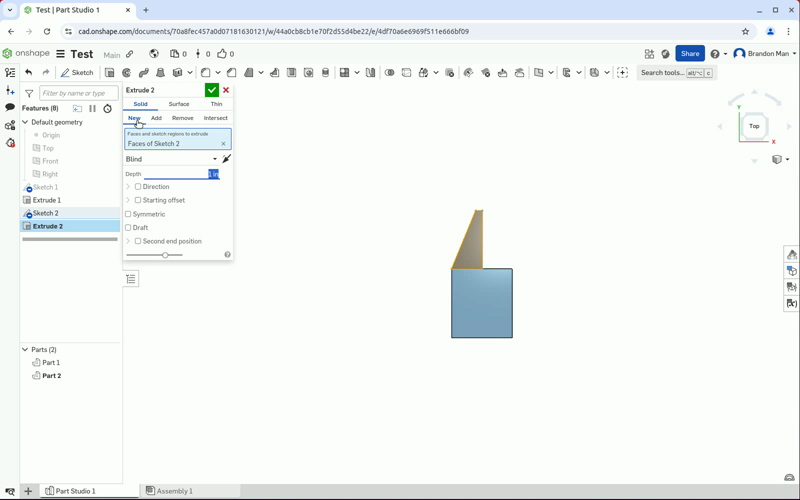
text(2.407)
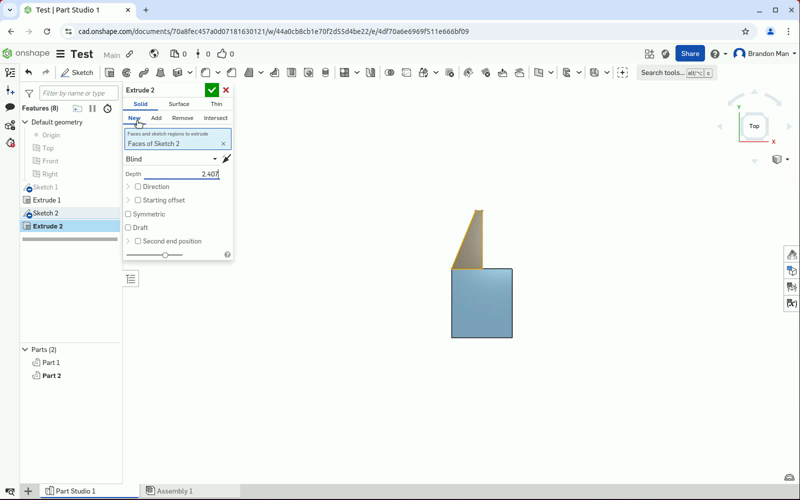
key(enter)
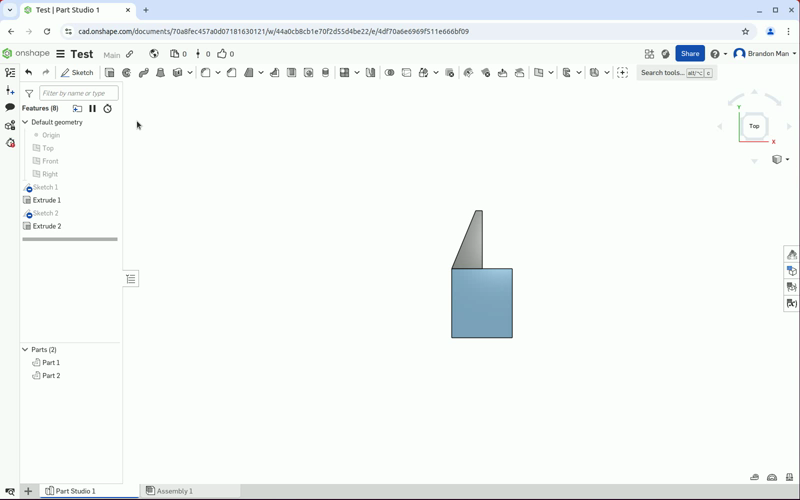
key(shift+h)
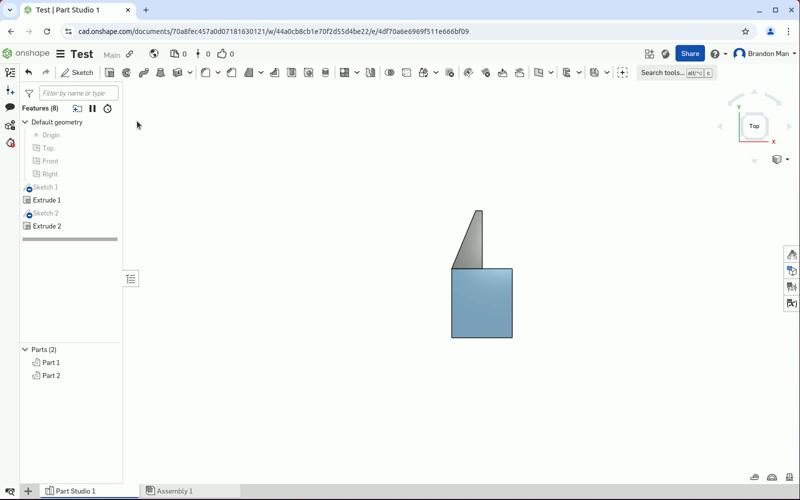
key(shift+h)
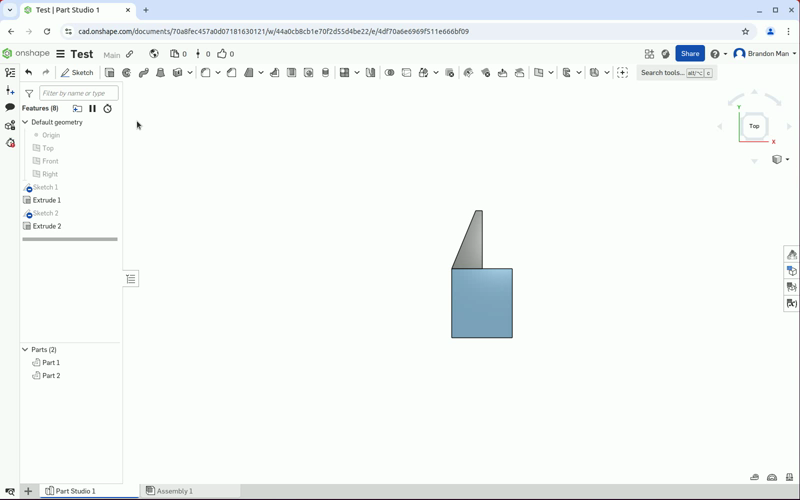
mouse_move(73, 189)
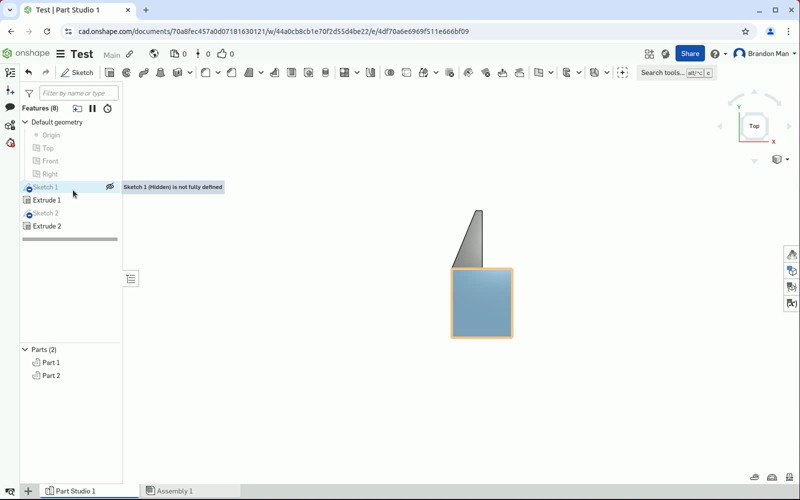
click(73, 189)
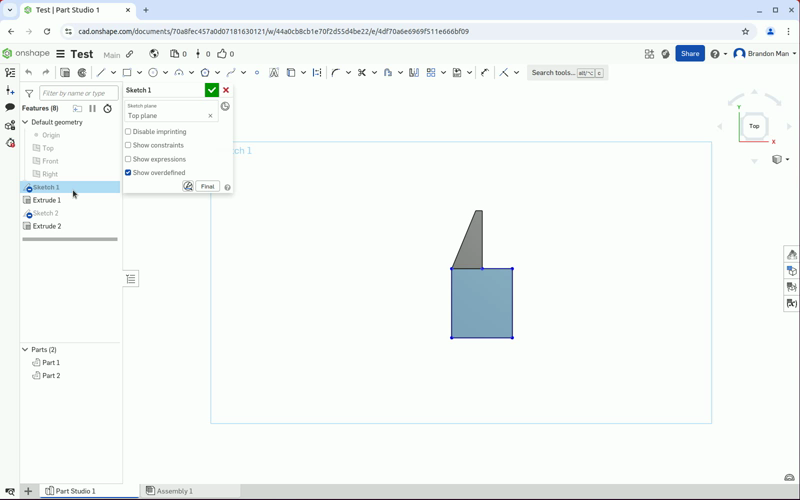
mouse_move(229, 92)
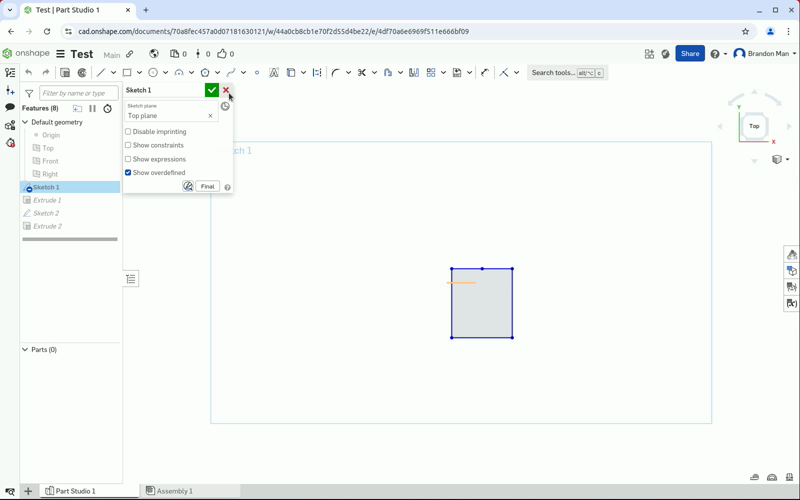
click(229, 92)
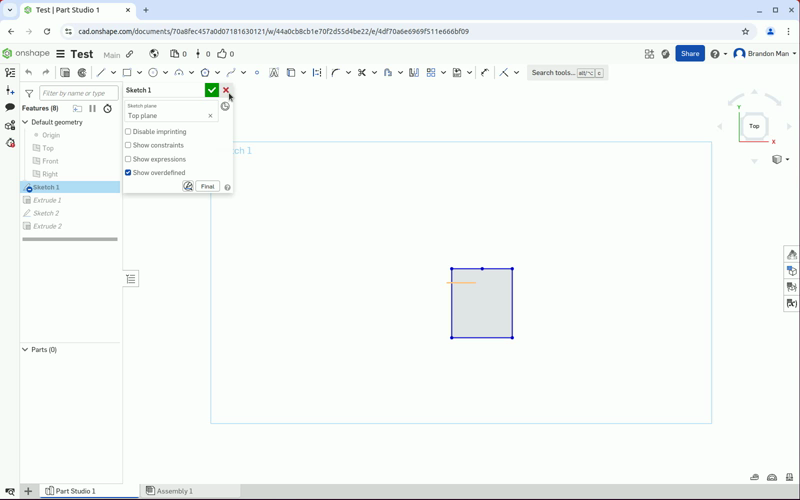
key(shift+s)
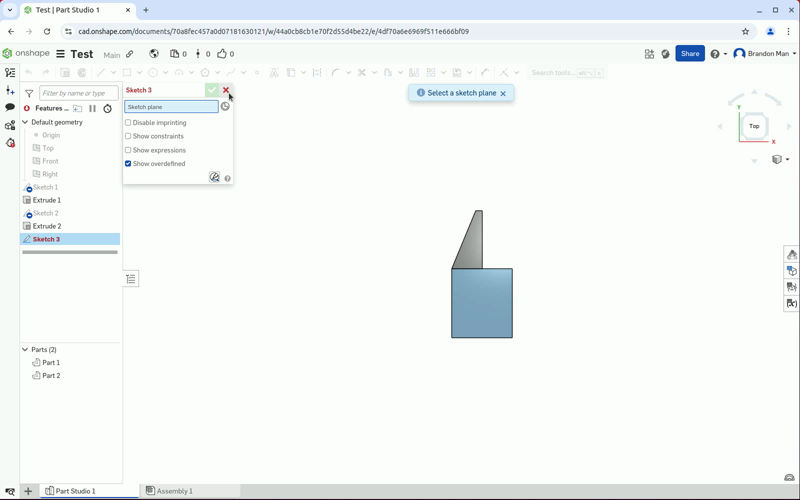
mouse_move(73, 150)
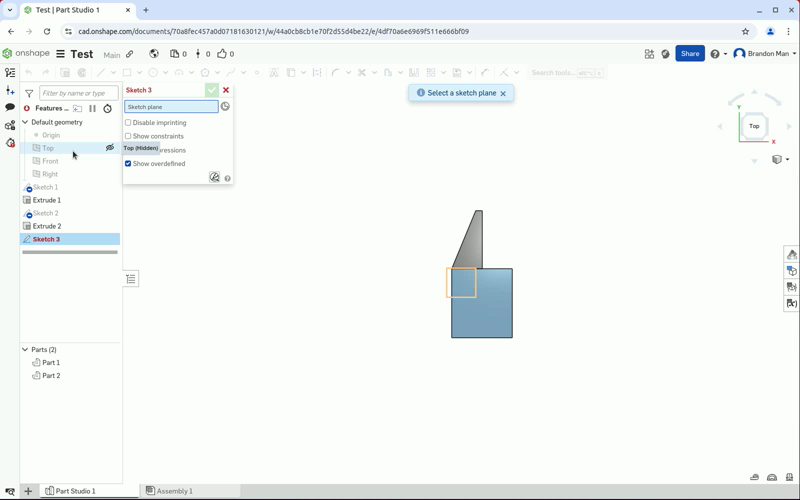
click(73, 150)
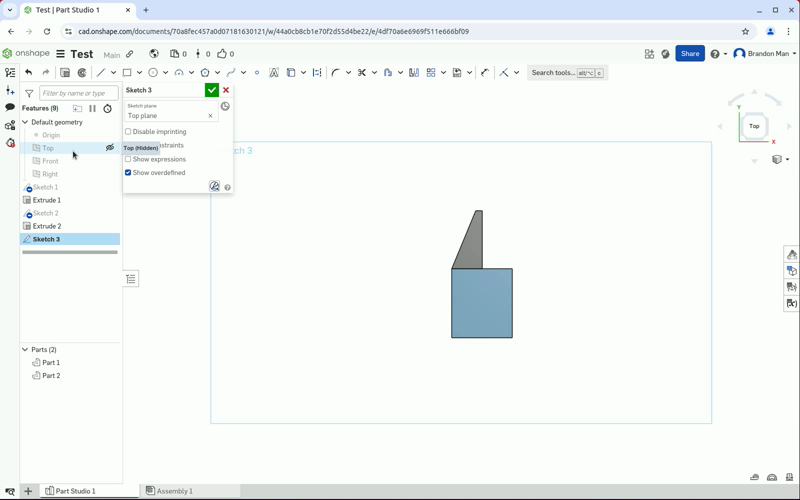
mouse_move(73, 352)
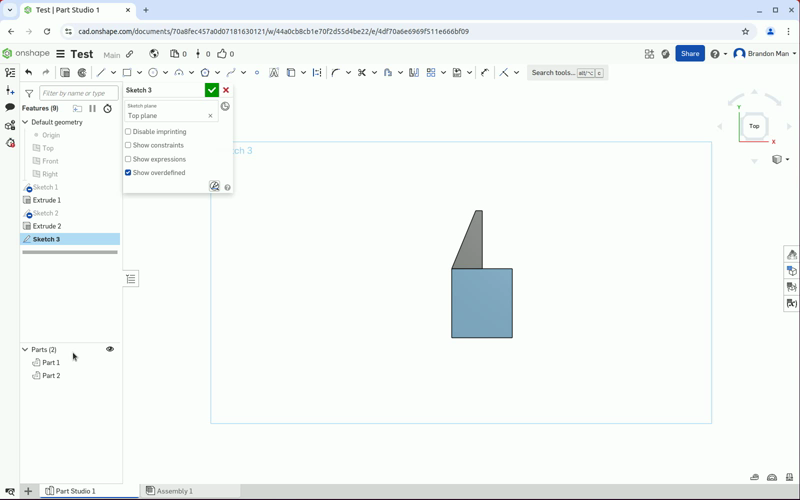
key(y)
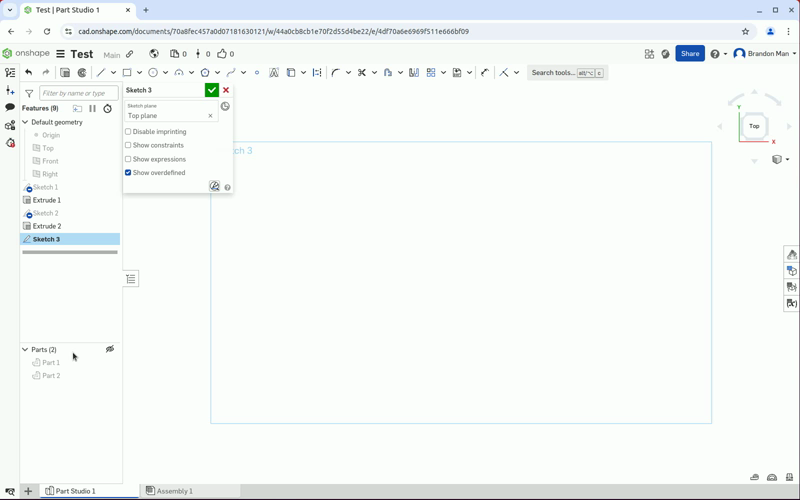
key(l)
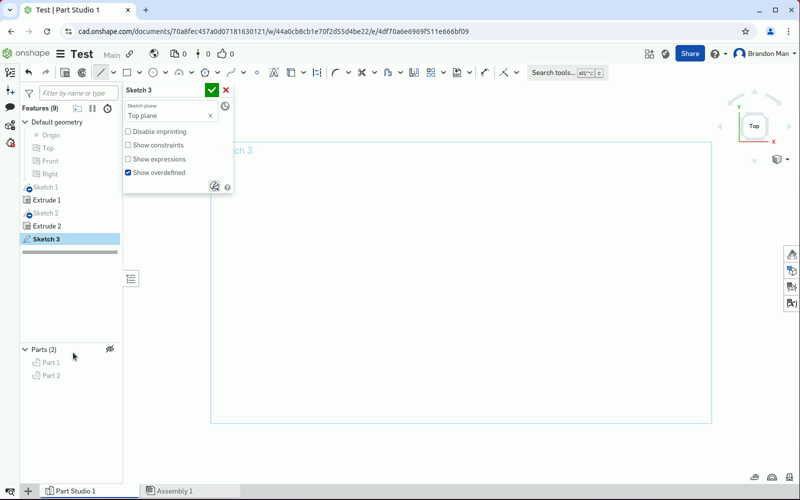
key_down(shift)
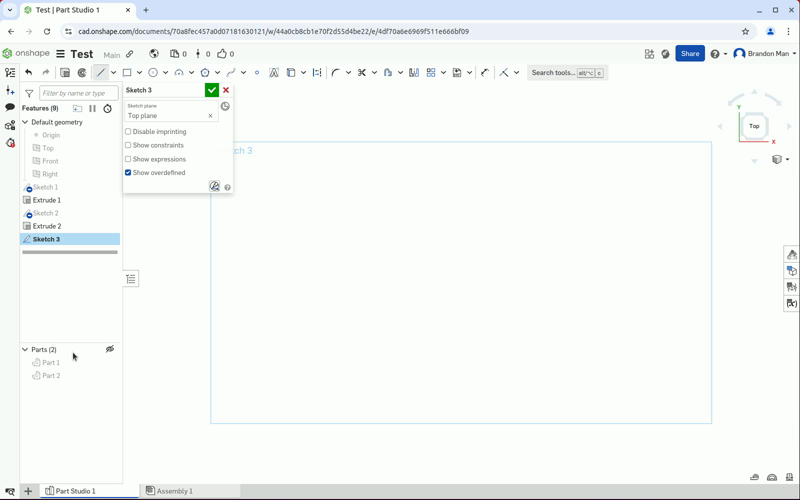
mouse_move(480, 268)
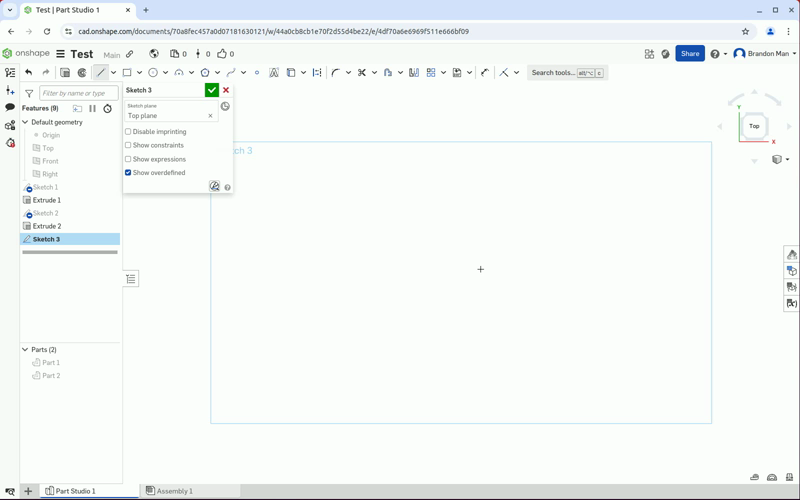
click(480, 268)
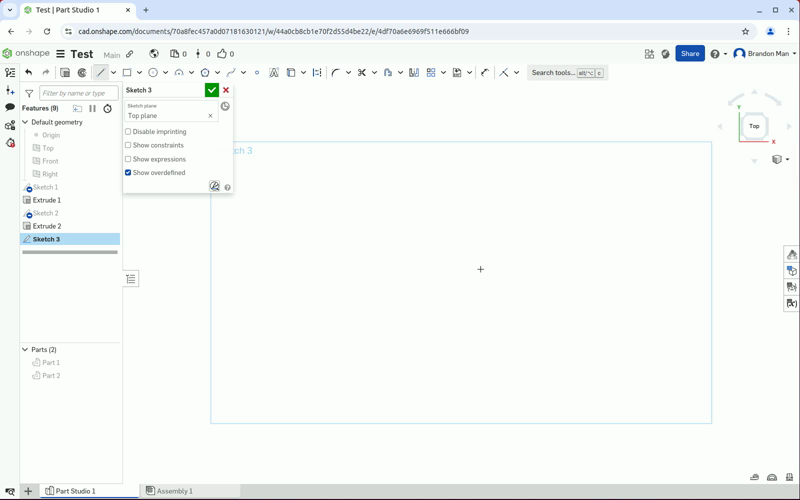
key_up(shift)
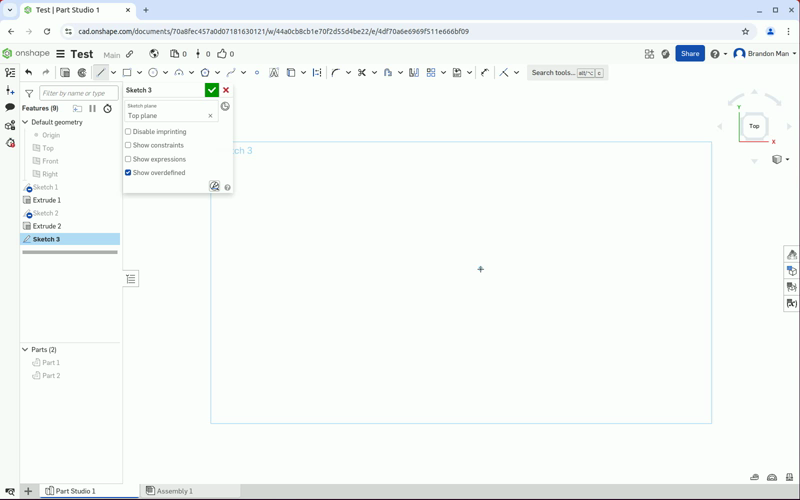
key_down(shift)
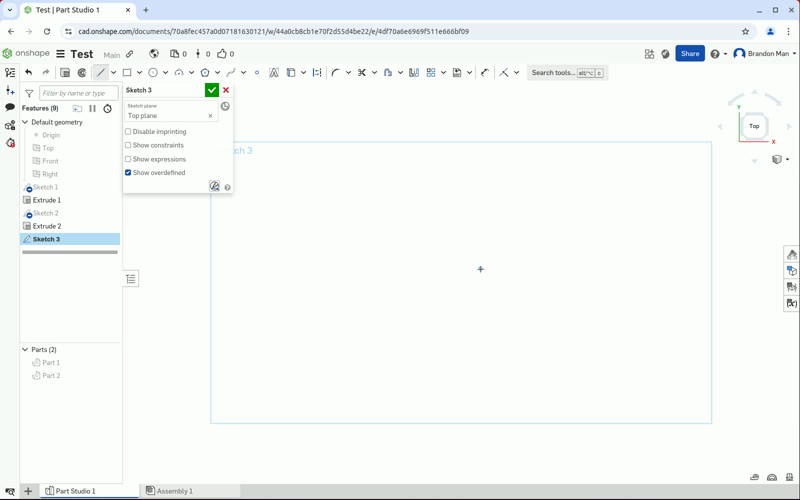
mouse_move(510, 268)
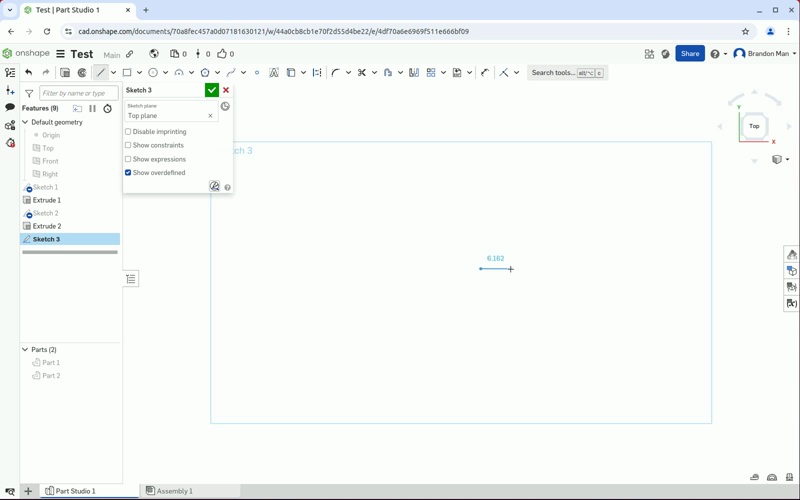
mouse_move(511, 268)
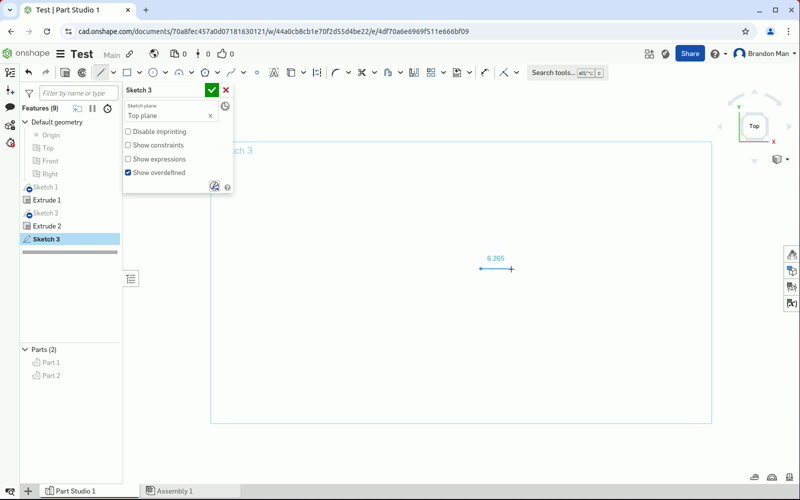
click(511, 268)
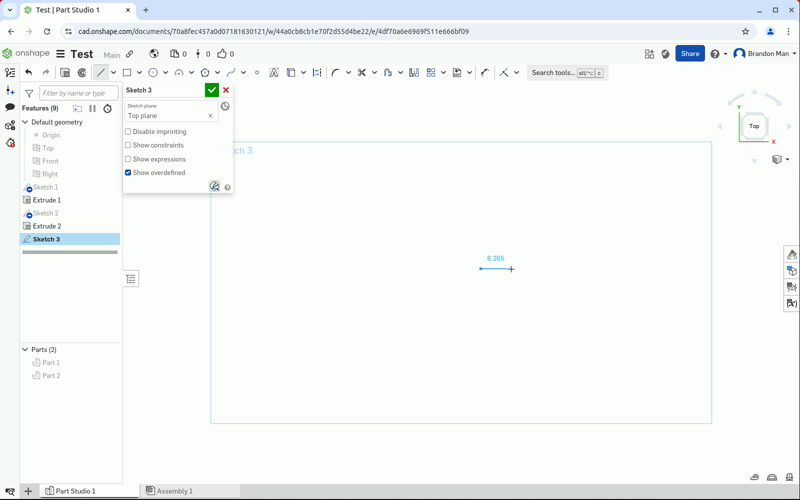
key_up(shift)
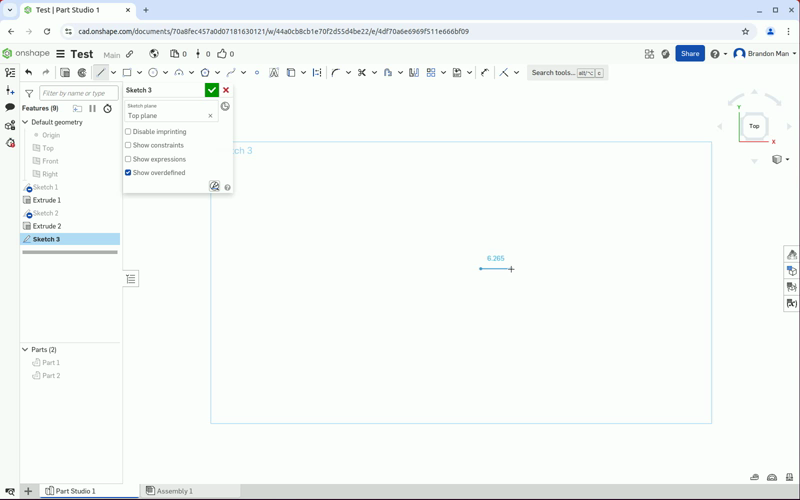
key_down(shift)
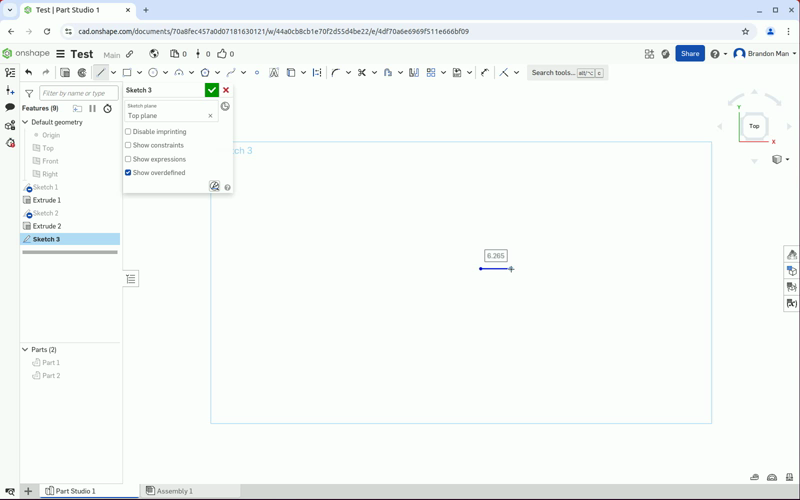
mouse_move(486, 210)
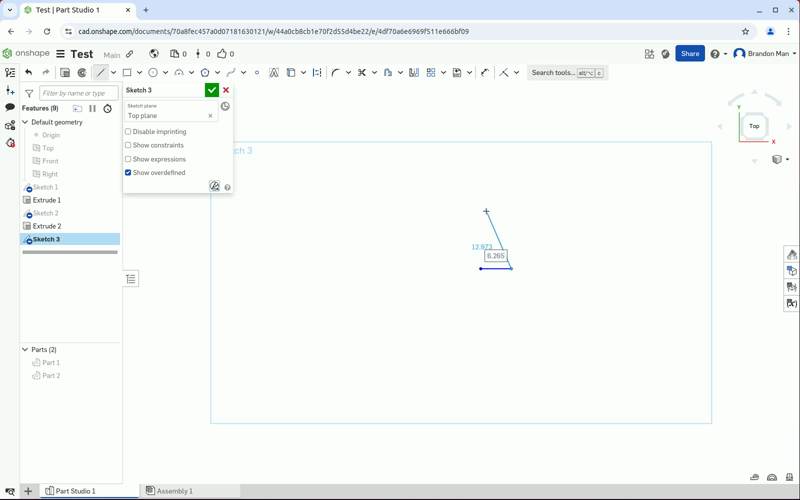
click(486, 210)
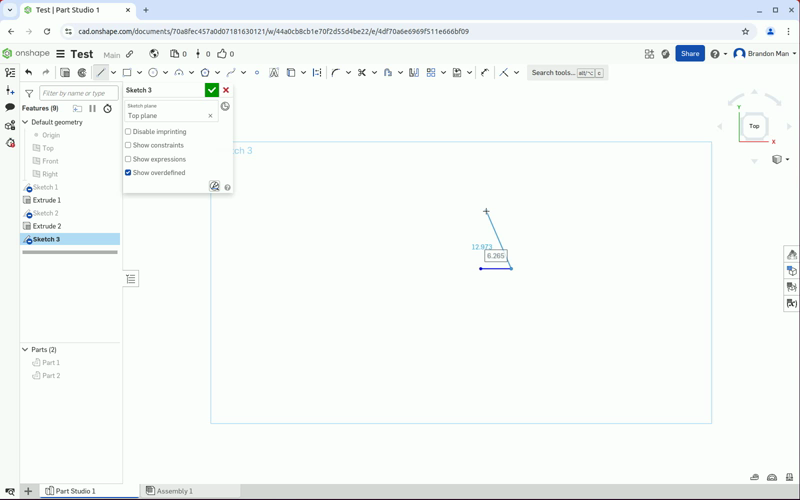
key_up(shift)
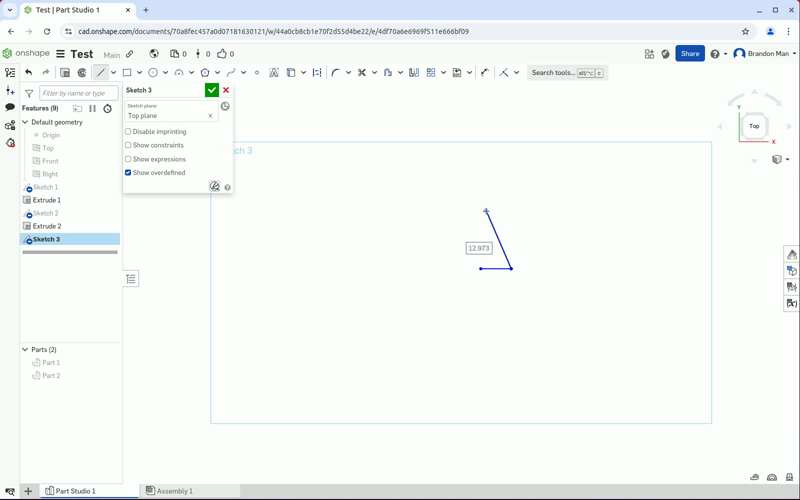
key_down(shift)
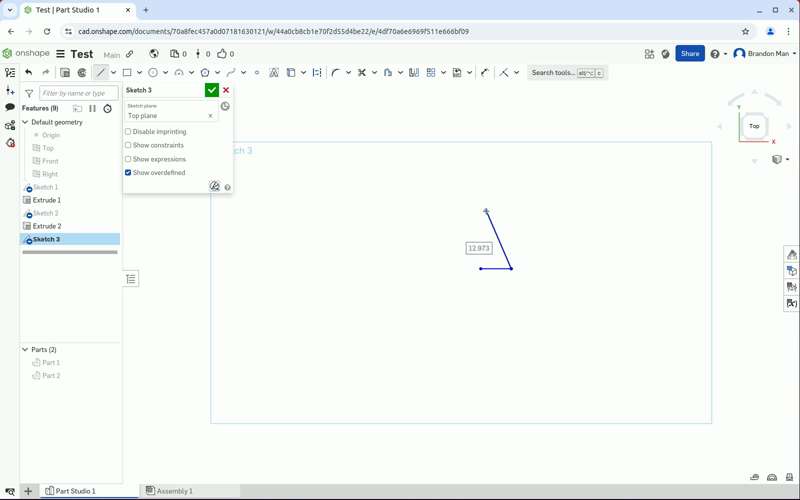
mouse_move(516, 210)
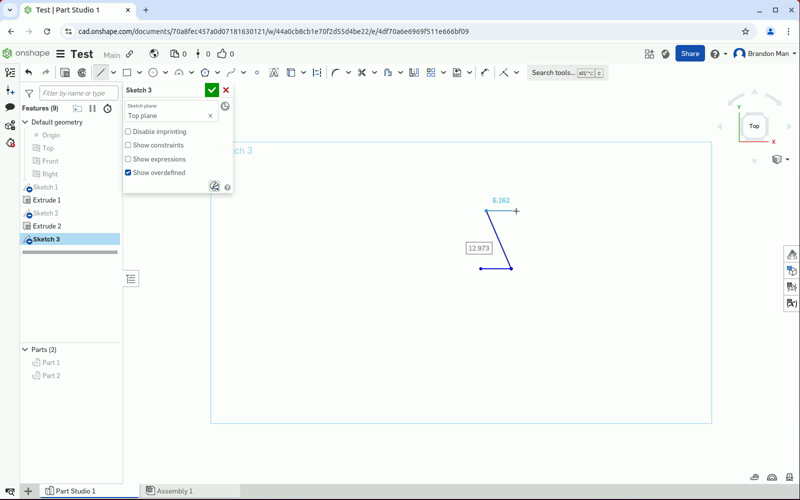
mouse_move(480, 210)
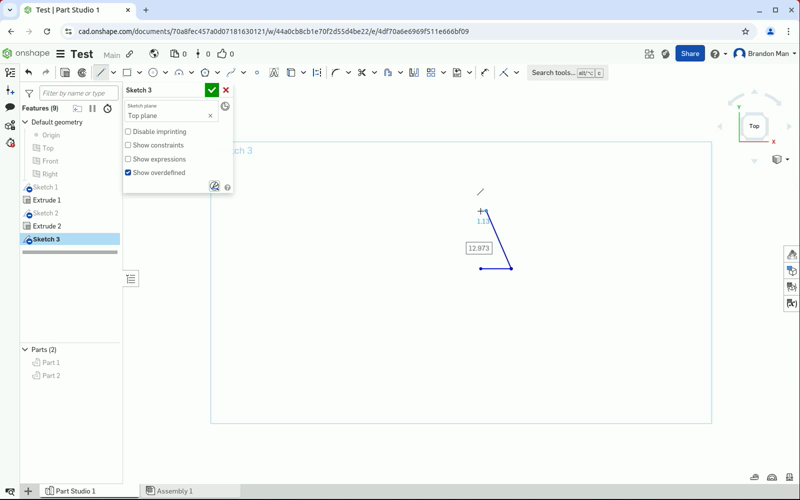
scroll(6)
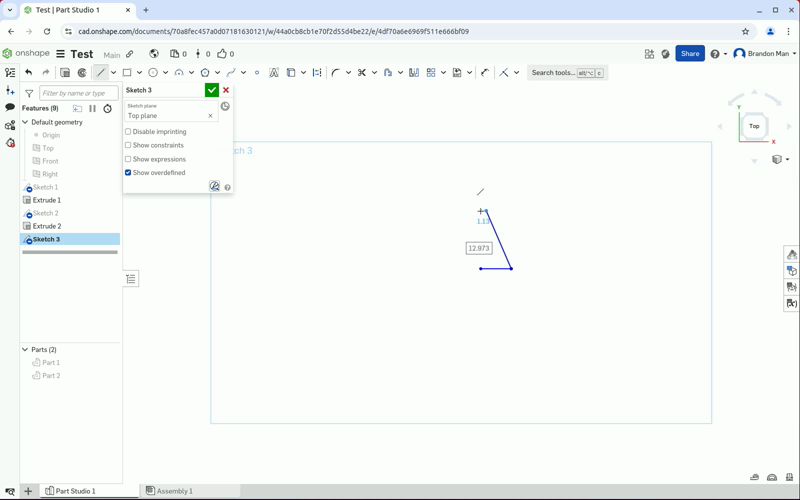
scroll(6)
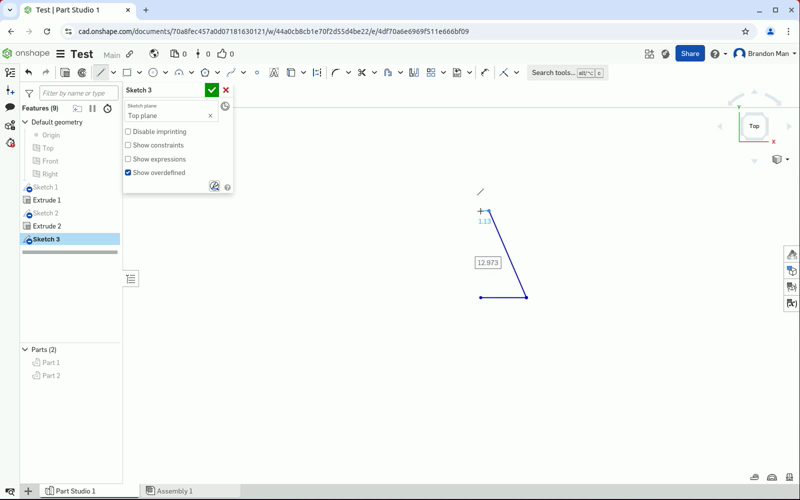
scroll(6)
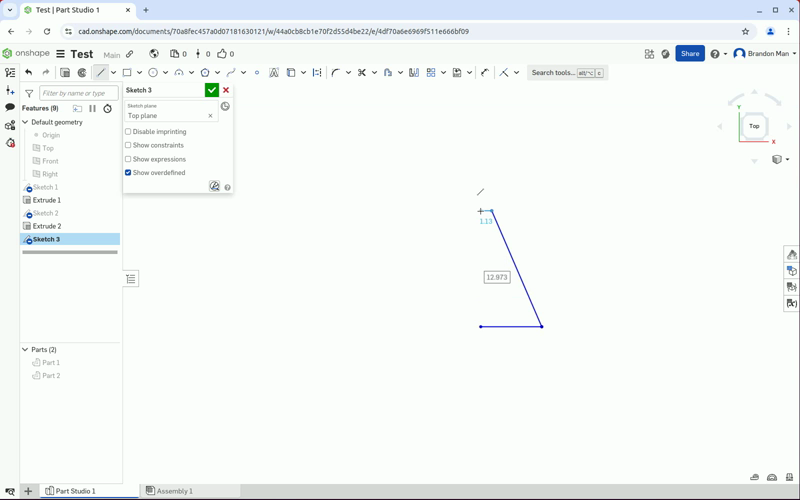
scroll(6)
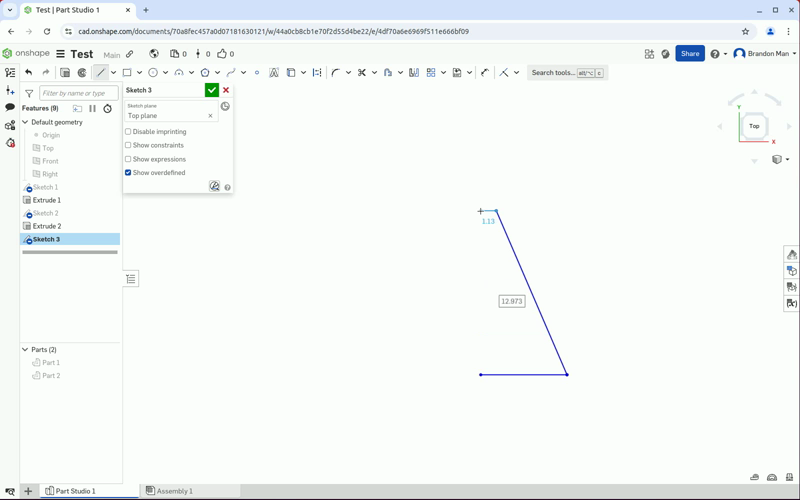
scroll(6)
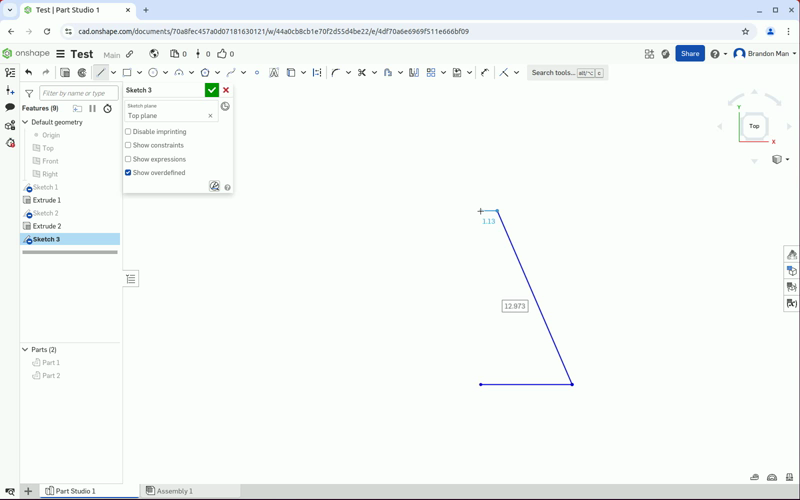
scroll(6)
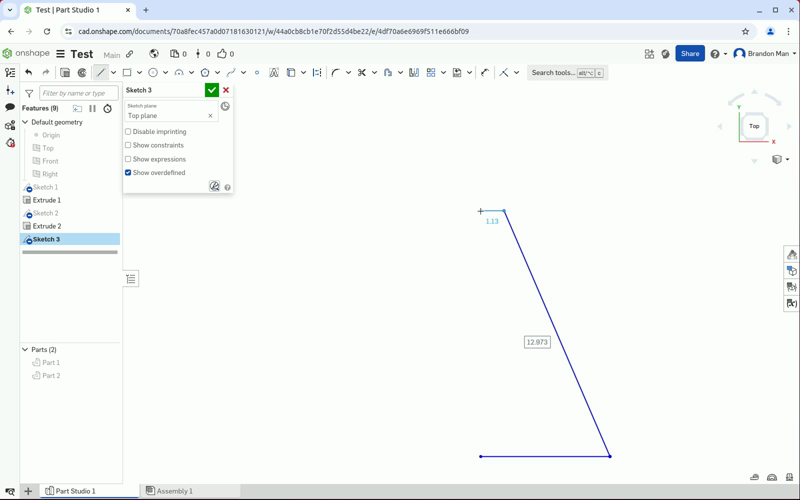
scroll(6)
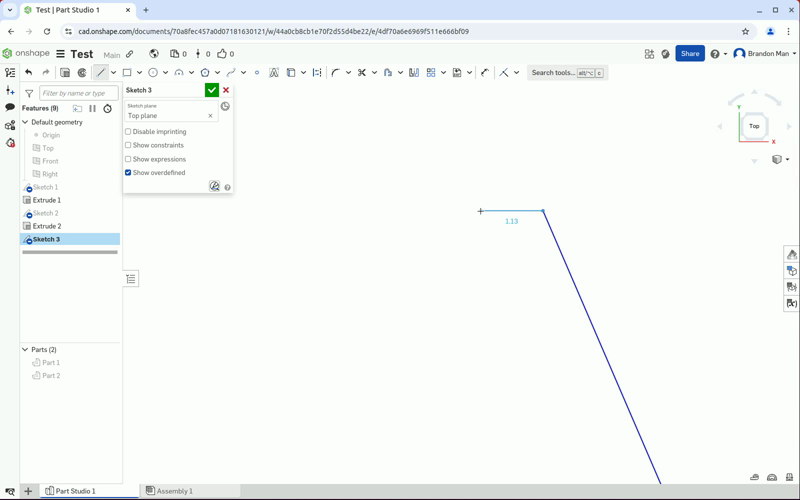
click(480, 210)
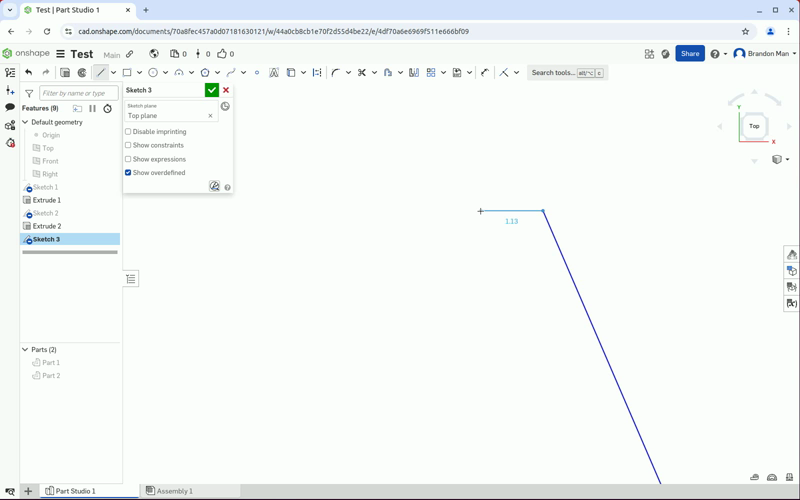
scroll(-6)
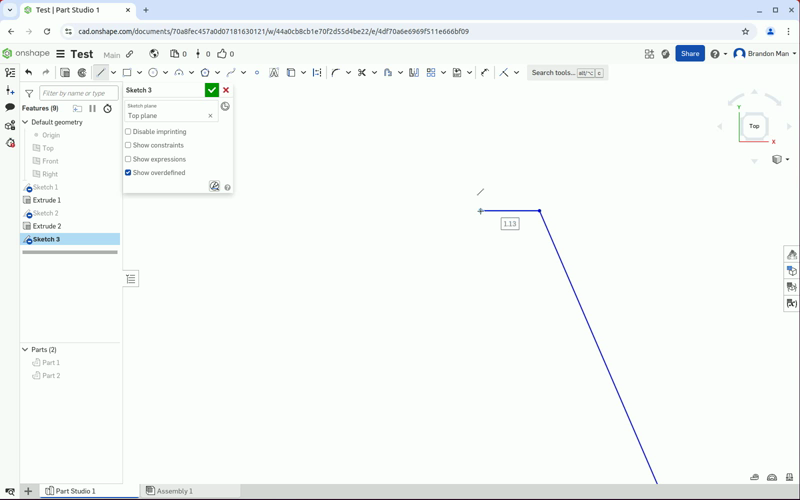
scroll(-6)
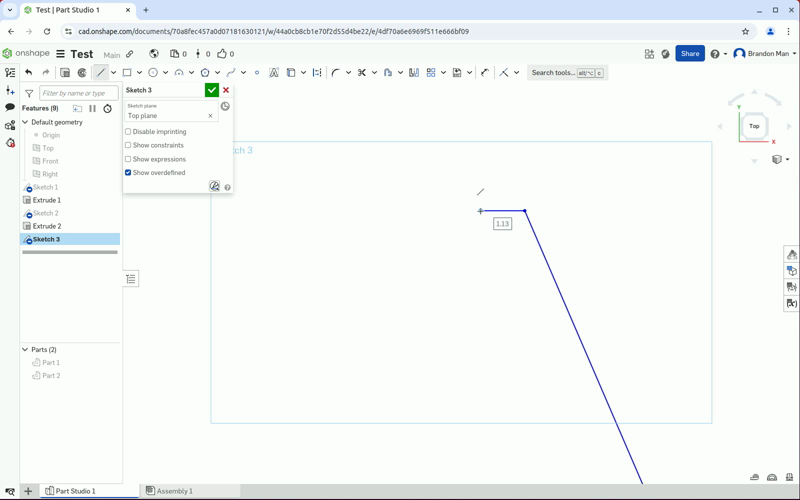
scroll(-6)
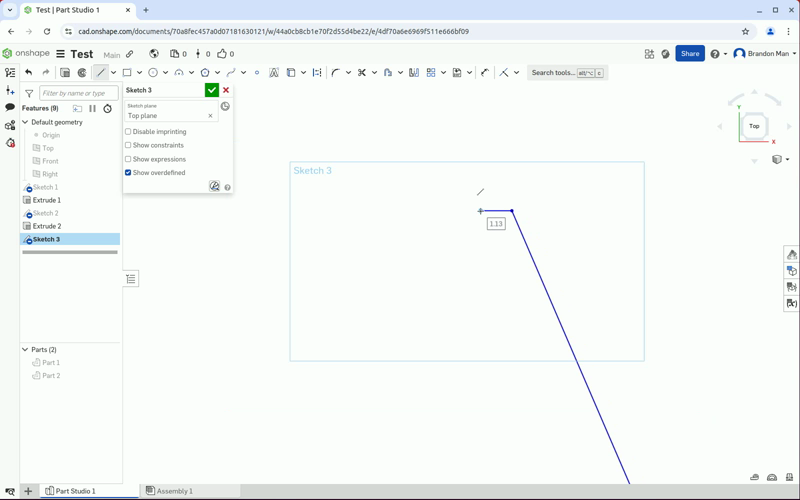
scroll(-6)
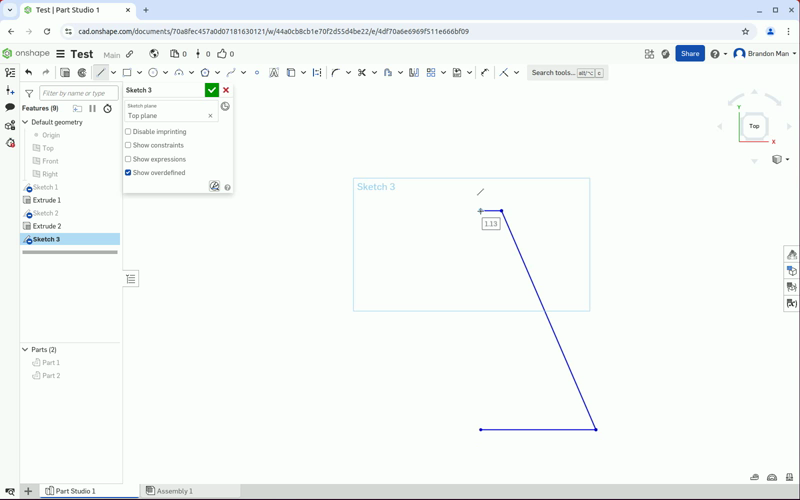
scroll(-6)
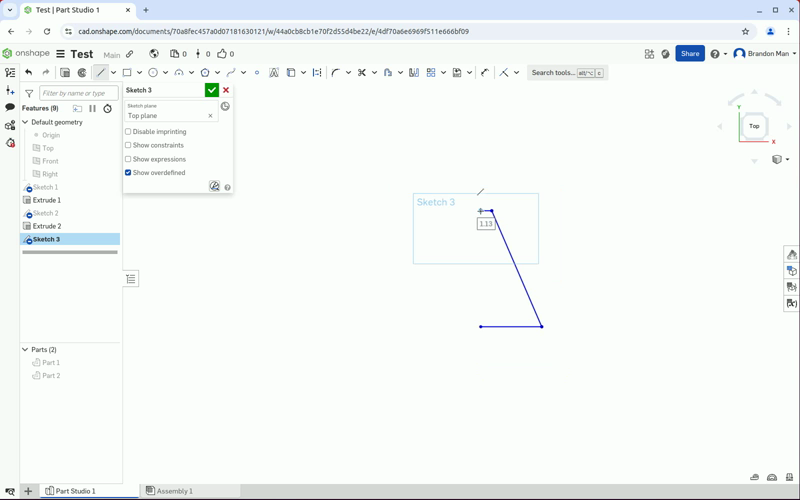
scroll(-6)
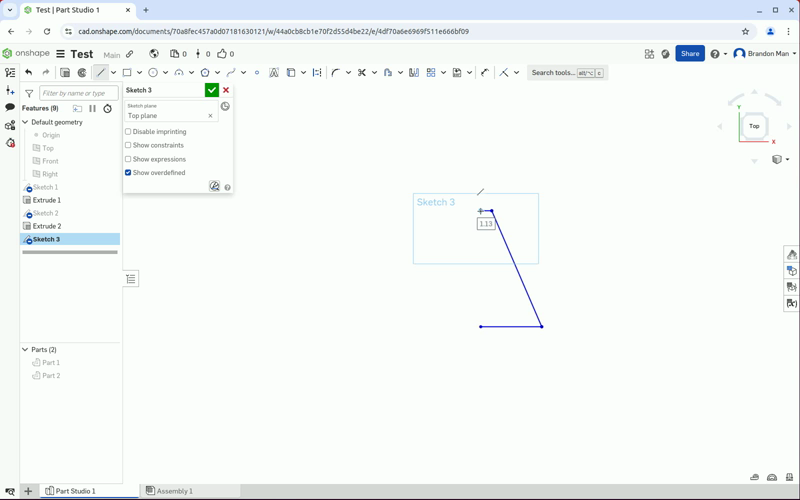
scroll(-6)
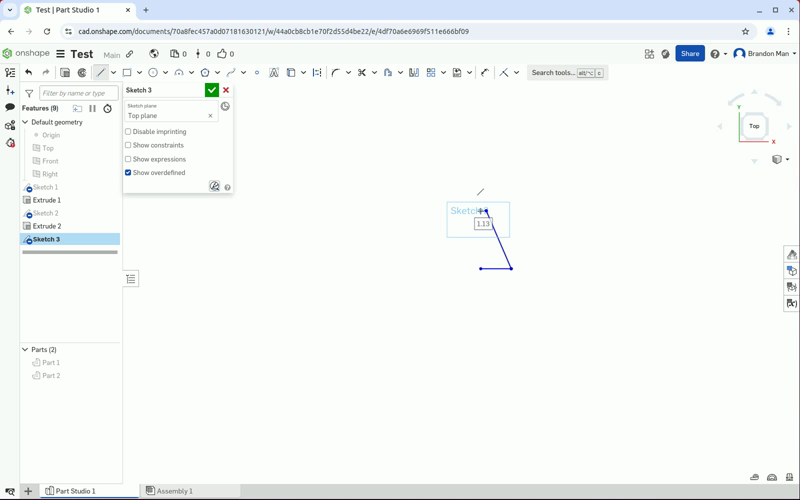
key_up(shift)
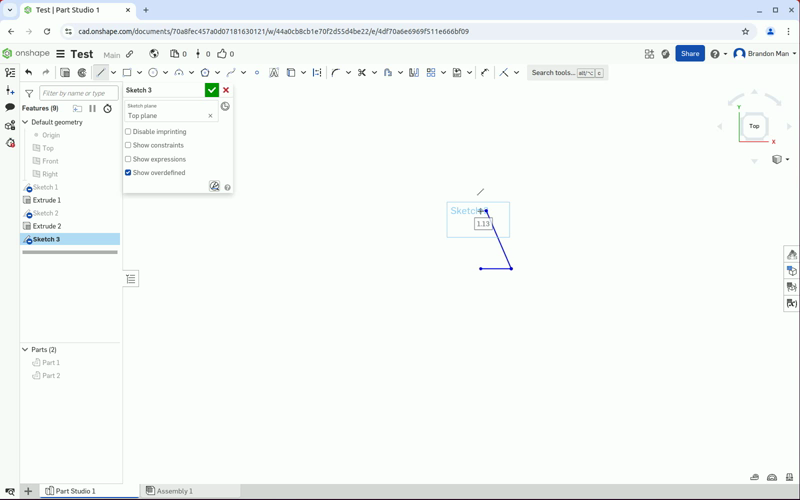
mouse_move(510, 210)
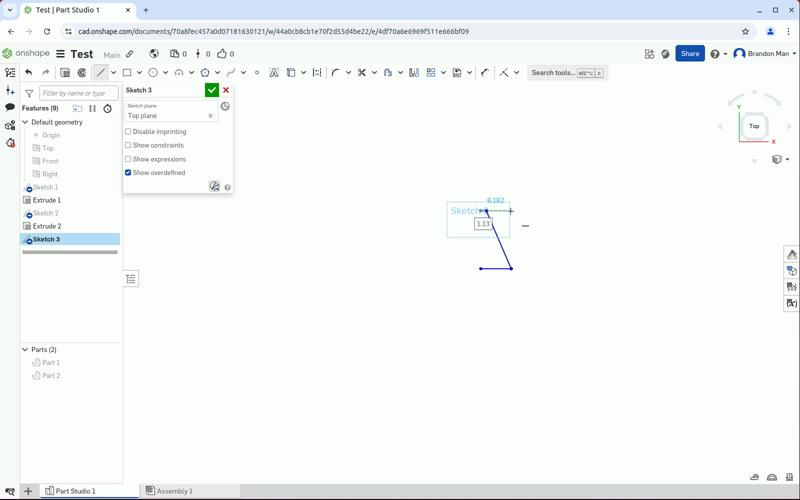
key_down(shift)
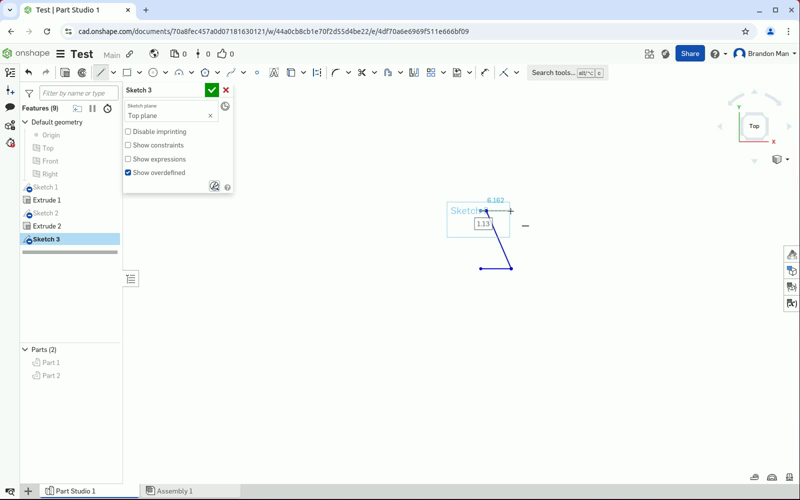
mouse_move(480, 268)
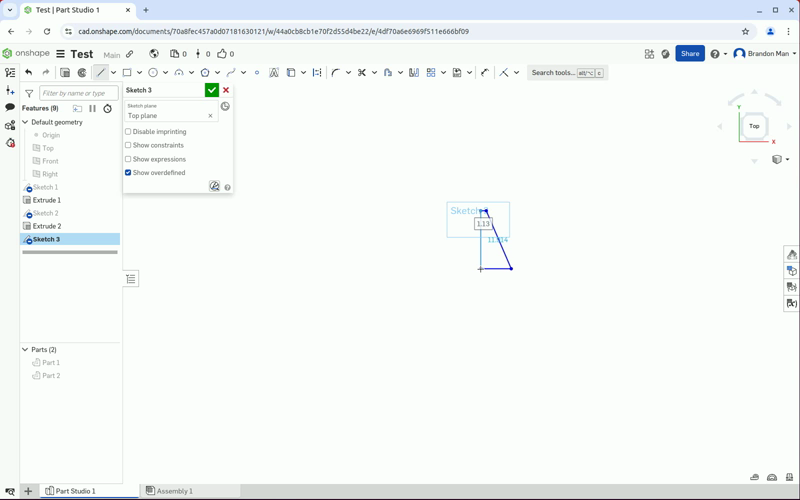
key_up(shift)
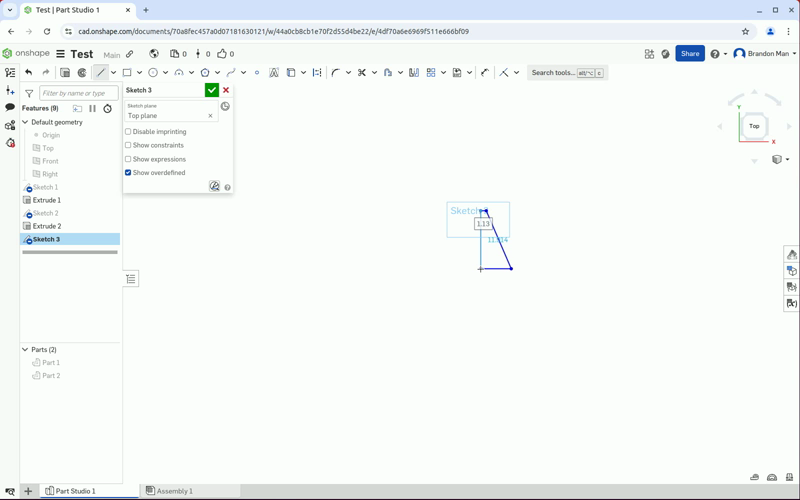
click(480, 268)
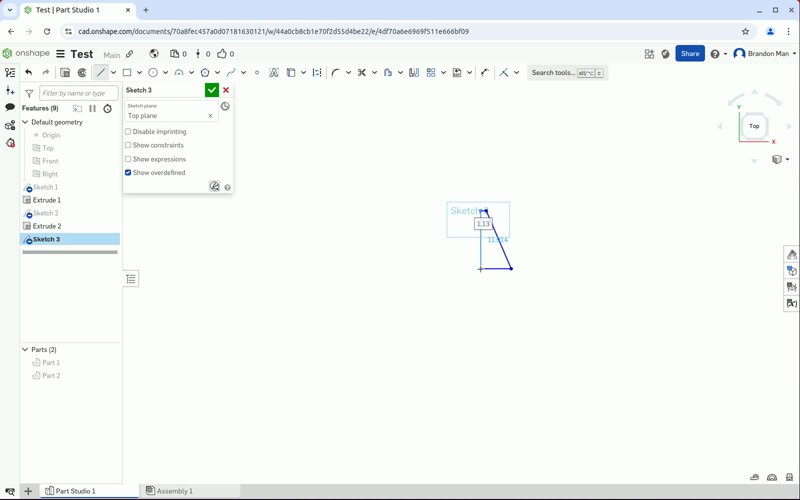
key(esc)
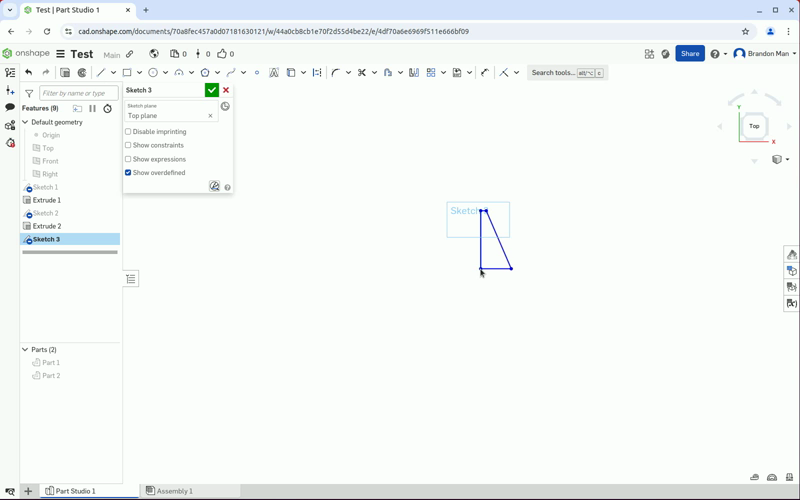
mouse_move(483, 213)
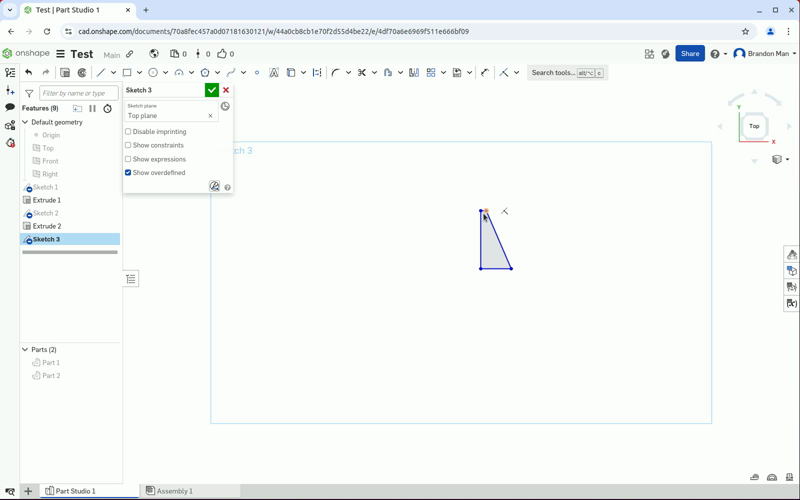
scroll(6)
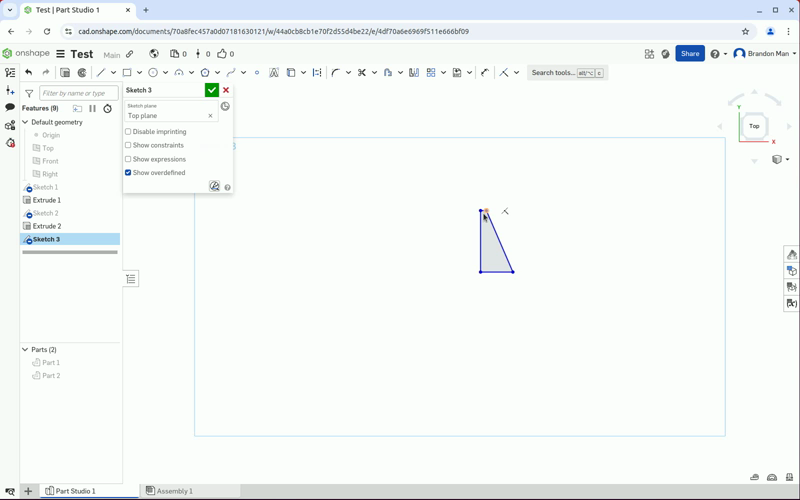
scroll(6)
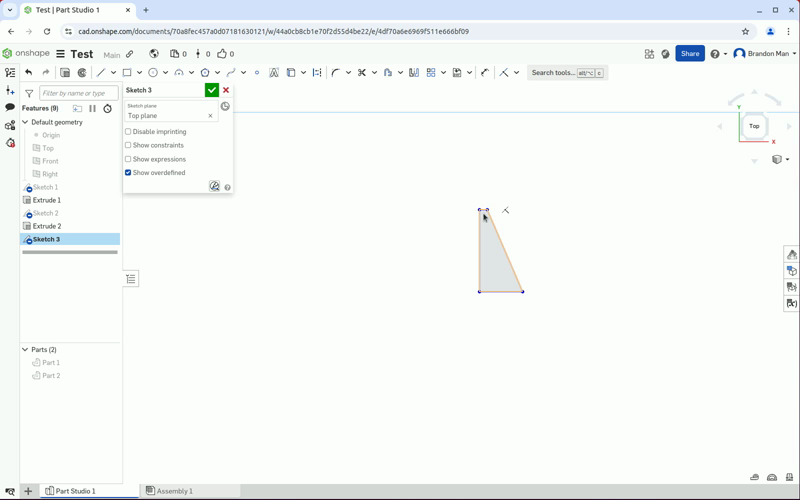
scroll(6)
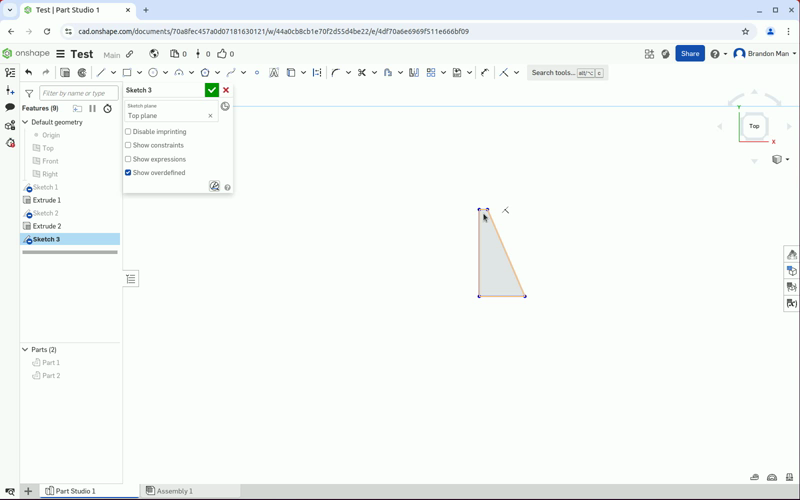
scroll(6)
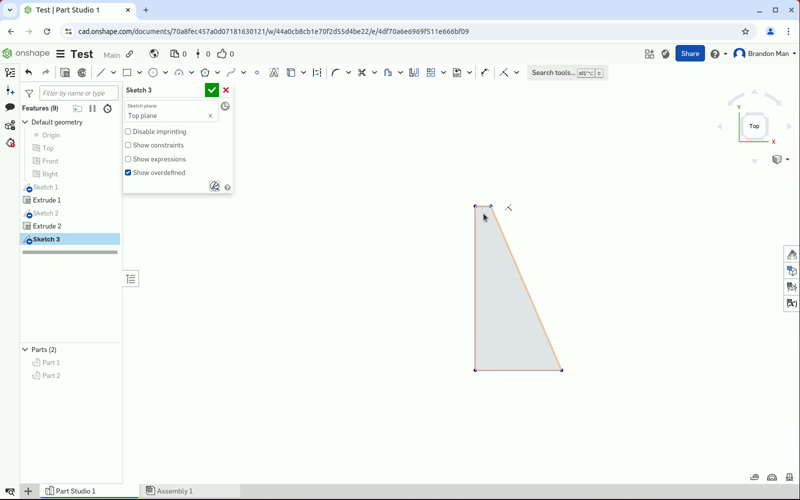
scroll(6)
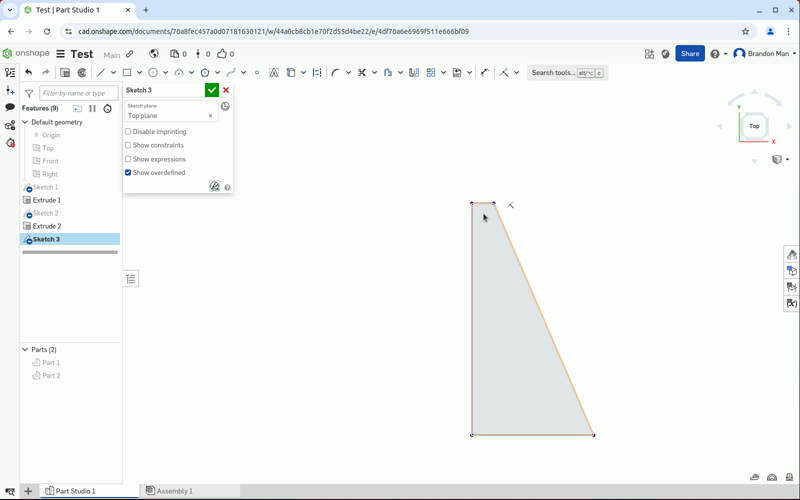
scroll(6)
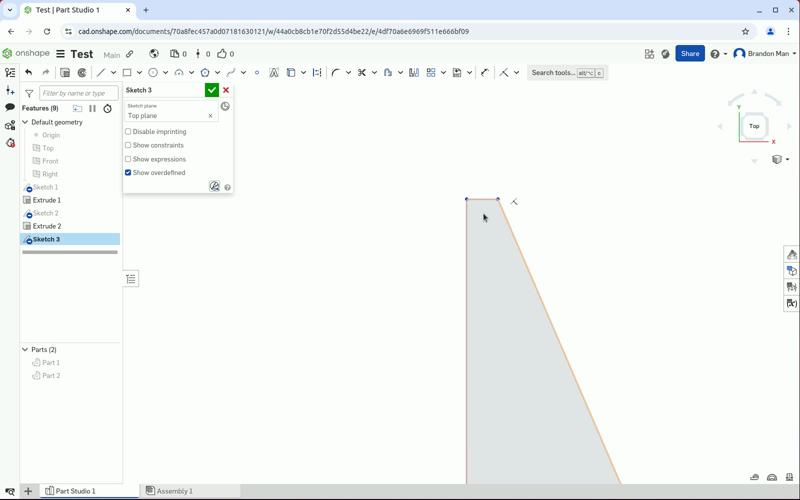
scroll(6)
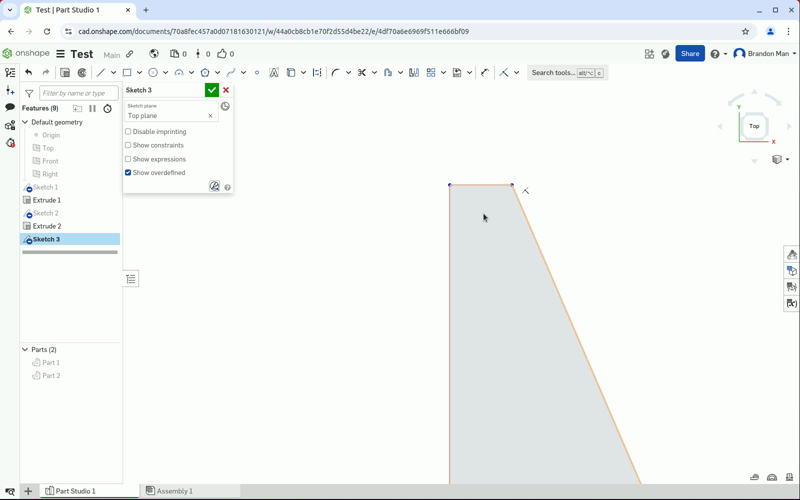
click(483, 213)
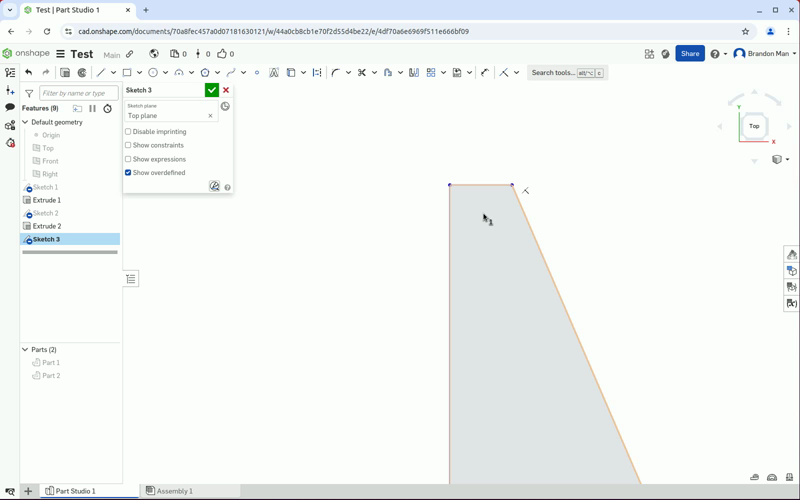
scroll(-6)
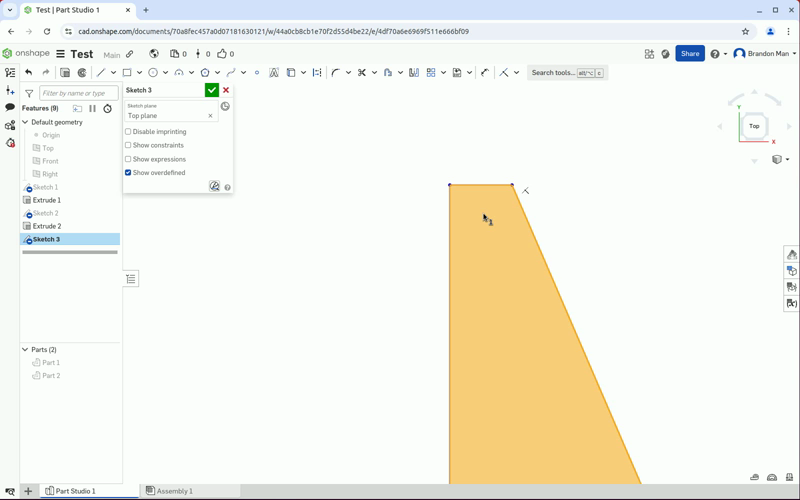
scroll(-6)
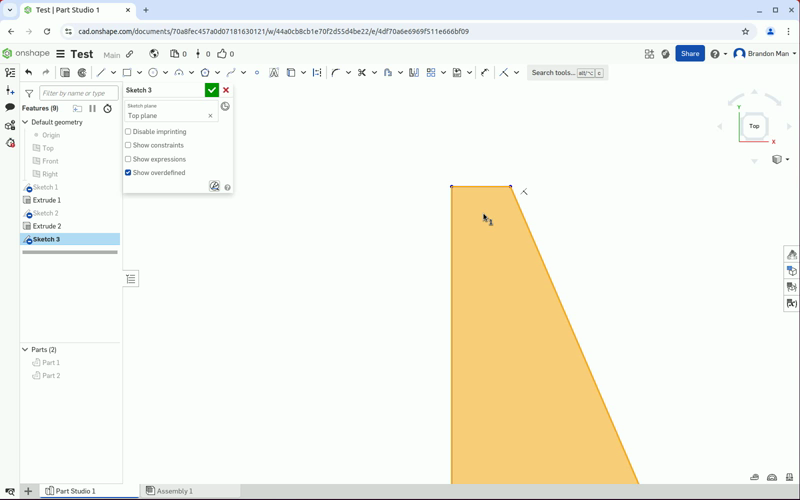
scroll(-6)
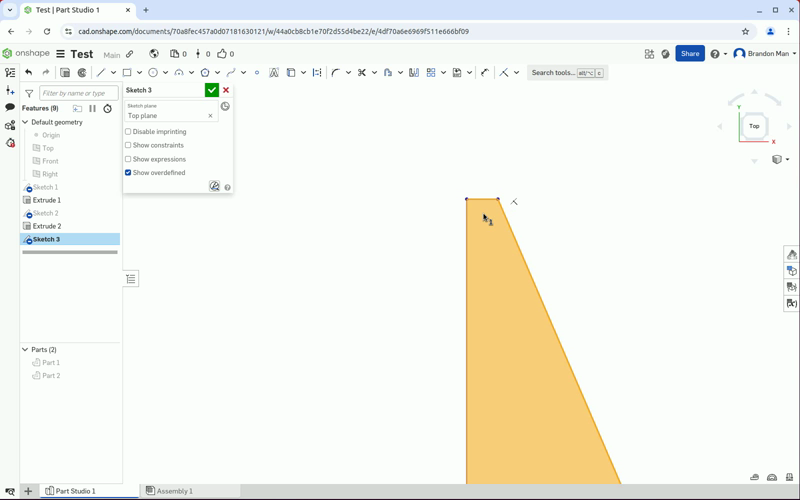
scroll(-6)
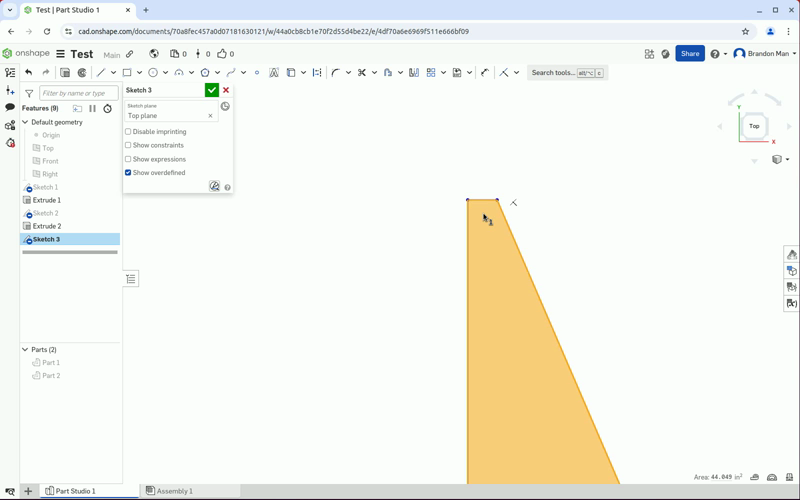
scroll(-6)
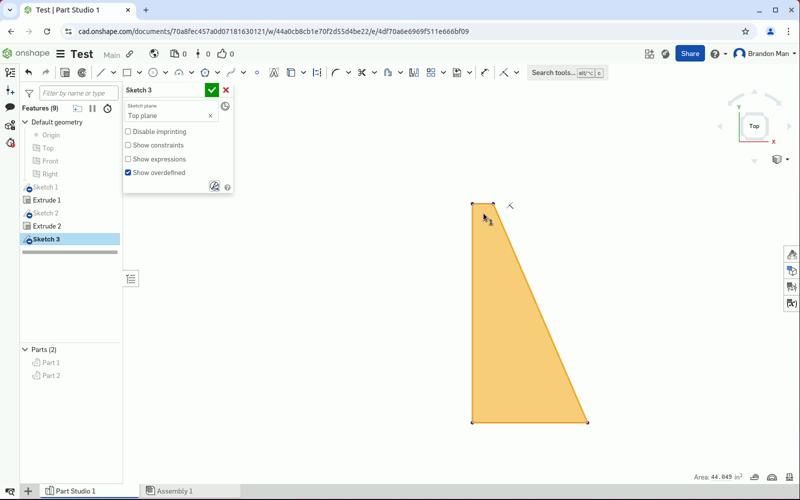
scroll(-6)
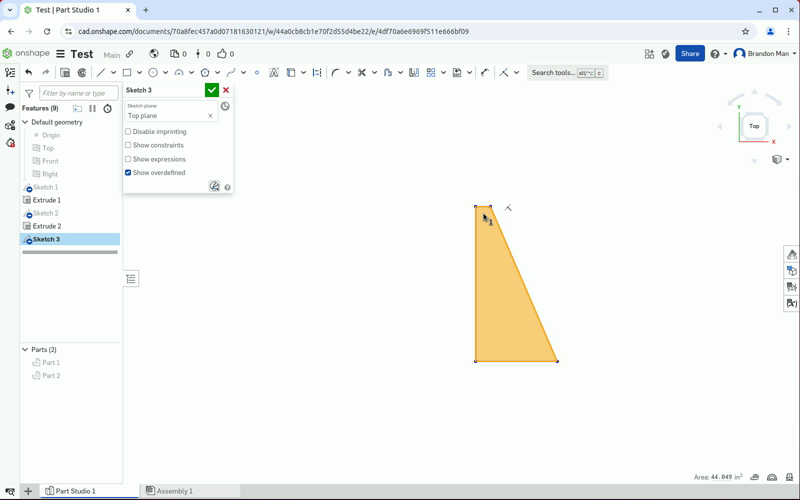
scroll(-6)
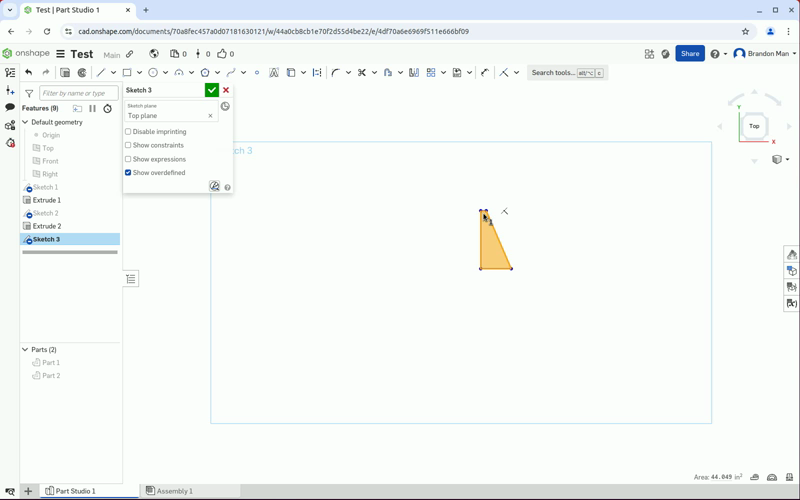
mouse_move(73, 352)
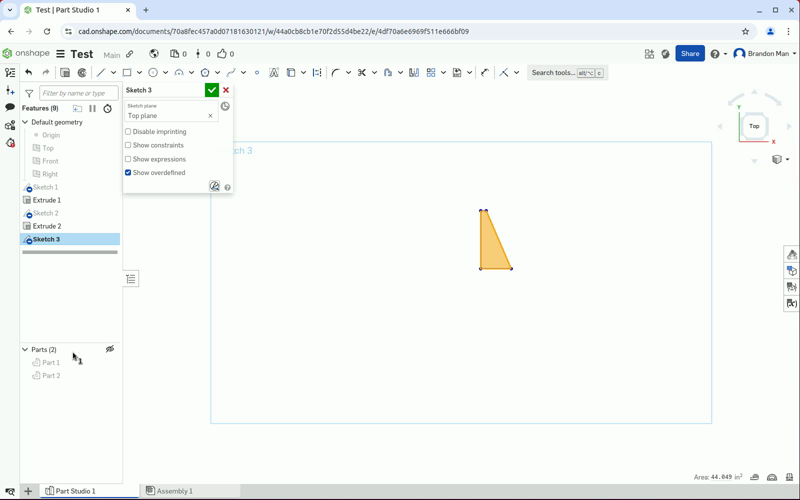
key(shift+y)
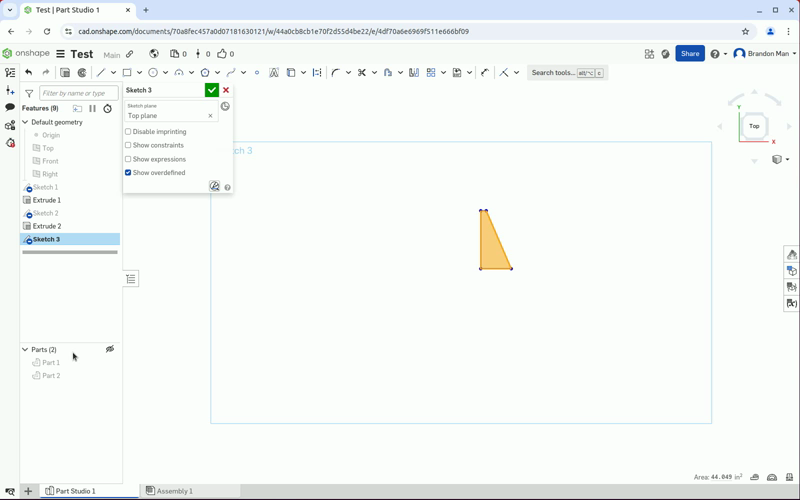
key(shift+e)
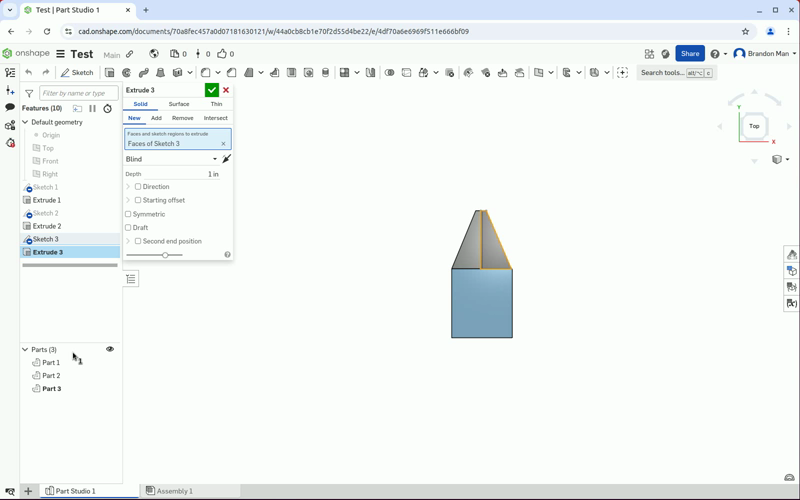
mouse_move(143, 106)
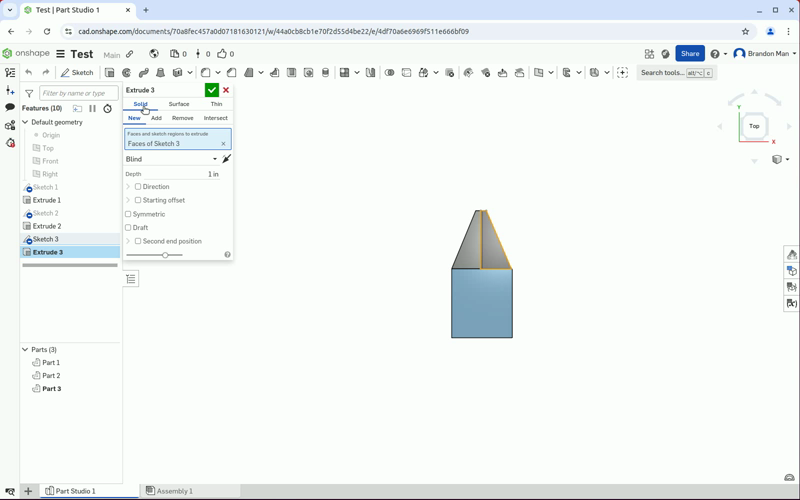
click(143, 106)
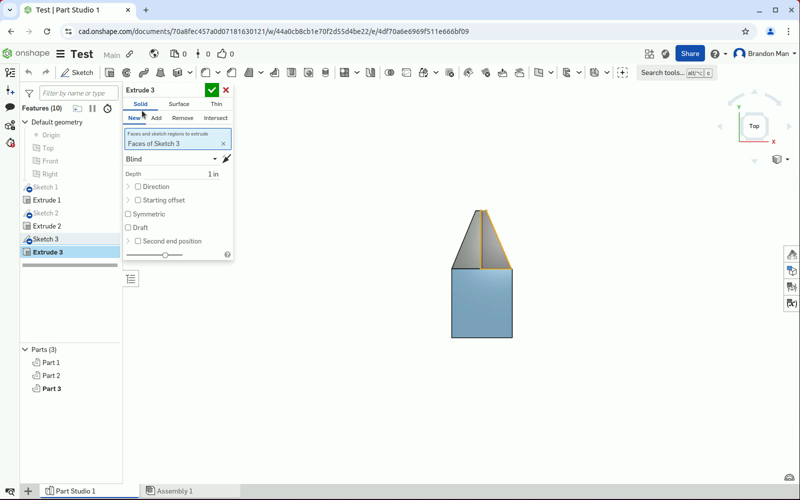
mouse_move(137, 120)
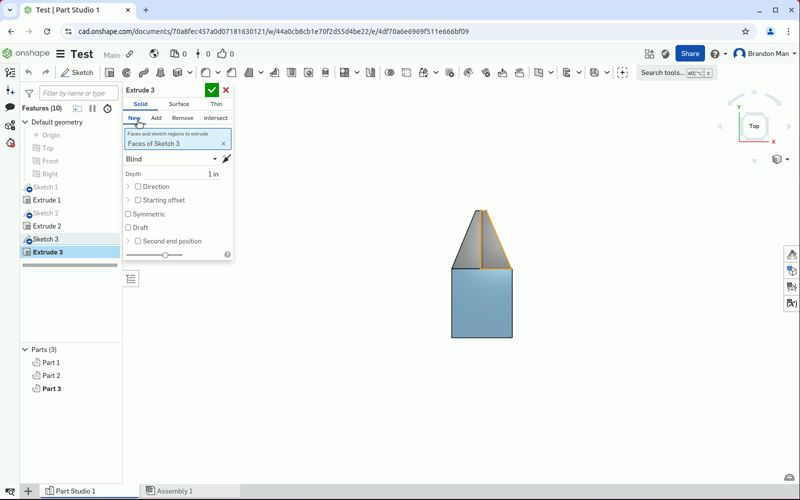
click(137, 120)
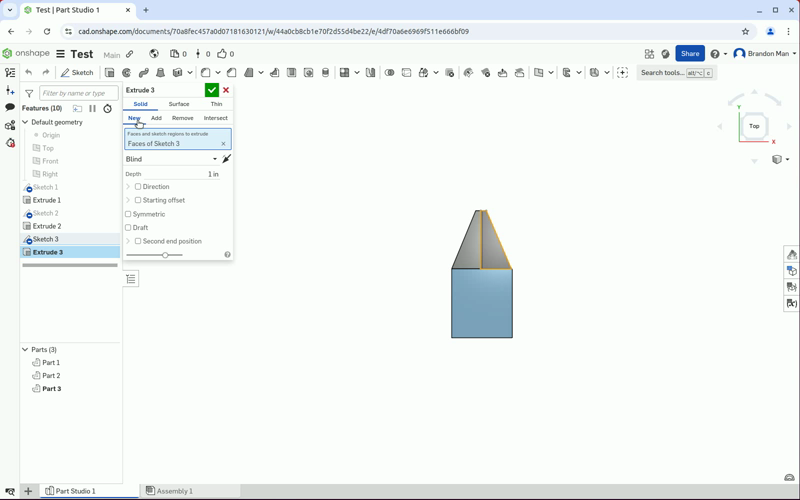
key(tab, 4)
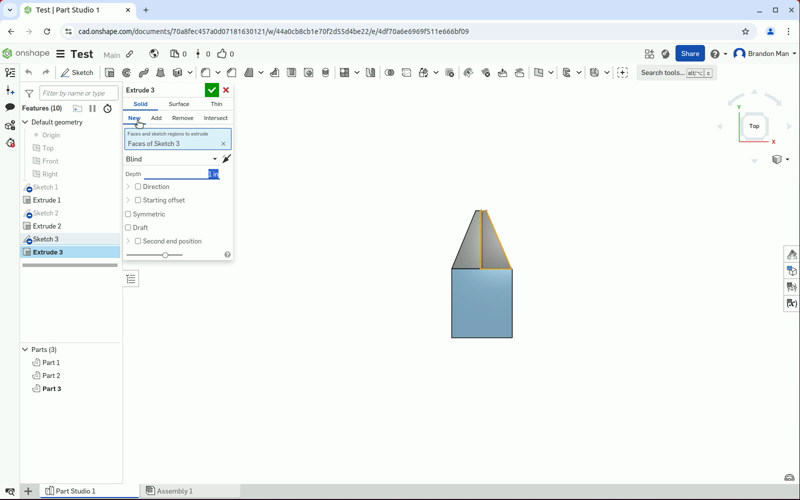
text(2.407)
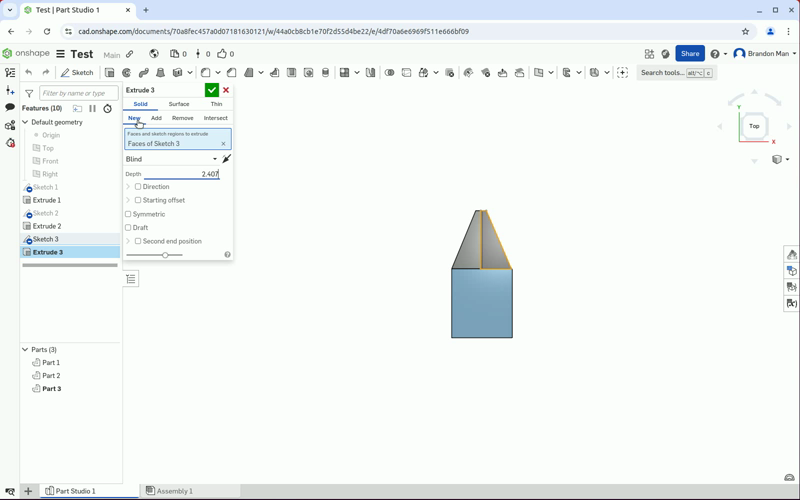
key(enter)
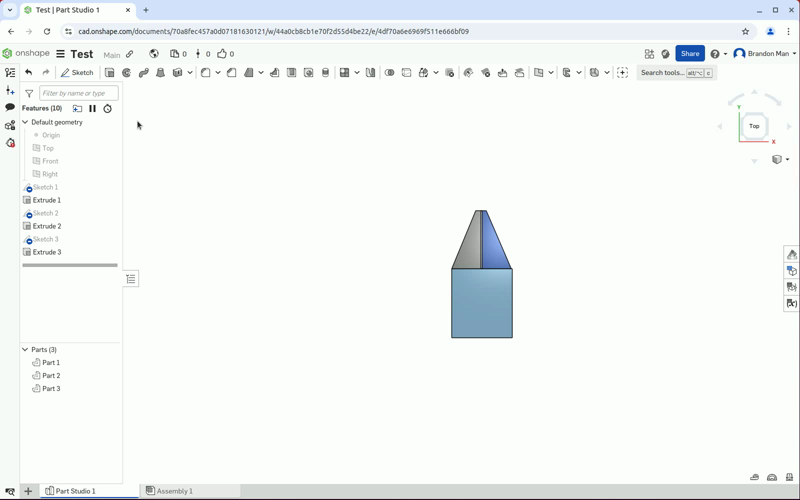
key(shift+h)
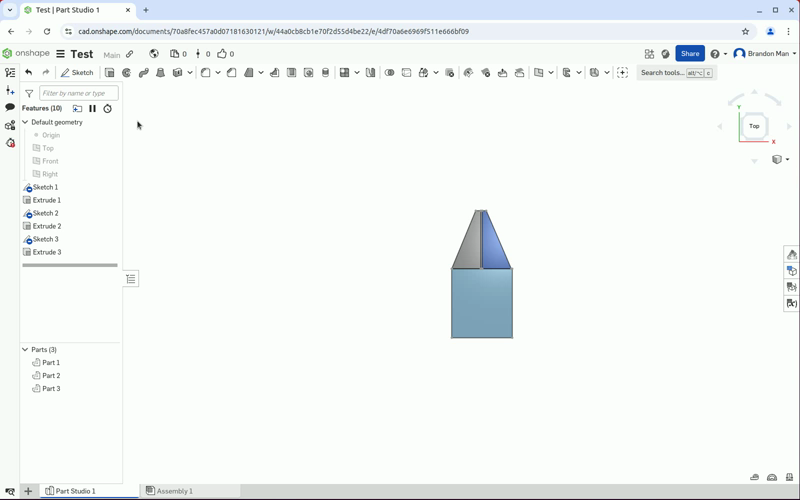
key(shift+h)
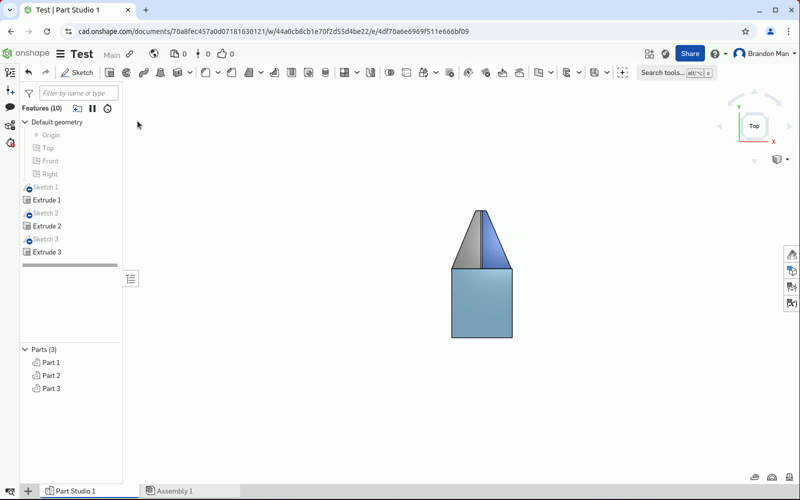
mouse_move(73, 189)
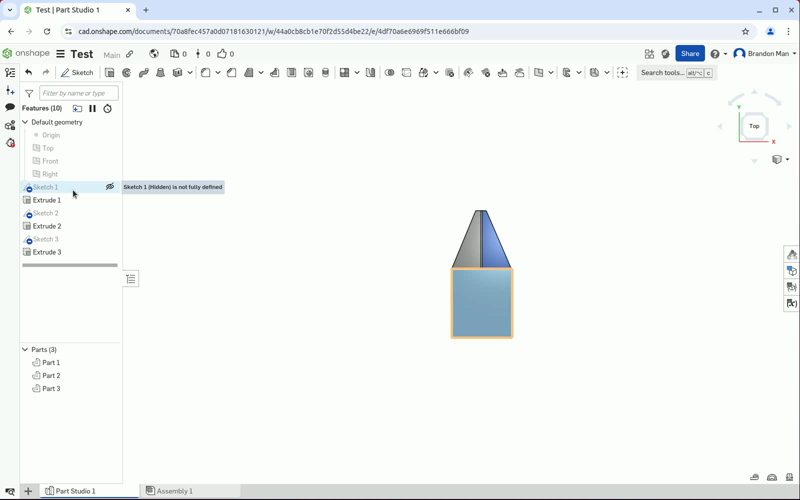
click(73, 189)
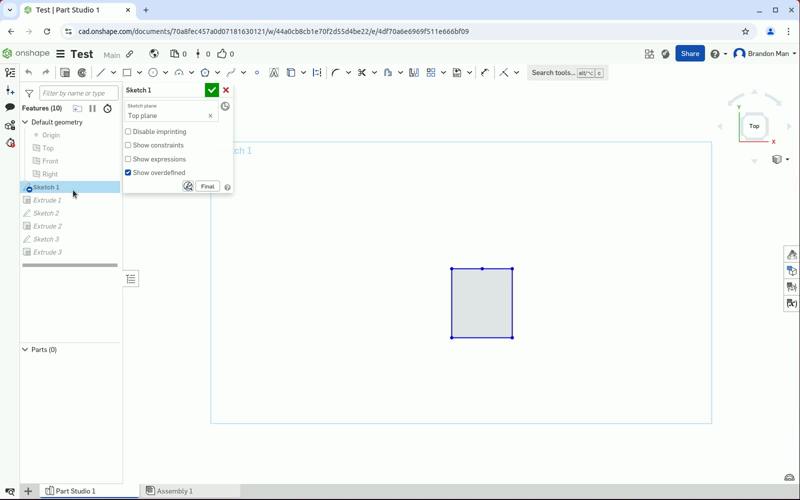
mouse_move(229, 92)
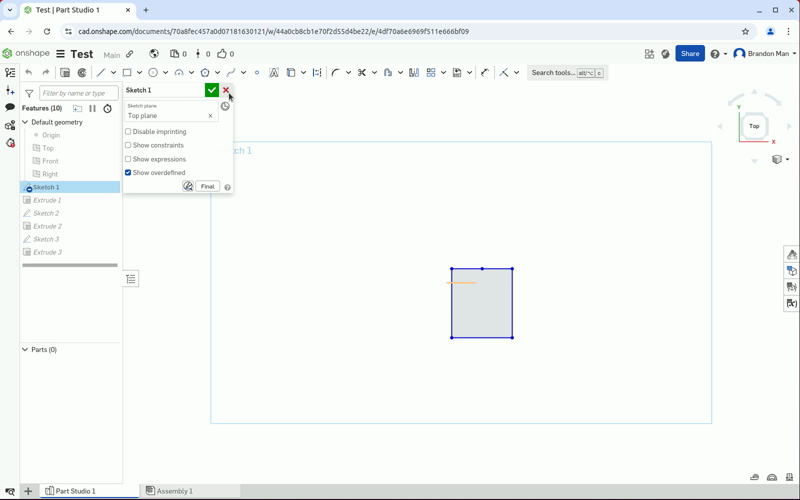
click(229, 92)
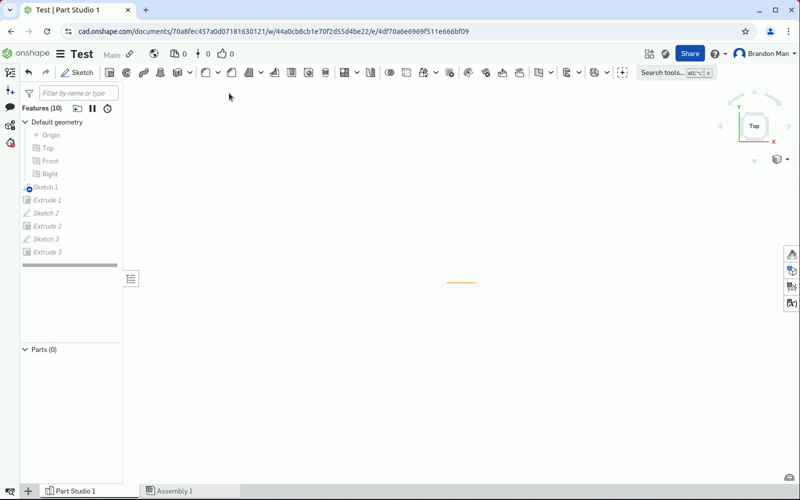
mouse_move(73, 352)
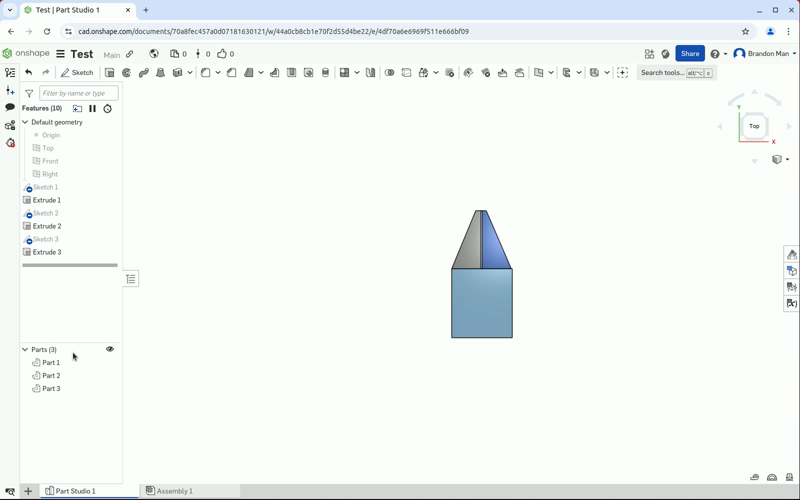
key(y)
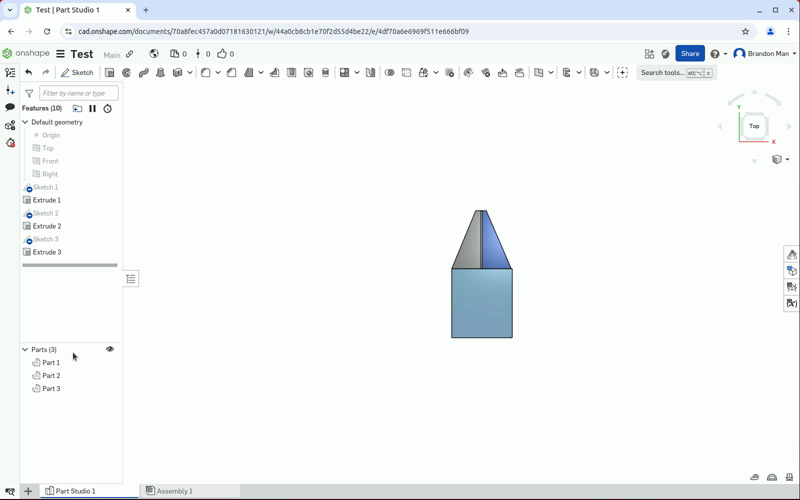
key(shift+p)
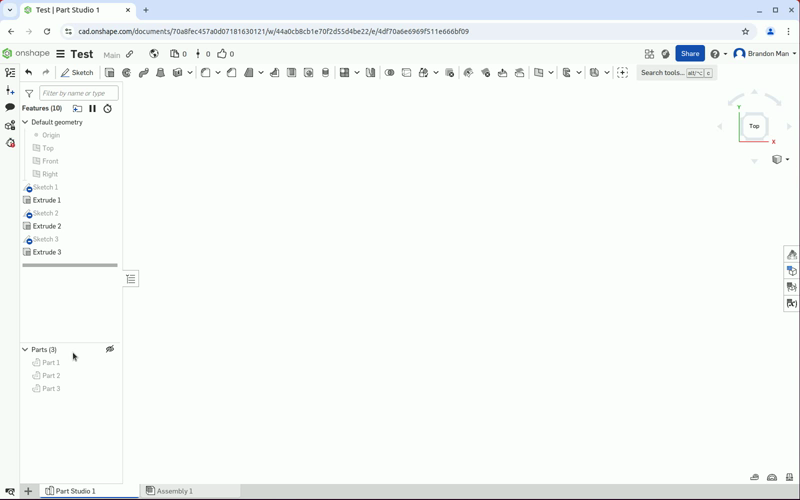
key(space)
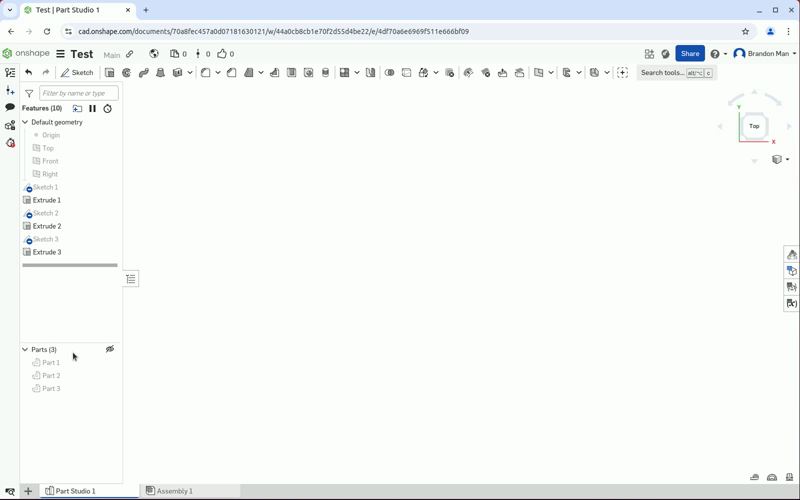
key_down(shift)
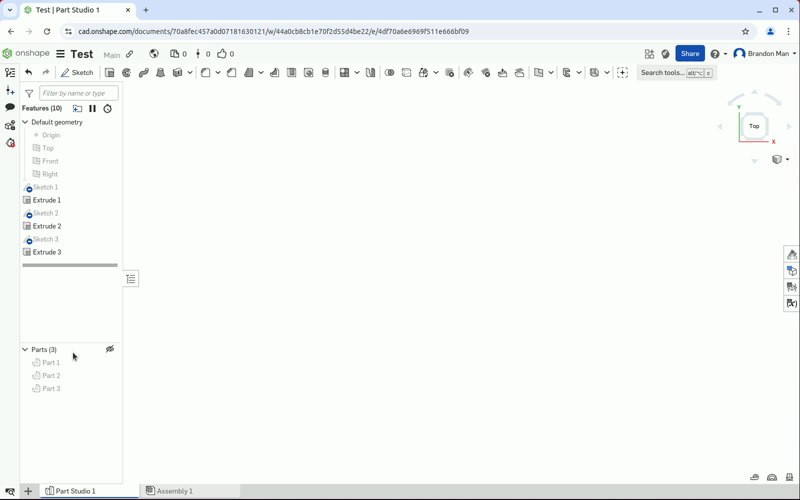
key(up)
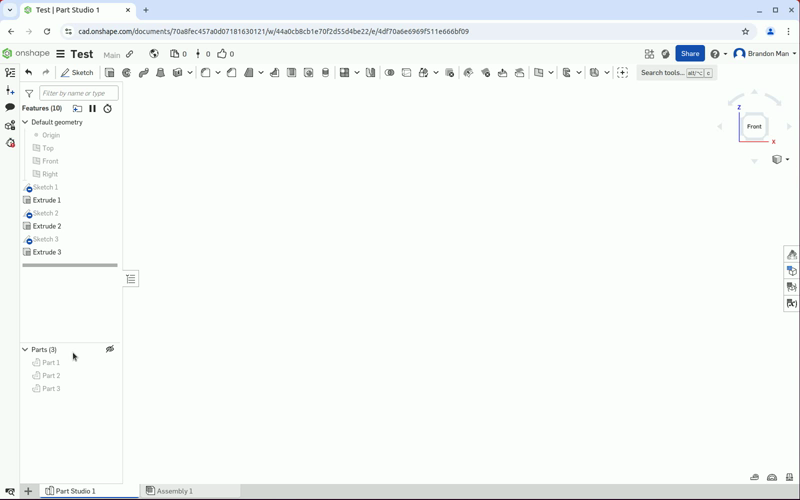
key_up(shift)
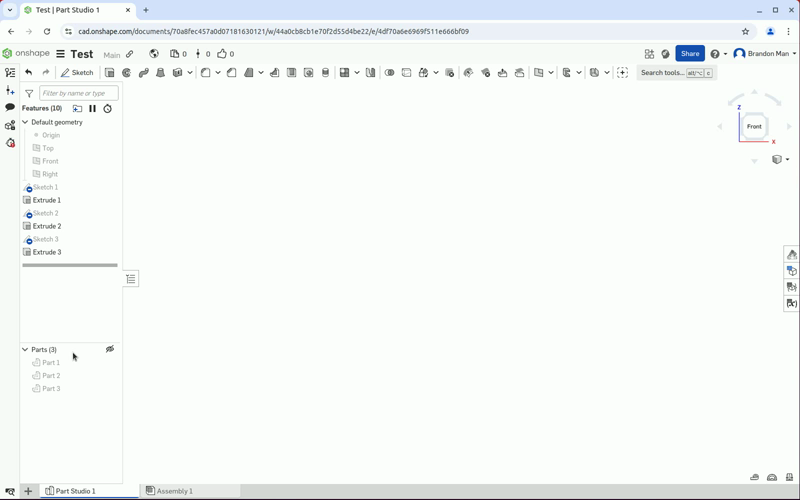
key(space)
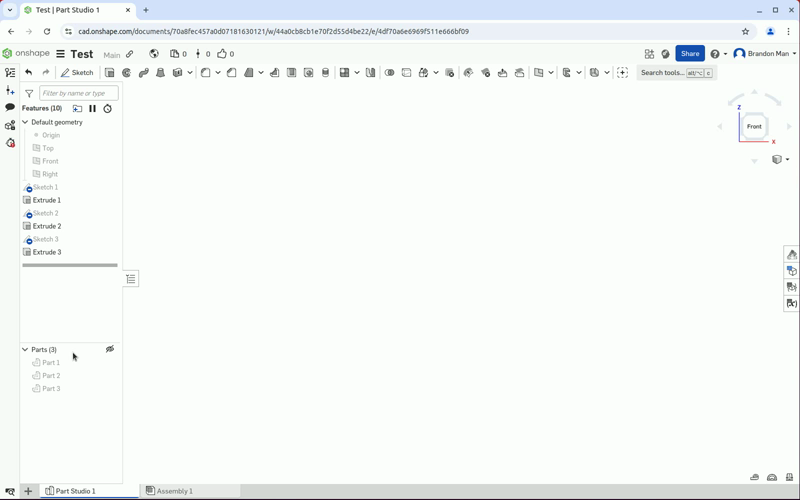
key_down(shift)
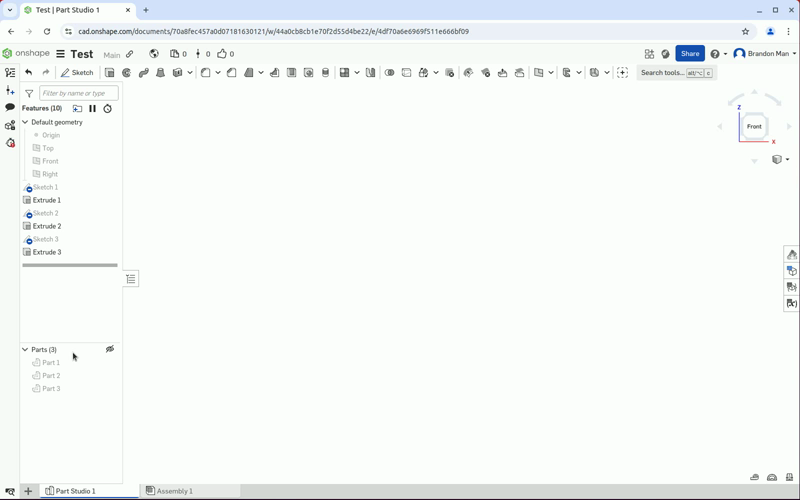
key(left)
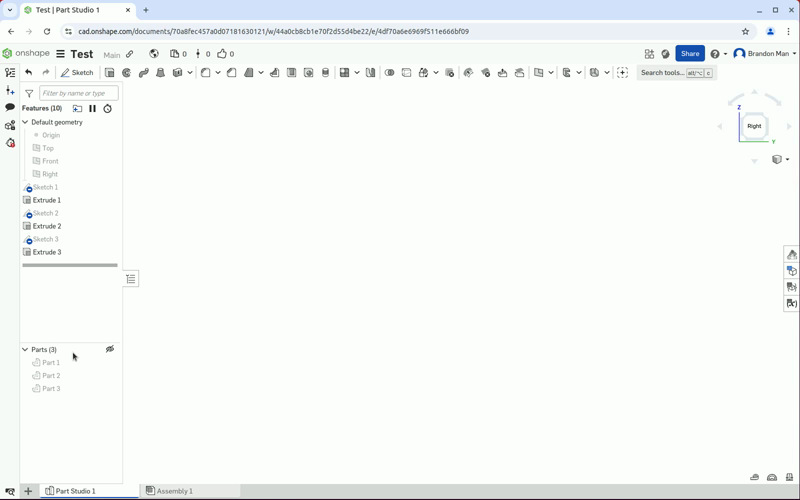
key_up(shift)
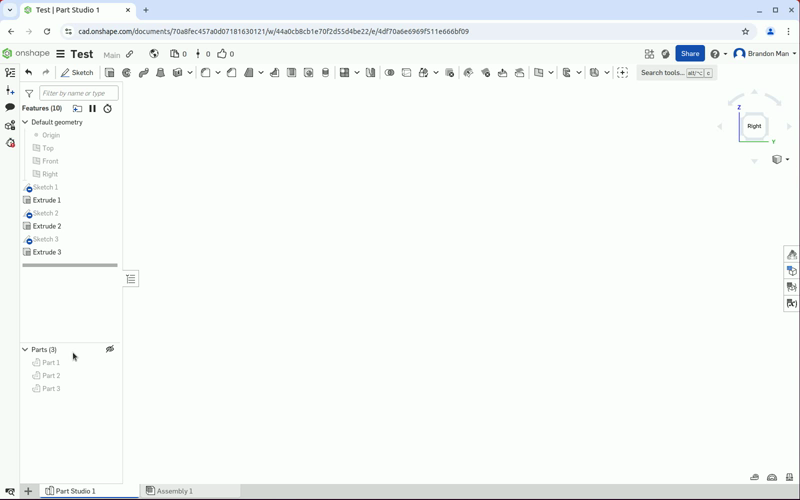
mouse_move(73, 352)
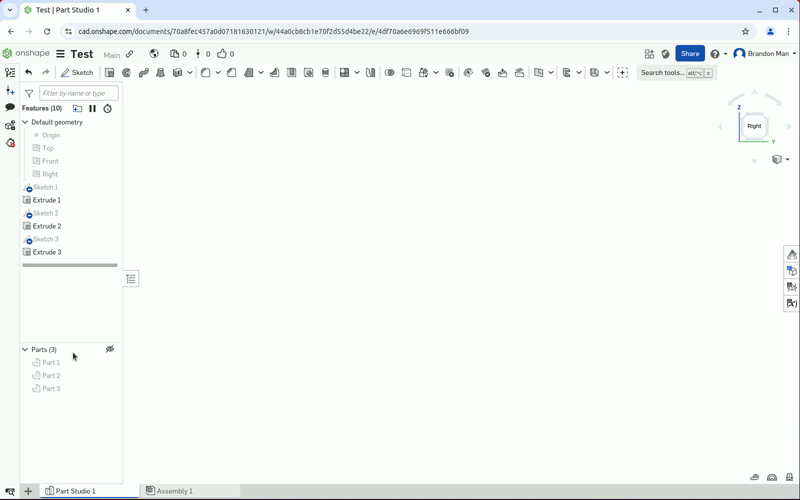
key(shift+y)
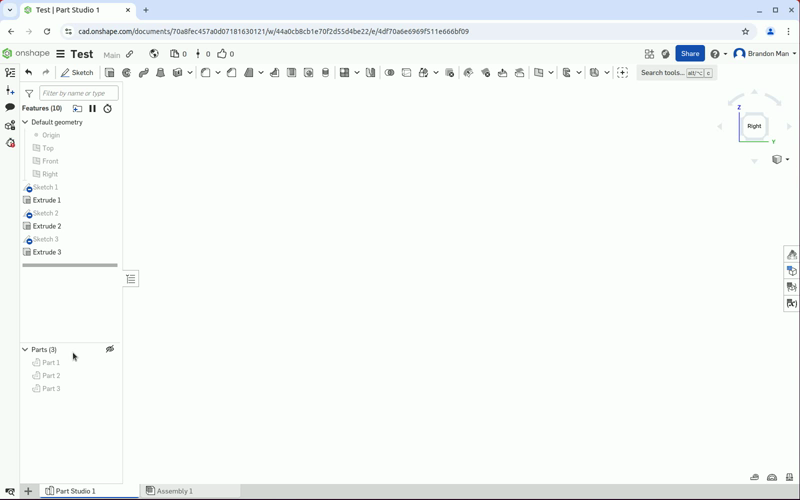
key(shift+s)
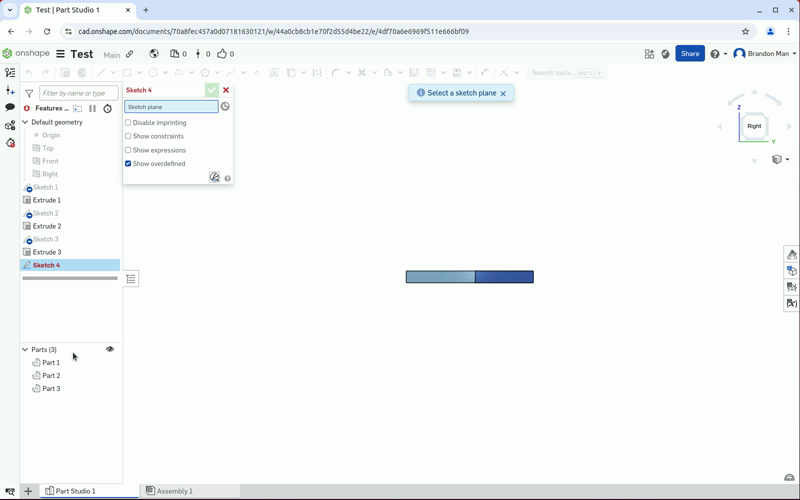
mouse_move(73, 176)
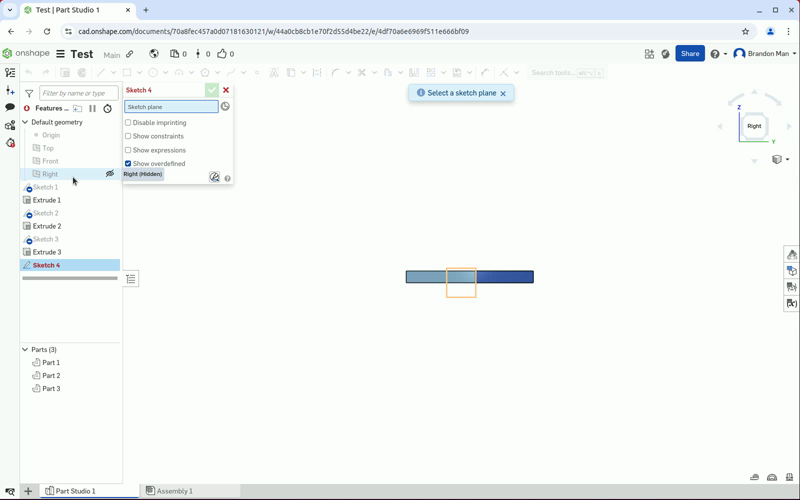
click(73, 176)
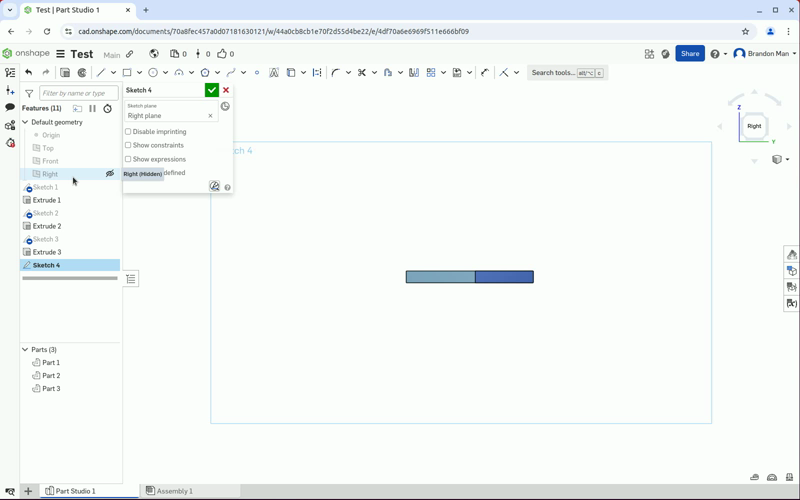
mouse_move(73, 352)
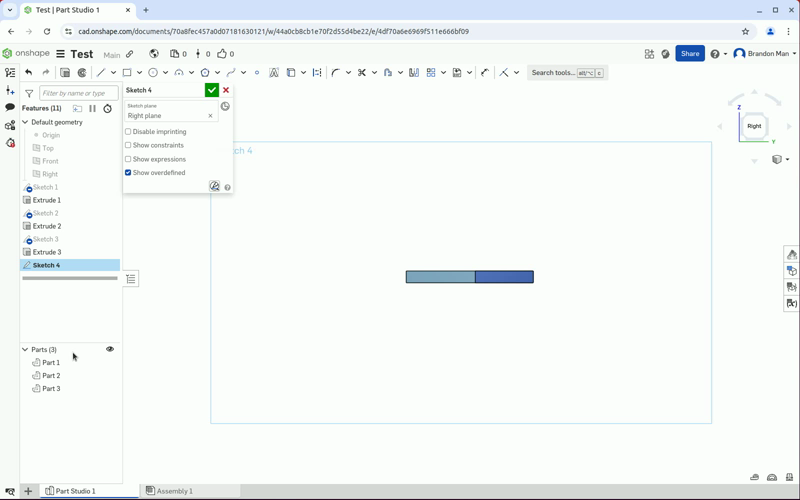
key(y)
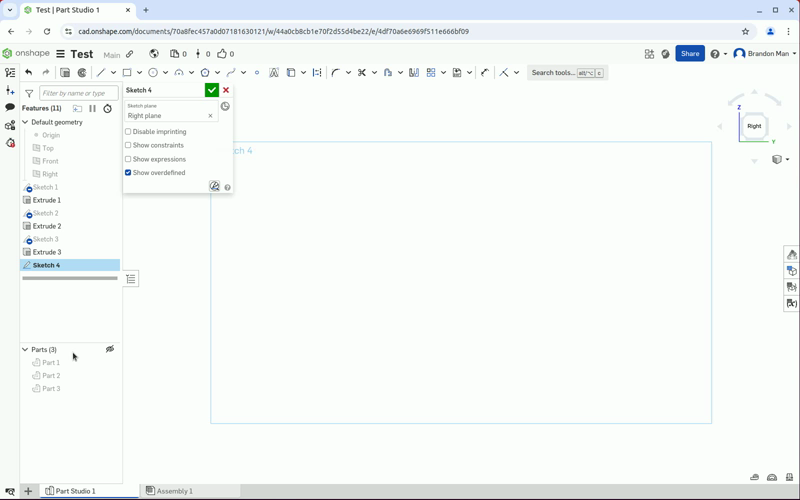
key(c)
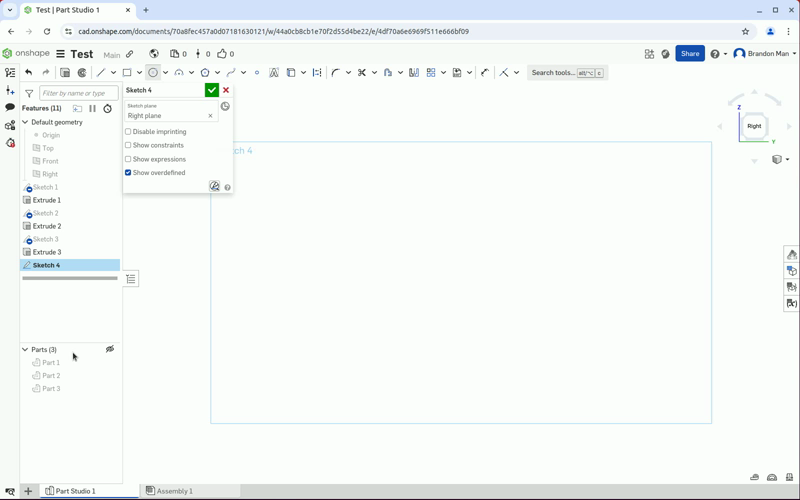
key_down(shift)
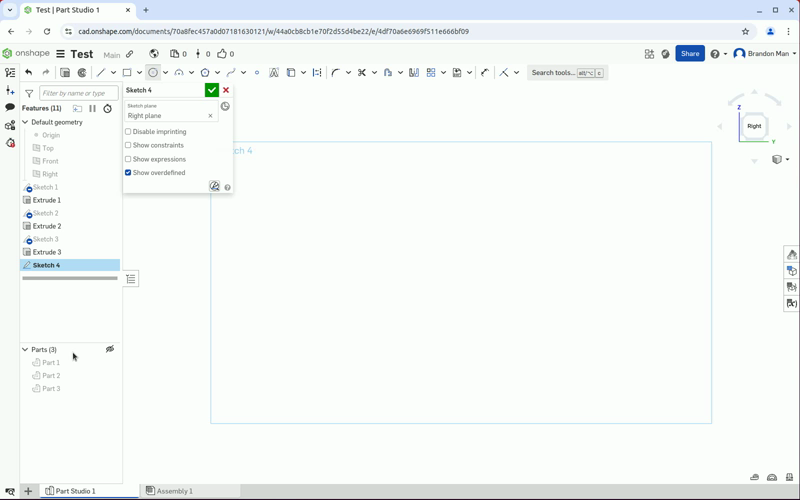
mouse_move(413, 313)
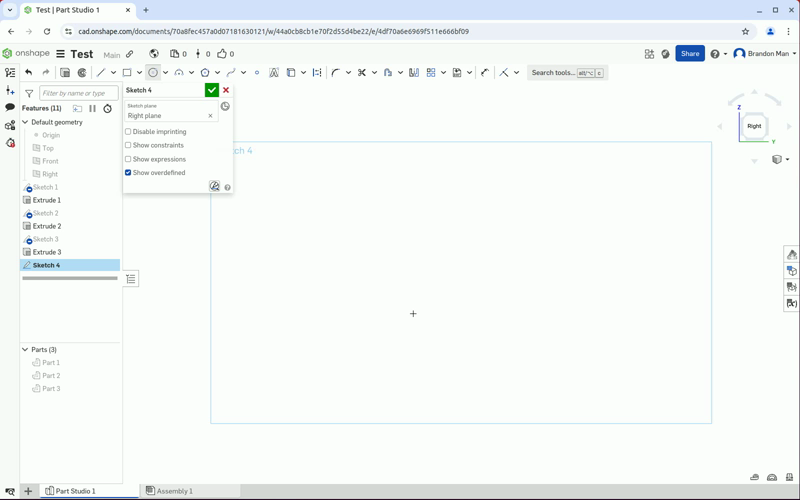
click(413, 313)
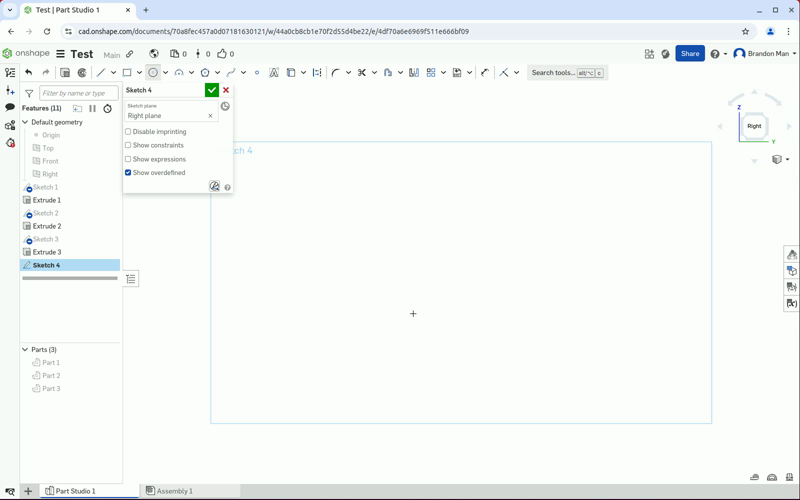
key_up(shift)
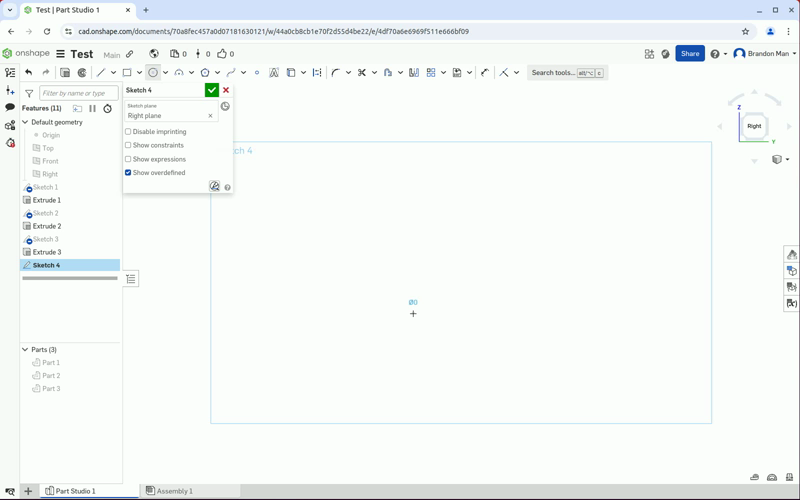
mouse_move(439, 313)
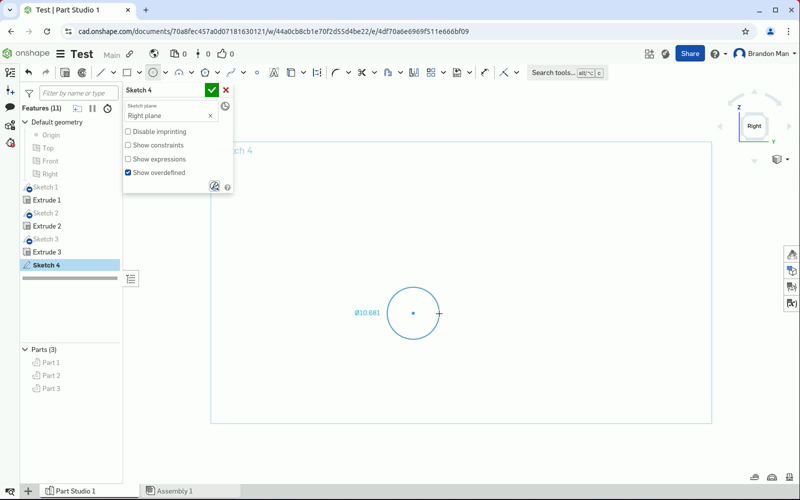
click(439, 313)
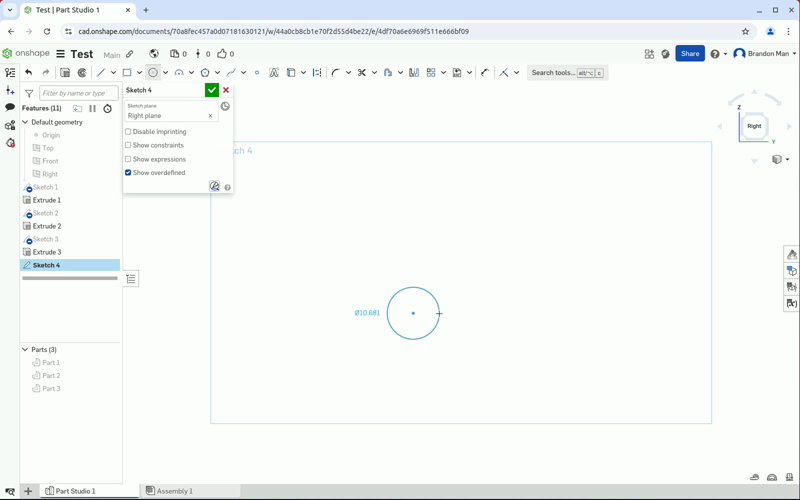
key(esc)
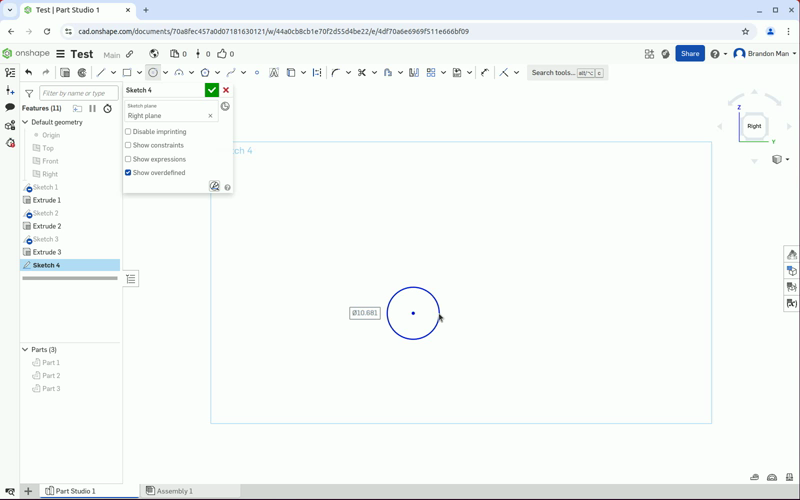
mouse_move(423, 328)
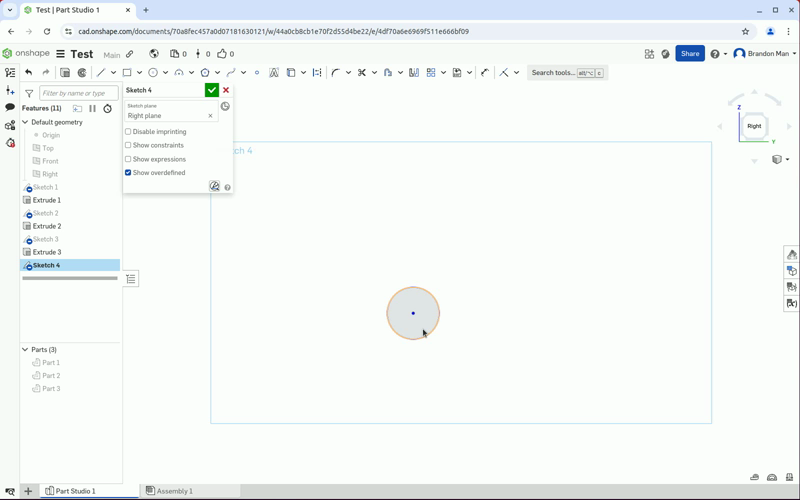
click(423, 328)
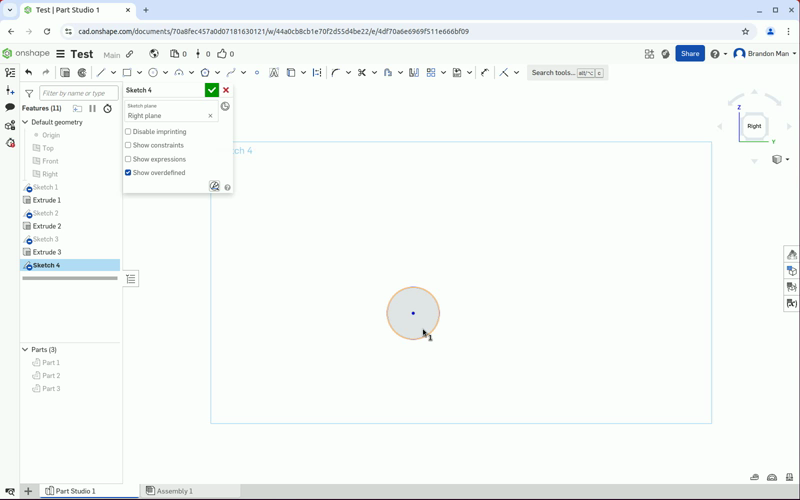
mouse_move(73, 352)
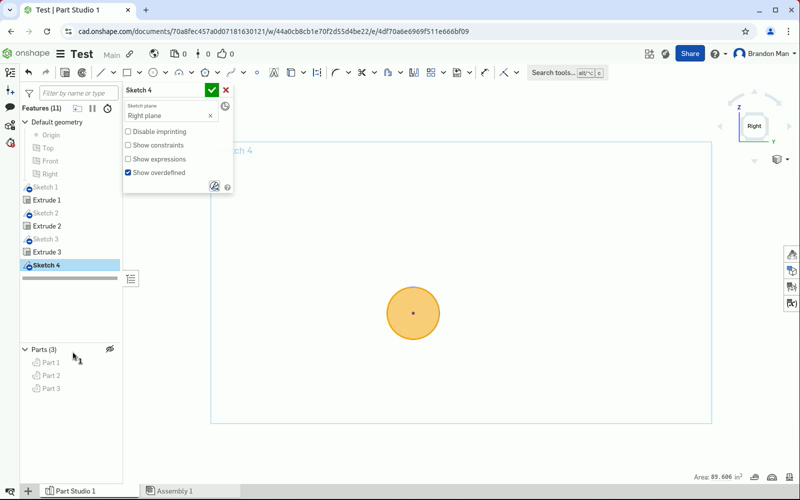
key(shift+y)
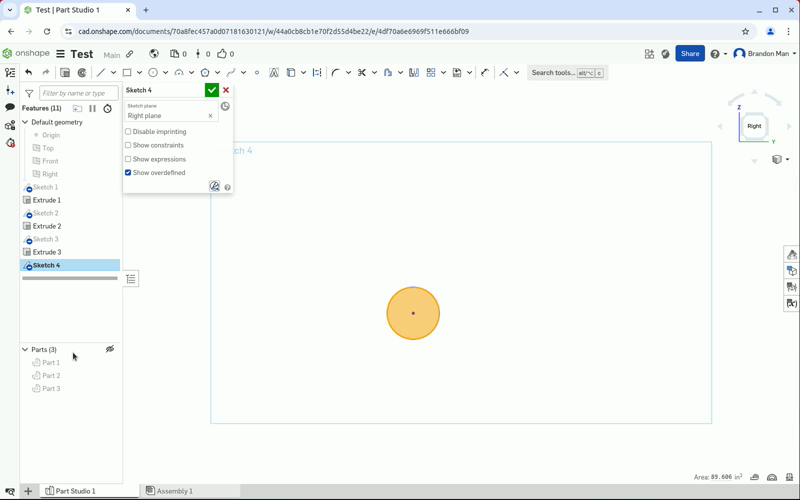
key(shift+e)
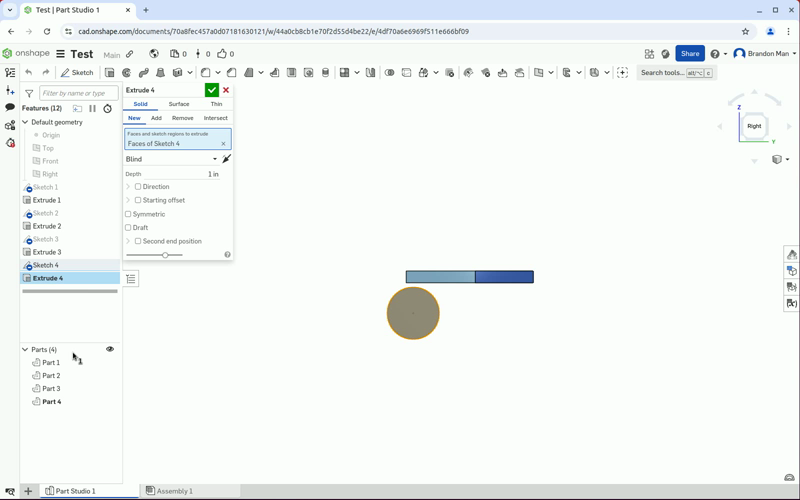
mouse_move(143, 106)
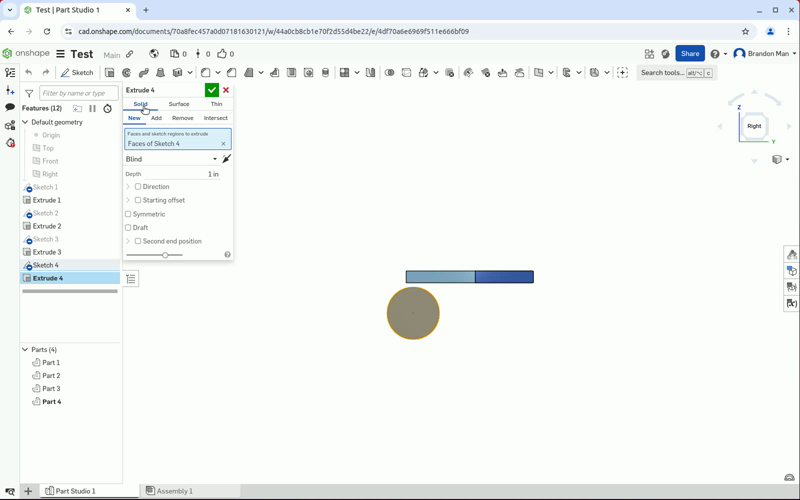
click(143, 106)
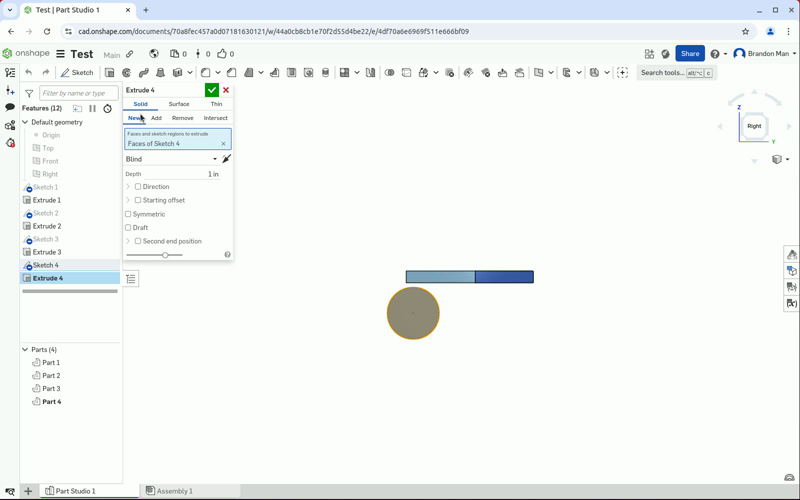
mouse_move(137, 120)
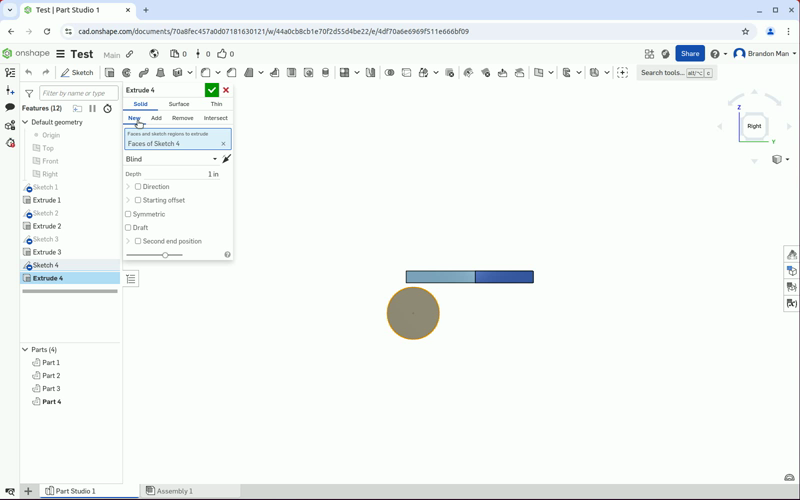
click(137, 120)
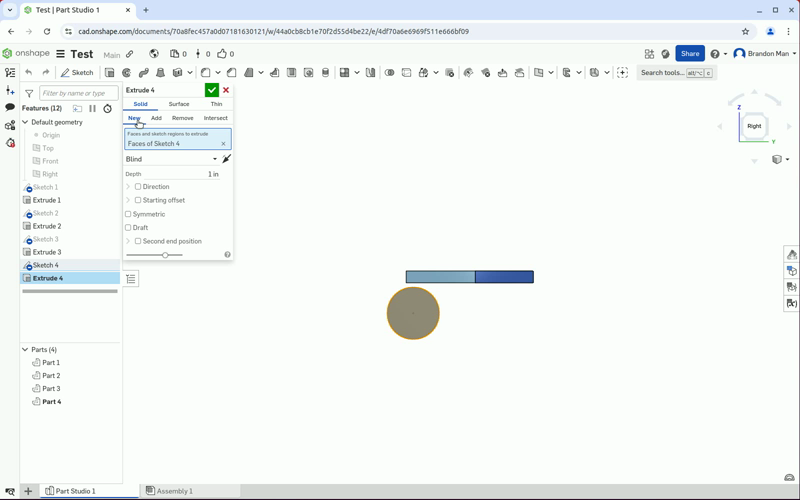
key(tab, 4)
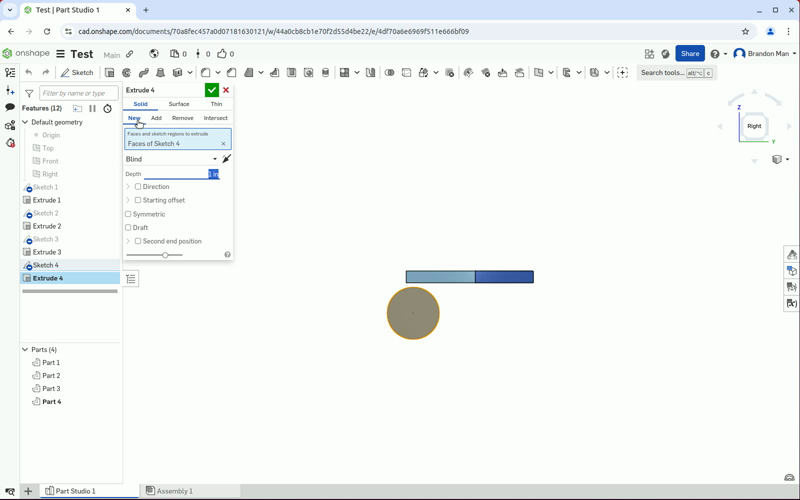
text(-0.241)
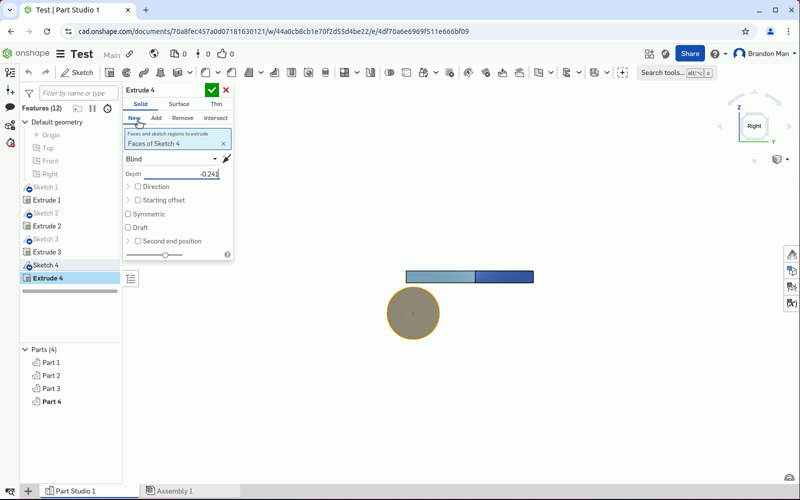
key(enter)
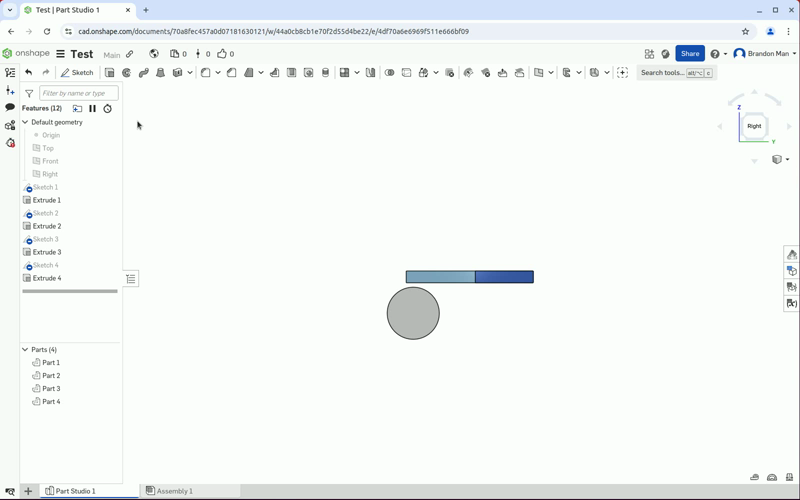
key(shift+h)
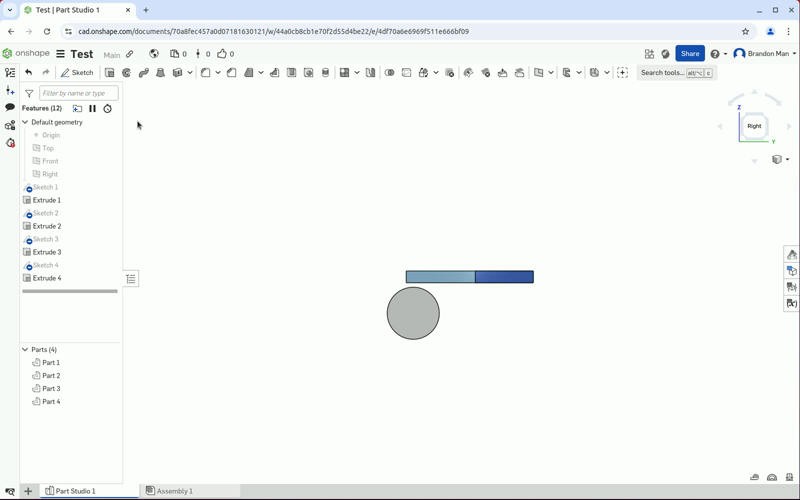
key(shift+h)
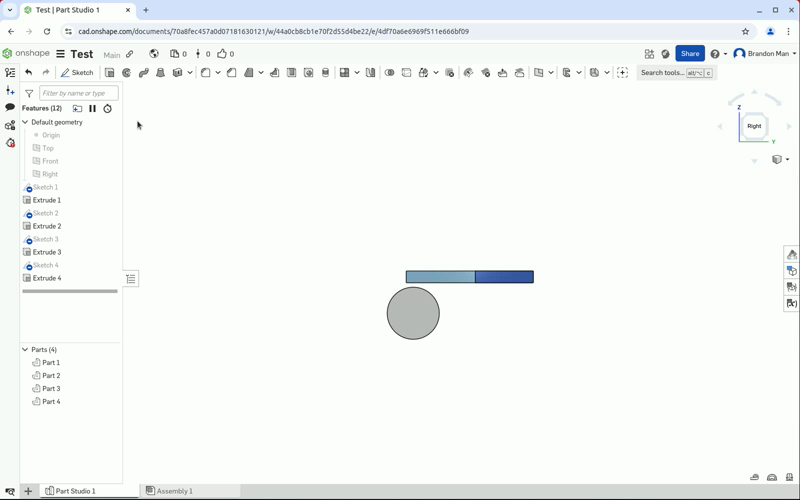
mouse_move(73, 189)
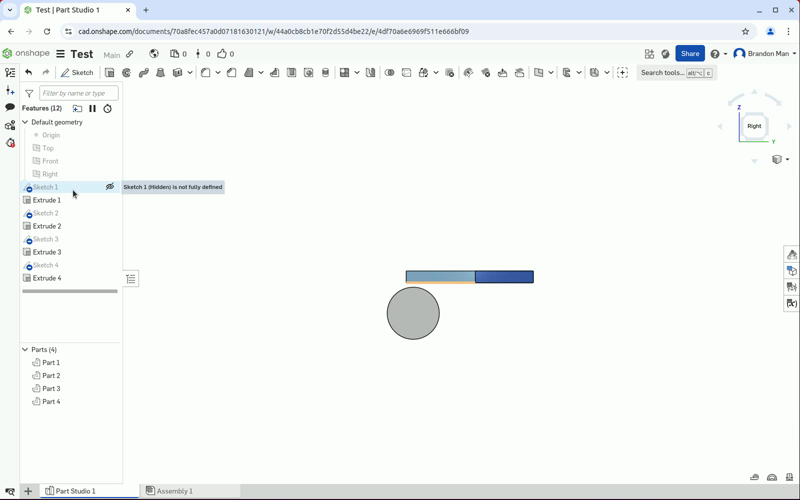
click(73, 189)
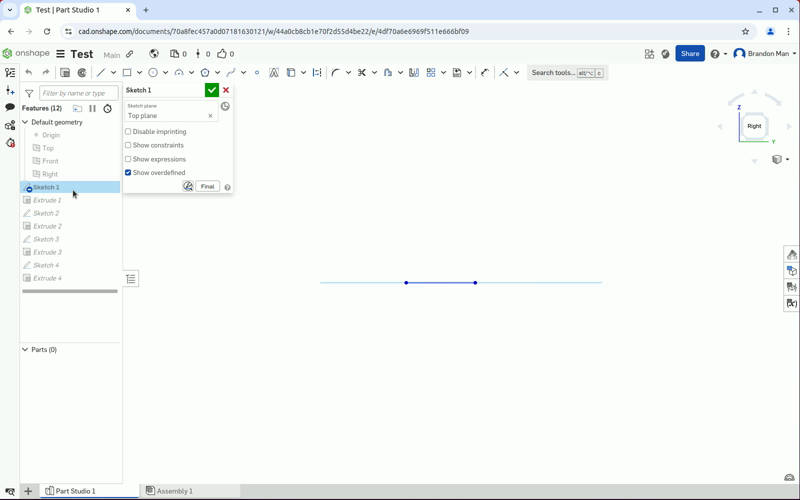
mouse_move(229, 92)
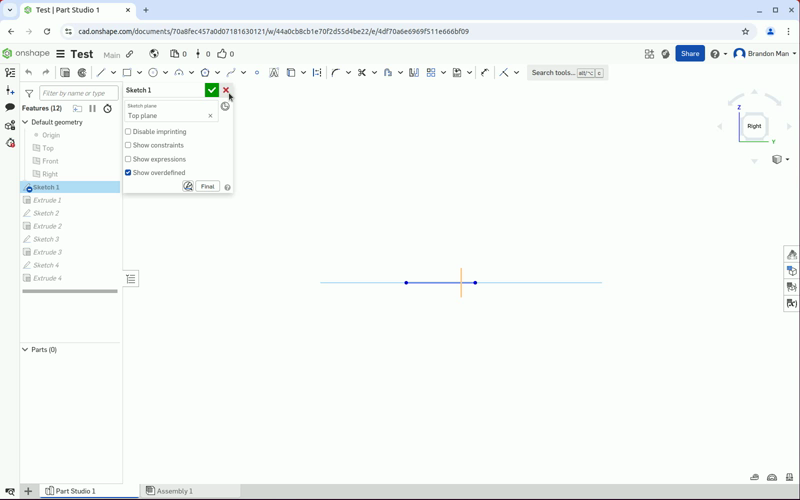
click(229, 92)
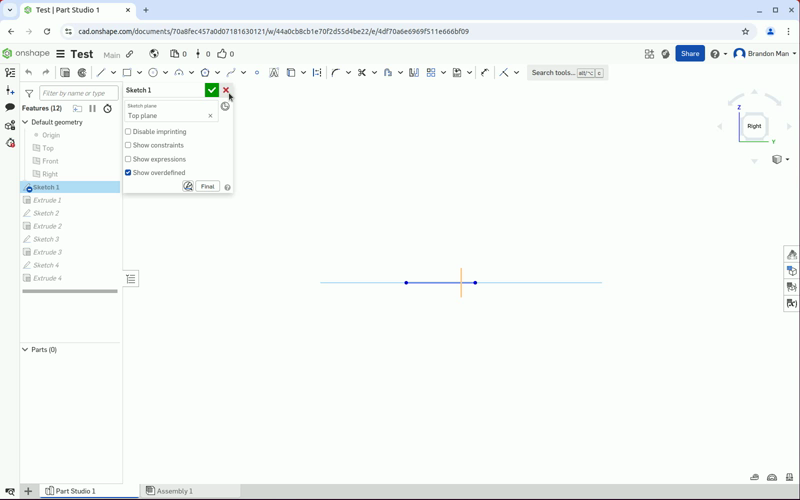
key(shift+s)
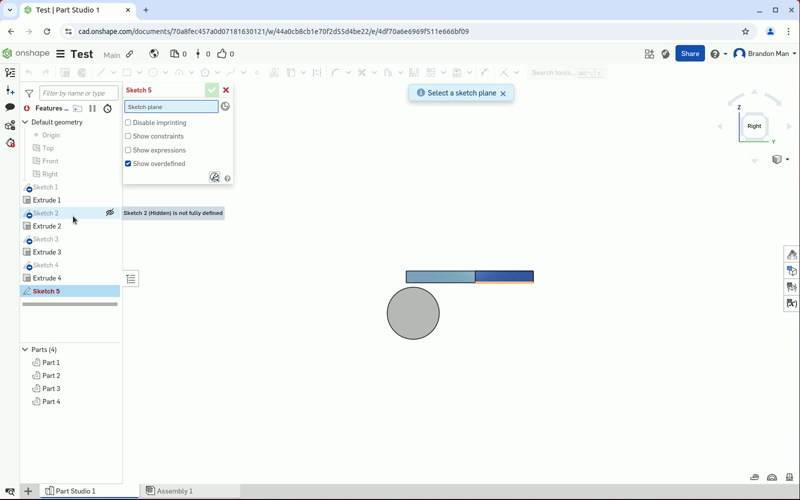
scroll(3)
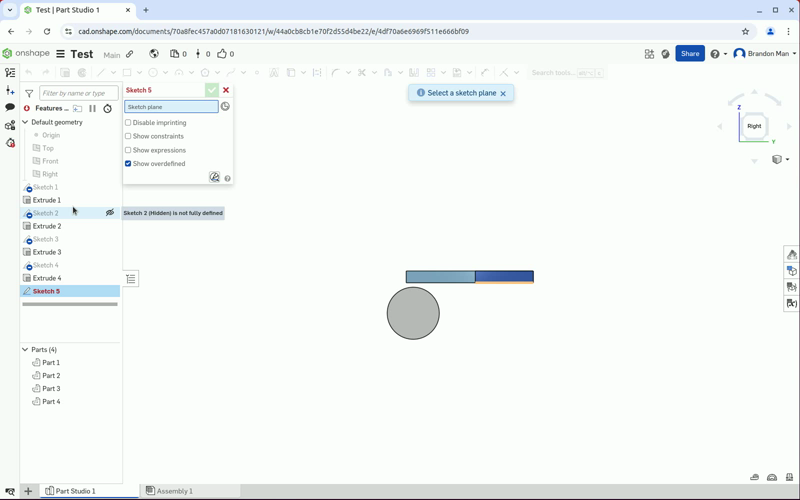
mouse_move(73, 176)
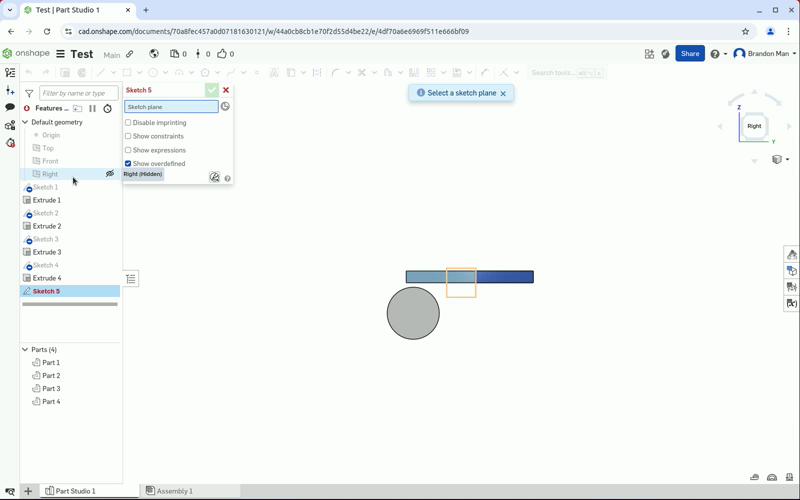
click(73, 176)
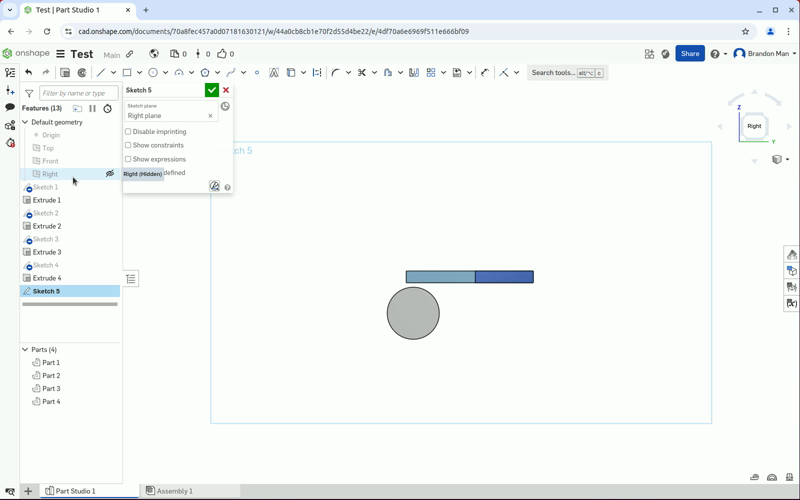
mouse_move(73, 352)
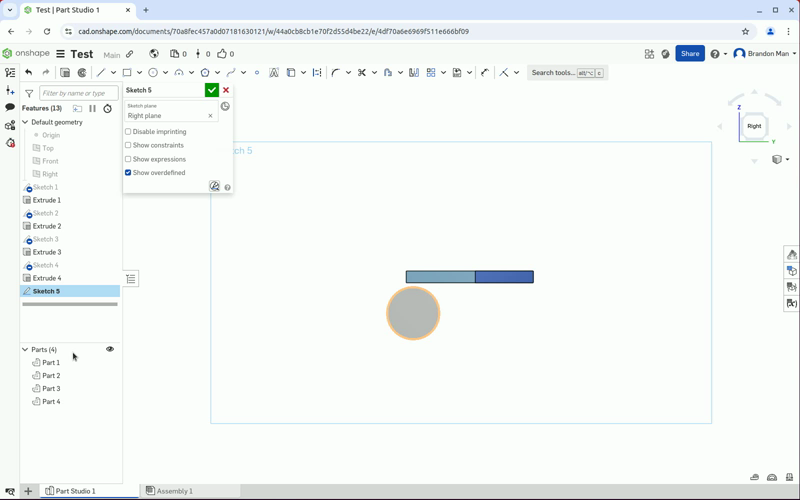
key(y)
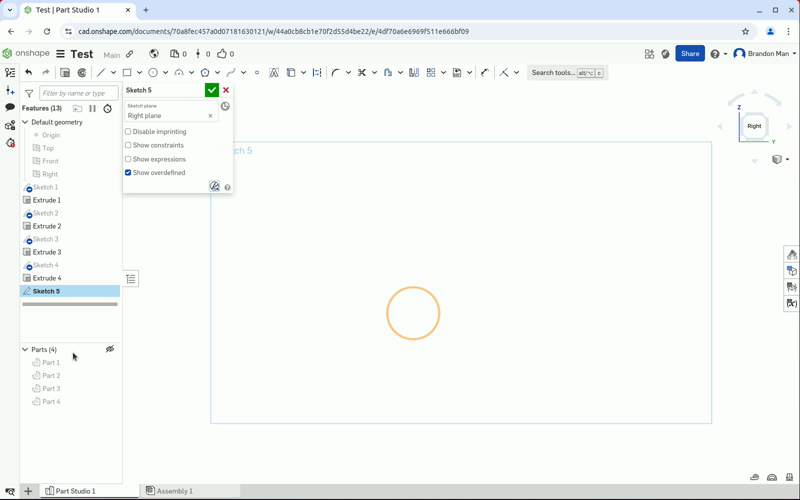
key(c)
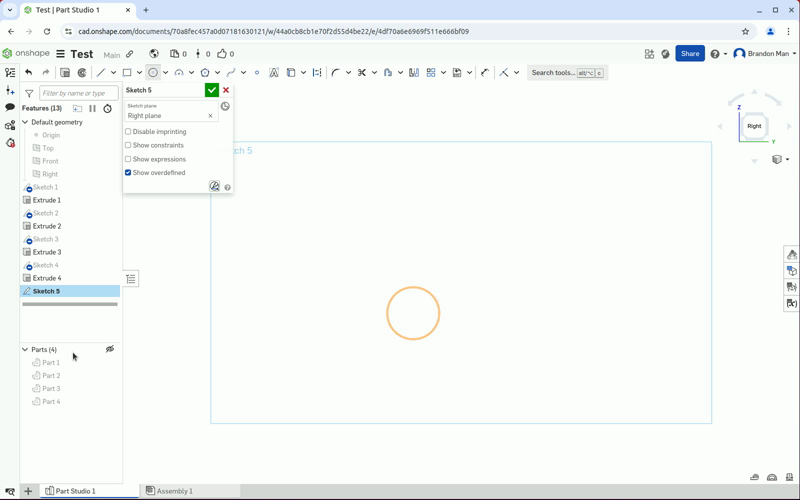
key_down(shift)
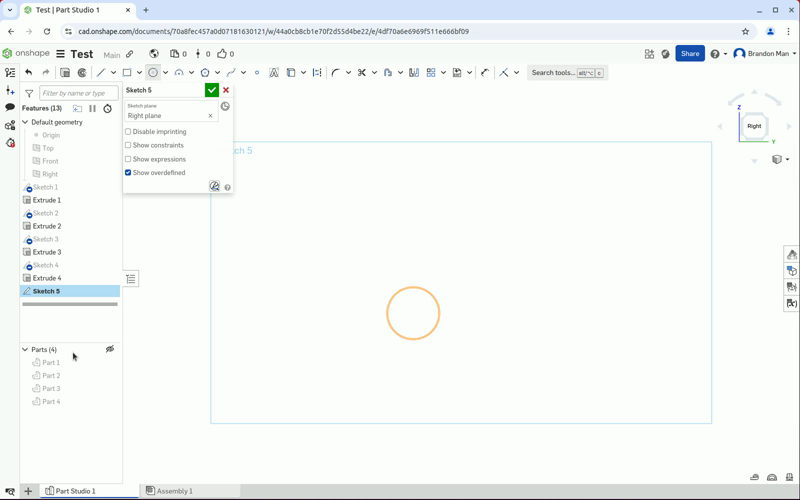
mouse_move(439, 288)
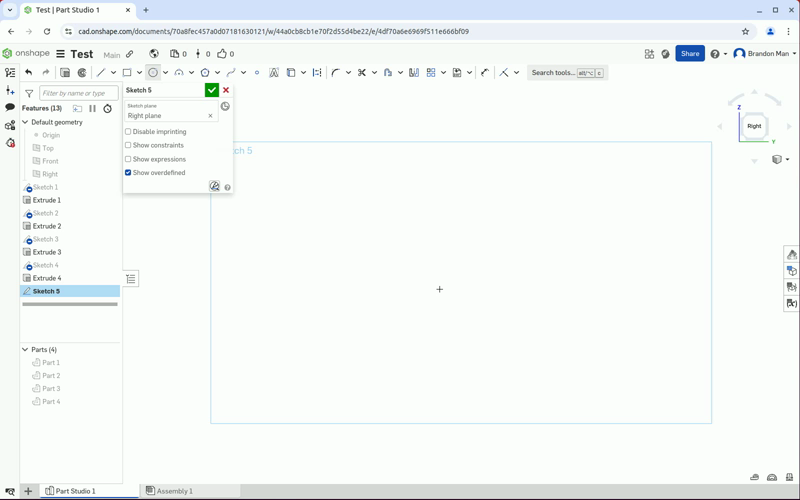
click(439, 288)
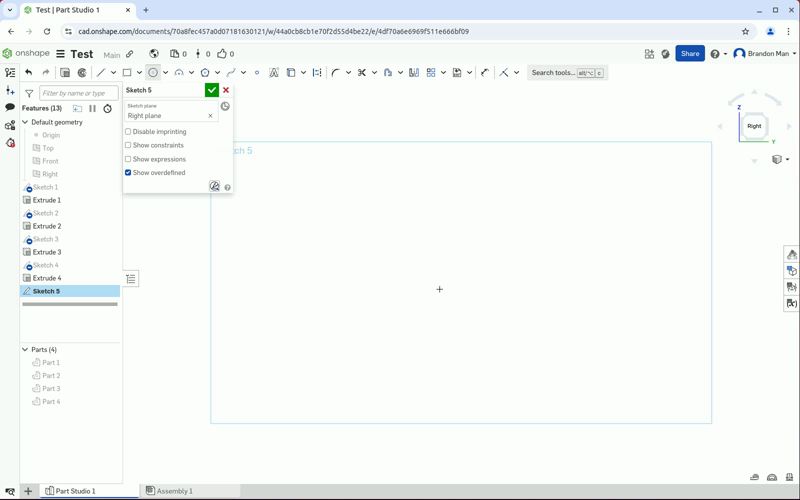
key_up(shift)
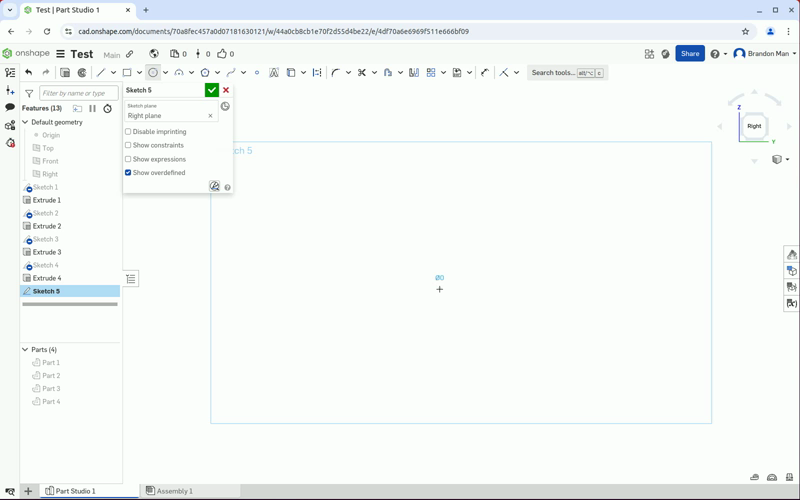
mouse_move(440, 288)
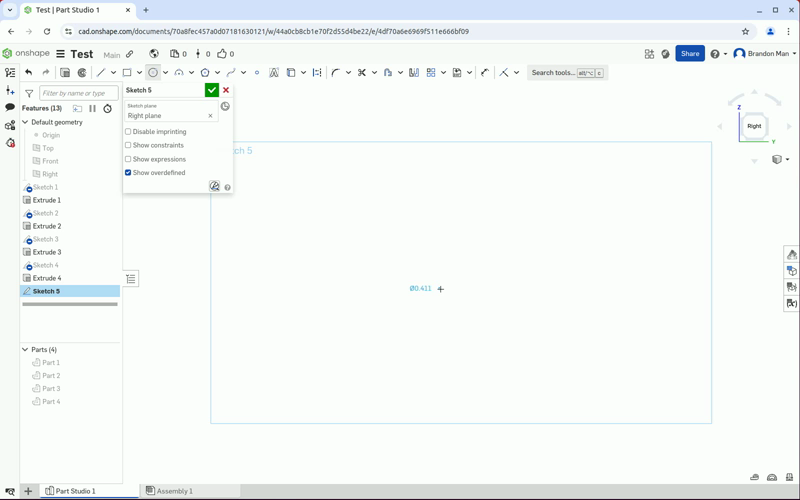
scroll(6)
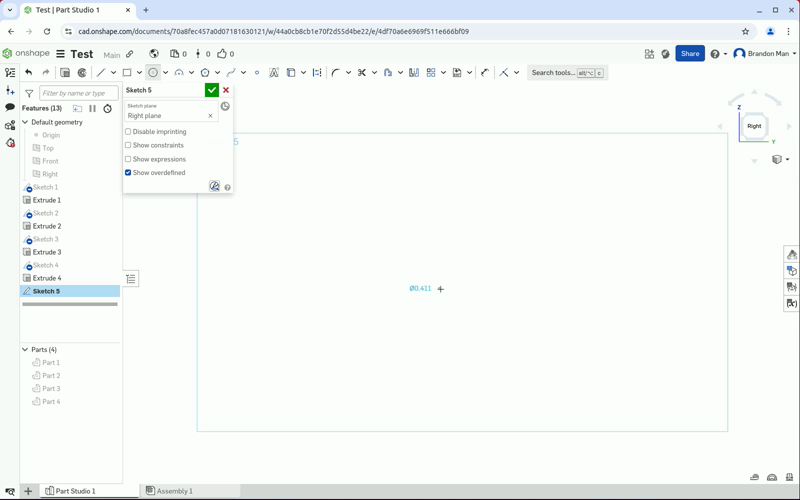
scroll(6)
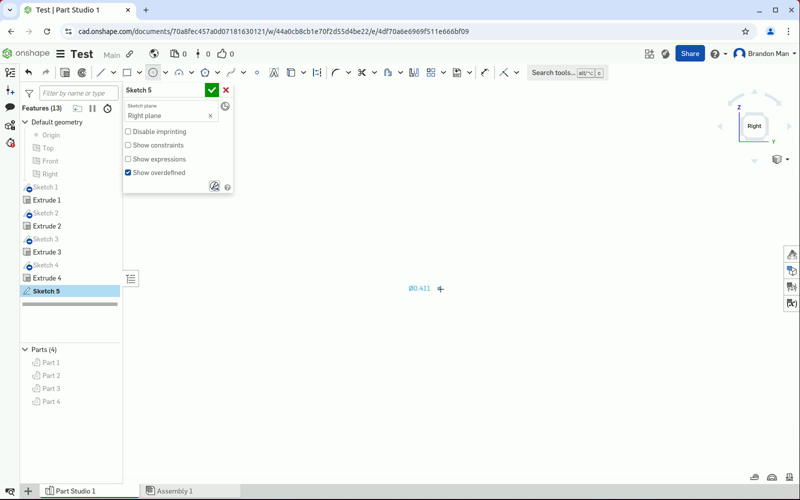
scroll(6)
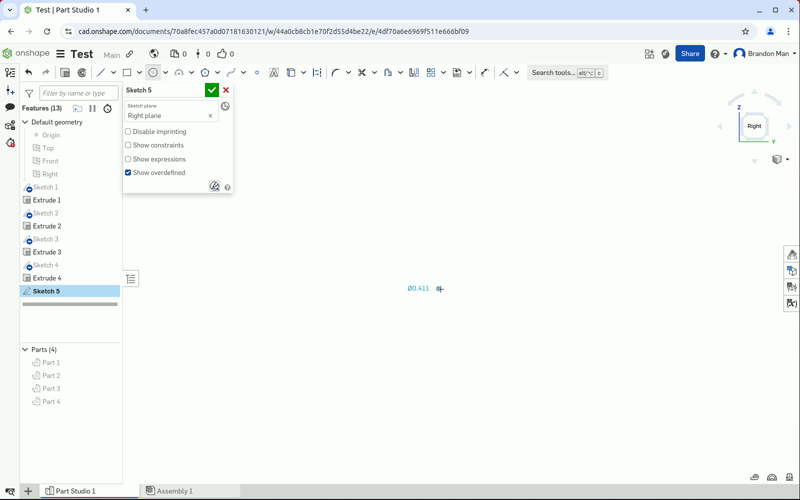
scroll(6)
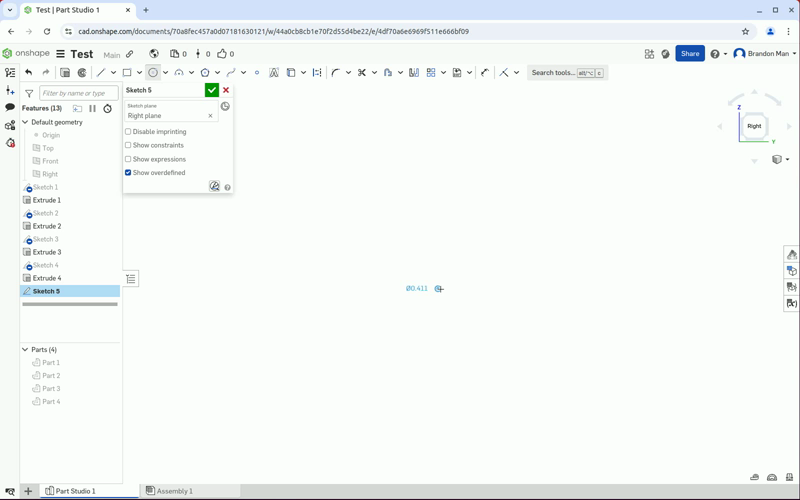
scroll(6)
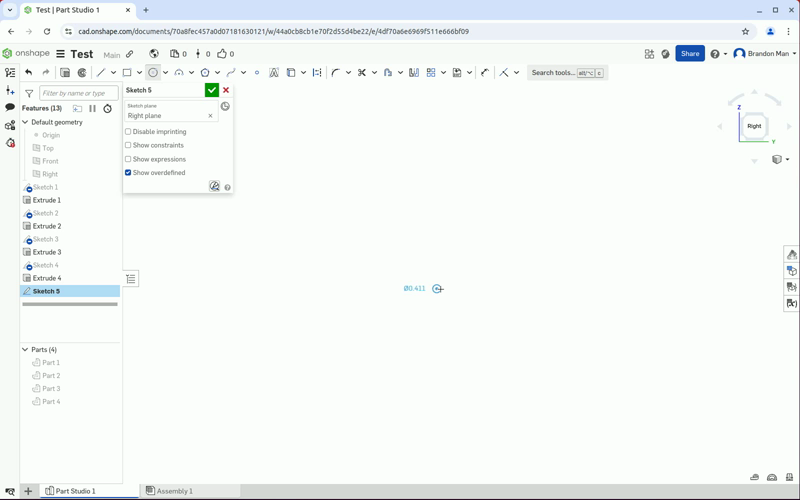
scroll(6)
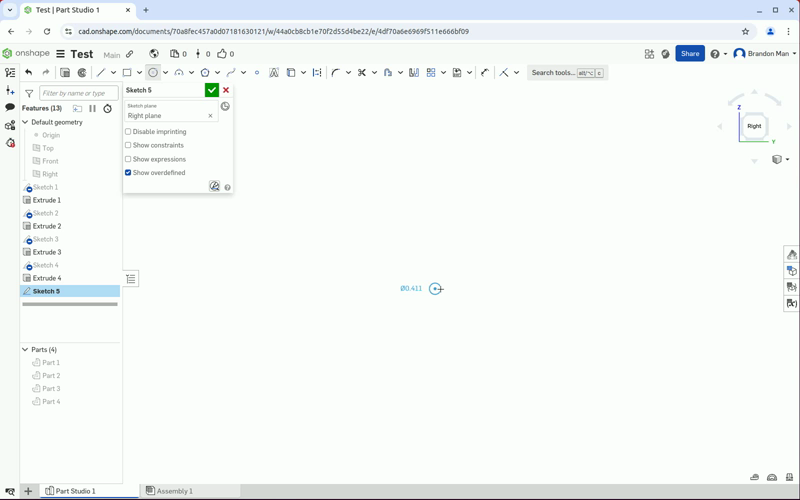
scroll(6)
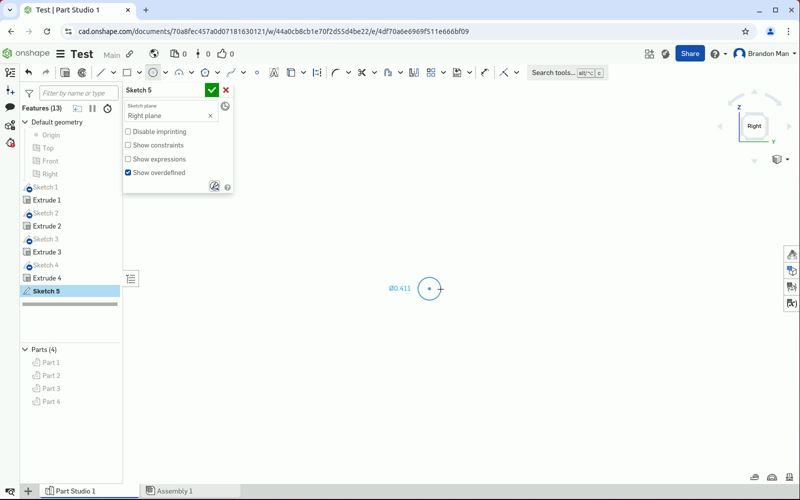
click(440, 288)
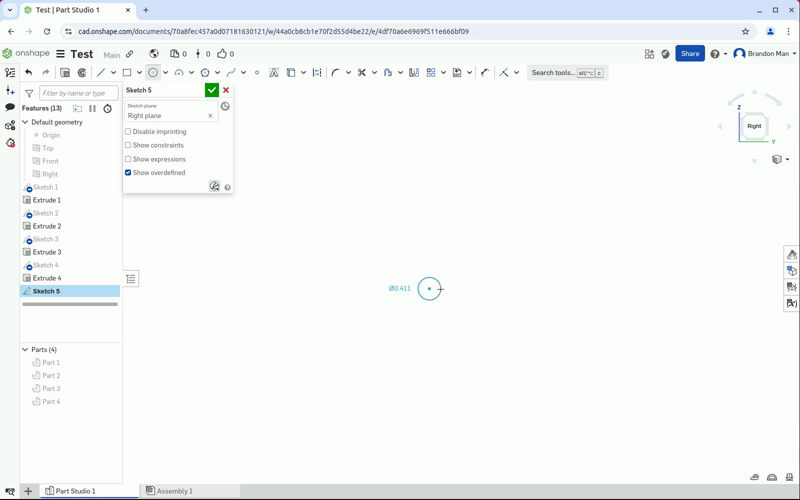
scroll(-6)
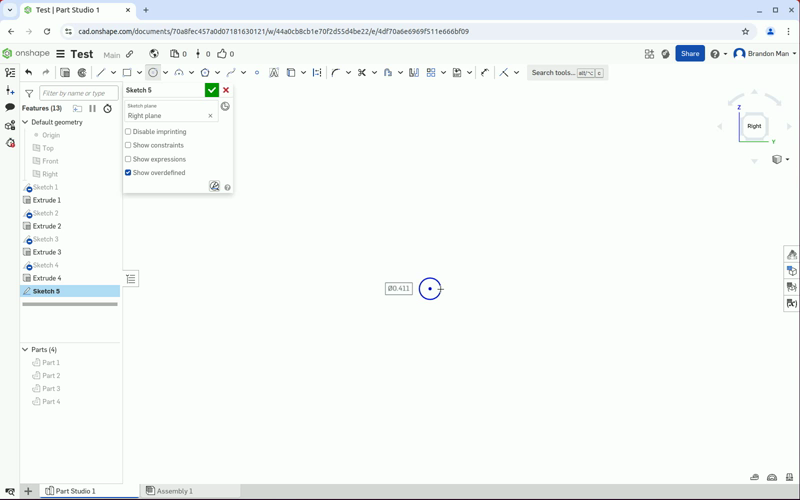
scroll(-6)
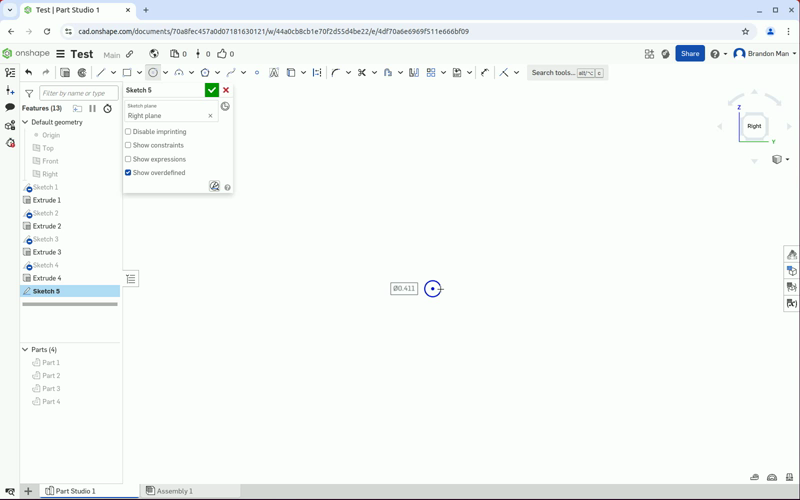
scroll(-6)
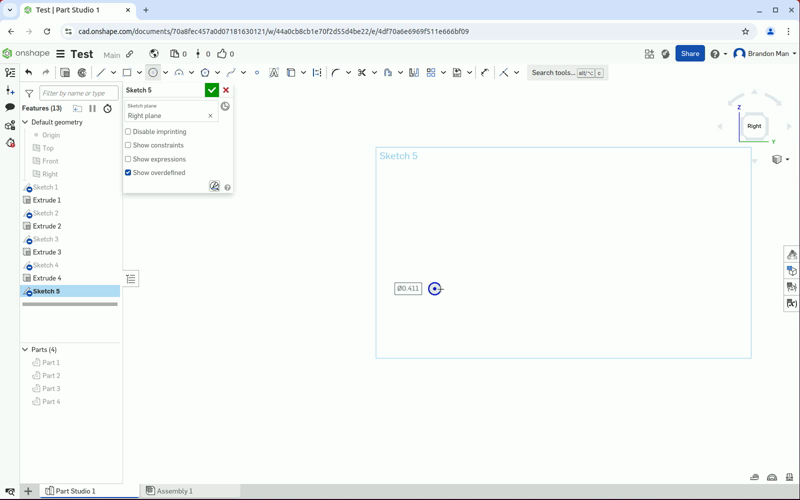
scroll(-6)
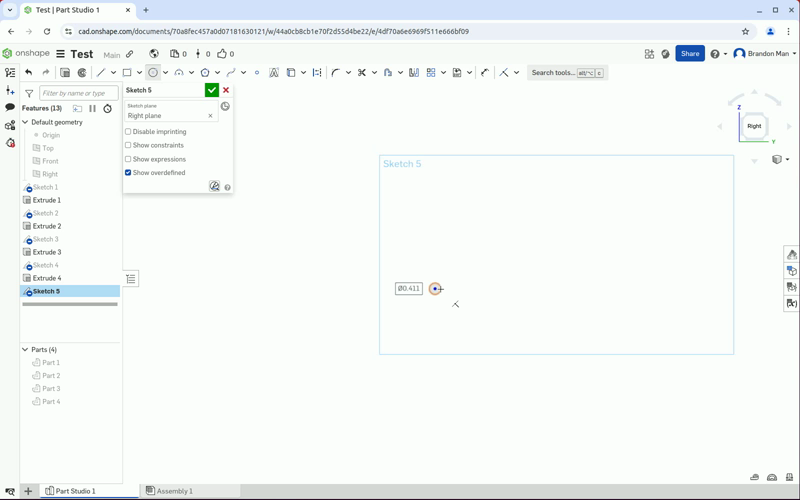
scroll(-6)
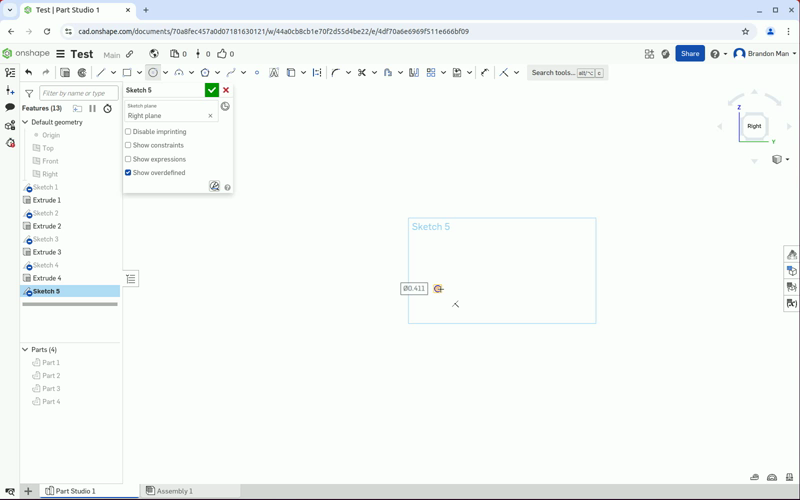
scroll(-6)
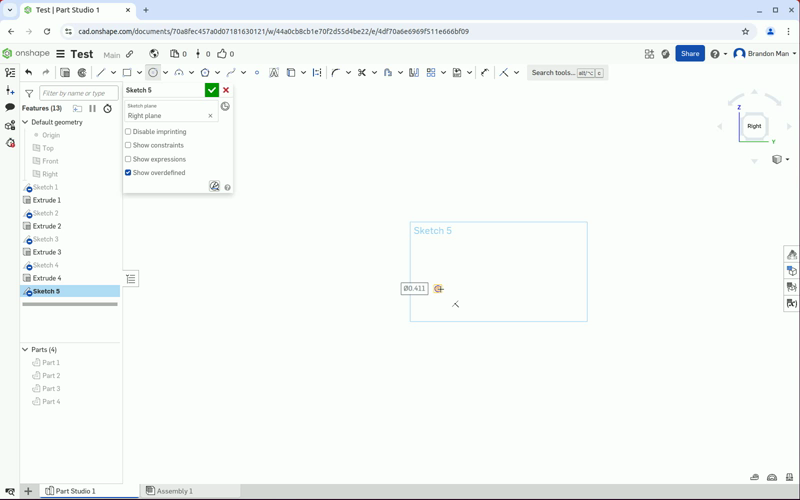
scroll(-6)
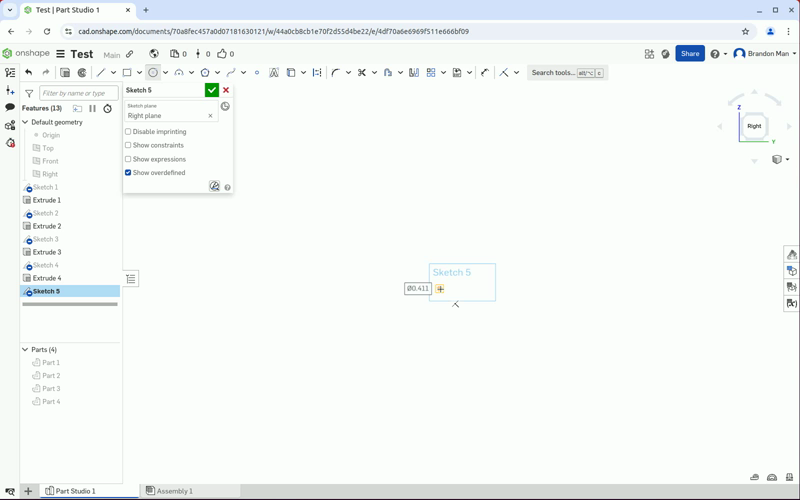
key(esc)
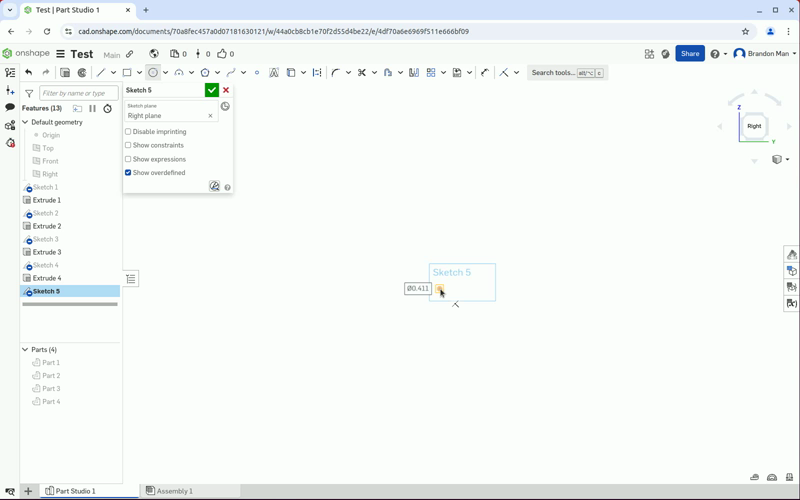
mouse_move(439, 289)
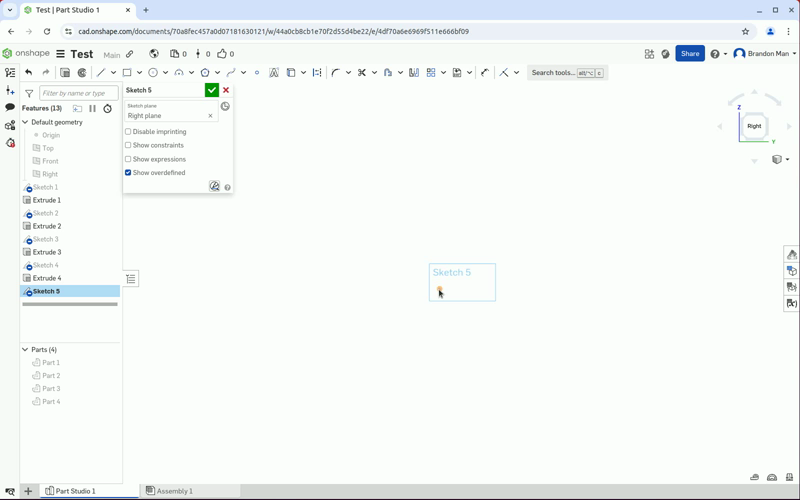
scroll(6)
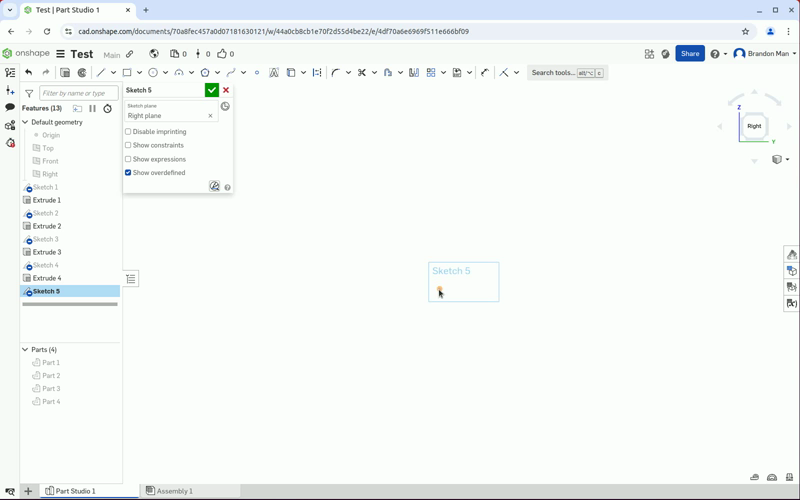
scroll(6)
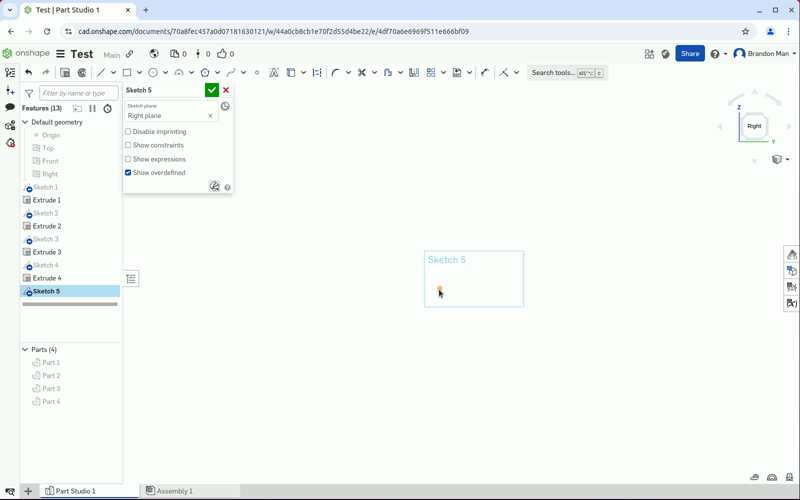
scroll(6)
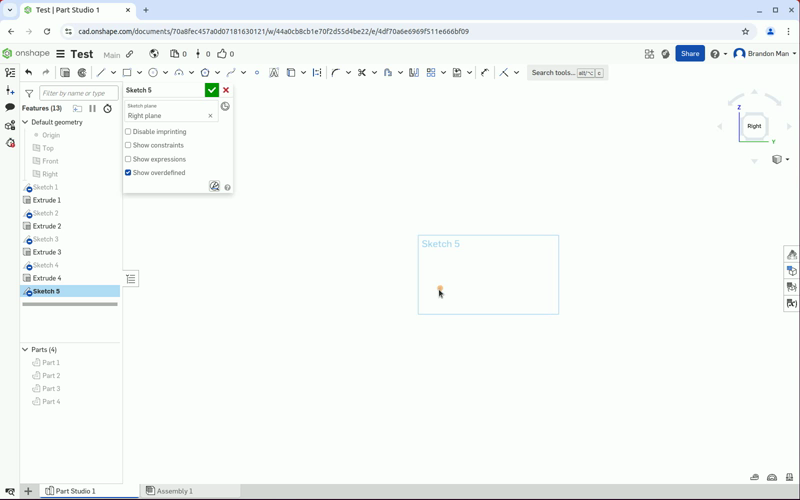
scroll(6)
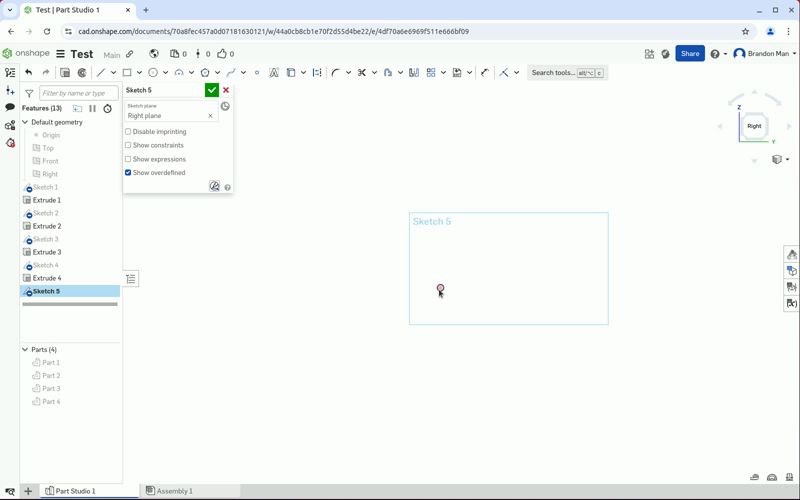
scroll(6)
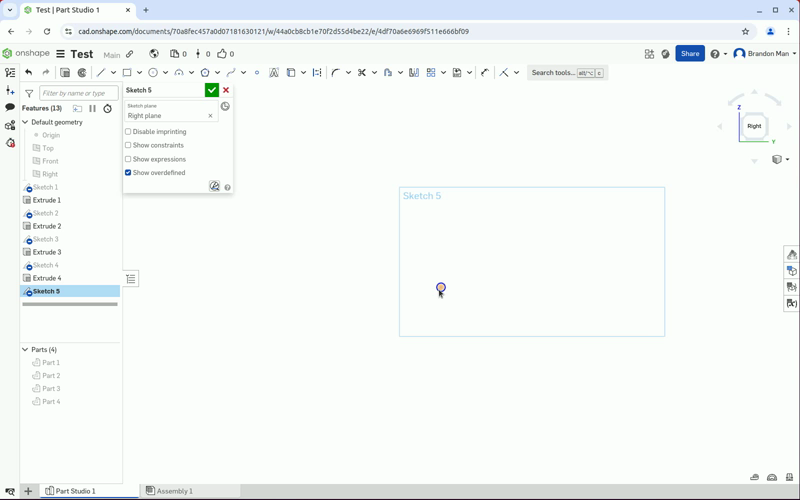
scroll(6)
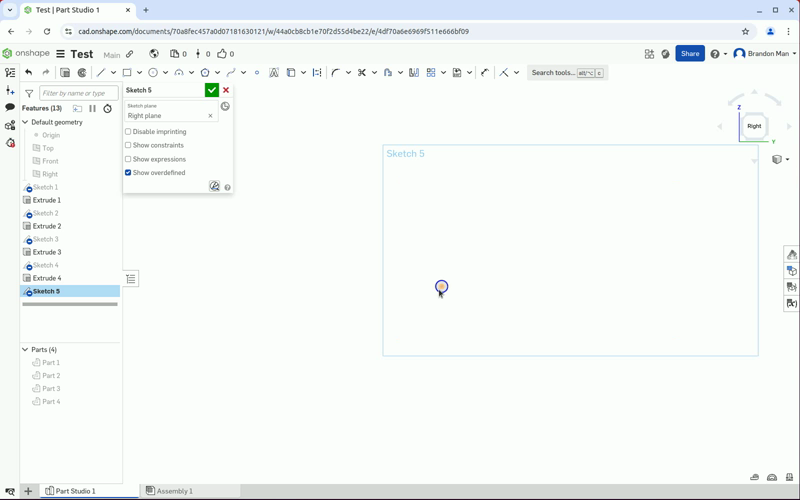
scroll(6)
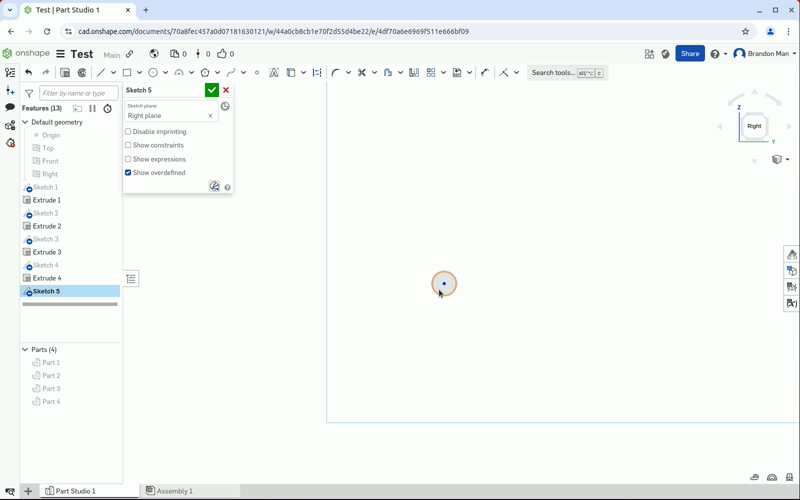
click(439, 289)
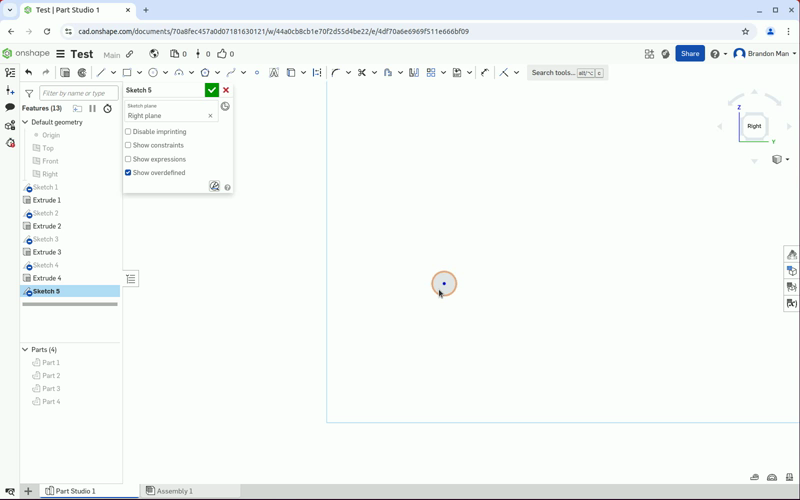
scroll(-6)
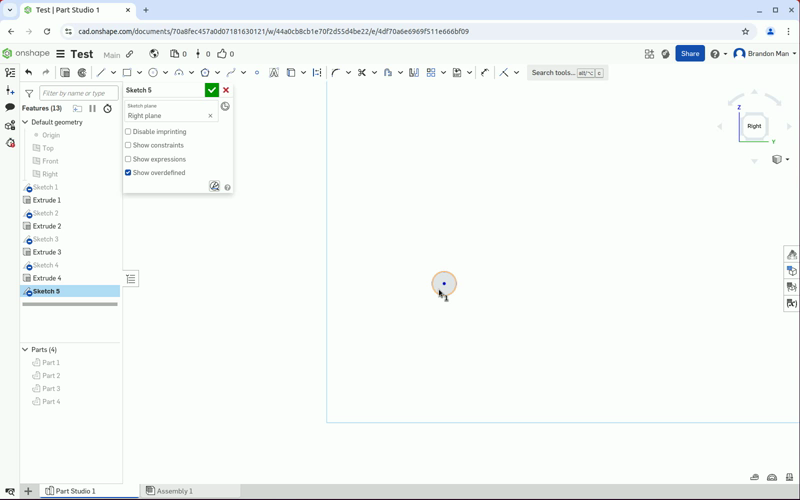
scroll(-6)
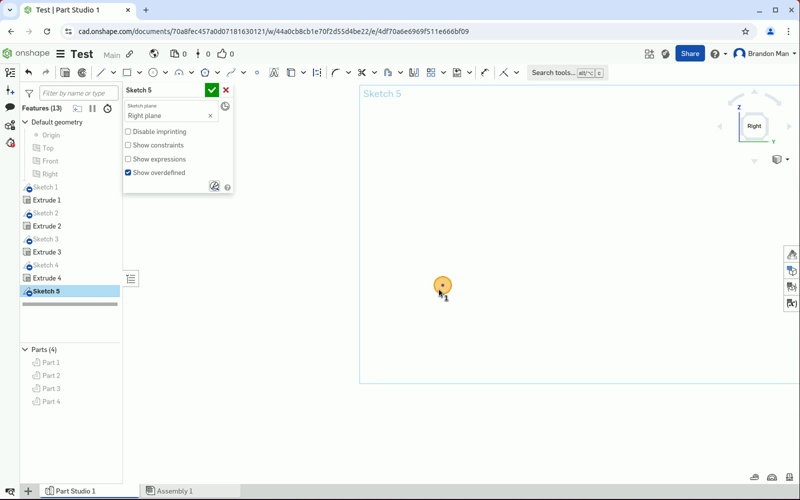
scroll(-6)
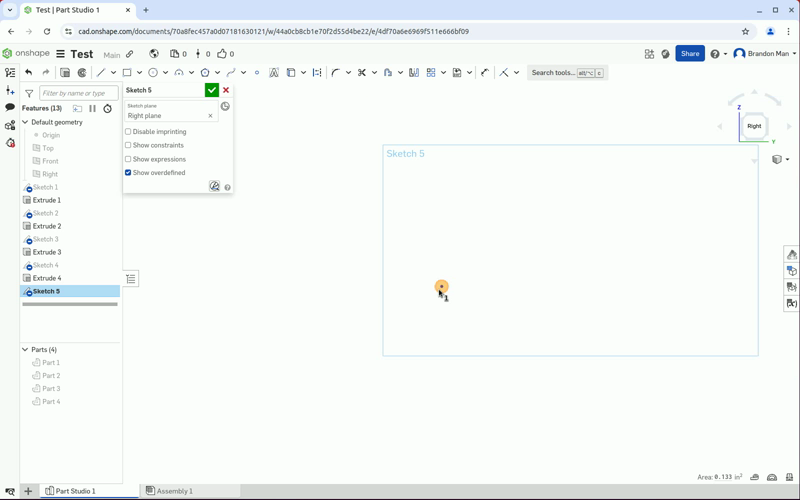
scroll(-6)
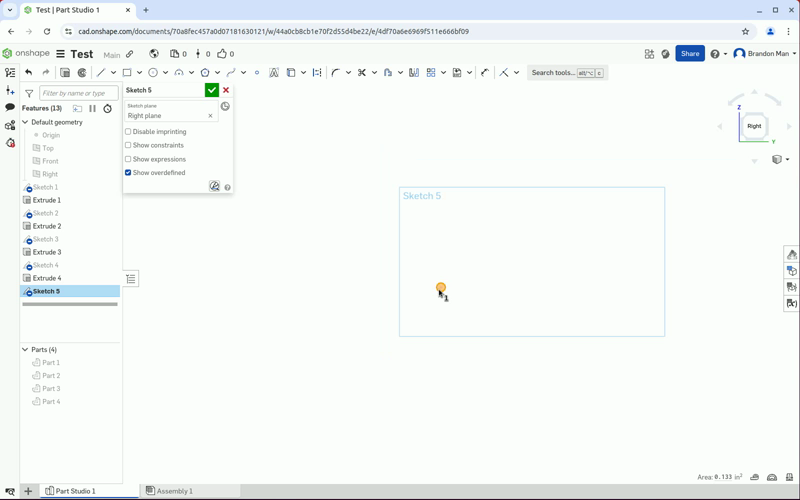
scroll(-6)
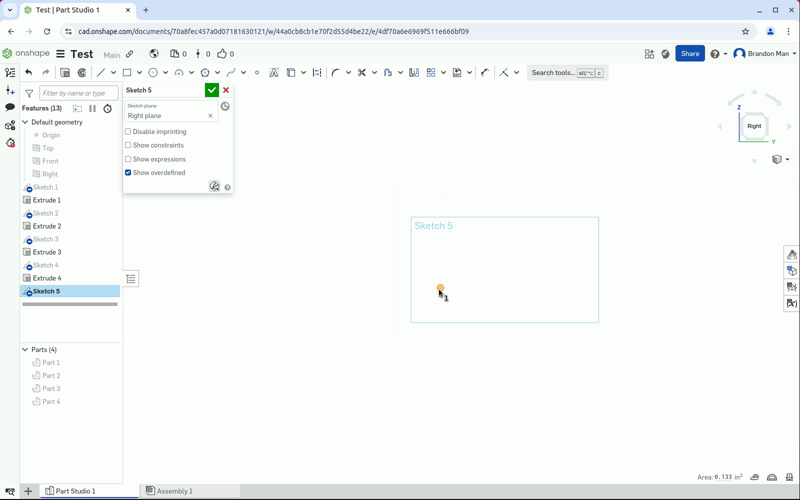
scroll(-6)
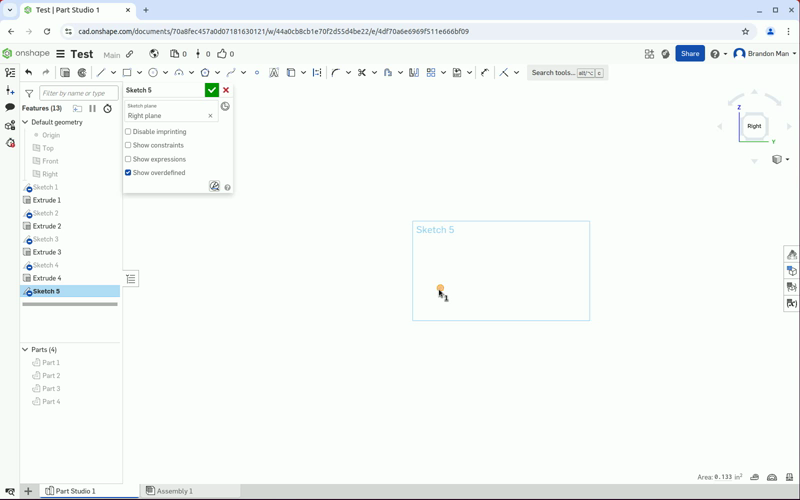
scroll(-6)
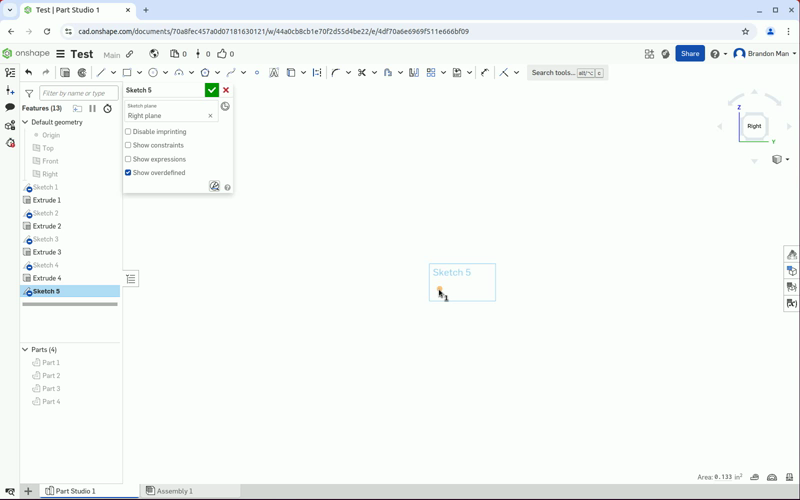
mouse_move(73, 352)
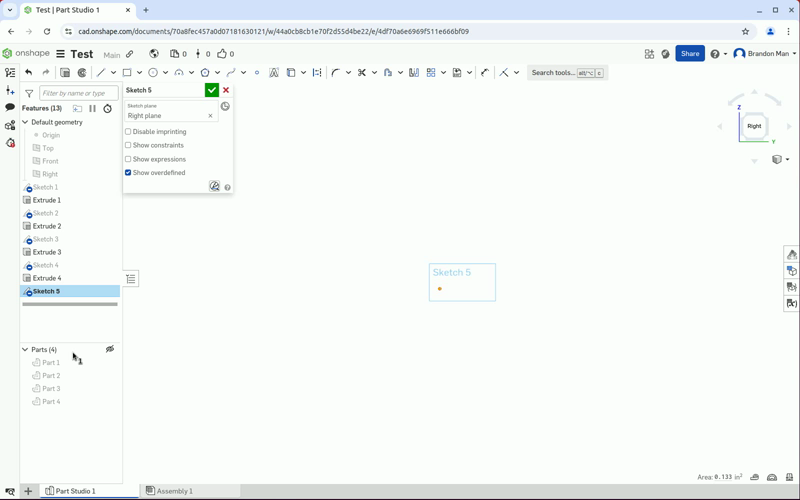
key(shift+y)
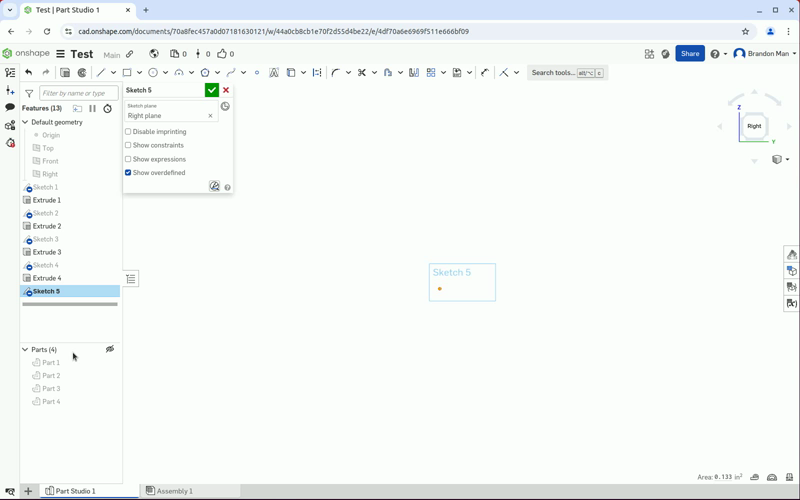
key(shift+e)
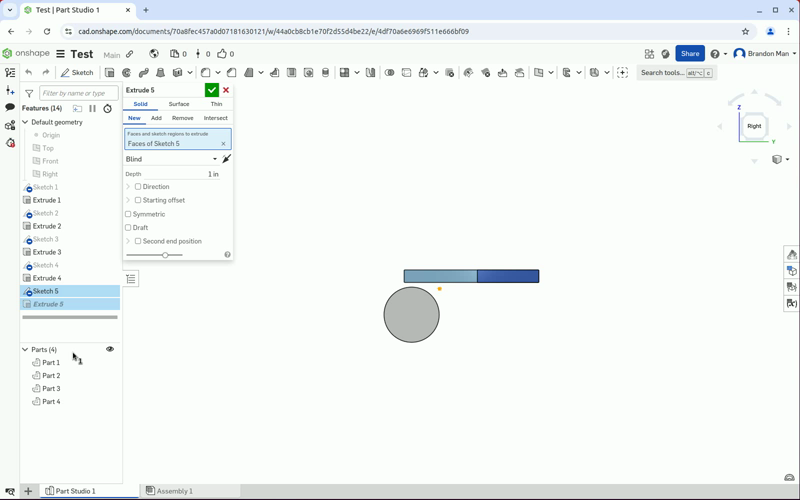
mouse_move(143, 106)
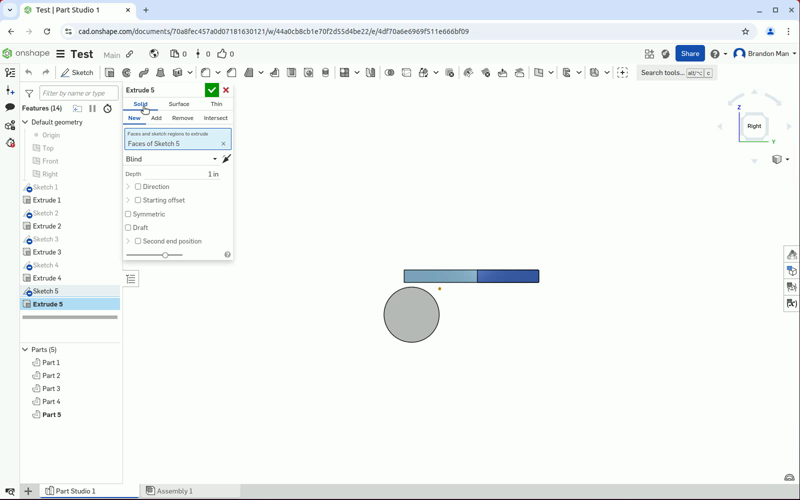
click(143, 106)
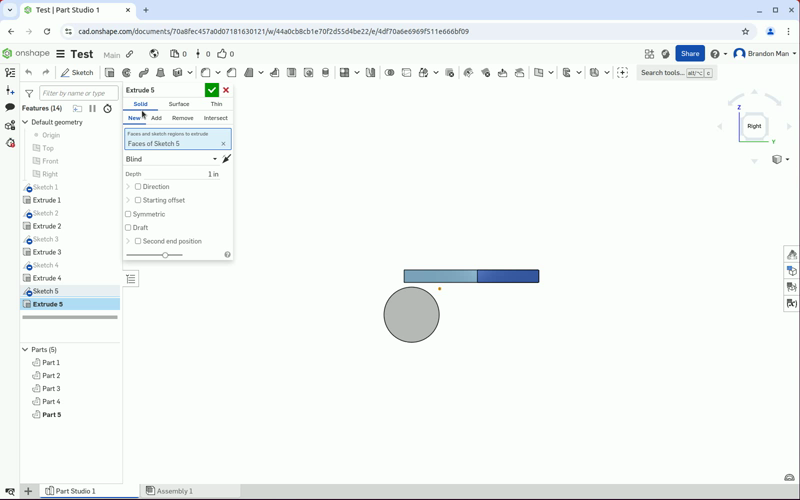
mouse_move(137, 120)
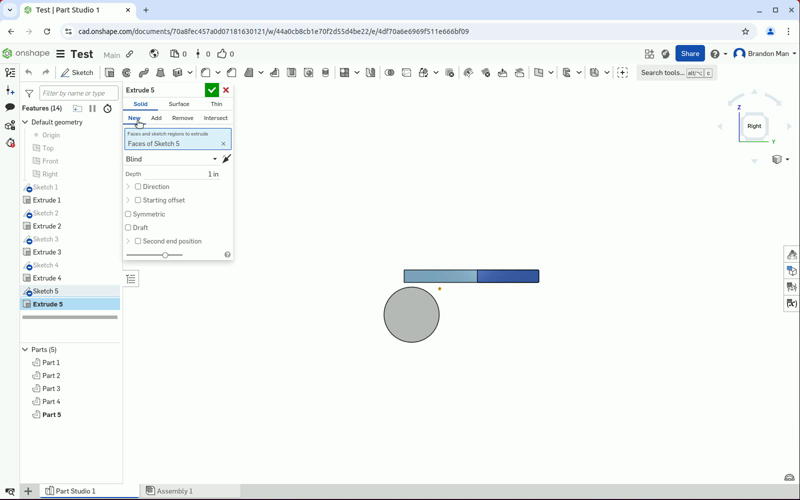
click(137, 120)
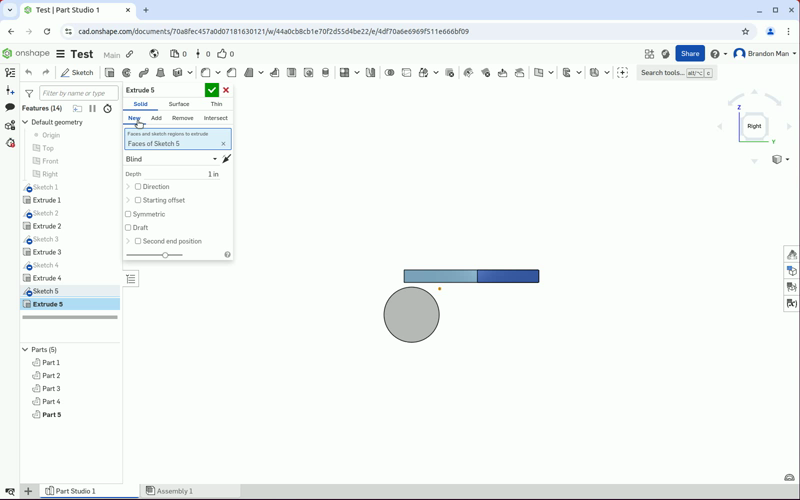
key(tab, 4)
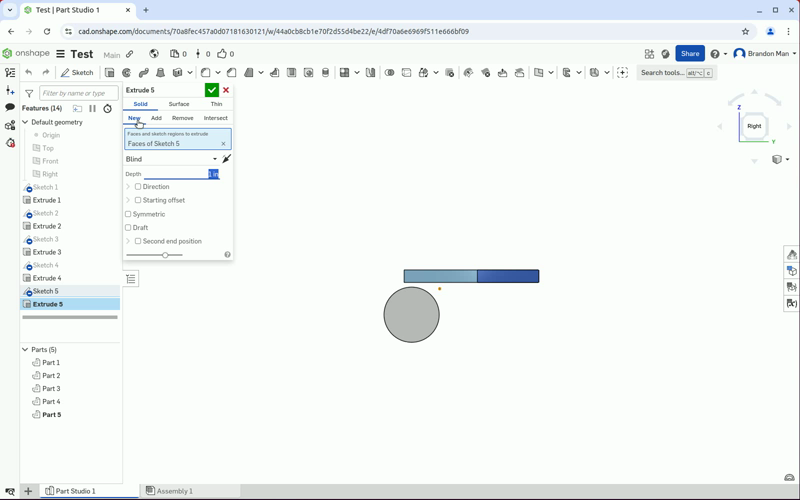
text(23.108)
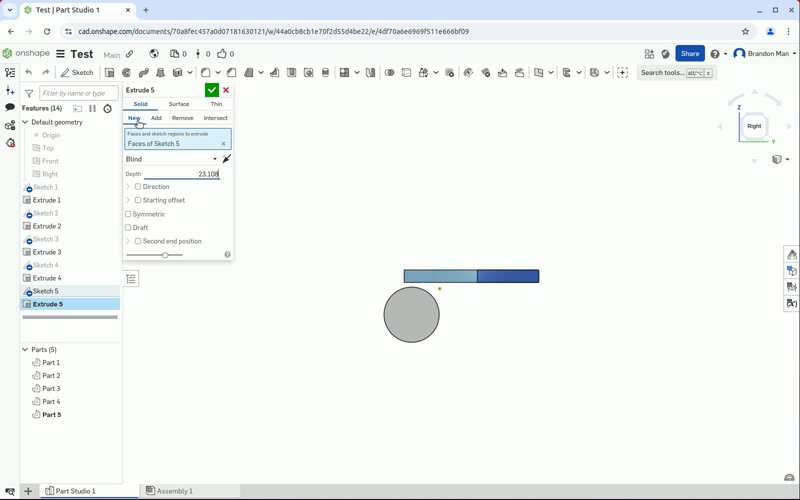
key(enter)
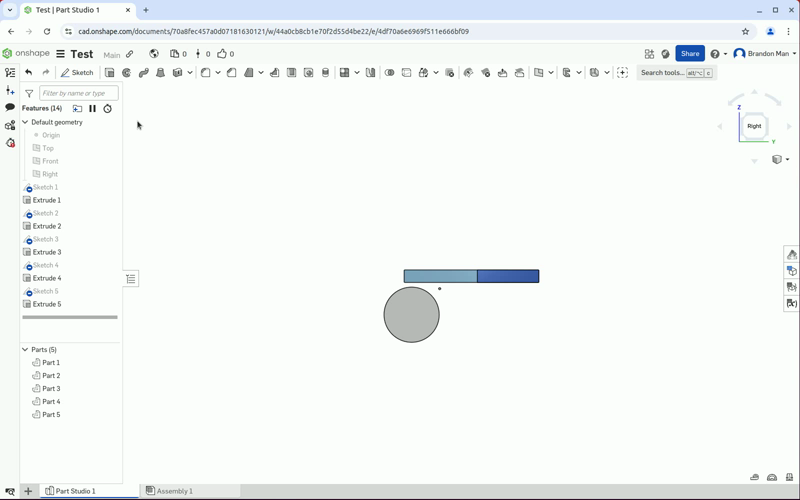
key(shift+h)
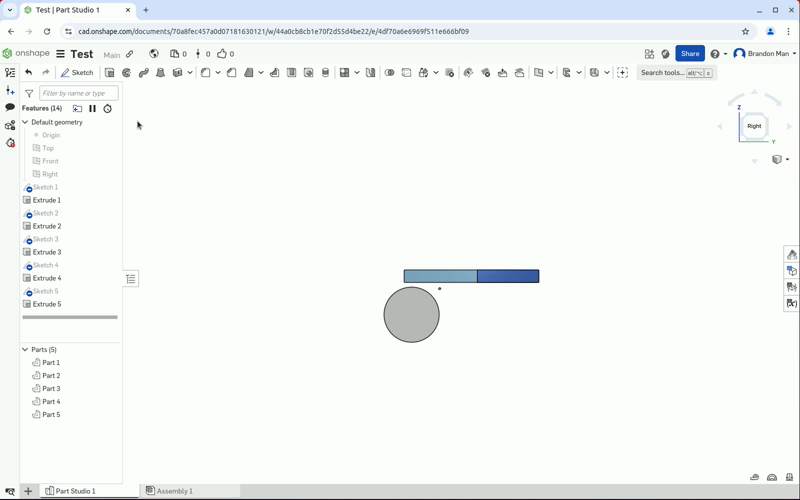
key(shift+h)
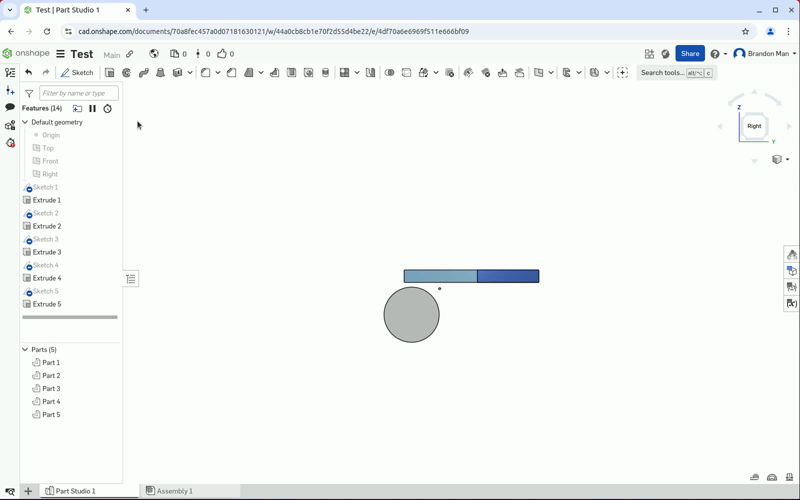
mouse_move(73, 189)
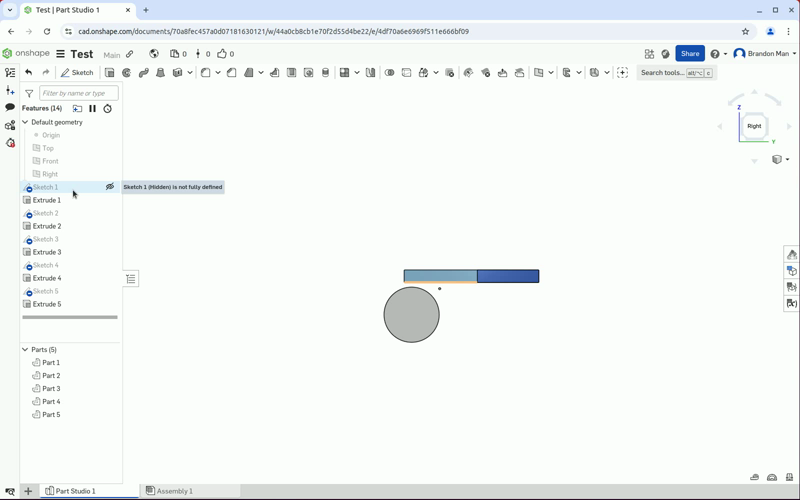
click(73, 189)
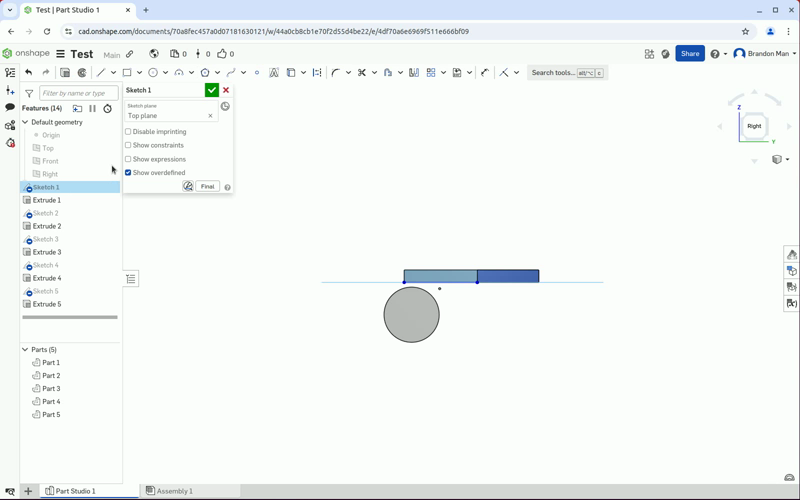
mouse_move(229, 92)
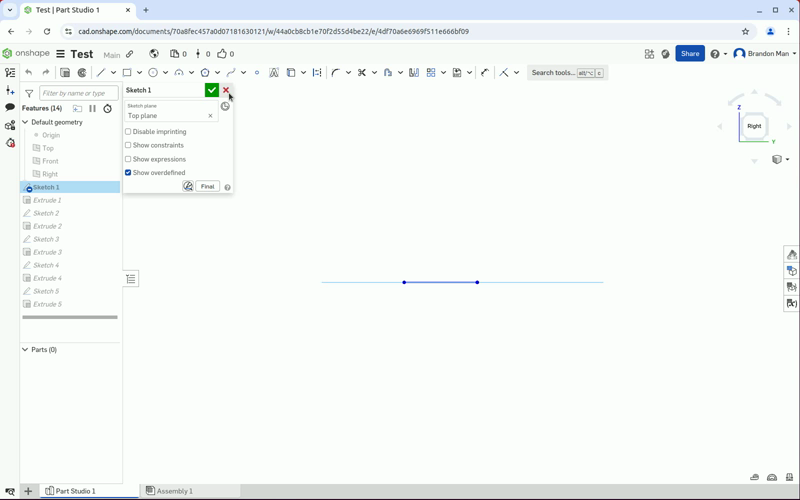
click(229, 92)
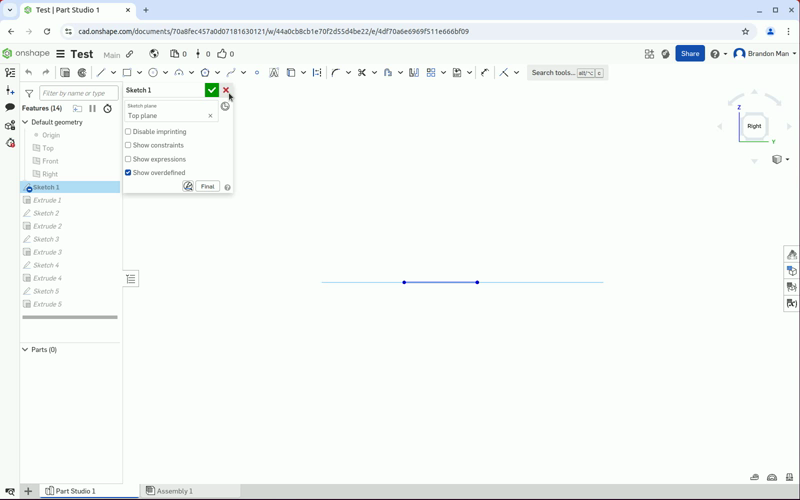
key(shift+s)
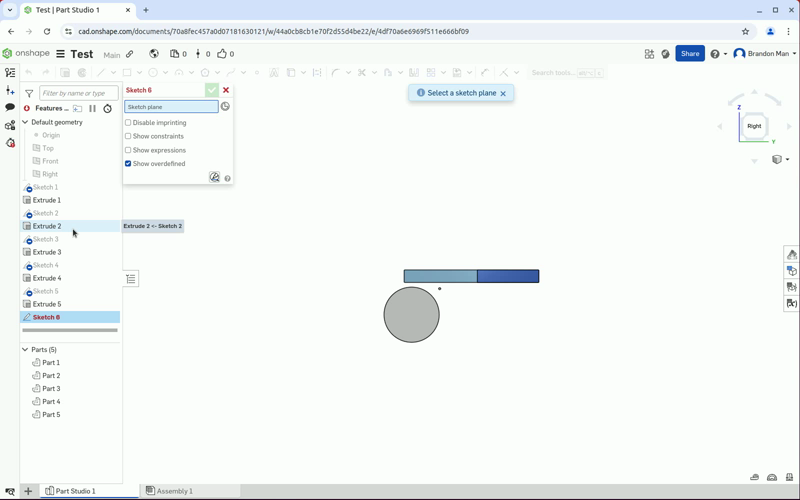
scroll(3)
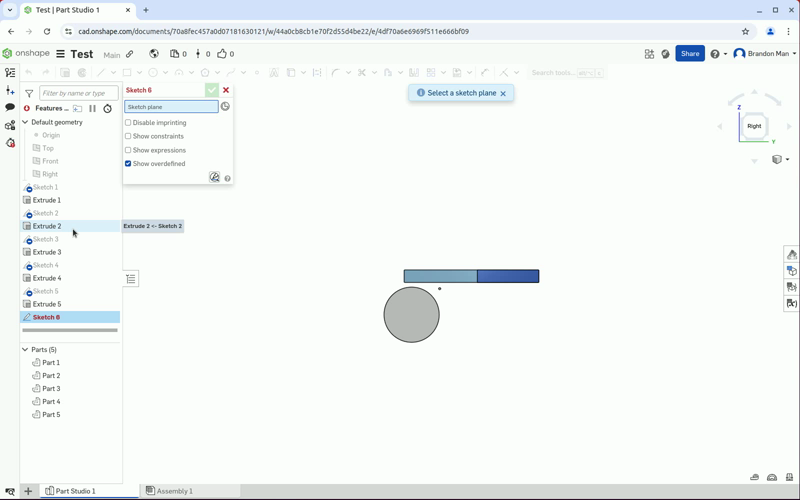
mouse_move(73, 176)
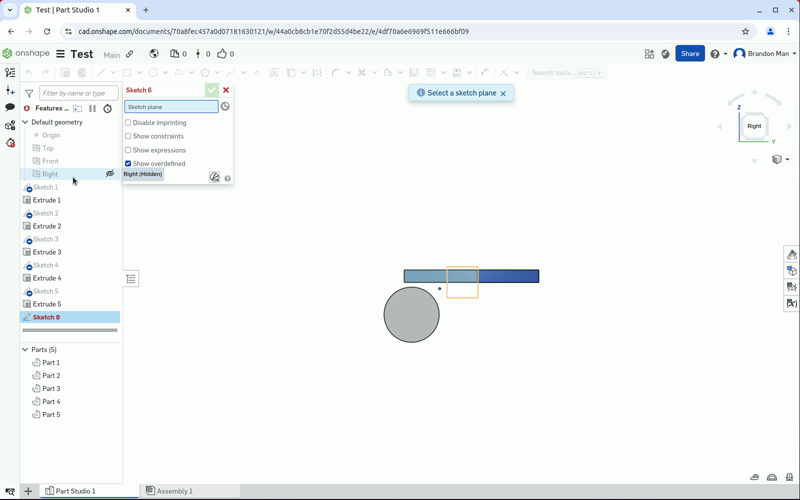
click(73, 176)
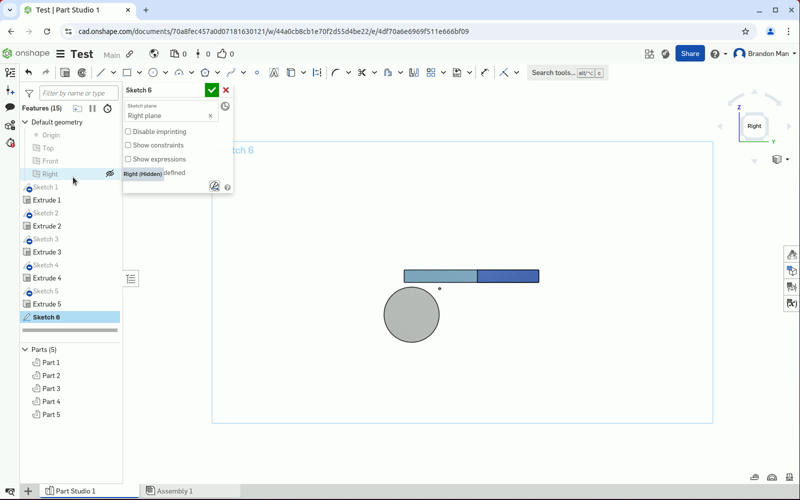
mouse_move(73, 352)
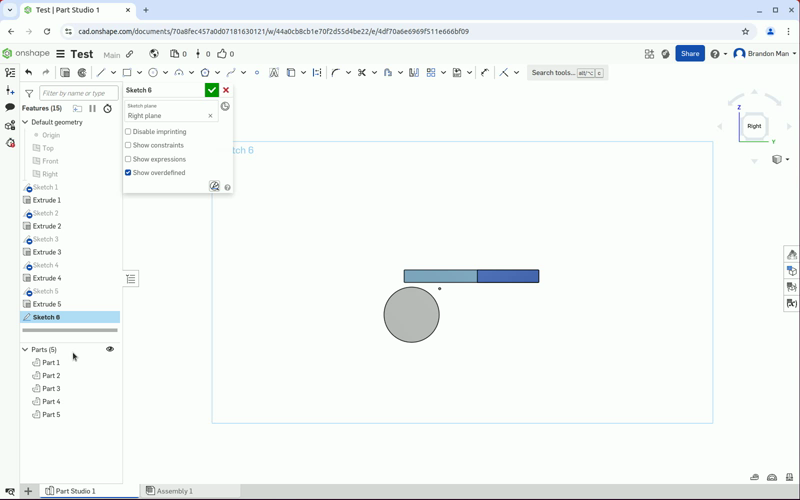
key(y)
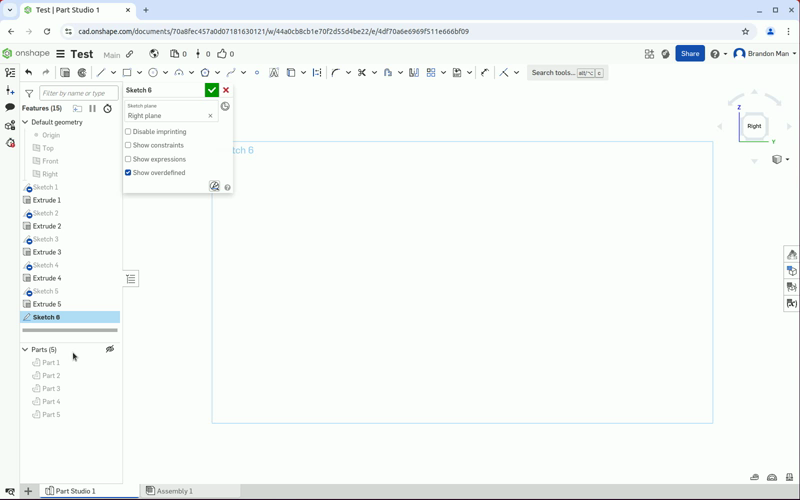
key(l)
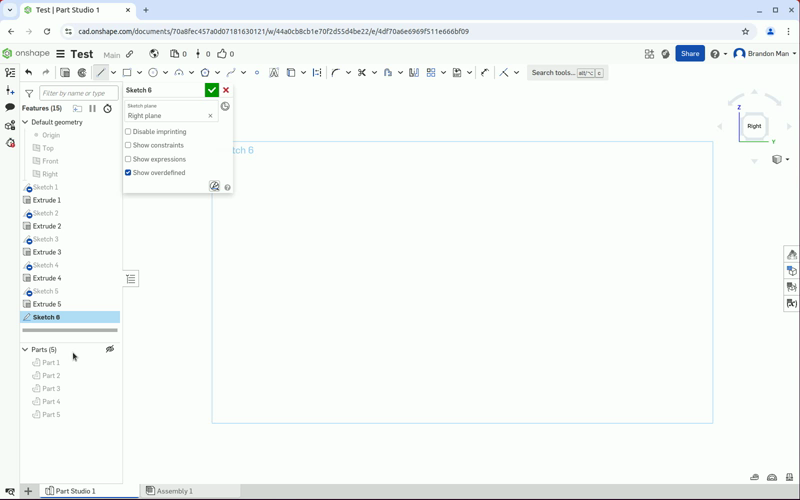
key_down(shift)
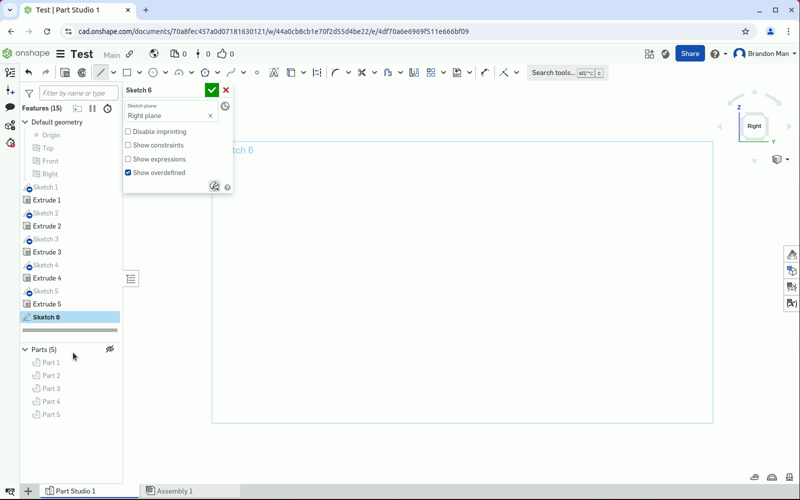
mouse_move(447, 284)
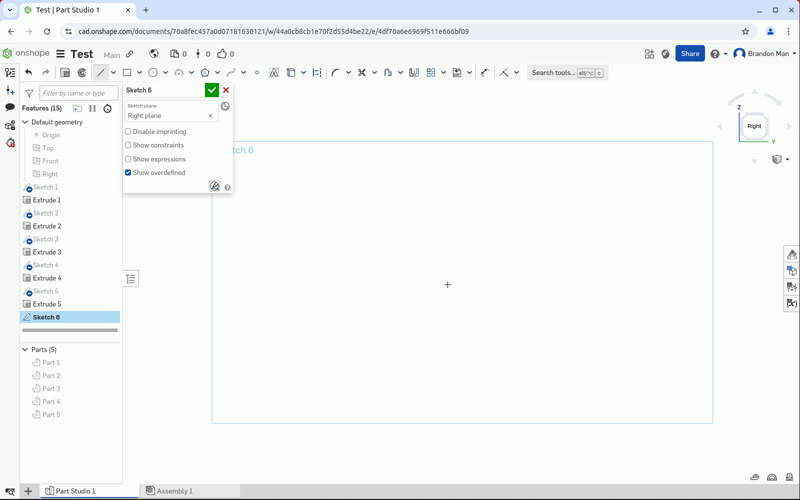
click(447, 284)
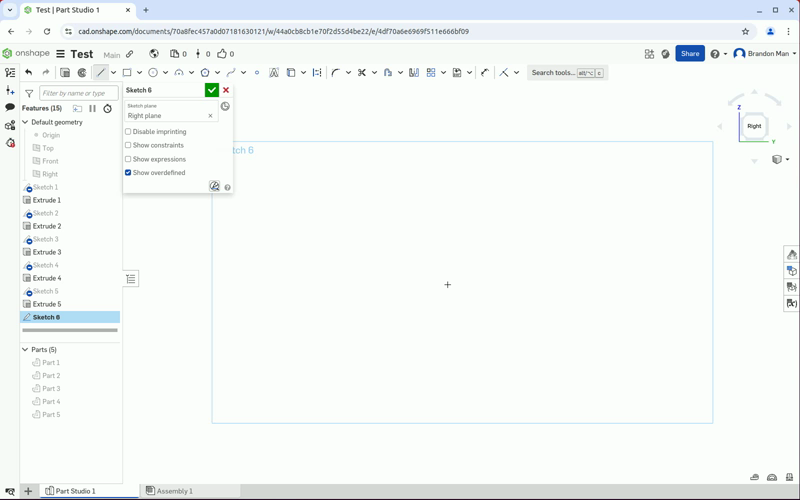
key_up(shift)
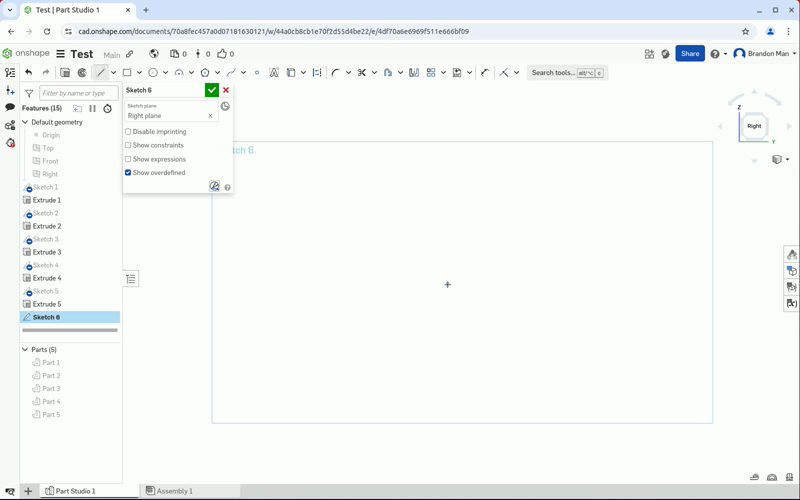
key_down(shift)
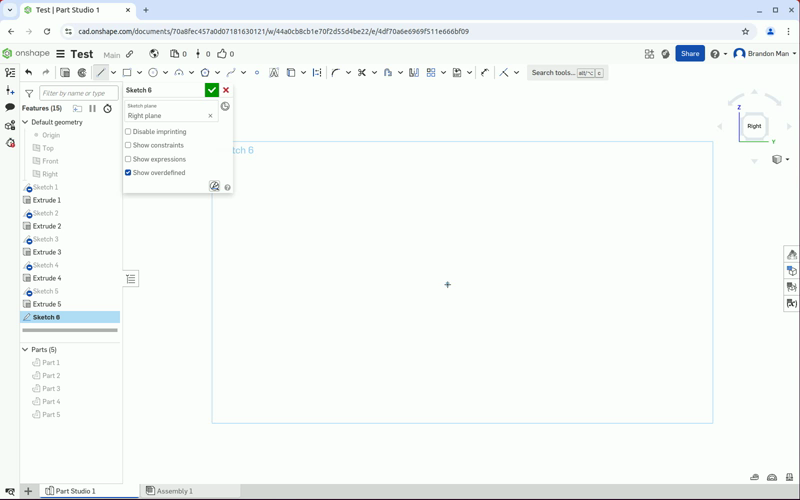
mouse_move(477, 284)
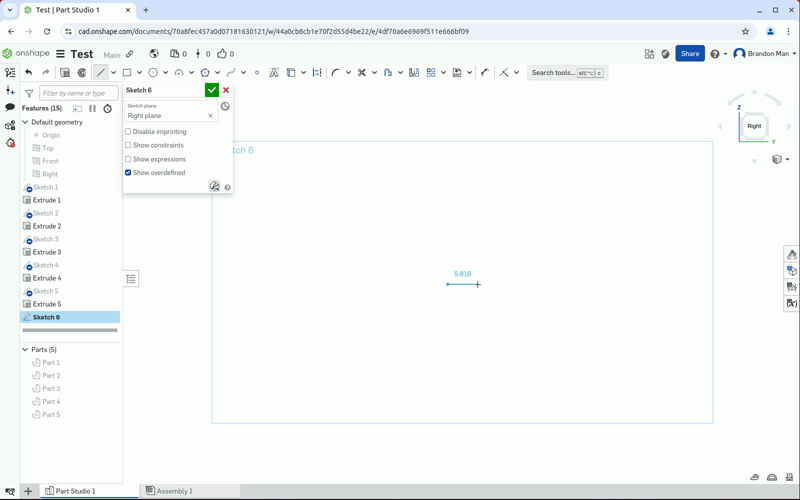
mouse_move(452, 284)
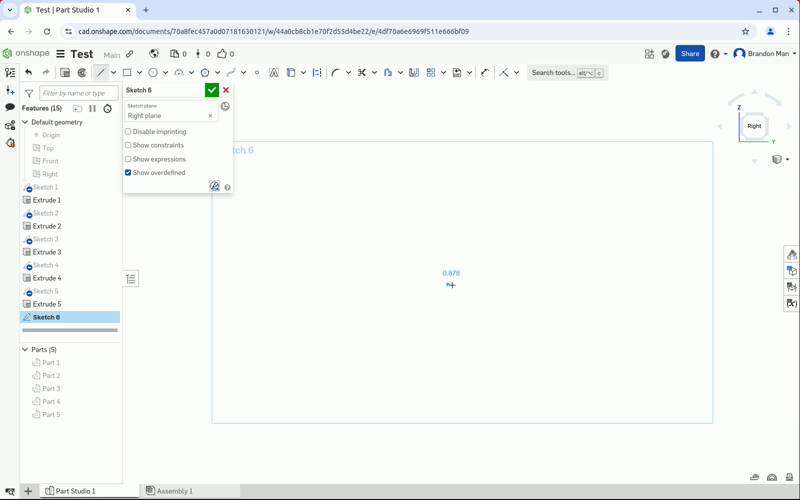
scroll(6)
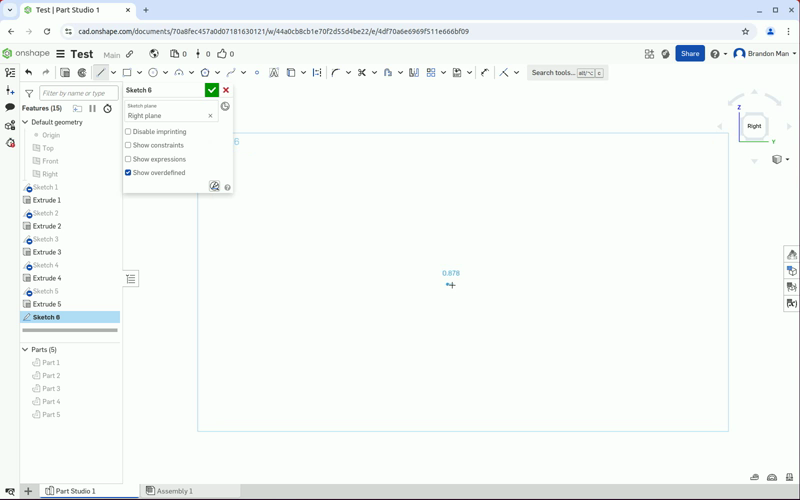
scroll(6)
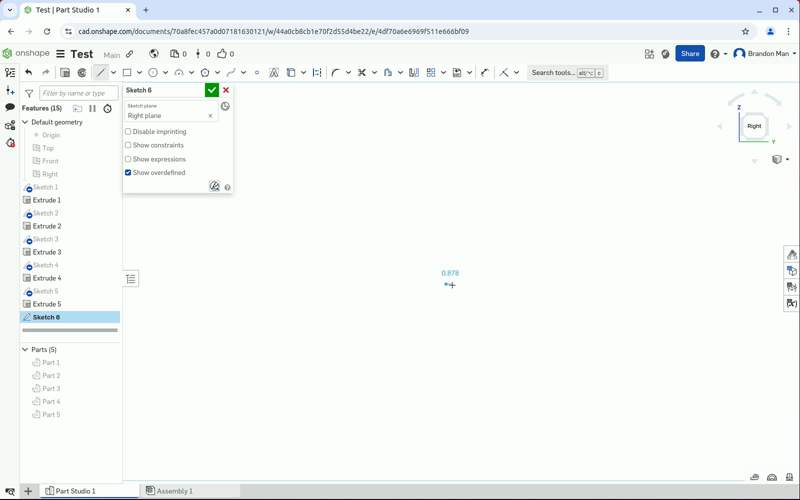
scroll(6)
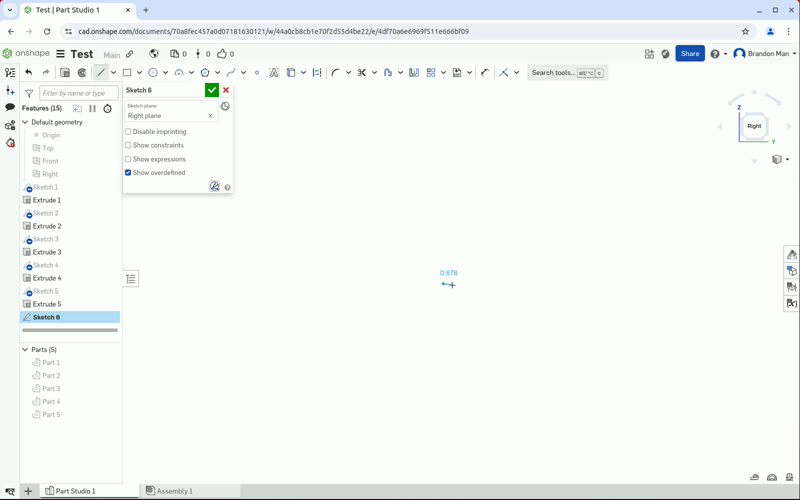
scroll(6)
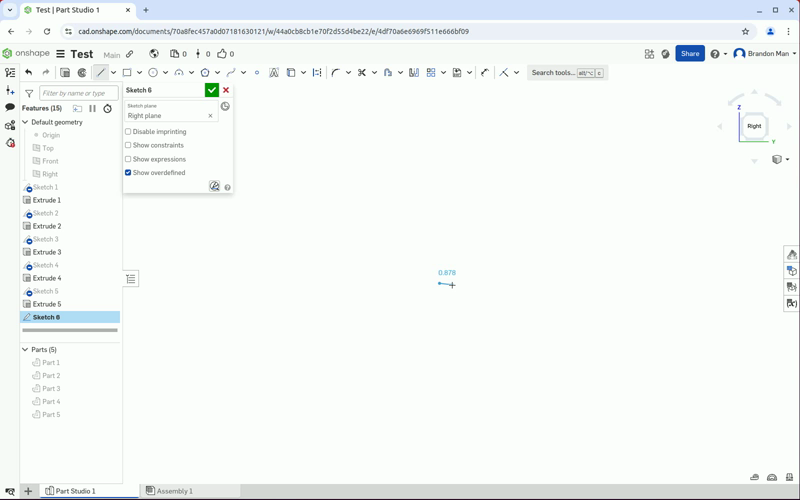
scroll(6)
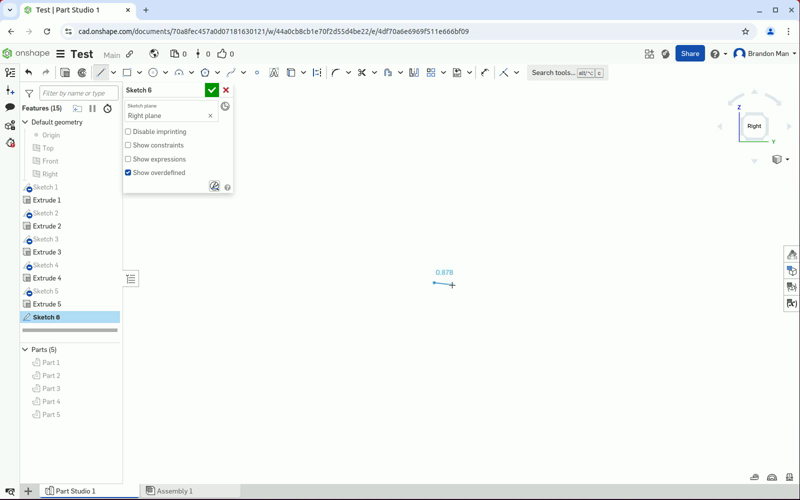
scroll(6)
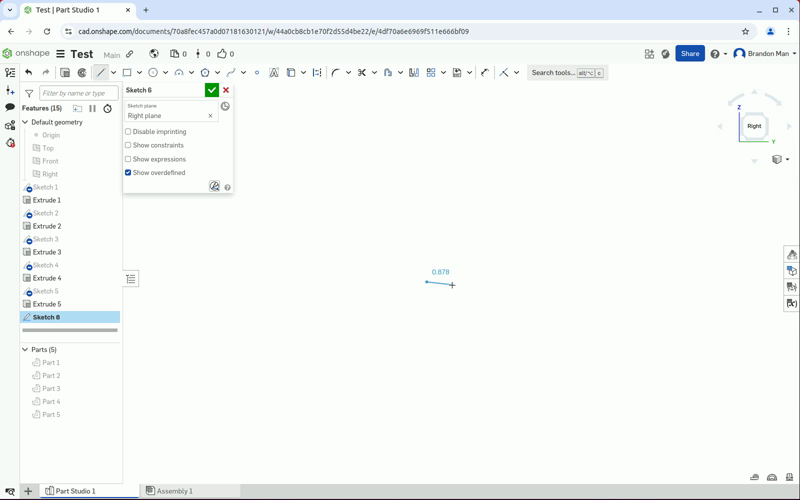
scroll(6)
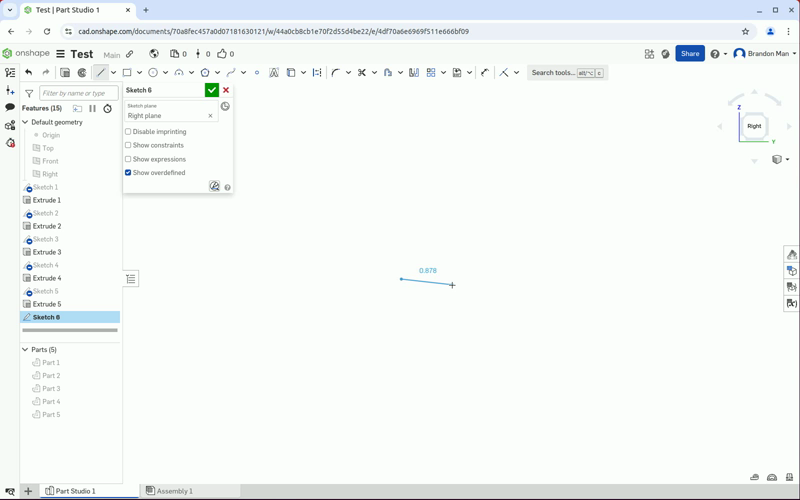
click(452, 284)
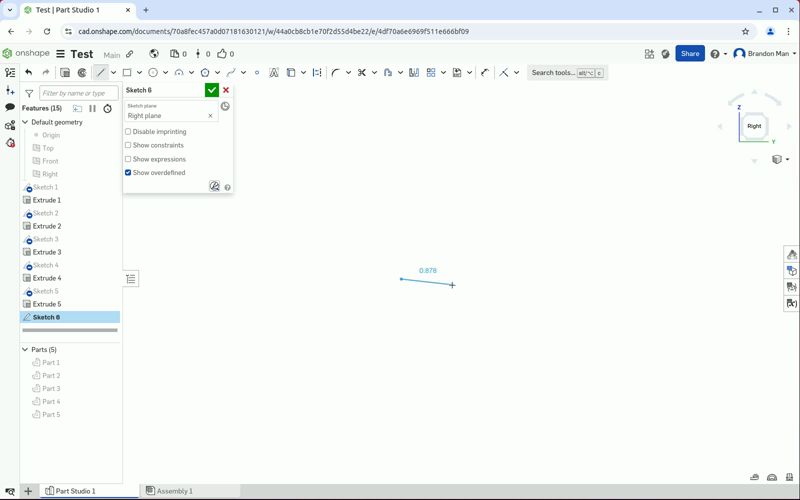
scroll(-6)
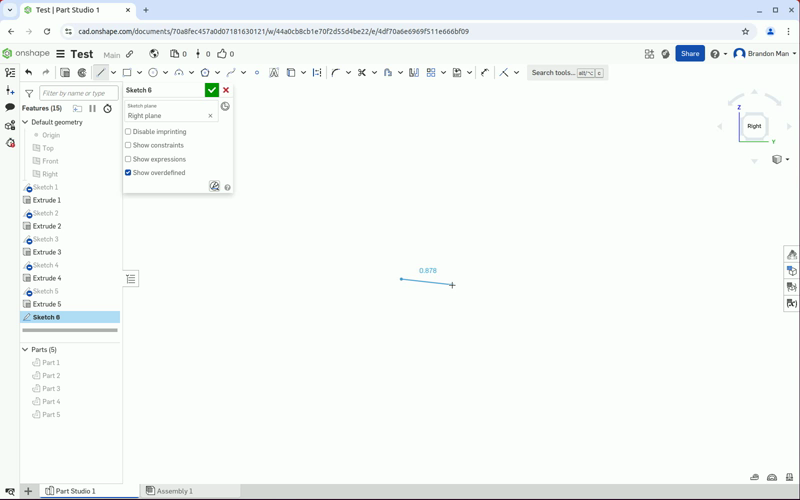
scroll(-6)
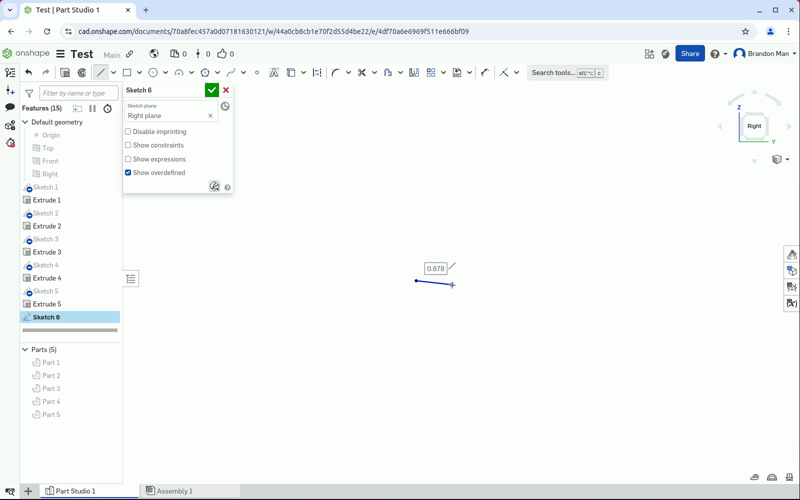
scroll(-6)
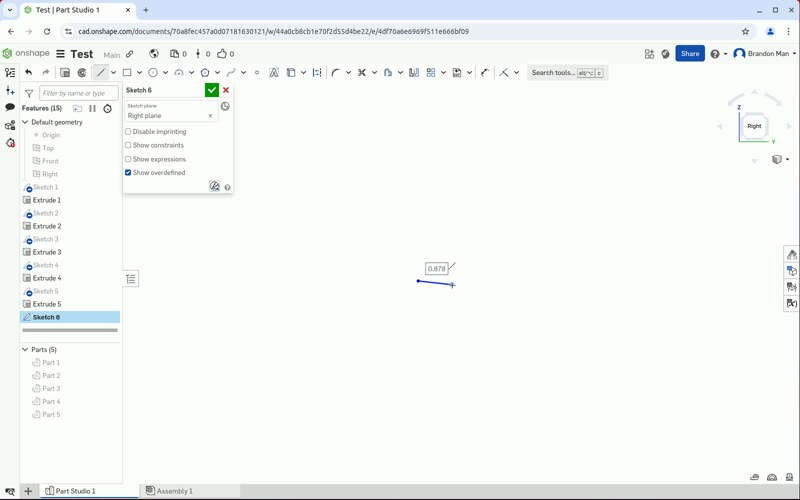
scroll(-6)
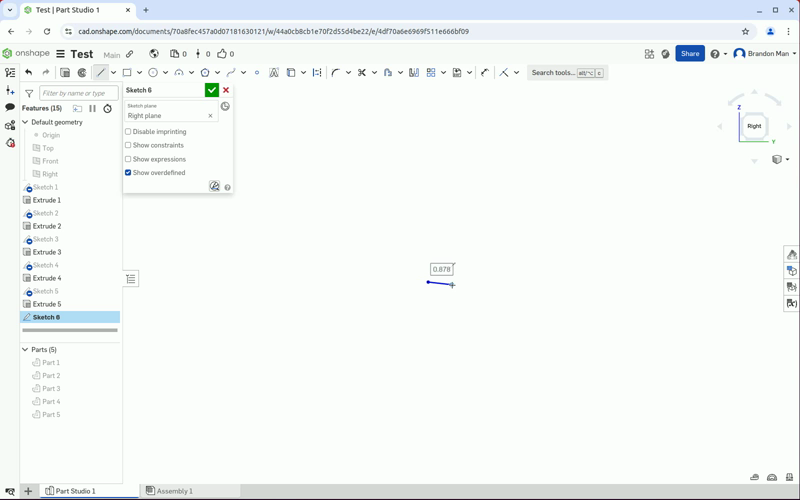
scroll(-6)
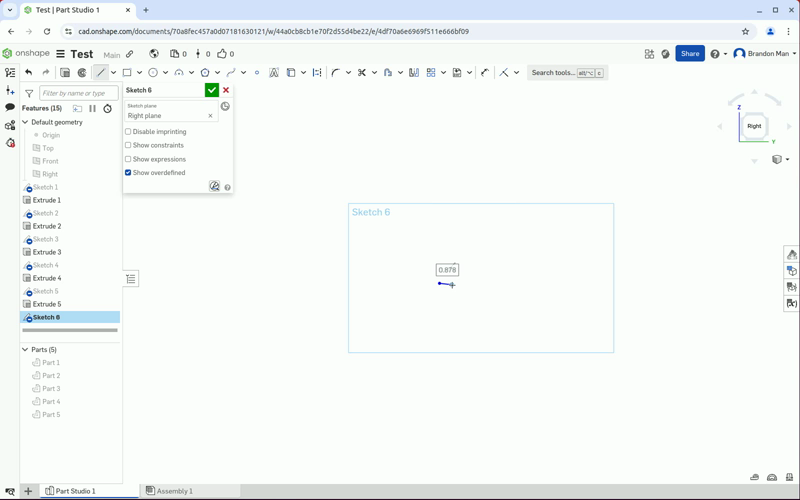
scroll(-6)
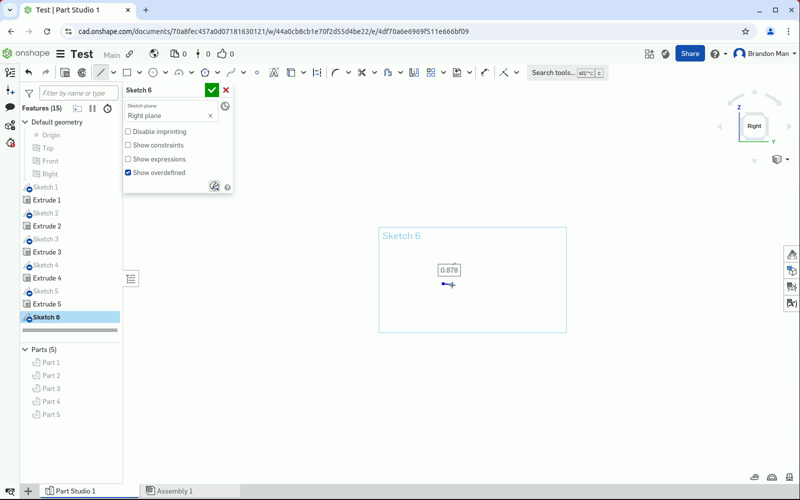
scroll(-6)
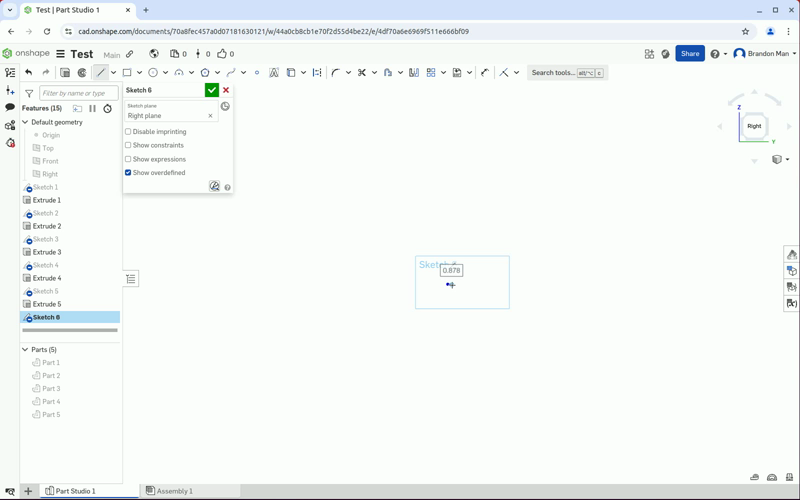
key_up(shift)
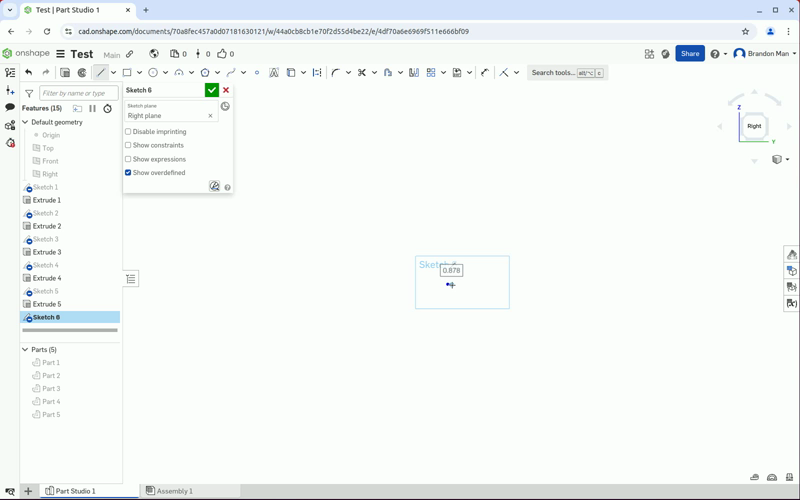
key_down(shift)
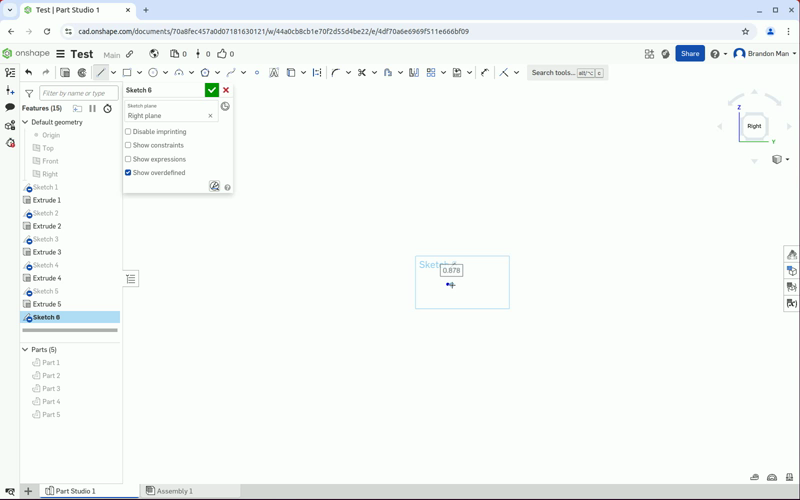
mouse_move(482, 284)
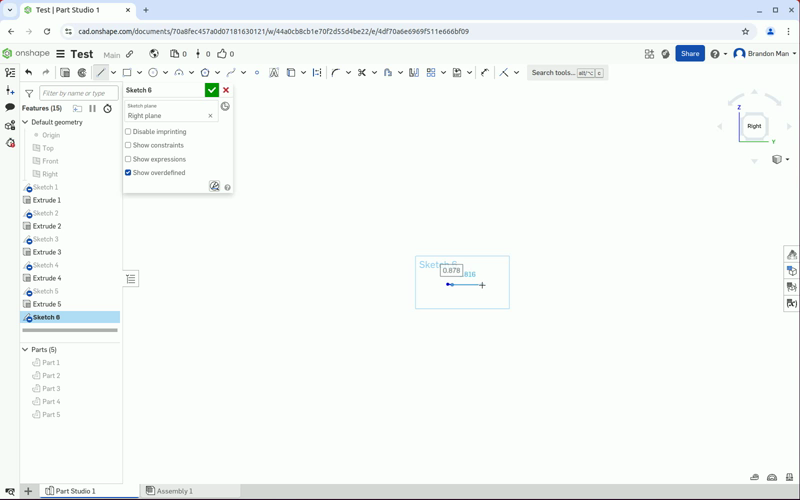
mouse_move(456, 285)
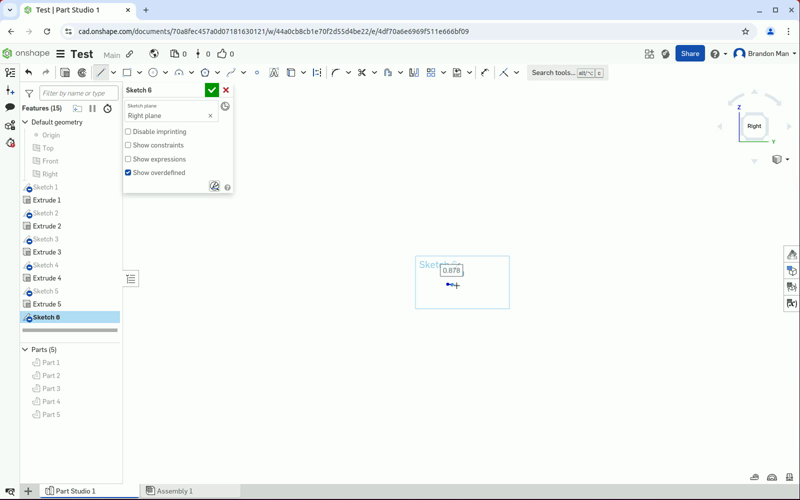
scroll(6)
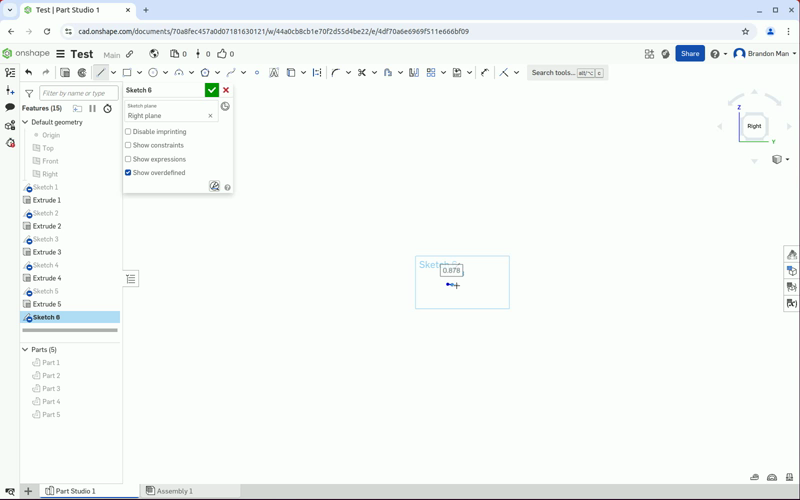
scroll(6)
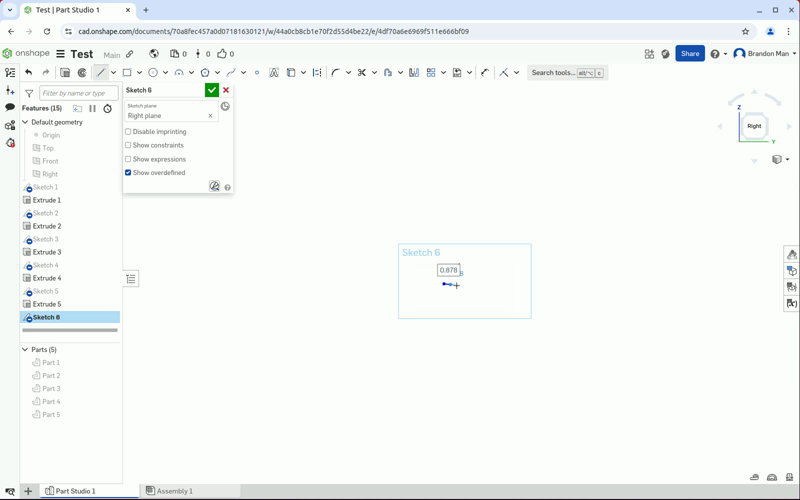
scroll(6)
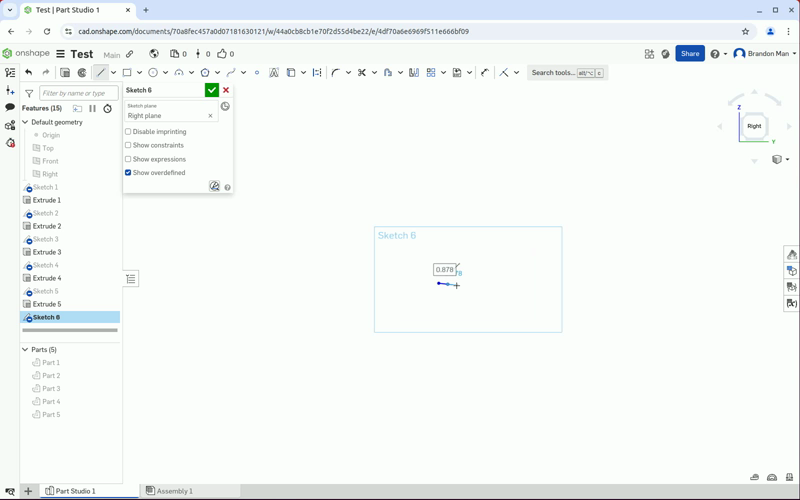
scroll(6)
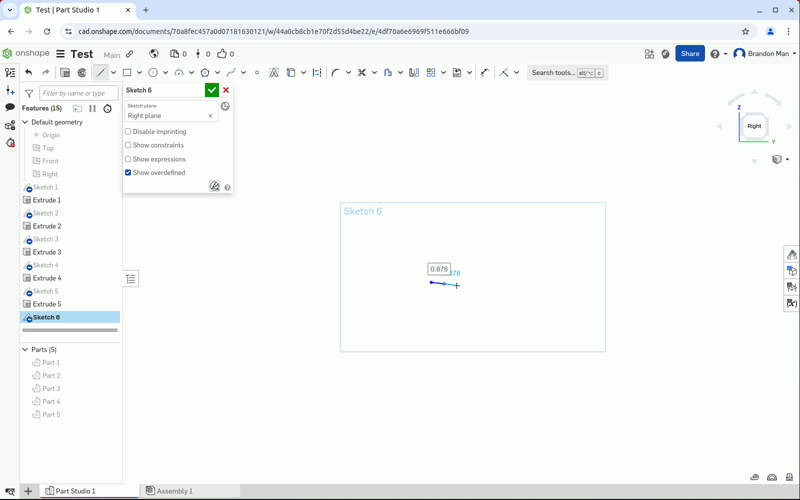
scroll(6)
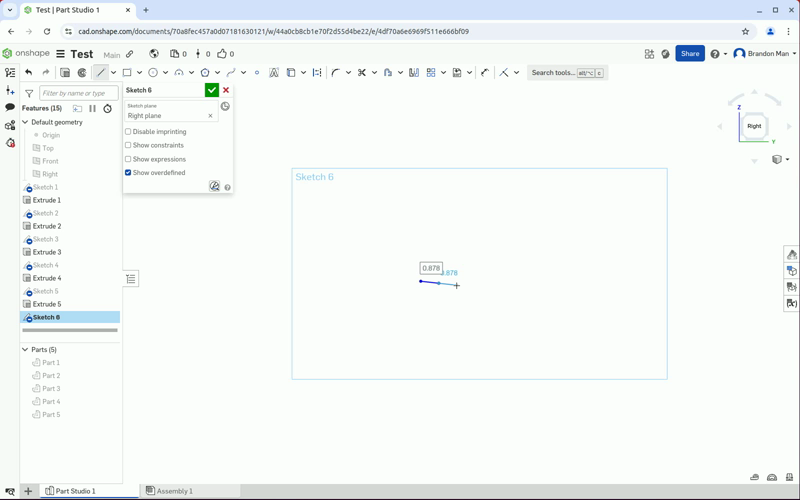
scroll(6)
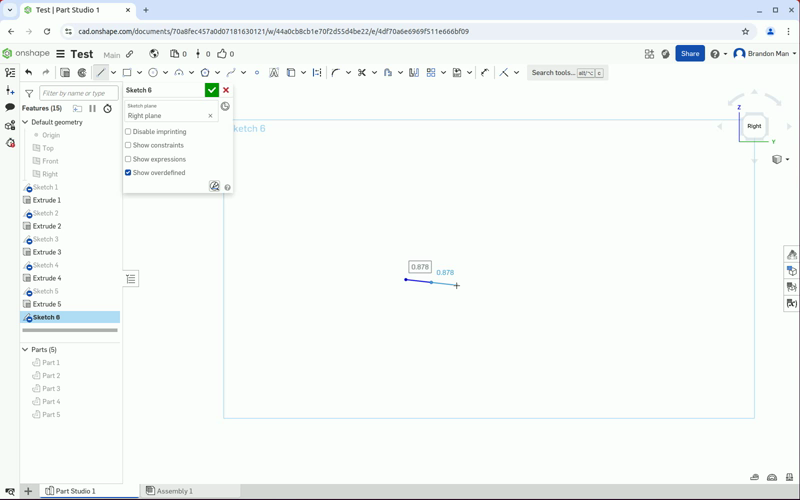
scroll(6)
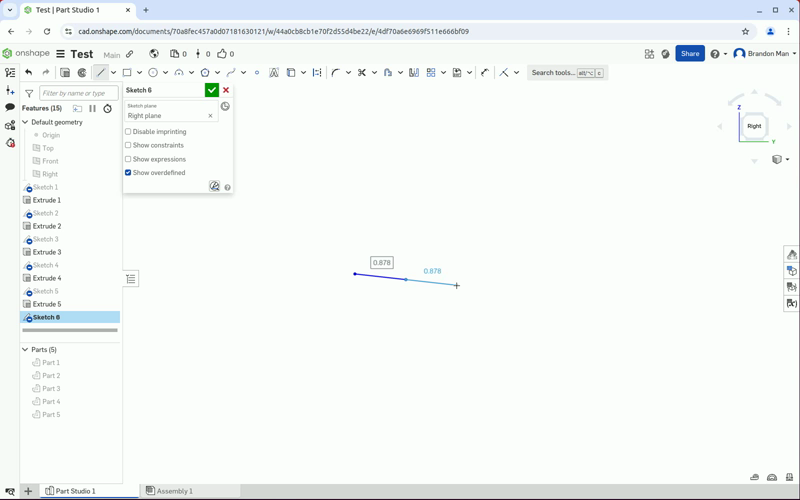
click(456, 285)
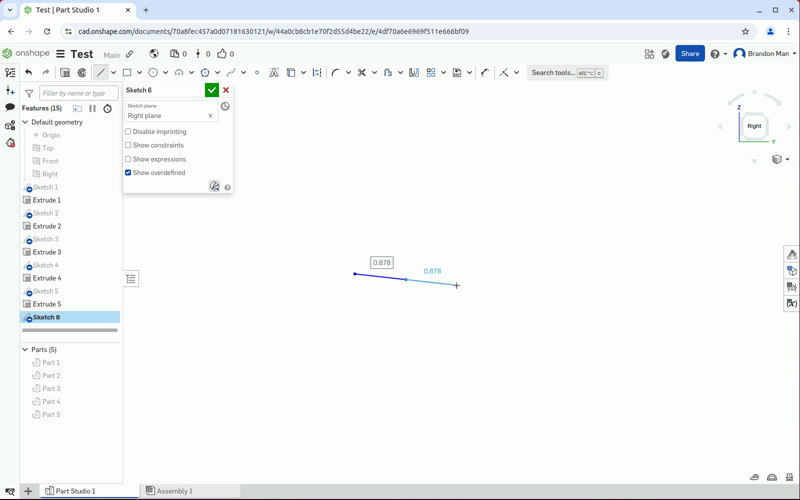
scroll(-6)
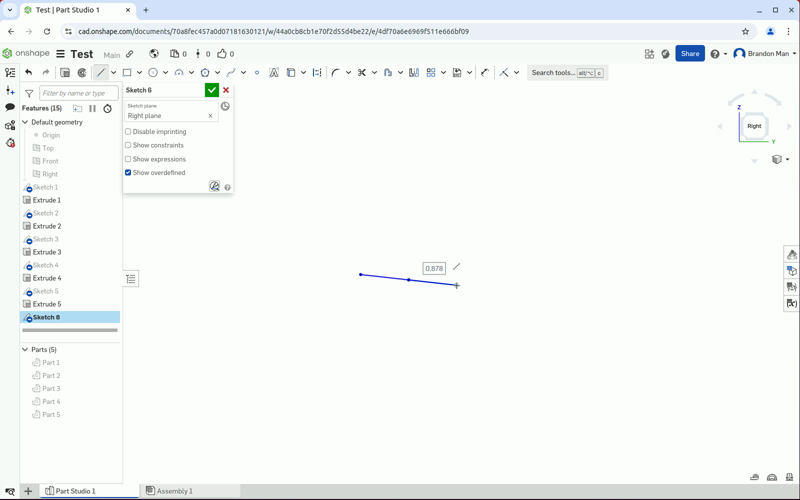
scroll(-6)
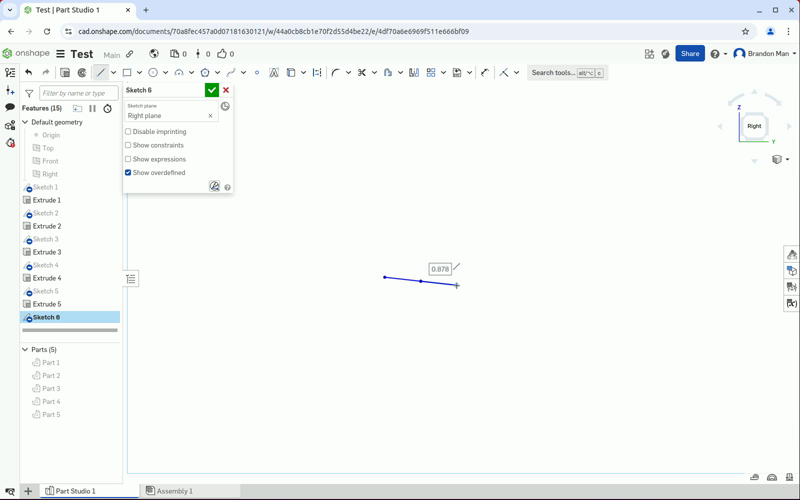
scroll(-6)
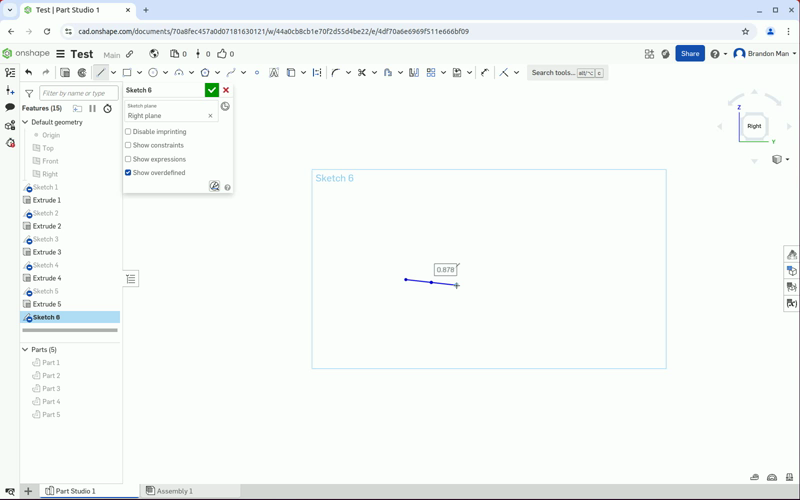
scroll(-6)
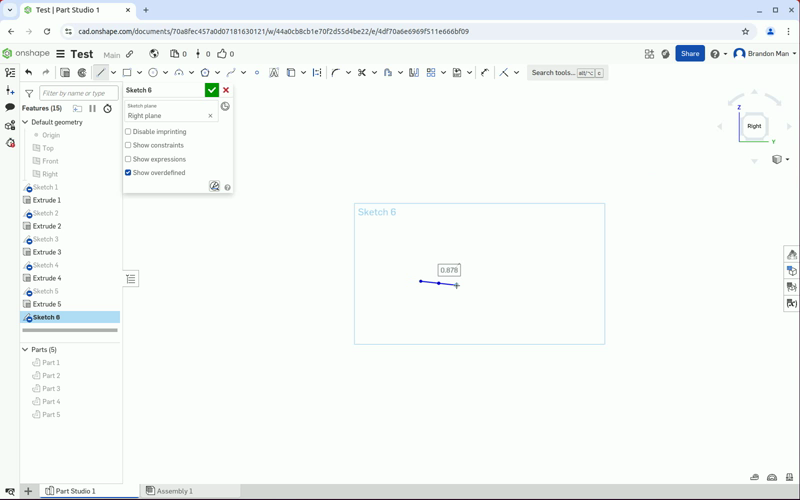
scroll(-6)
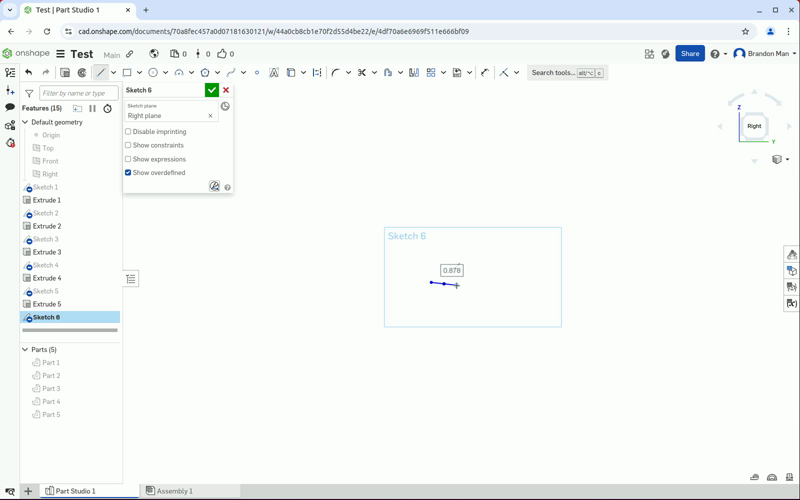
scroll(-6)
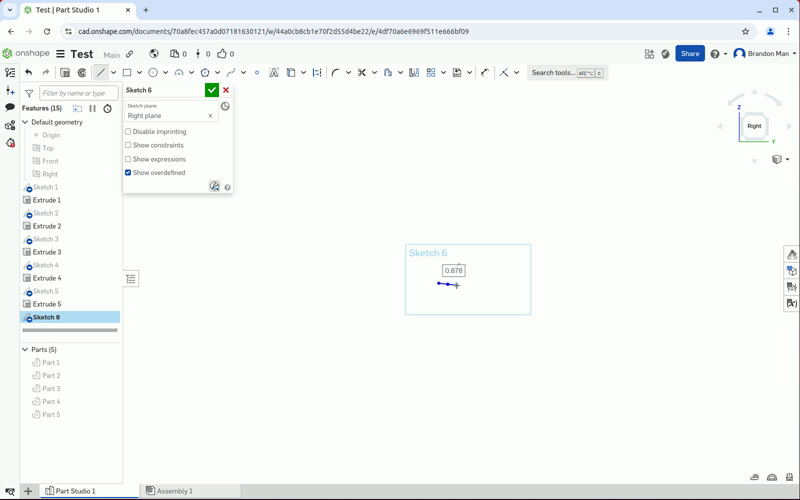
scroll(-6)
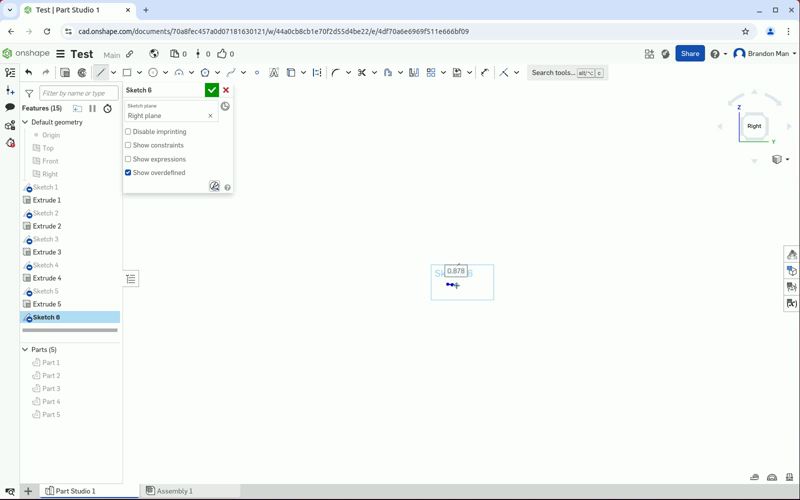
key_up(shift)
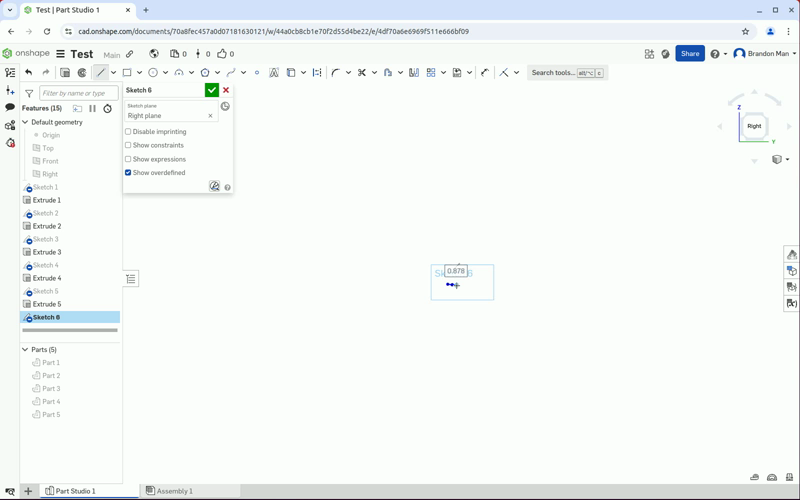
key_down(shift)
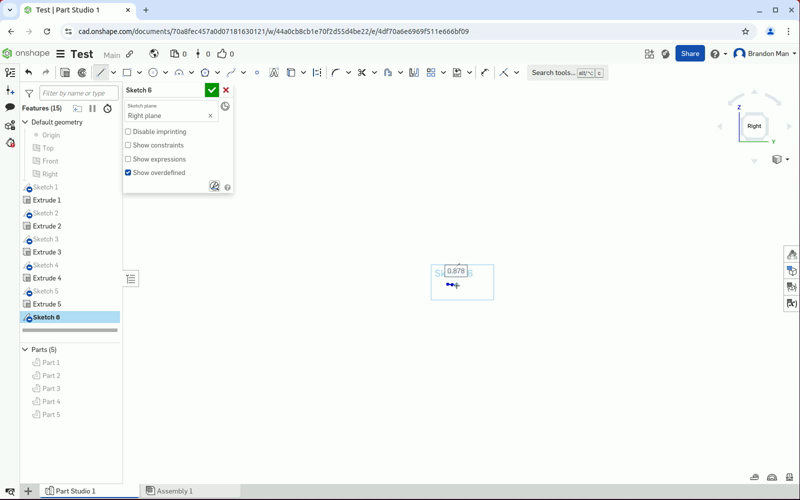
mouse_move(486, 285)
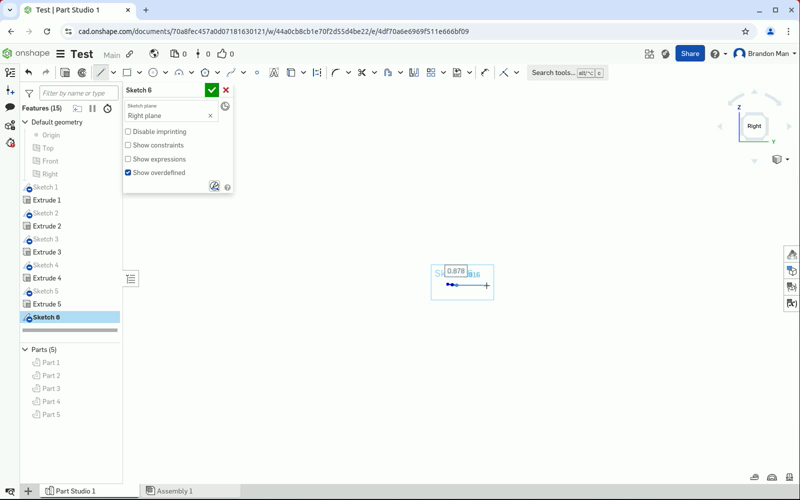
mouse_move(458, 285)
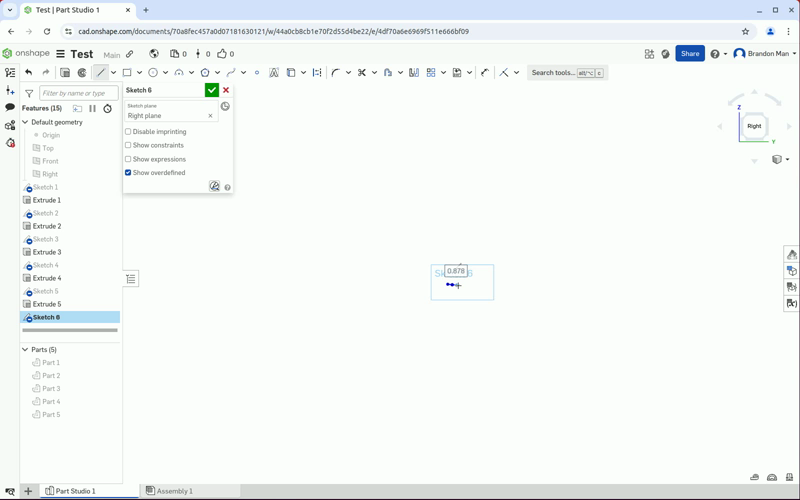
scroll(6)
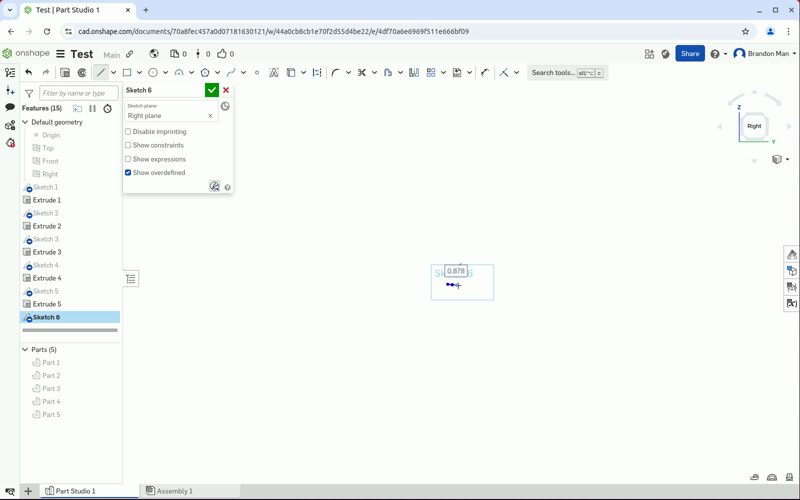
scroll(6)
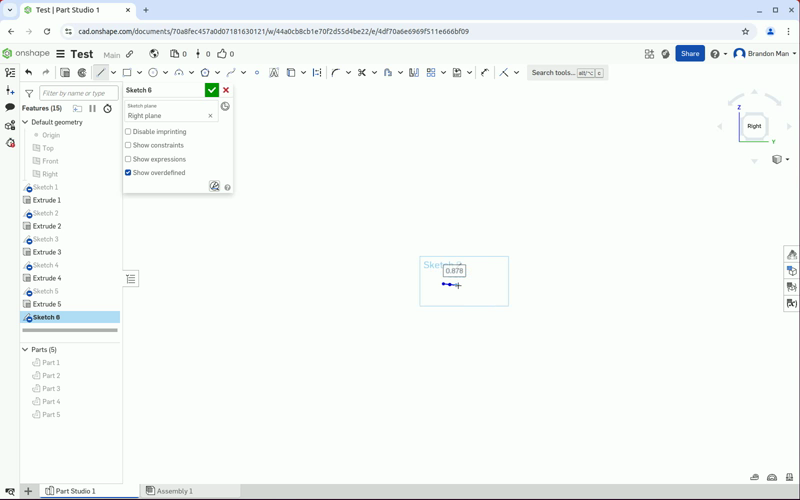
scroll(6)
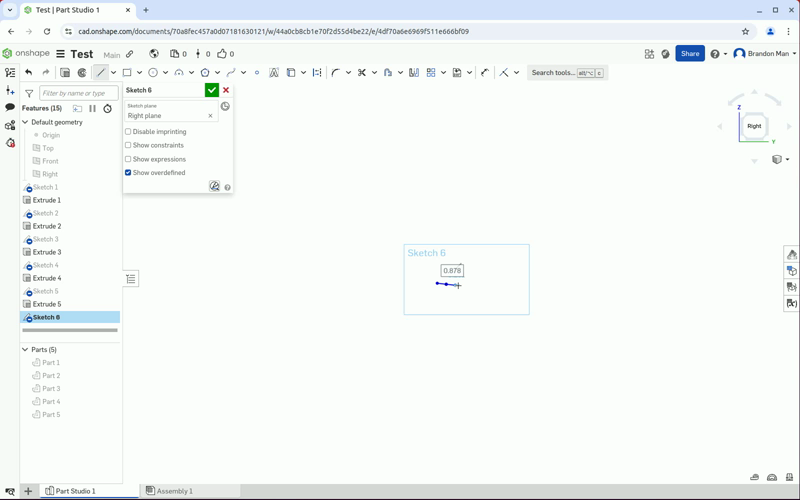
scroll(6)
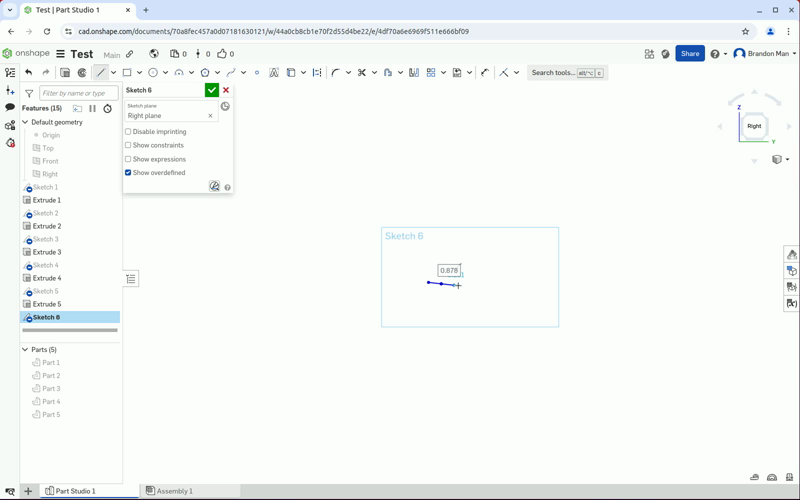
scroll(6)
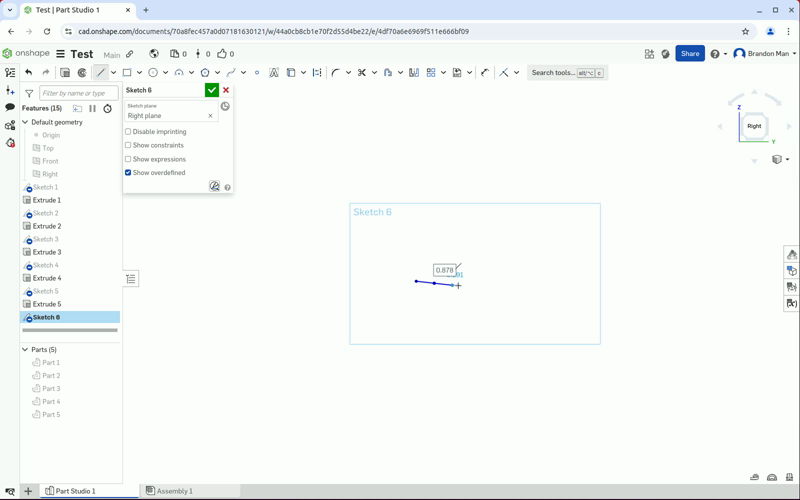
scroll(6)
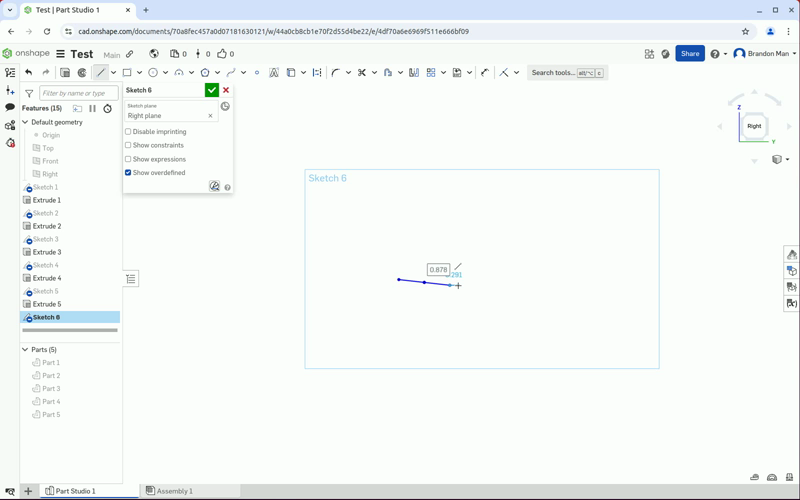
scroll(6)
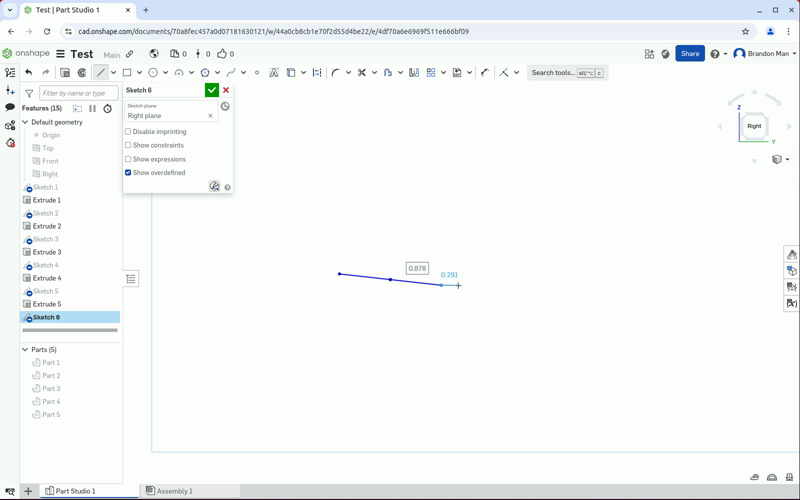
click(458, 285)
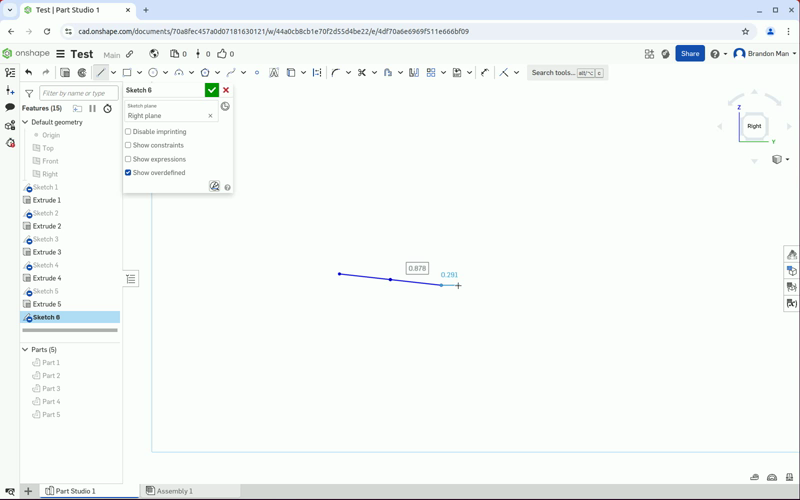
scroll(-6)
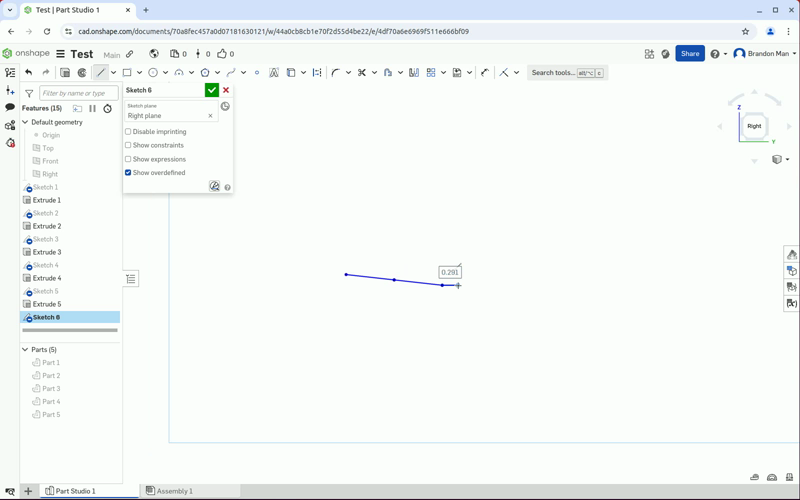
scroll(-6)
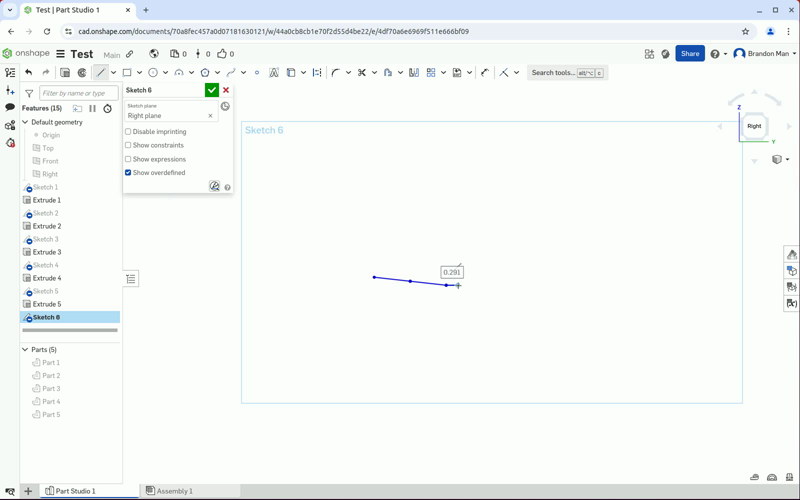
scroll(-6)
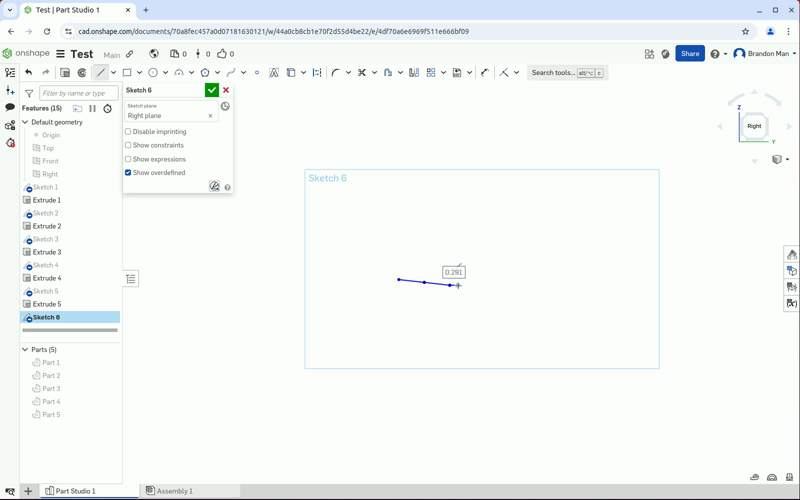
scroll(-6)
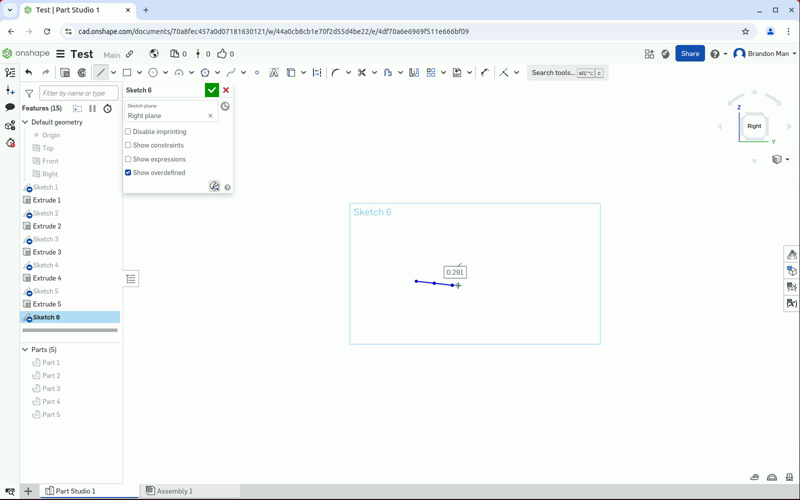
scroll(-6)
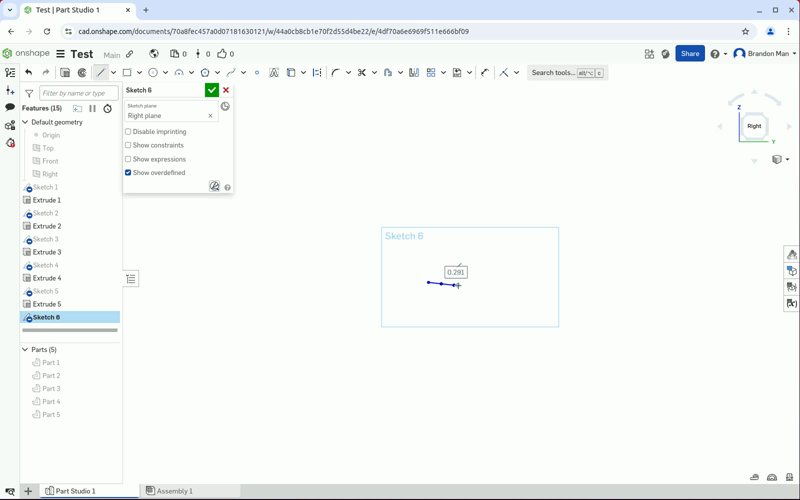
scroll(-6)
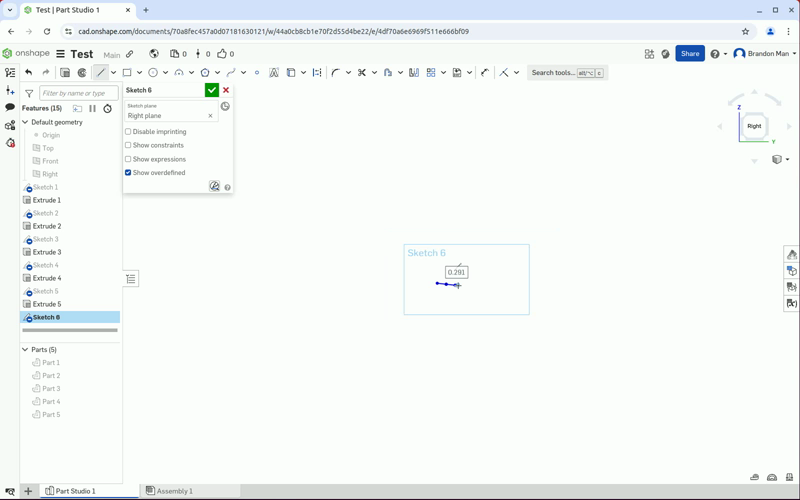
scroll(-6)
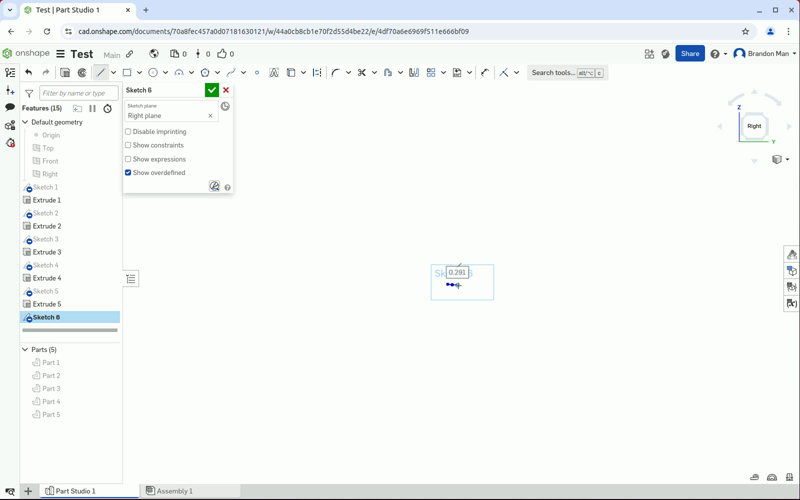
key_up(shift)
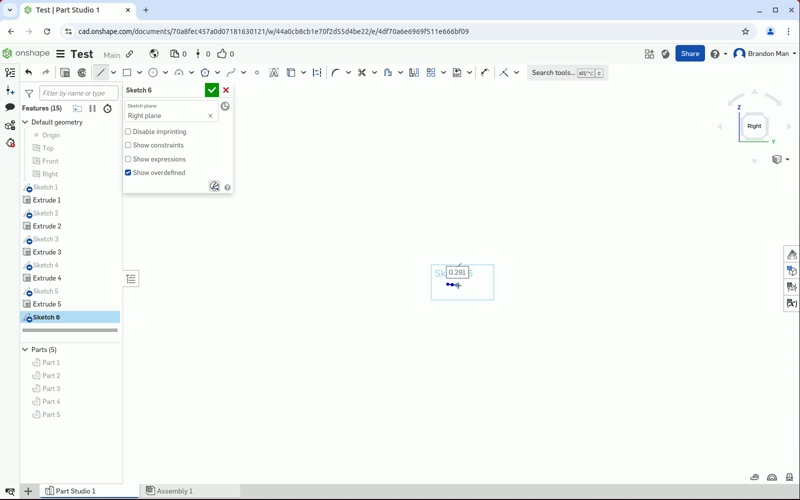
key_down(shift)
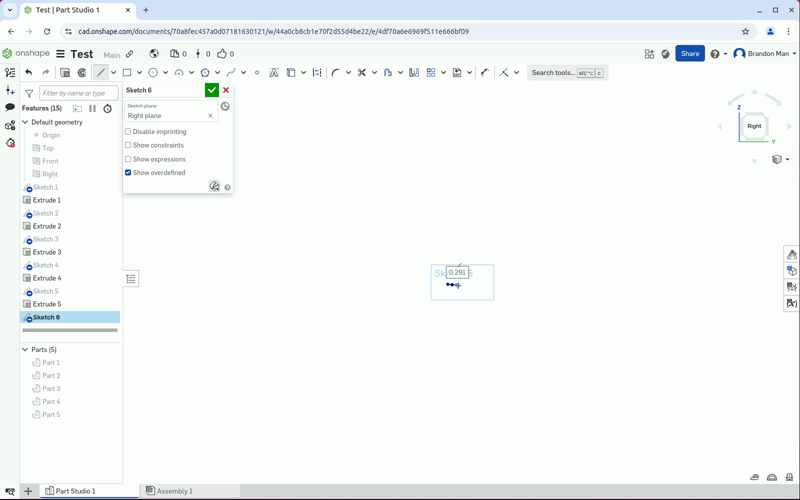
mouse_move(488, 285)
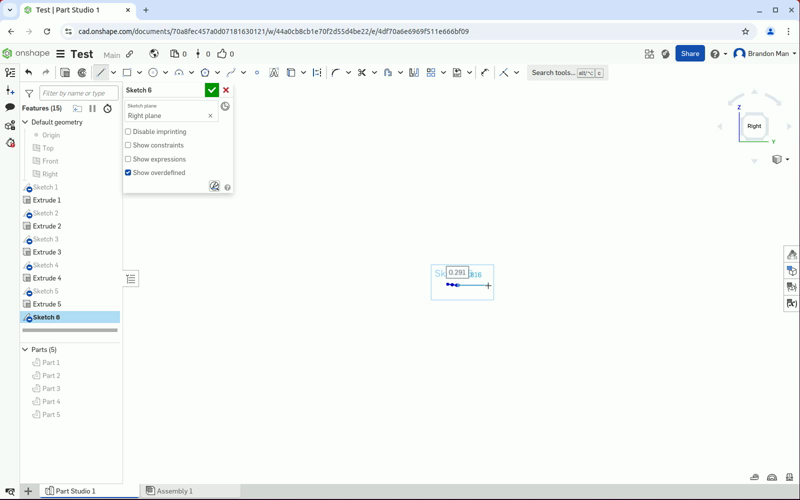
mouse_move(459, 285)
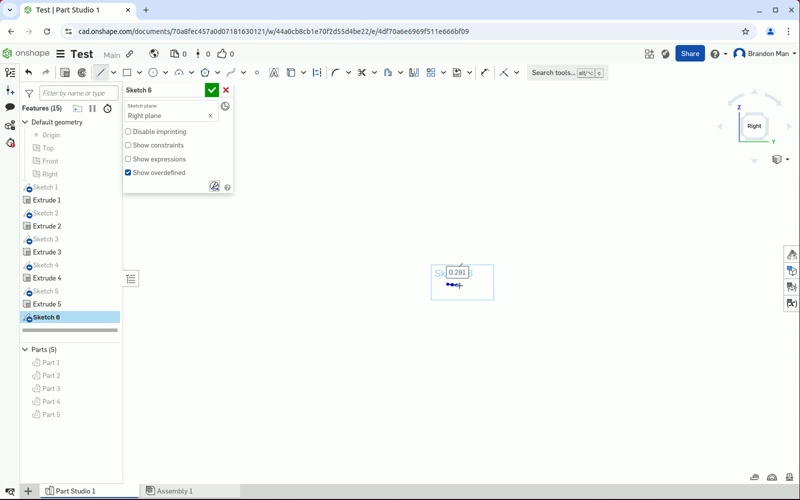
scroll(6)
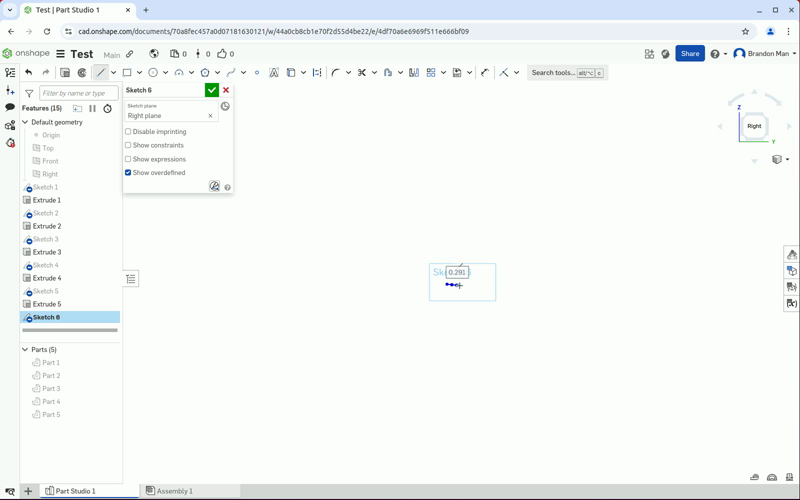
scroll(6)
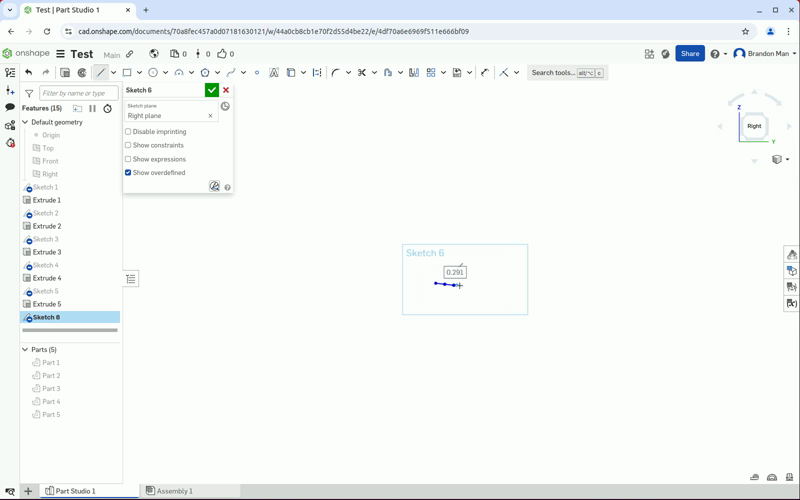
scroll(6)
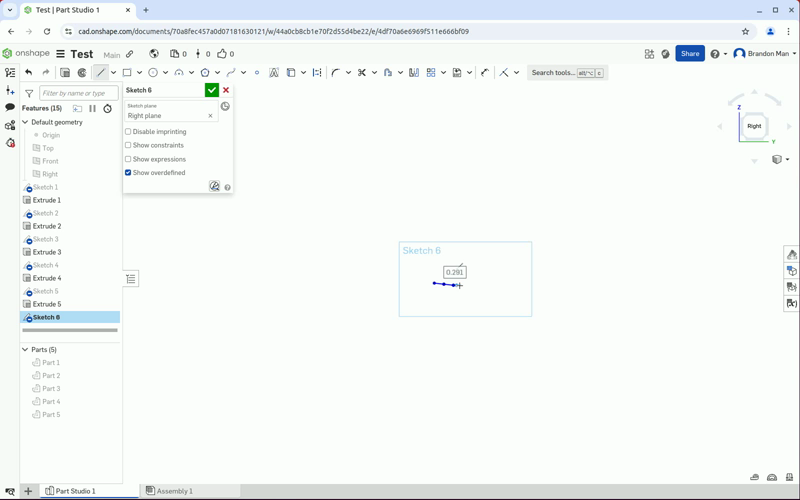
scroll(6)
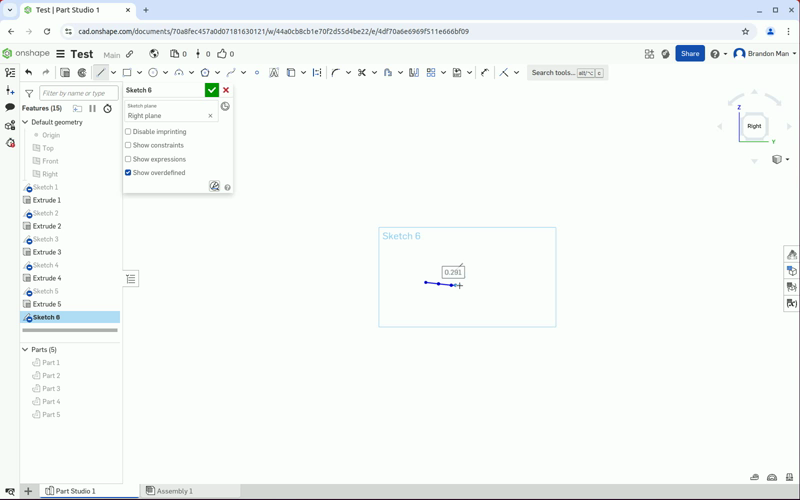
scroll(6)
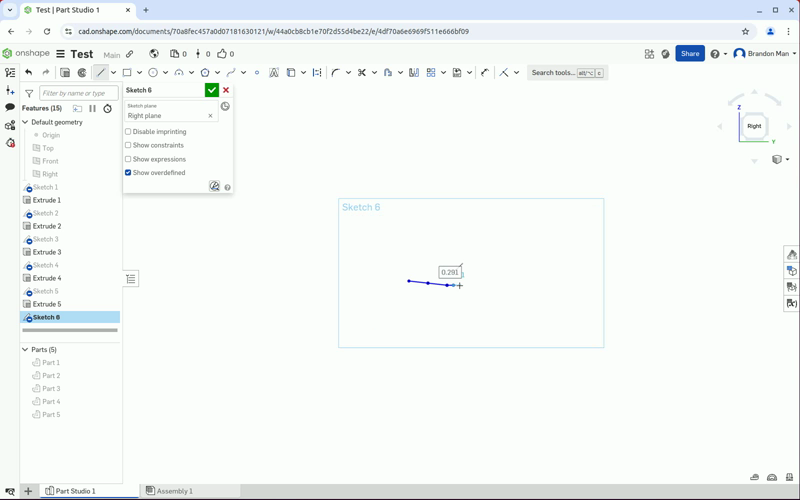
scroll(6)
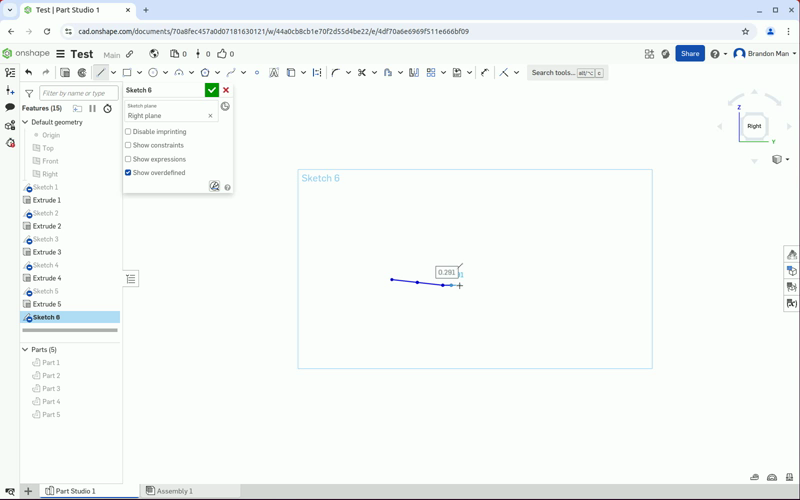
scroll(6)
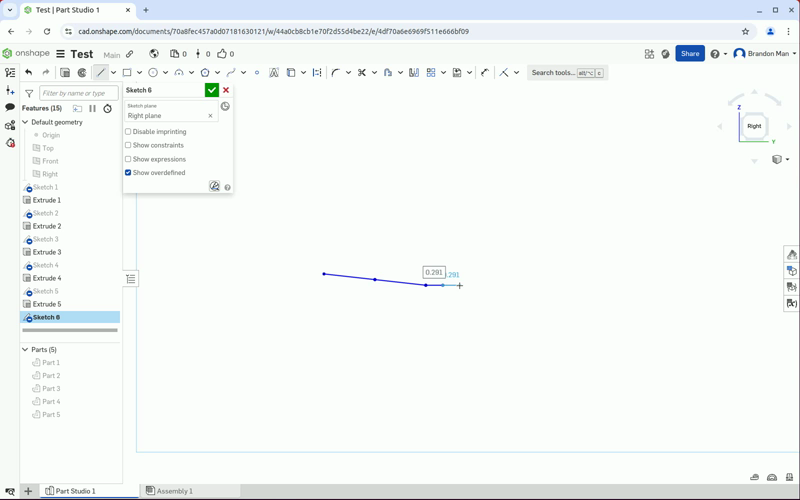
click(459, 285)
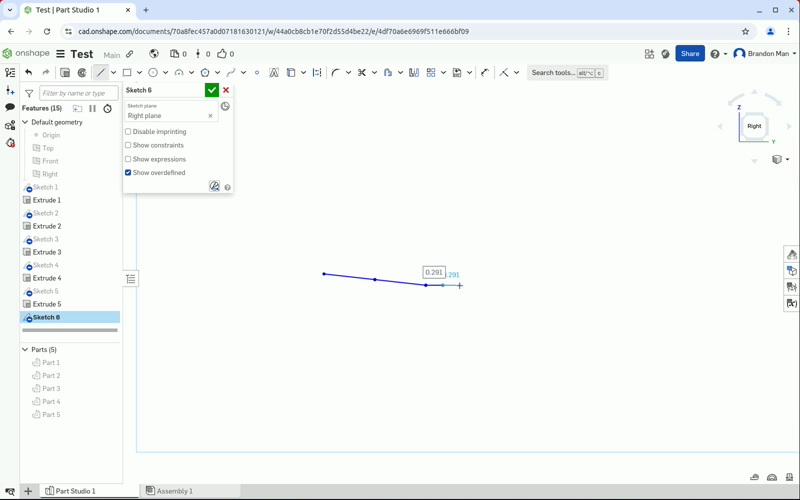
scroll(-6)
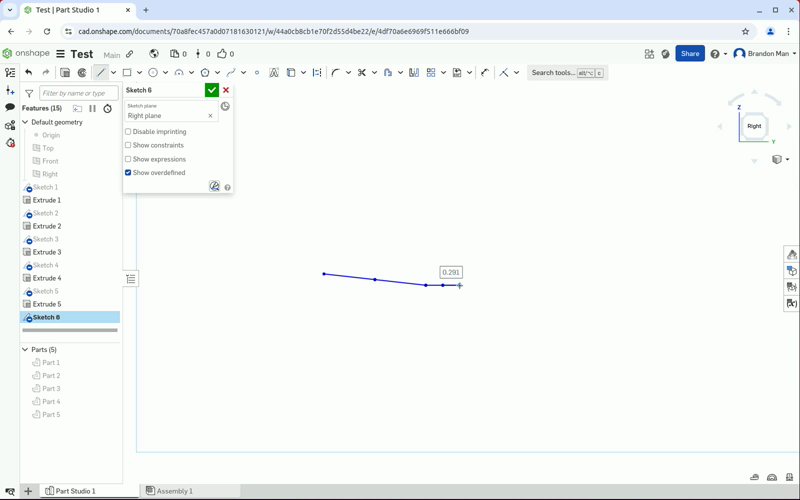
scroll(-6)
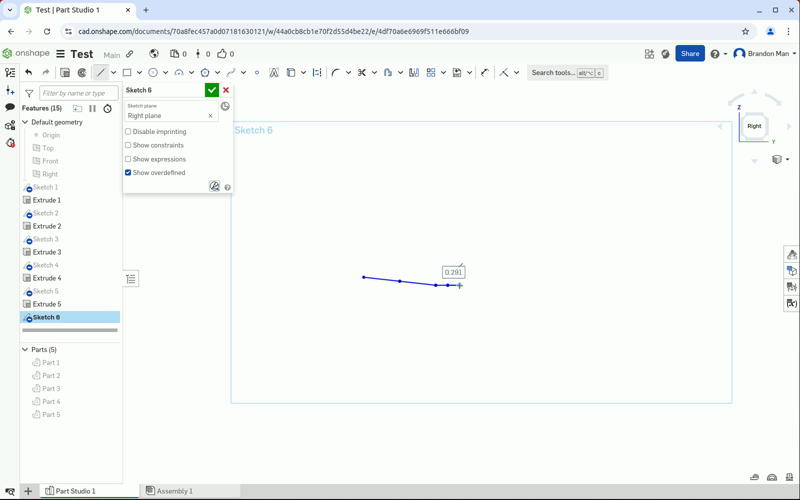
scroll(-6)
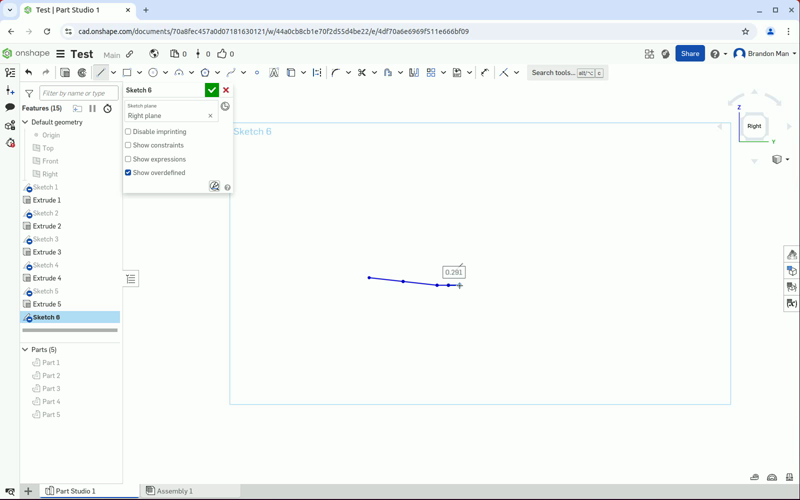
scroll(-6)
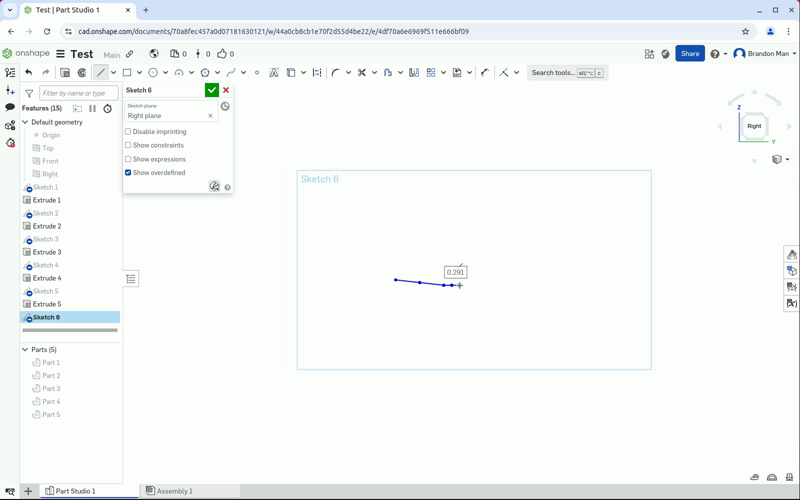
scroll(-6)
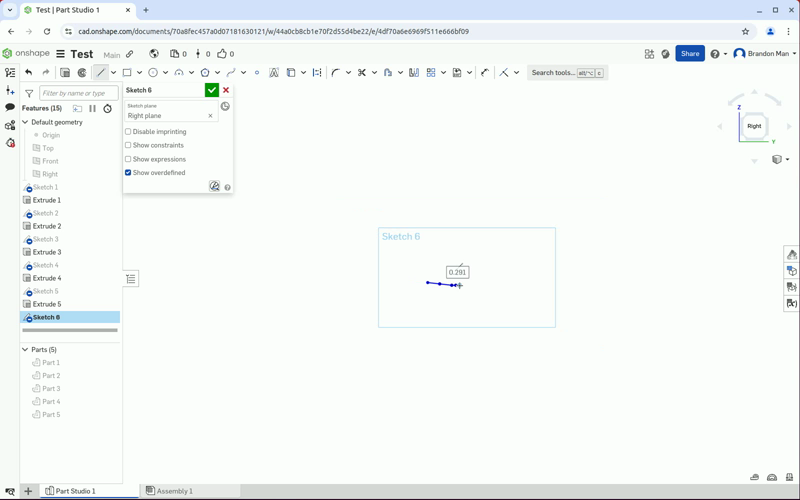
scroll(-6)
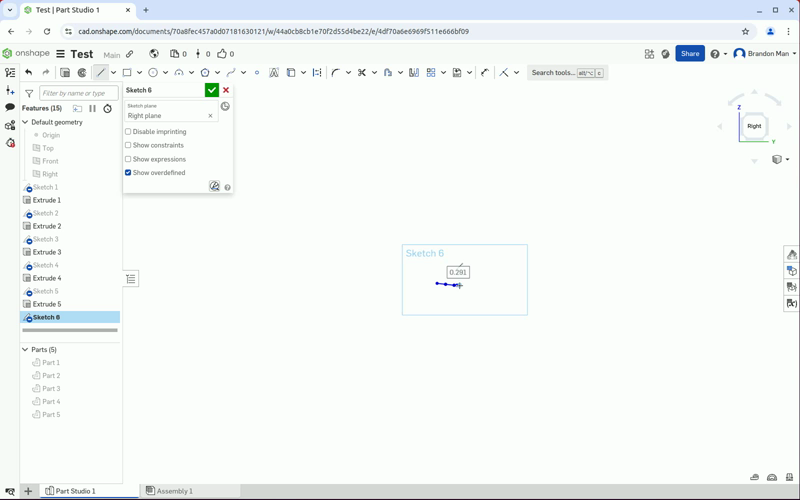
scroll(-6)
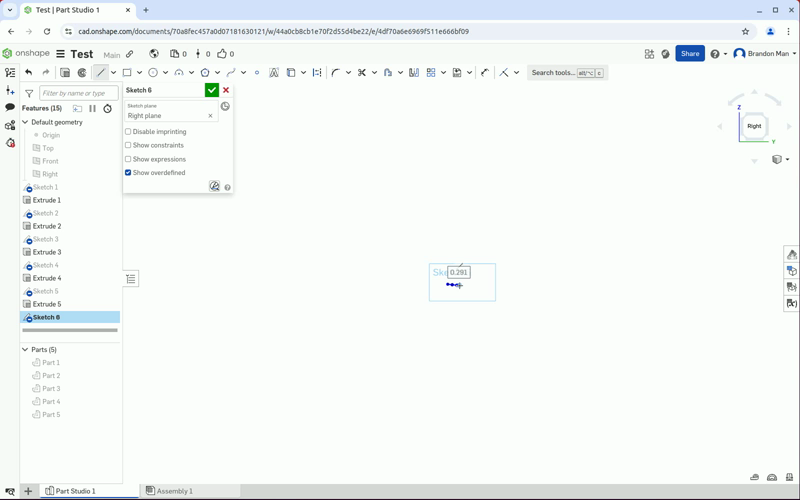
key_up(shift)
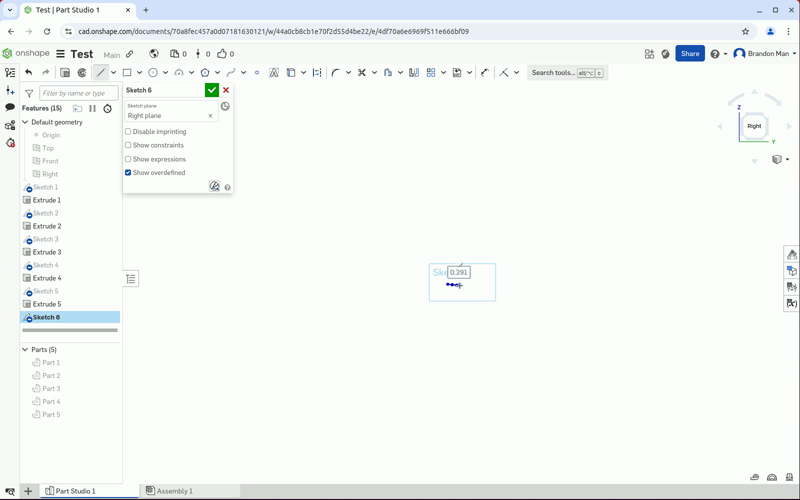
key_down(shift)
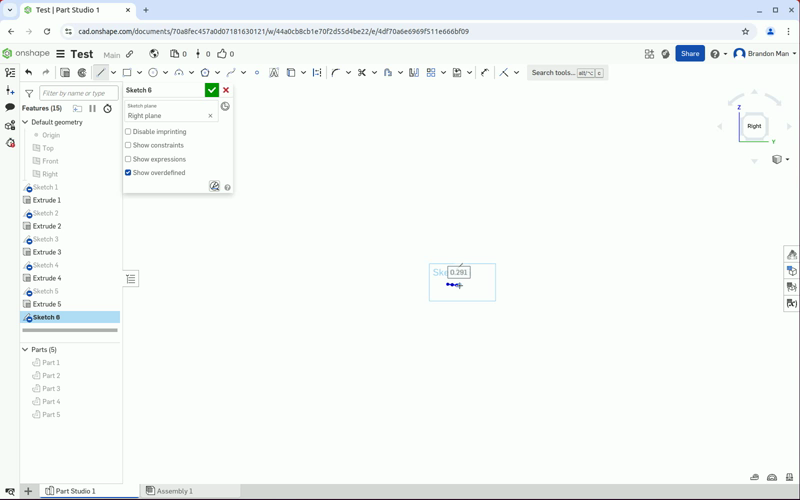
mouse_move(489, 285)
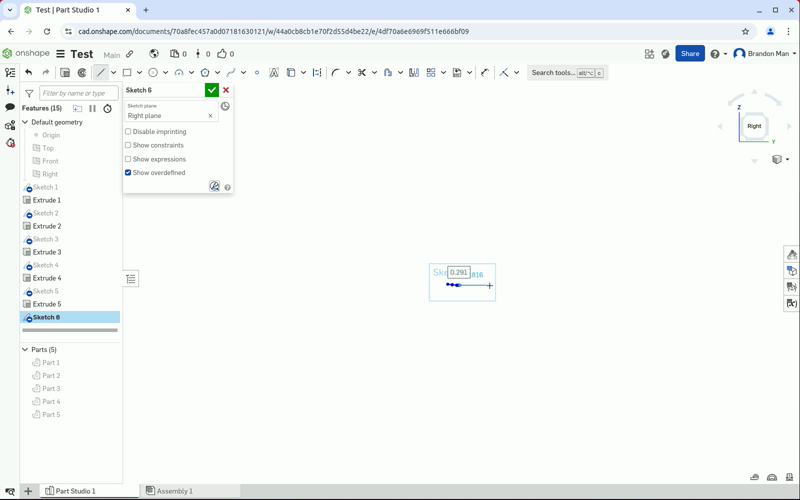
mouse_move(462, 286)
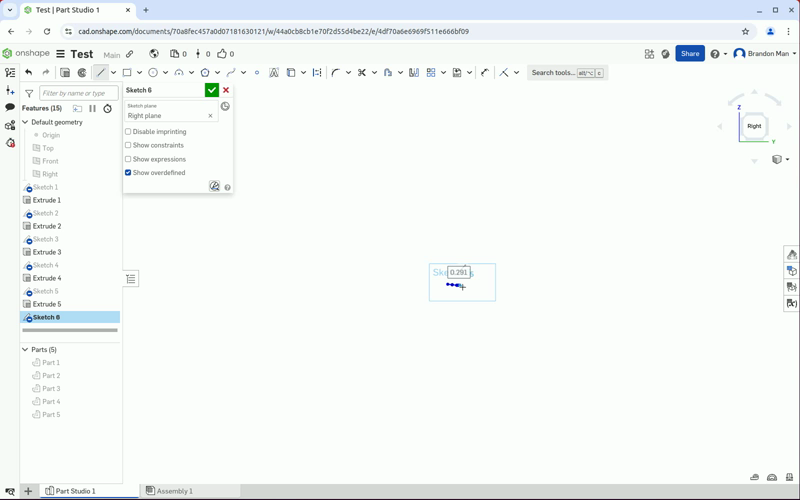
scroll(6)
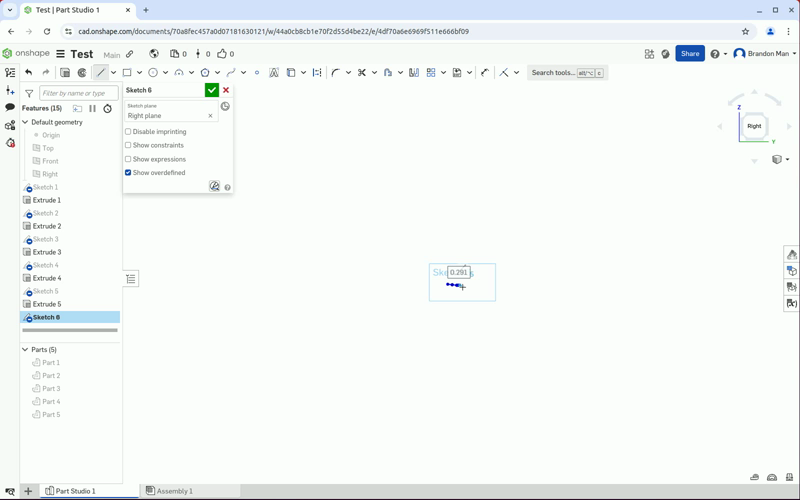
scroll(6)
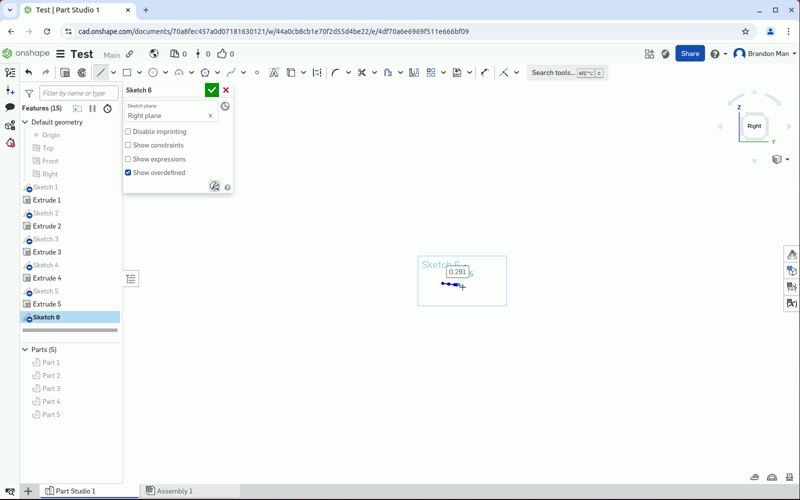
scroll(6)
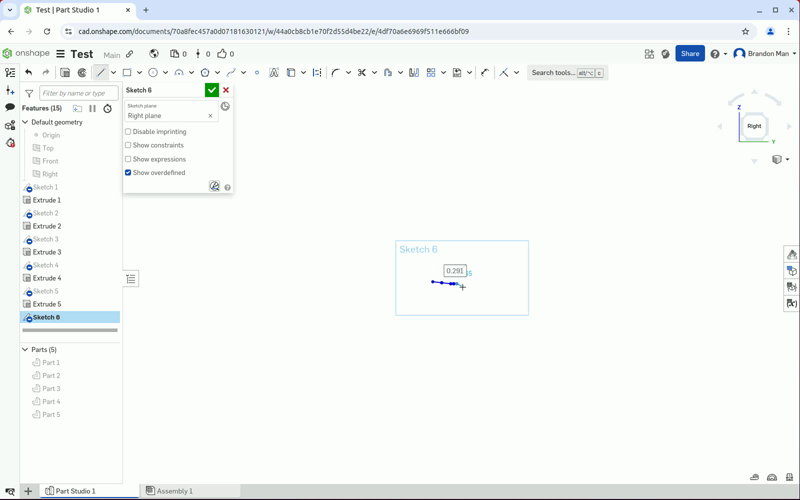
scroll(6)
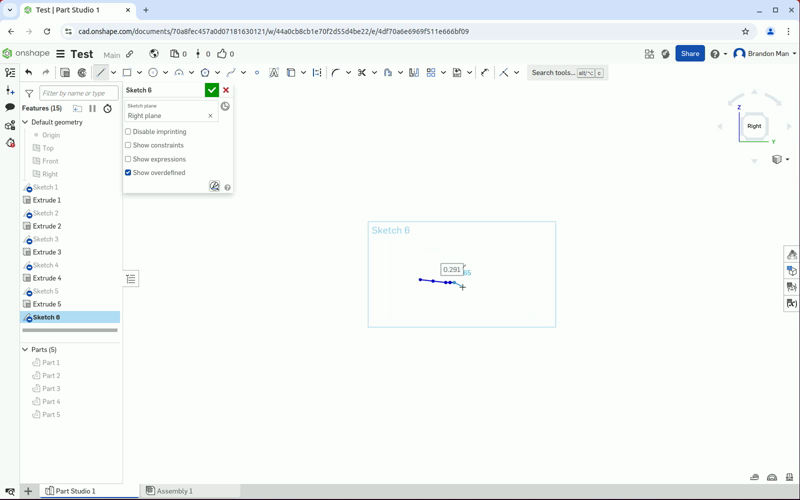
scroll(6)
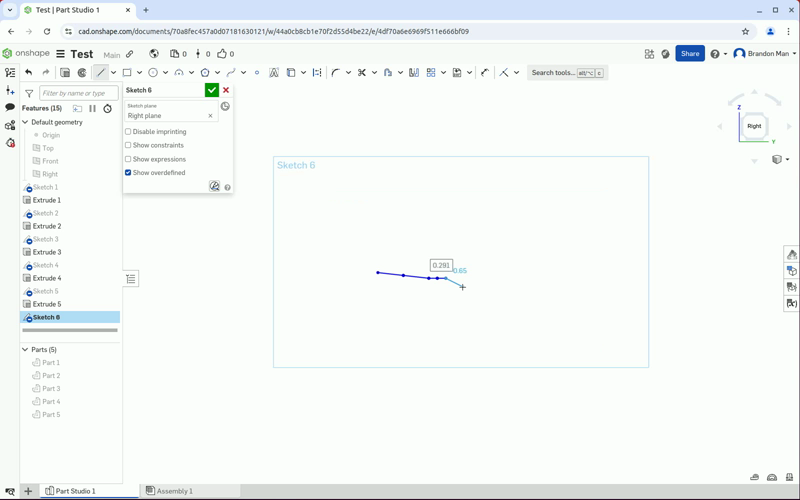
scroll(6)
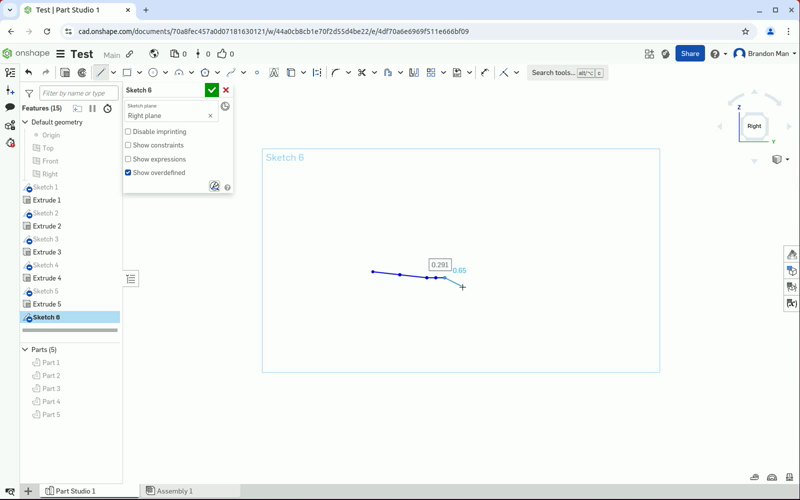
scroll(6)
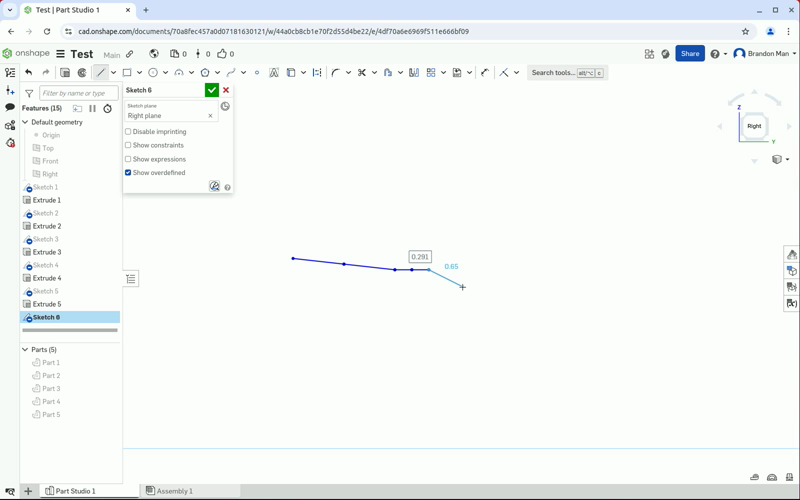
click(462, 286)
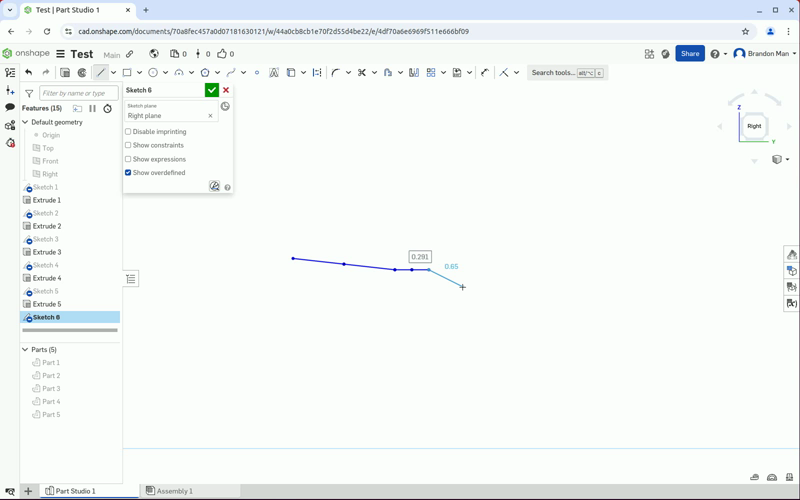
scroll(-6)
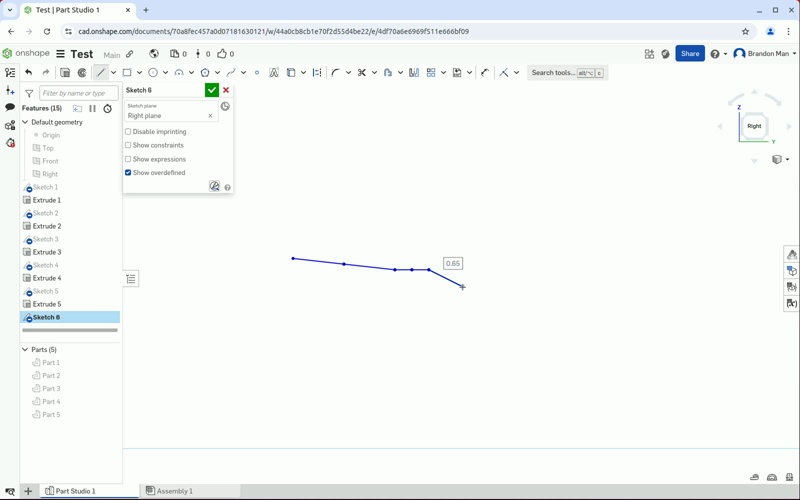
scroll(-6)
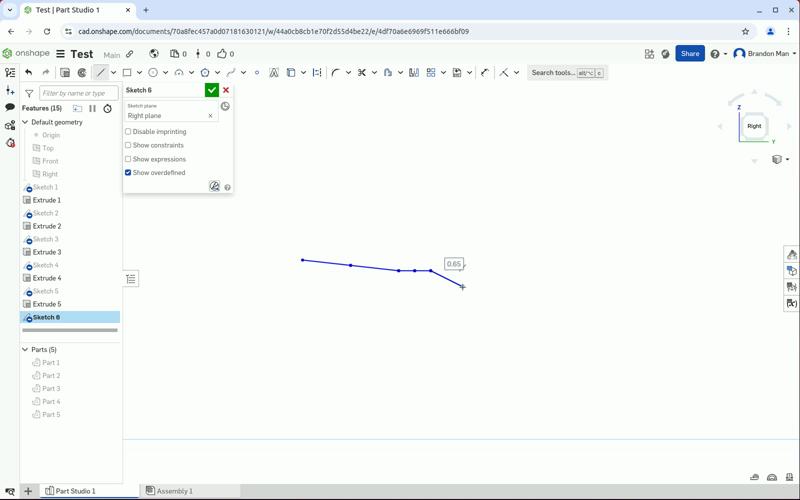
scroll(-6)
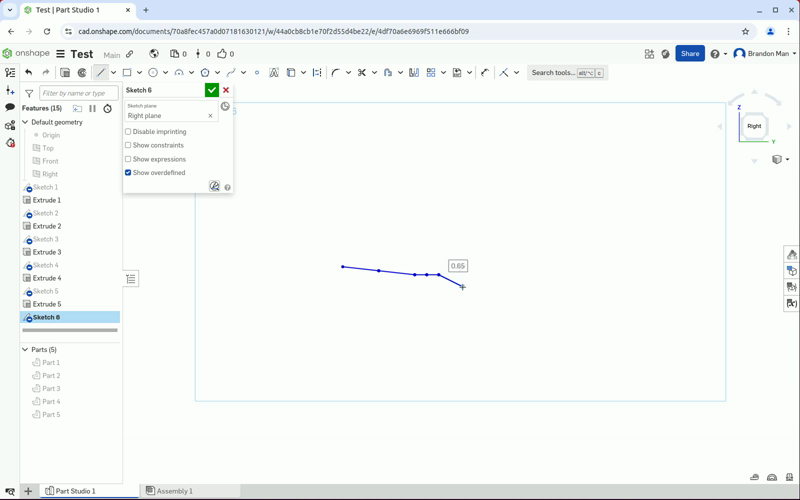
scroll(-6)
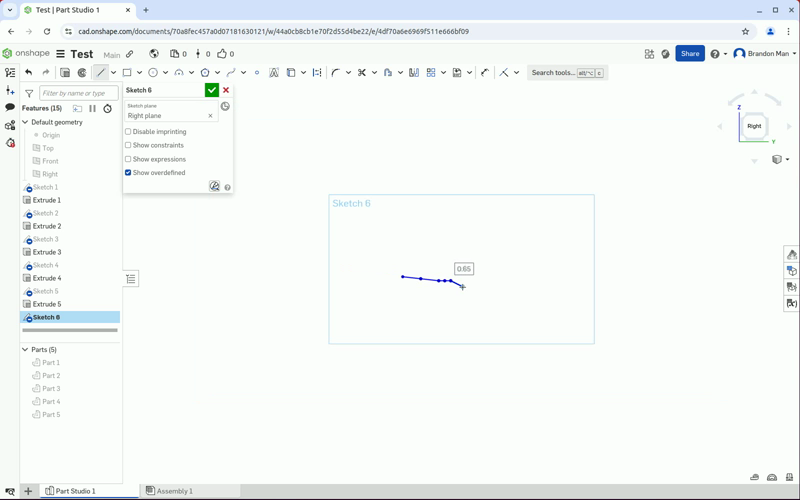
scroll(-6)
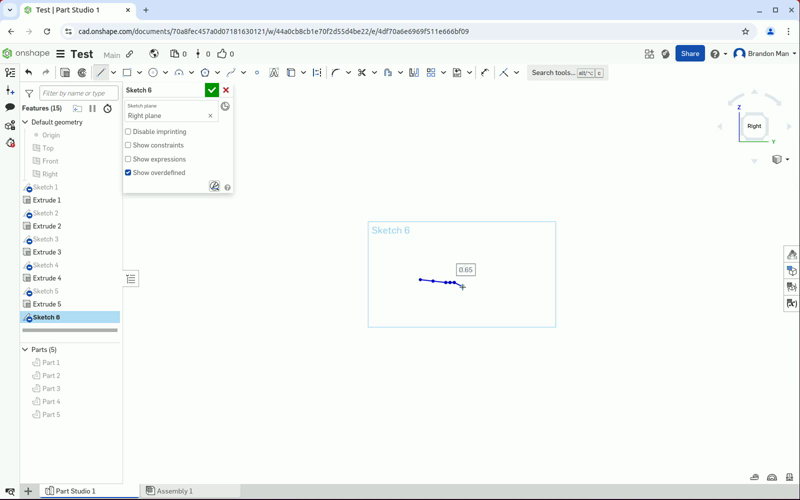
scroll(-6)
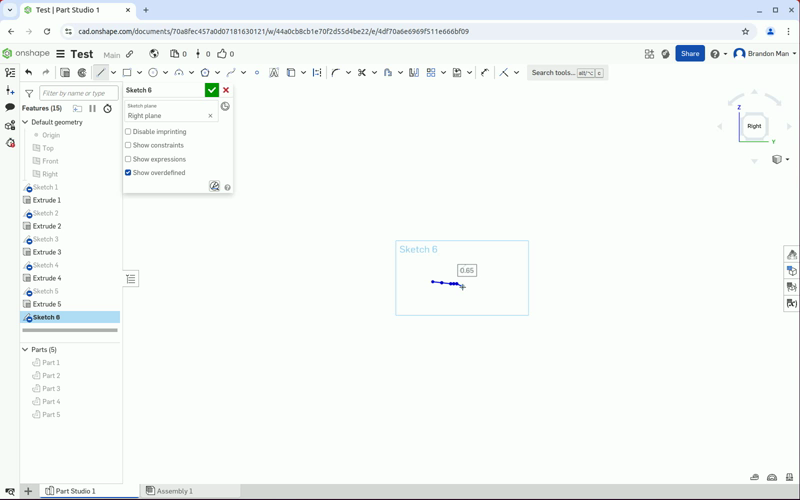
scroll(-6)
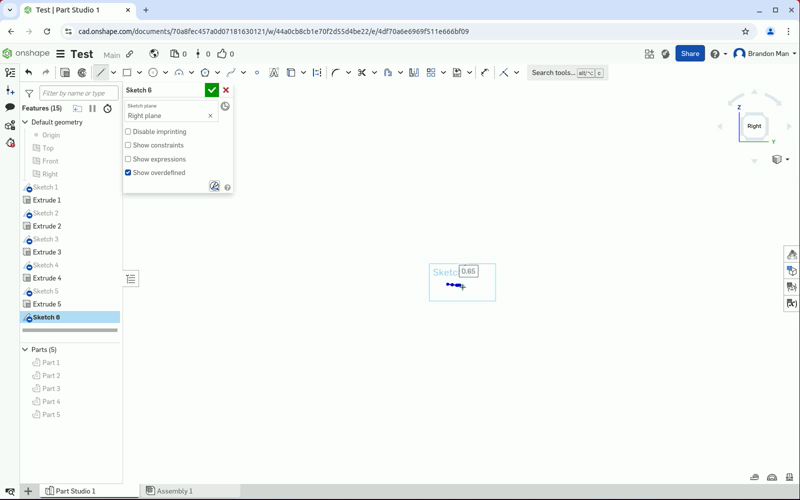
key_up(shift)
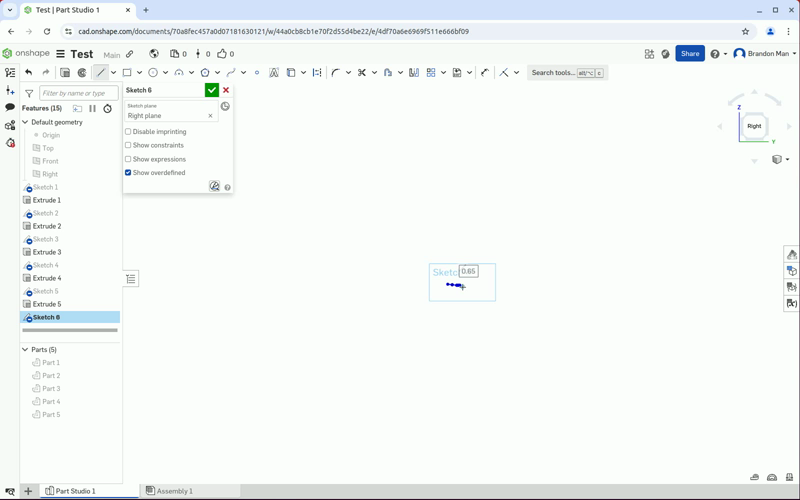
key_down(shift)
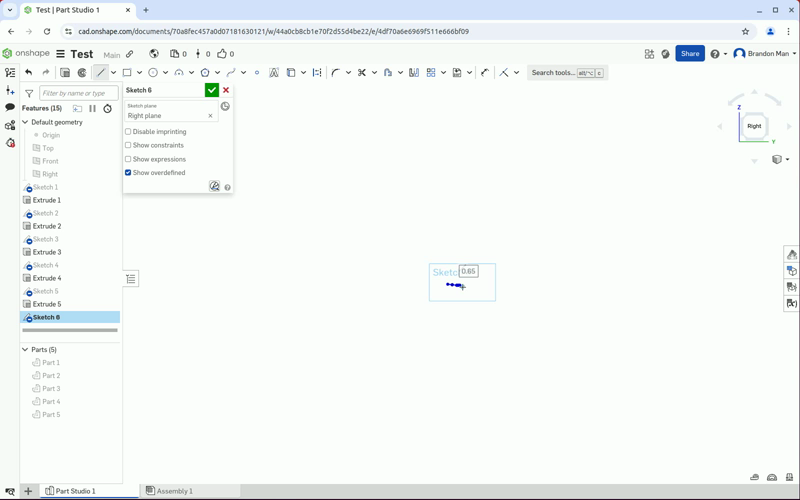
mouse_move(492, 286)
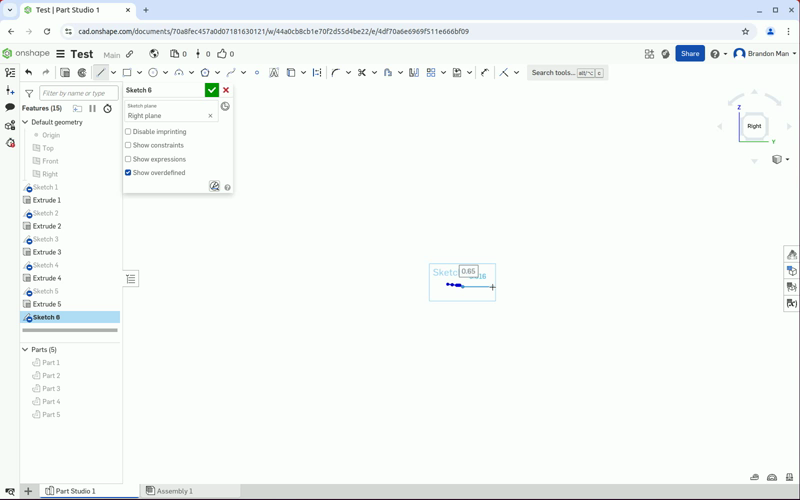
mouse_move(467, 285)
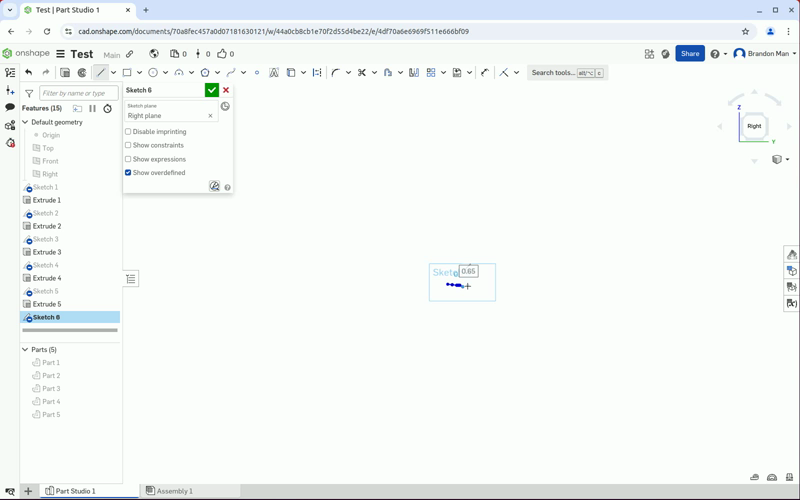
scroll(6)
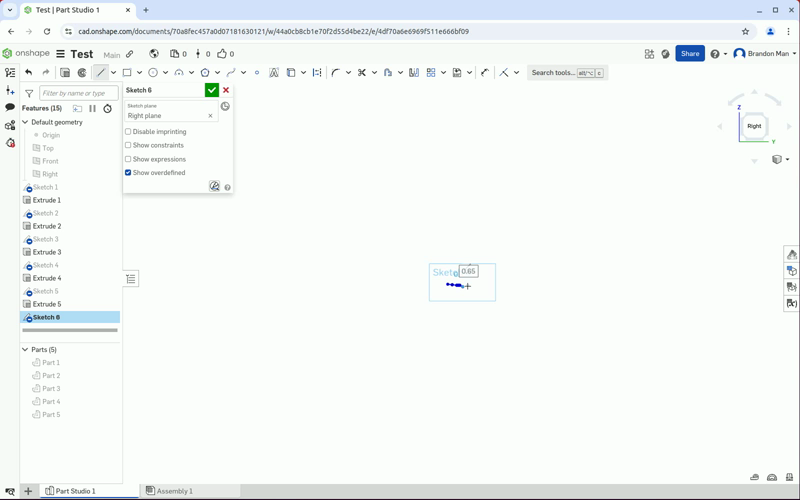
scroll(6)
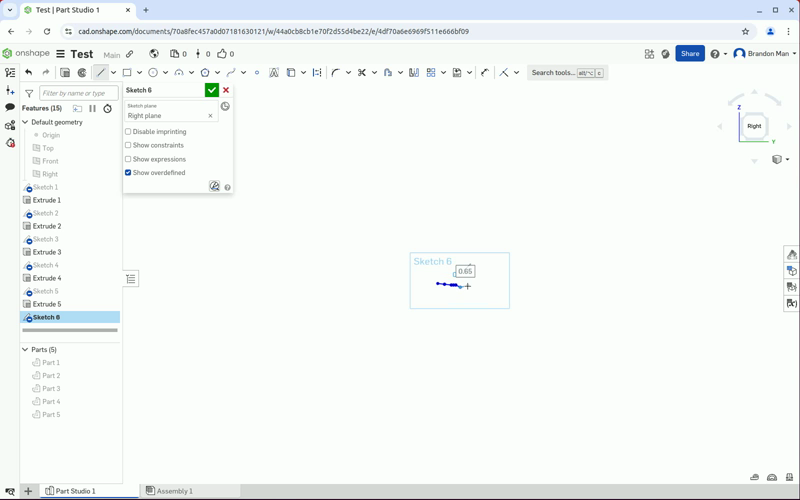
scroll(6)
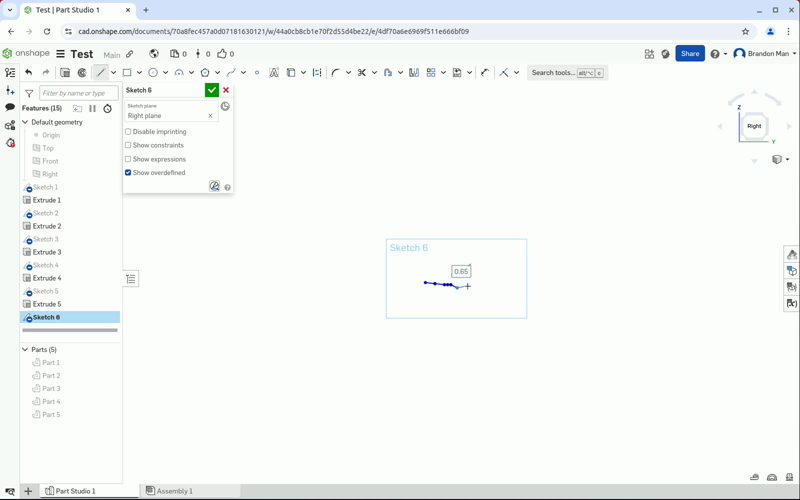
scroll(6)
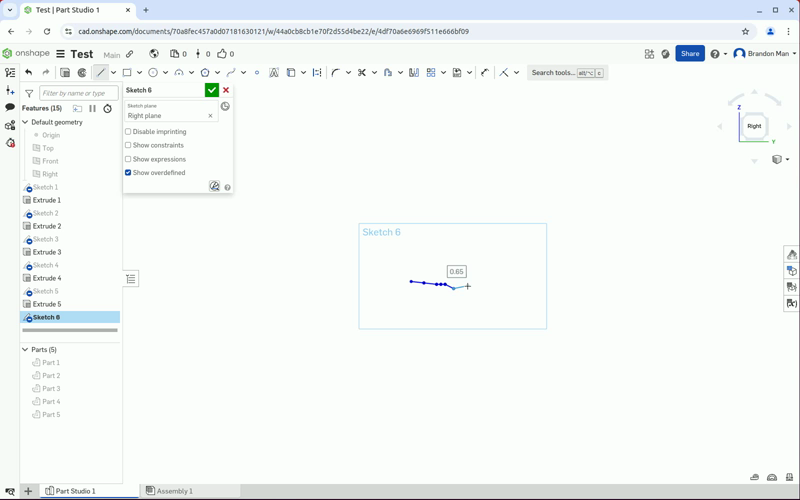
scroll(6)
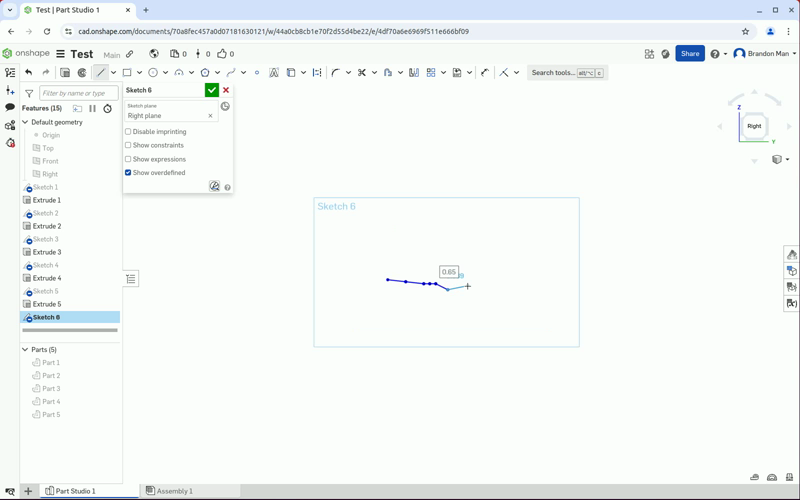
scroll(6)
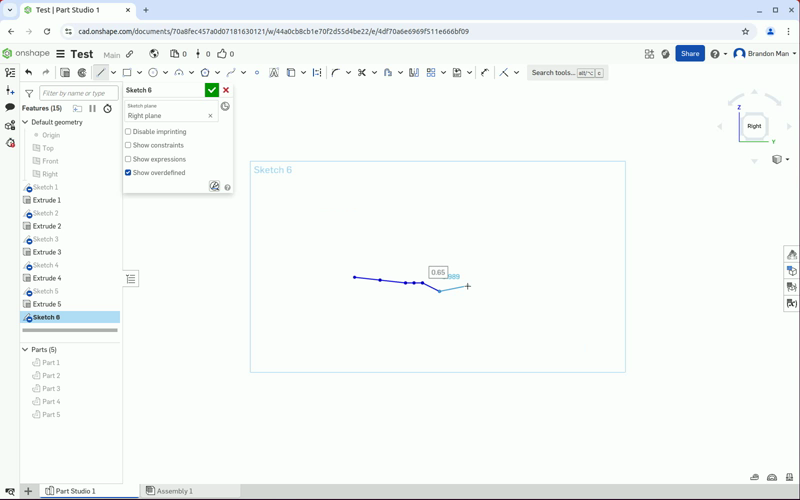
scroll(6)
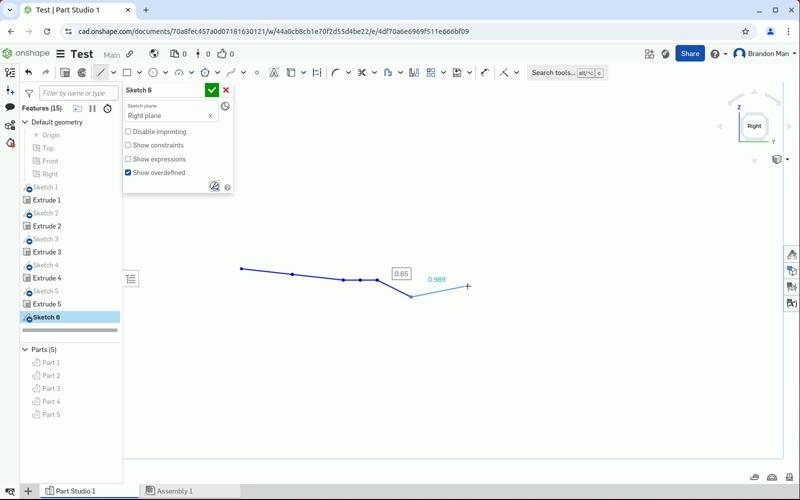
click(467, 285)
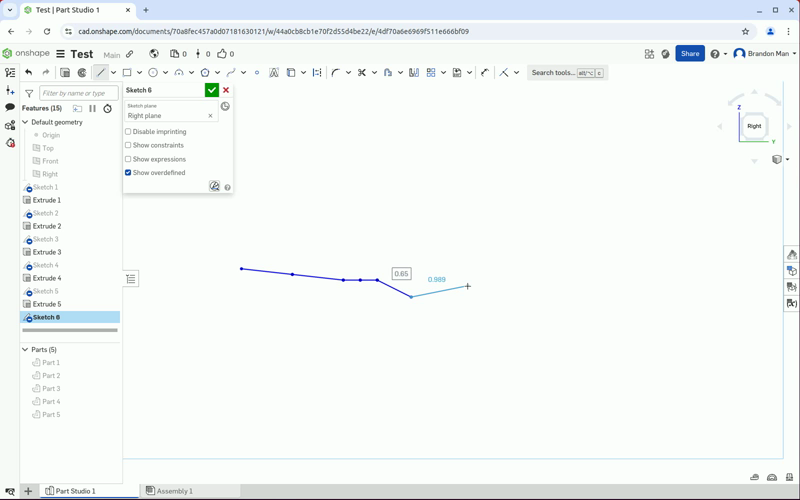
scroll(-6)
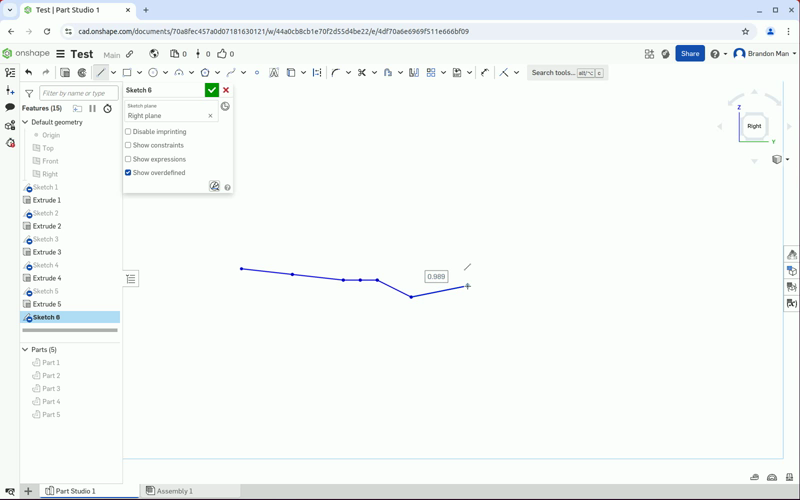
scroll(-6)
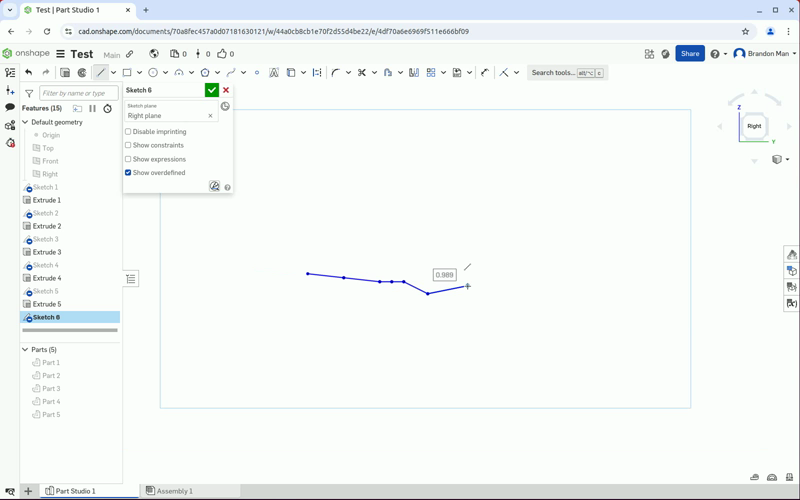
scroll(-6)
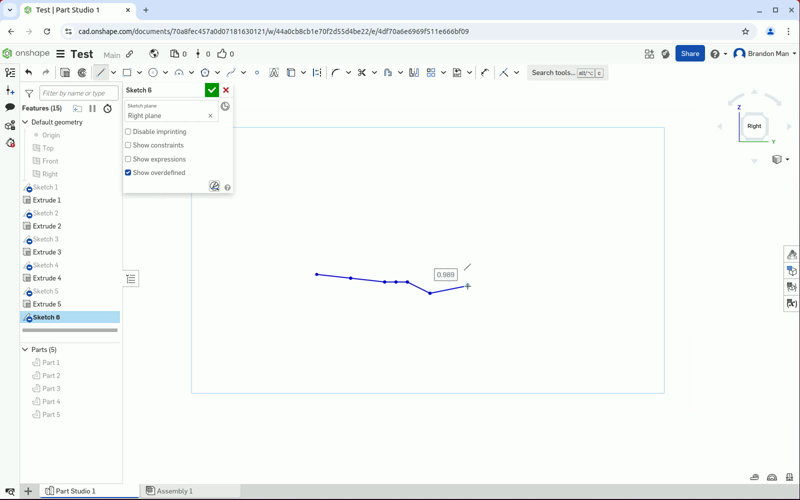
scroll(-6)
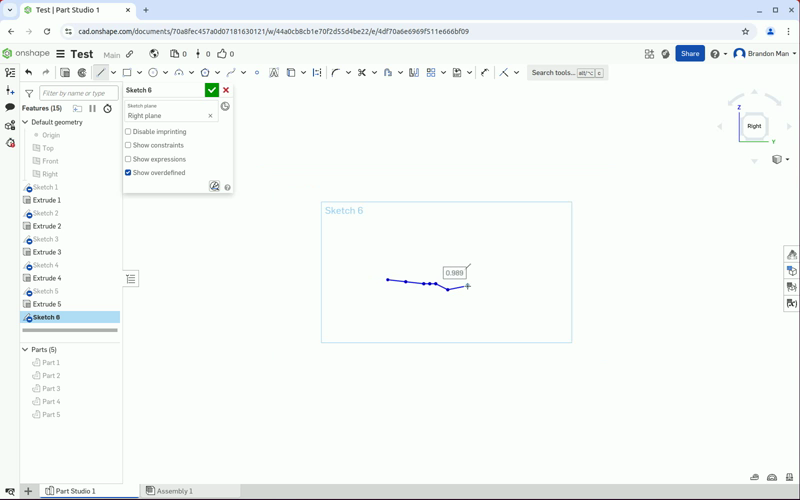
scroll(-6)
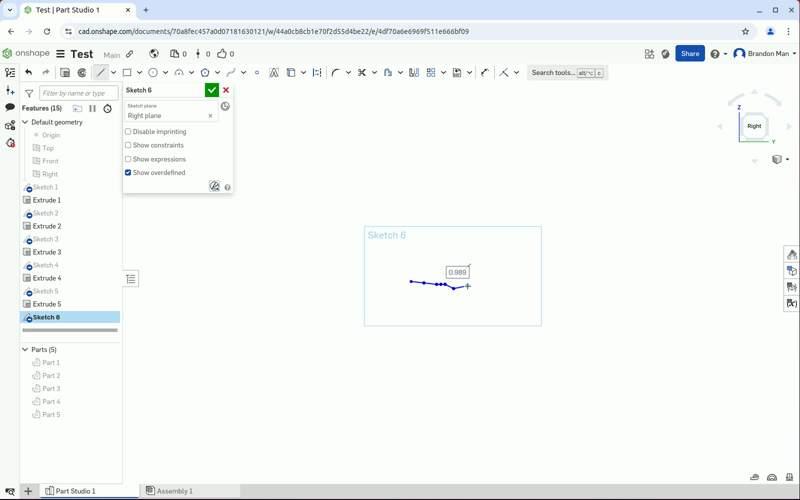
scroll(-6)
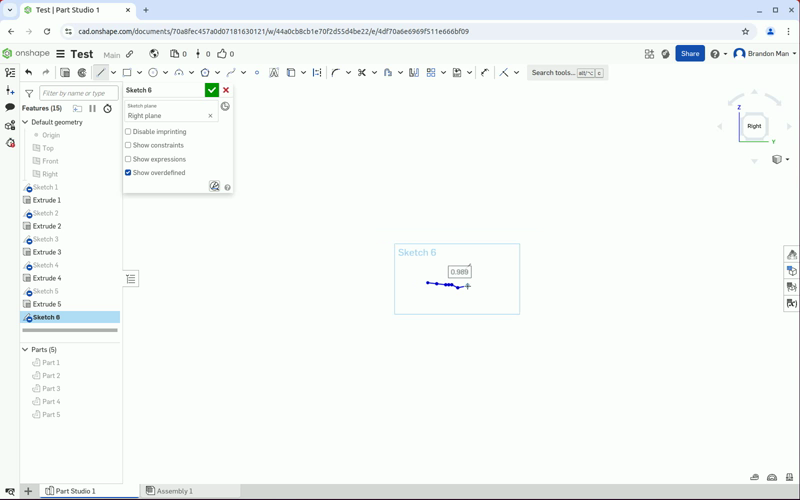
scroll(-6)
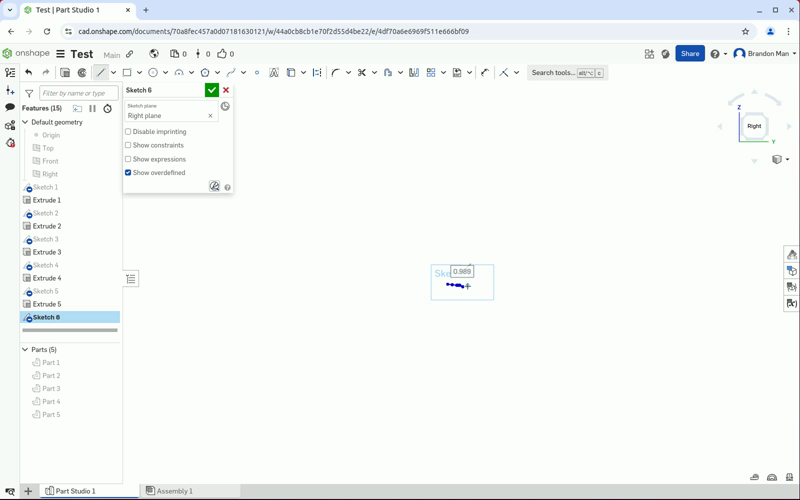
key_up(shift)
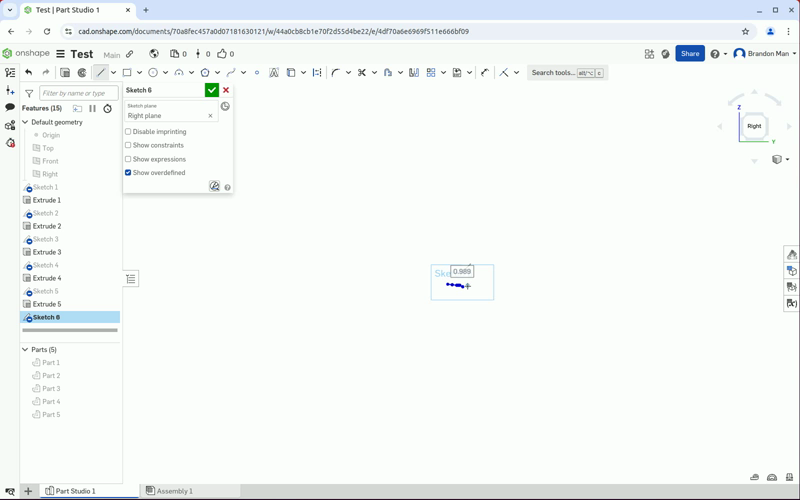
key_down(shift)
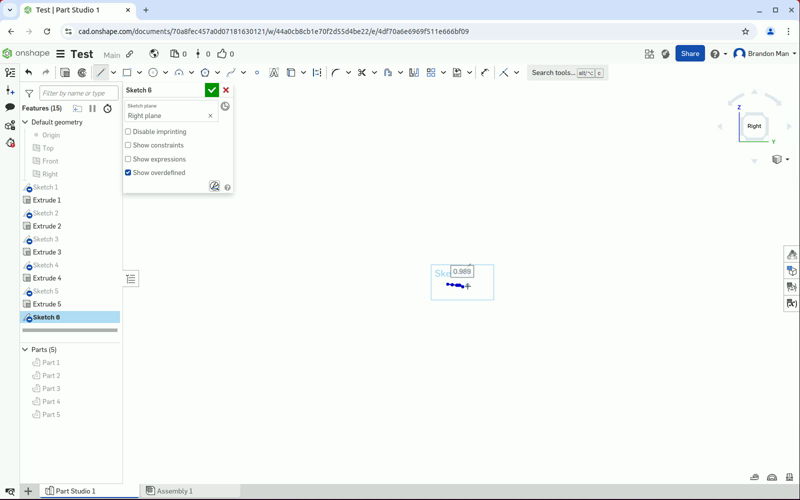
mouse_move(497, 285)
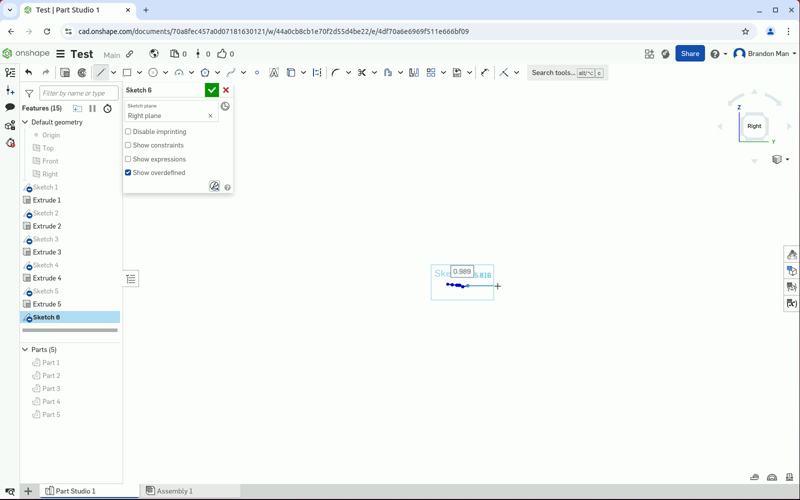
mouse_move(470, 285)
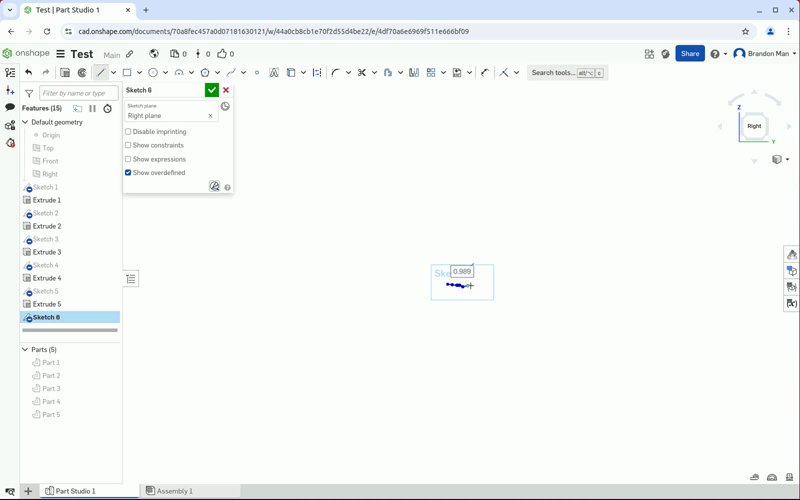
scroll(6)
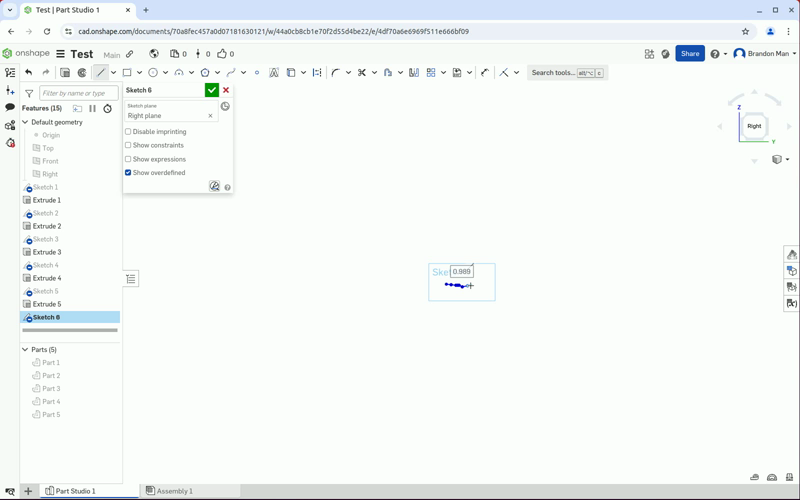
scroll(6)
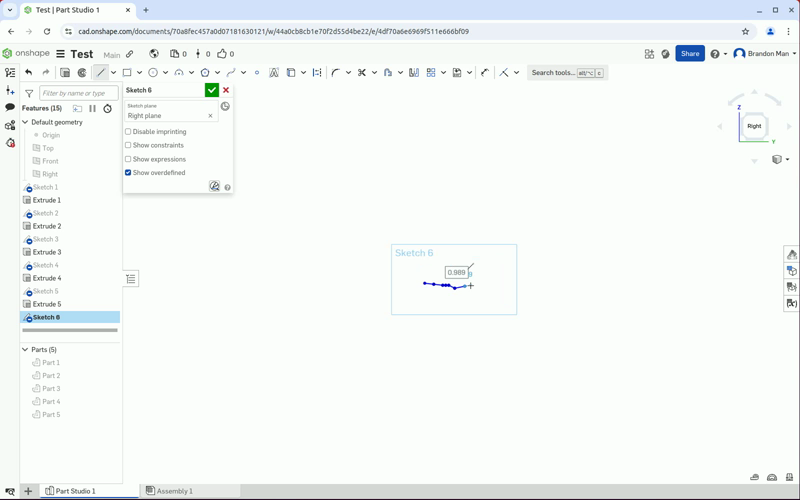
scroll(6)
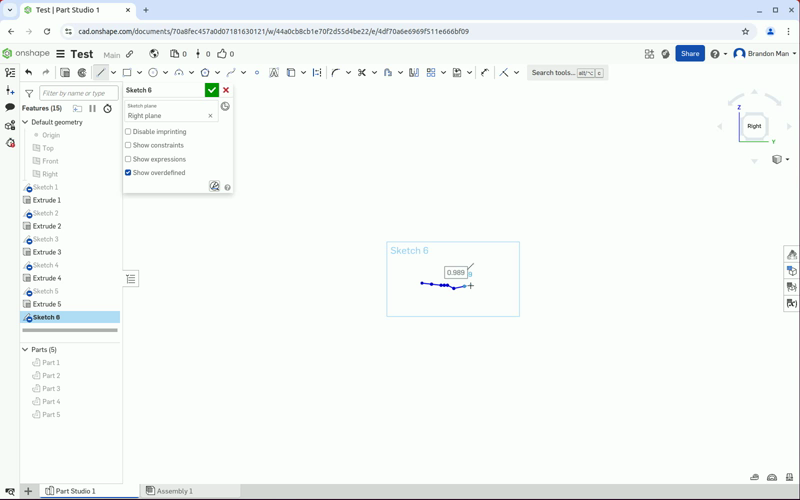
scroll(6)
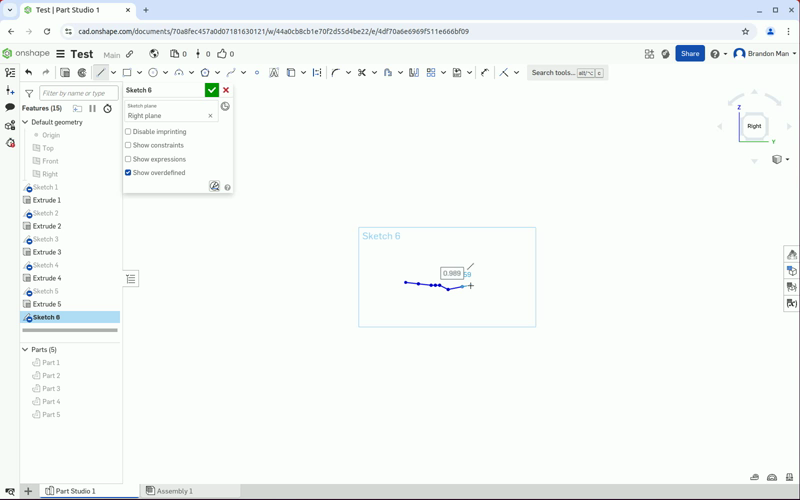
scroll(6)
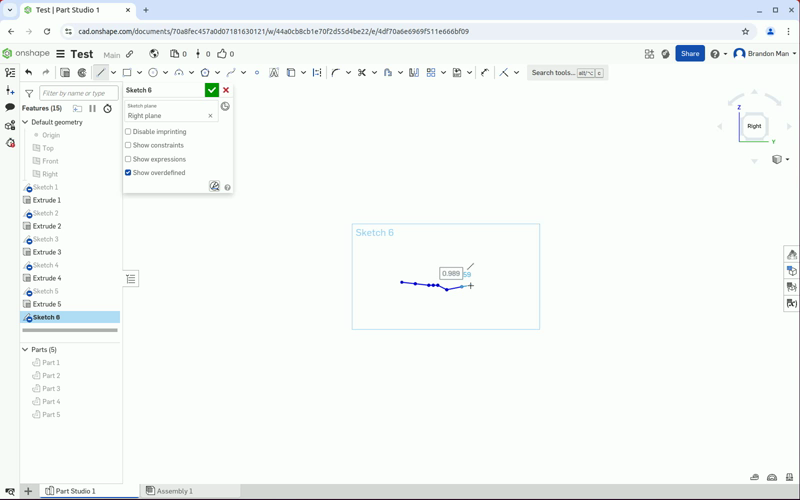
scroll(6)
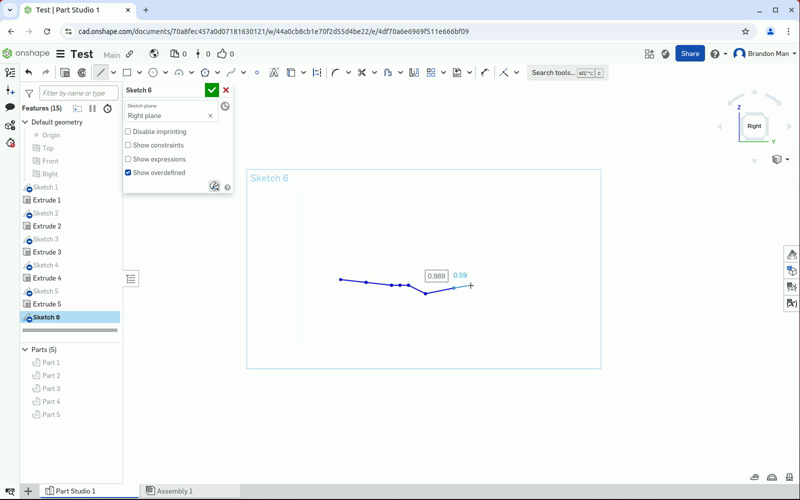
scroll(6)
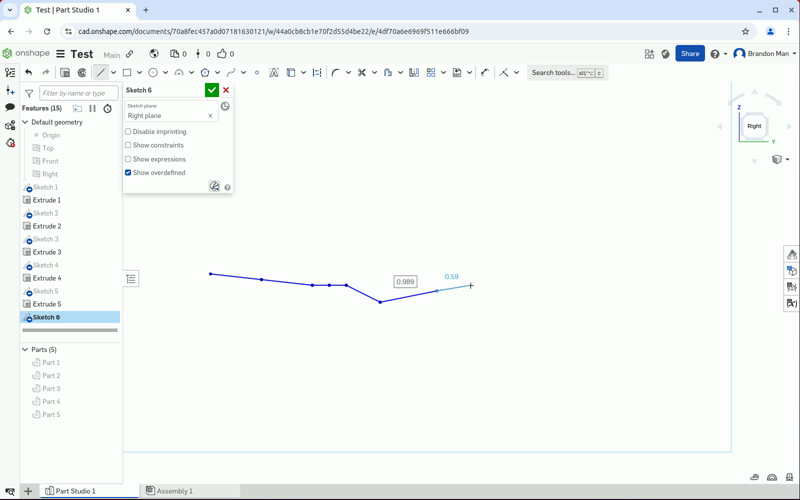
click(470, 285)
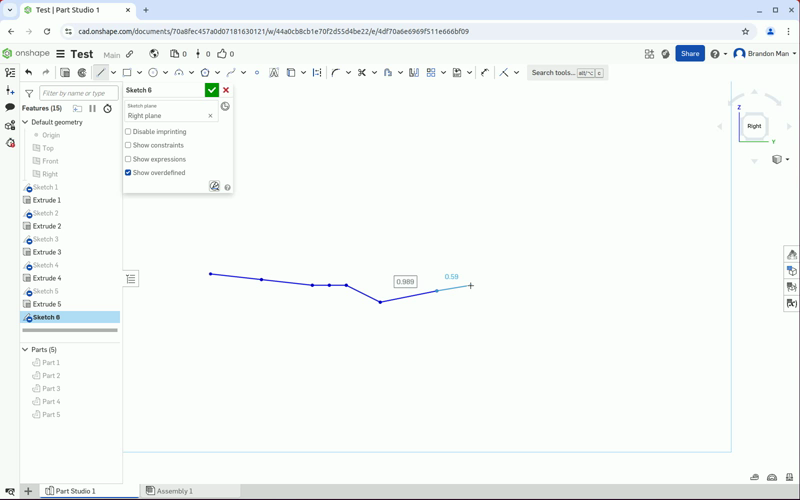
scroll(-6)
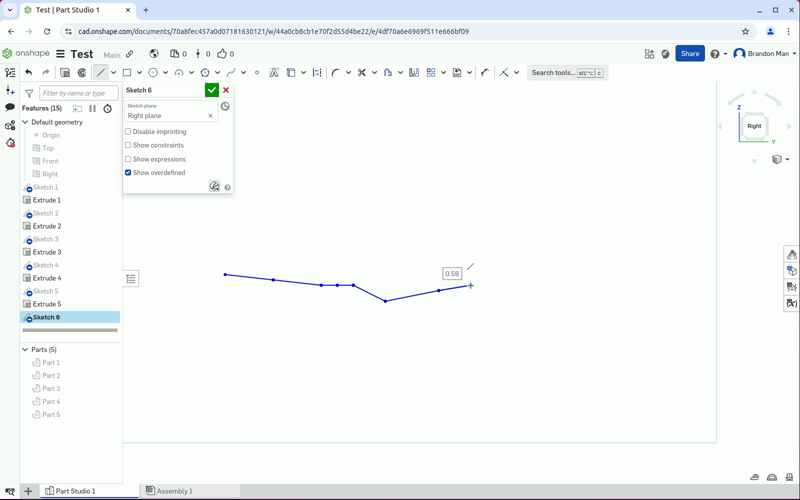
scroll(-6)
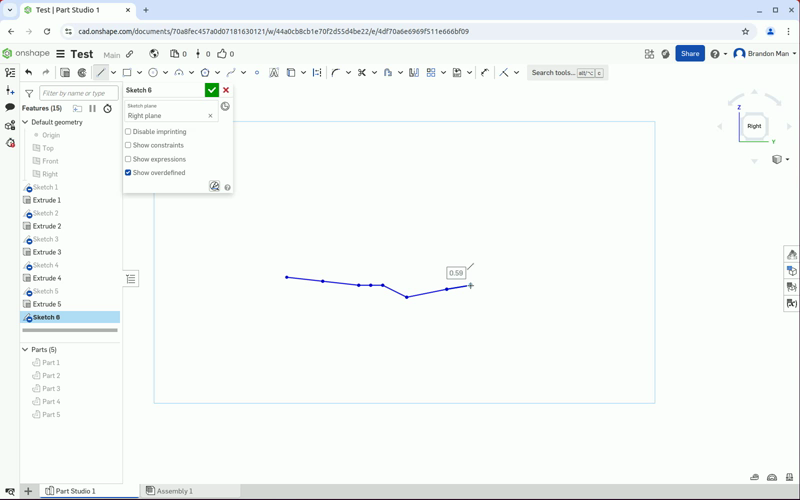
scroll(-6)
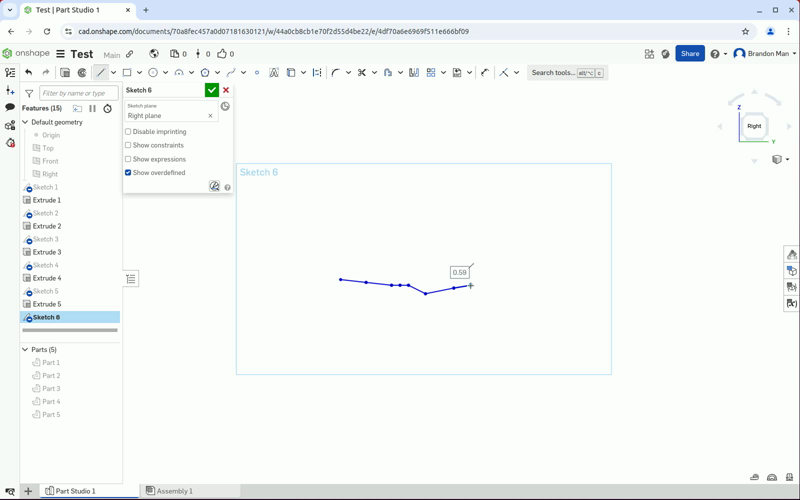
scroll(-6)
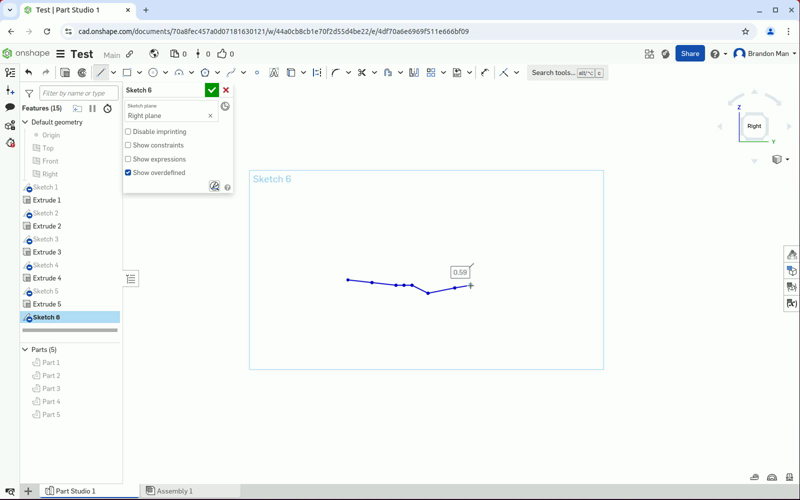
scroll(-6)
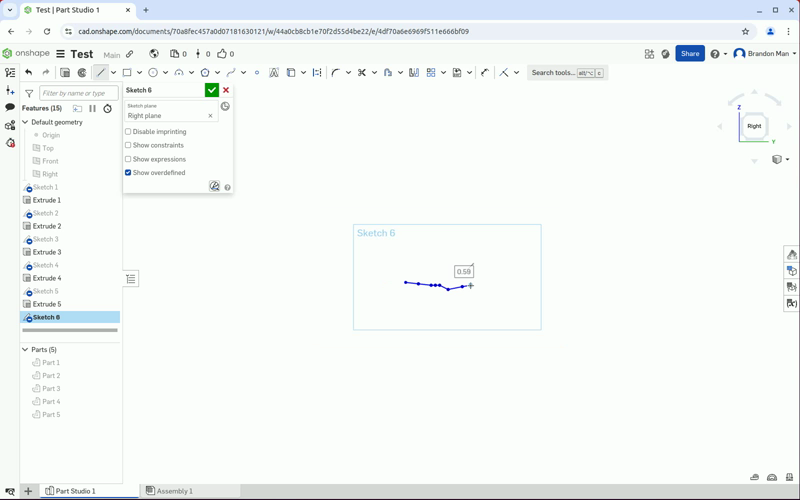
scroll(-6)
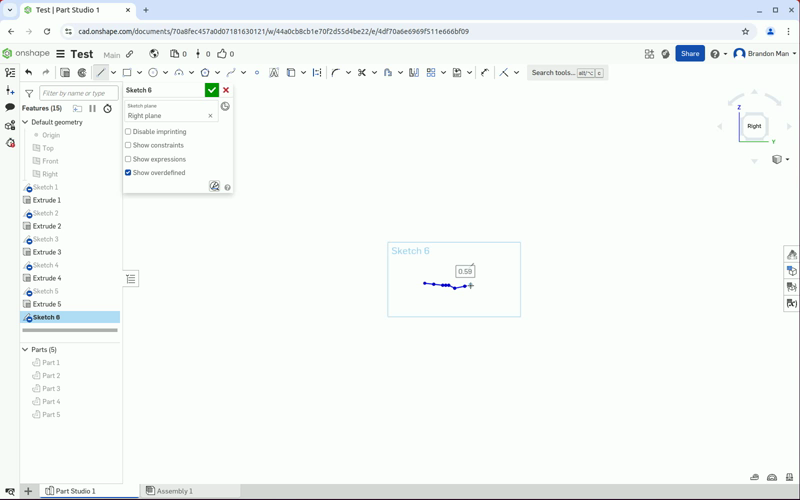
scroll(-6)
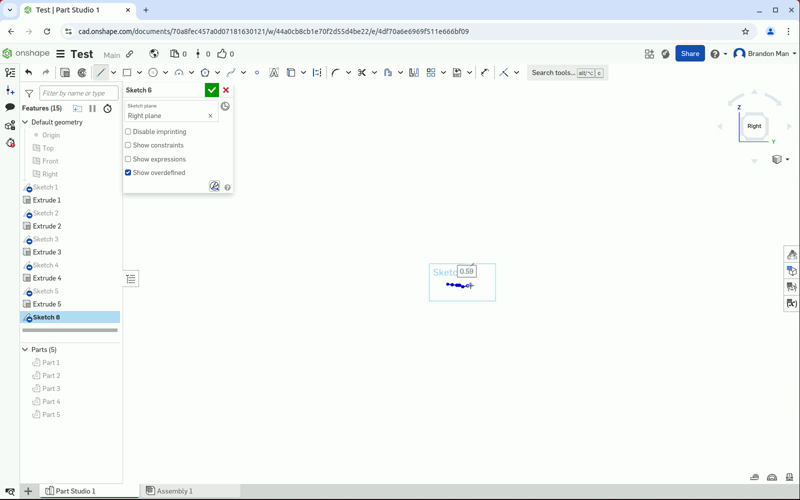
key_up(shift)
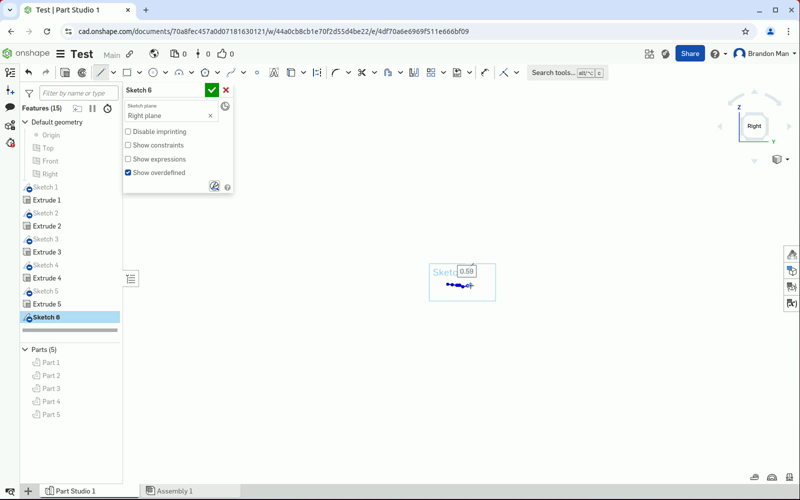
key_down(shift)
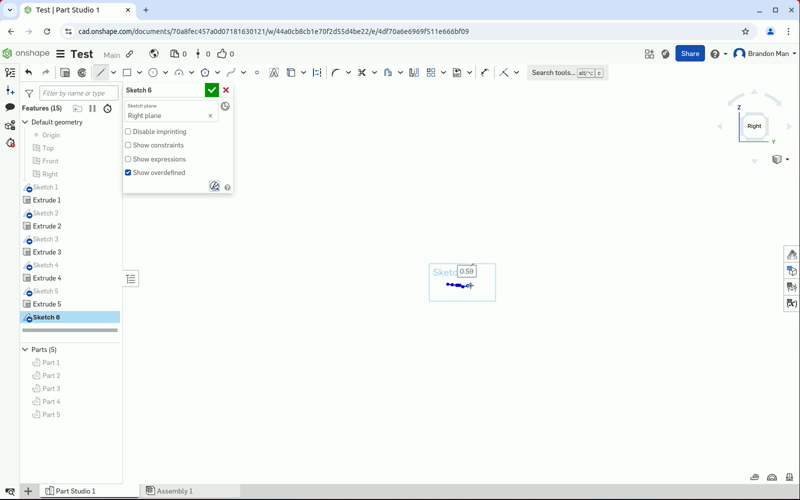
mouse_move(501, 285)
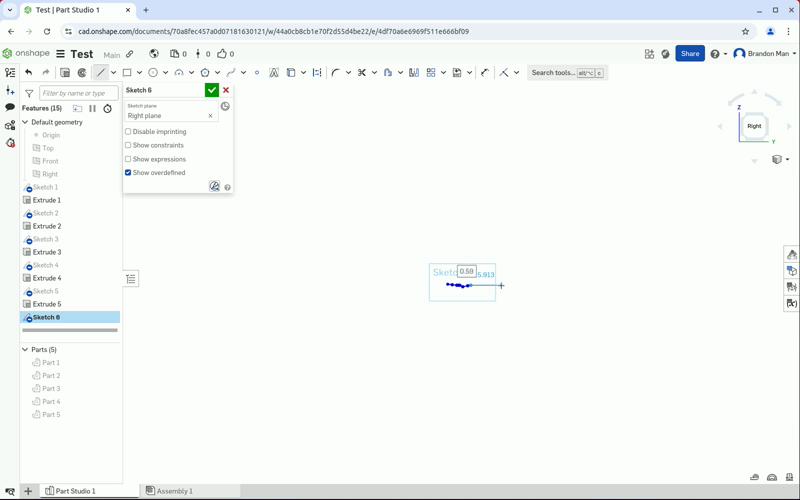
mouse_move(477, 284)
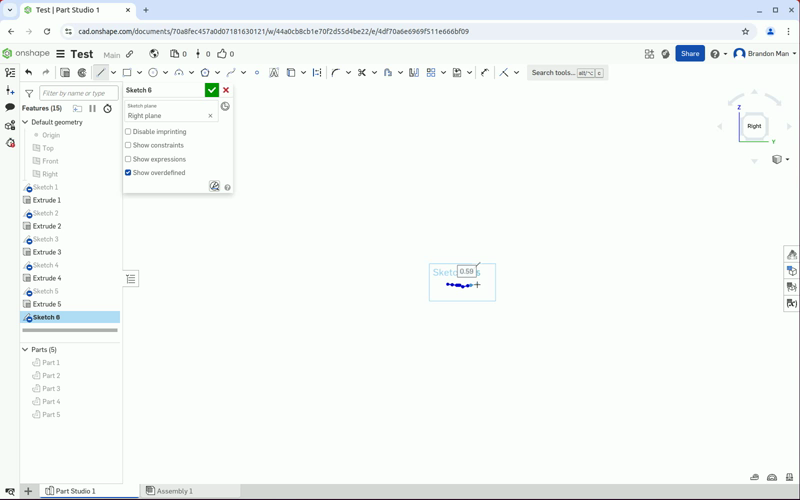
scroll(6)
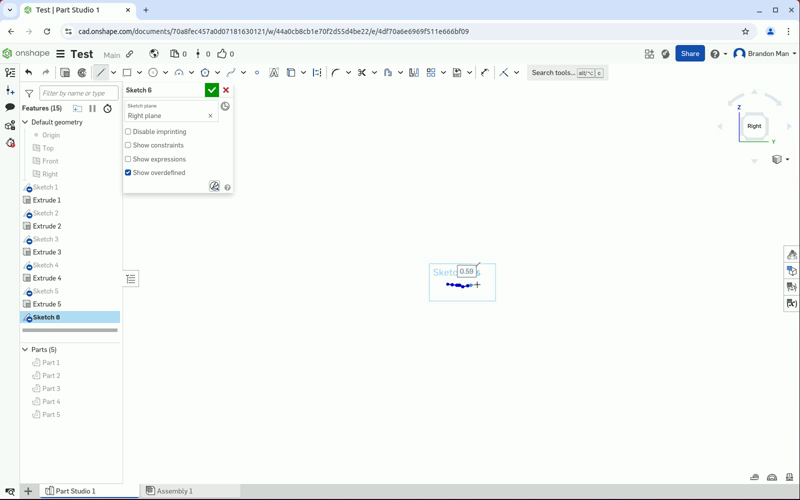
scroll(6)
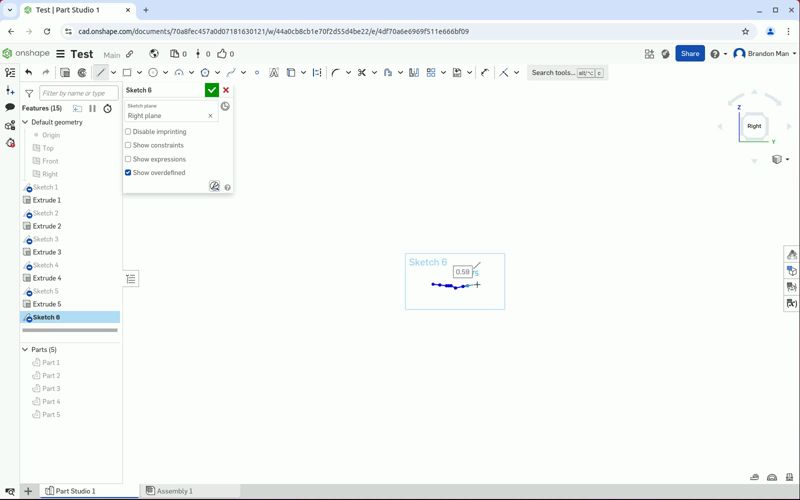
scroll(6)
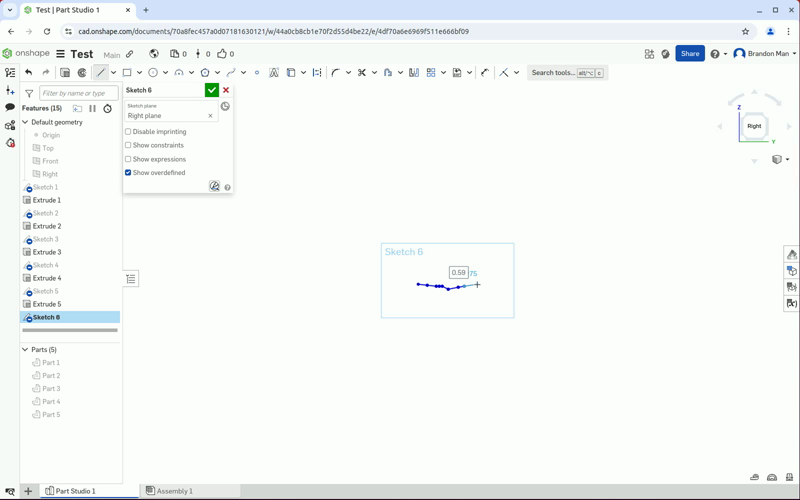
scroll(6)
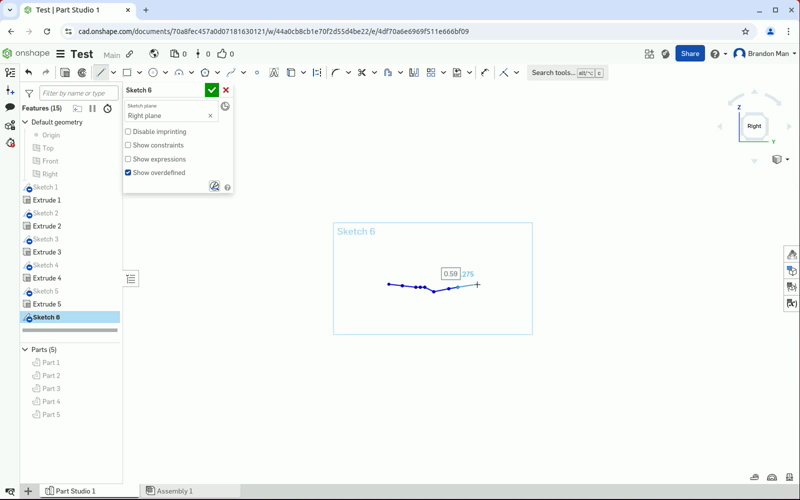
scroll(6)
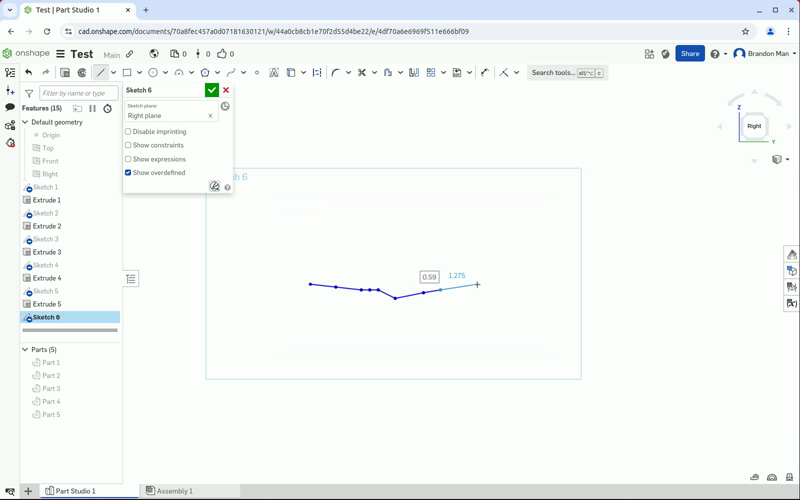
scroll(6)
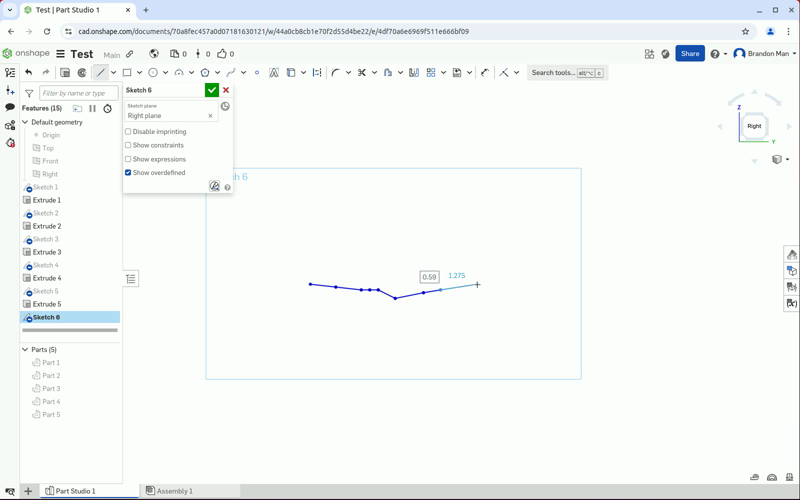
scroll(6)
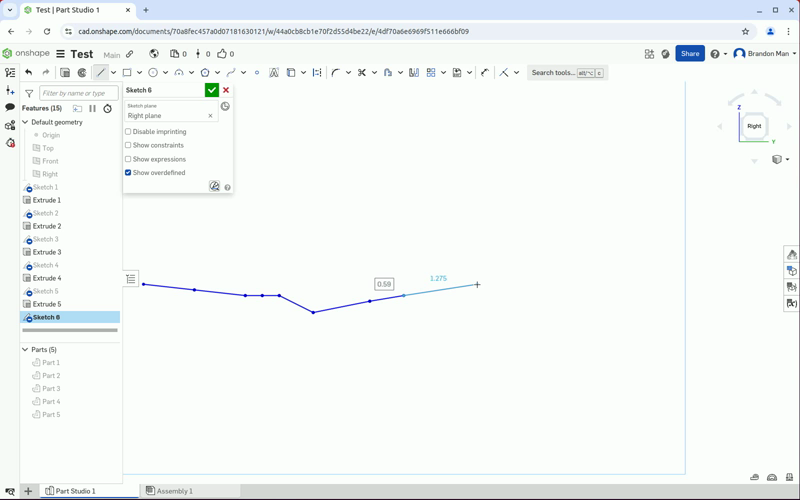
click(477, 284)
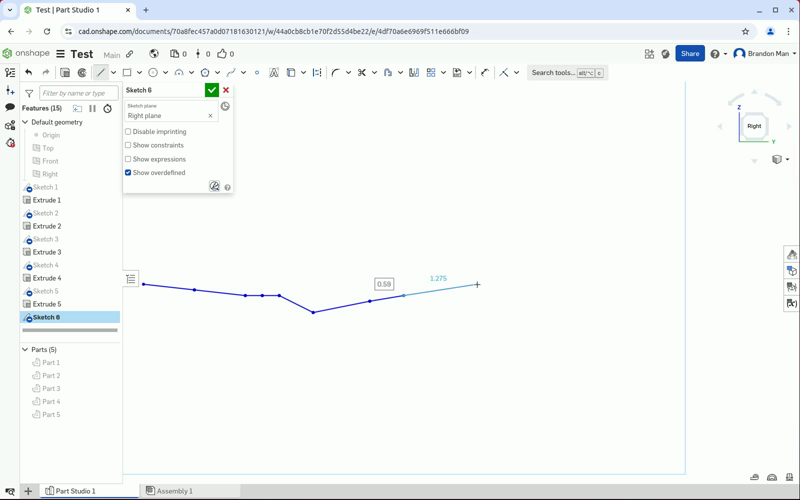
scroll(-6)
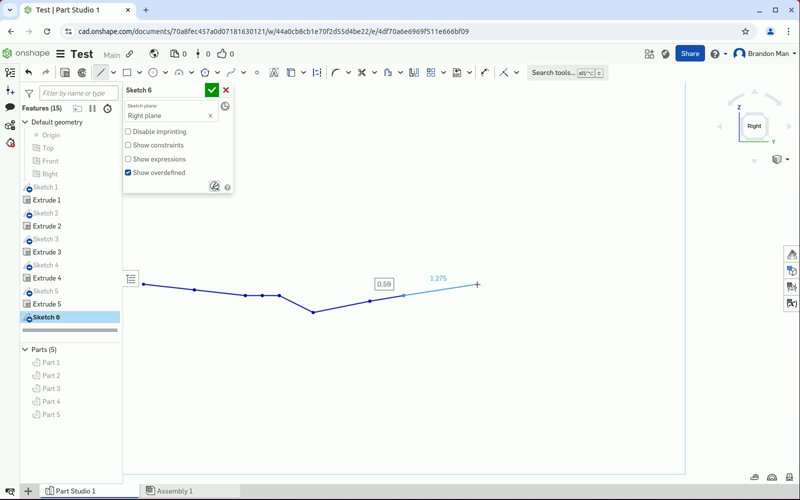
scroll(-6)
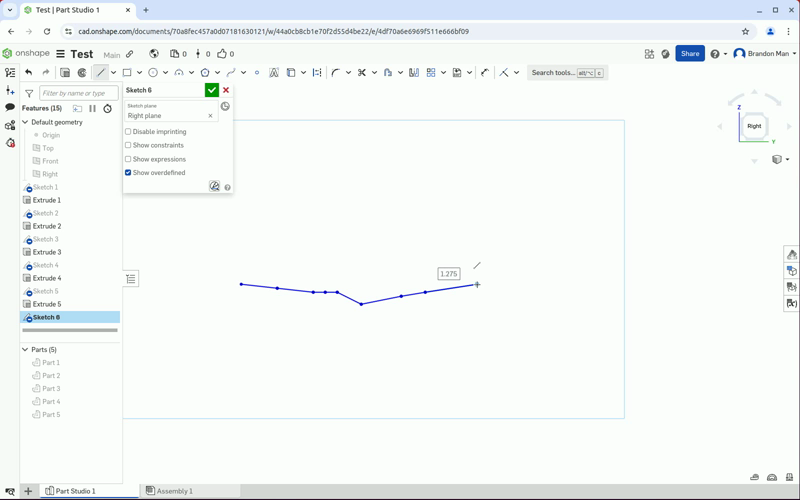
scroll(-6)
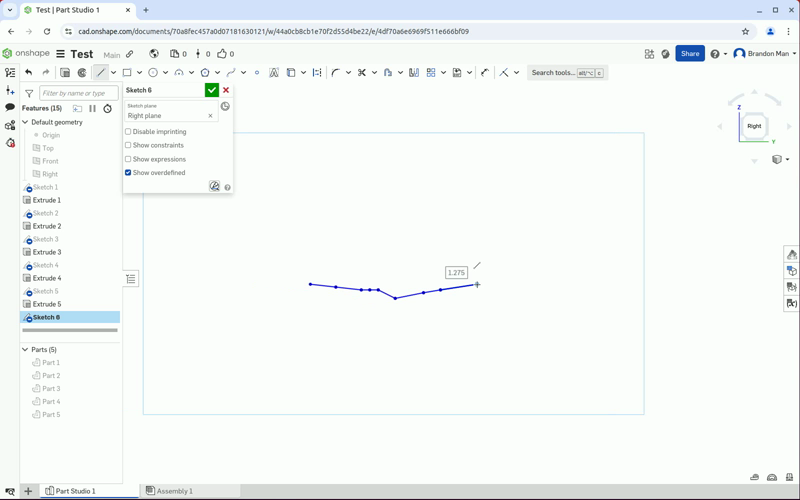
scroll(-6)
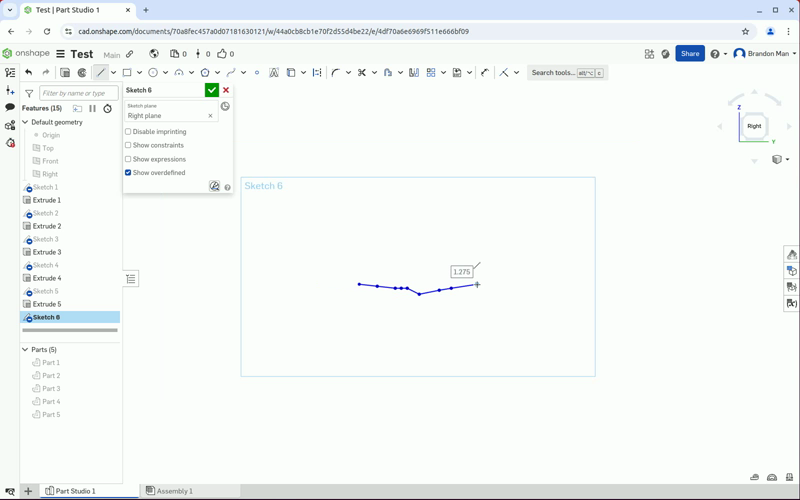
scroll(-6)
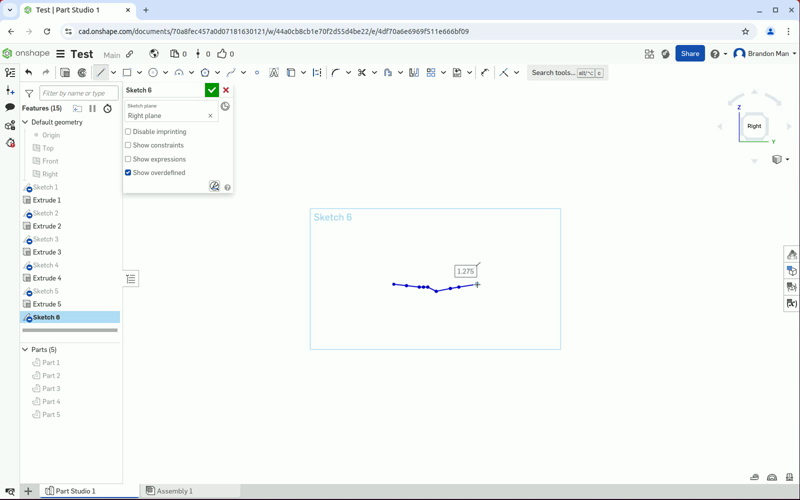
scroll(-6)
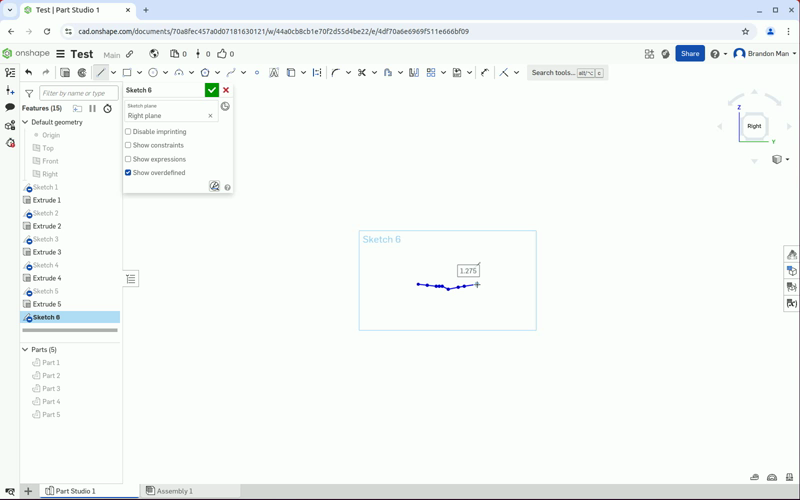
scroll(-6)
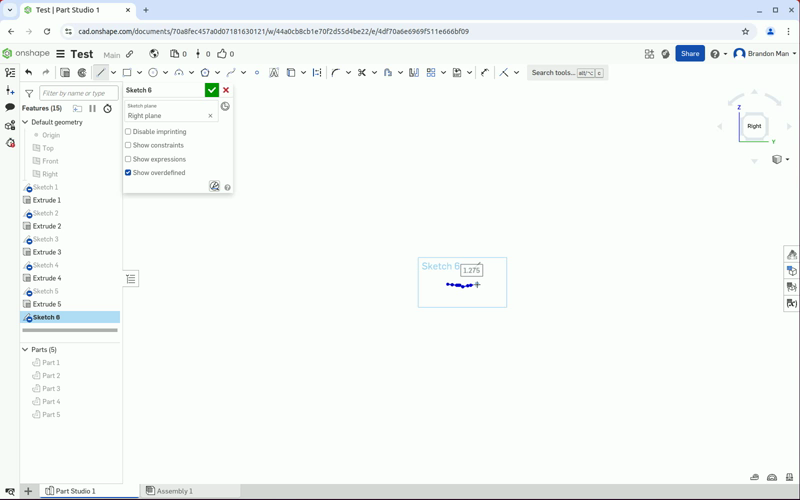
key_up(shift)
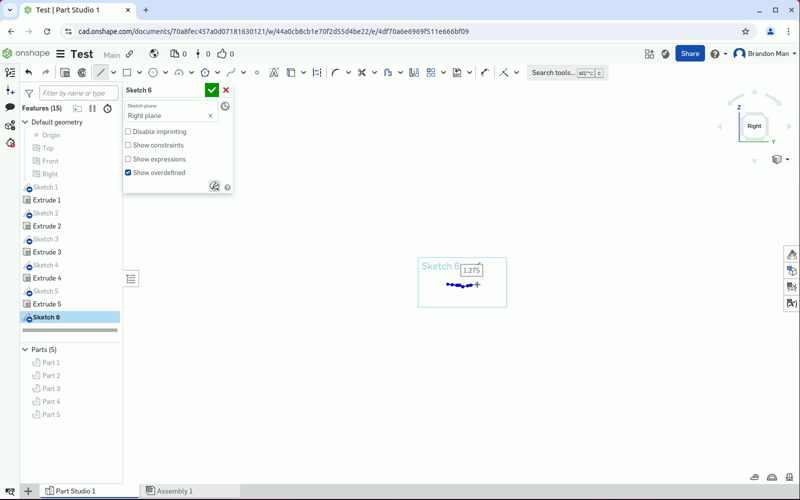
key_down(shift)
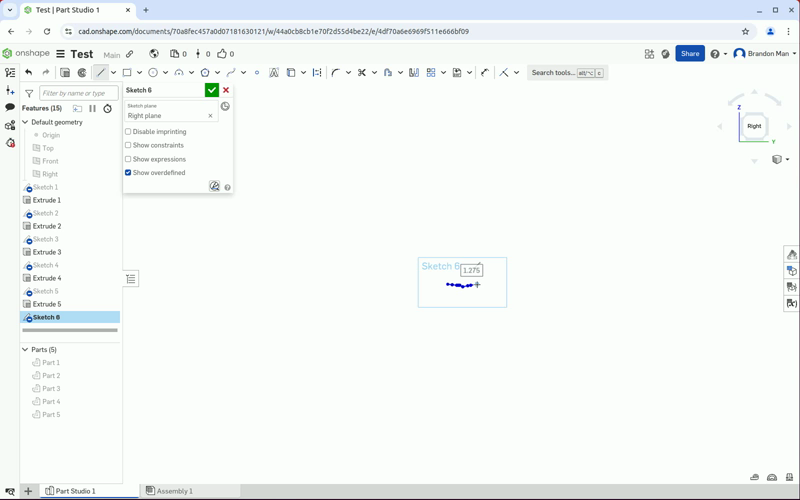
mouse_move(507, 284)
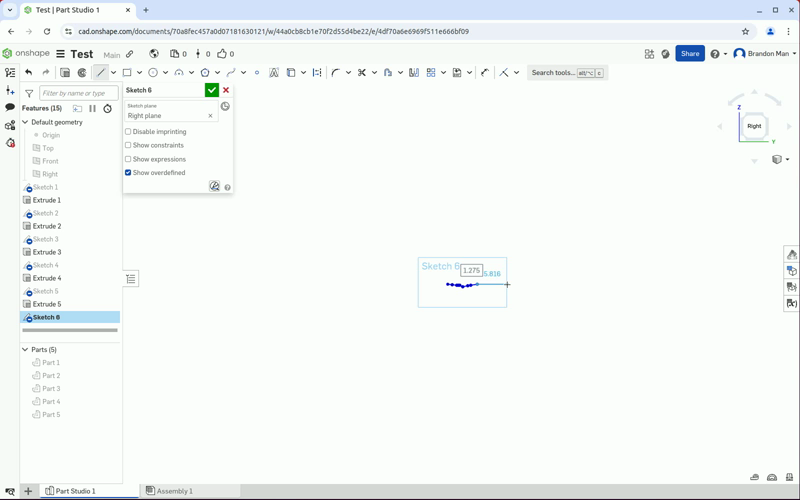
mouse_move(452, 284)
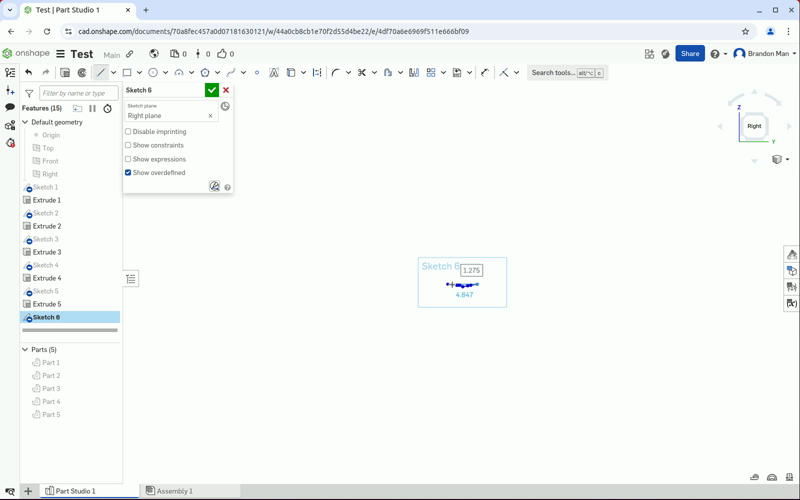
scroll(6)
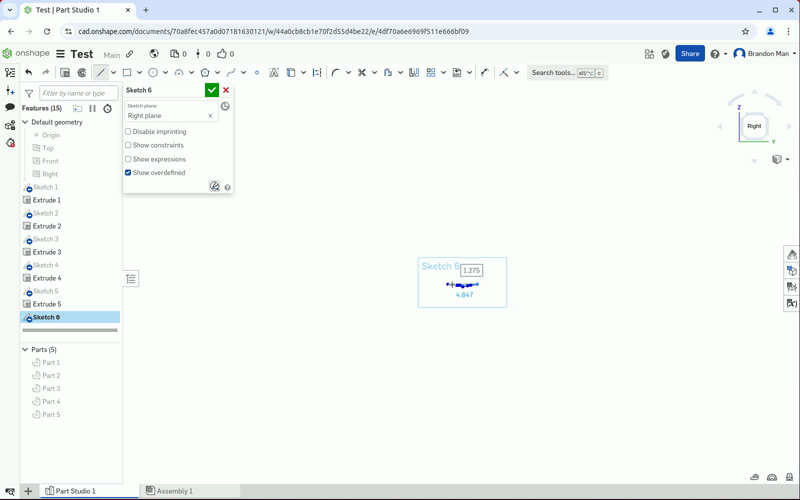
scroll(6)
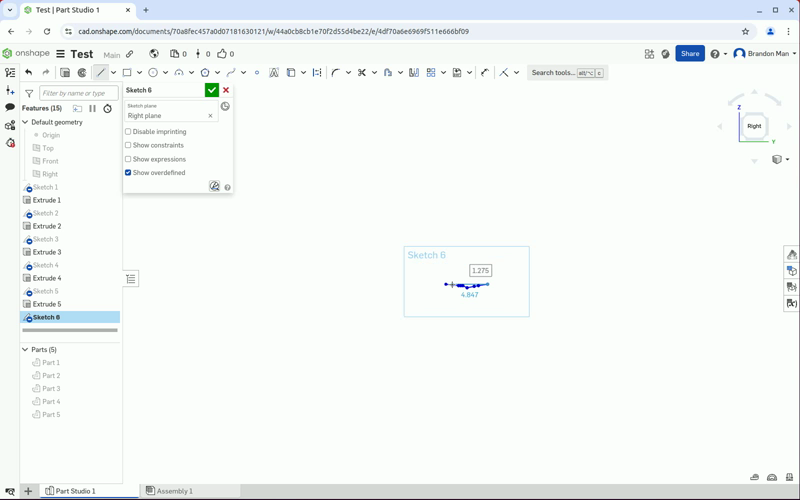
scroll(6)
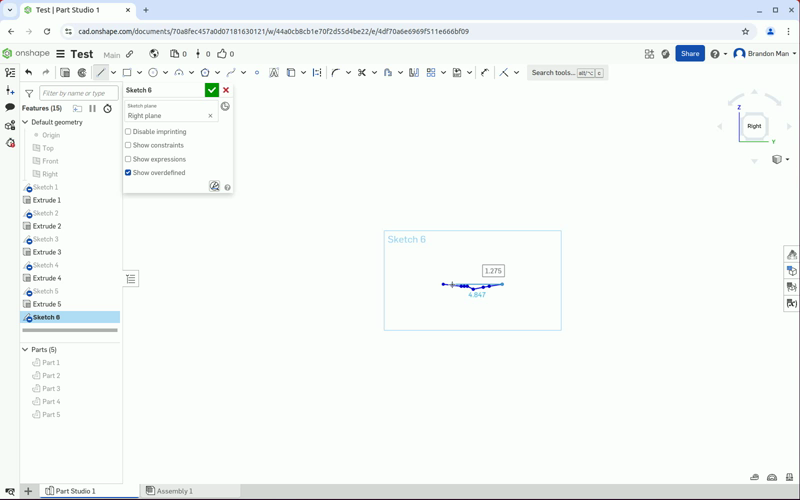
scroll(6)
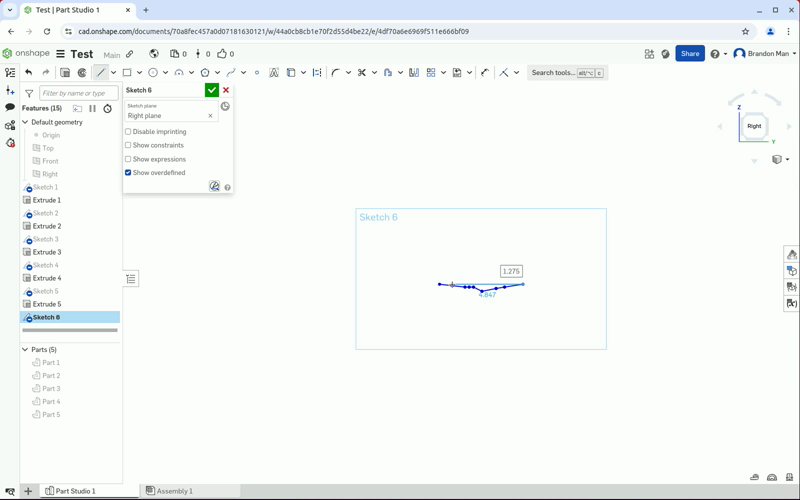
scroll(6)
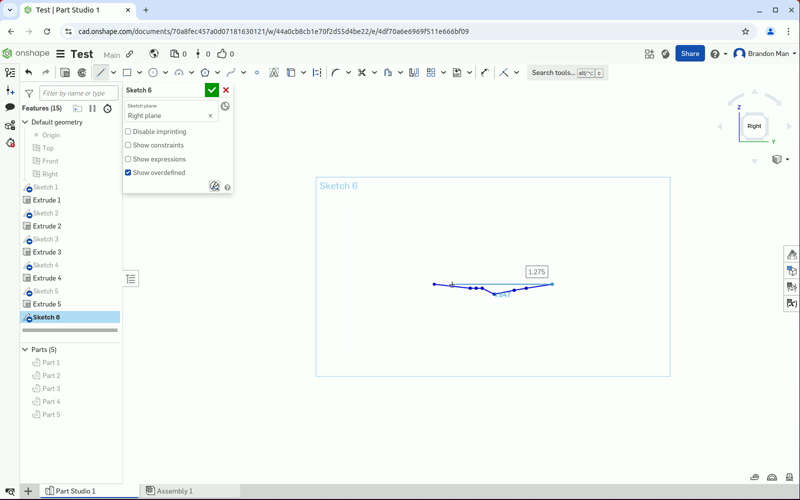
scroll(6)
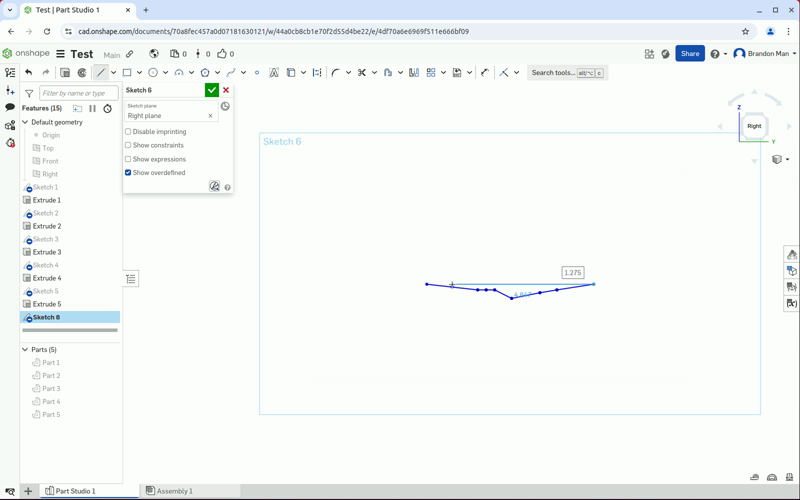
scroll(6)
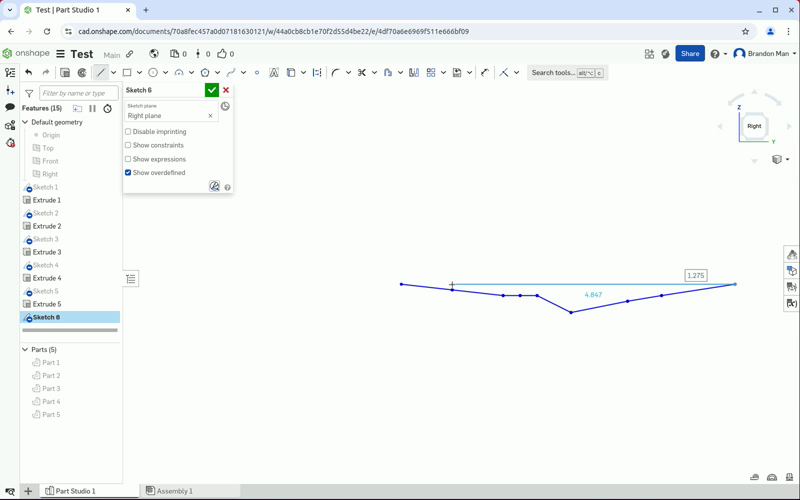
click(452, 284)
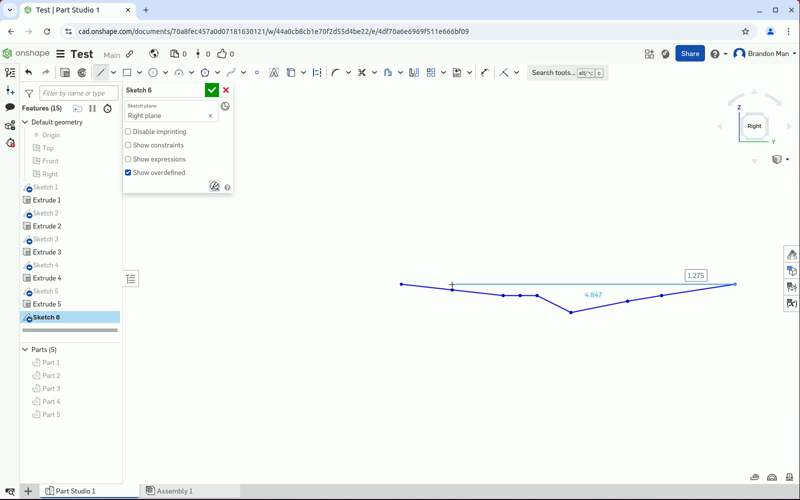
scroll(-6)
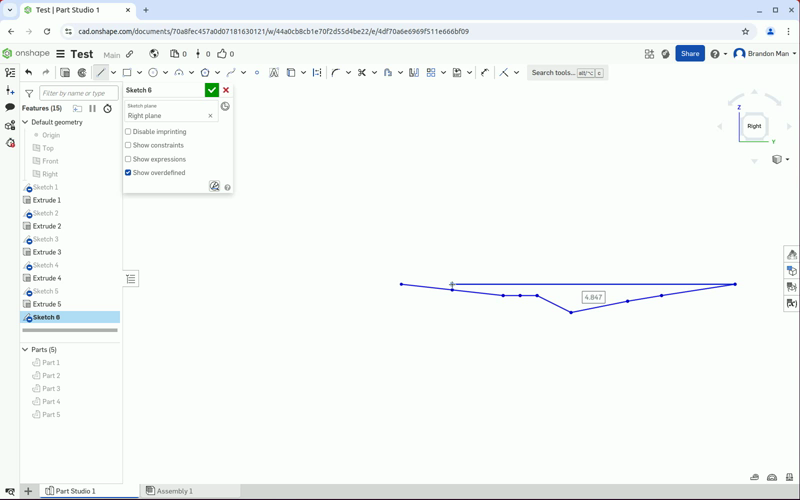
scroll(-6)
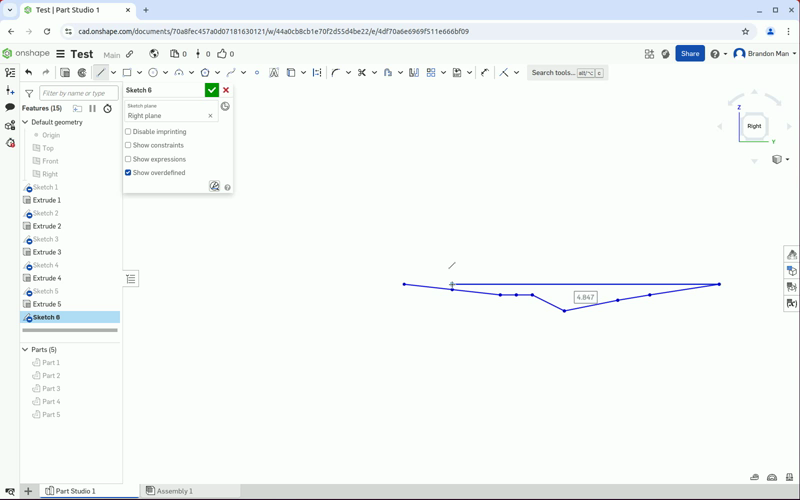
scroll(-6)
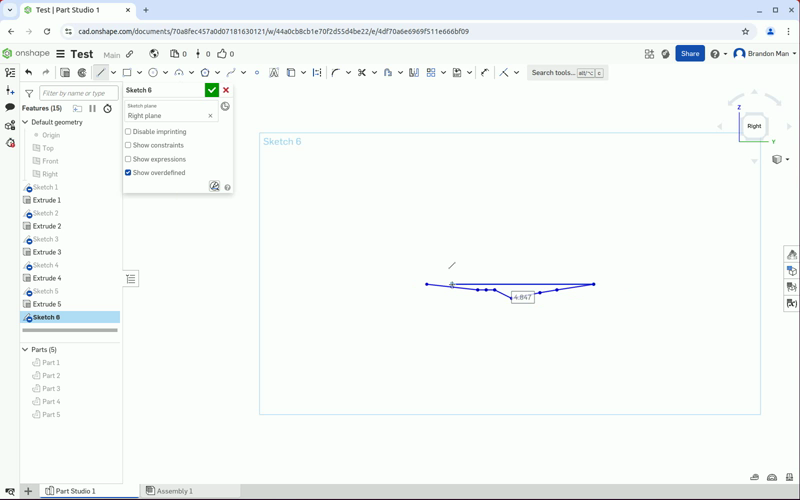
scroll(-6)
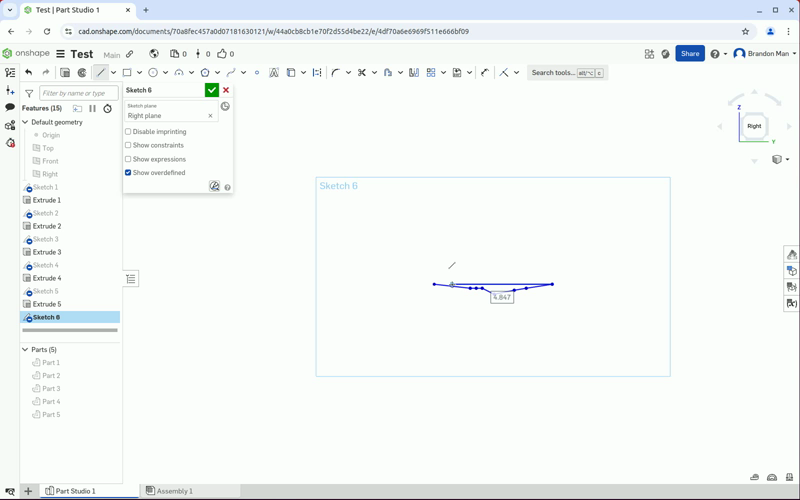
scroll(-6)
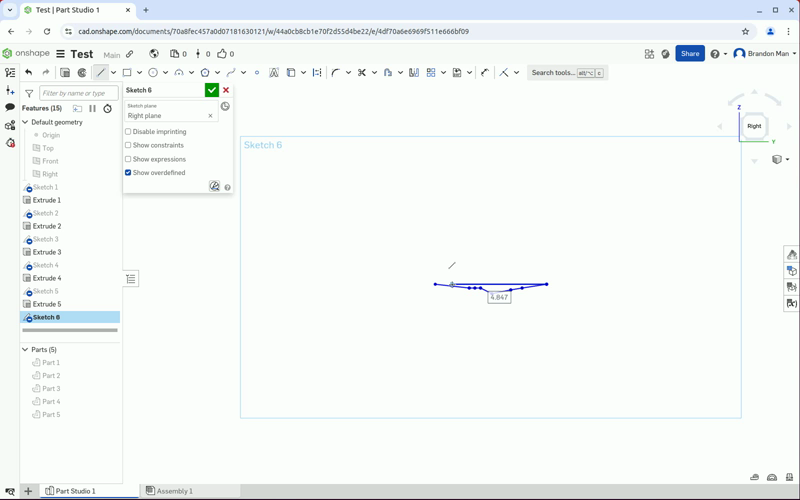
scroll(-6)
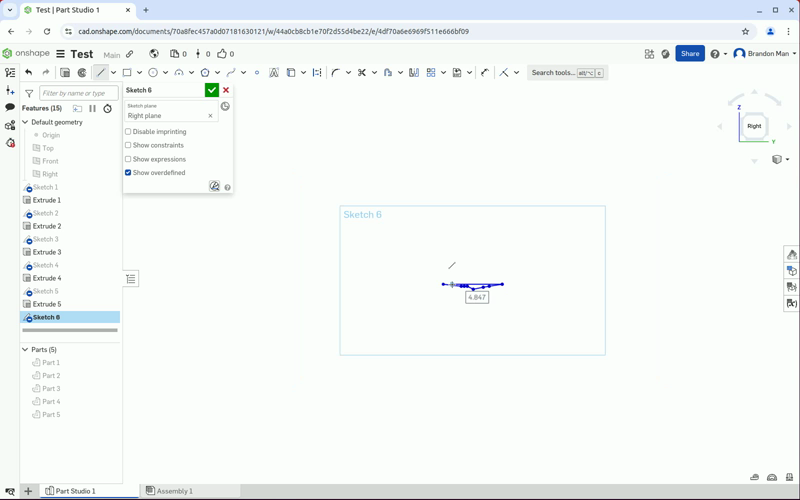
scroll(-6)
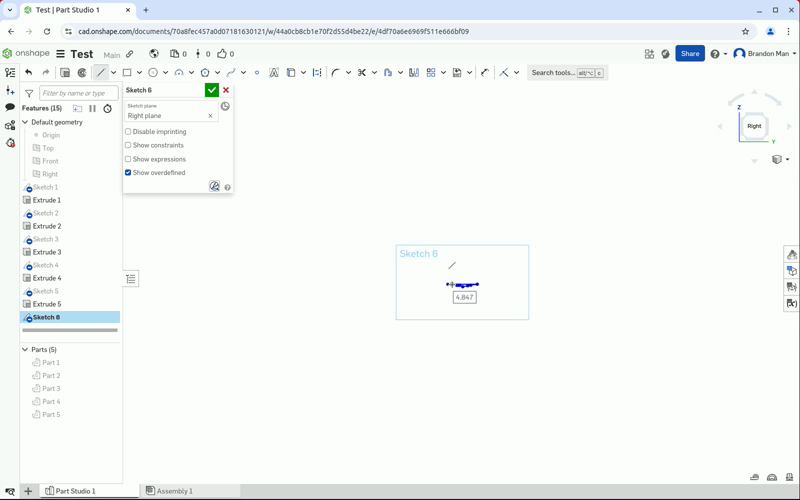
key_up(shift)
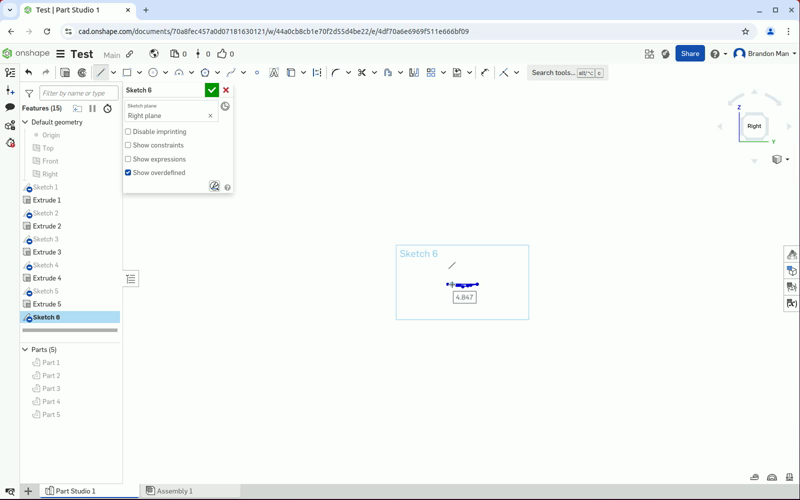
mouse_move(482, 284)
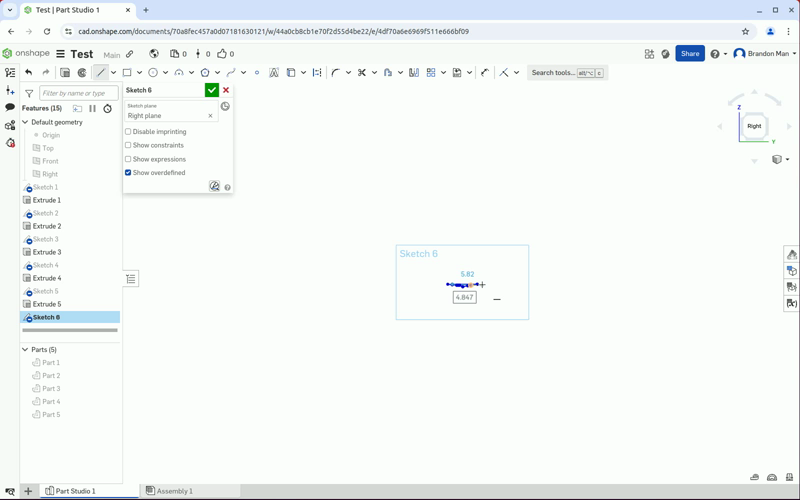
key_down(shift)
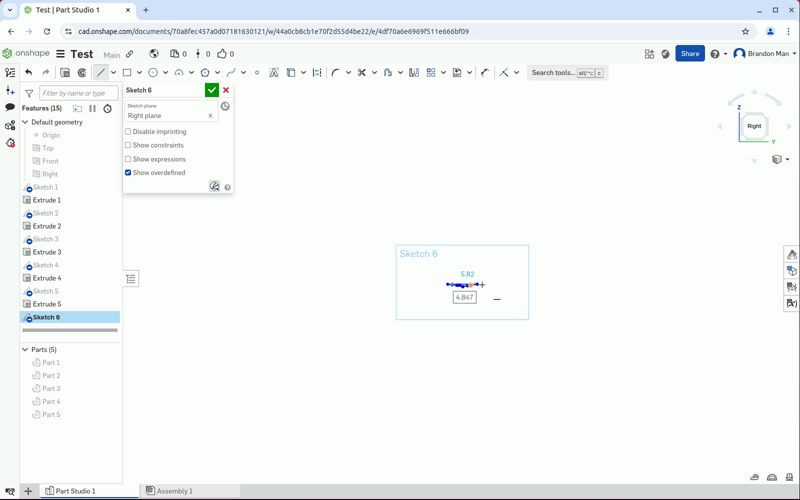
mouse_move(447, 284)
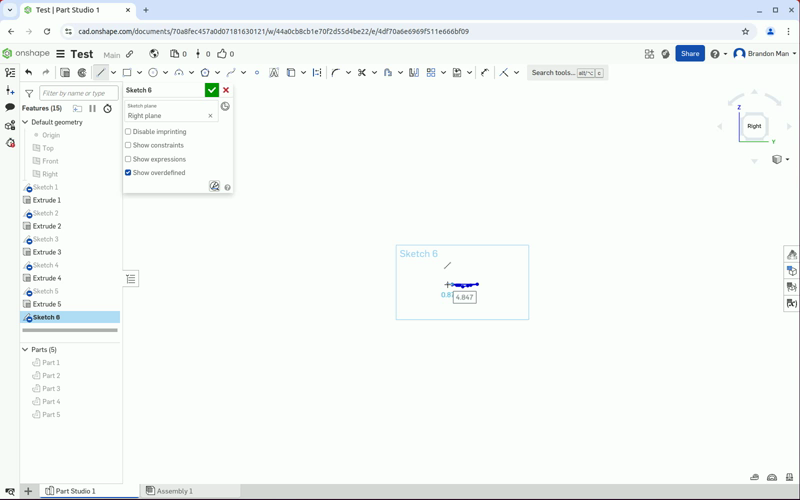
scroll(6)
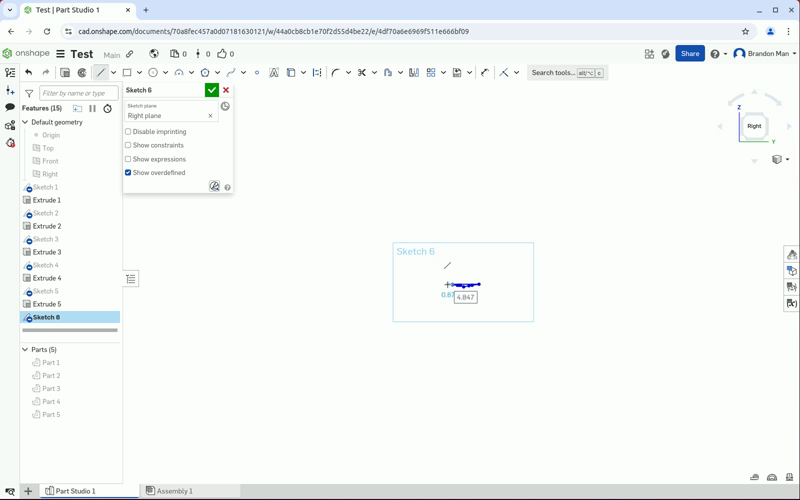
scroll(6)
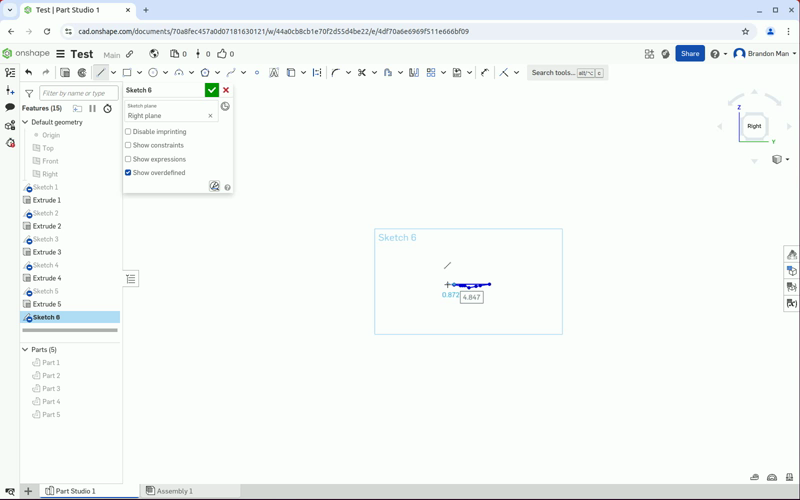
scroll(6)
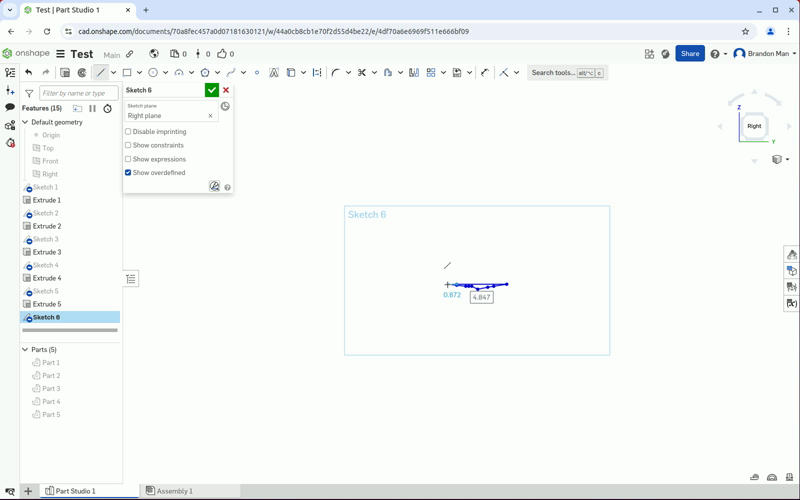
scroll(6)
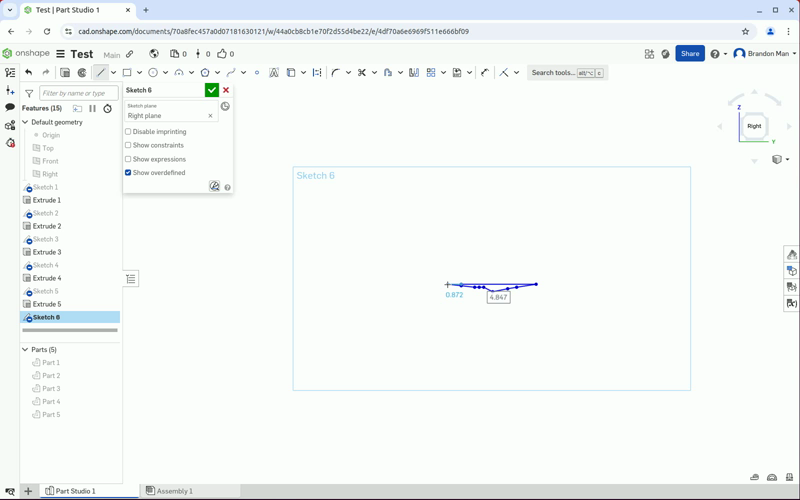
scroll(6)
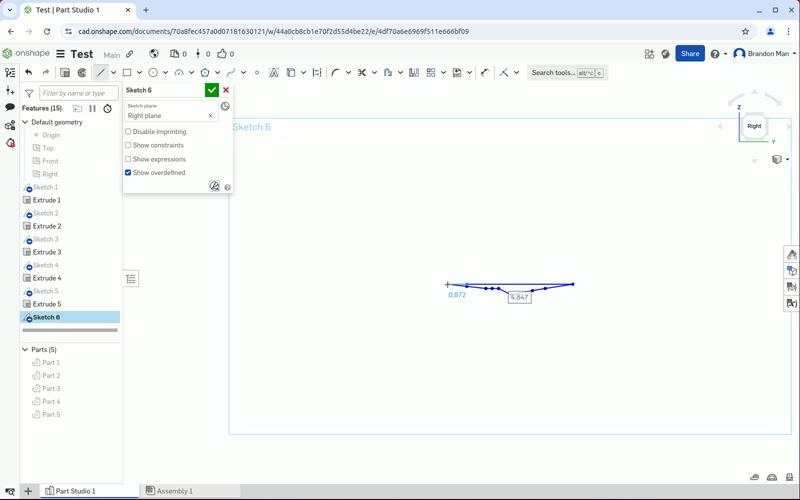
scroll(6)
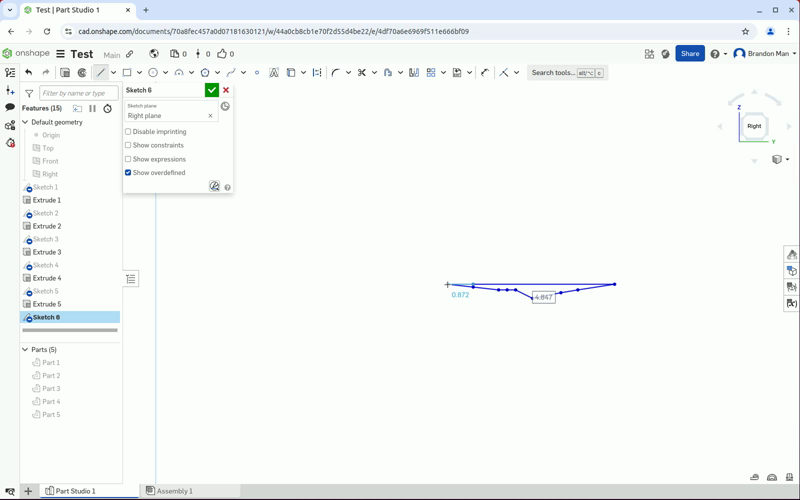
scroll(6)
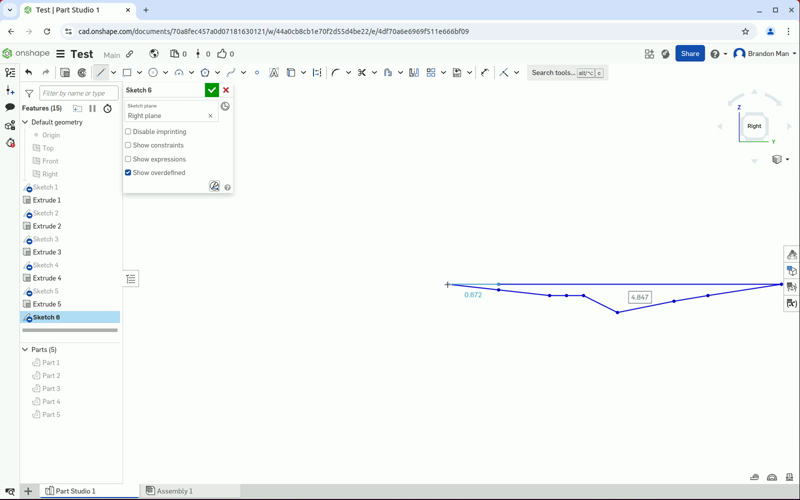
key_up(shift)
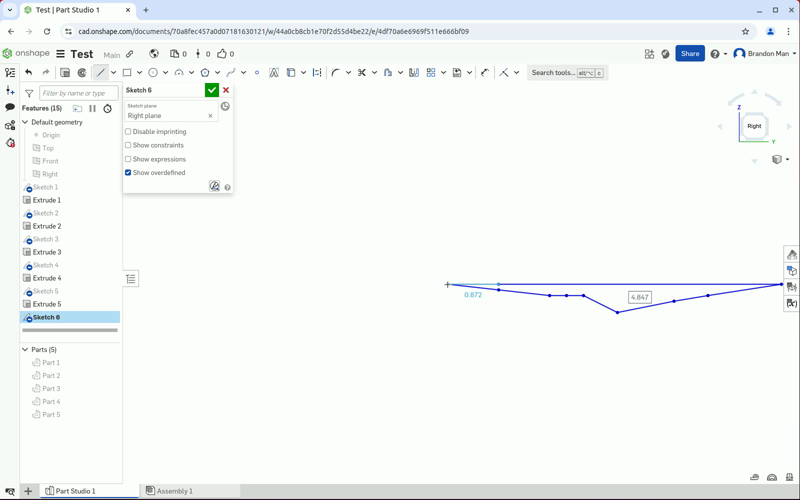
click(447, 284)
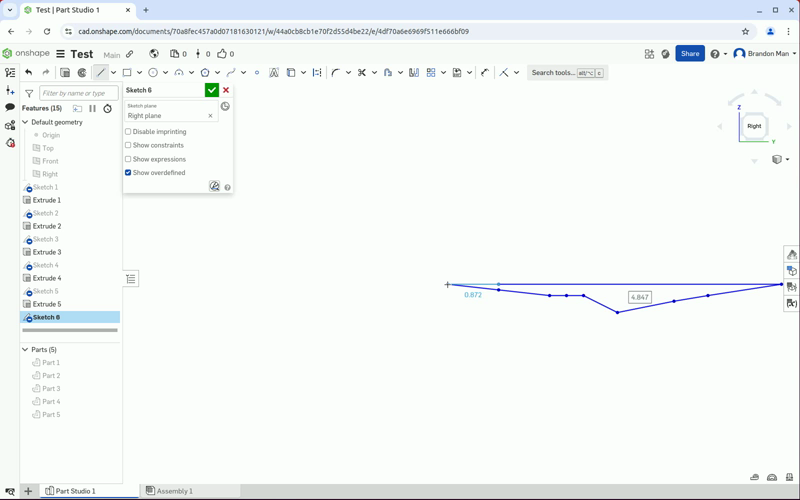
scroll(-6)
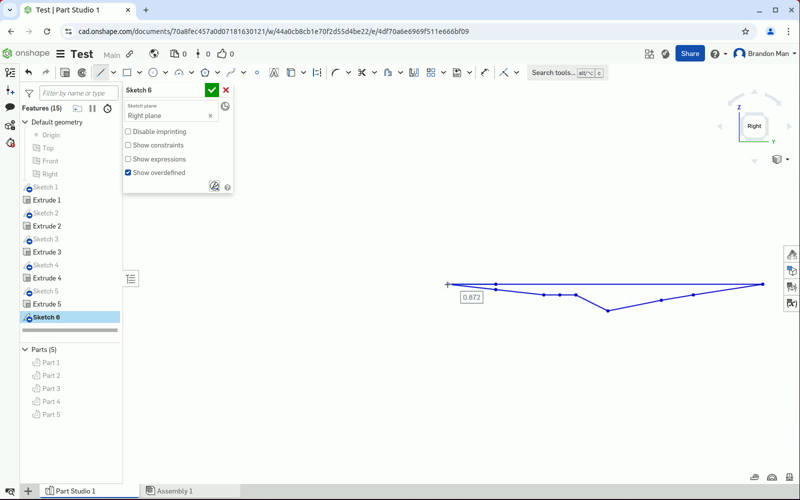
scroll(-6)
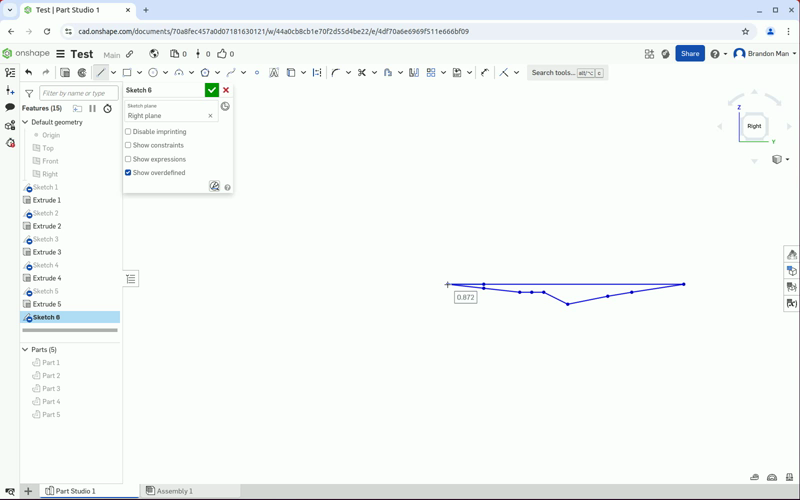
scroll(-6)
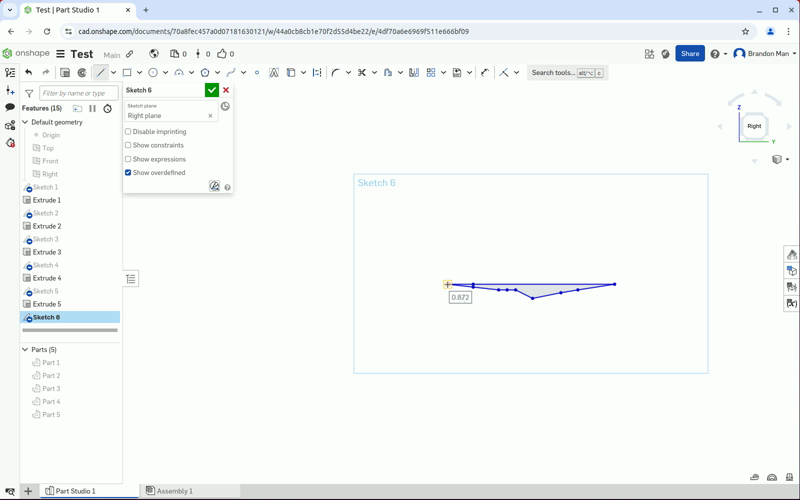
scroll(-6)
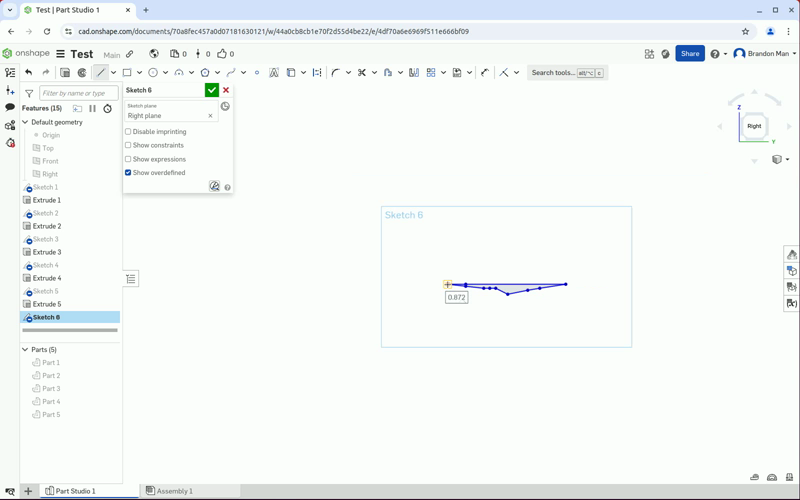
scroll(-6)
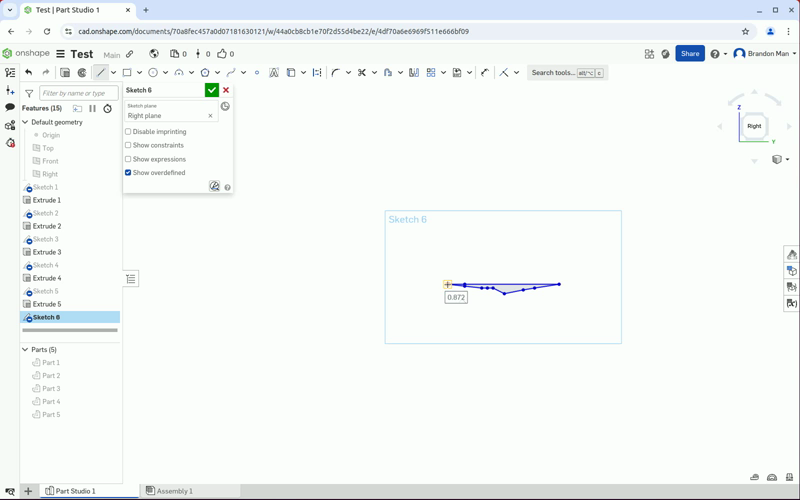
scroll(-6)
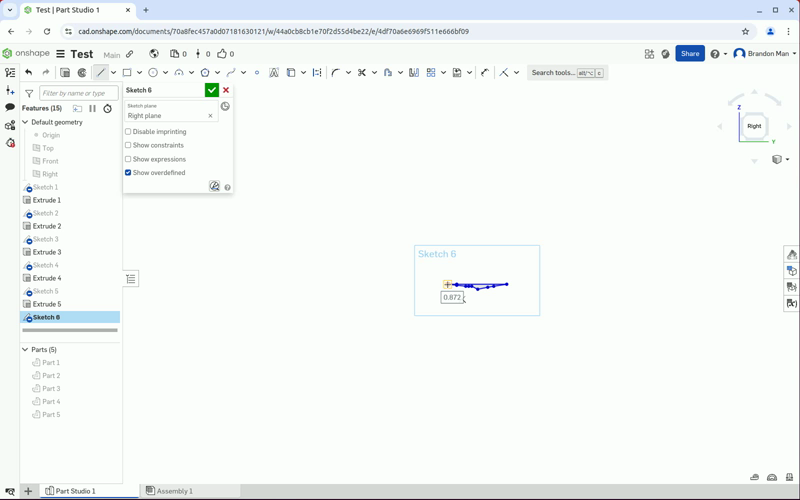
scroll(-6)
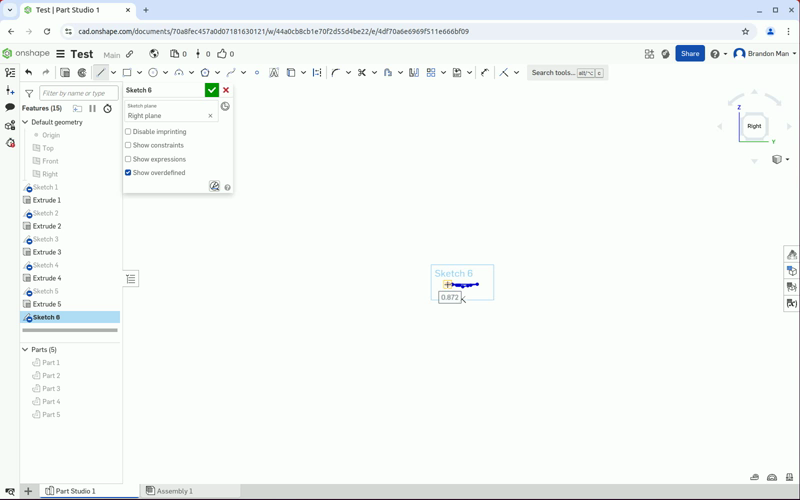
key(esc)
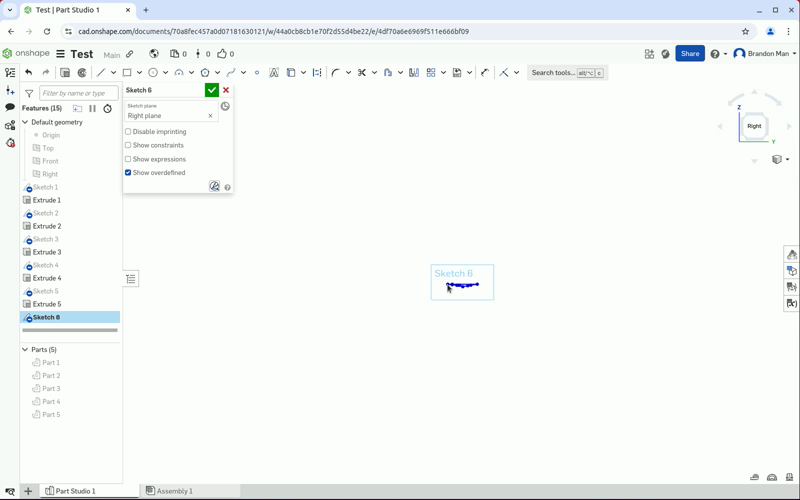
key(c)
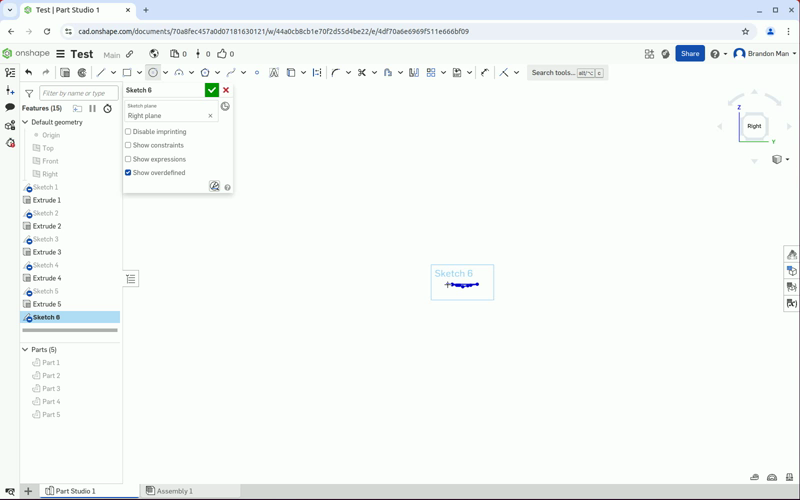
key_down(shift)
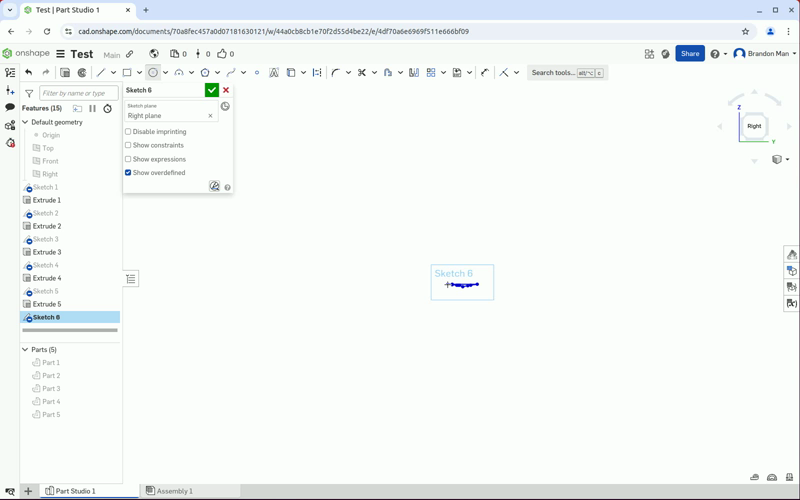
mouse_move(463, 285)
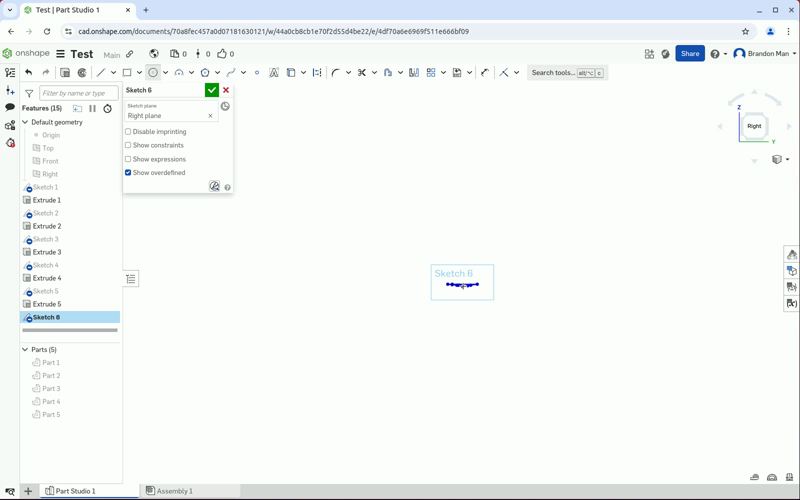
scroll(6)
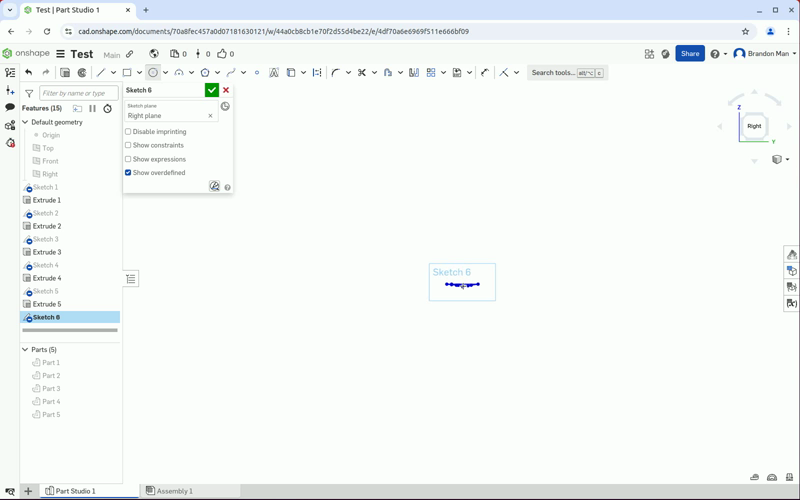
scroll(6)
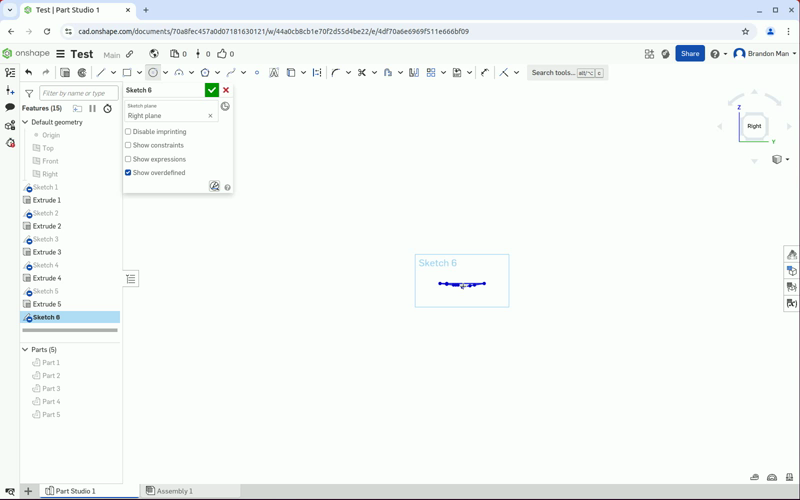
scroll(6)
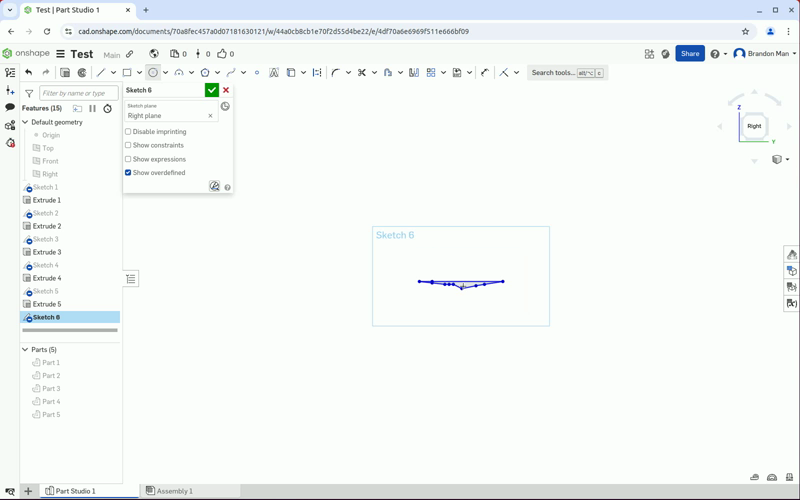
scroll(6)
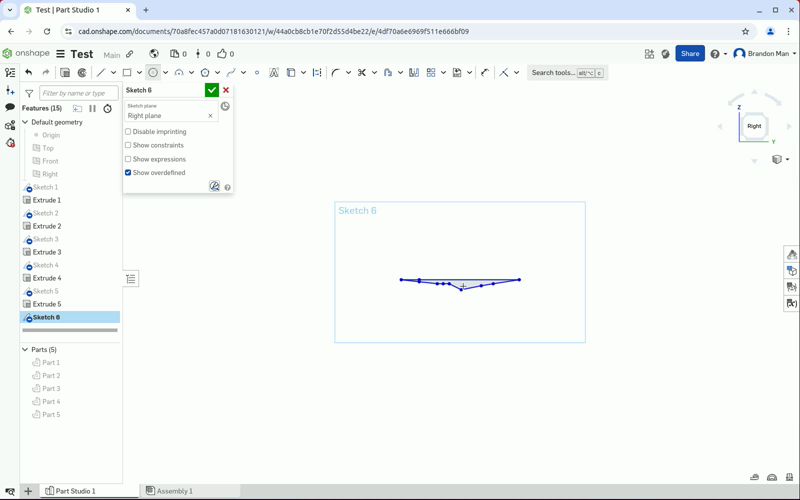
scroll(6)
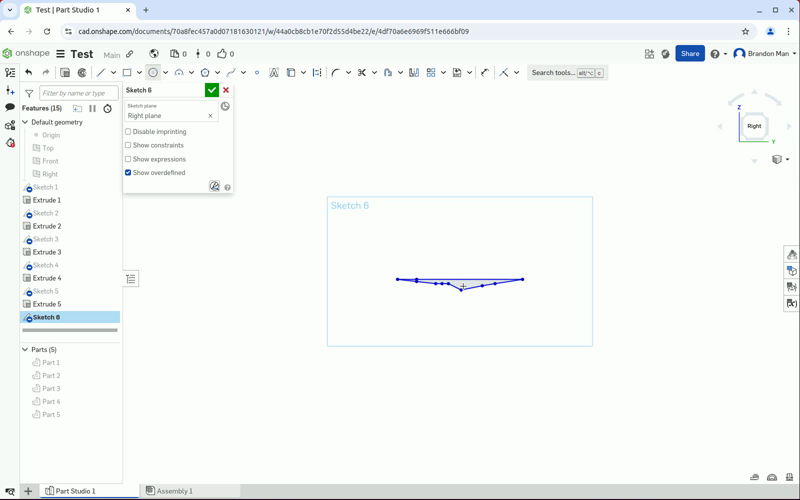
scroll(6)
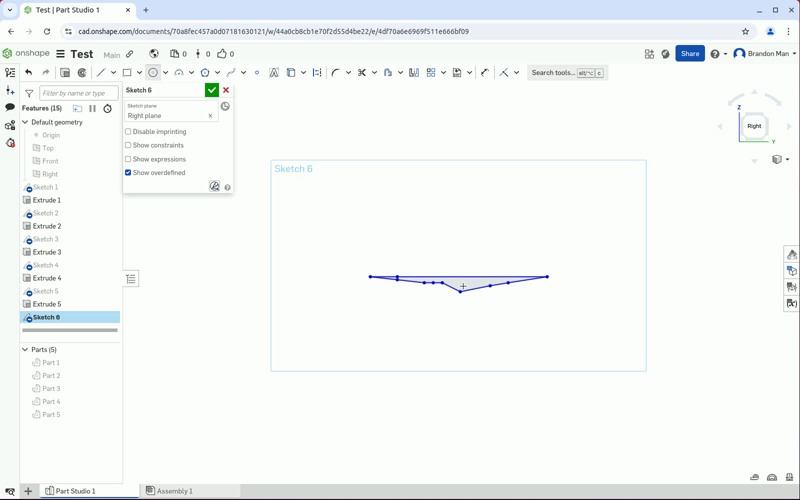
scroll(6)
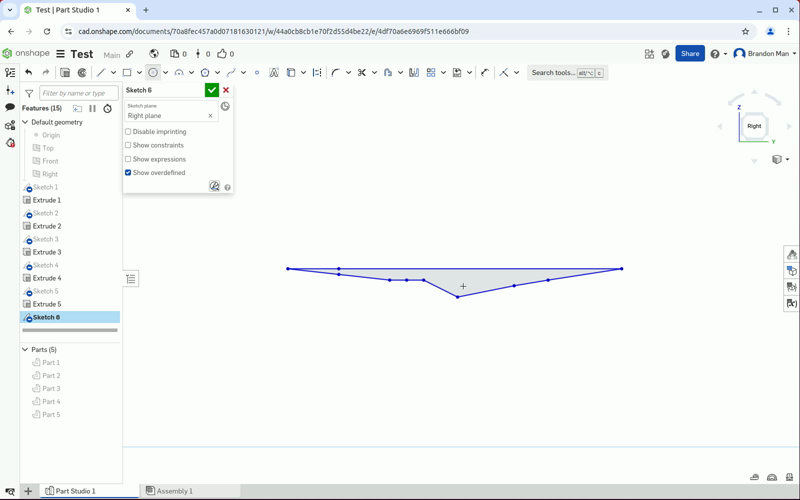
click(463, 285)
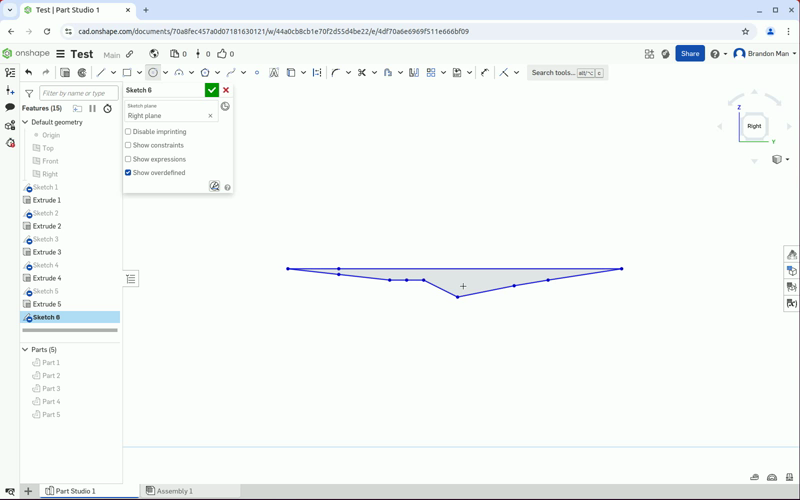
scroll(-6)
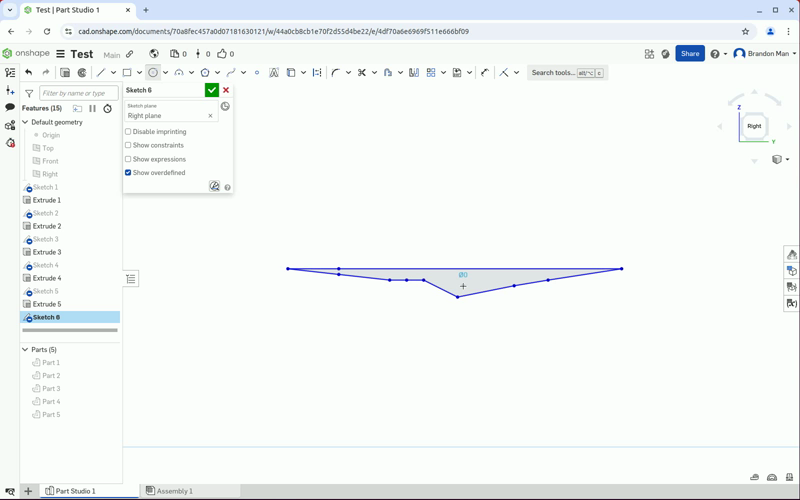
scroll(-6)
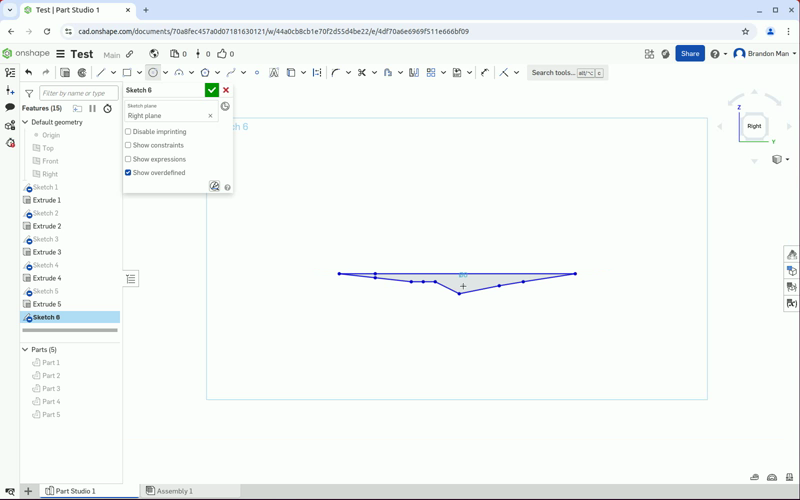
scroll(-6)
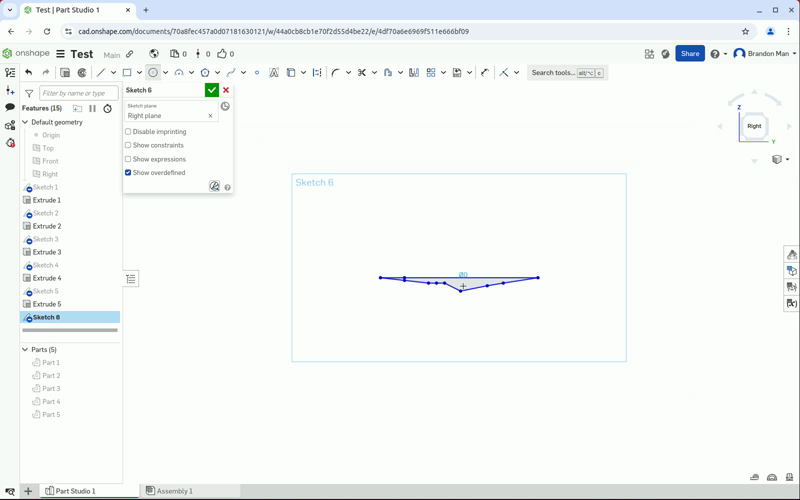
scroll(-6)
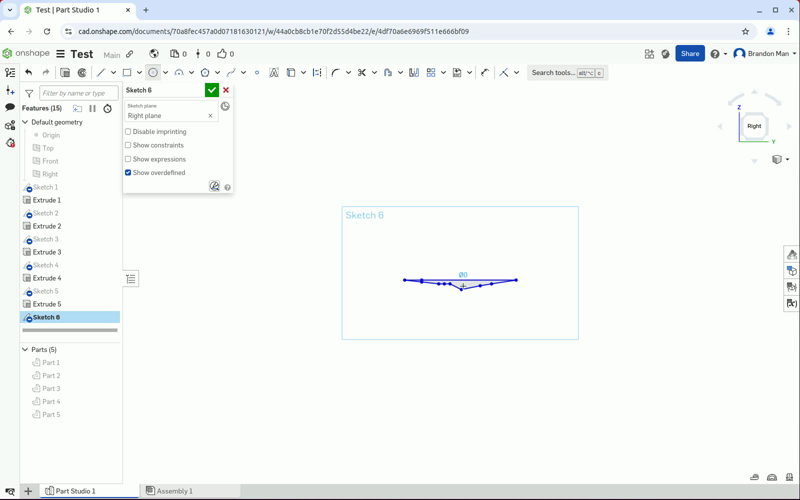
scroll(-6)
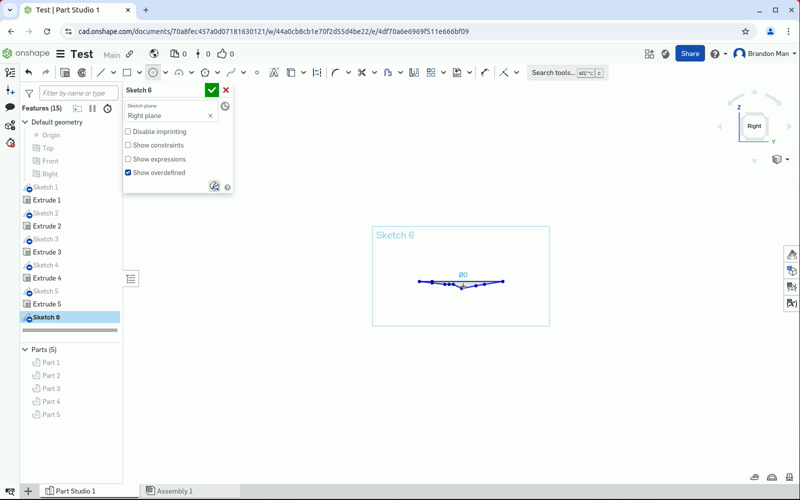
scroll(-6)
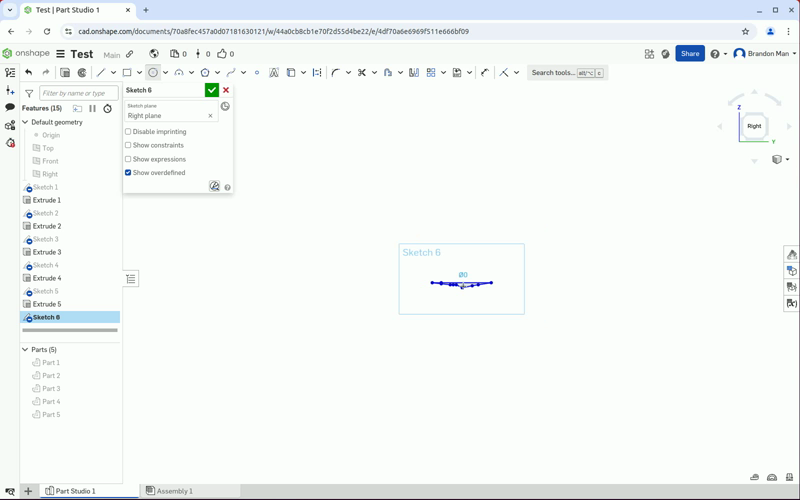
scroll(-6)
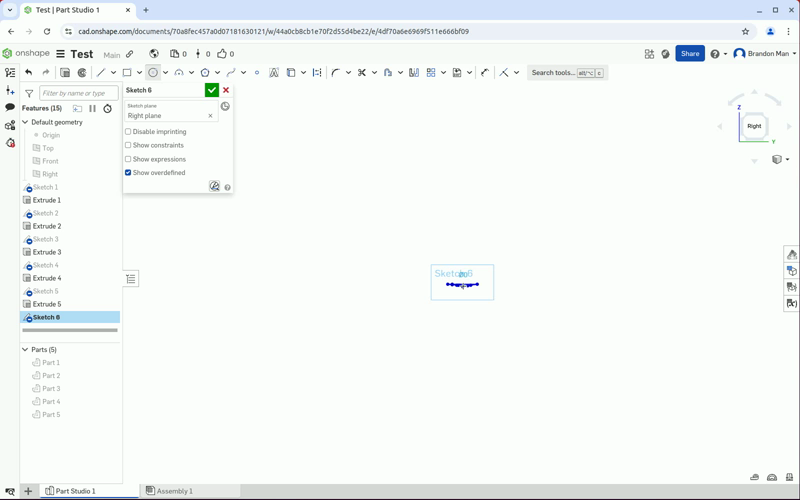
key_up(shift)
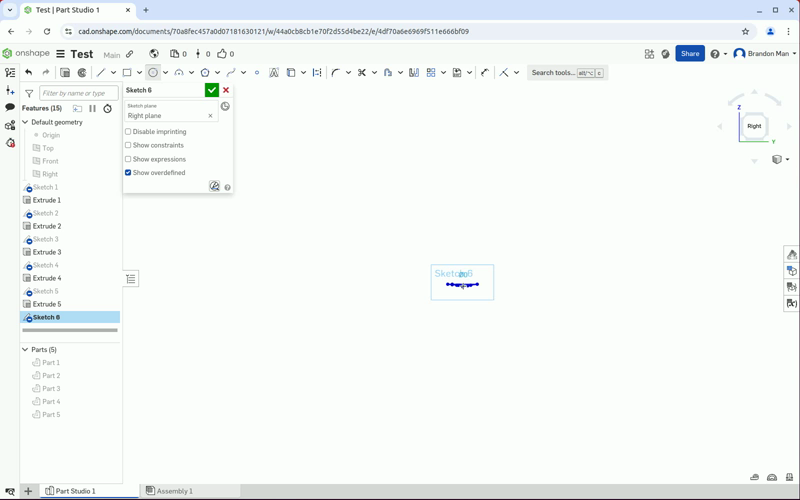
mouse_move(464, 285)
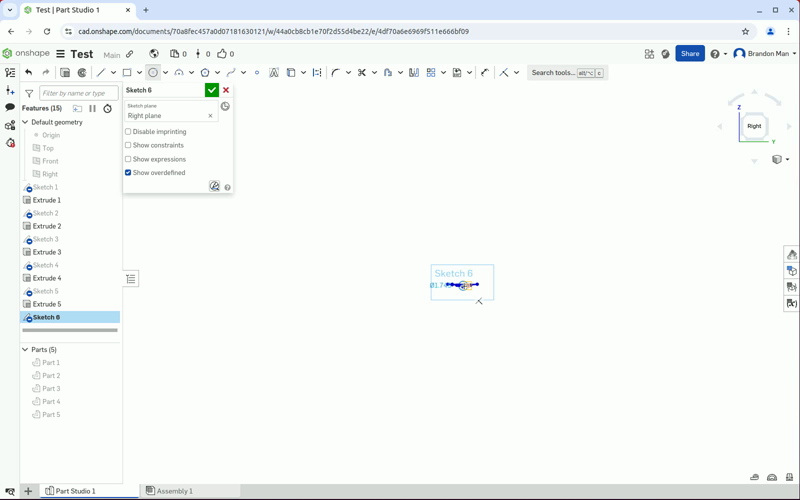
scroll(6)
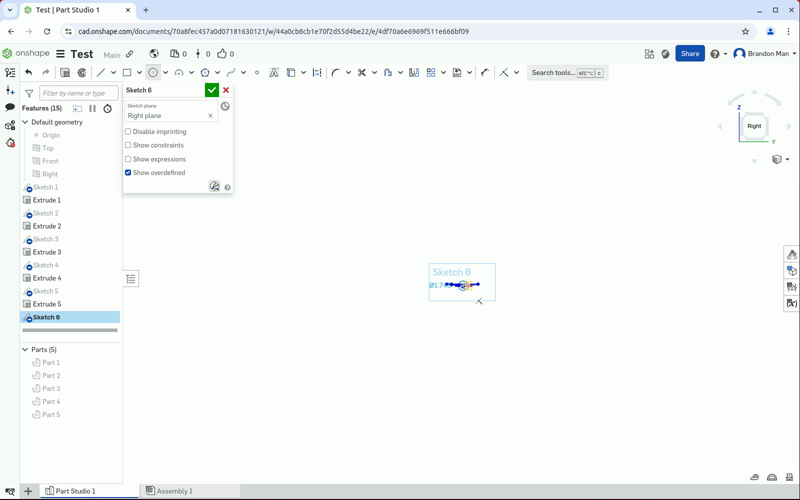
scroll(6)
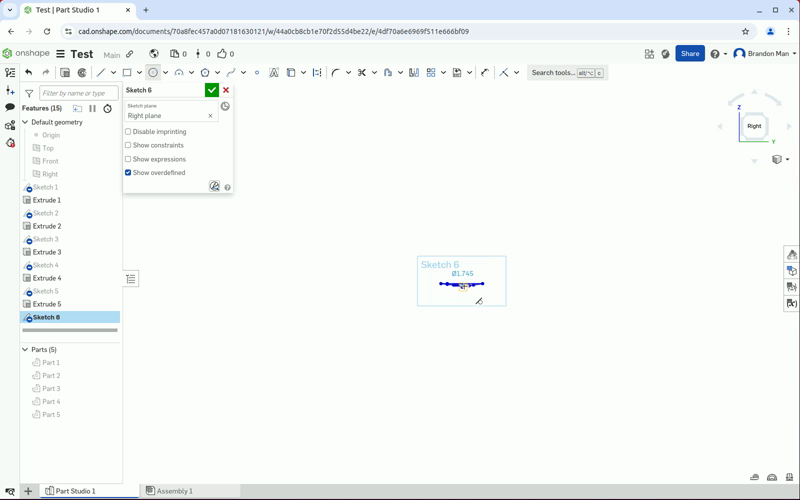
scroll(6)
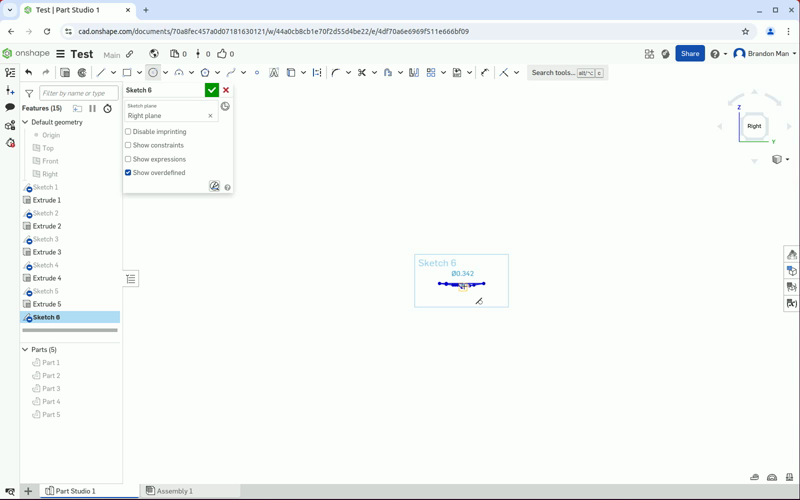
scroll(6)
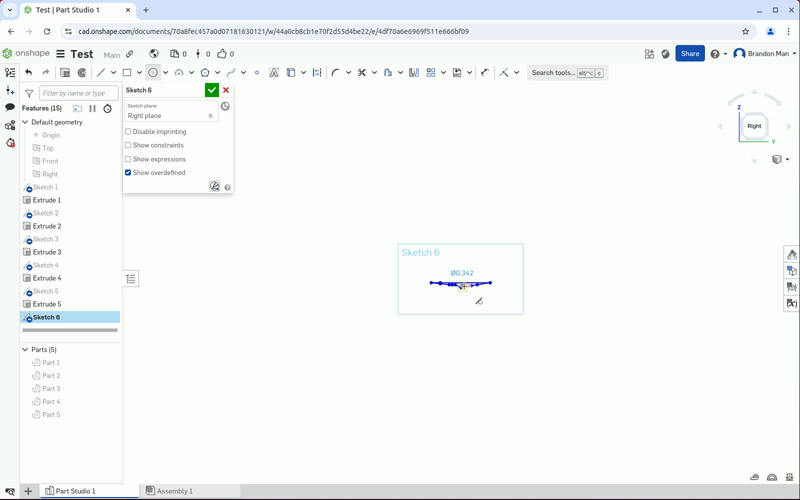
scroll(6)
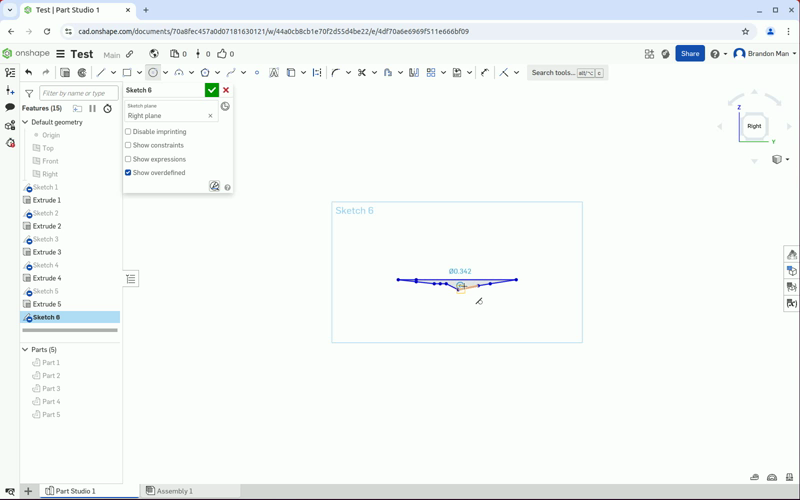
scroll(6)
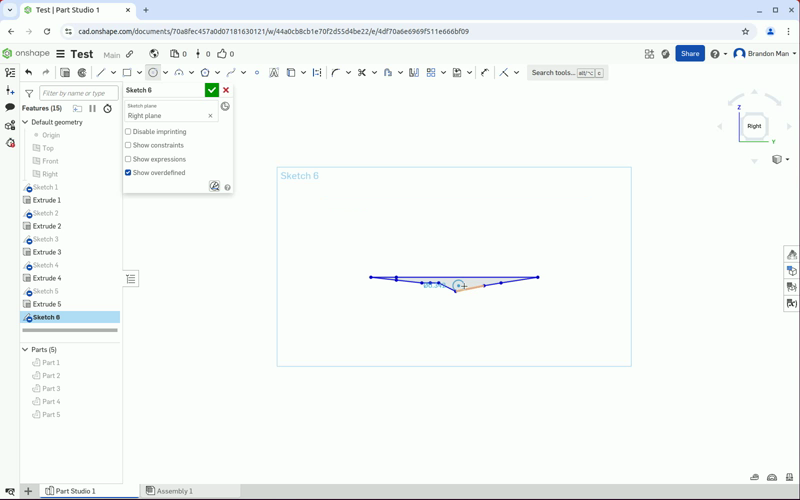
scroll(6)
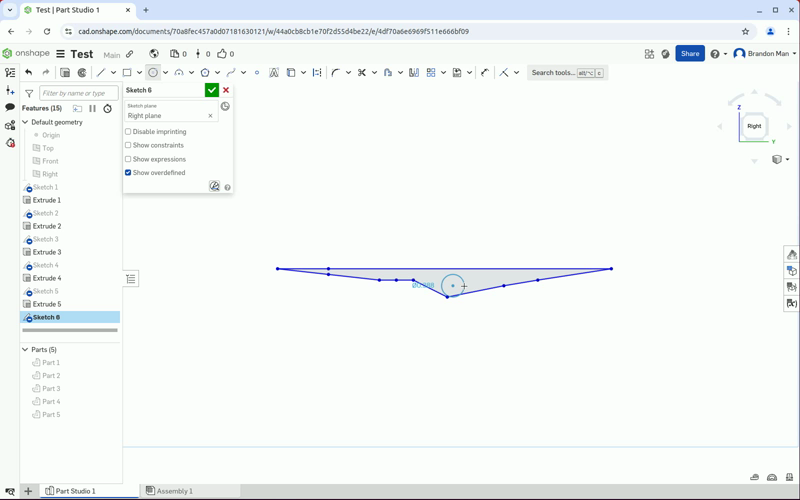
click(464, 285)
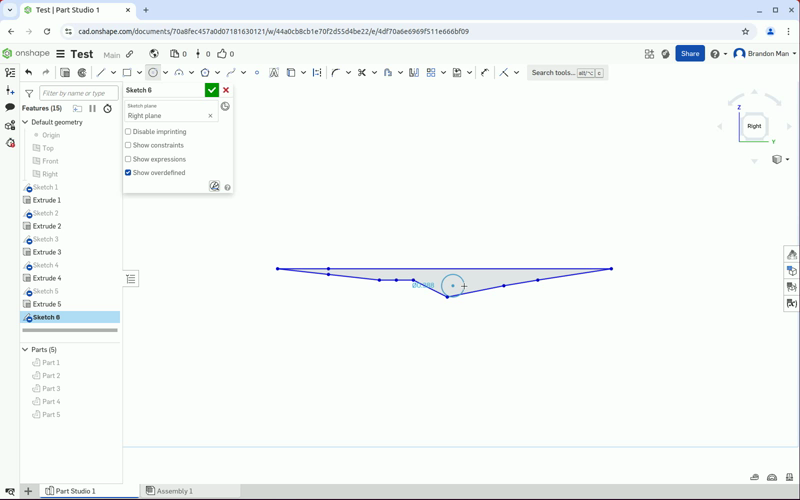
scroll(-6)
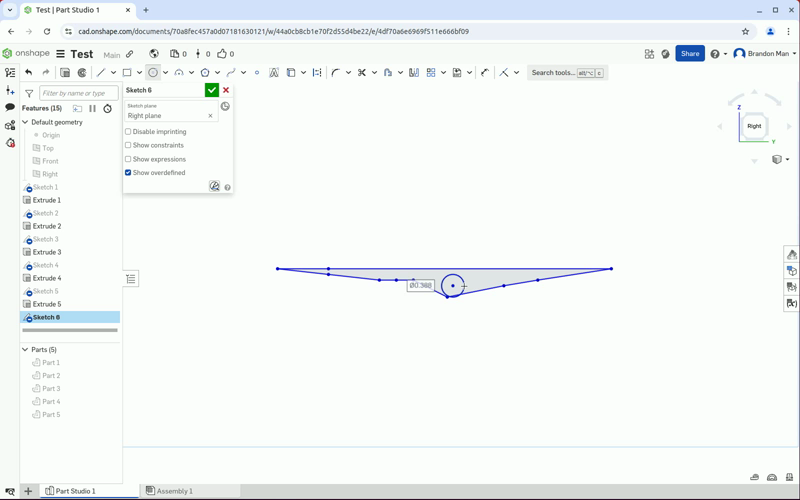
scroll(-6)
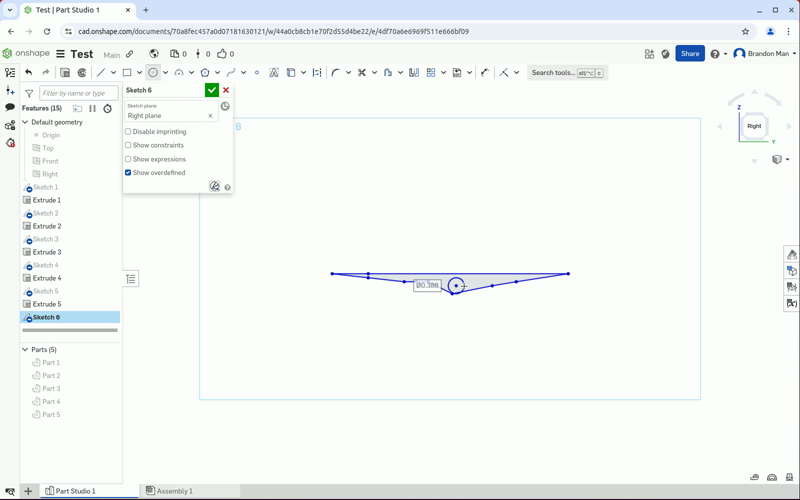
scroll(-6)
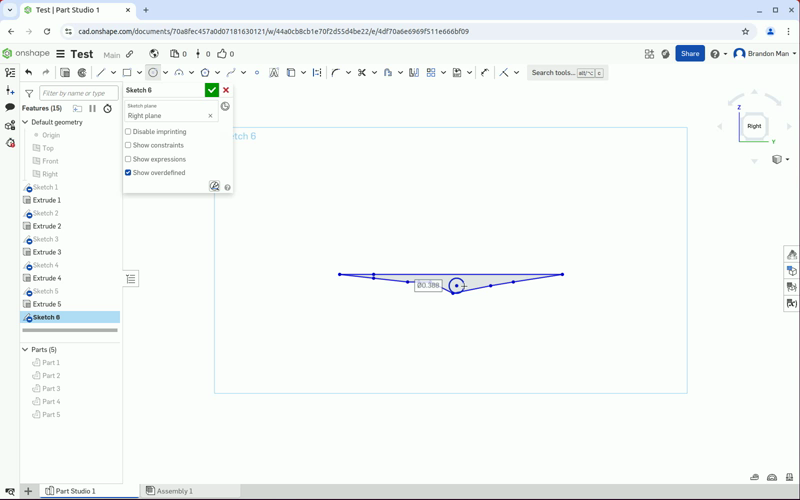
scroll(-6)
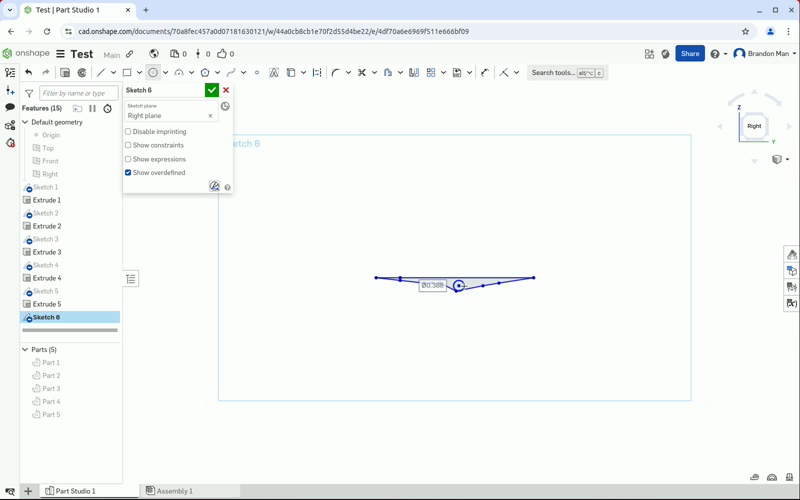
scroll(-6)
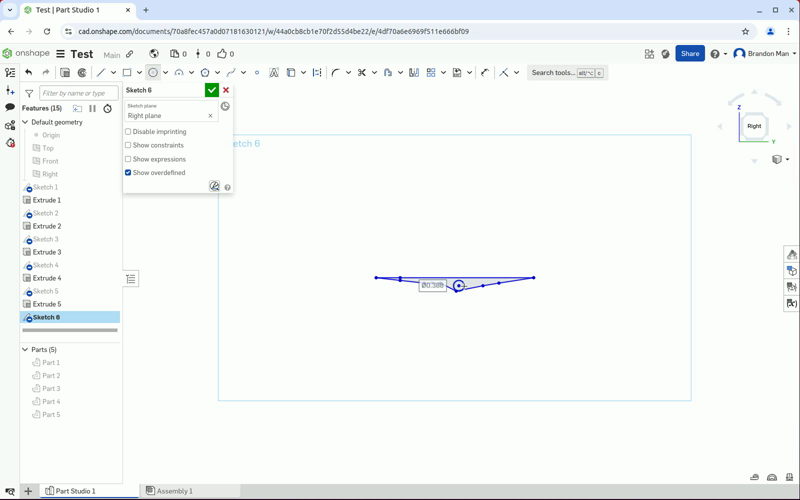
scroll(-6)
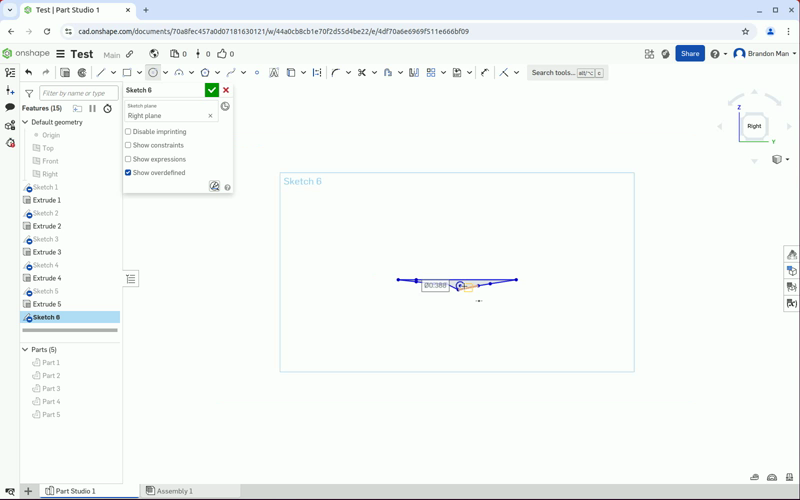
scroll(-6)
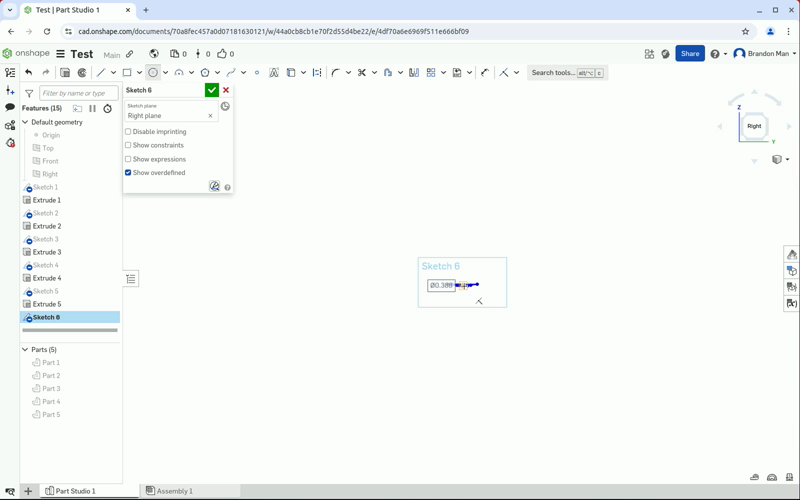
key(esc)
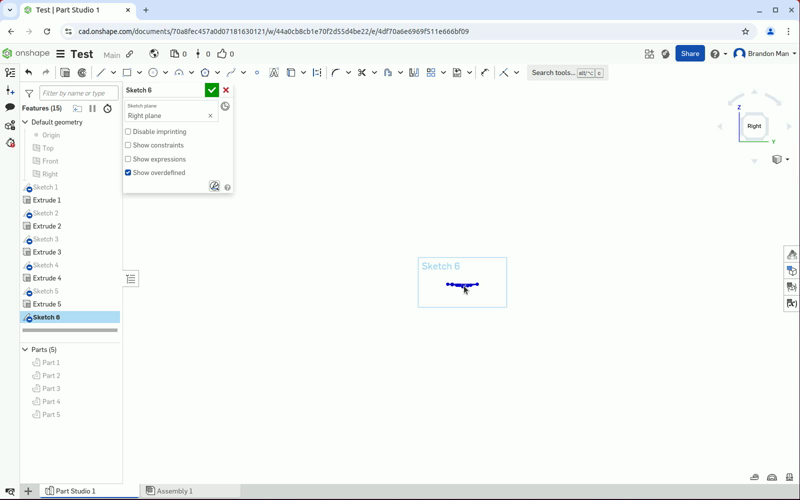
mouse_move(466, 284)
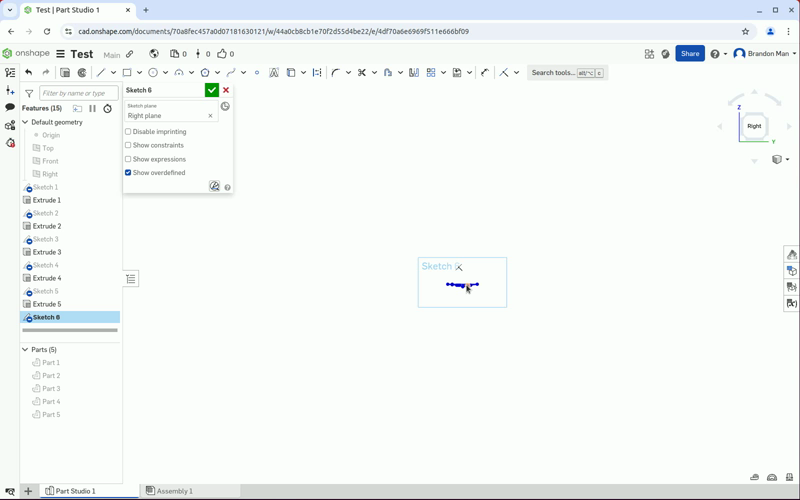
scroll(6)
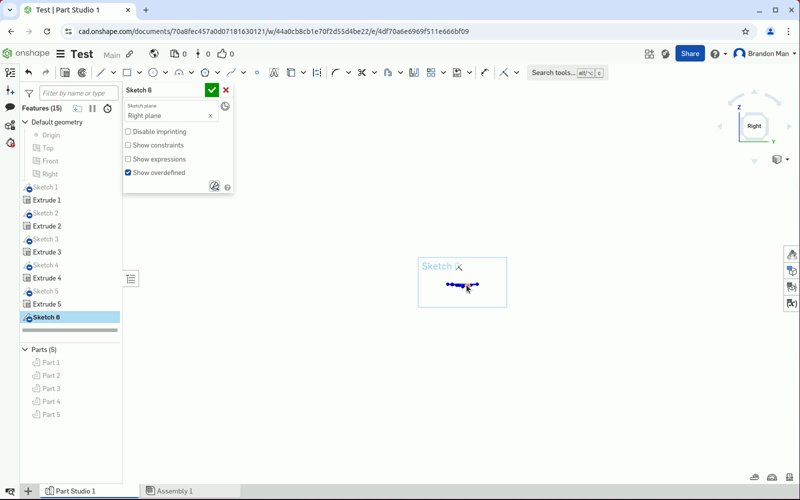
scroll(6)
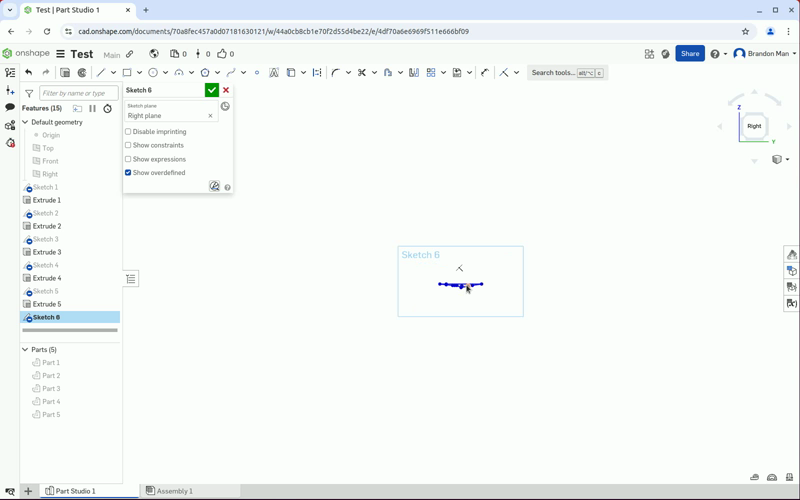
scroll(6)
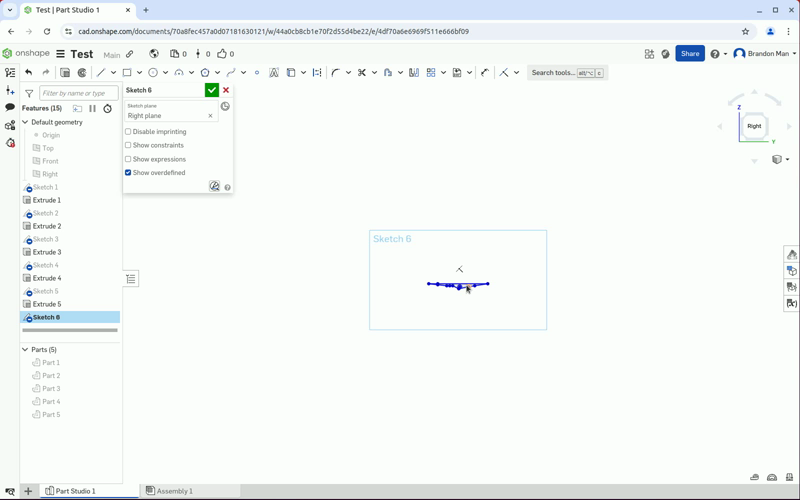
scroll(6)
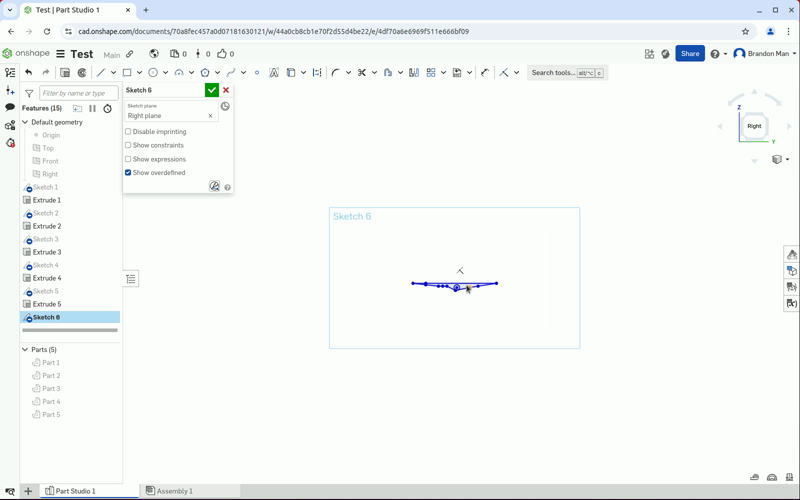
scroll(6)
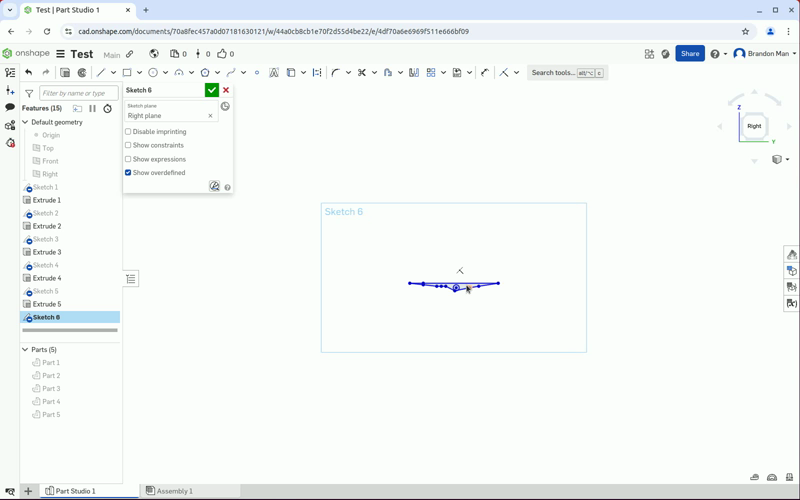
scroll(6)
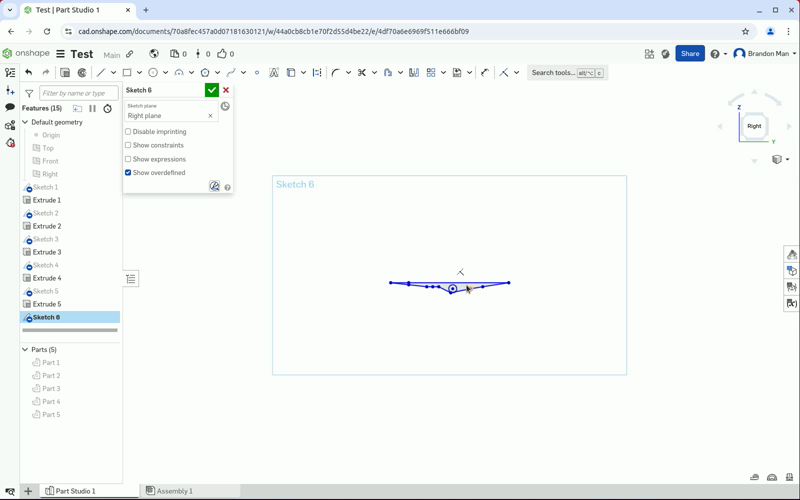
scroll(6)
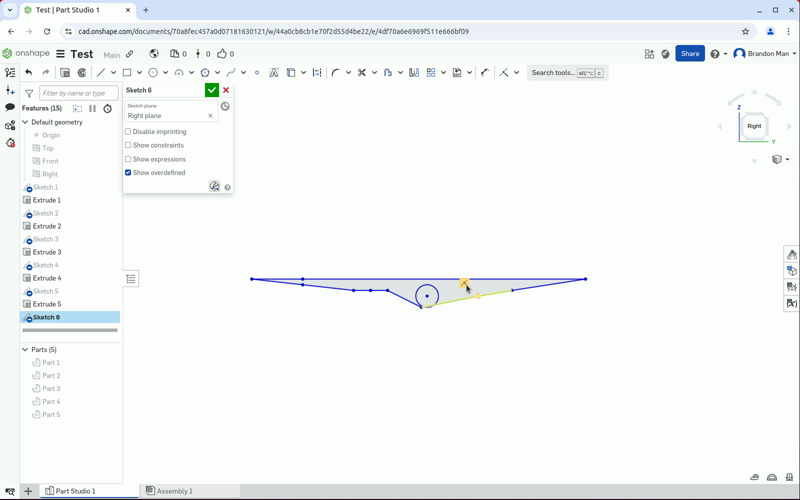
click(466, 284)
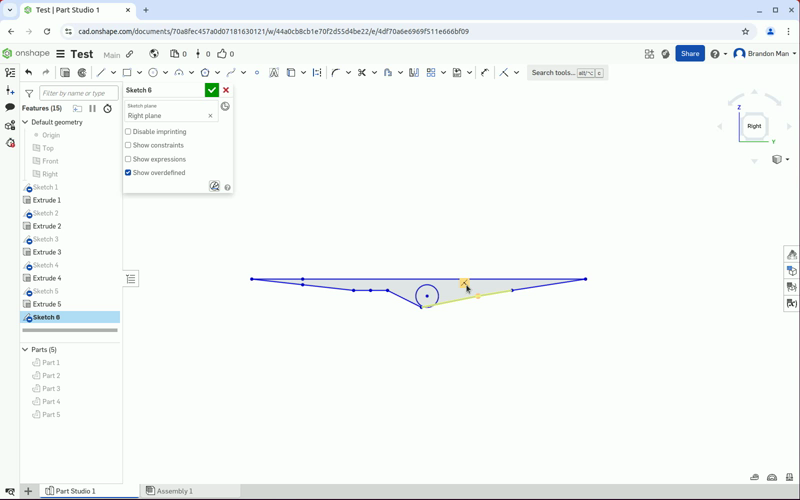
scroll(-6)
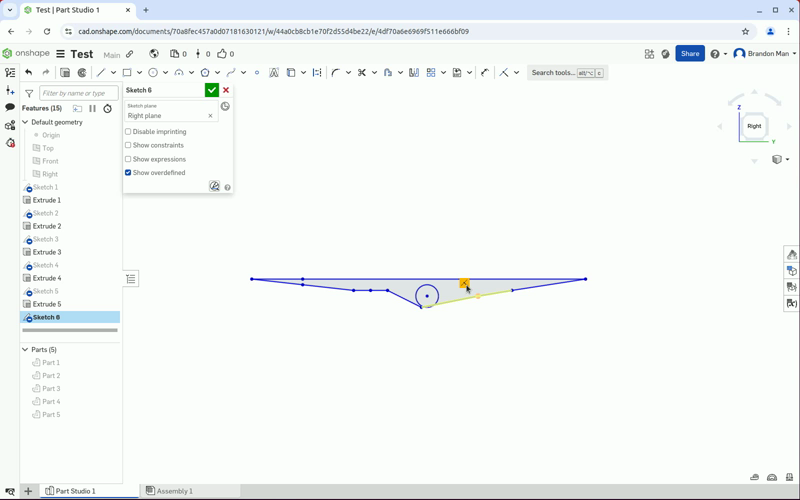
scroll(-6)
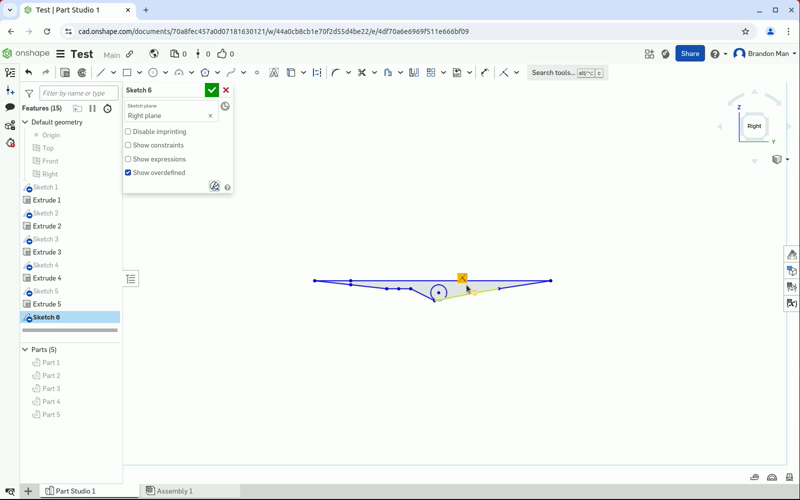
scroll(-6)
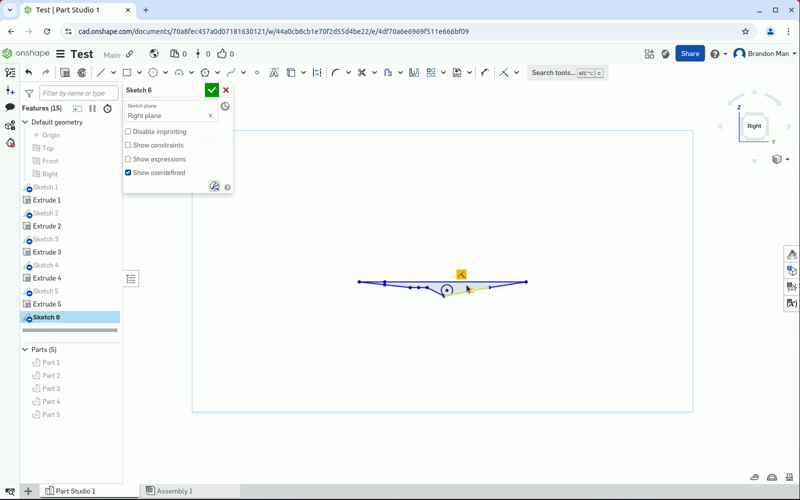
scroll(-6)
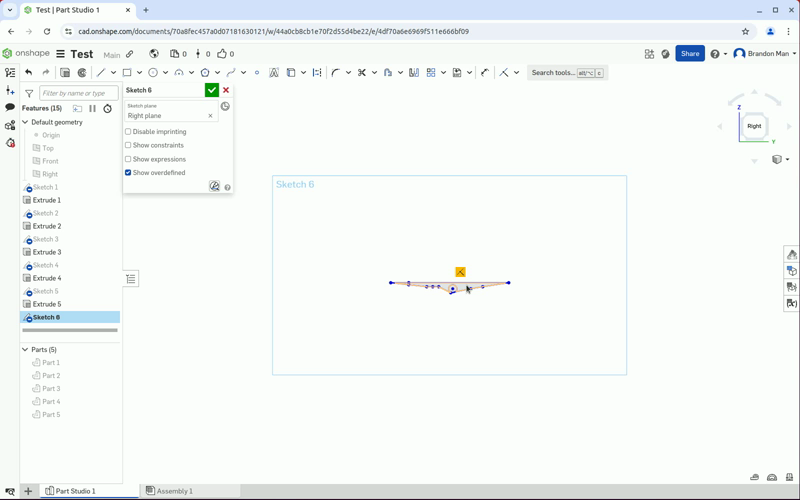
scroll(-6)
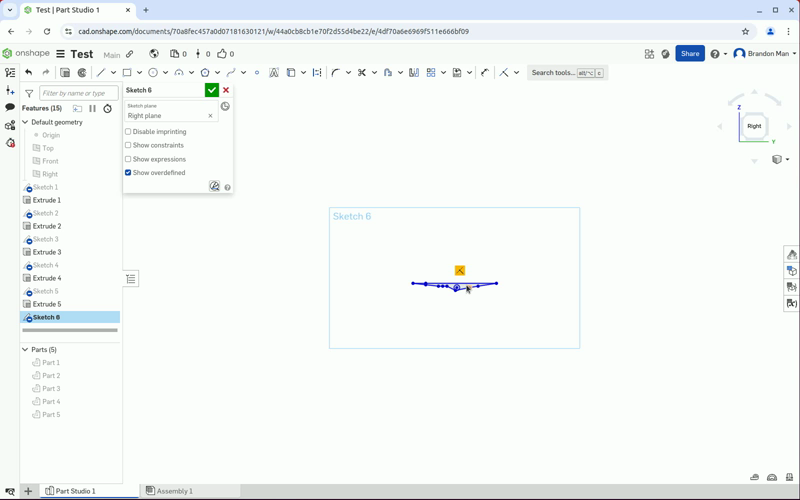
scroll(-6)
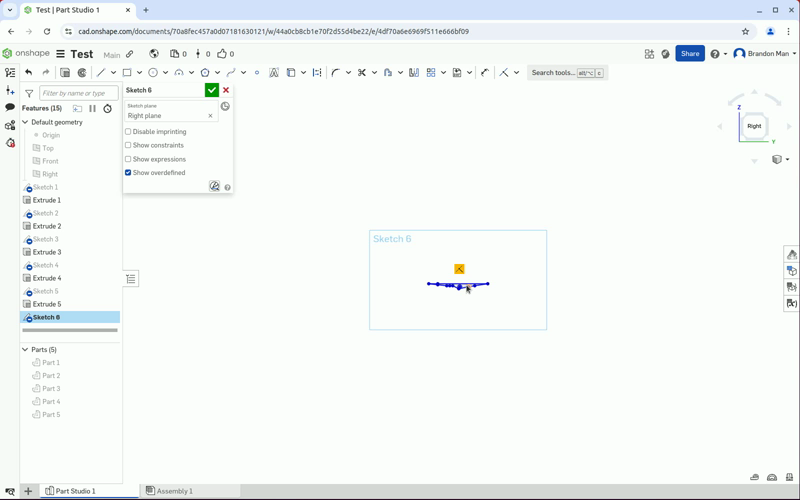
scroll(-6)
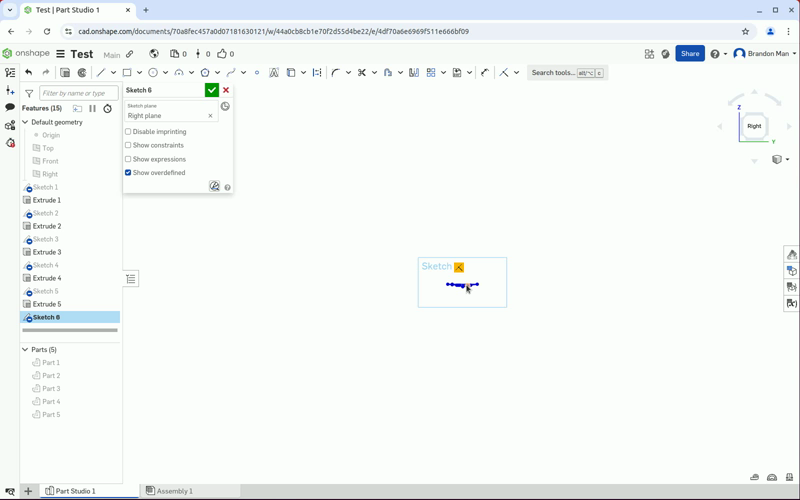
mouse_move(73, 352)
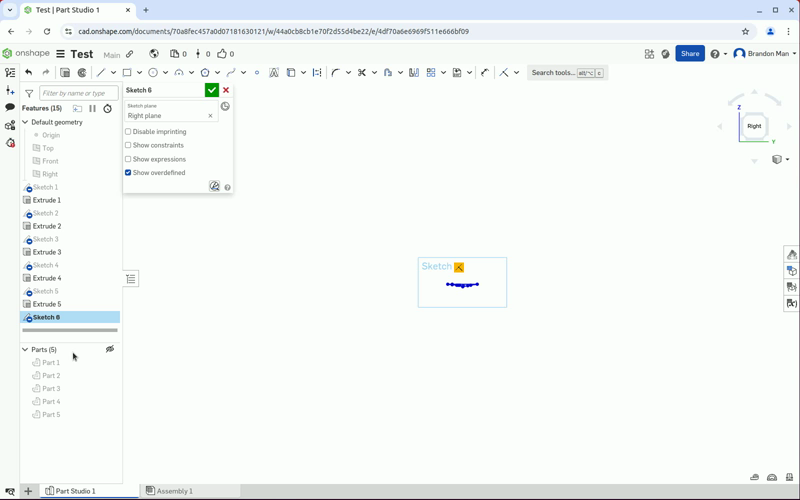
key(shift+y)
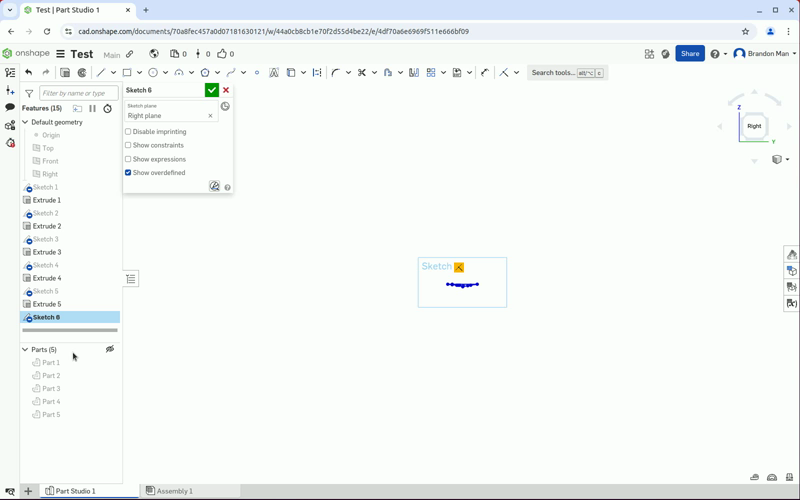
key(shift+e)
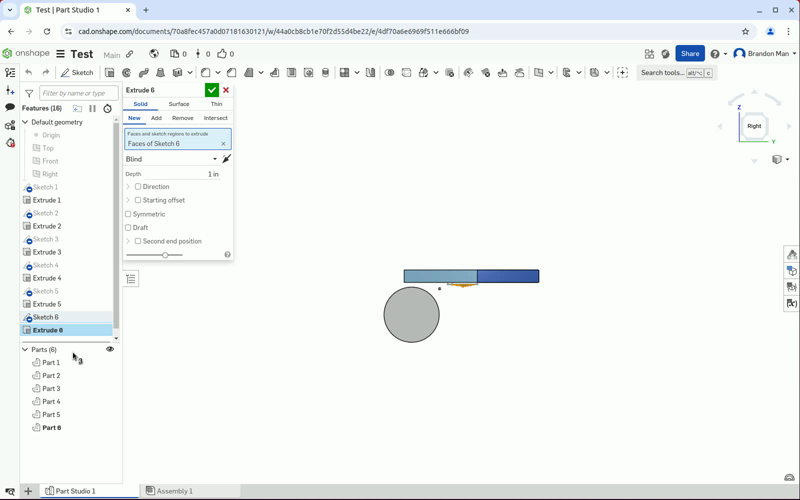
mouse_move(143, 106)
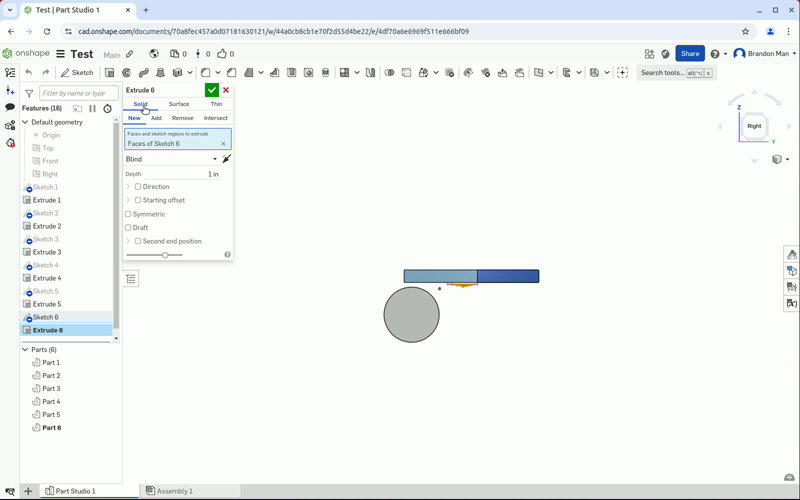
click(143, 106)
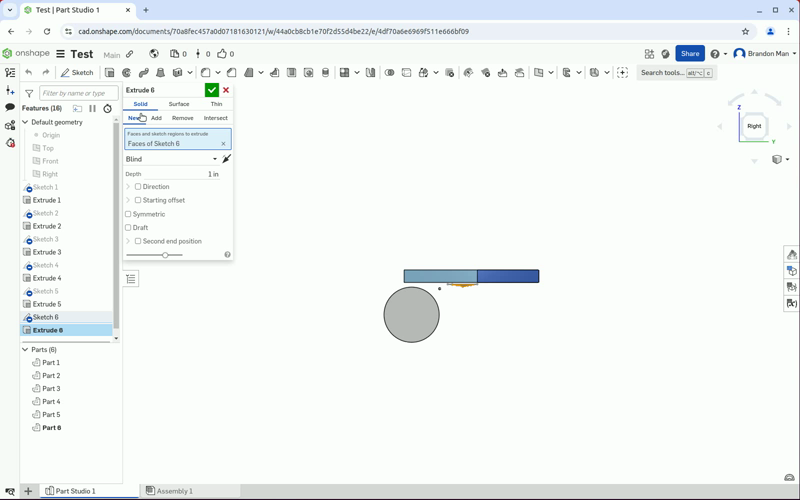
mouse_move(137, 120)
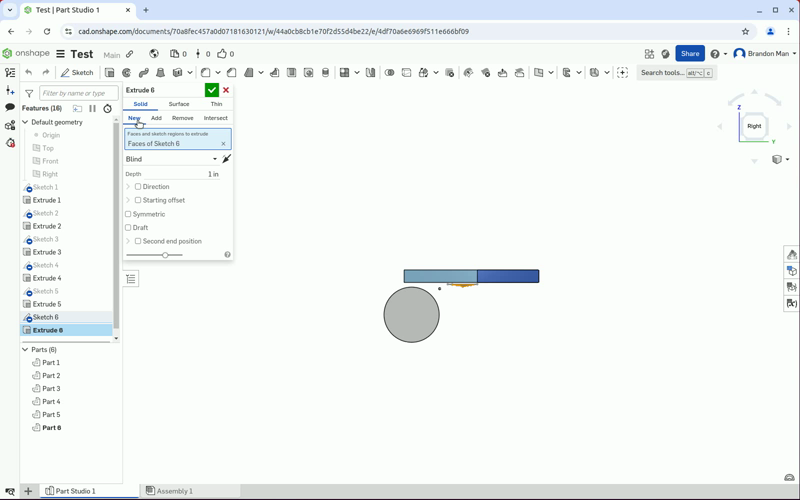
click(137, 120)
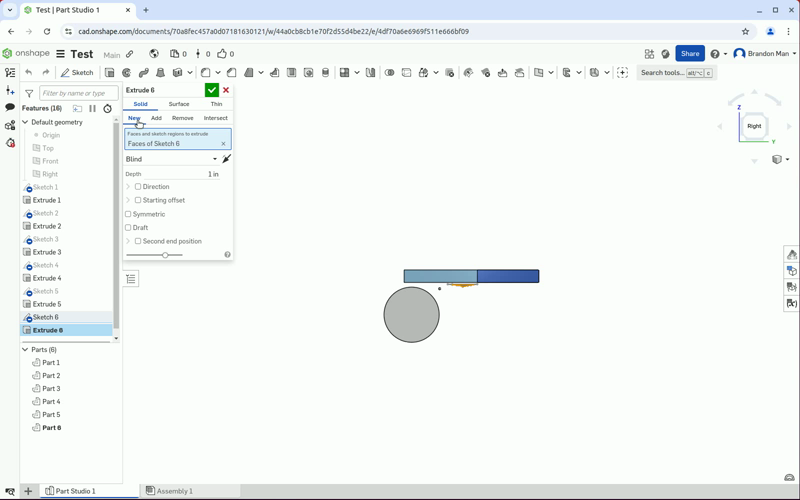
key(tab, 4)
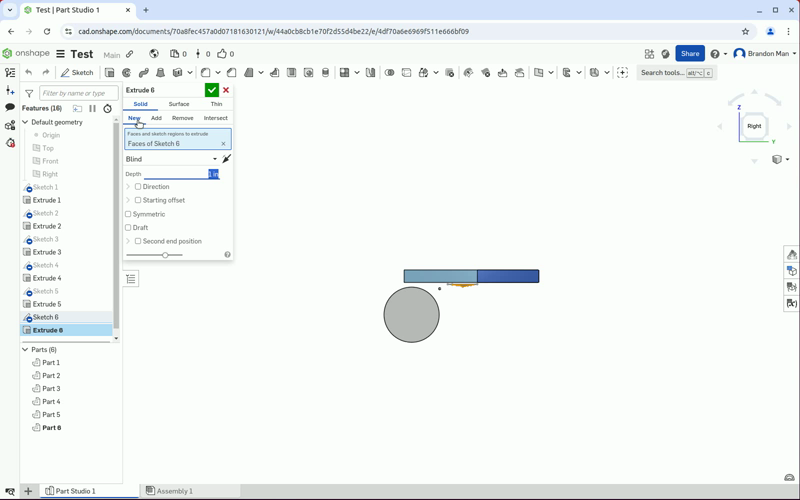
text(0.963)
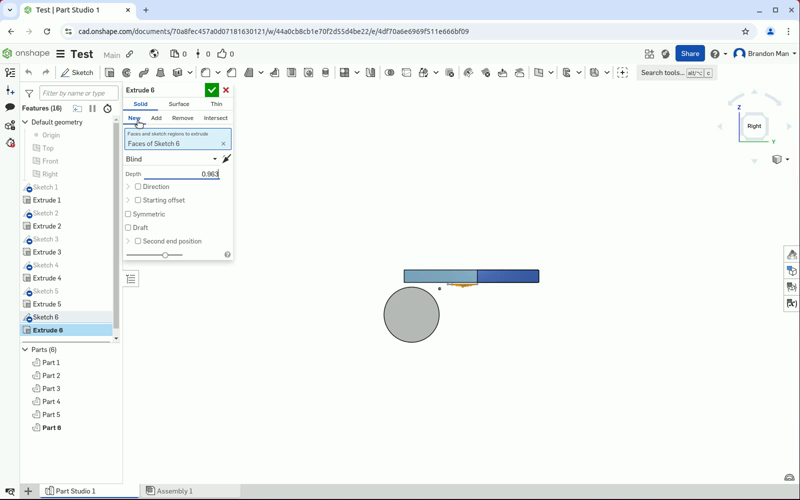
key(enter)
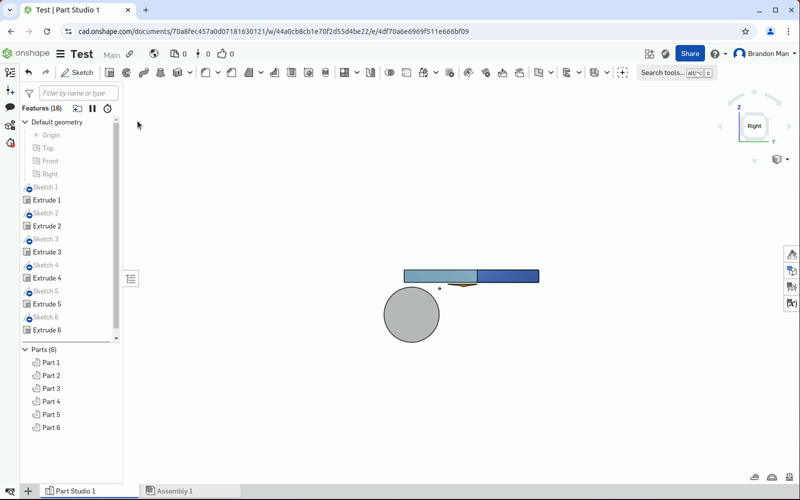
key(shift+h)
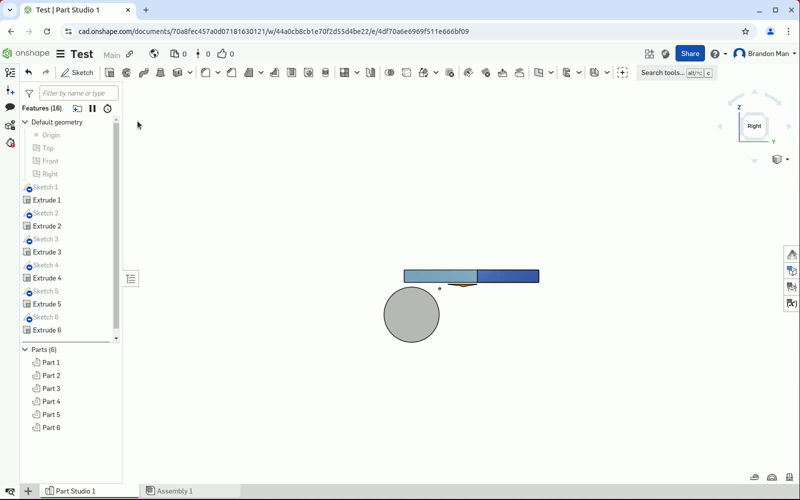
key(shift+h)
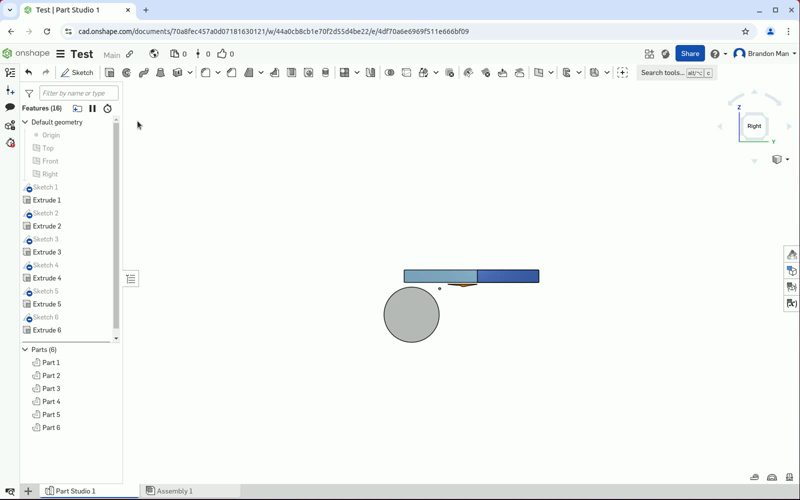
mouse_move(69, 189)
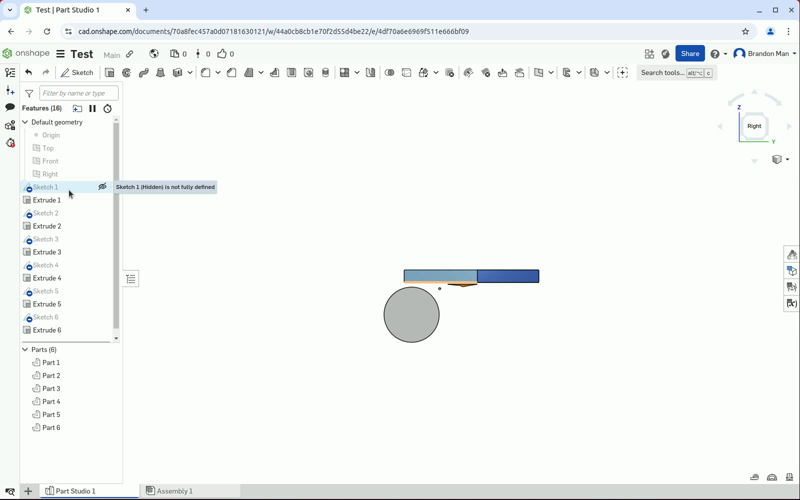
click(69, 189)
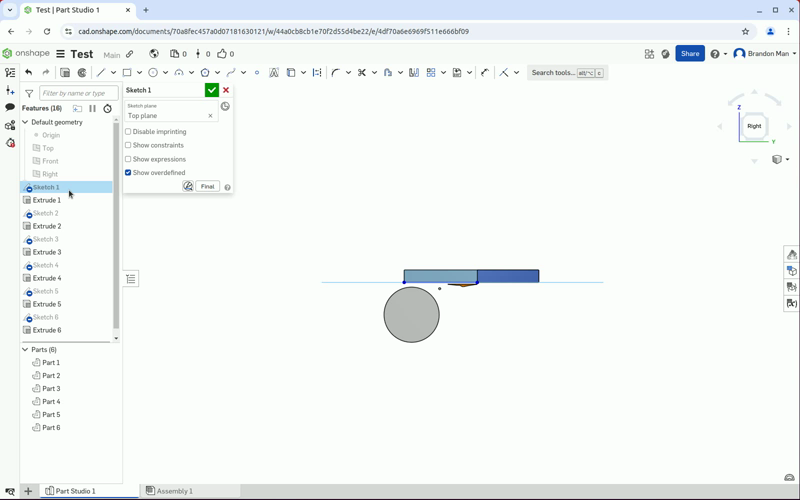
mouse_move(229, 92)
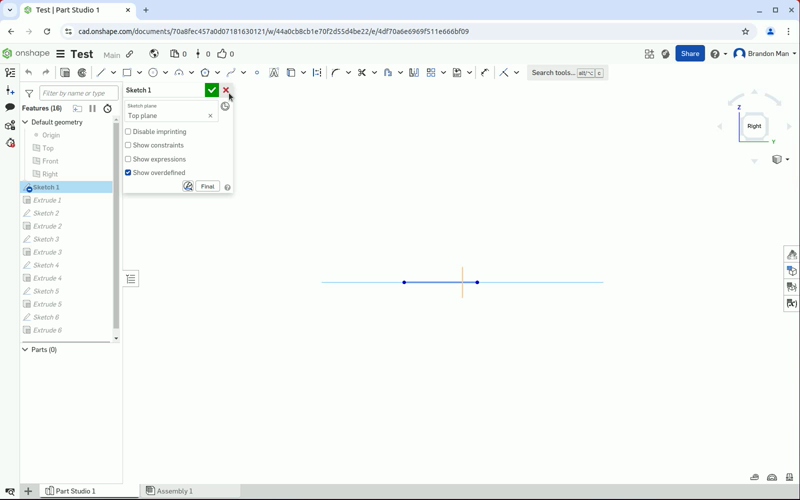
click(229, 92)
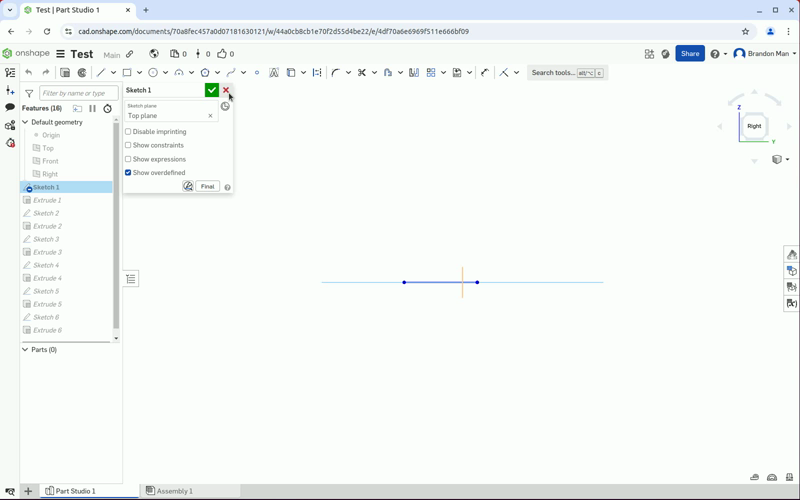
key(shift+s)
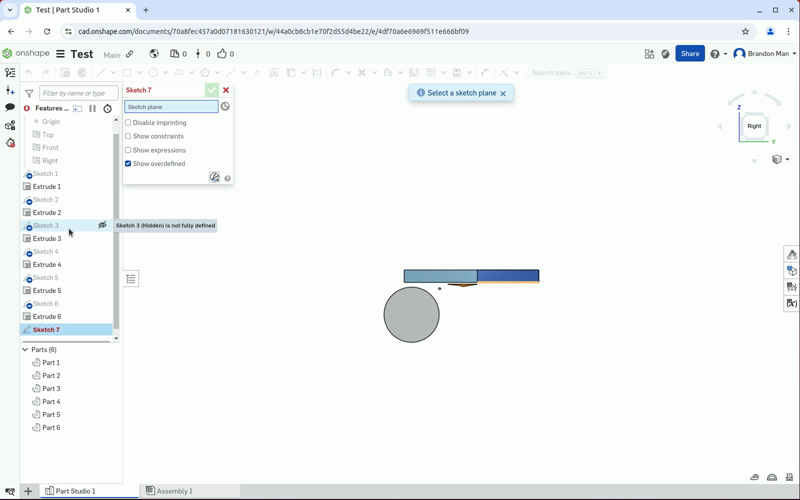
scroll(3)
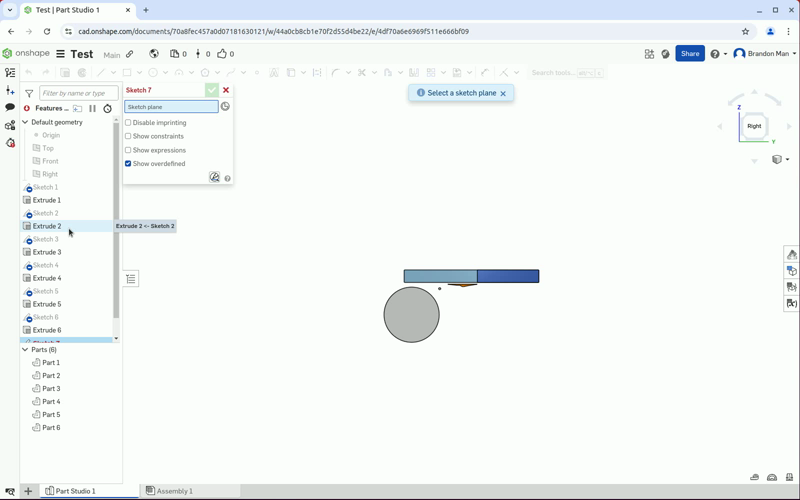
mouse_move(69, 176)
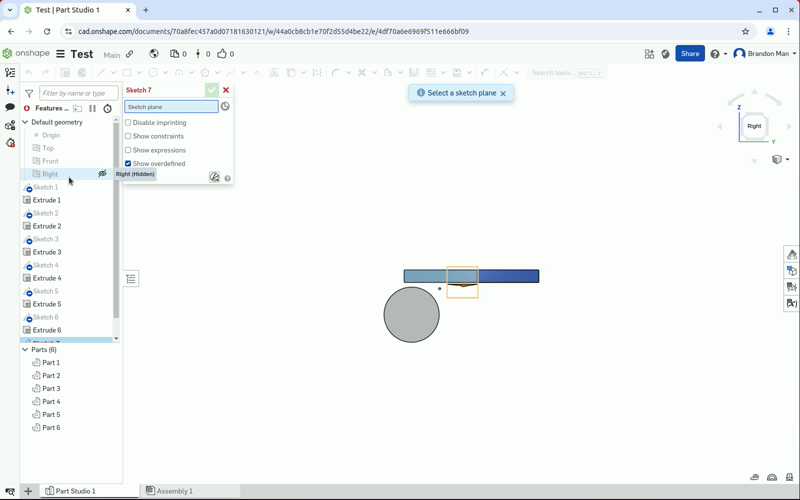
click(69, 176)
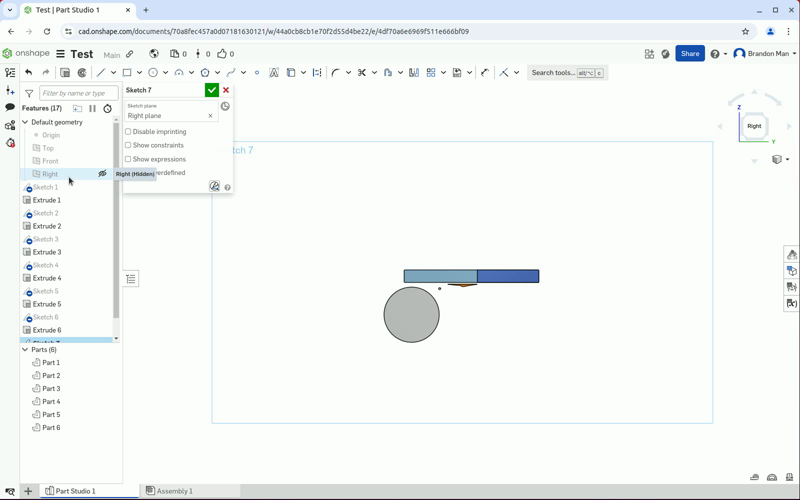
mouse_move(73, 352)
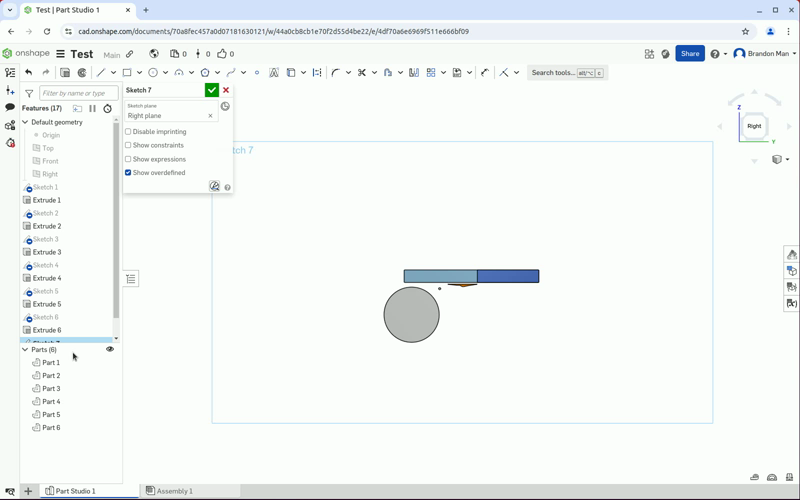
key(y)
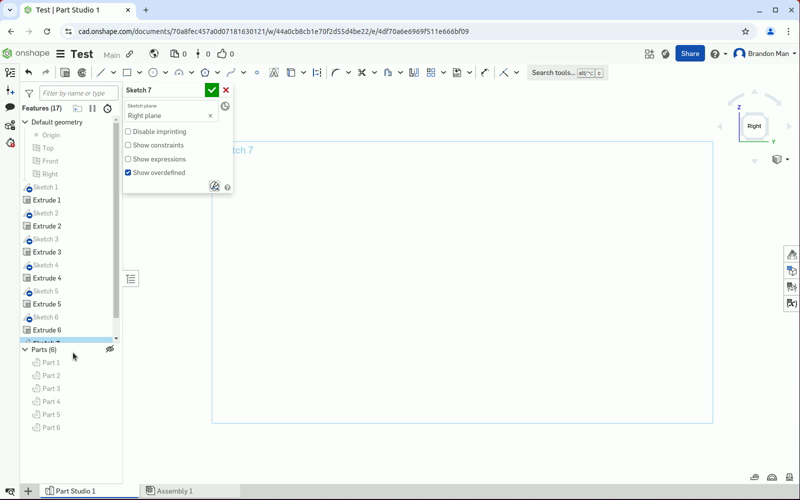
key(l)
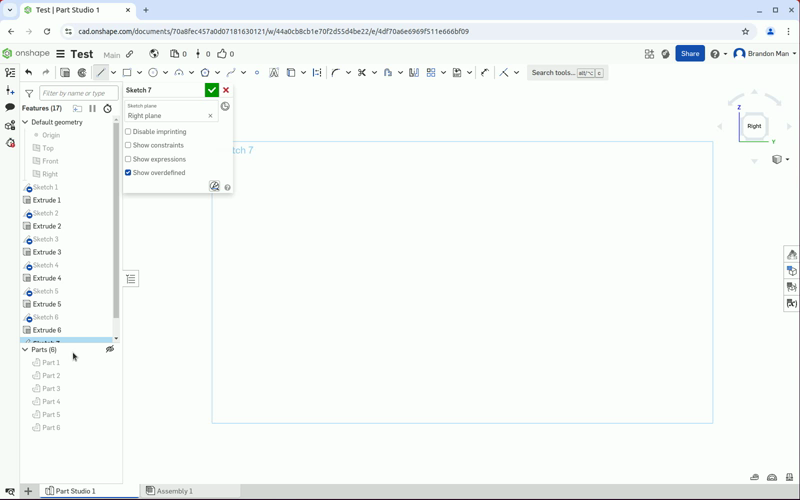
key_down(shift)
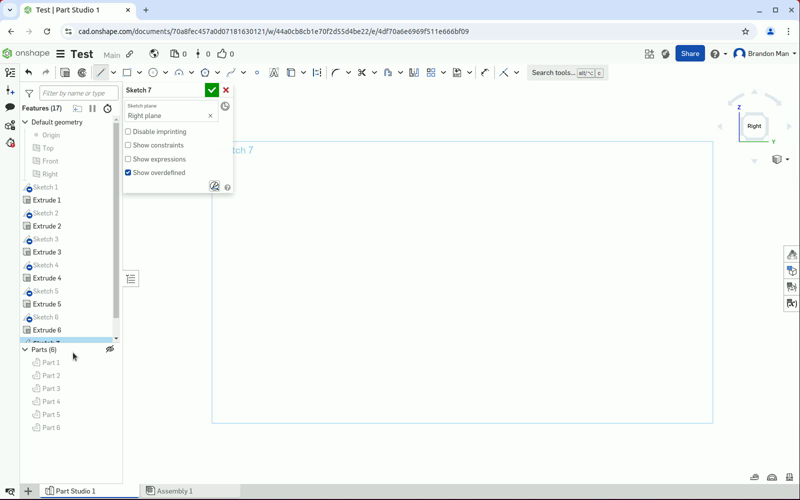
mouse_move(474, 308)
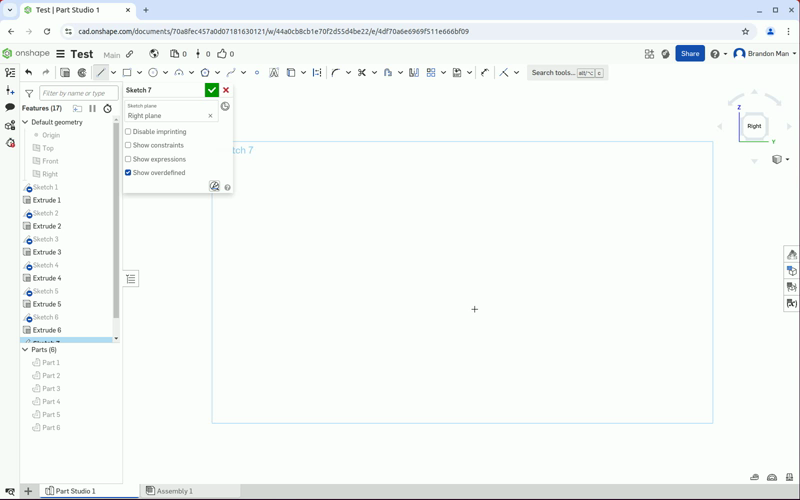
click(474, 308)
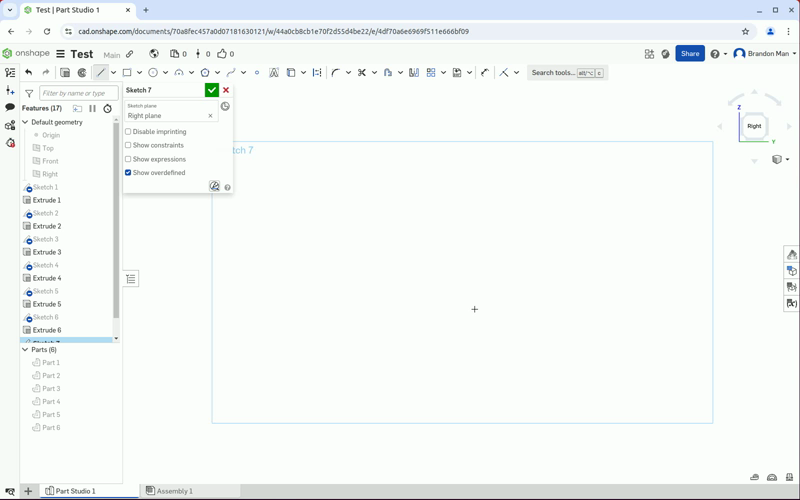
key_up(shift)
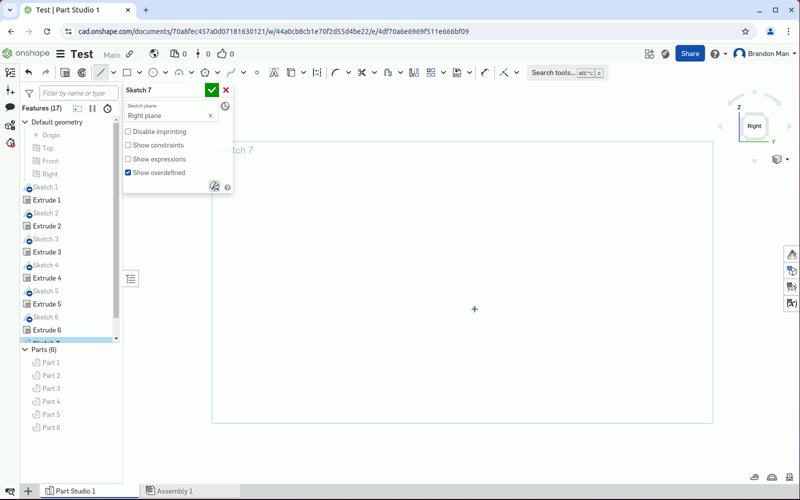
key_down(shift)
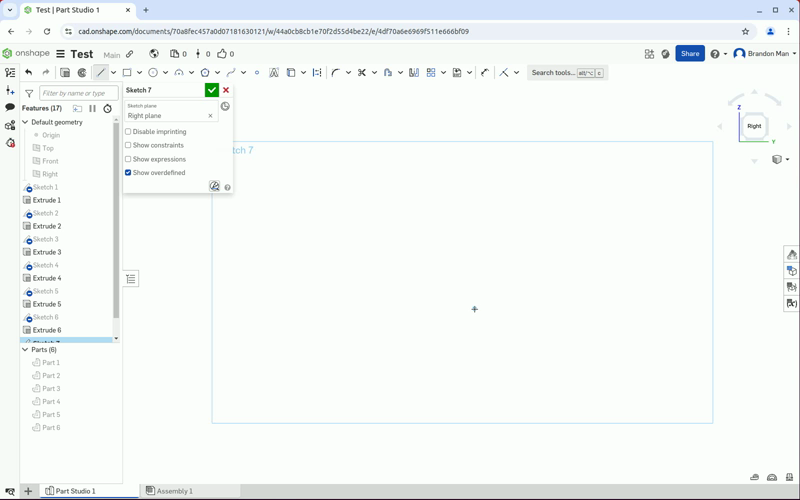
mouse_move(504, 308)
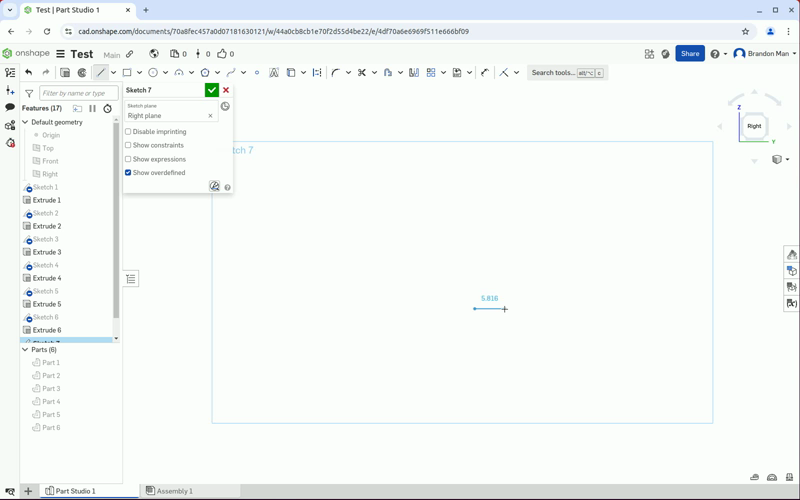
mouse_move(506, 308)
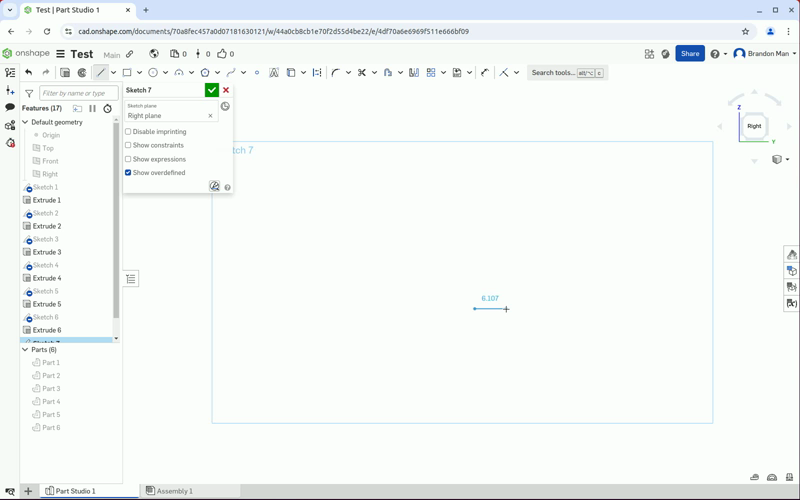
click(506, 308)
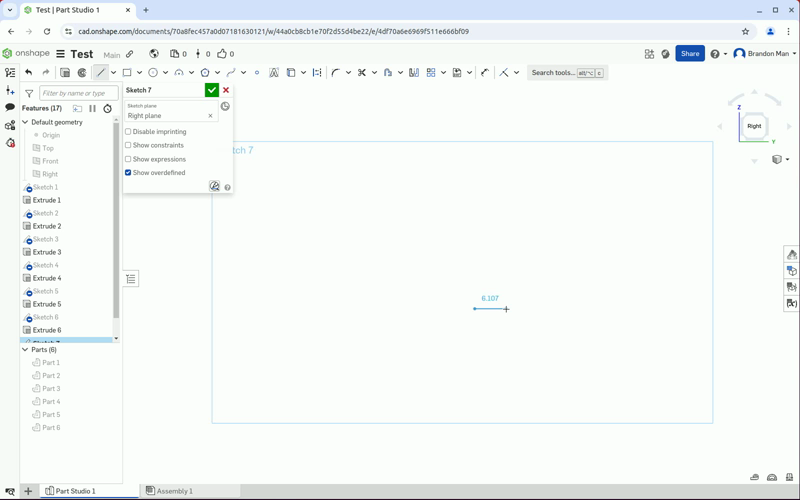
key_up(shift)
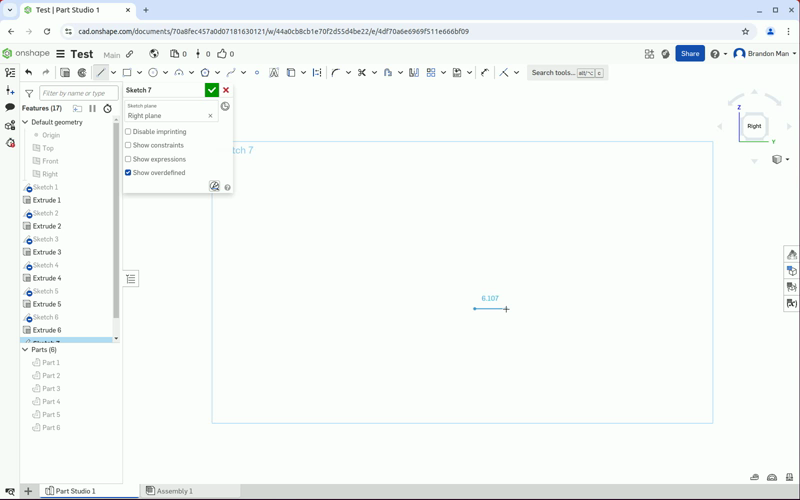
key_down(shift)
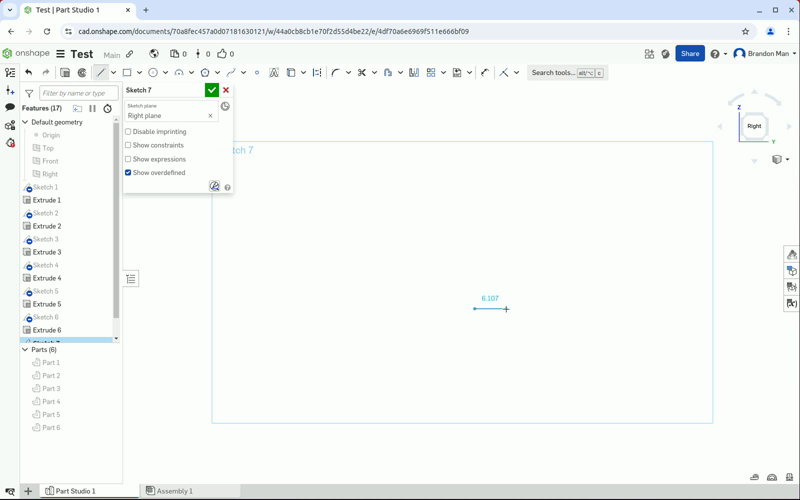
mouse_move(536, 308)
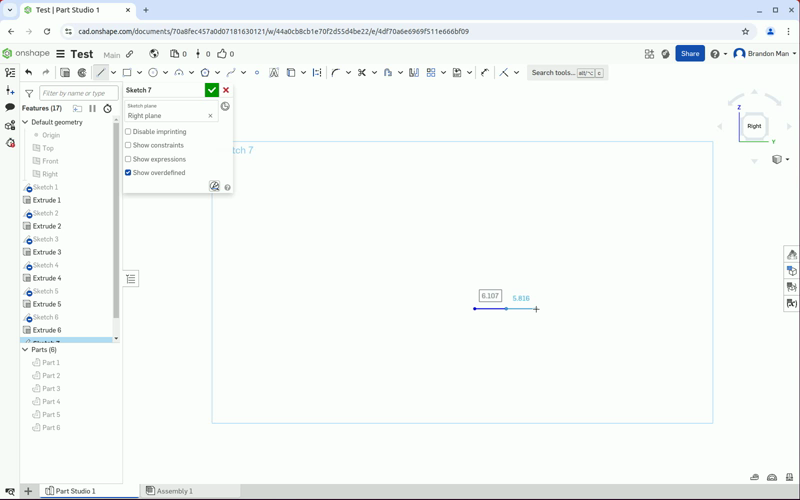
mouse_move(506, 302)
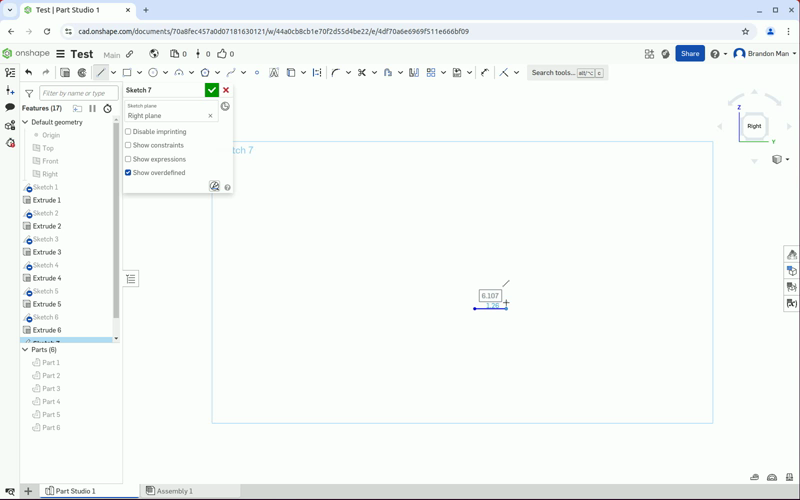
scroll(6)
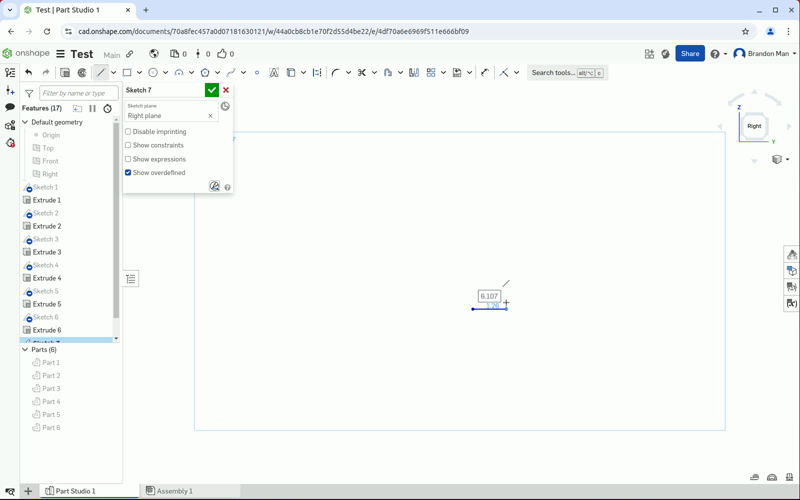
scroll(6)
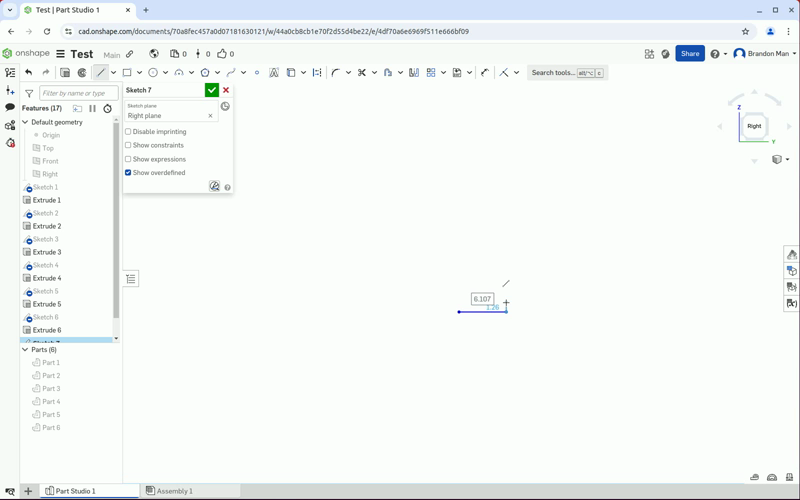
scroll(6)
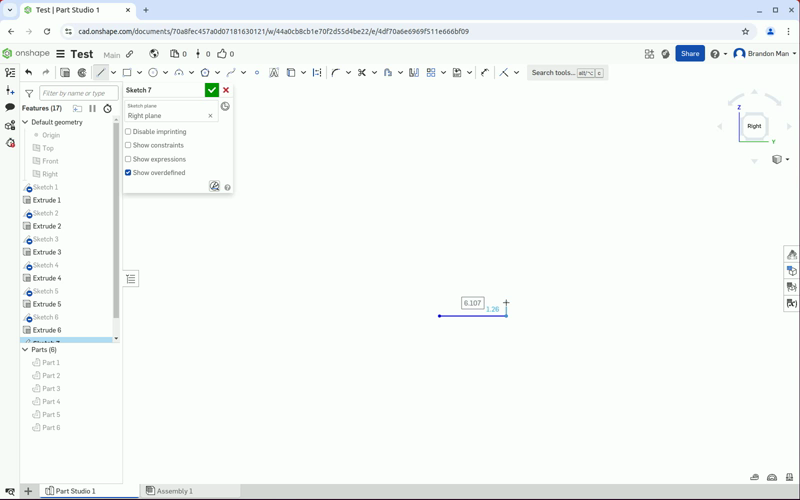
scroll(6)
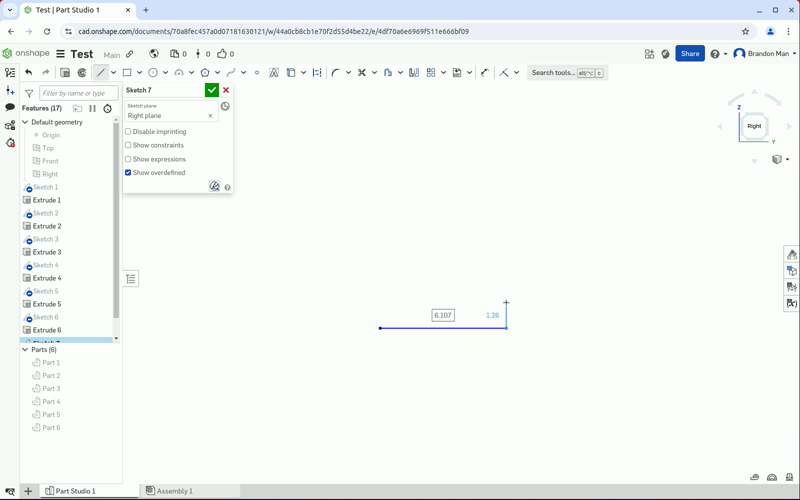
scroll(6)
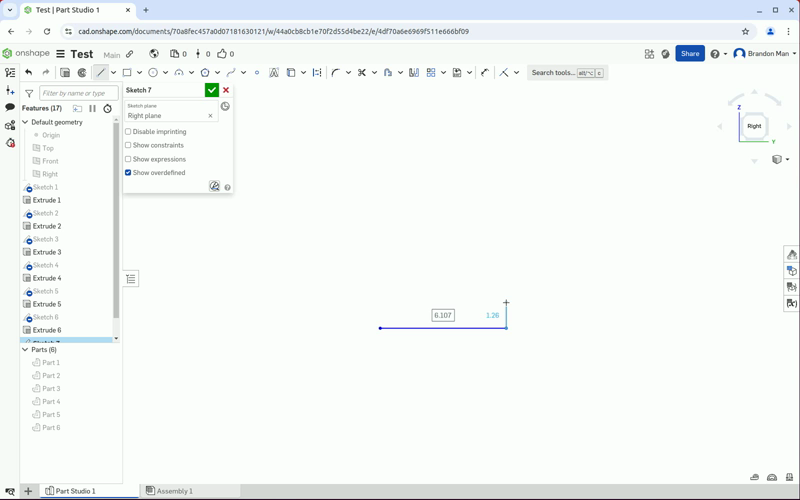
scroll(6)
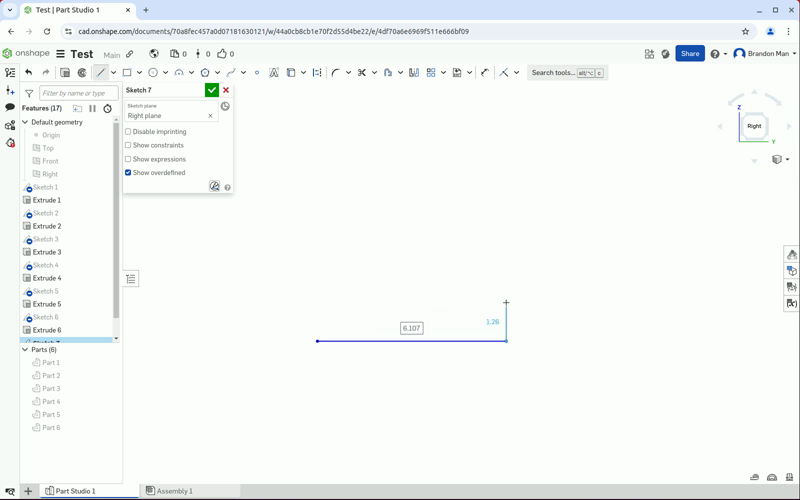
scroll(6)
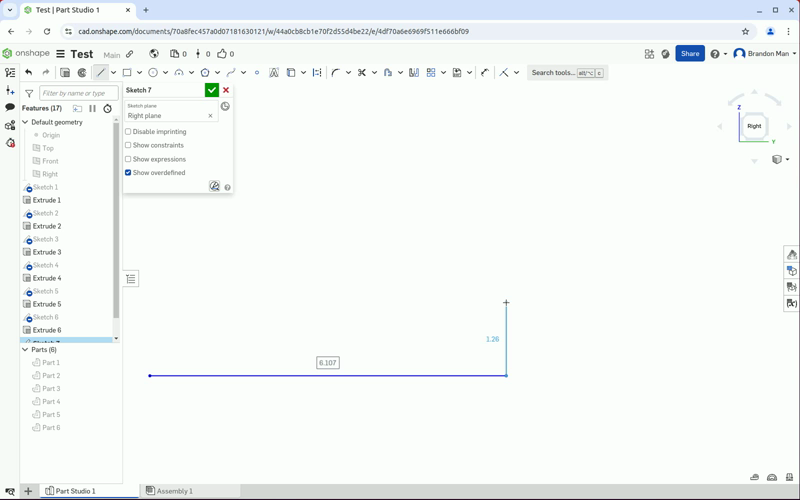
click(506, 302)
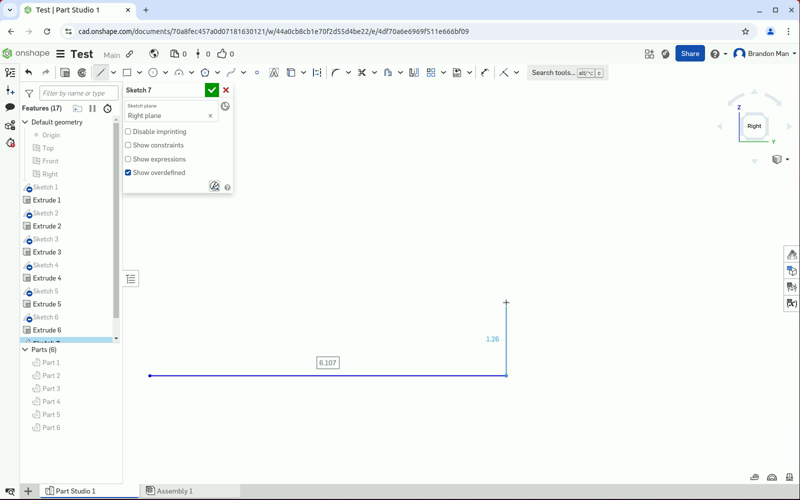
scroll(-6)
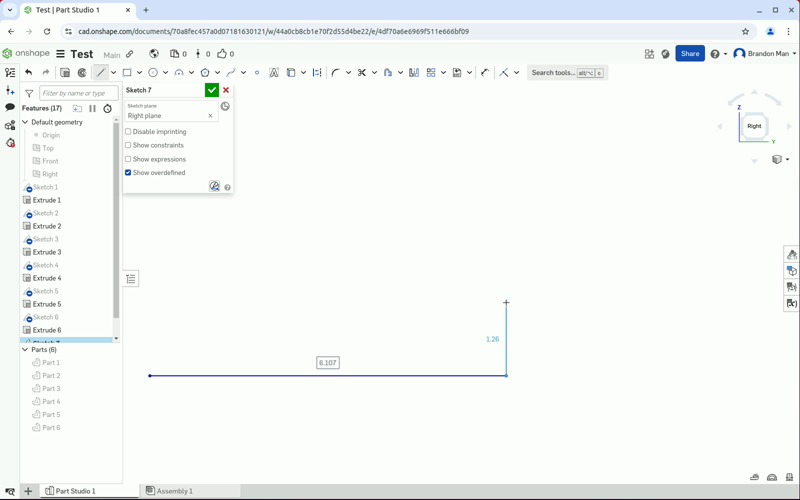
scroll(-6)
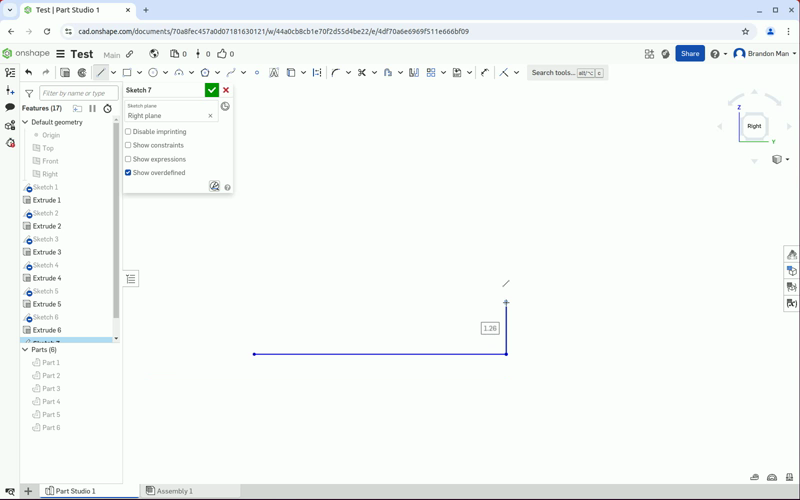
scroll(-6)
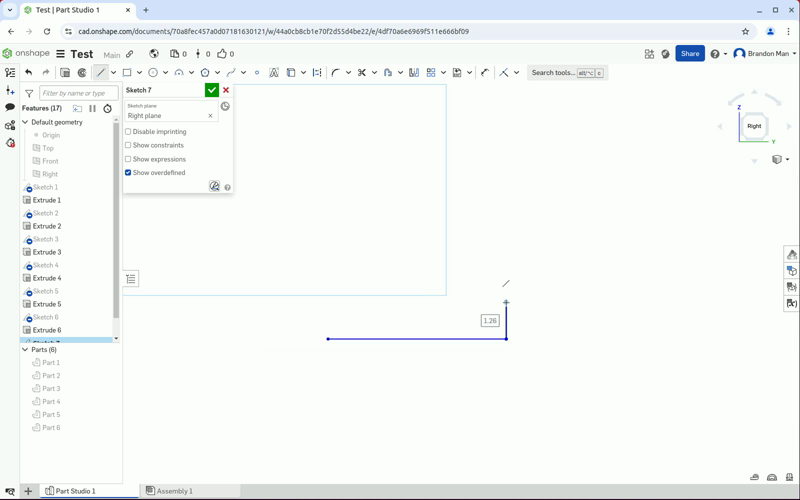
scroll(-6)
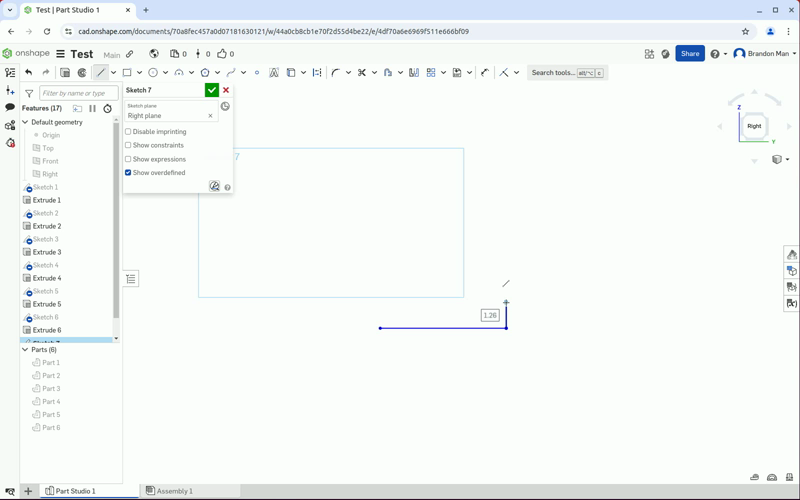
scroll(-6)
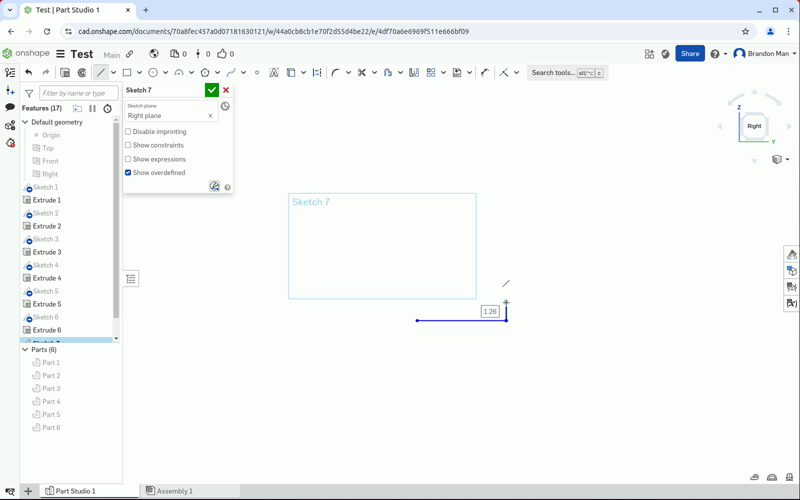
scroll(-6)
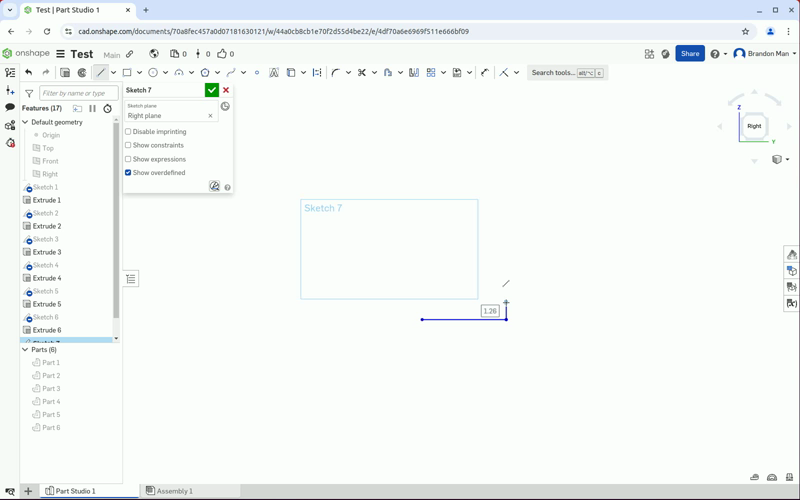
scroll(-6)
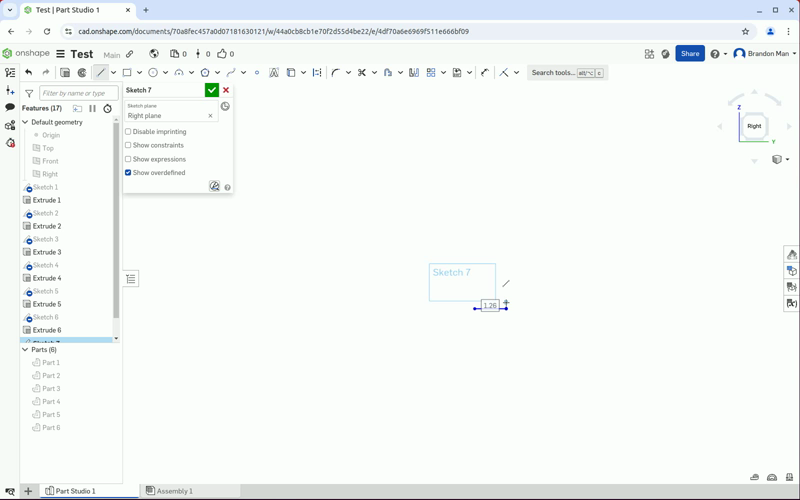
key_up(shift)
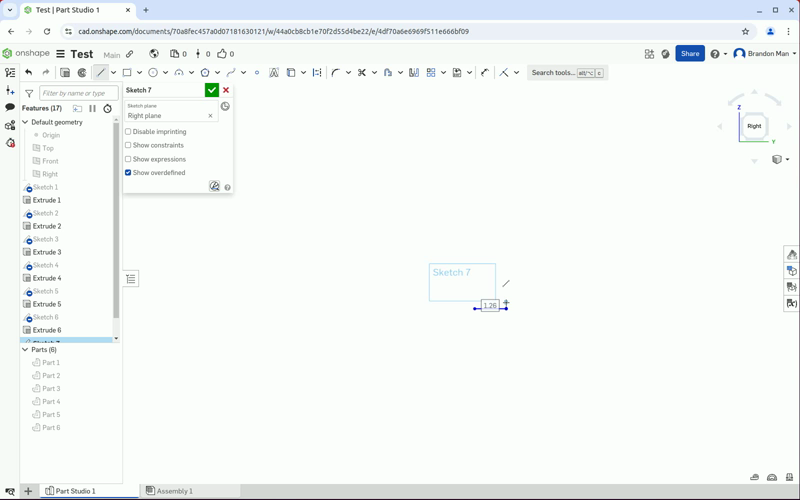
key_down(shift)
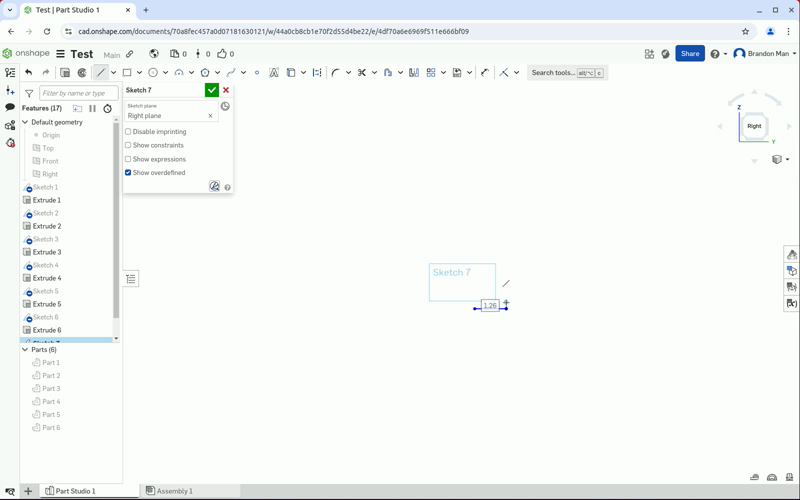
mouse_move(536, 302)
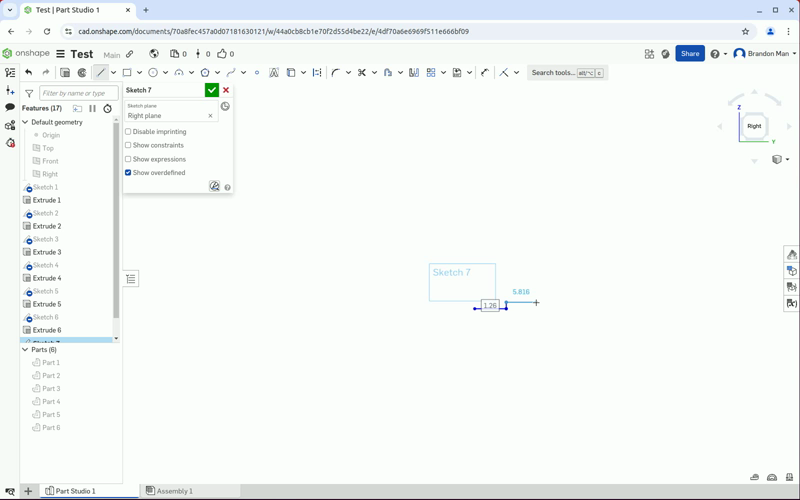
mouse_move(474, 302)
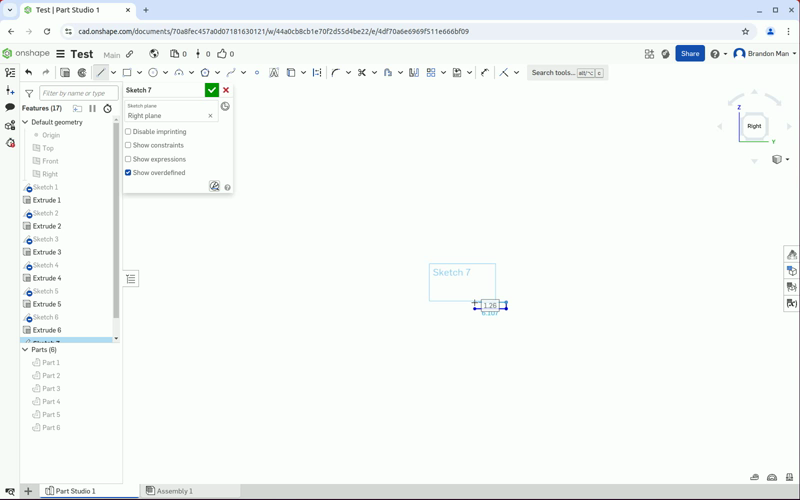
click(474, 302)
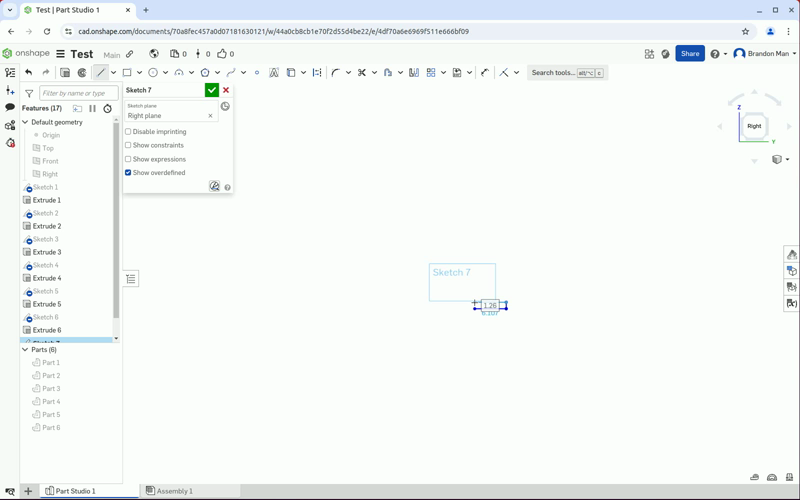
key_up(shift)
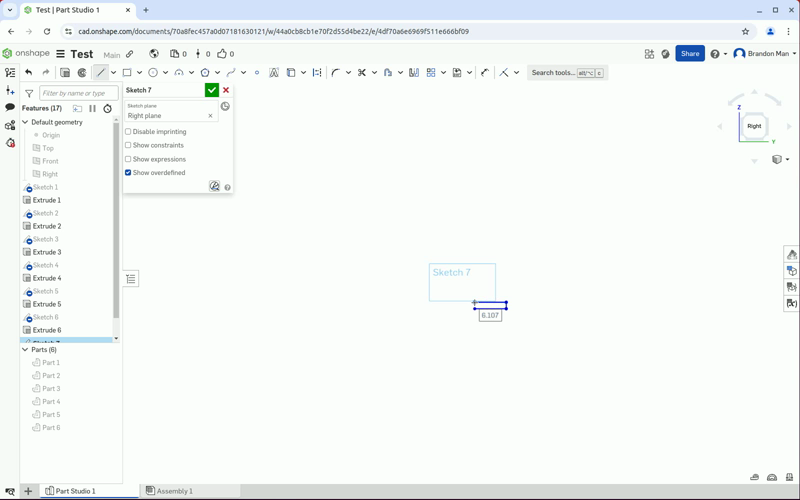
mouse_move(504, 302)
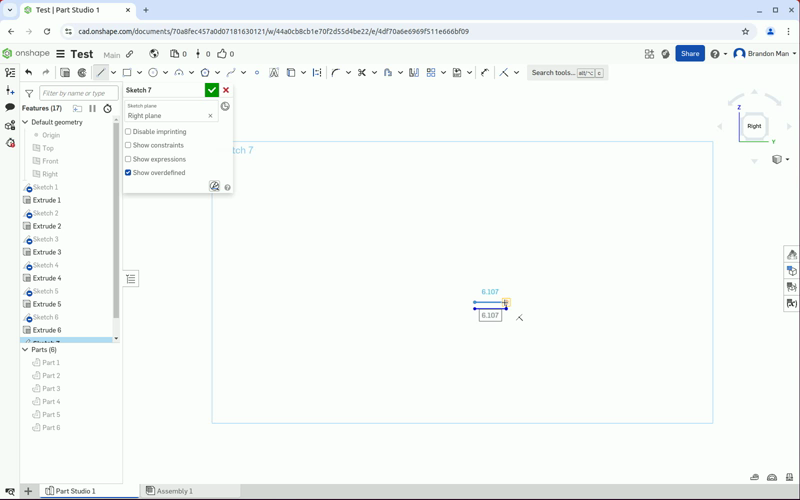
key_down(shift)
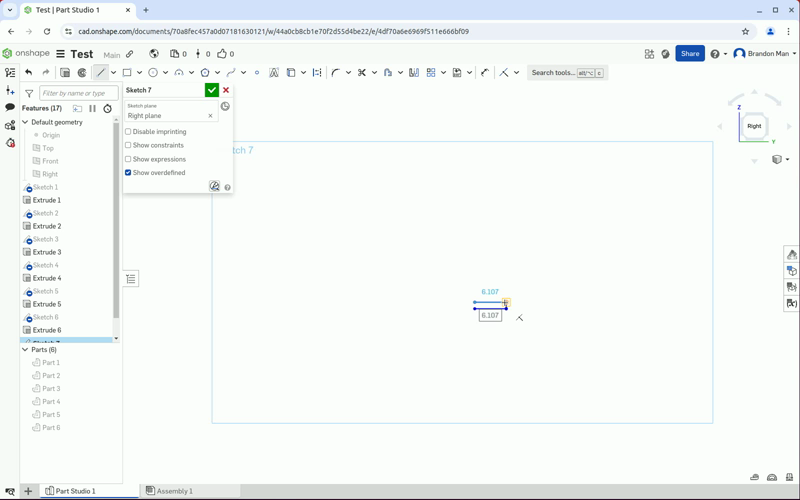
mouse_move(474, 308)
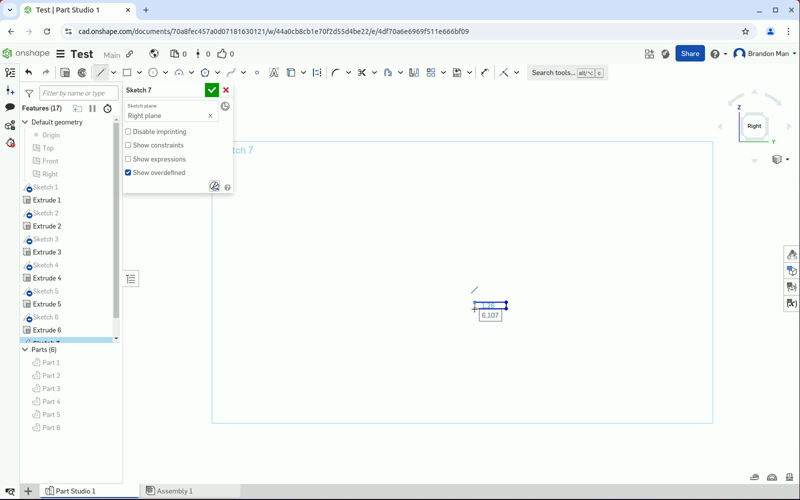
scroll(6)
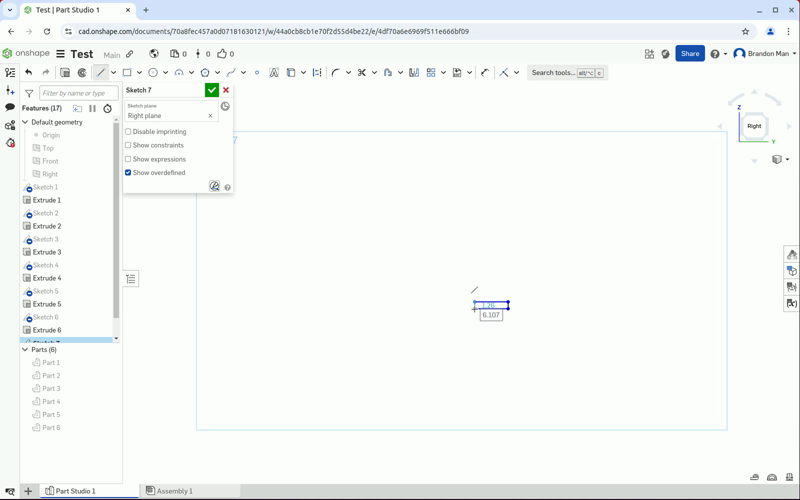
scroll(6)
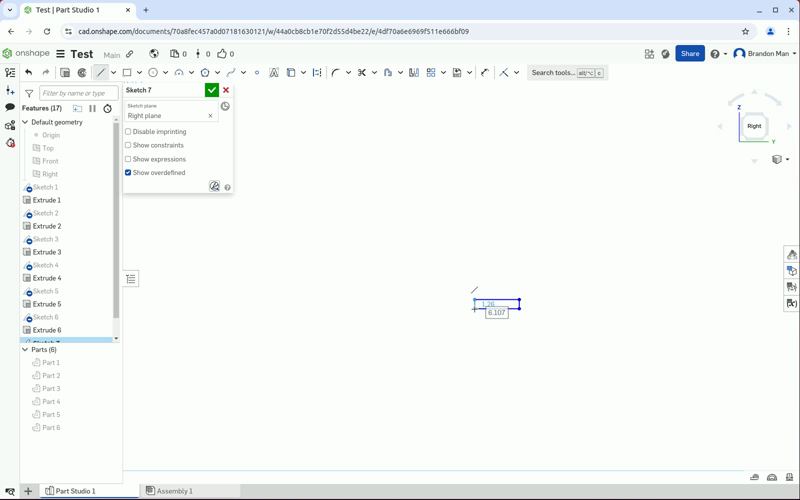
scroll(6)
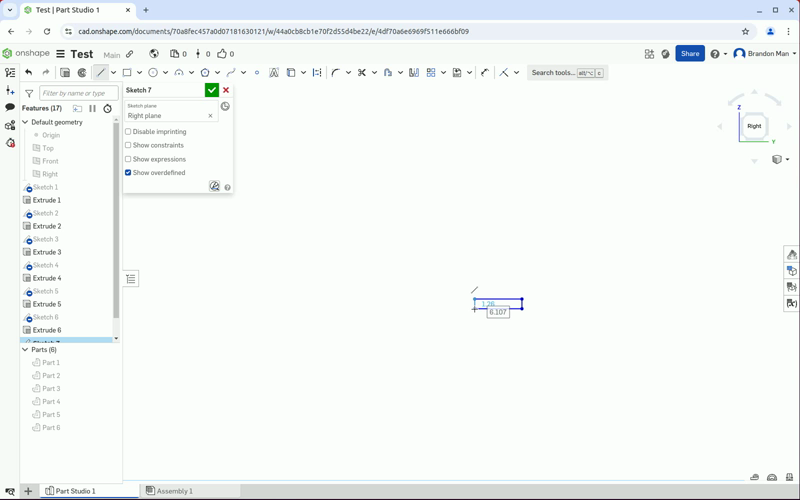
scroll(6)
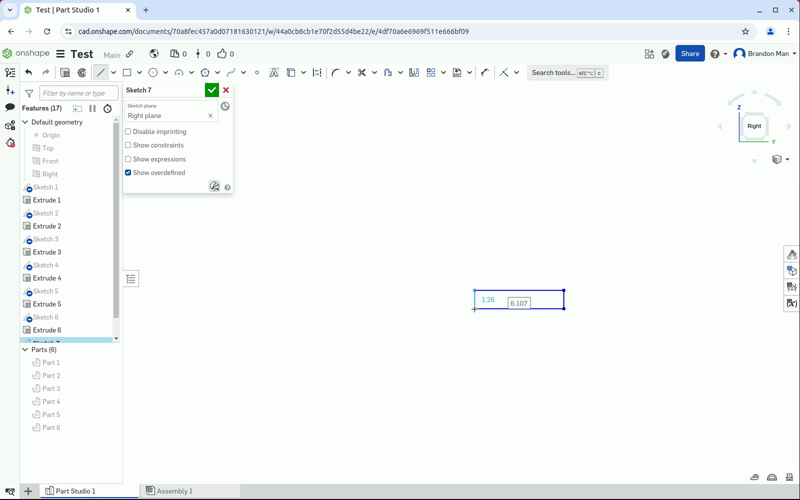
scroll(6)
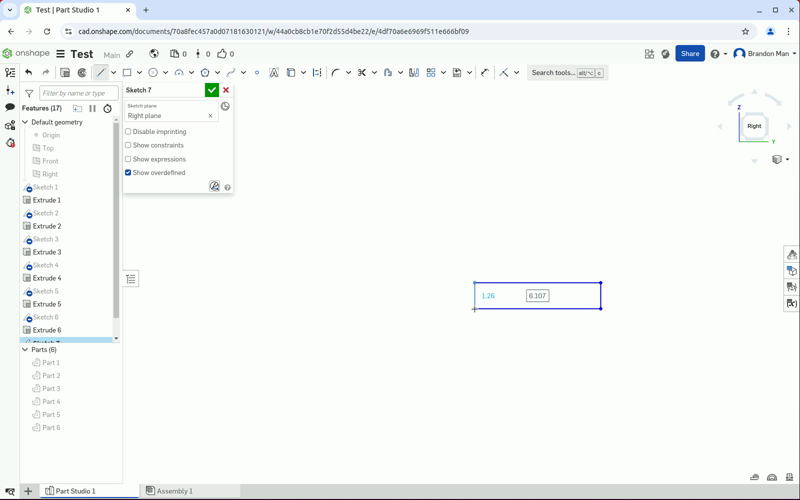
scroll(6)
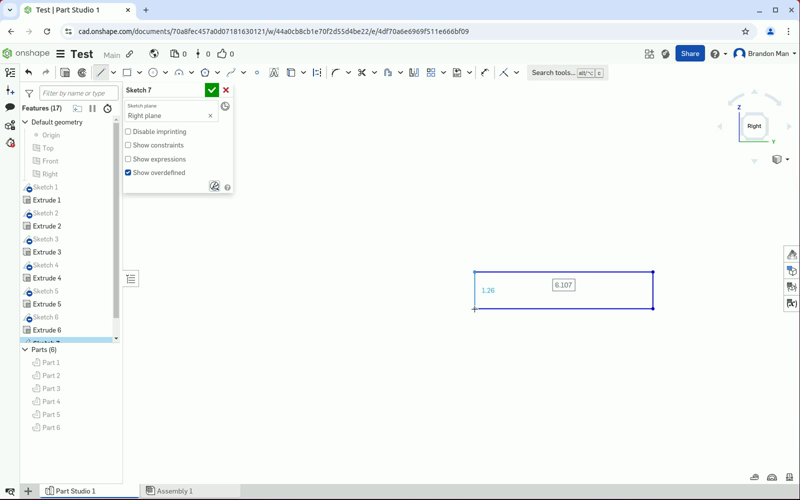
scroll(6)
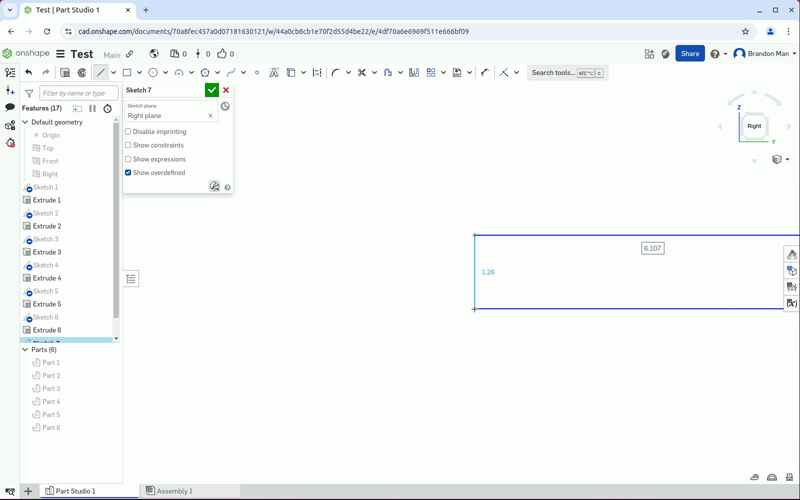
key_up(shift)
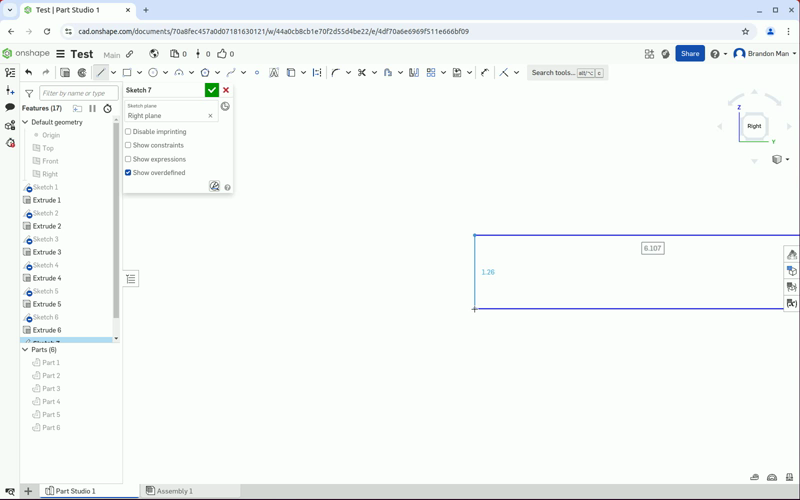
click(474, 308)
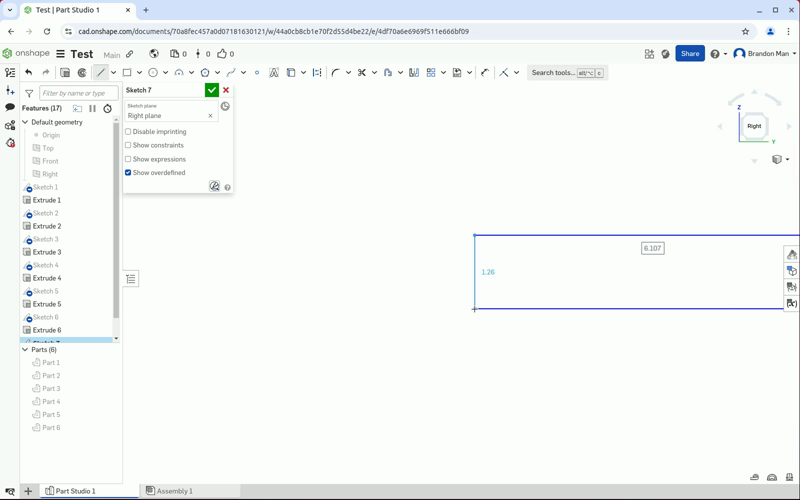
scroll(-6)
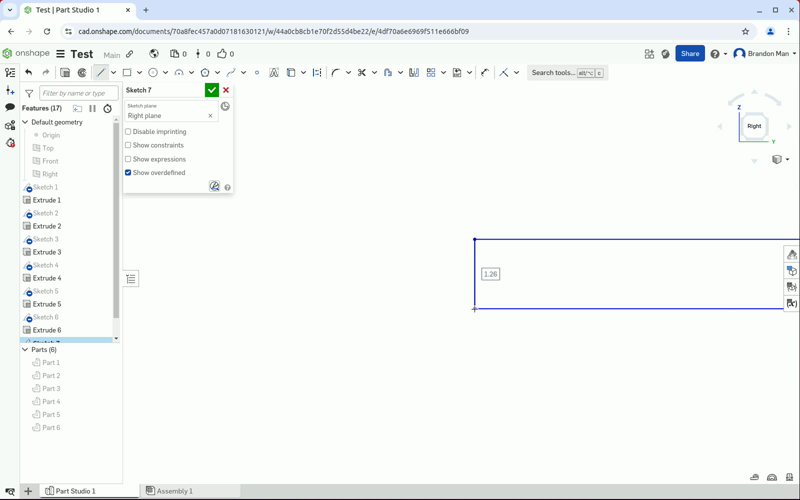
scroll(-6)
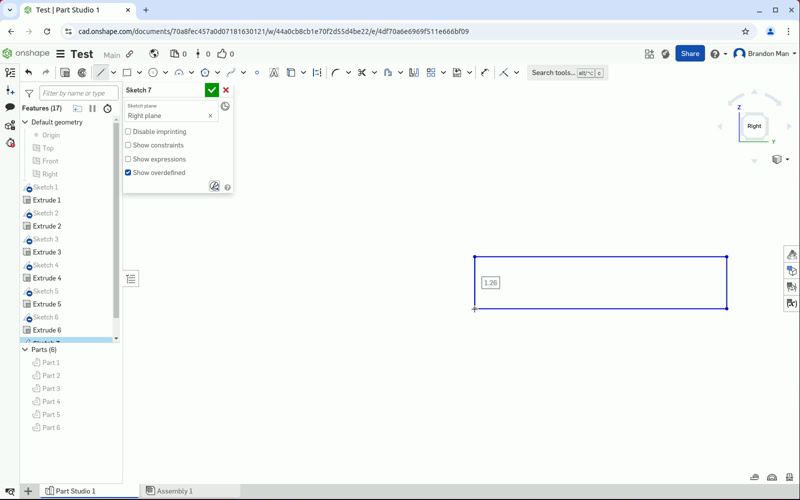
scroll(-6)
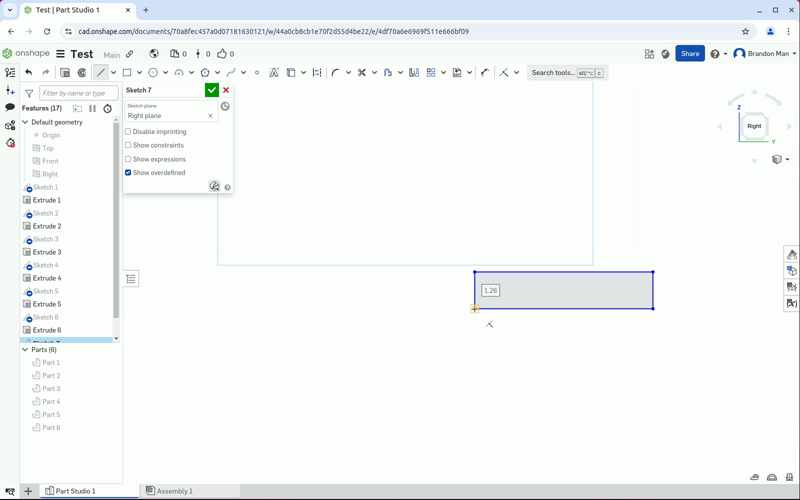
scroll(-6)
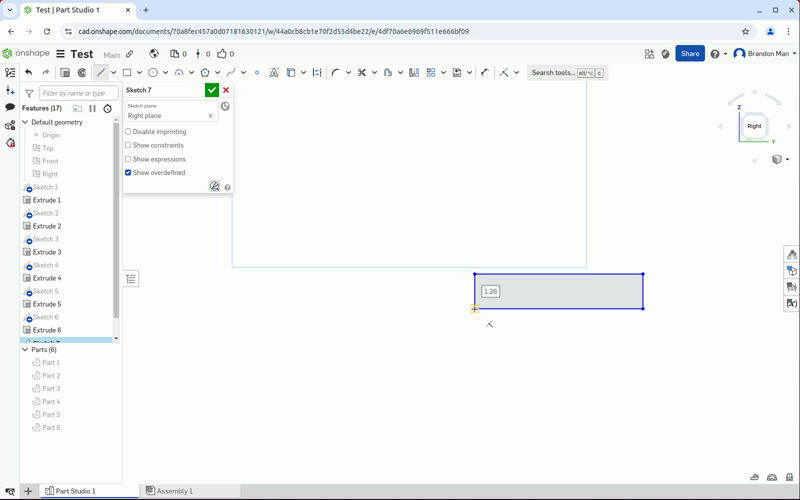
scroll(-6)
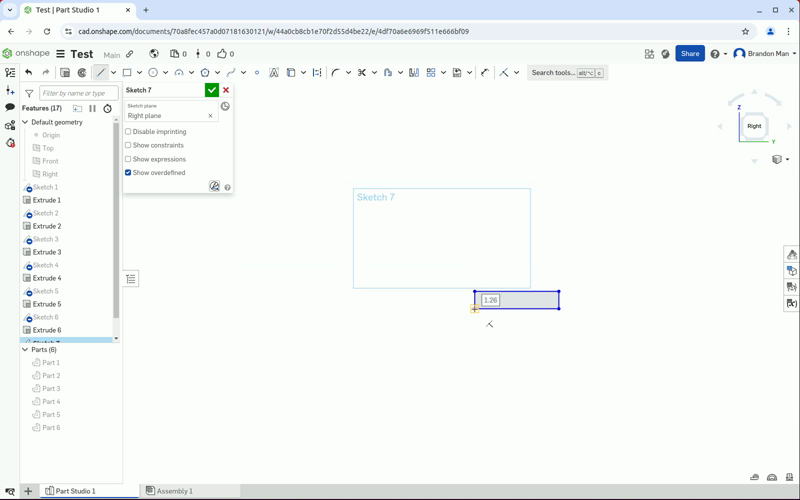
scroll(-6)
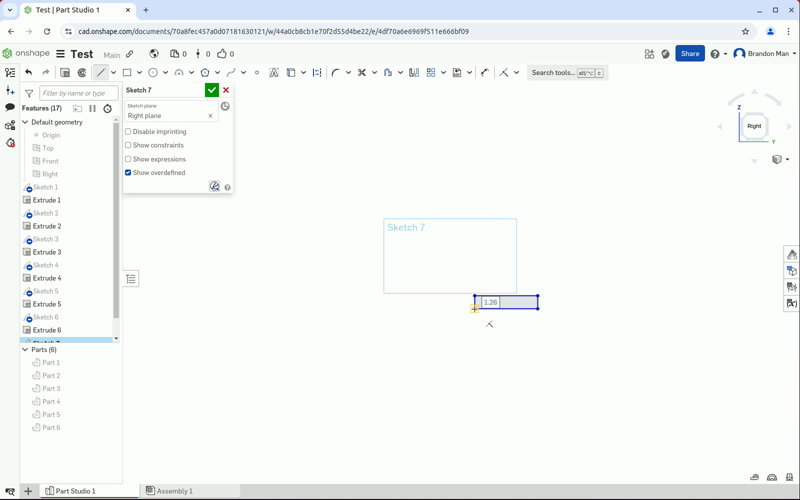
scroll(-6)
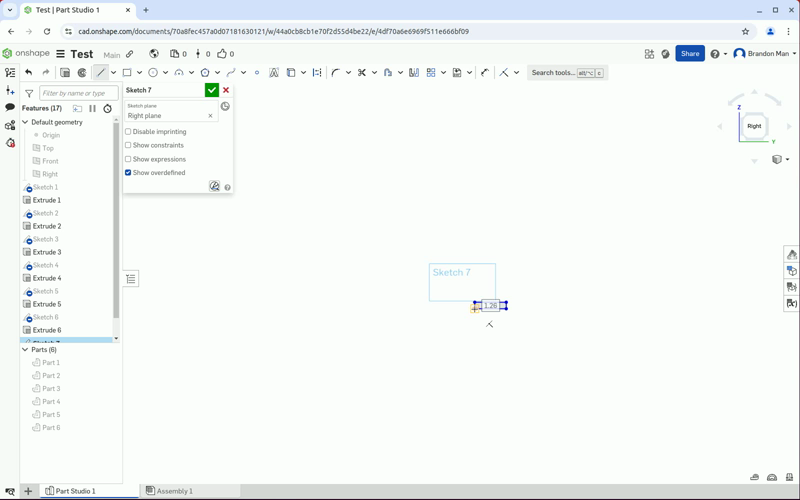
key(esc)
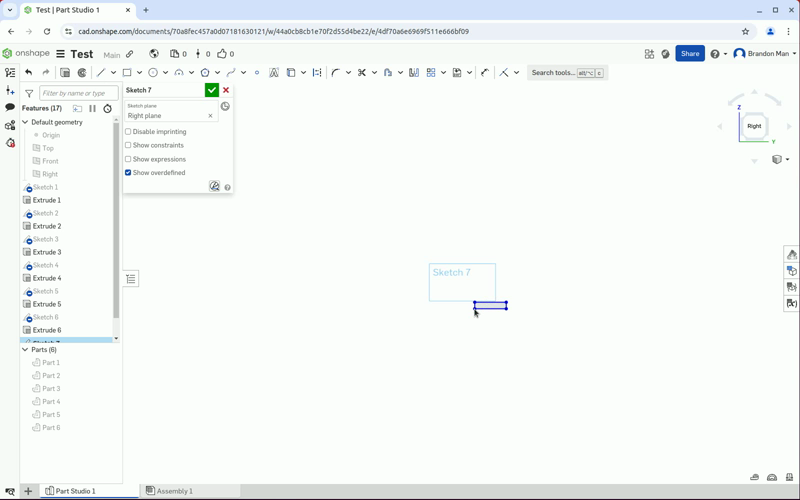
mouse_move(481, 307)
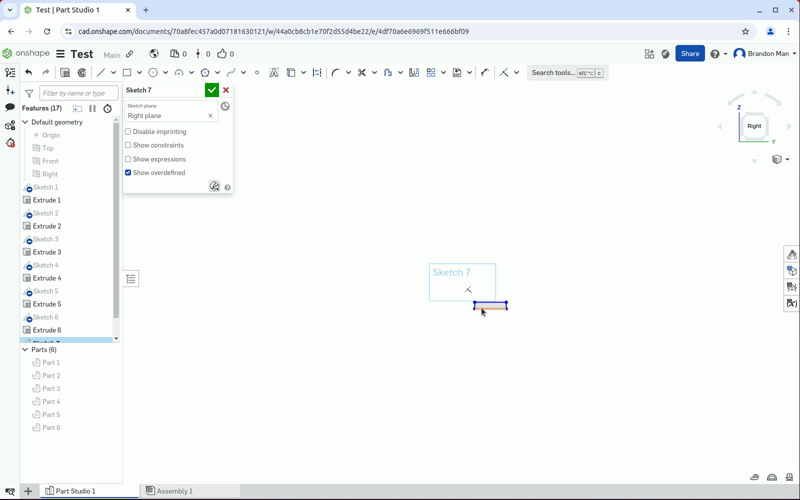
scroll(6)
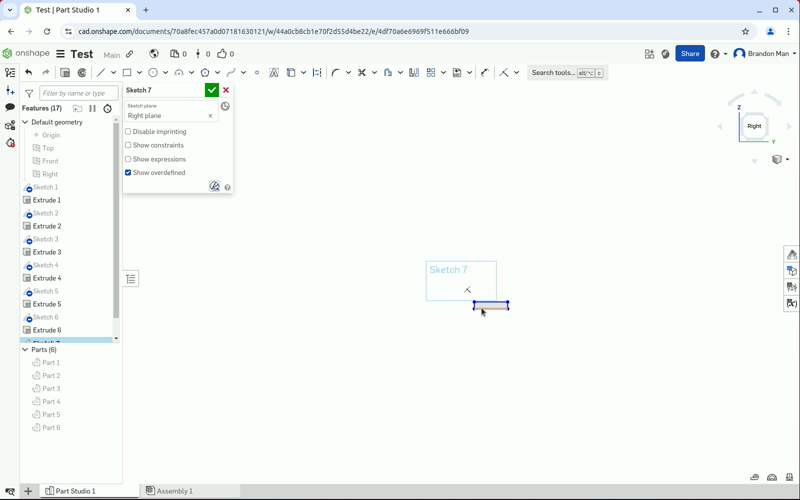
scroll(6)
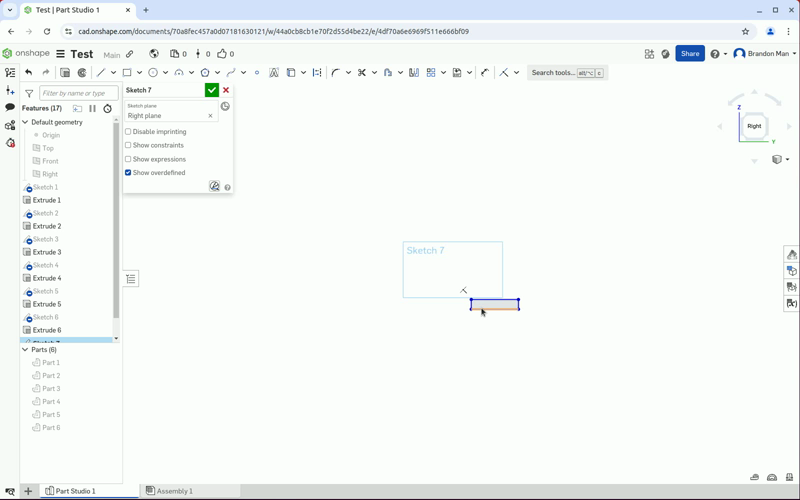
scroll(6)
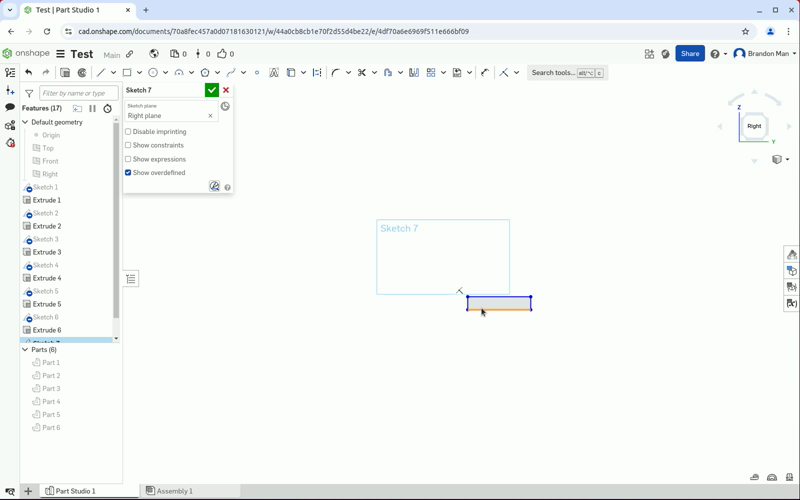
scroll(6)
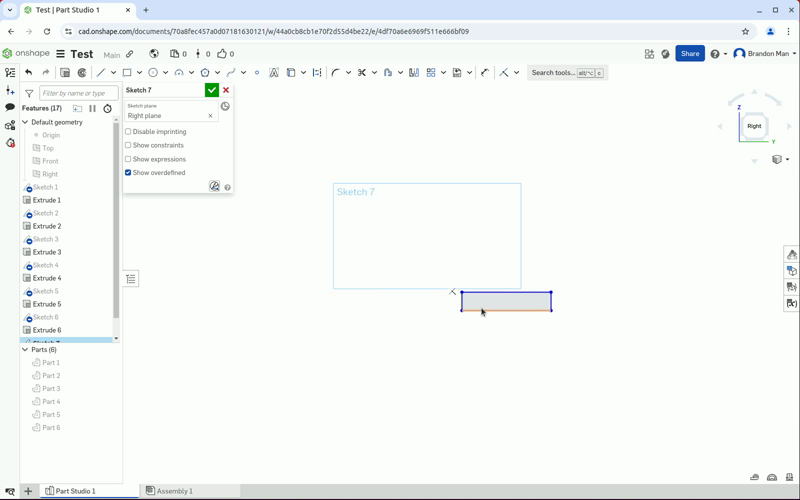
scroll(6)
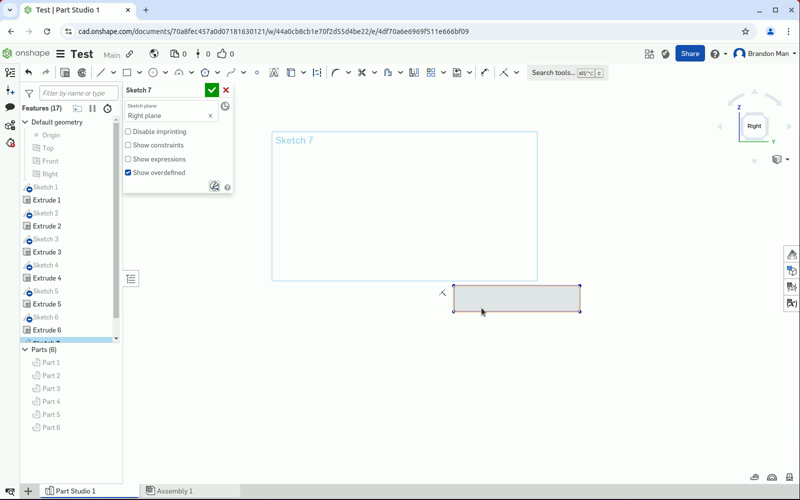
scroll(6)
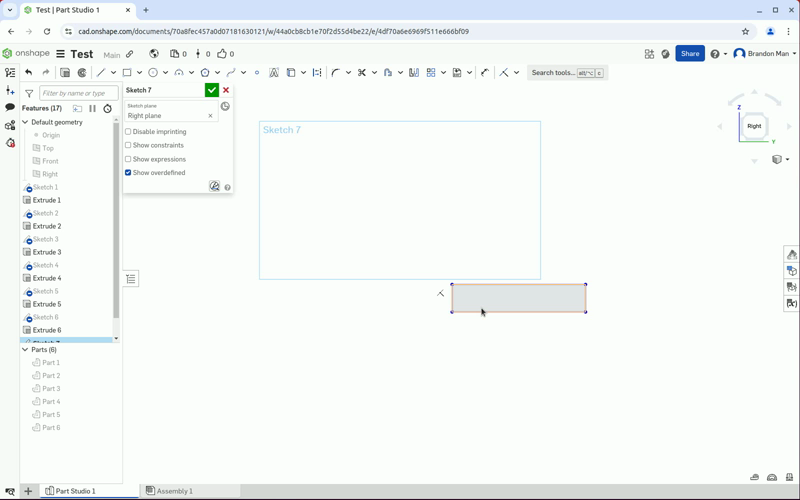
scroll(6)
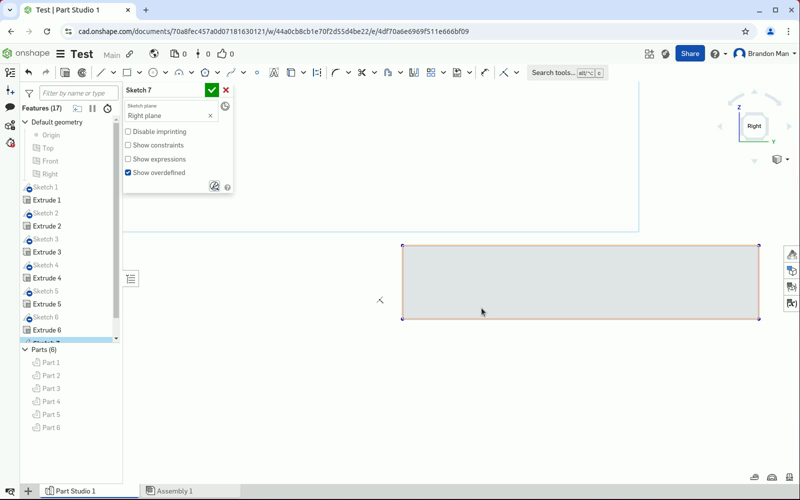
click(481, 307)
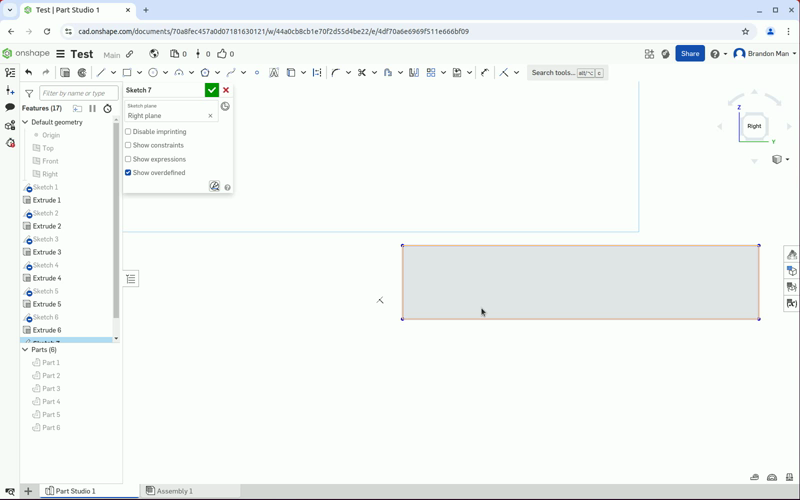
scroll(-6)
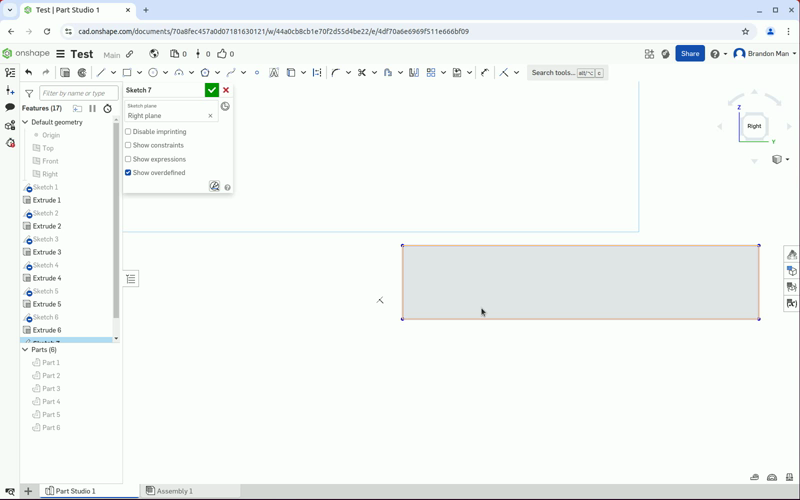
scroll(-6)
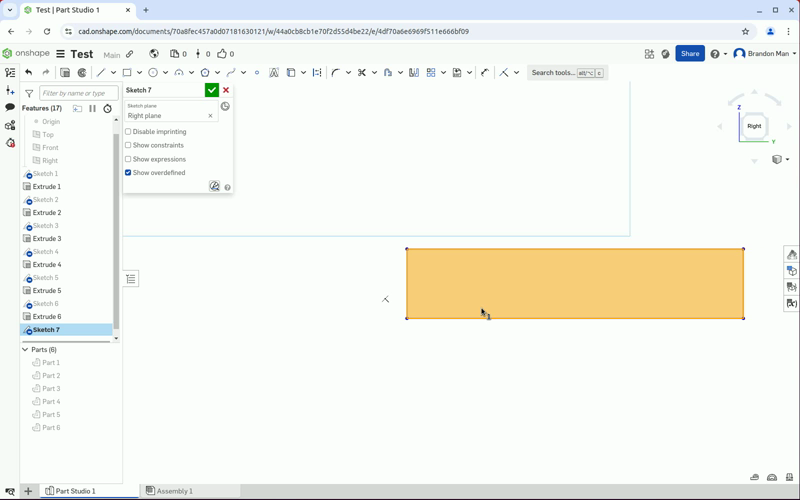
scroll(-6)
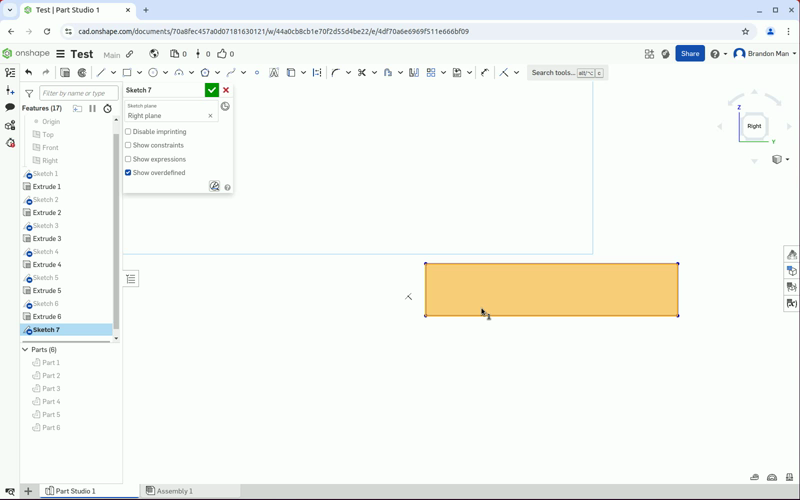
scroll(-6)
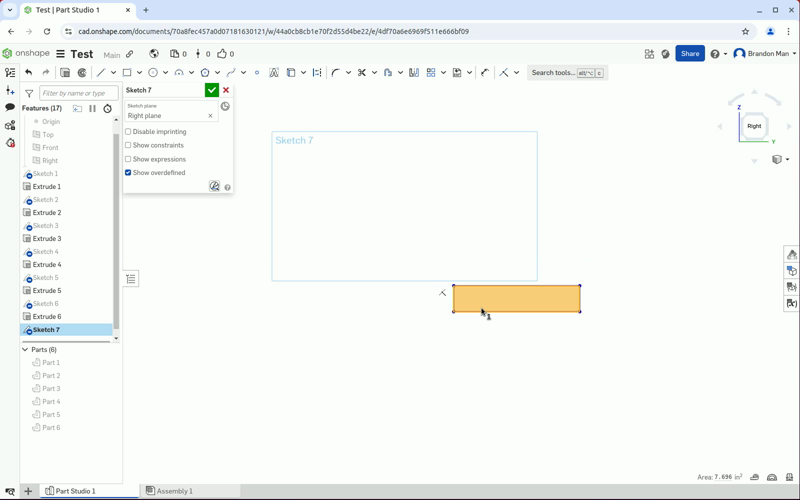
scroll(-6)
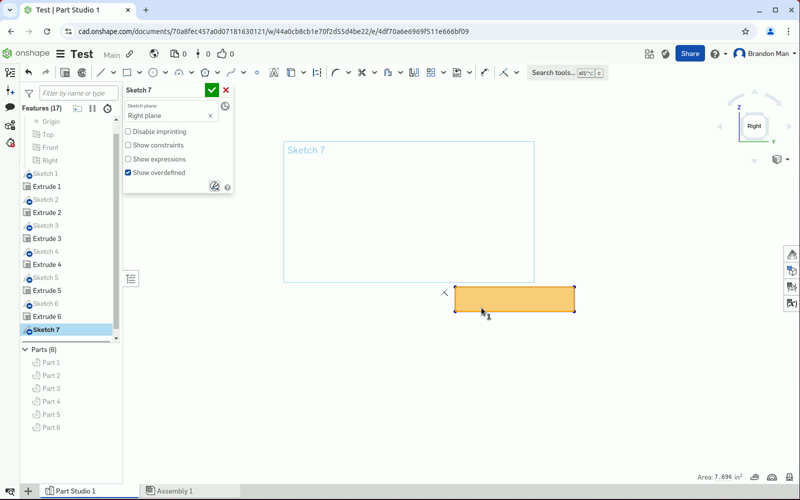
scroll(-6)
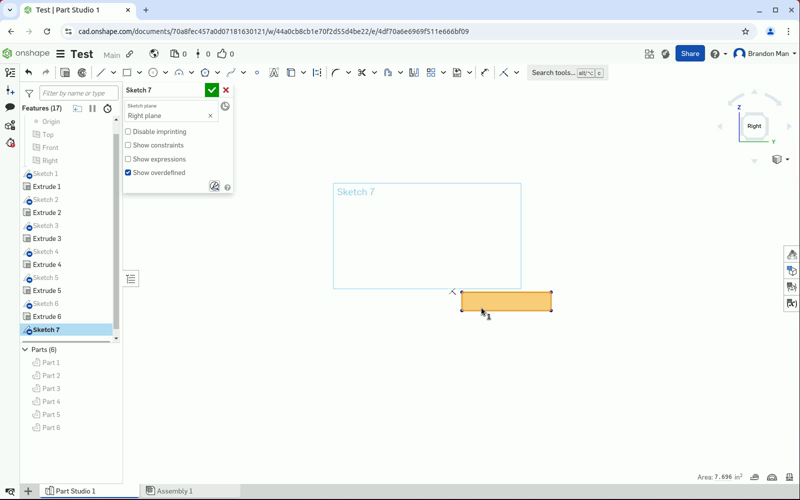
scroll(-6)
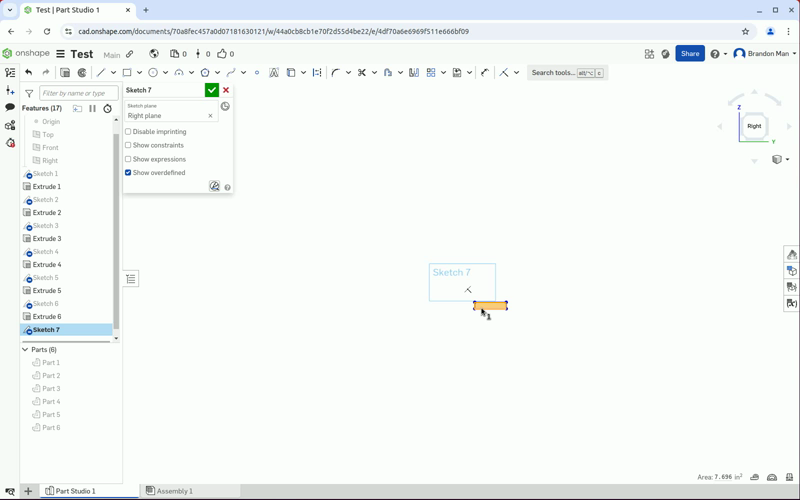
mouse_move(73, 352)
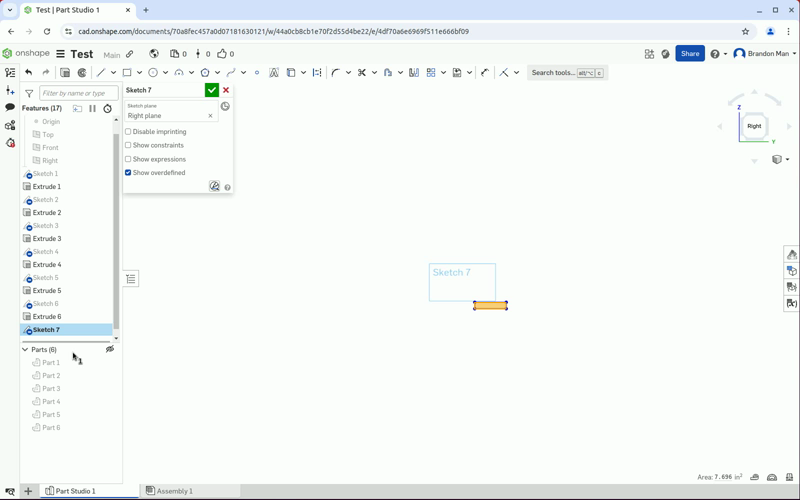
key(shift+y)
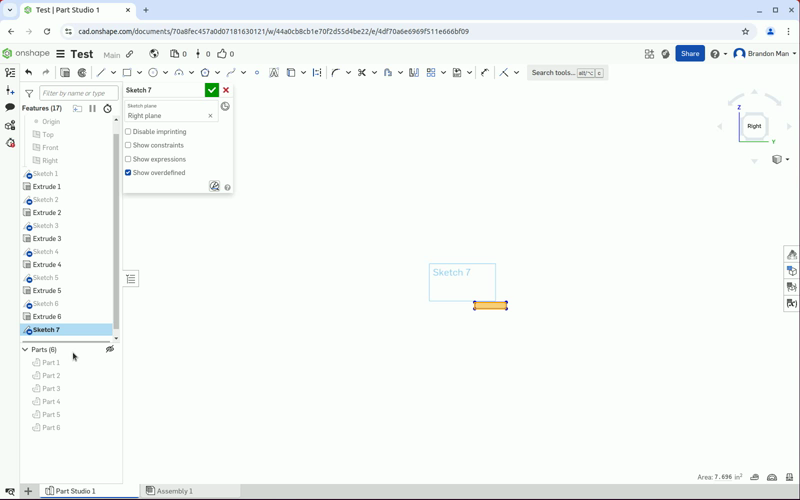
key(shift+e)
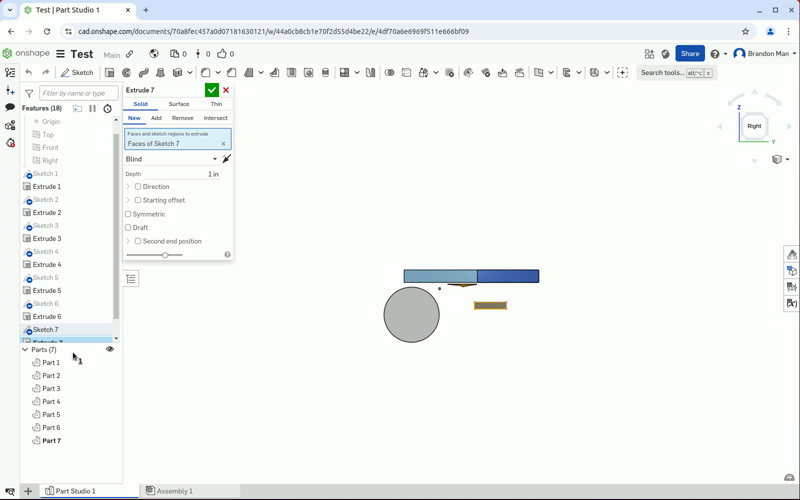
mouse_move(143, 106)
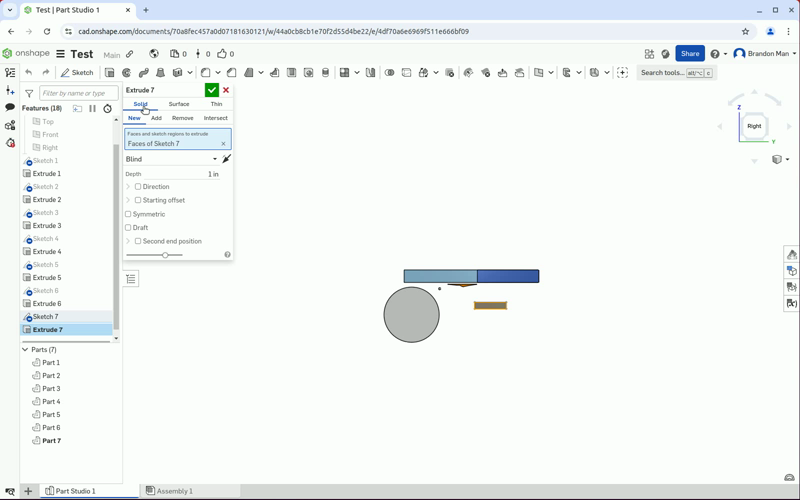
click(143, 106)
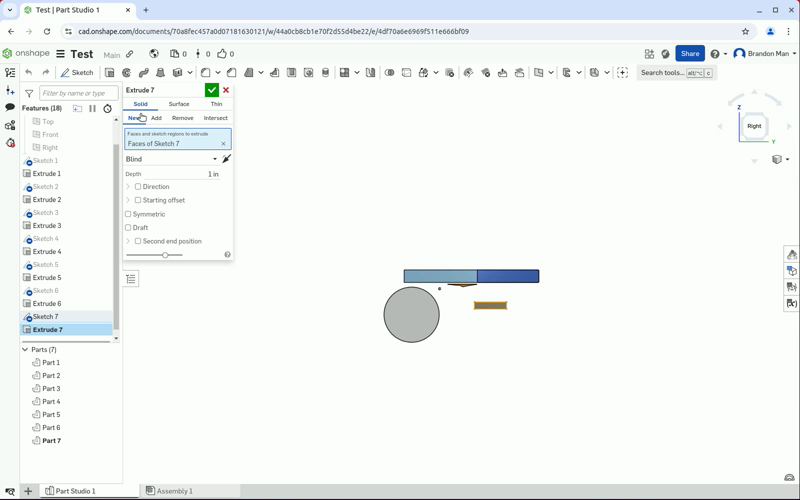
mouse_move(137, 120)
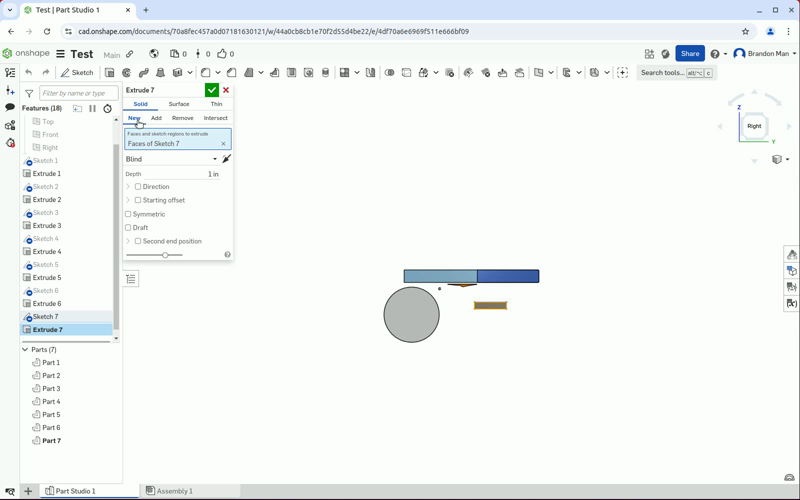
click(137, 120)
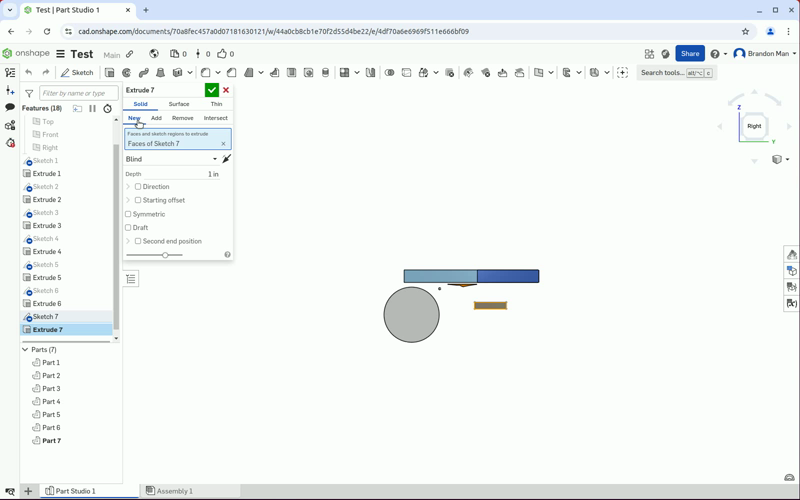
key(tab, 4)
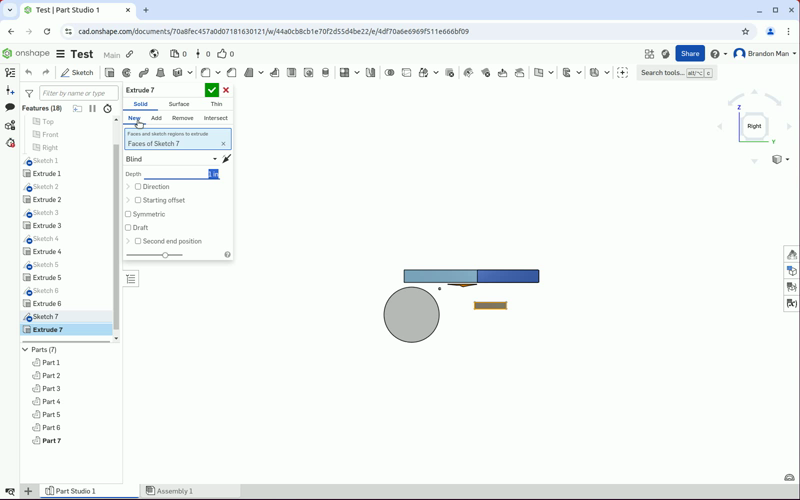
text(2.166)
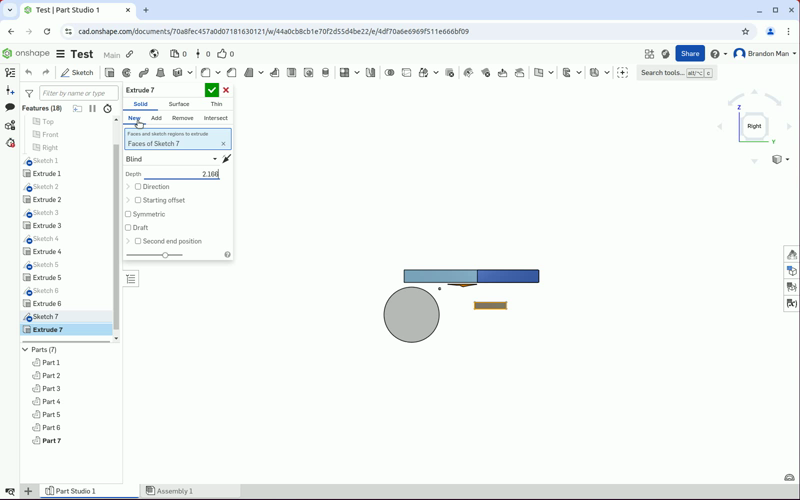
key(enter)
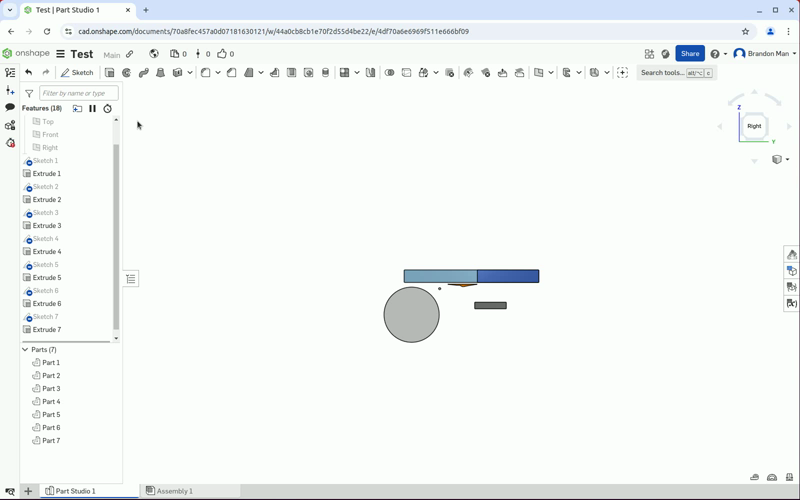
key(shift+h)
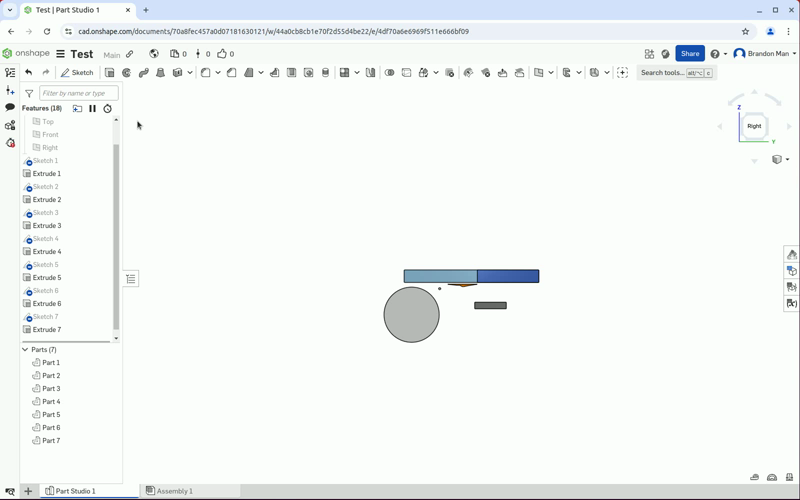
key(shift+h)
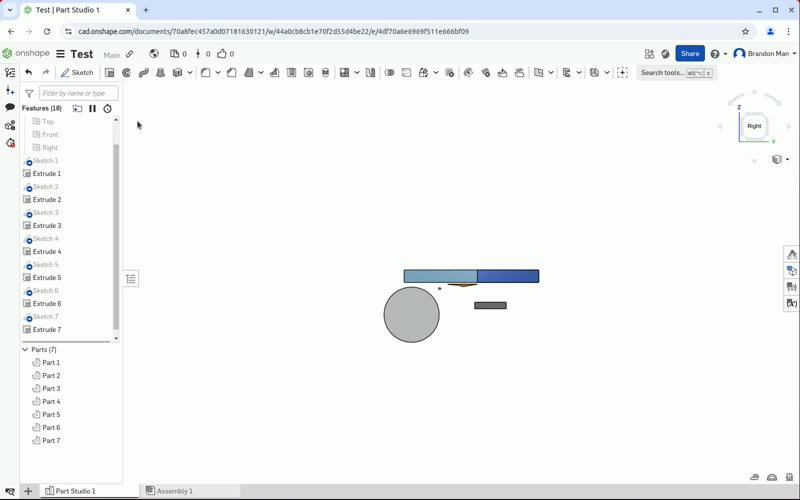
mouse_move(69, 163)
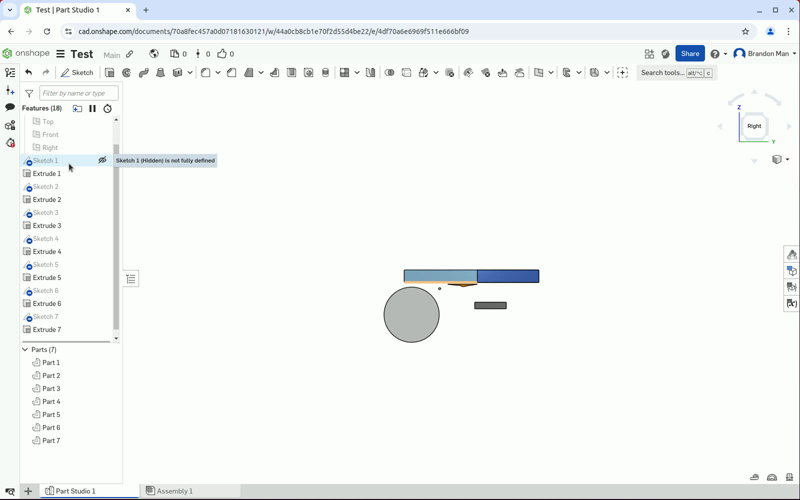
click(69, 163)
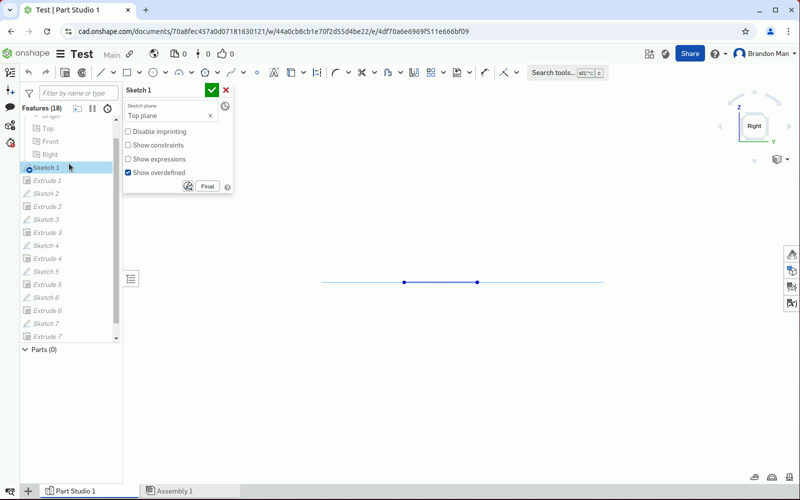
mouse_move(229, 92)
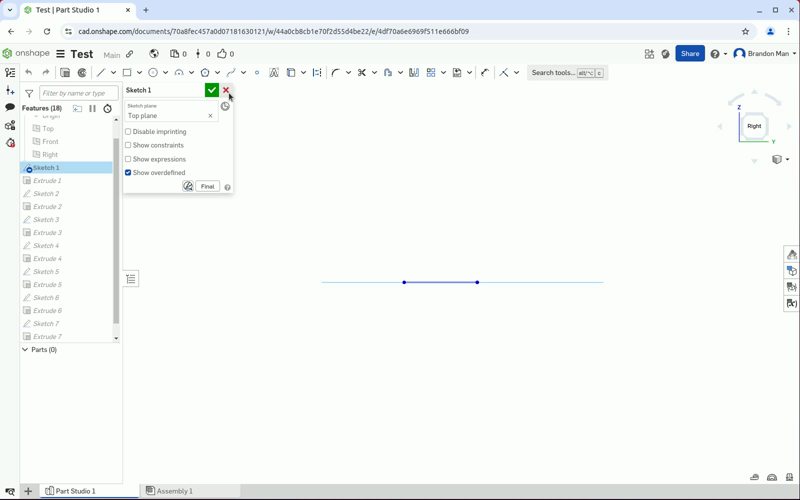
click(229, 92)
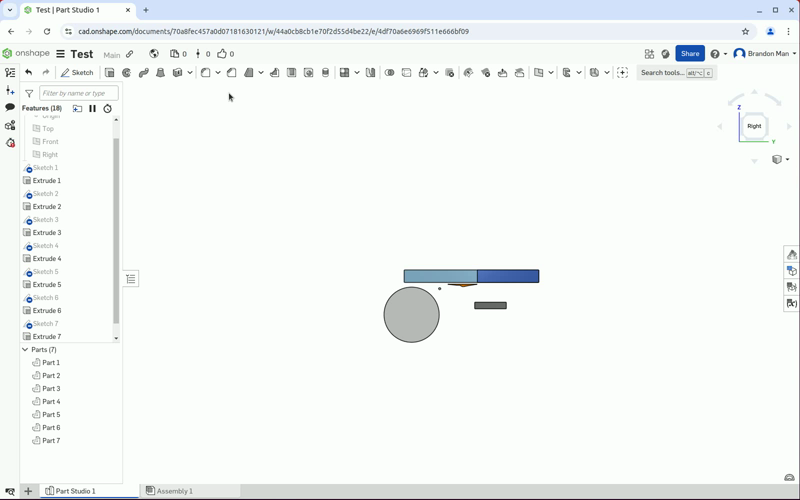
mouse_move(73, 352)
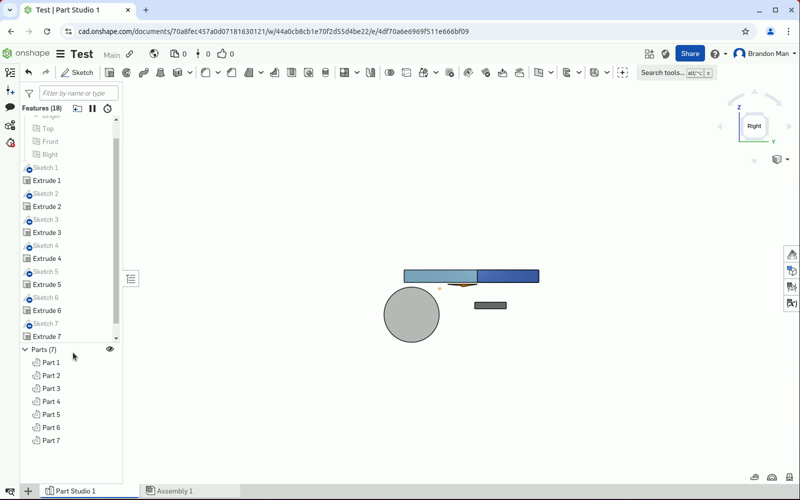
key(y)
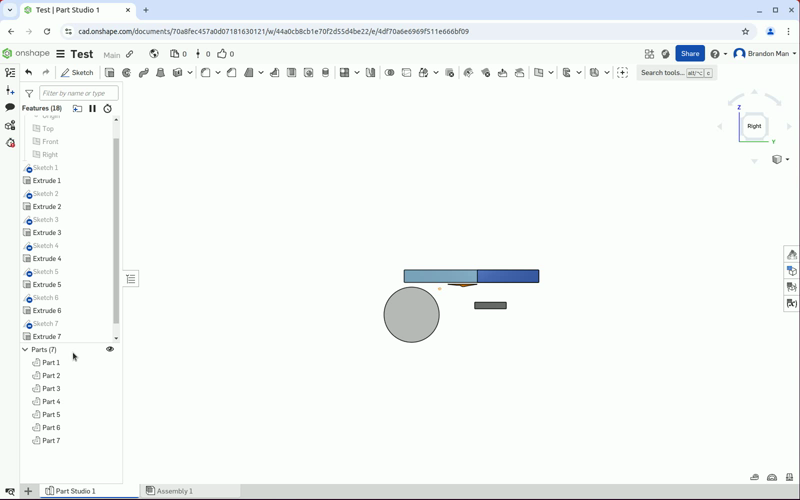
key(shift+p)
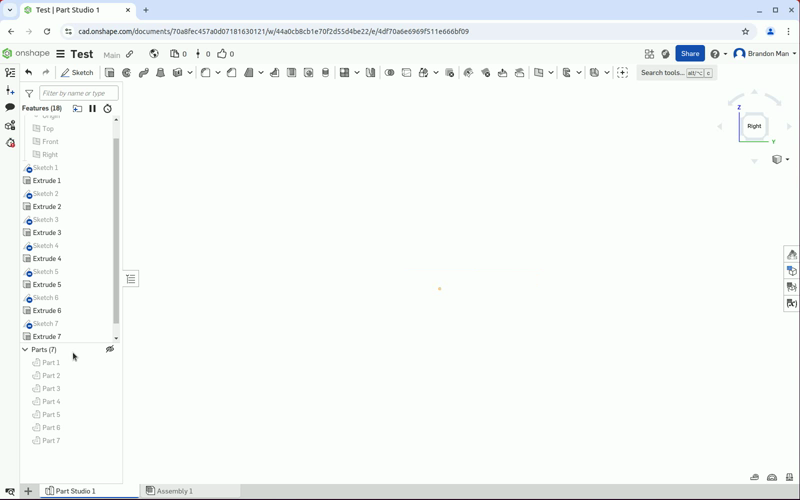
key(space)
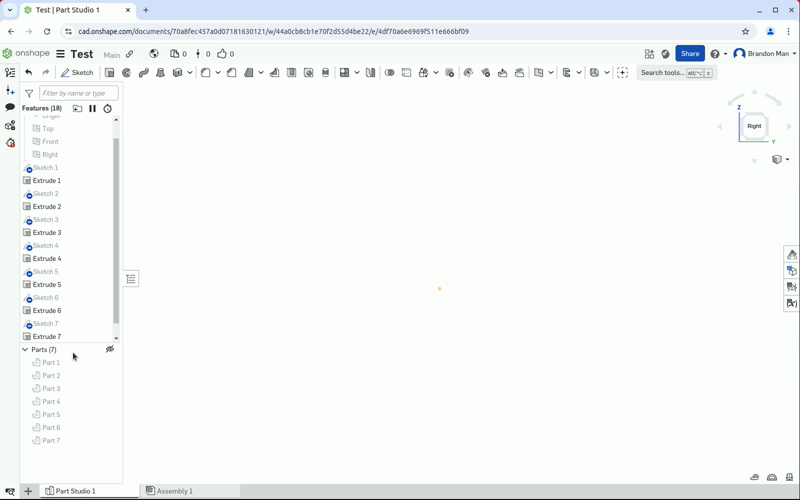
key_down(shift)
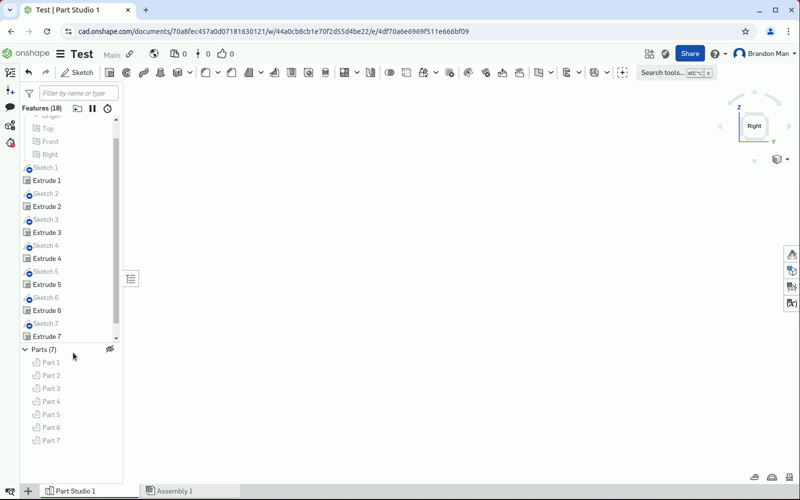
key(right)
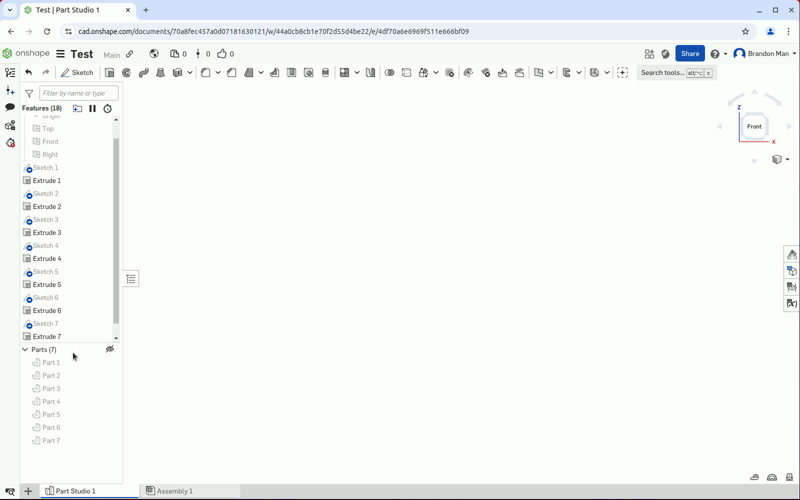
key_up(shift)
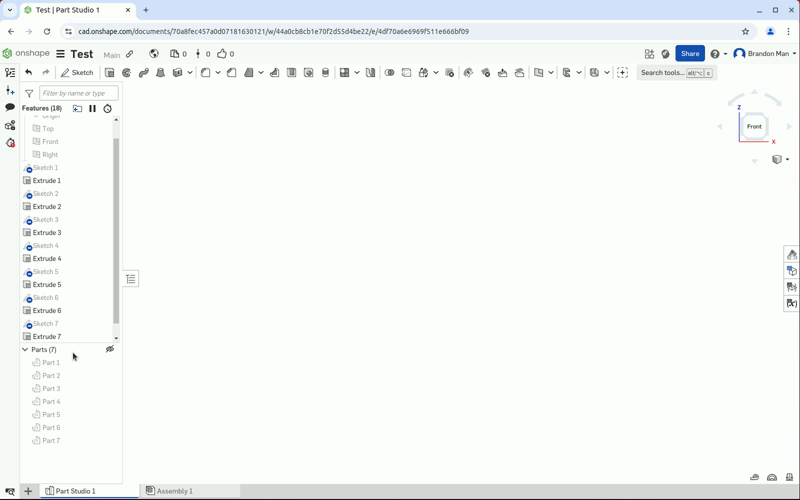
key(space)
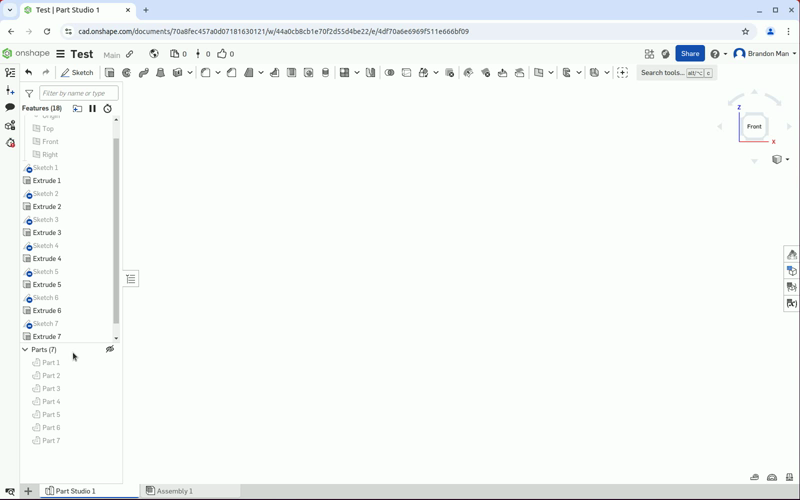
key_down(shift)
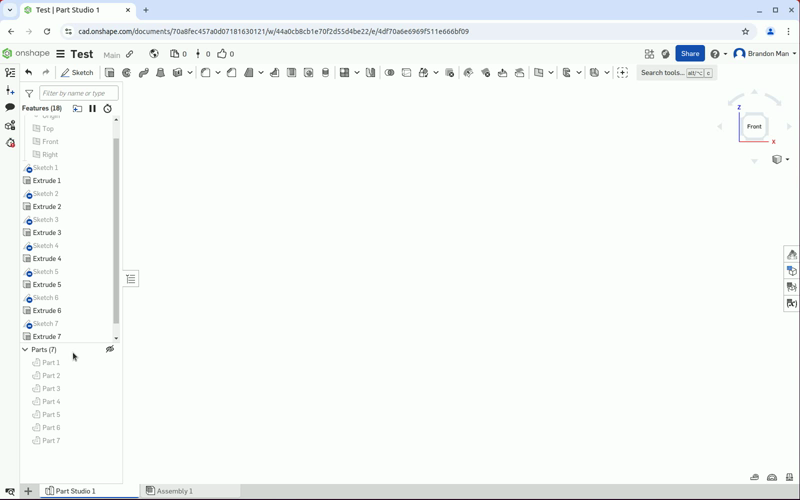
key(down)
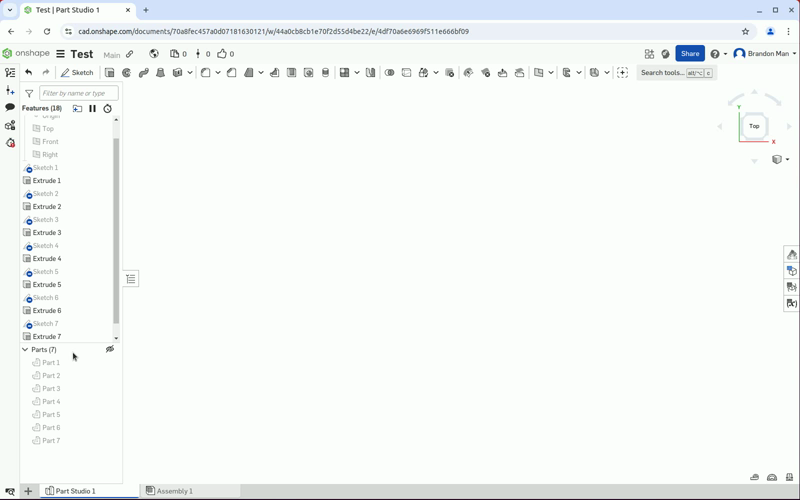
key_up(shift)
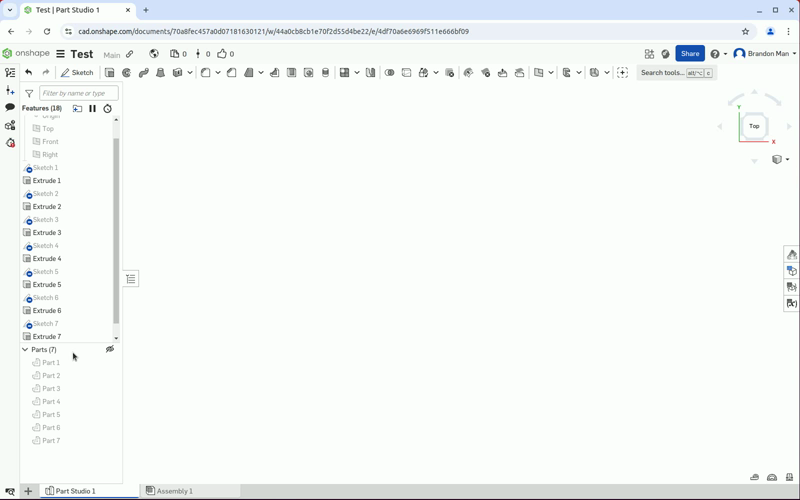
mouse_move(73, 352)
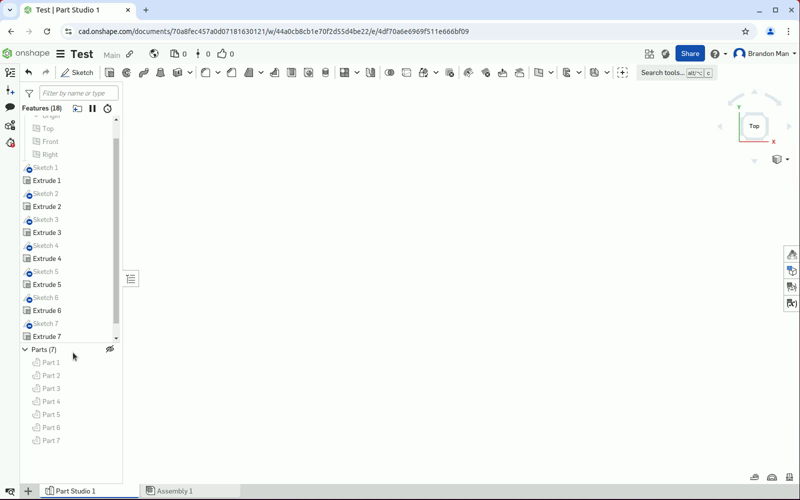
key(shift+y)
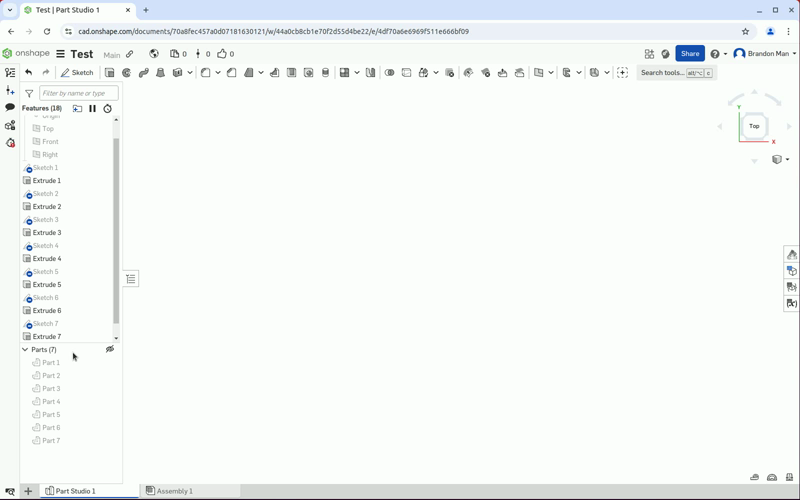
key(shift+s)
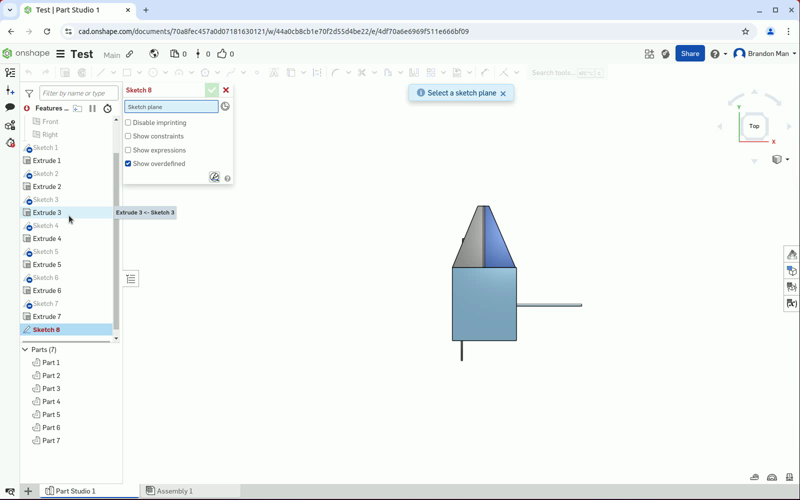
scroll(3)
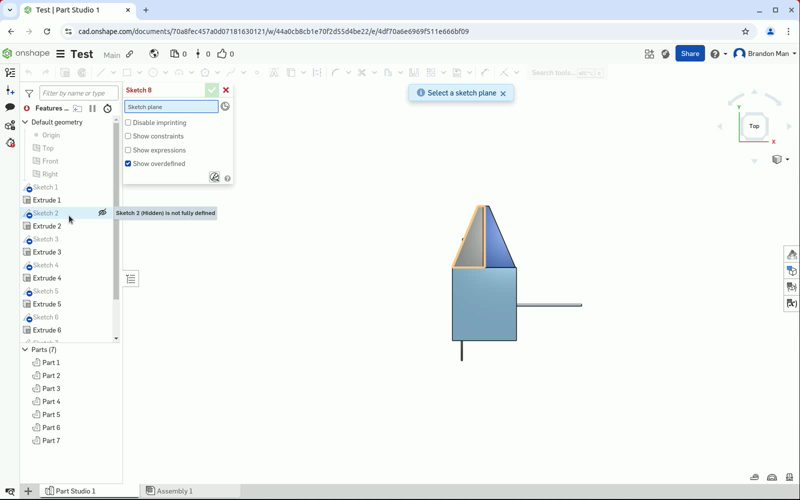
mouse_move(69, 150)
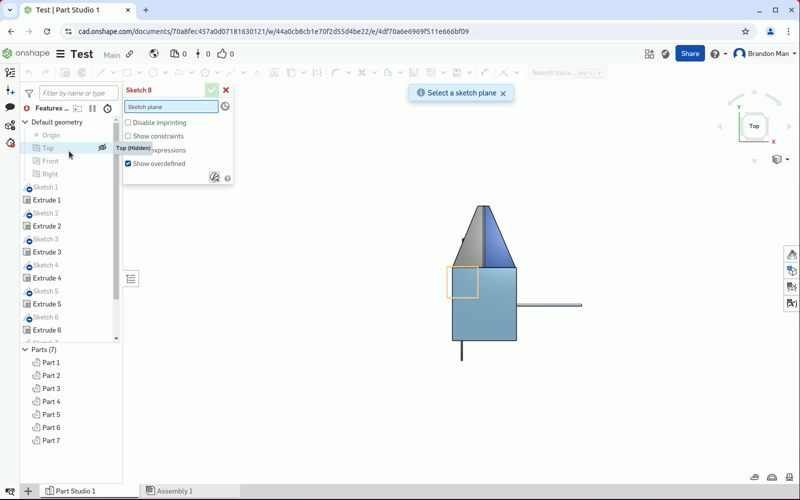
click(69, 150)
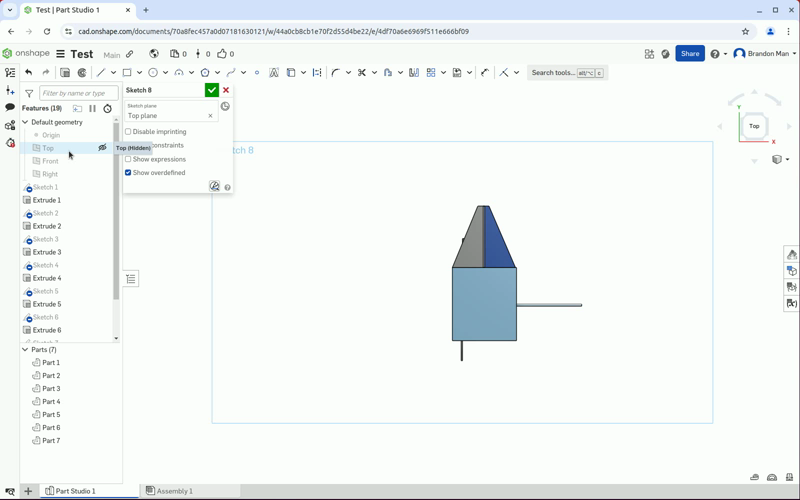
mouse_move(73, 352)
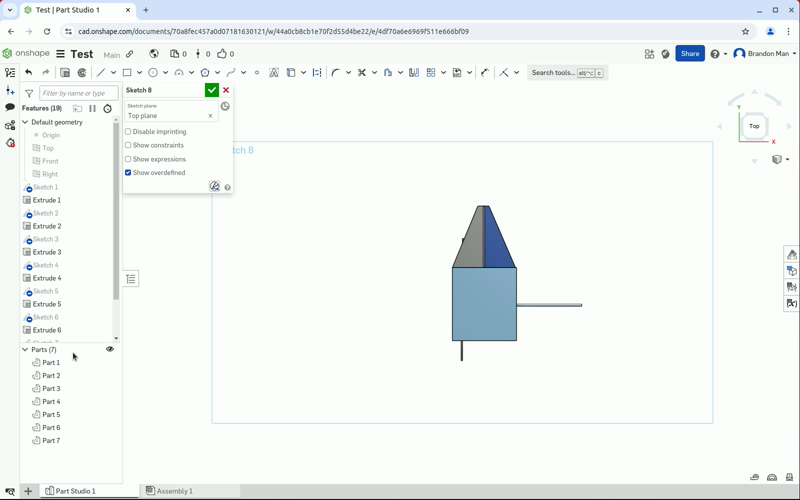
key(y)
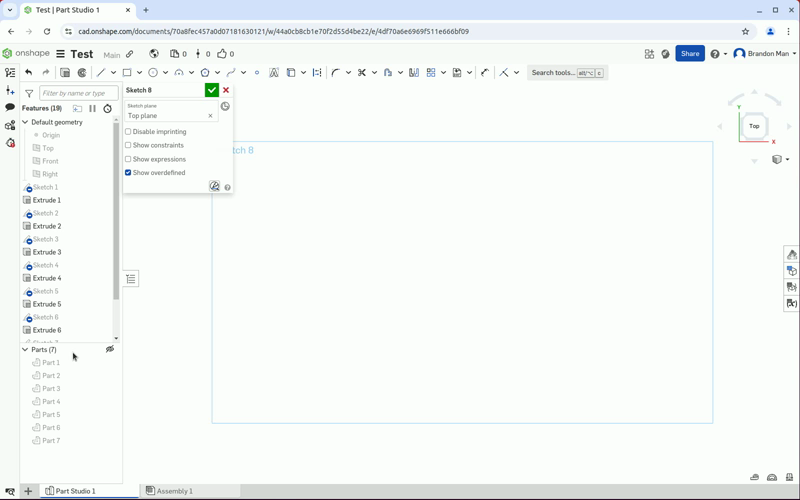
key(l)
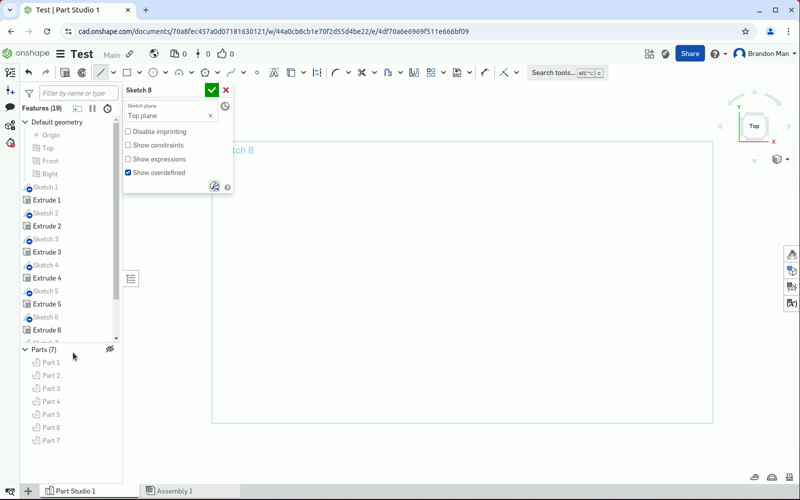
key_down(shift)
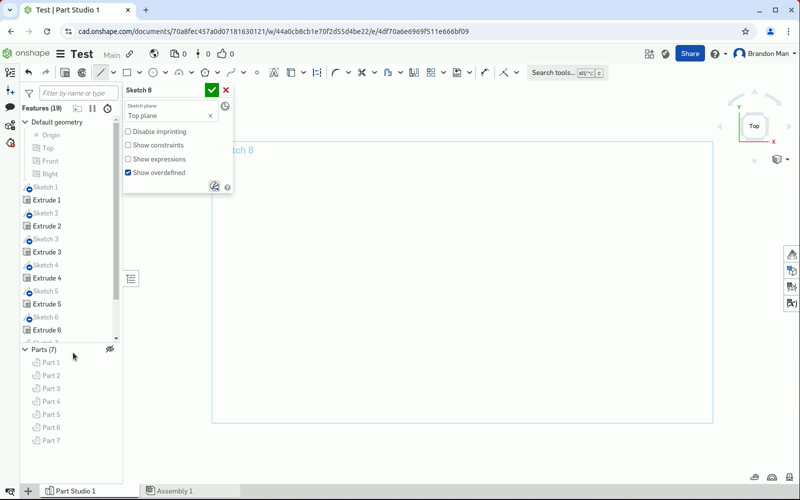
mouse_move(379, 298)
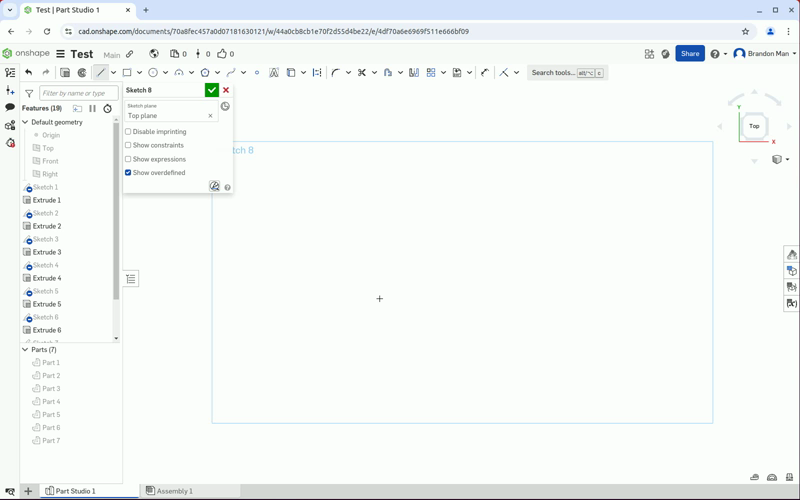
click(379, 298)
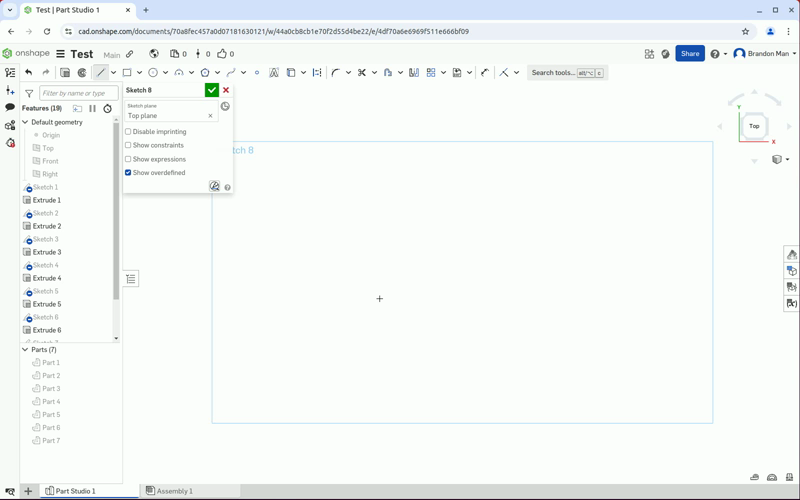
key_up(shift)
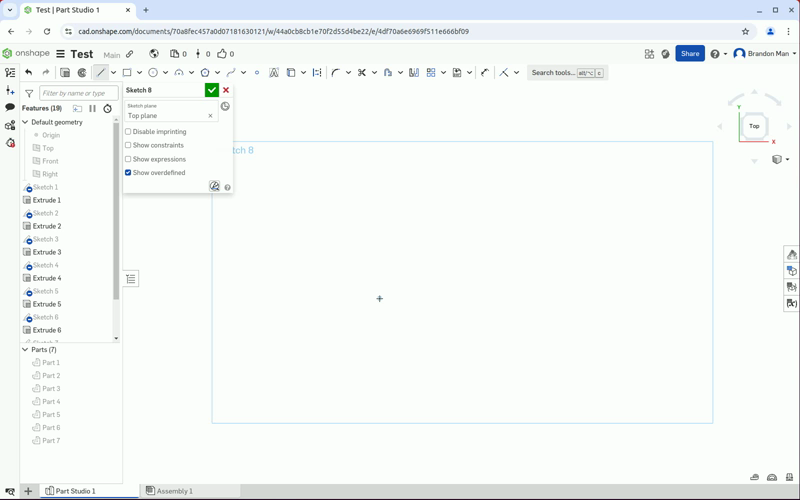
key_down(shift)
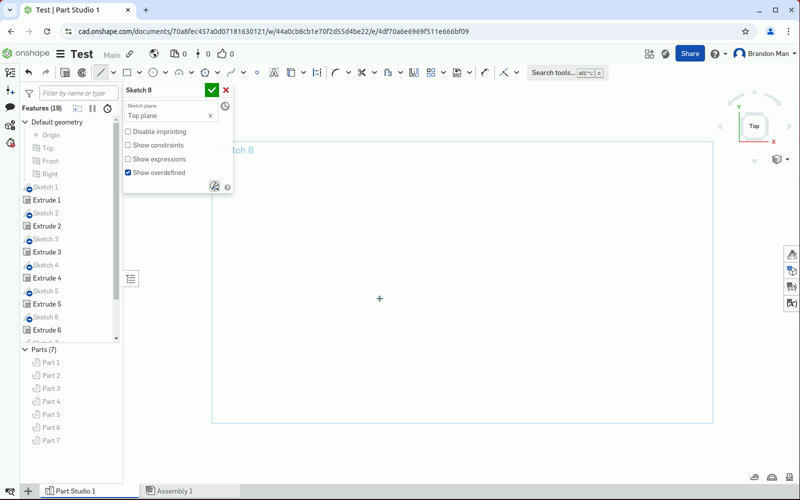
mouse_move(409, 298)
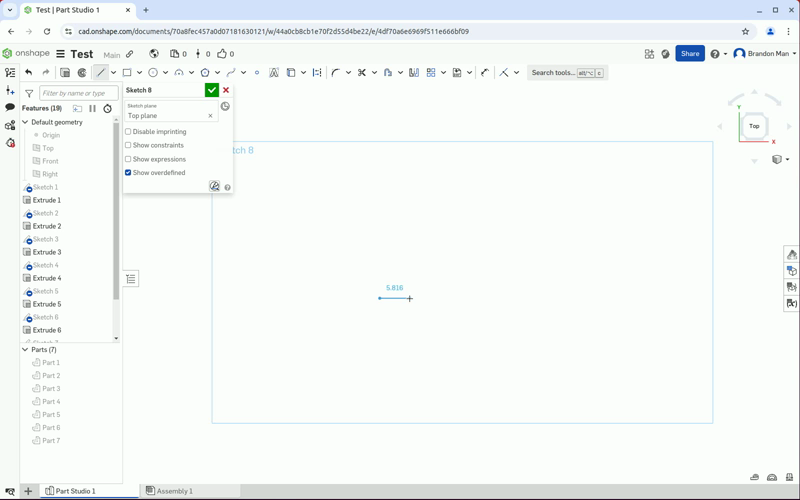
mouse_move(399, 298)
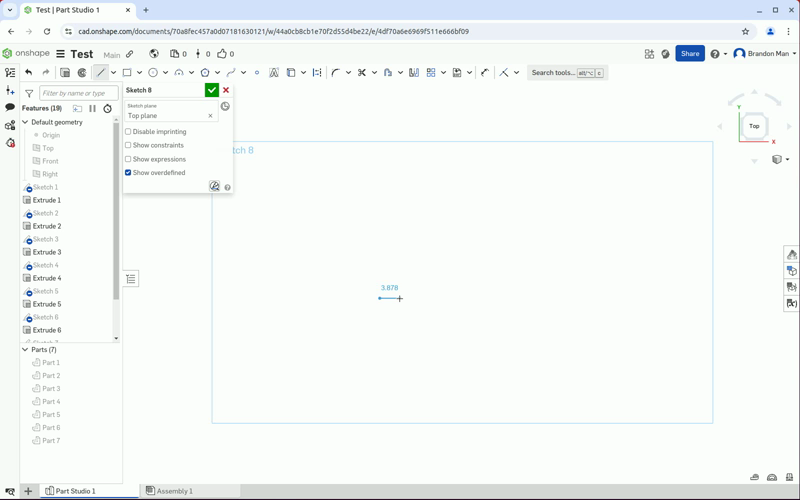
click(399, 298)
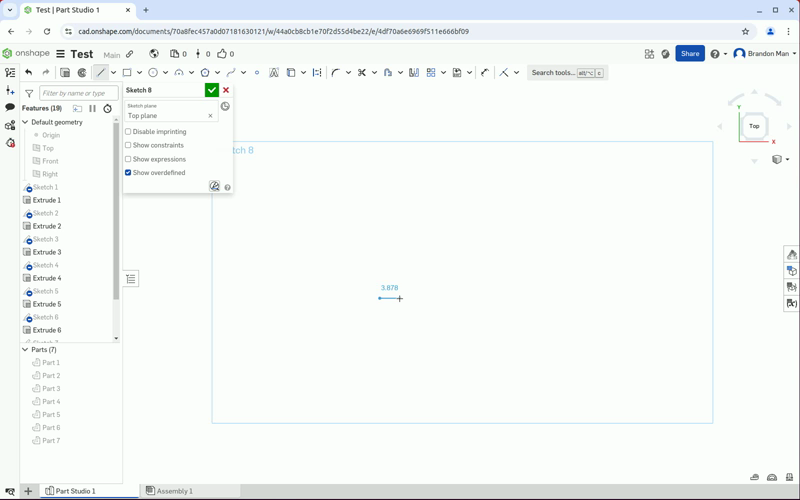
key_up(shift)
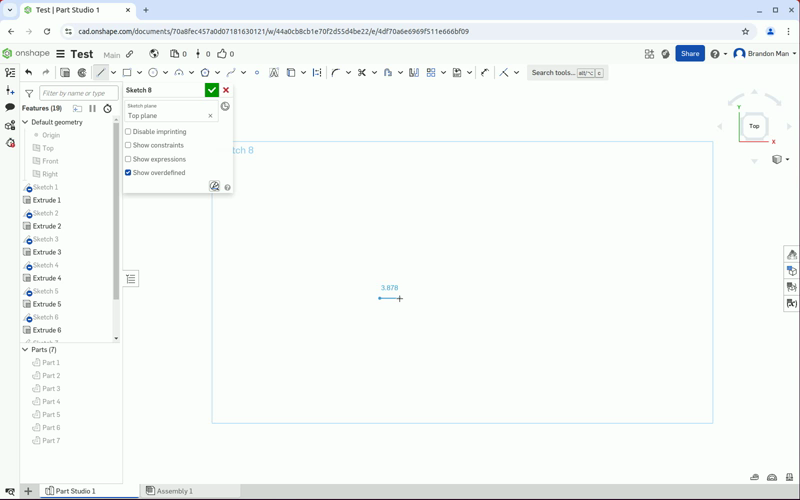
key_down(shift)
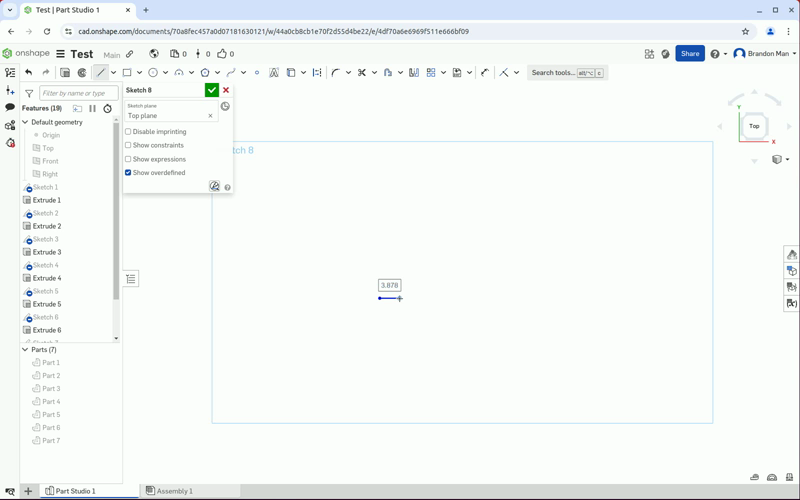
mouse_move(429, 298)
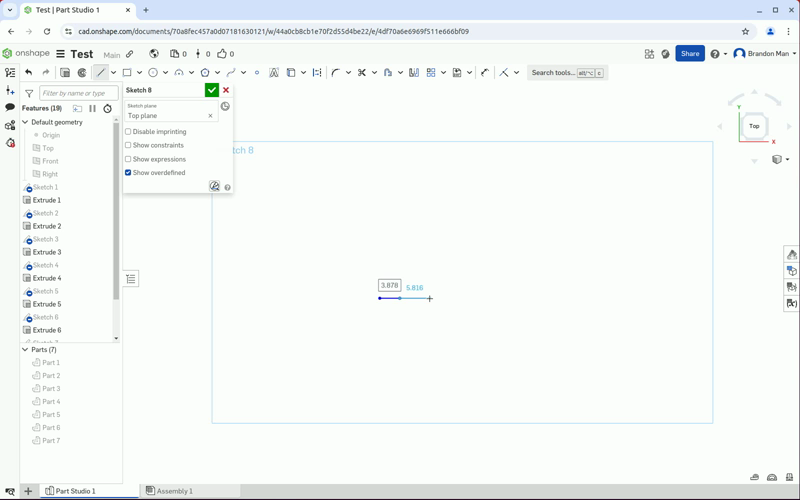
mouse_move(399, 255)
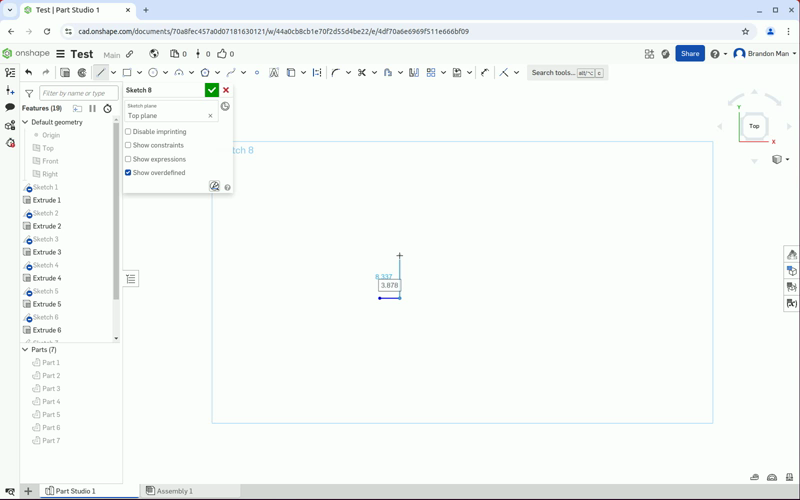
click(399, 255)
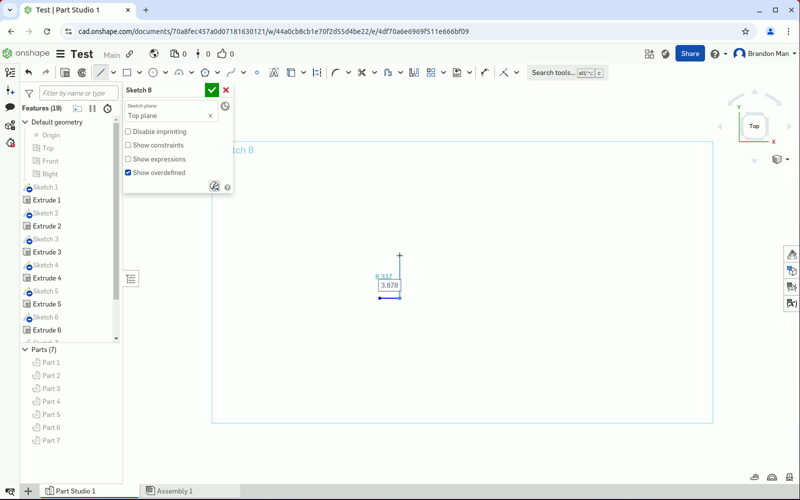
key_up(shift)
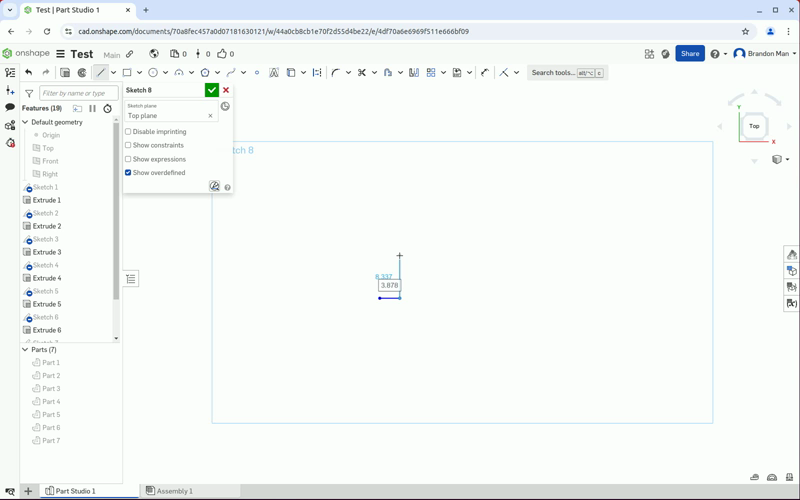
key_down(shift)
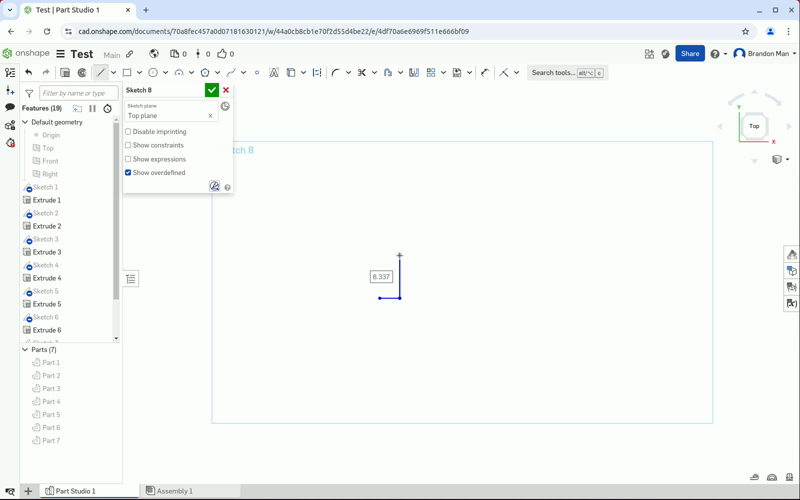
mouse_move(429, 255)
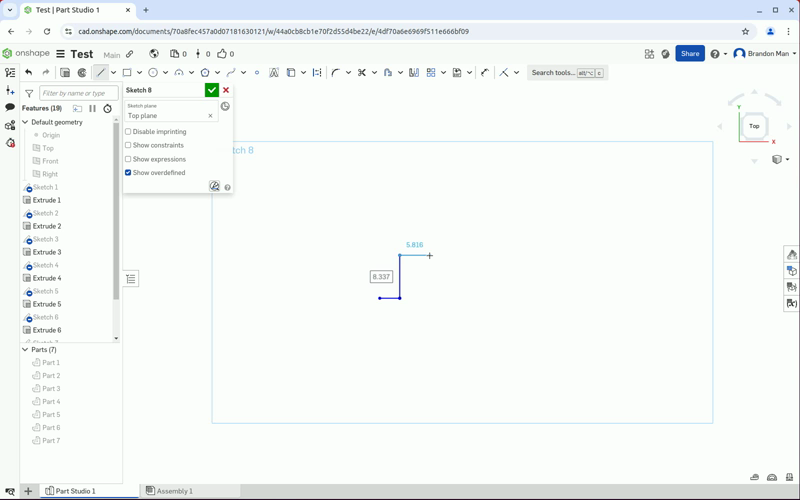
mouse_move(379, 255)
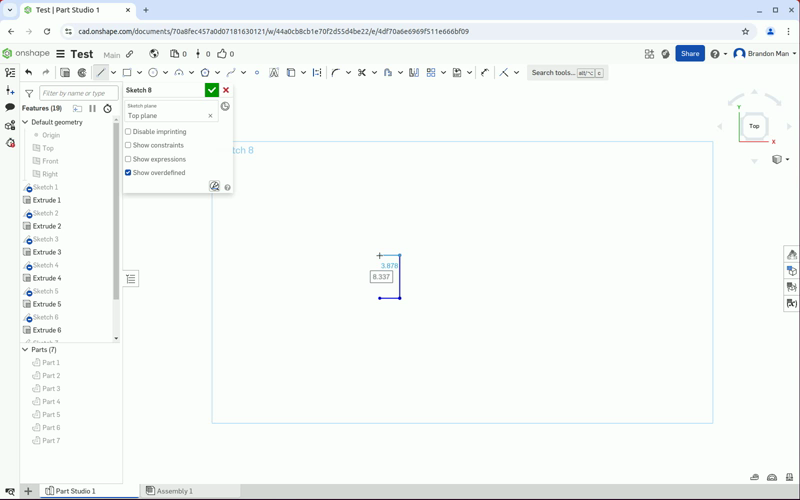
click(379, 255)
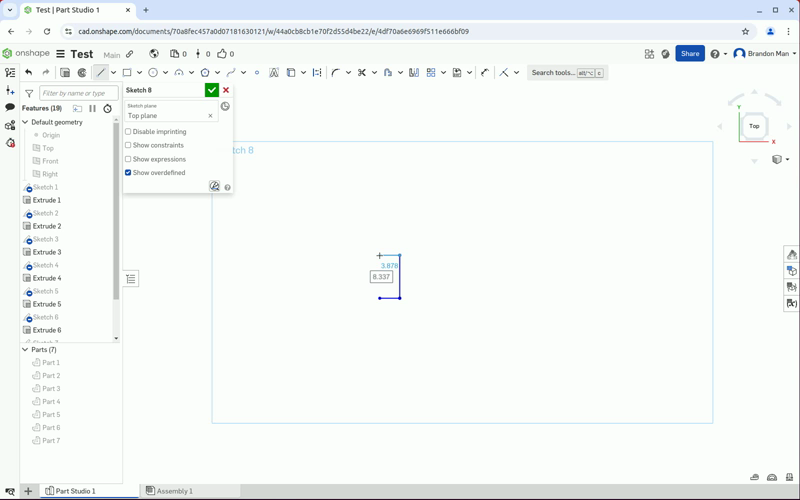
key_up(shift)
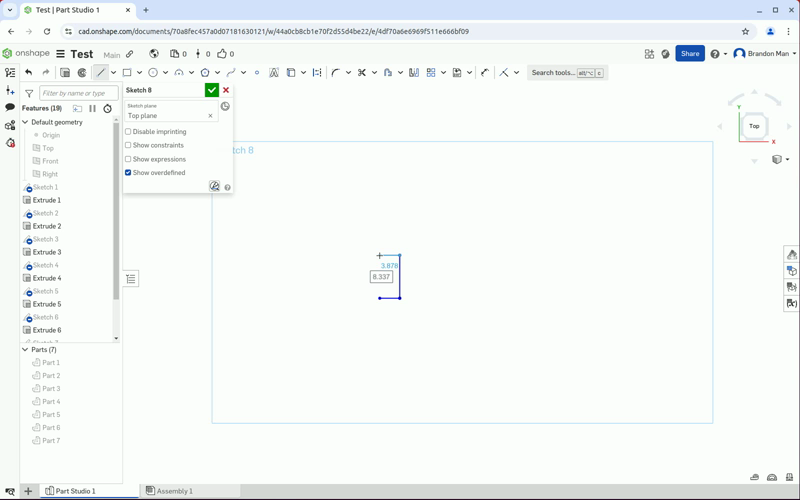
mouse_move(409, 255)
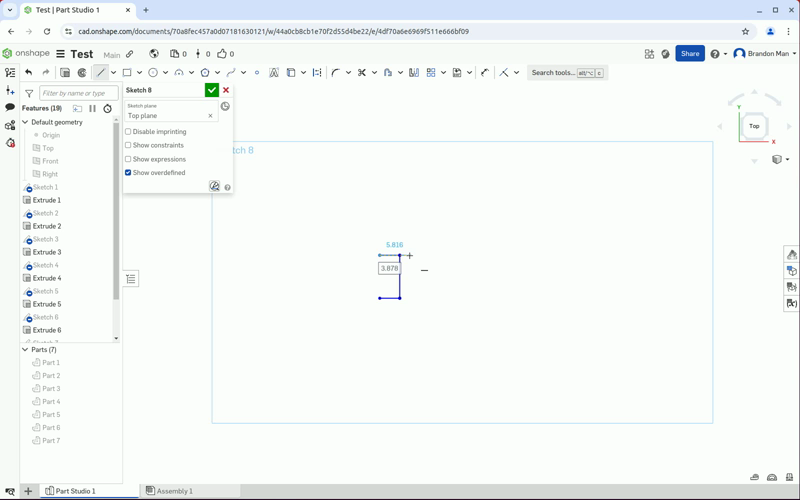
key_down(shift)
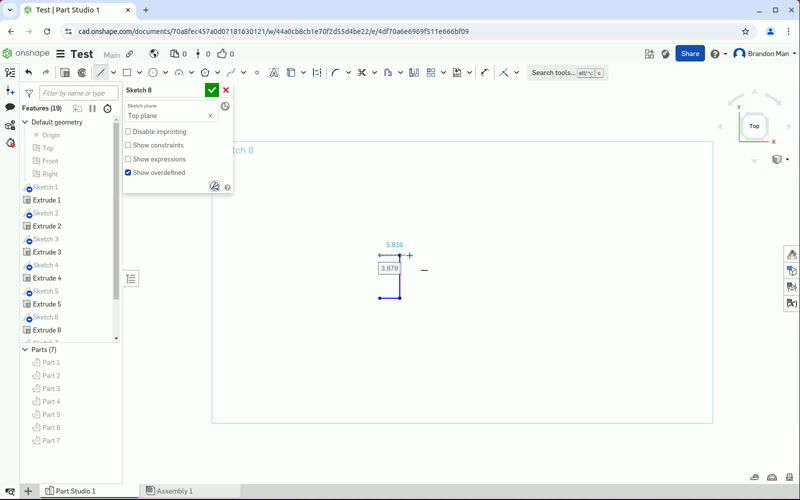
mouse_move(379, 298)
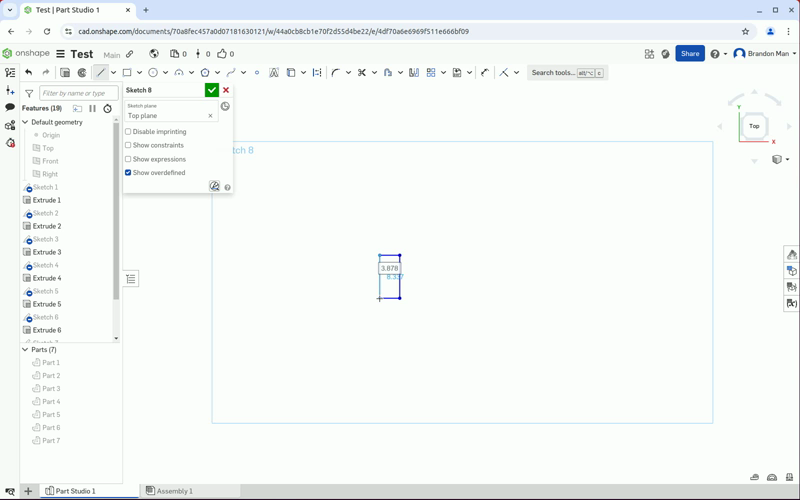
key_up(shift)
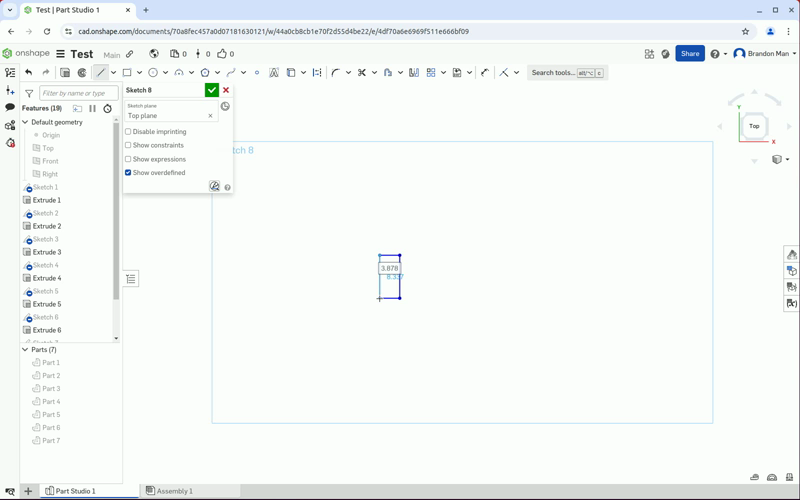
click(379, 298)
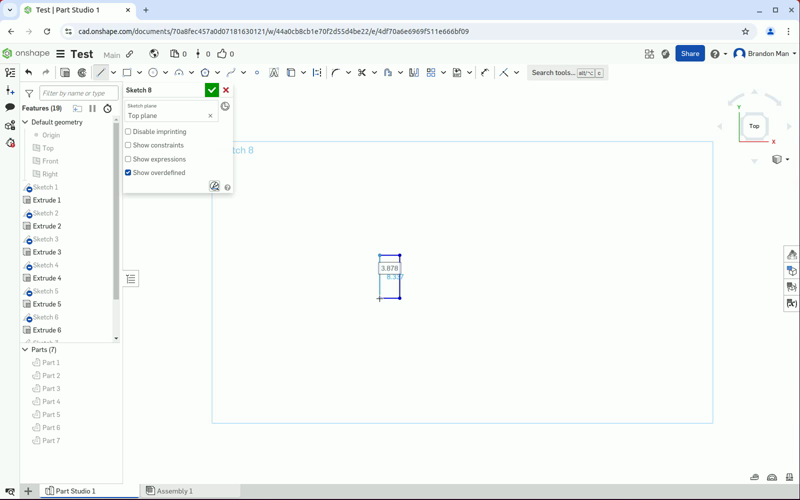
key(esc)
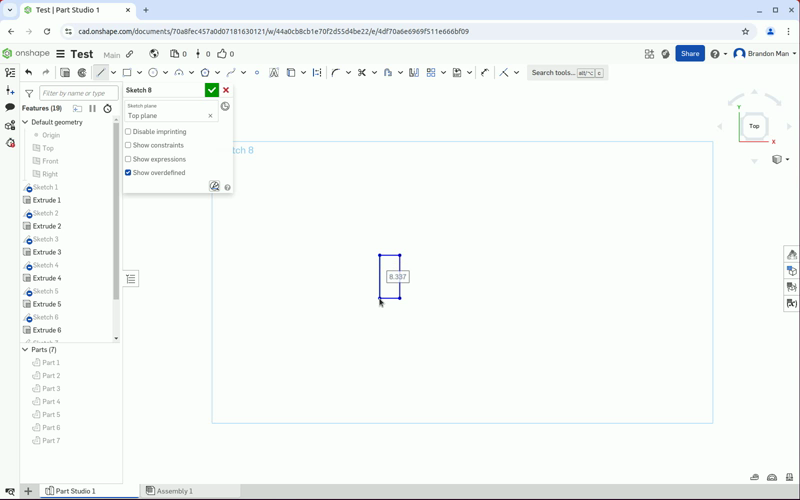
mouse_move(388, 292)
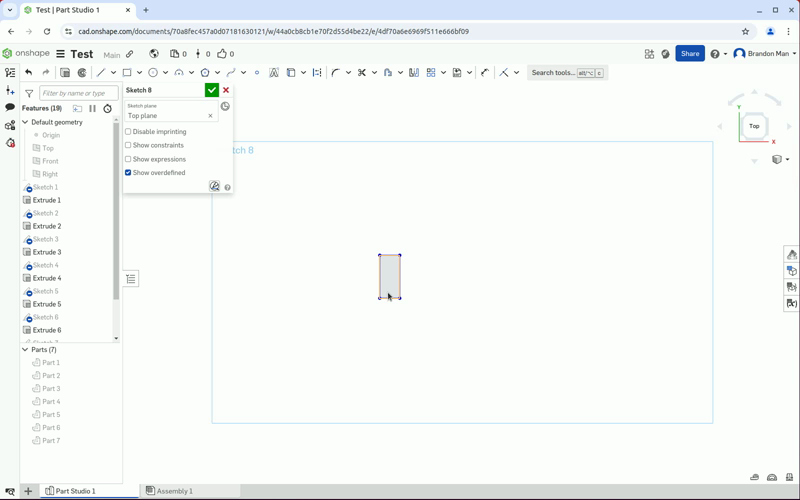
scroll(6)
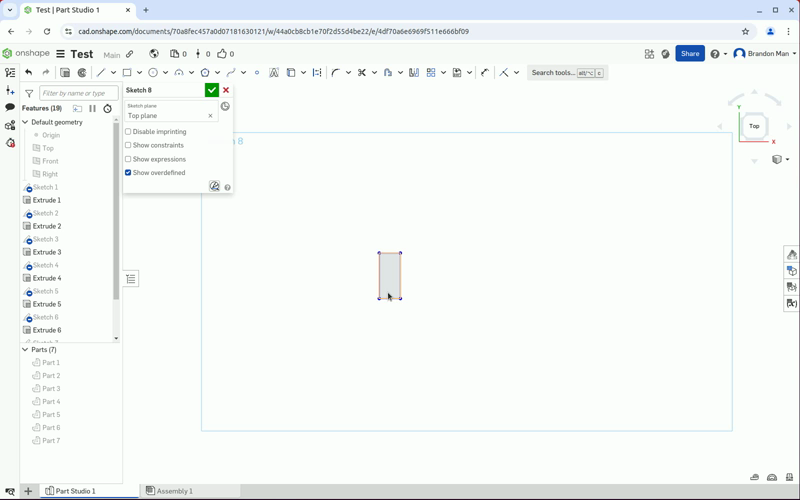
scroll(6)
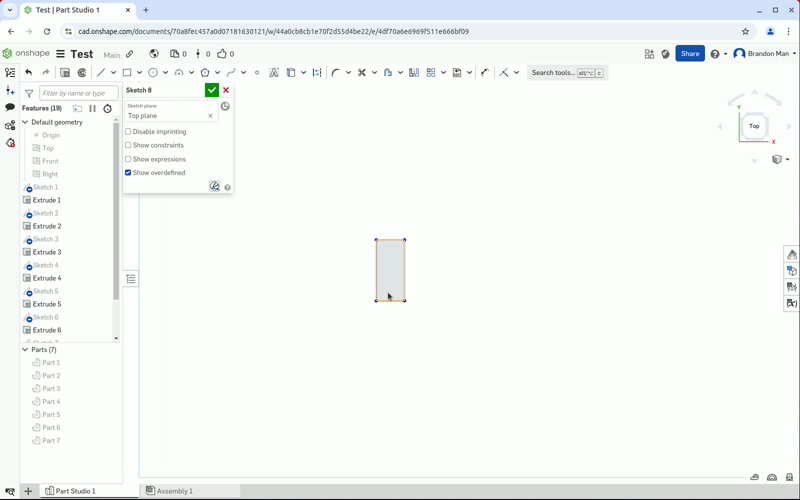
scroll(6)
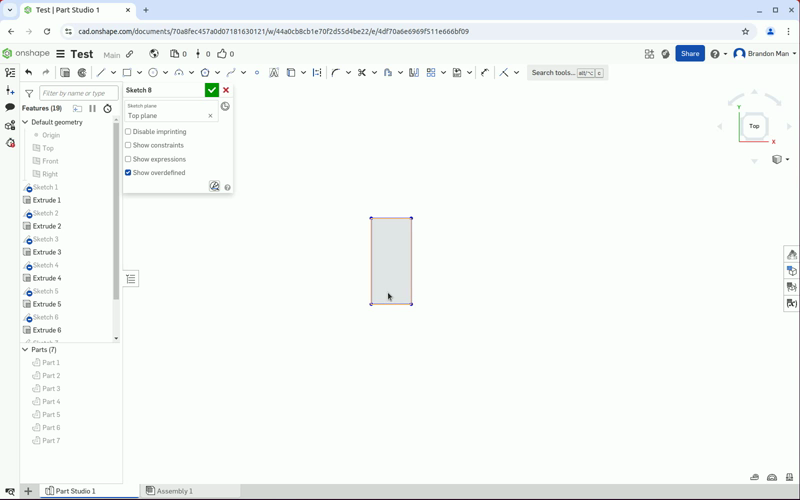
scroll(6)
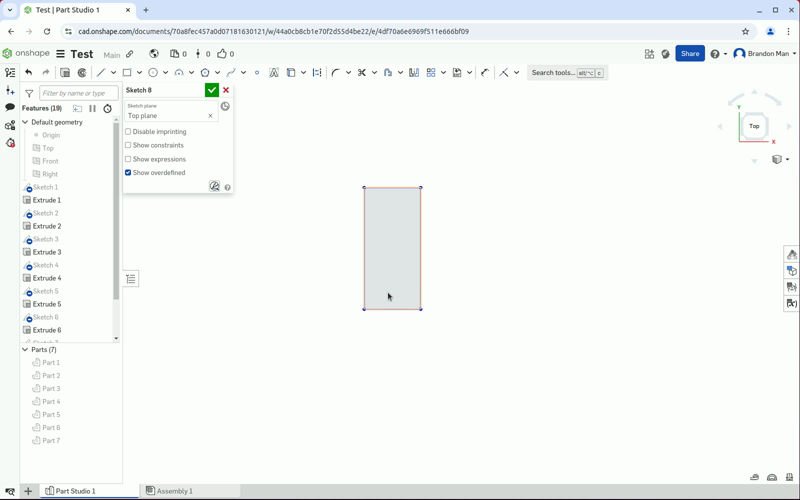
scroll(6)
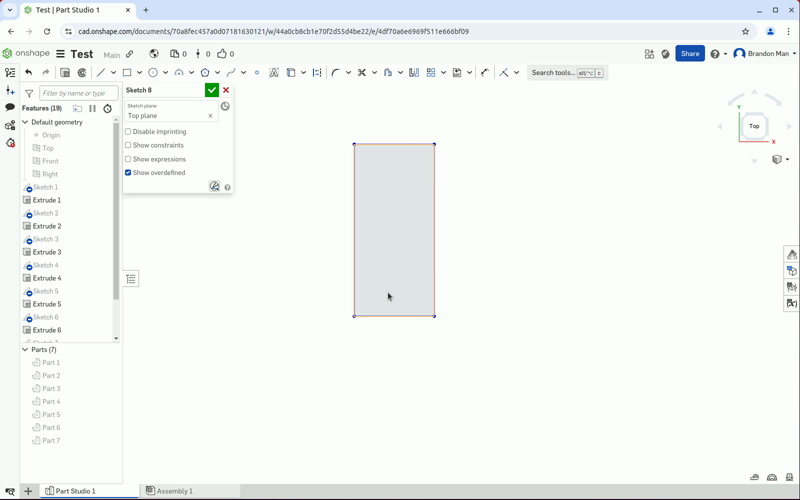
scroll(6)
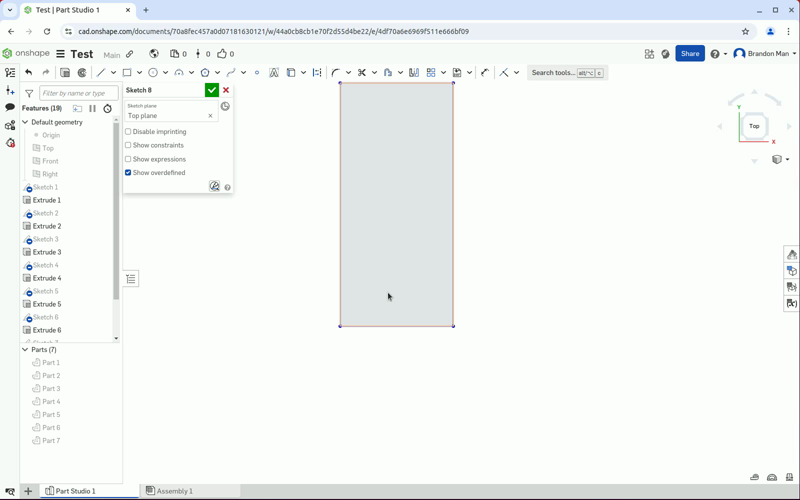
scroll(6)
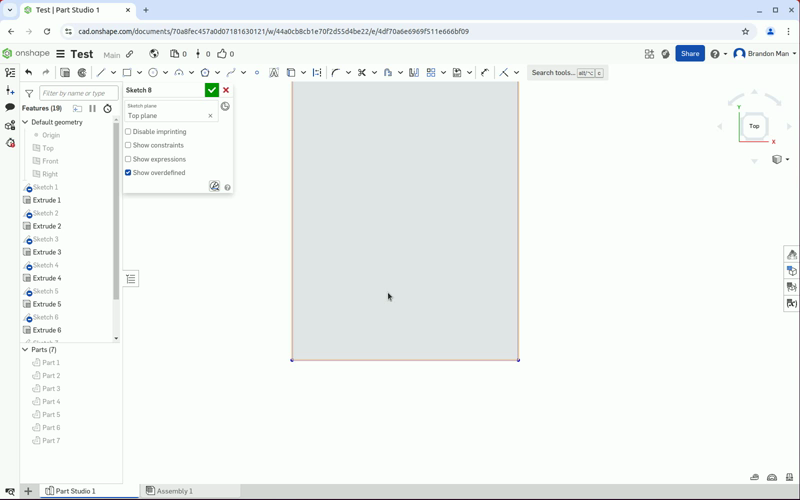
click(388, 292)
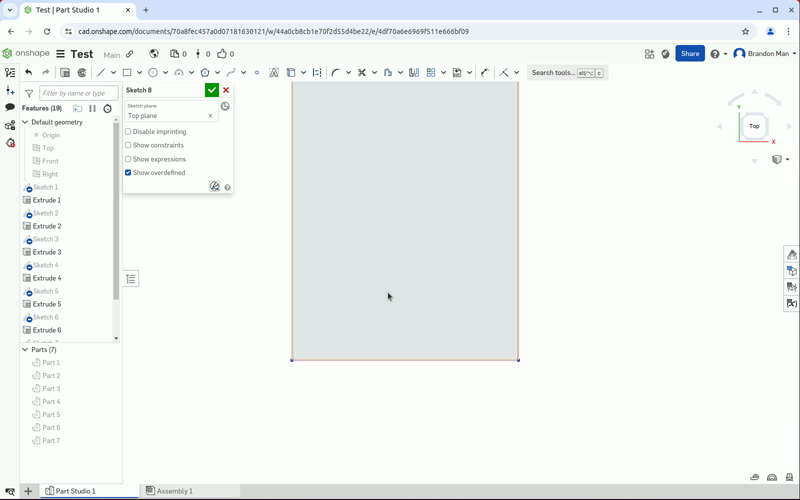
scroll(-6)
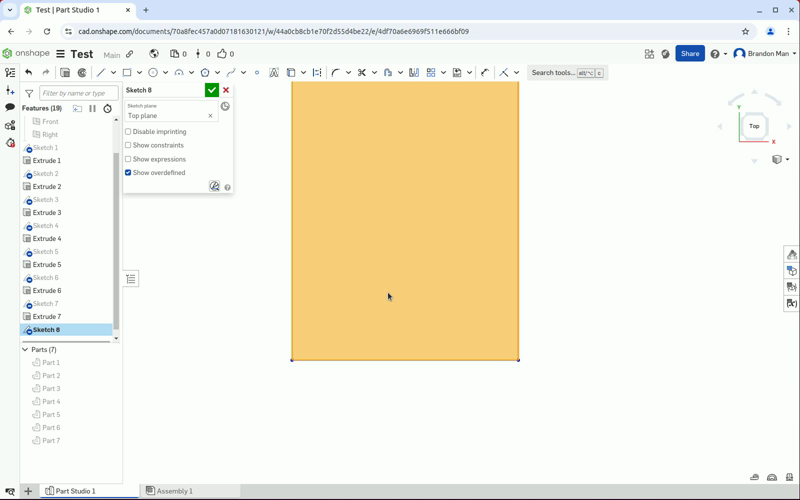
scroll(-6)
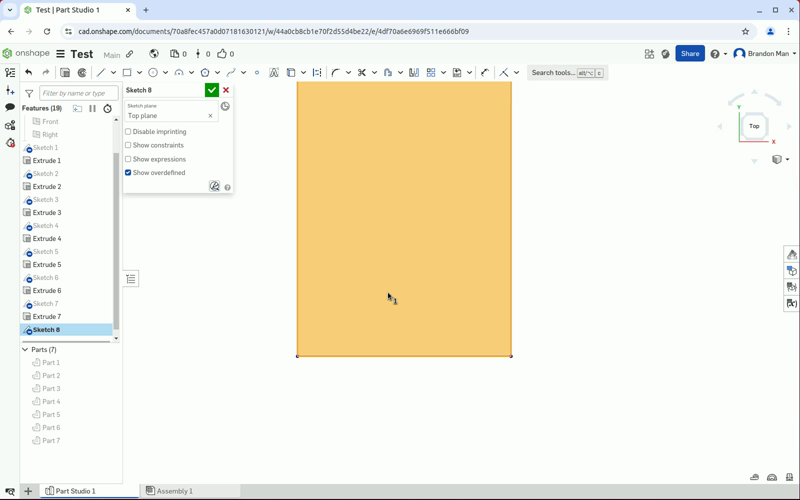
scroll(-6)
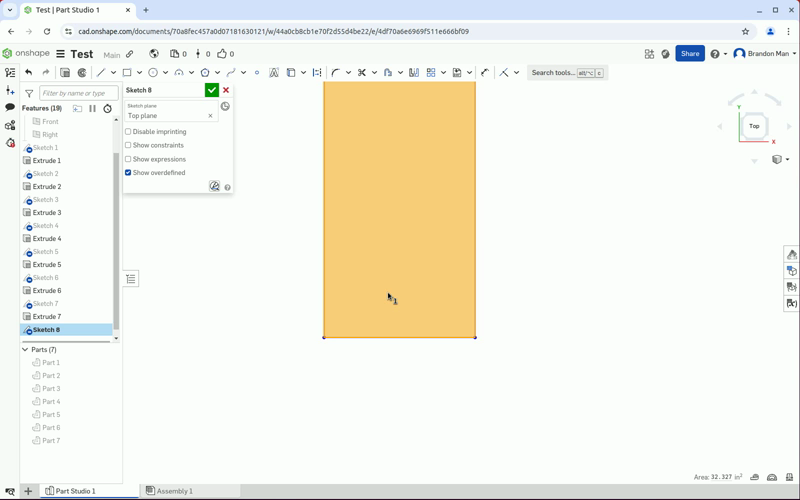
scroll(-6)
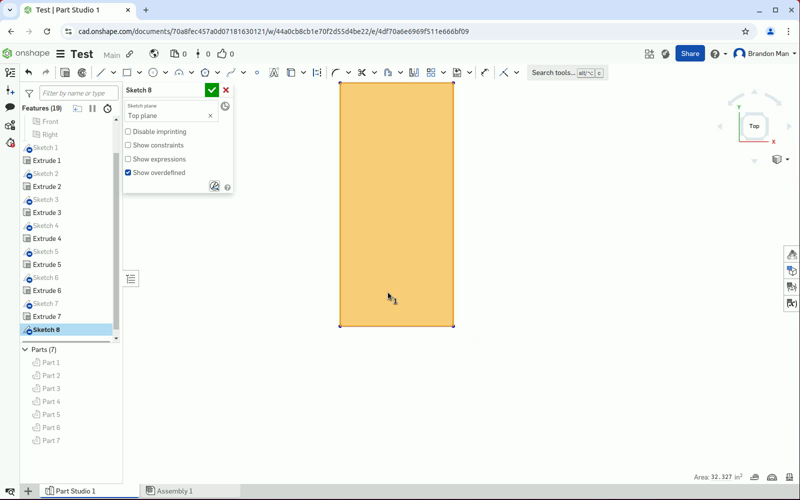
scroll(-6)
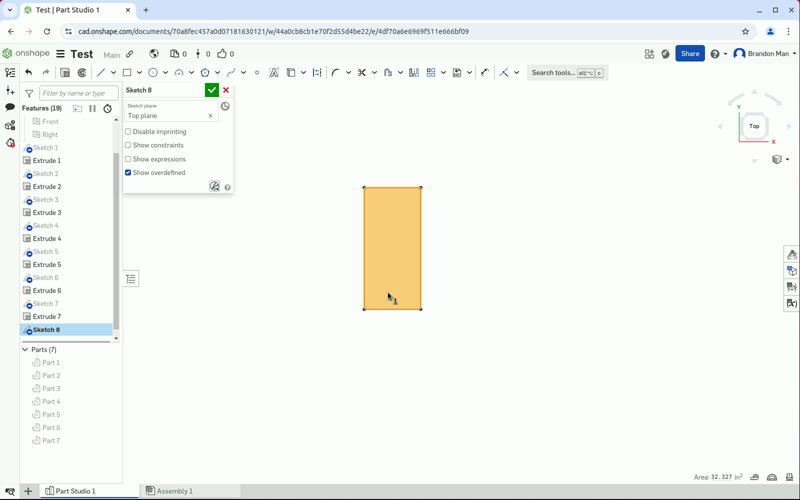
scroll(-6)
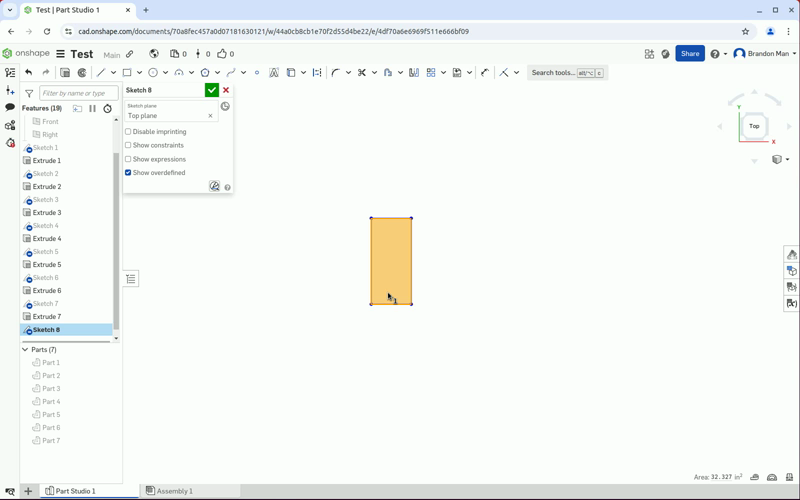
scroll(-6)
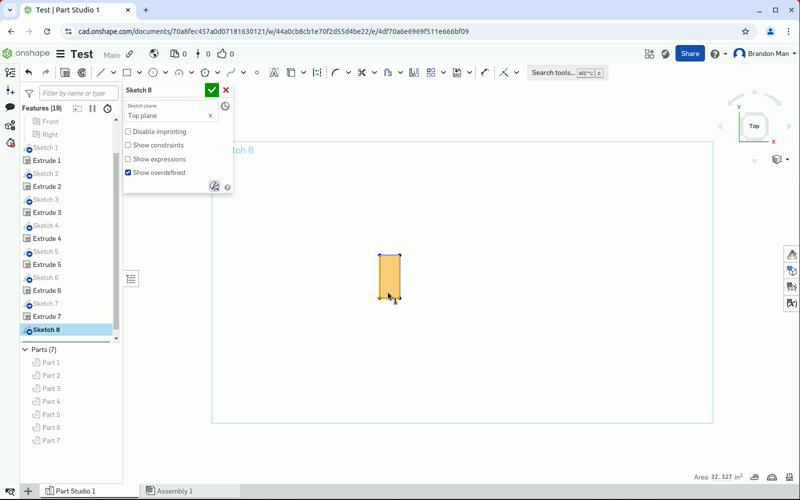
mouse_move(73, 352)
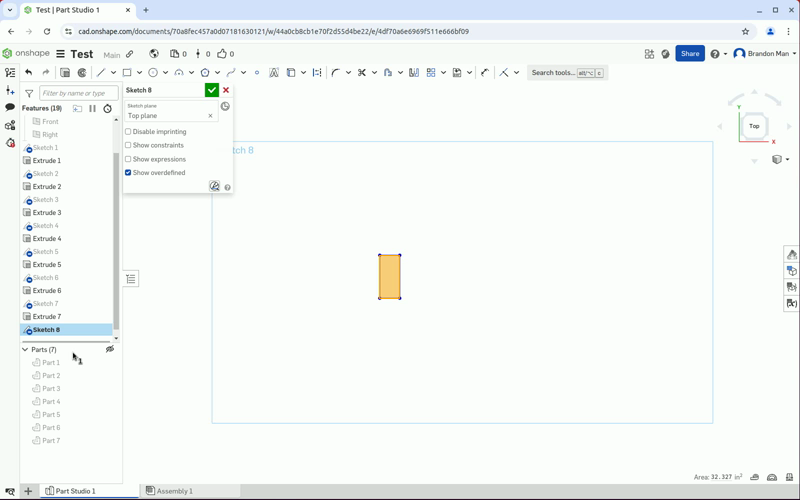
key(shift+y)
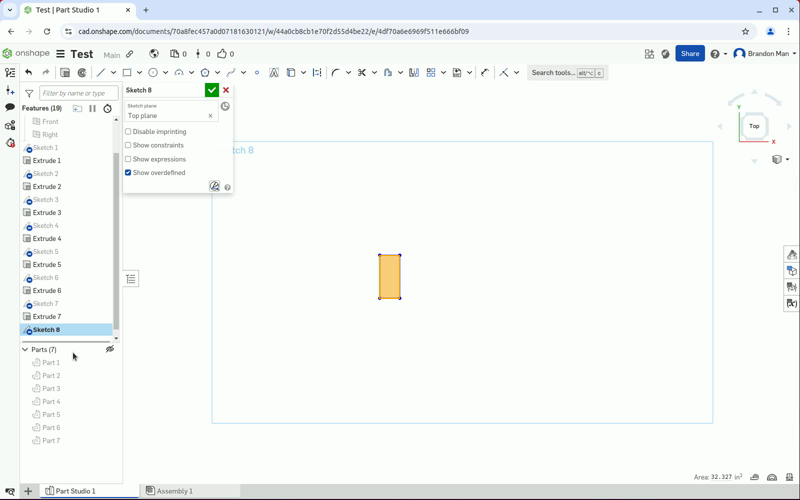
key(shift+e)
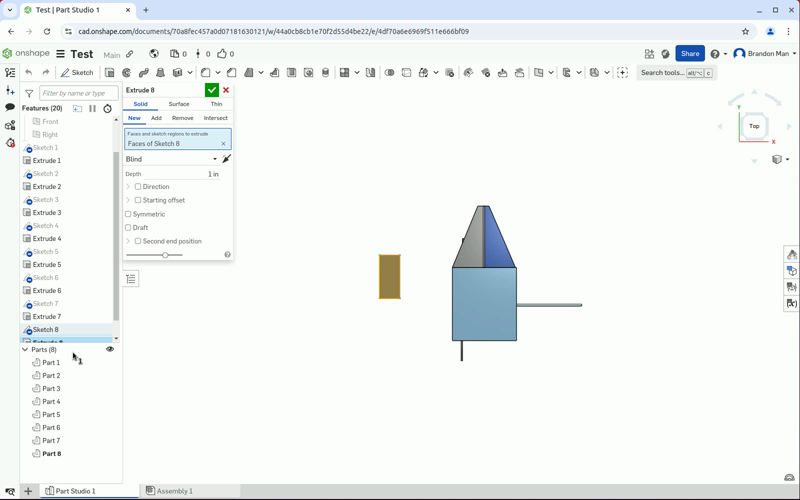
mouse_move(143, 106)
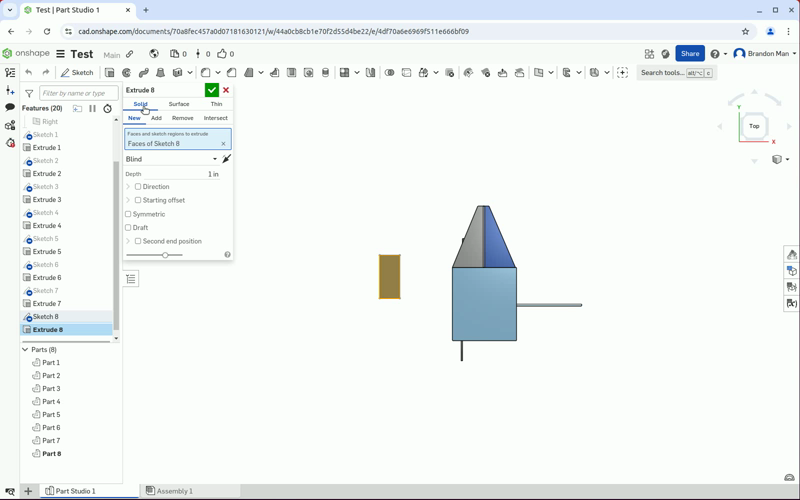
click(143, 106)
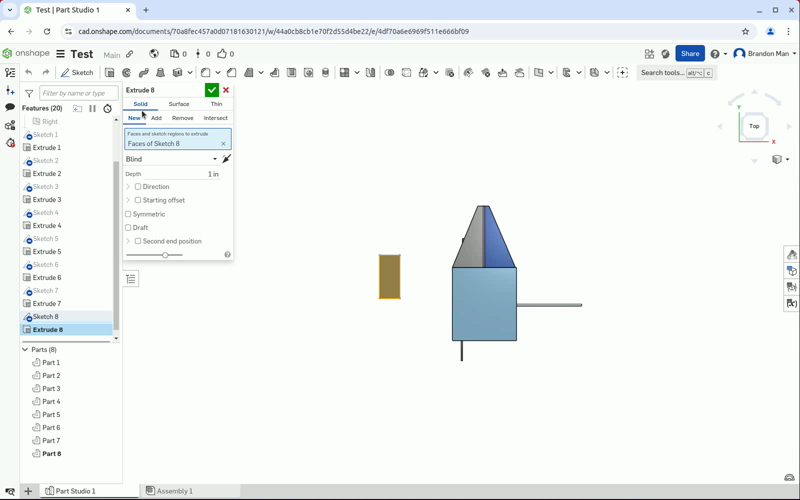
mouse_move(137, 120)
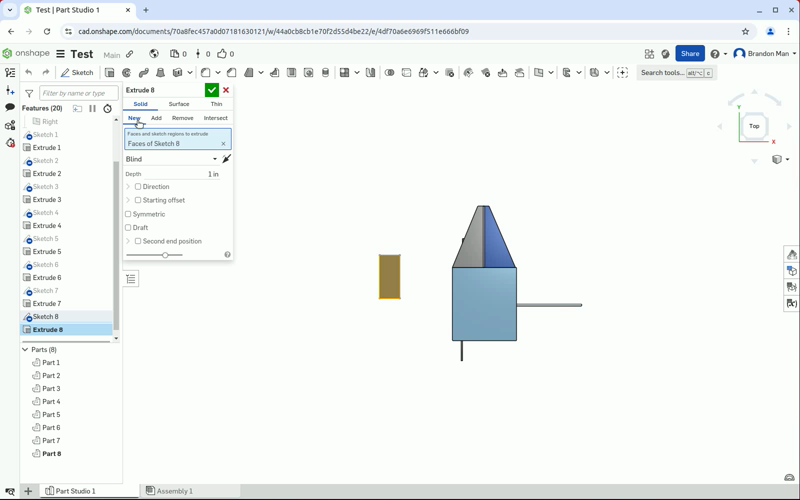
click(137, 120)
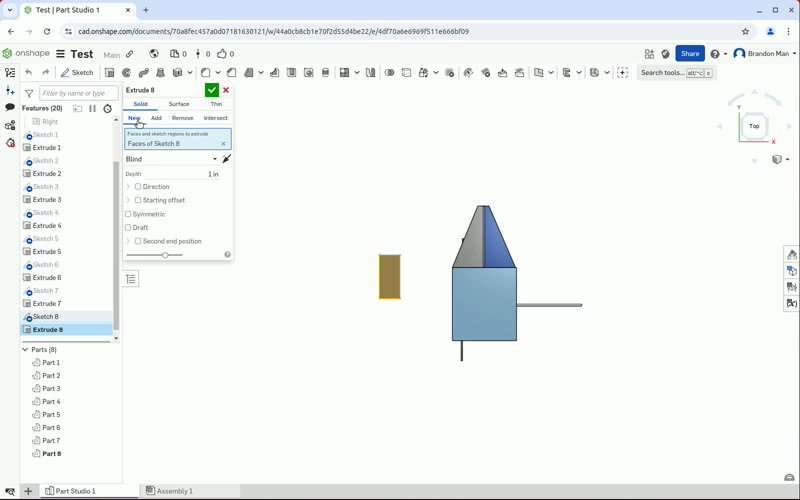
key(tab, 4)
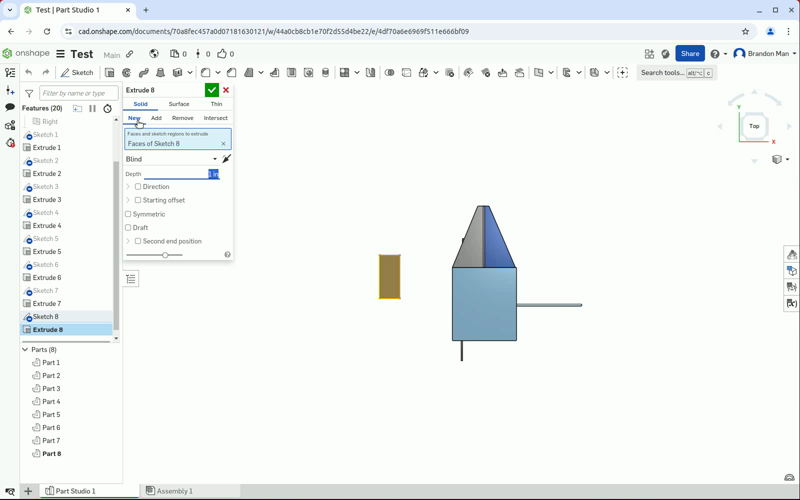
text(0.481)
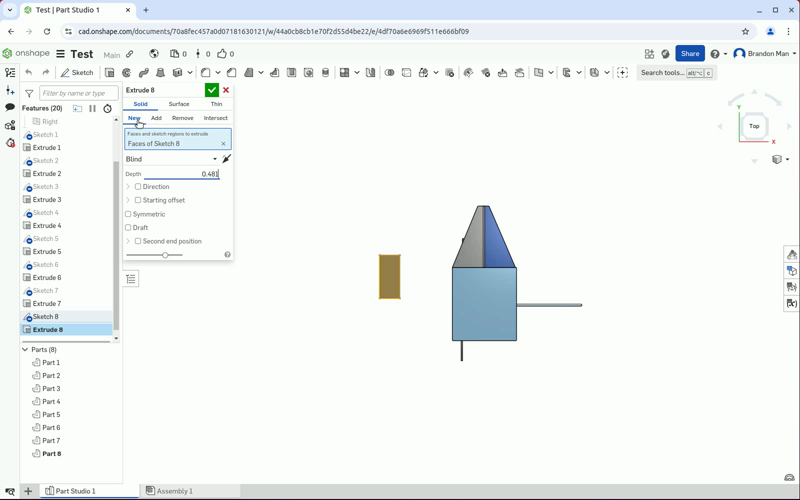
key(enter)
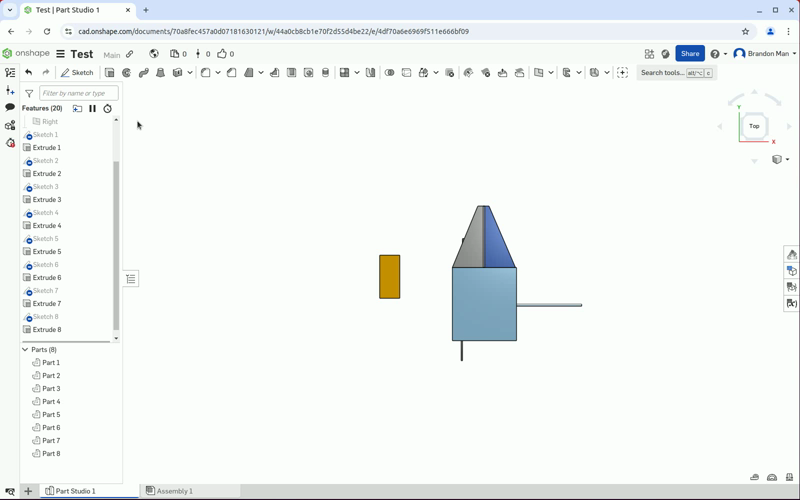
key(shift+h)
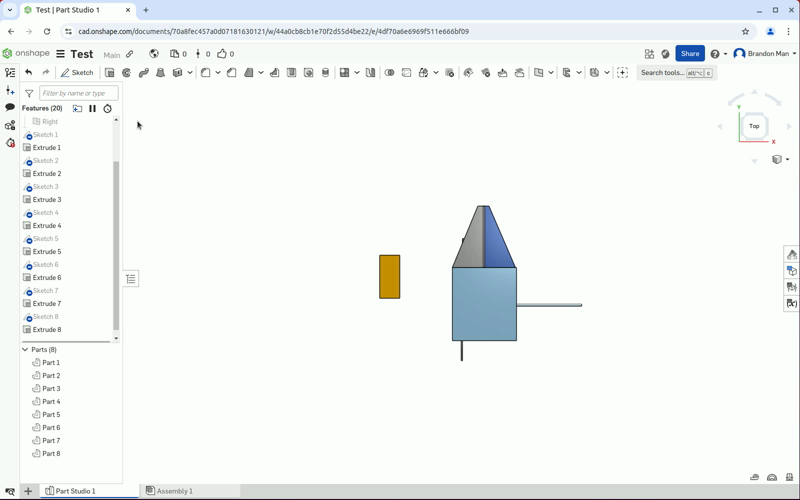
key(shift+h)
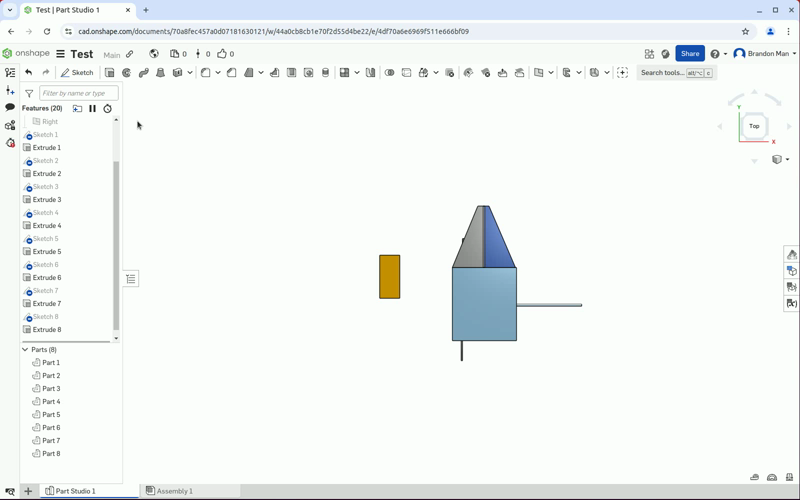
mouse_move(69, 137)
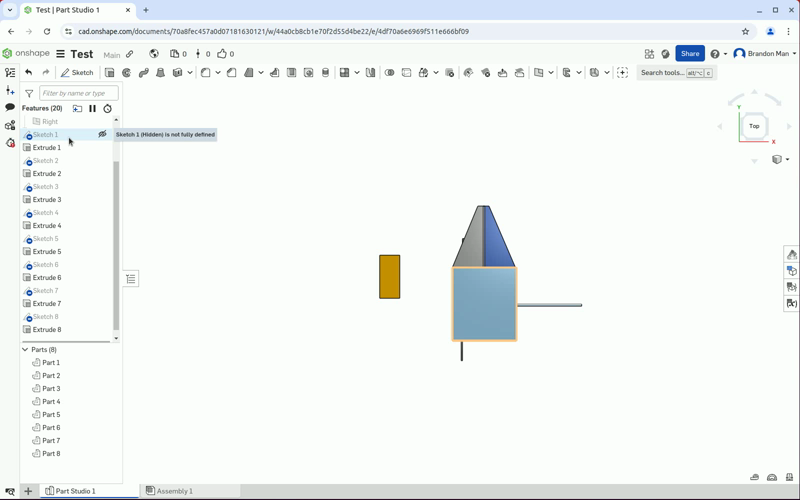
click(69, 137)
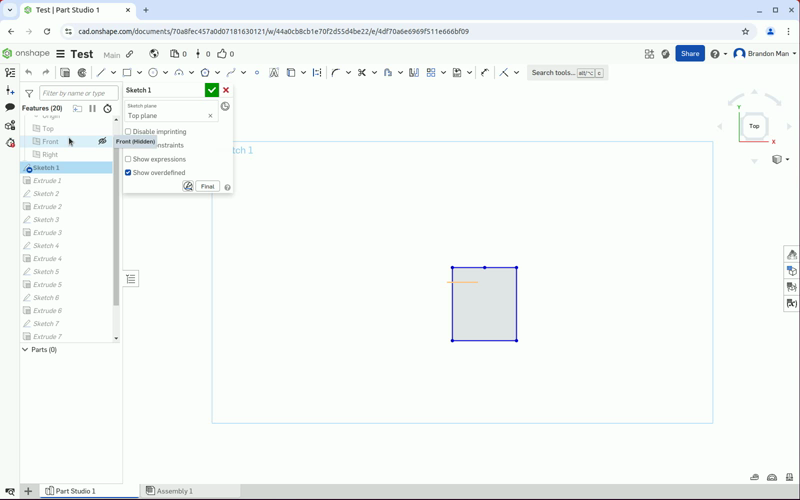
mouse_move(229, 92)
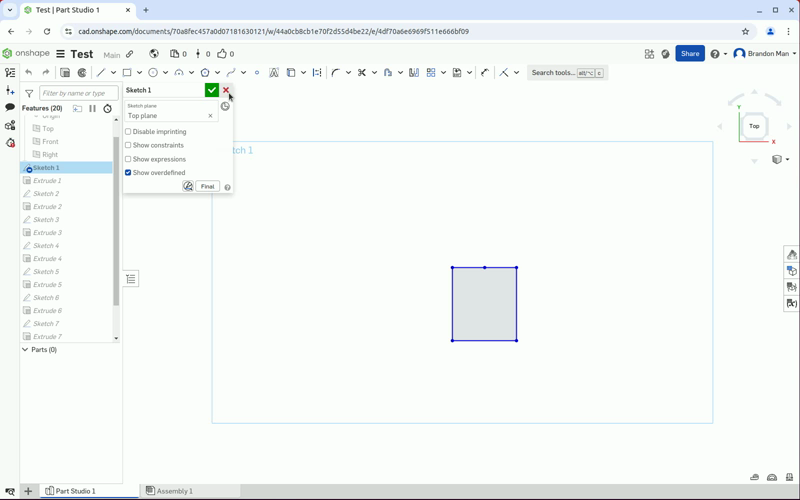
click(229, 92)
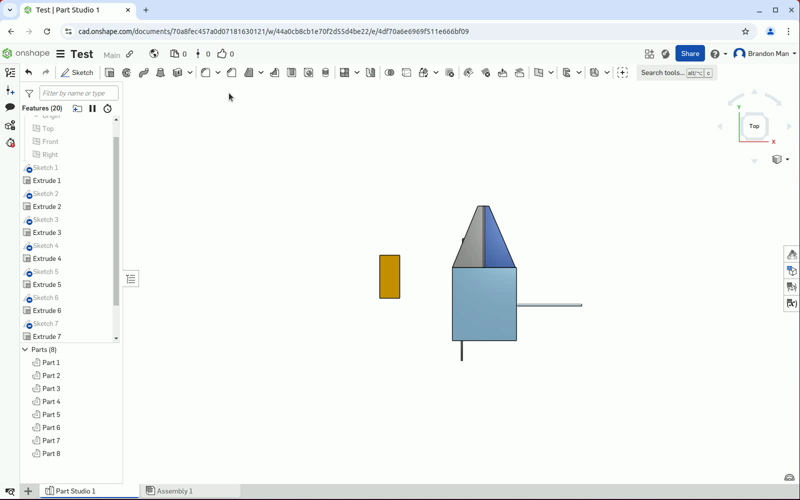
mouse_move(73, 352)
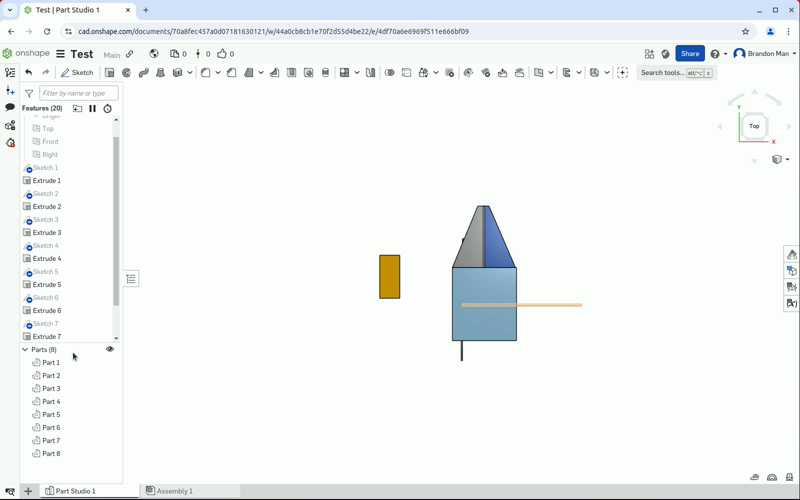
key(y)
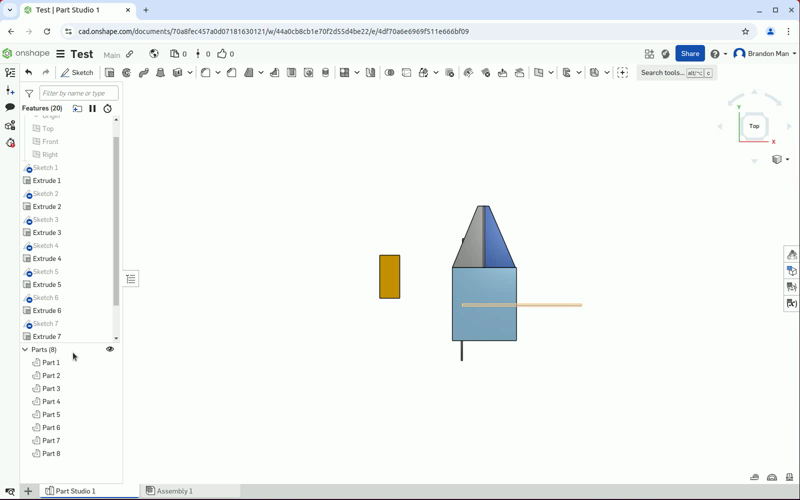
key(shift+p)
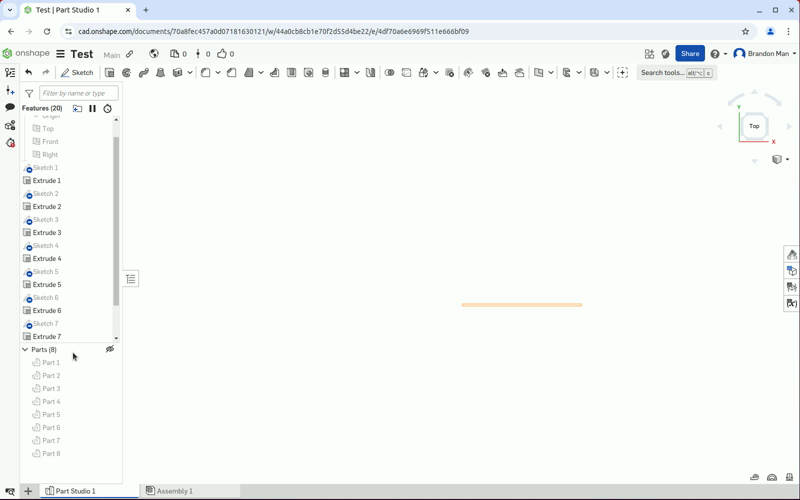
key(space)
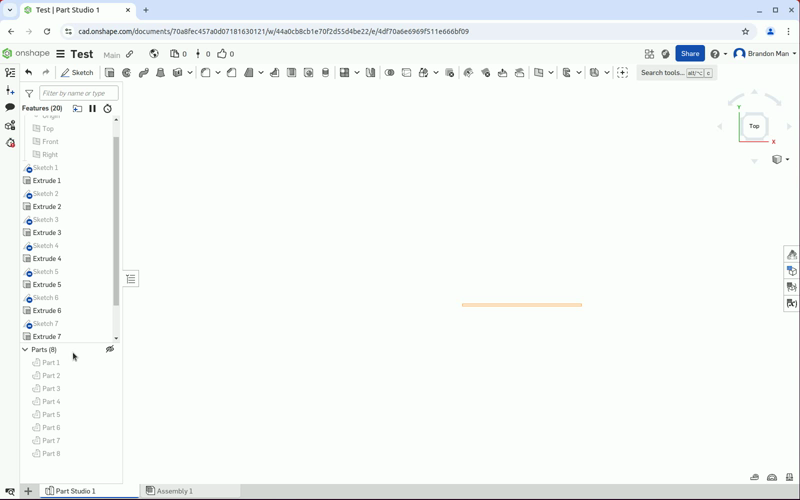
key_down(shift)
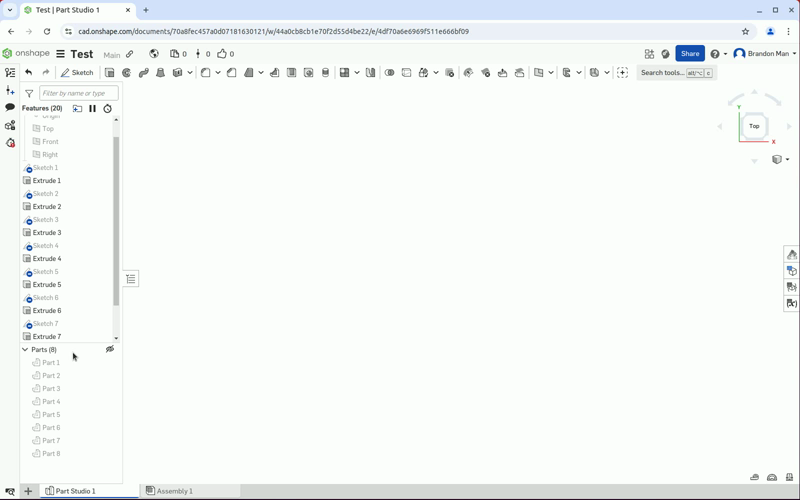
key(up)
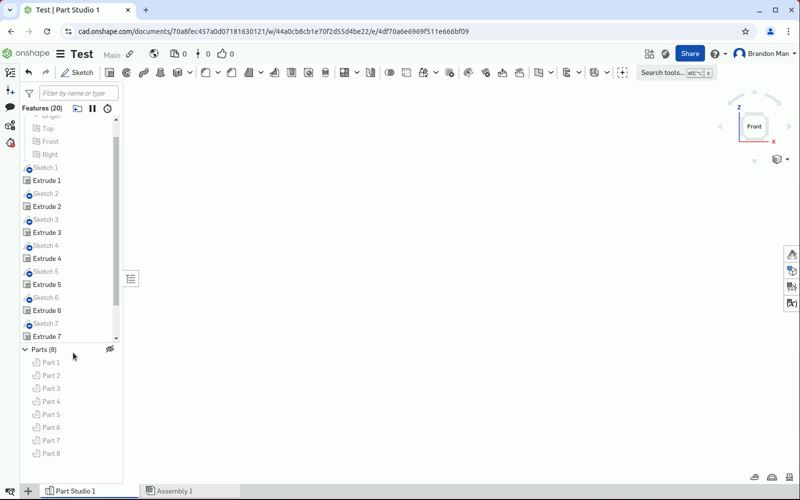
key_up(shift)
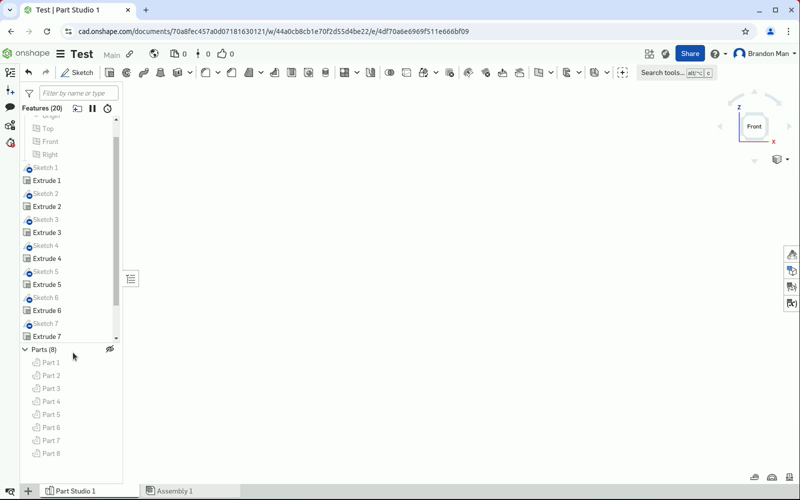
key(space)
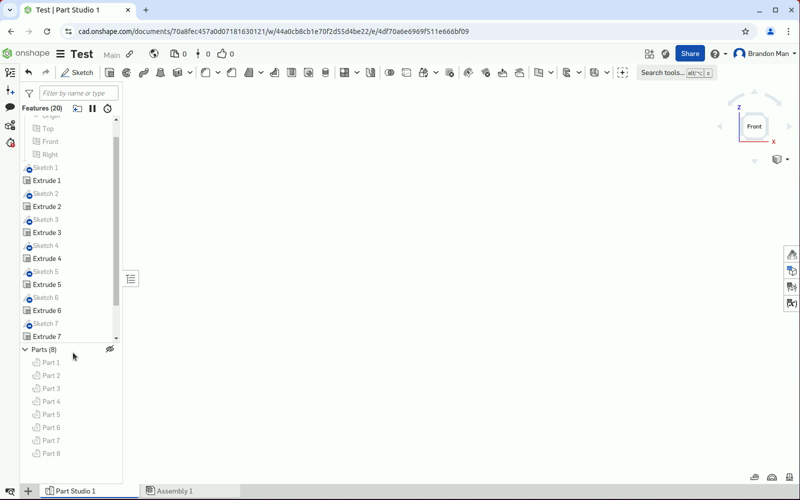
key_down(shift)
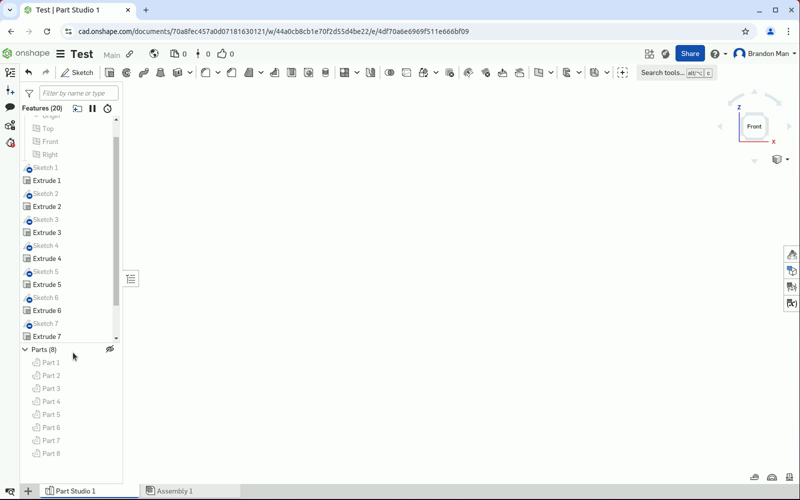
key(left)
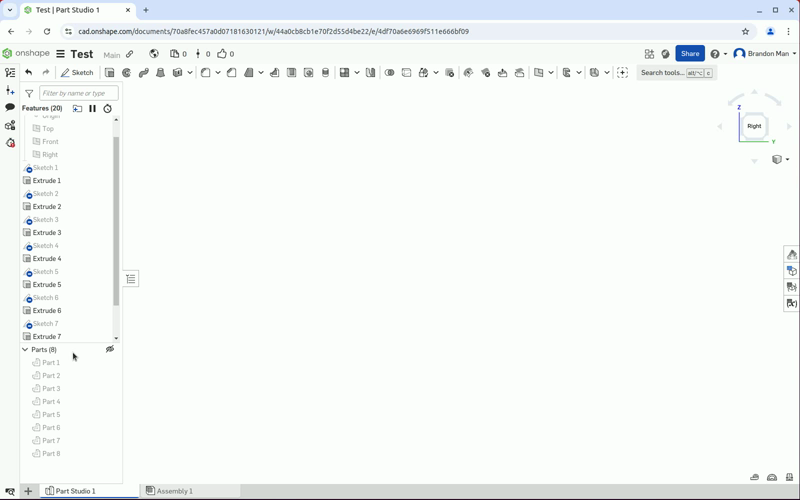
key_up(shift)
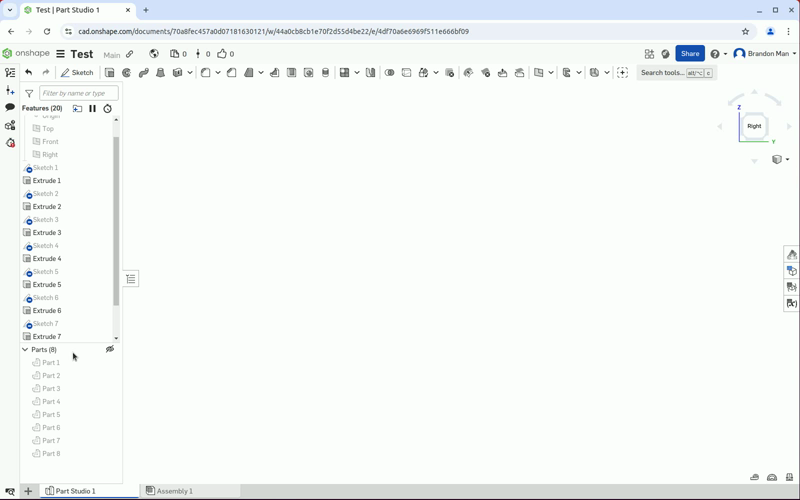
mouse_move(73, 352)
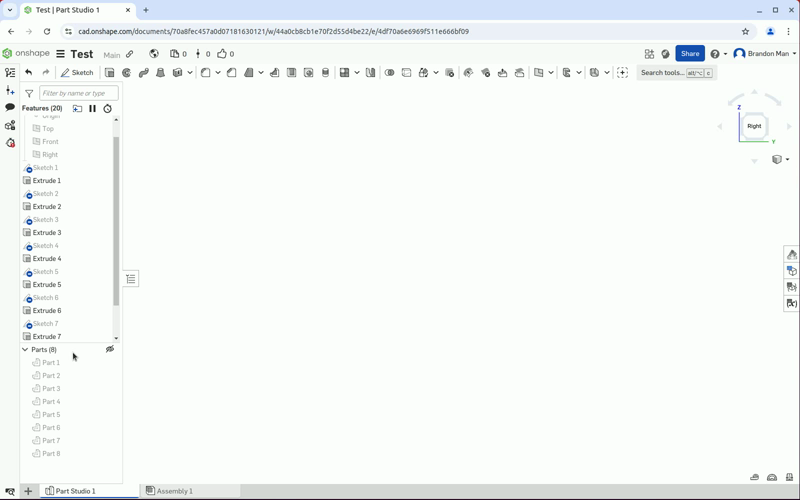
key(shift+y)
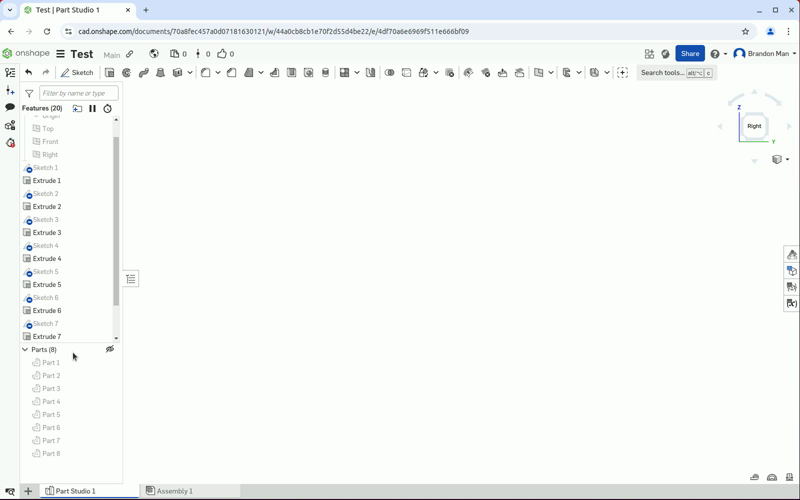
key(shift+s)
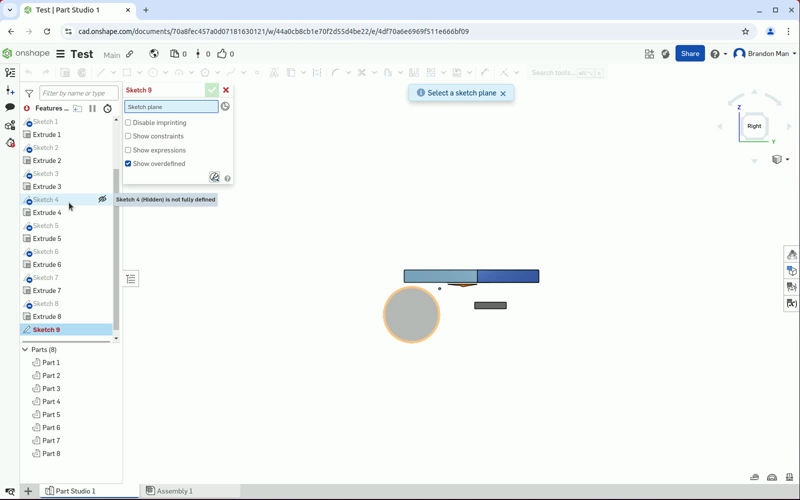
scroll(3)
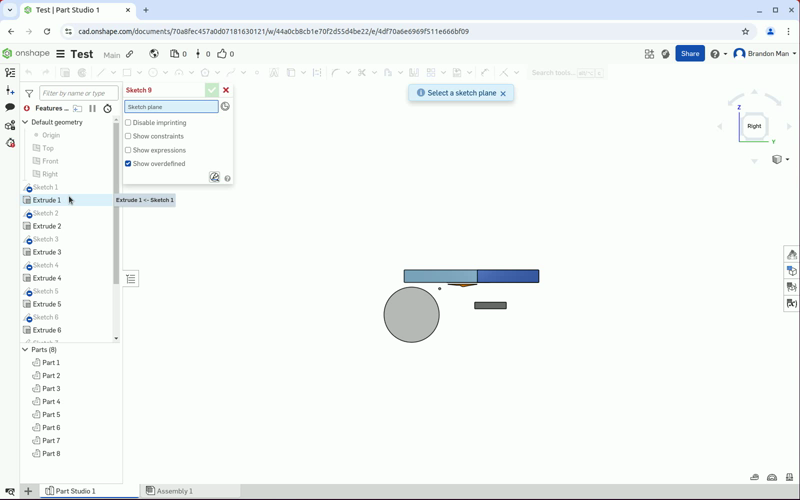
mouse_move(69, 176)
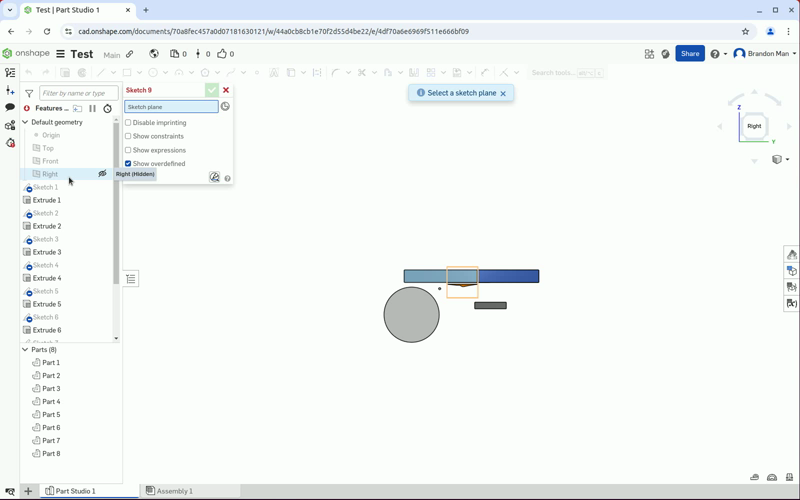
click(69, 176)
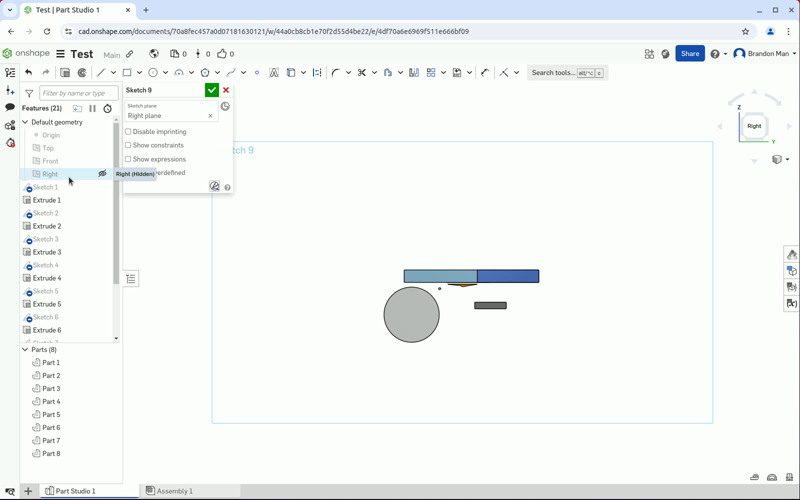
mouse_move(73, 352)
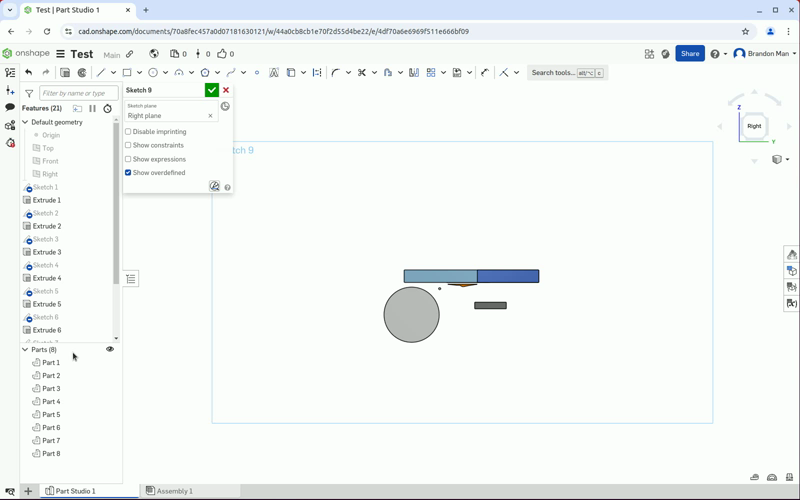
key(y)
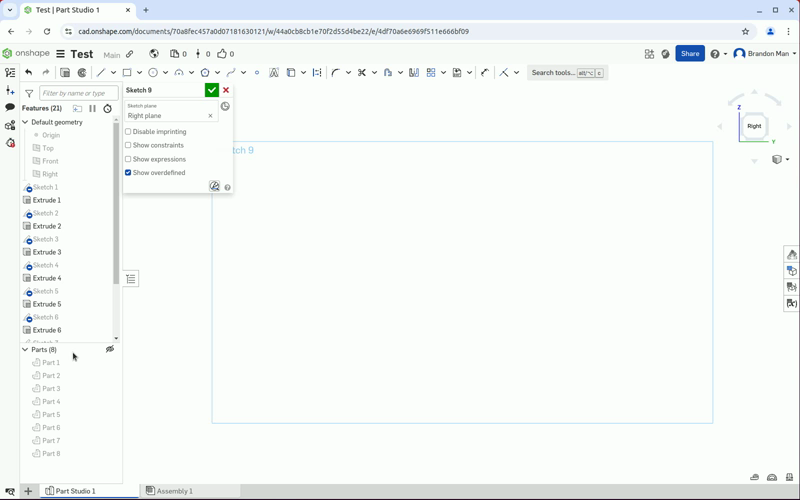
key(c)
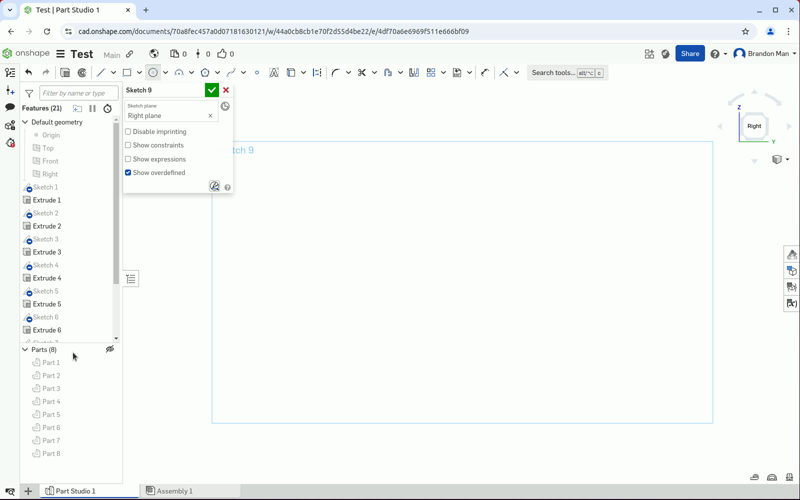
key_down(shift)
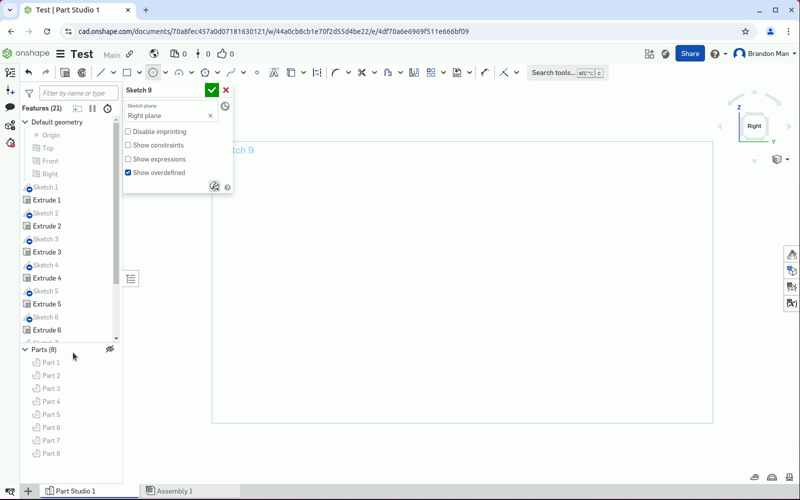
mouse_move(439, 288)
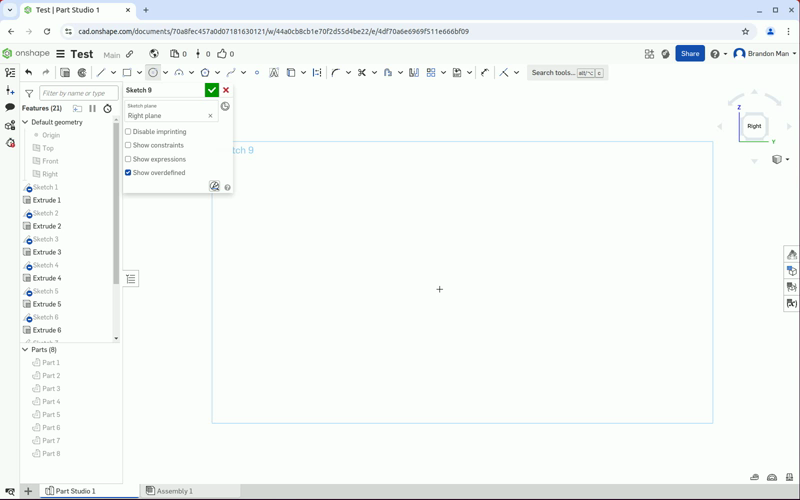
click(439, 288)
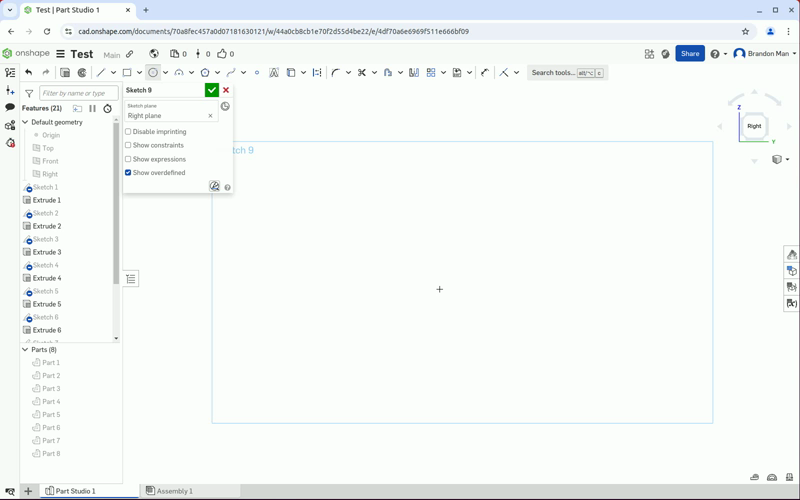
key_up(shift)
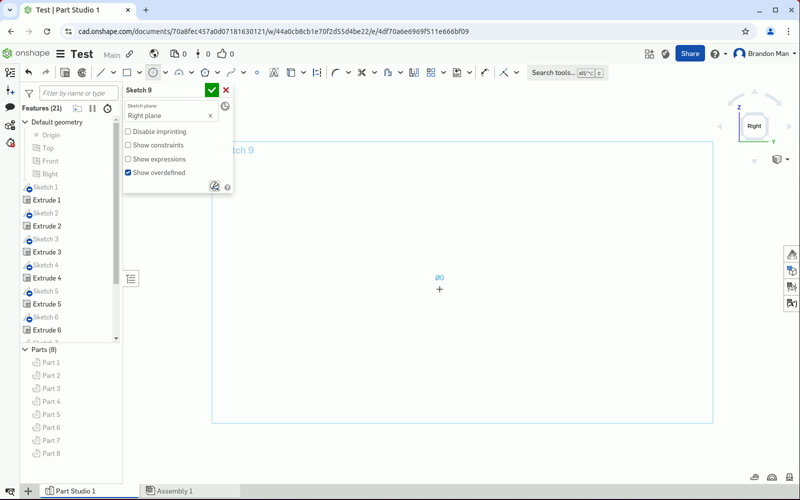
mouse_move(440, 288)
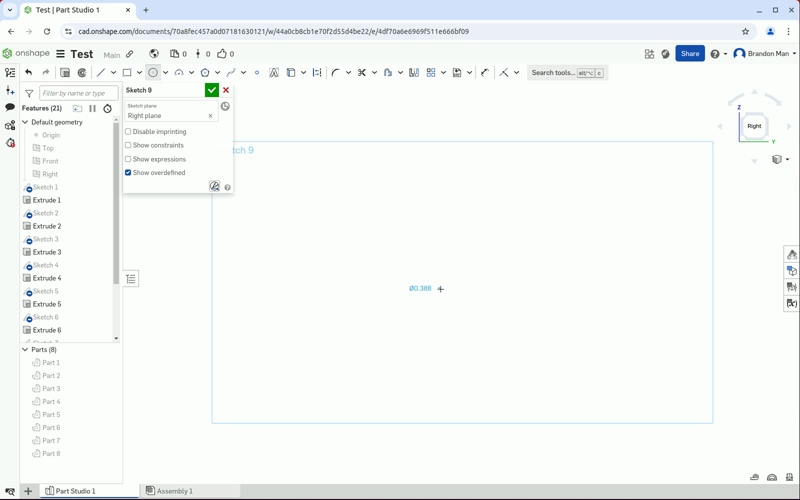
scroll(6)
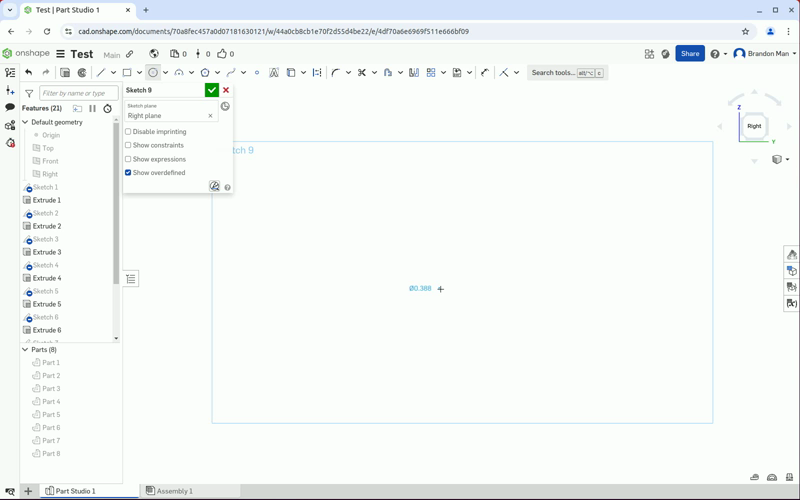
scroll(6)
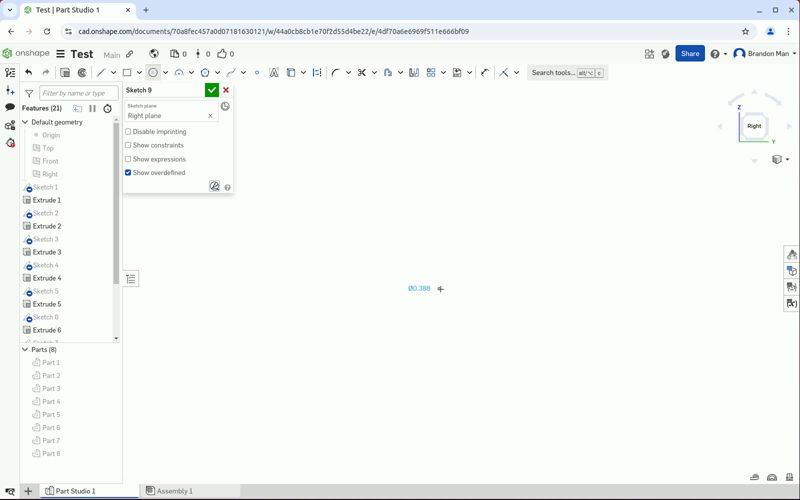
scroll(6)
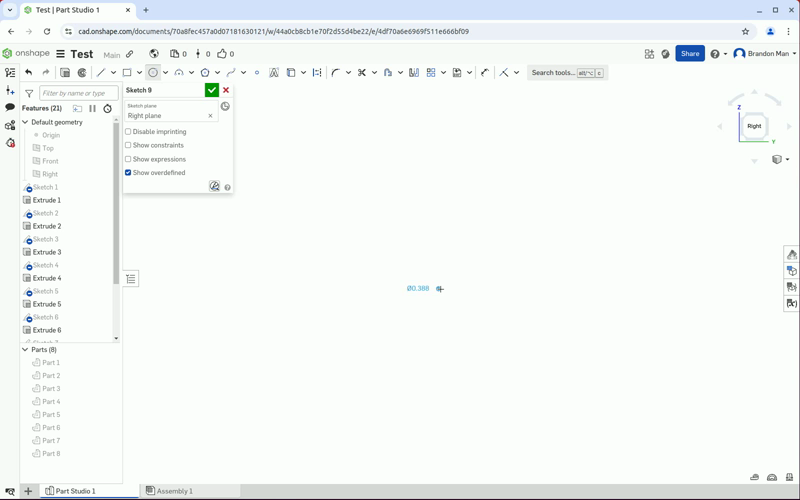
scroll(6)
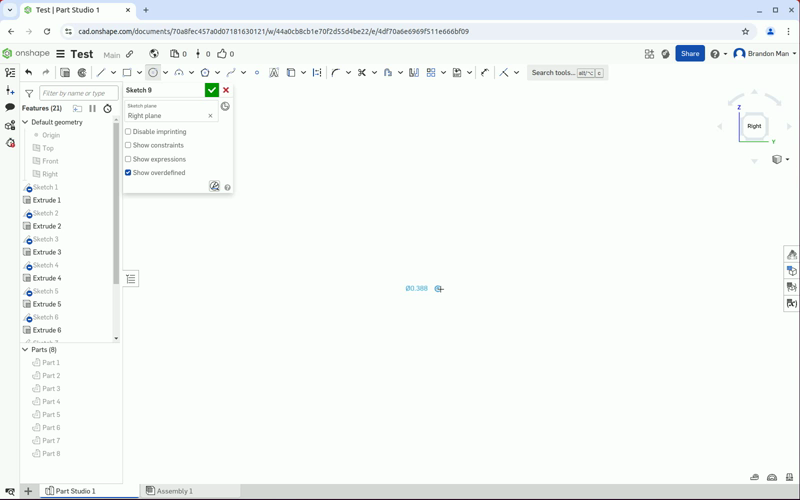
scroll(6)
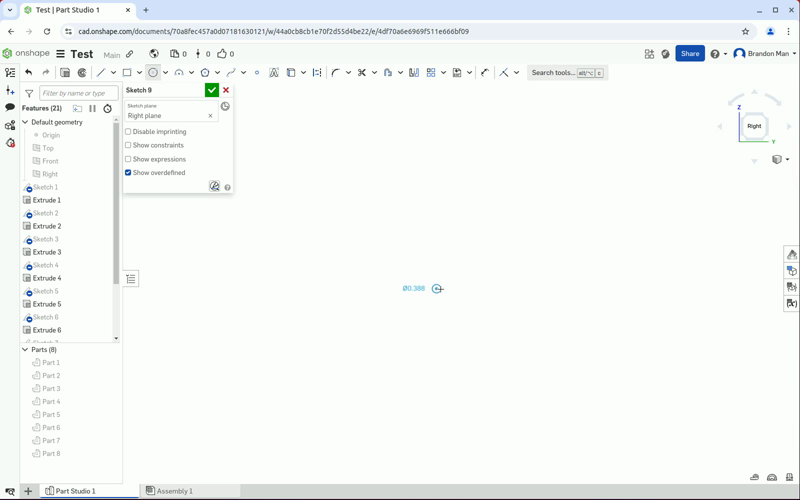
scroll(6)
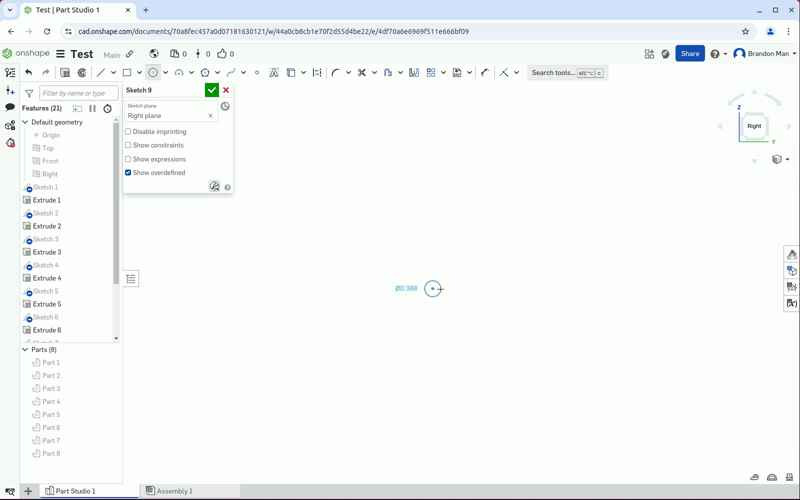
scroll(6)
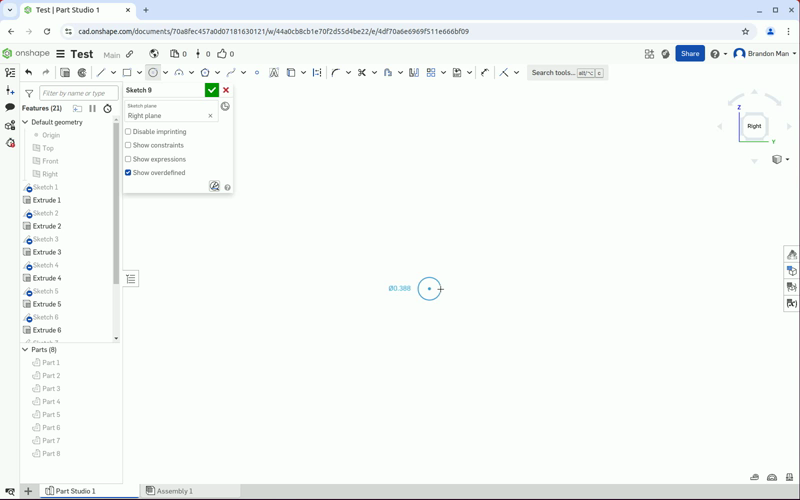
click(440, 288)
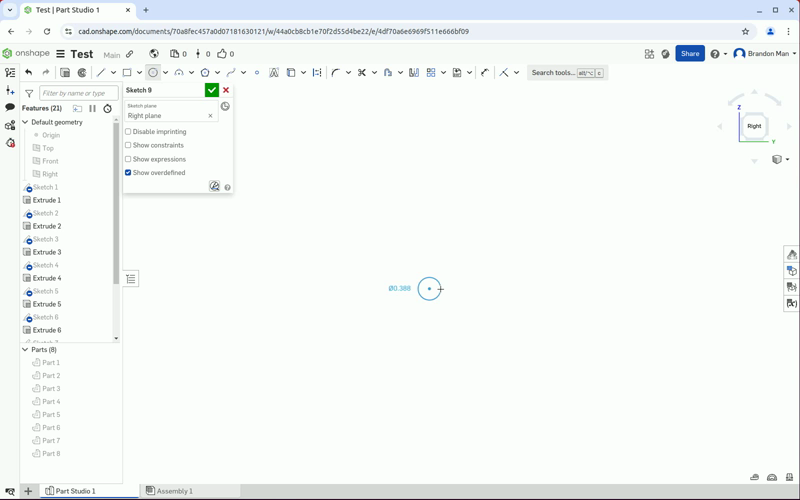
scroll(-6)
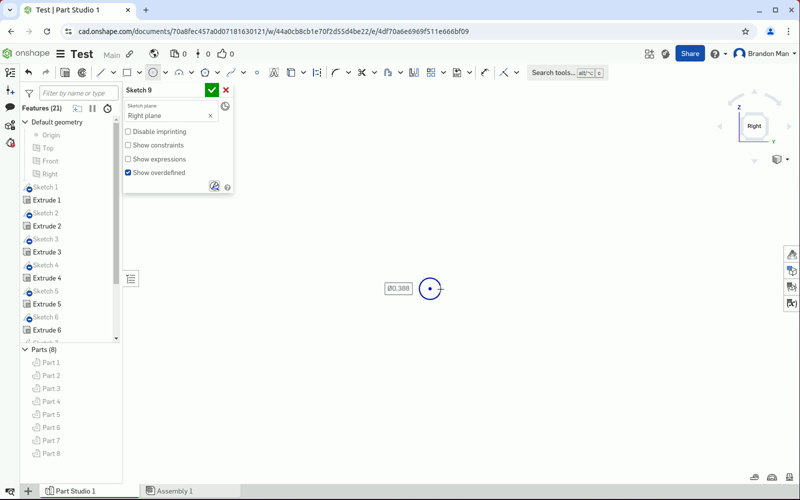
scroll(-6)
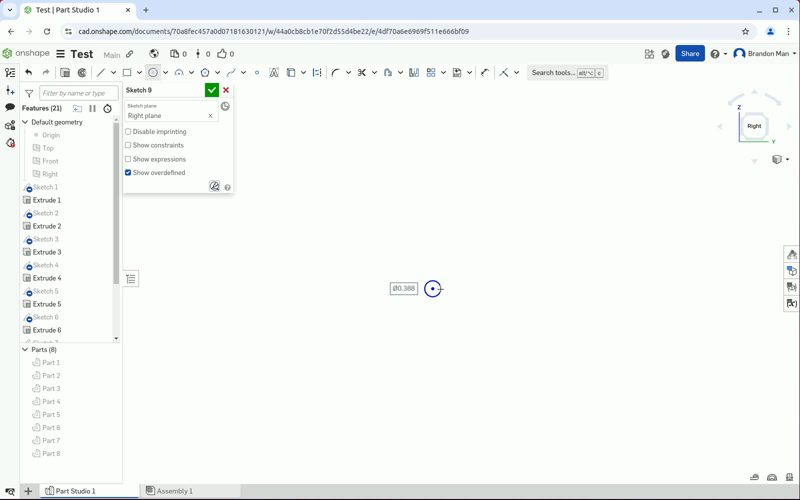
scroll(-6)
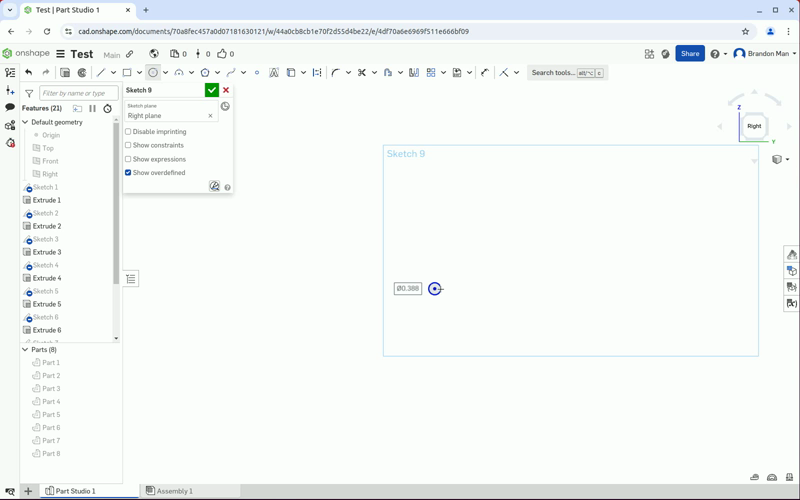
scroll(-6)
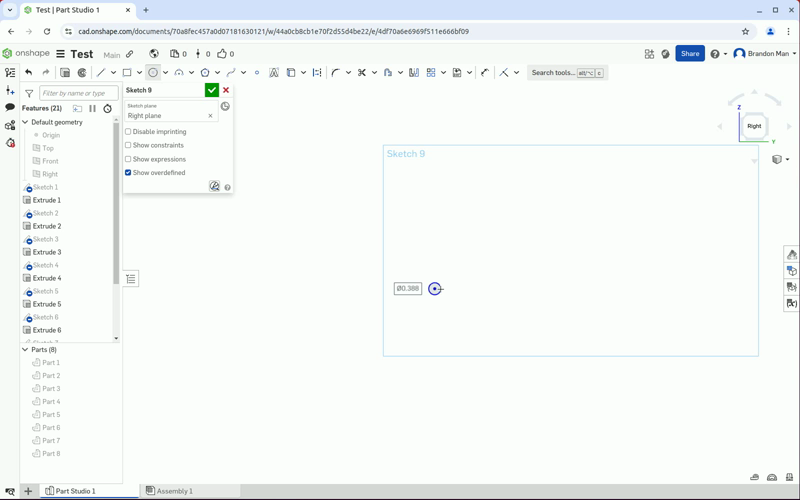
scroll(-6)
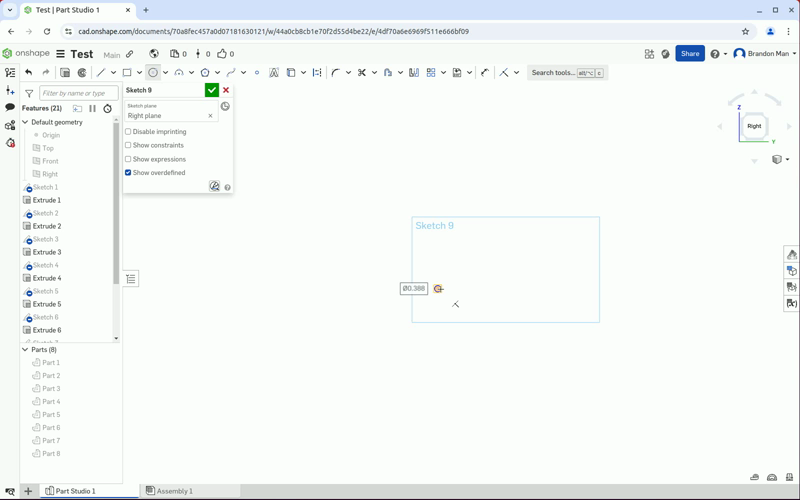
scroll(-6)
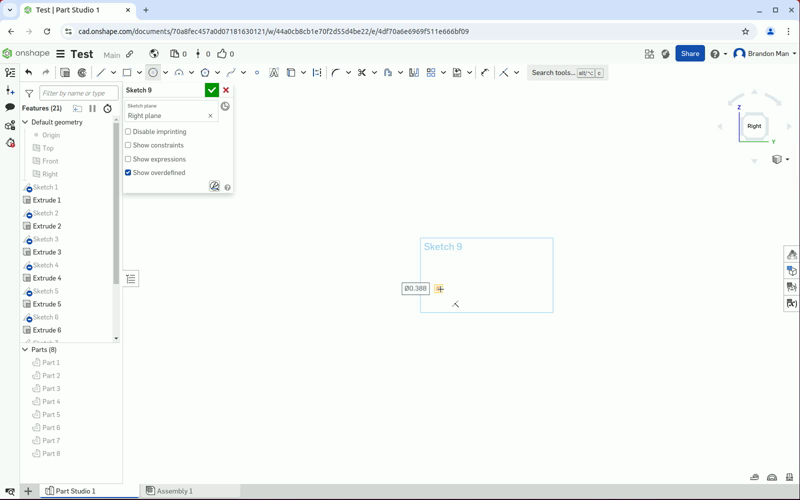
scroll(-6)
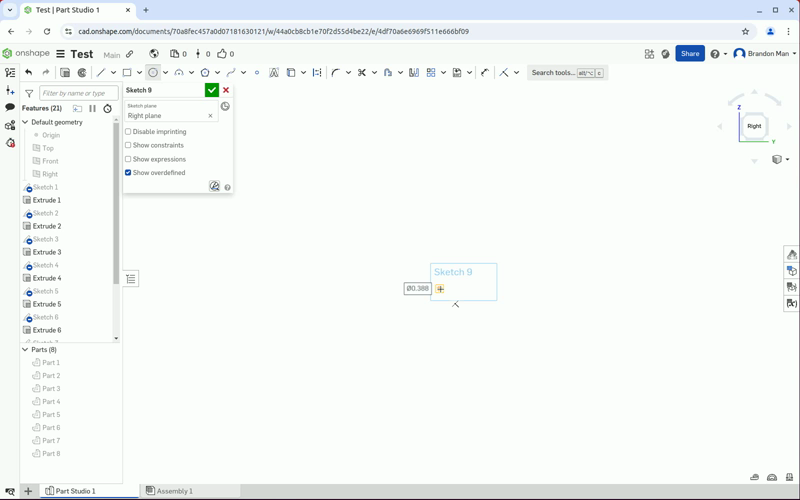
key(esc)
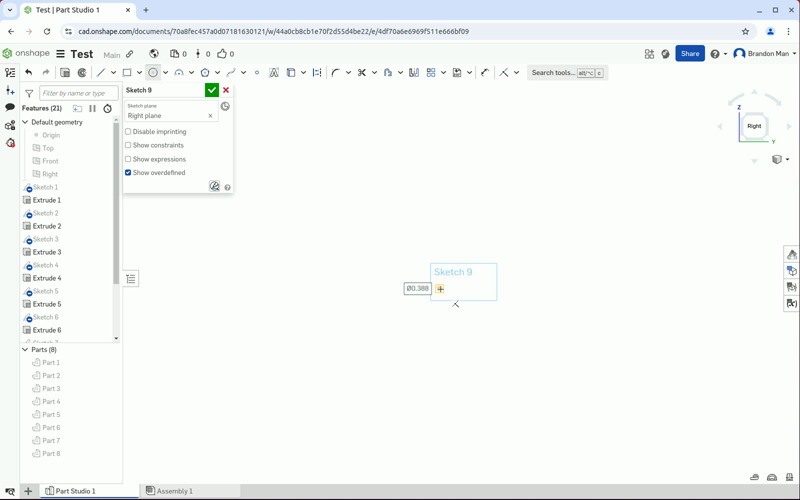
mouse_move(440, 288)
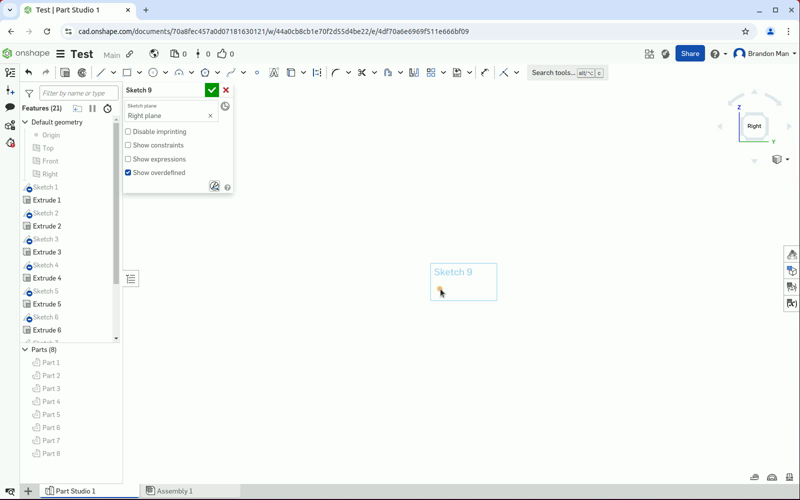
scroll(6)
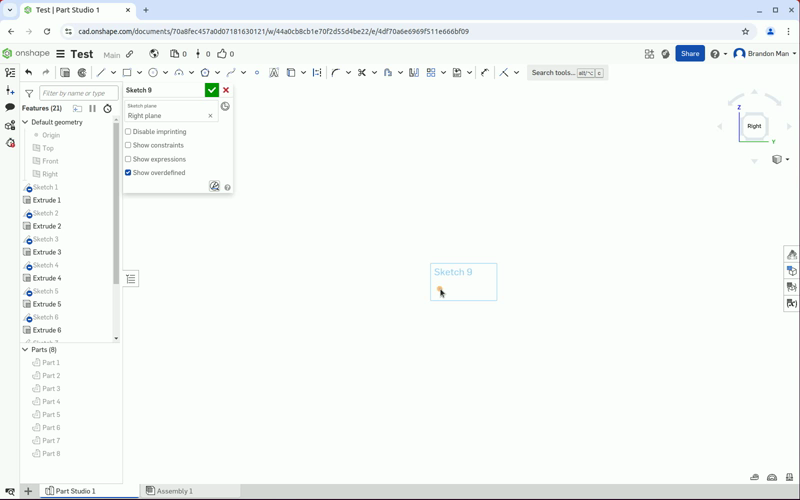
scroll(6)
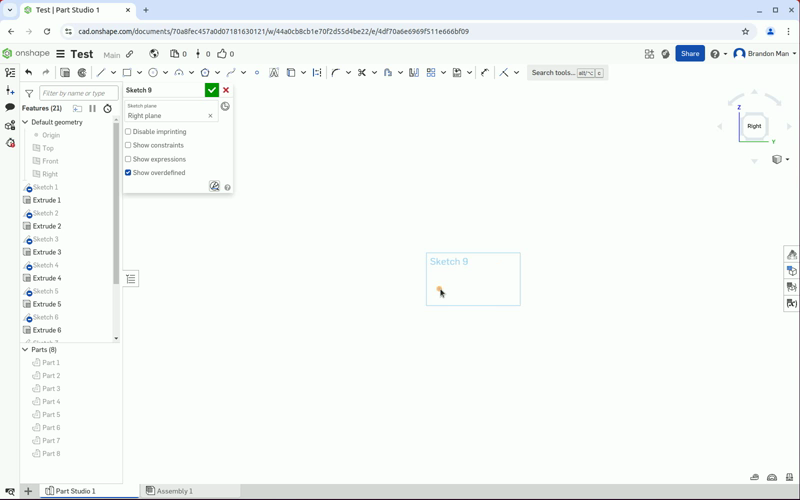
scroll(6)
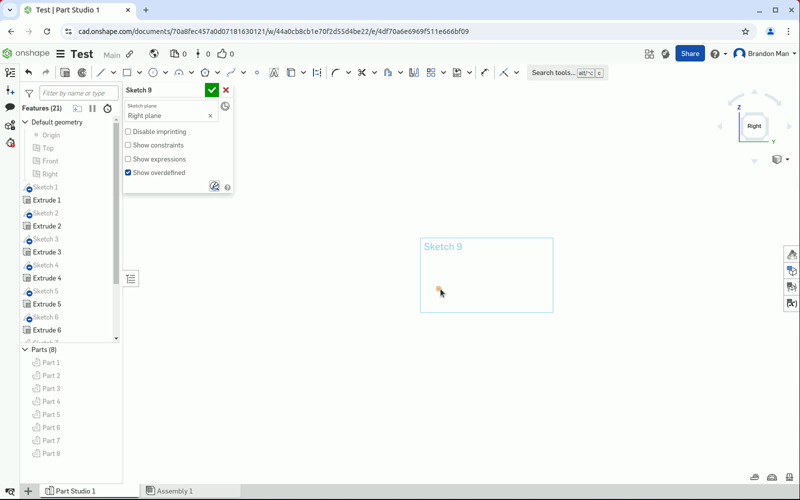
scroll(6)
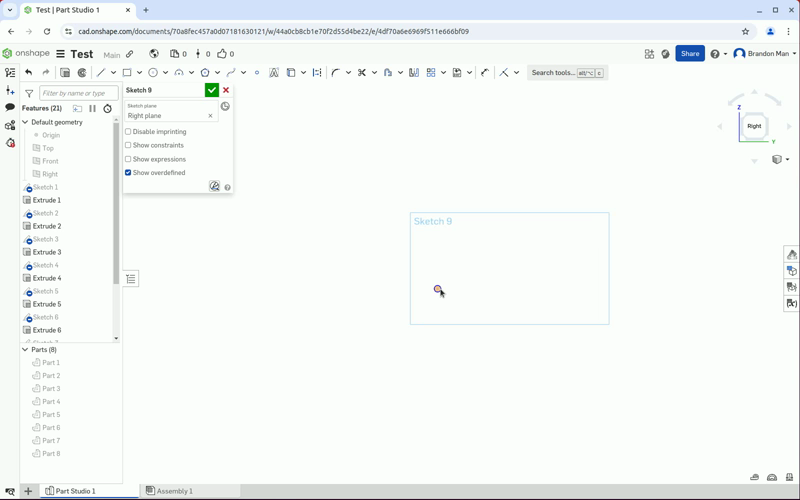
scroll(6)
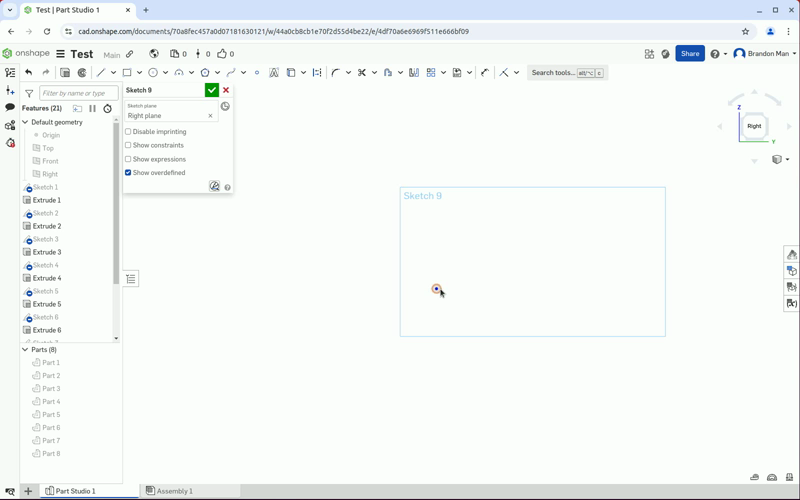
scroll(6)
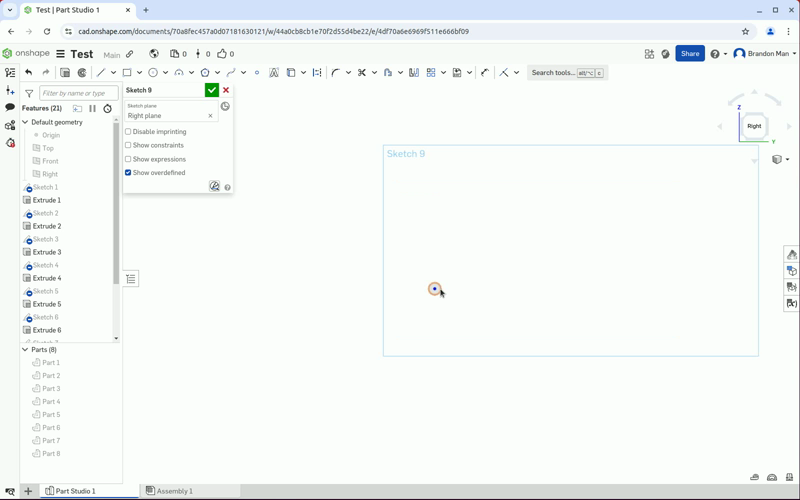
scroll(6)
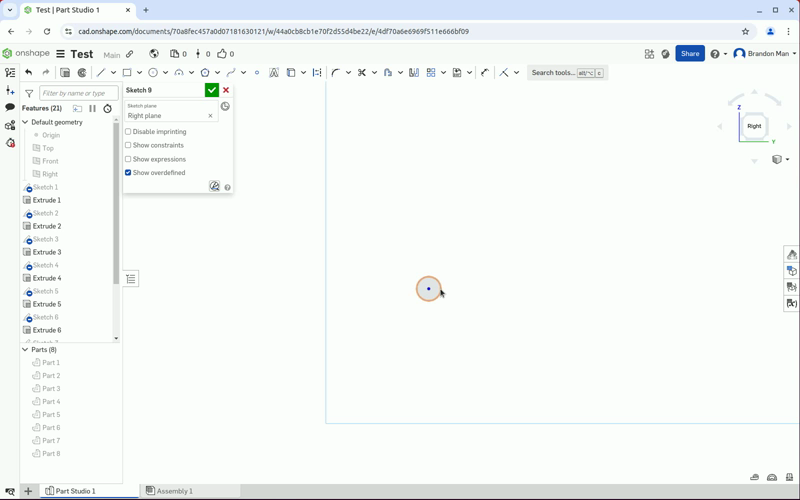
click(440, 288)
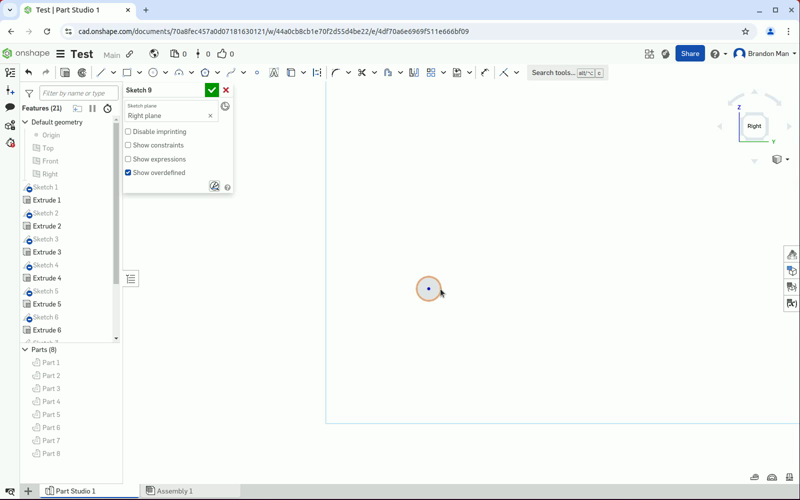
scroll(-6)
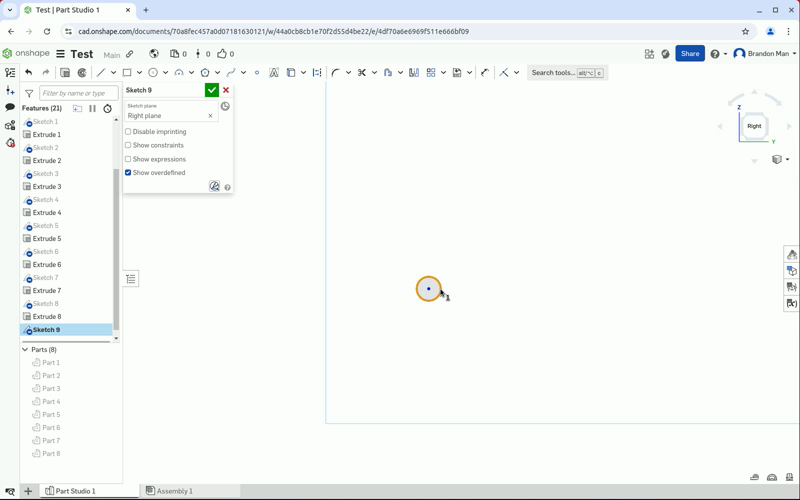
scroll(-6)
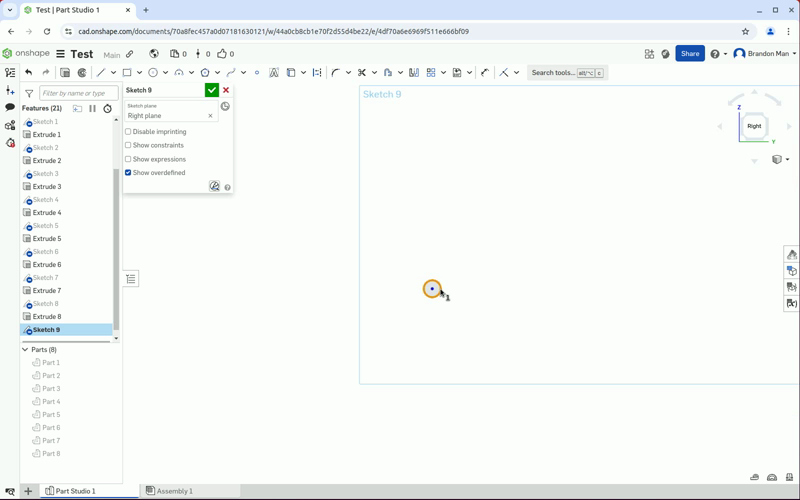
scroll(-6)
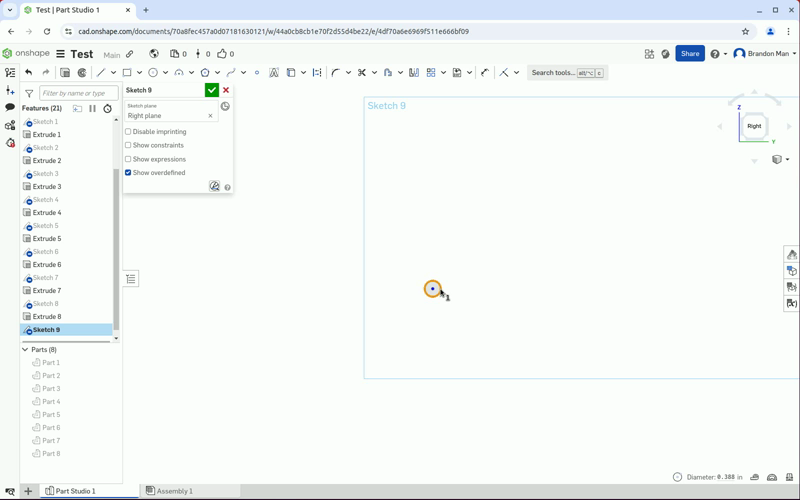
scroll(-6)
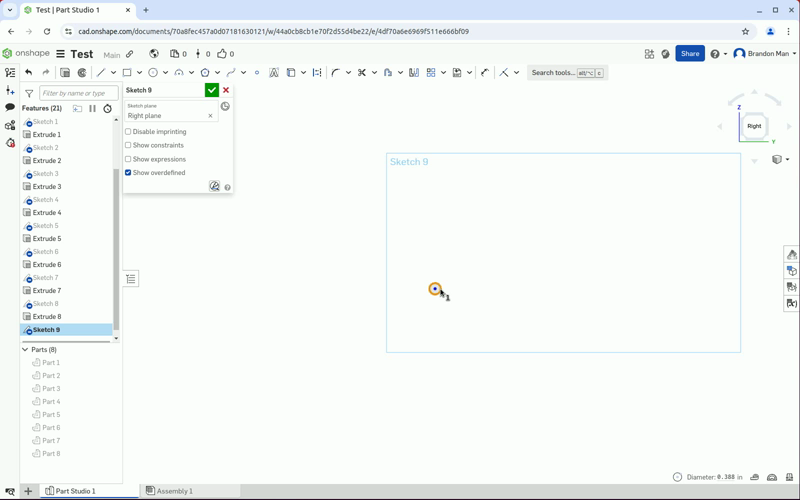
scroll(-6)
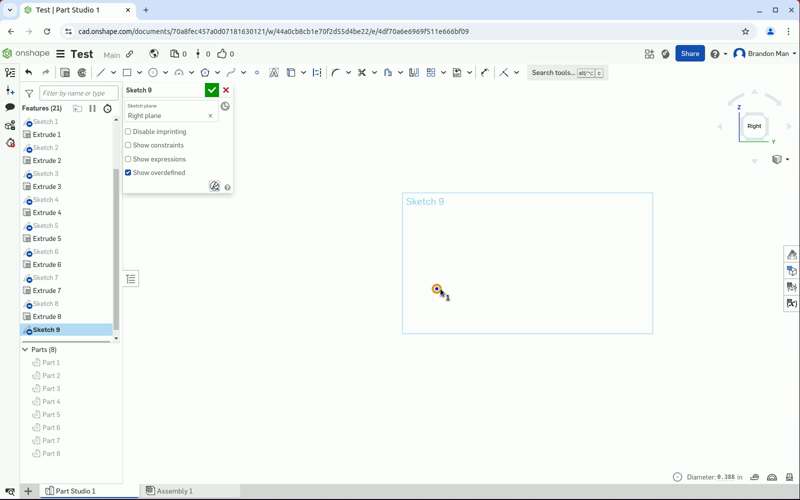
scroll(-6)
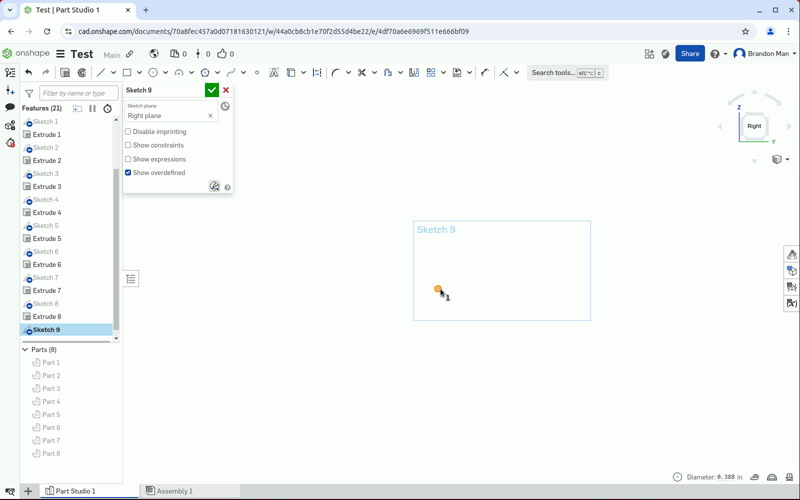
scroll(-6)
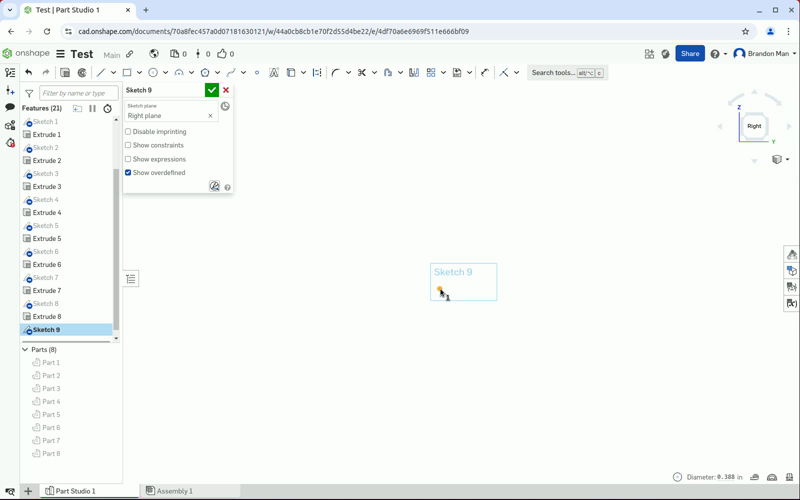
mouse_move(73, 352)
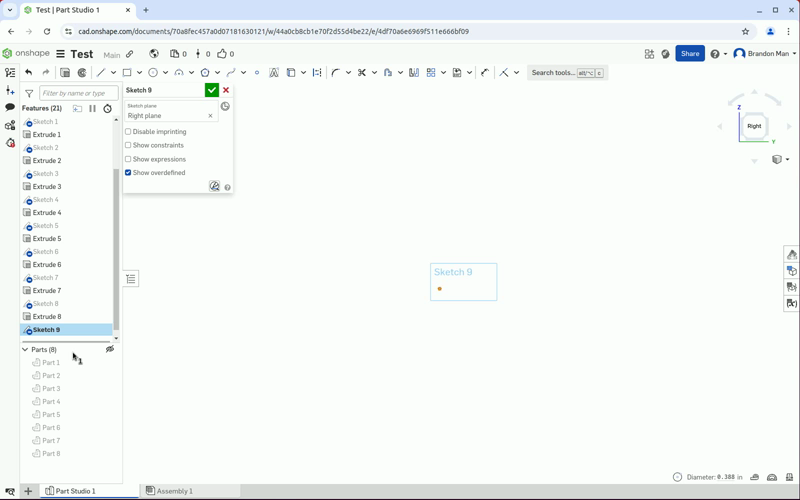
key(shift+y)
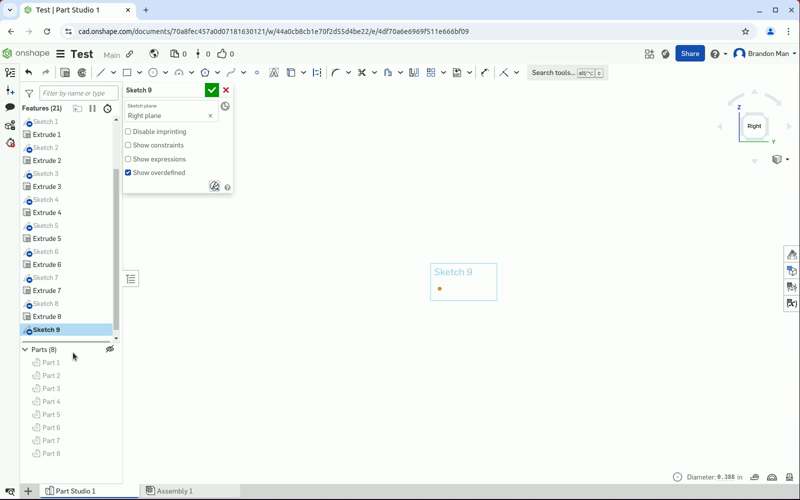
key(shift+e)
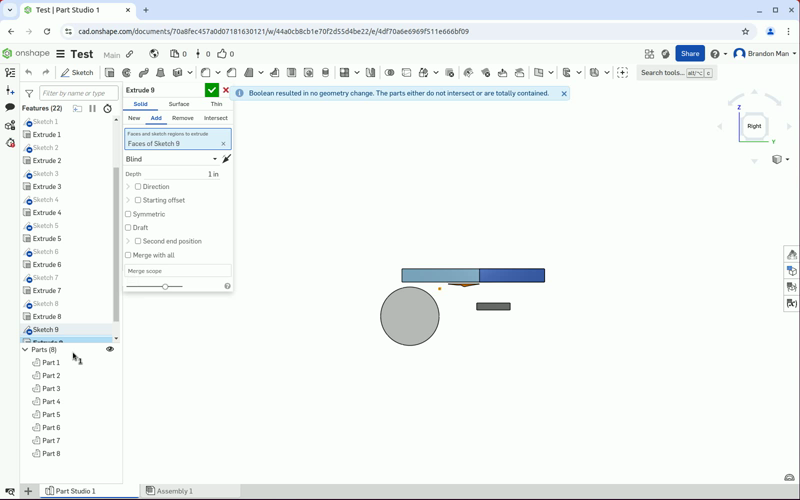
mouse_move(143, 106)
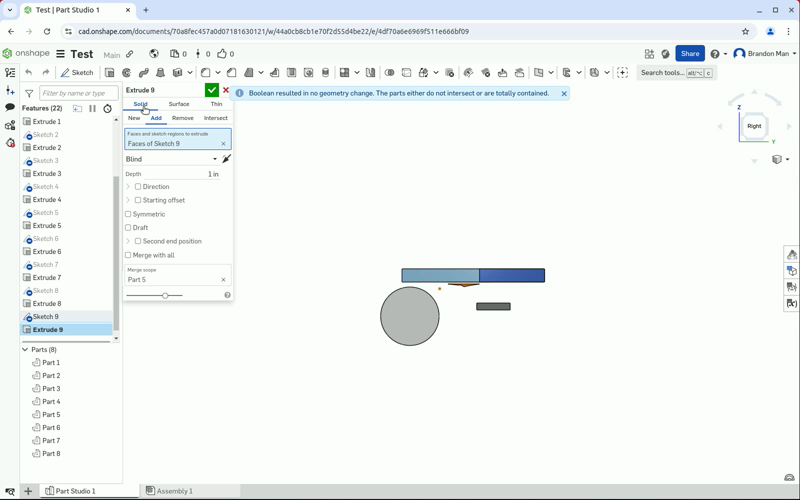
click(143, 106)
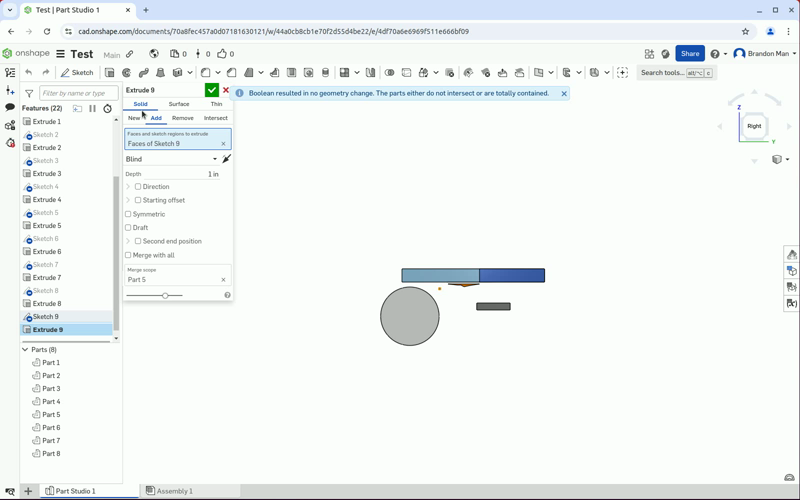
mouse_move(137, 120)
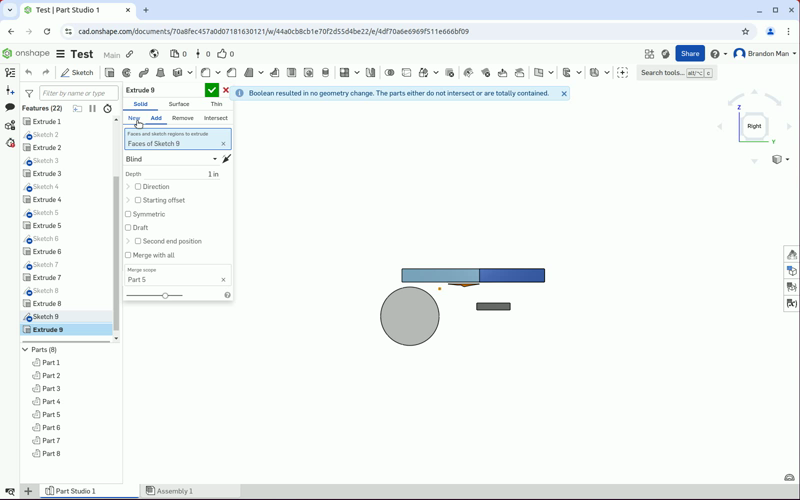
click(137, 120)
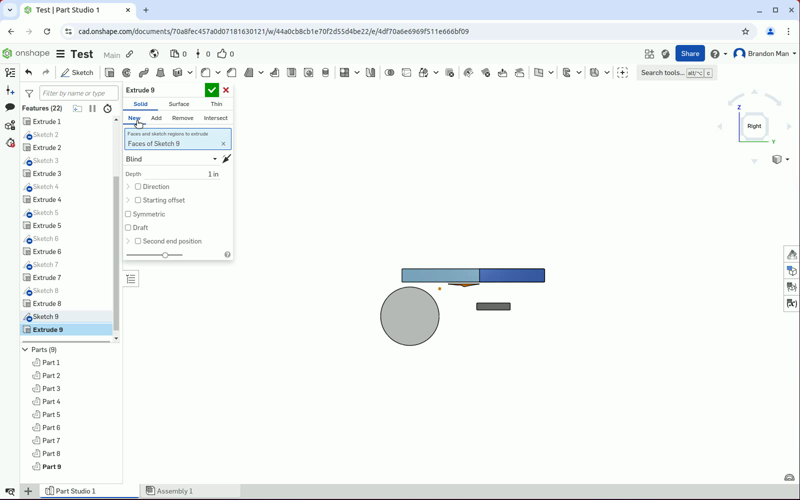
key(tab, 4)
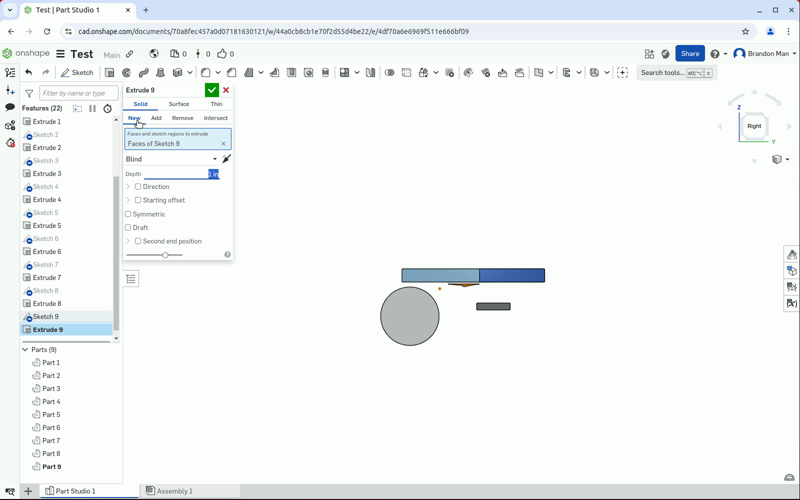
text(12.517)
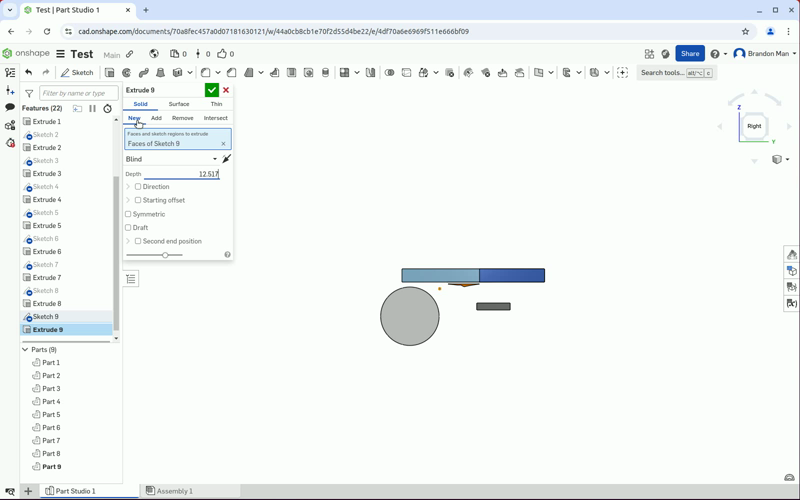
key(enter)
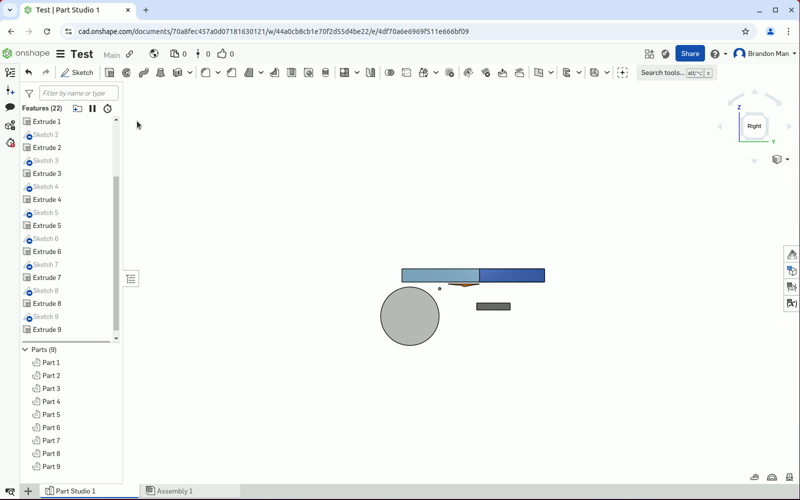
key(shift+h)
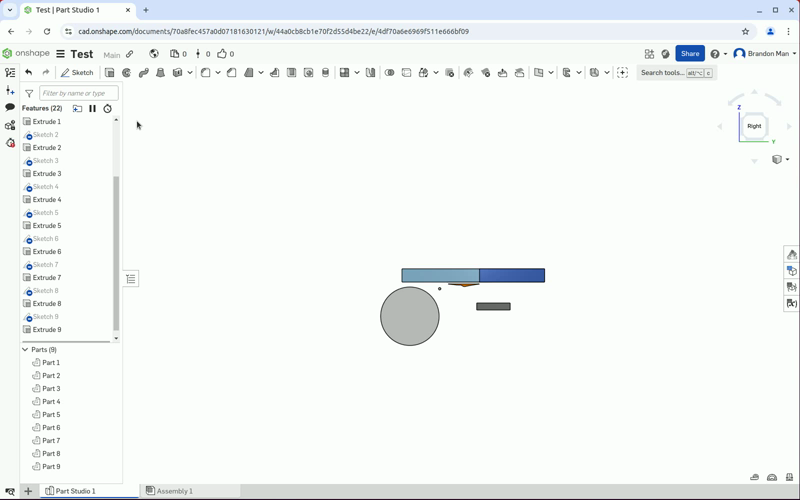
key(shift+h)
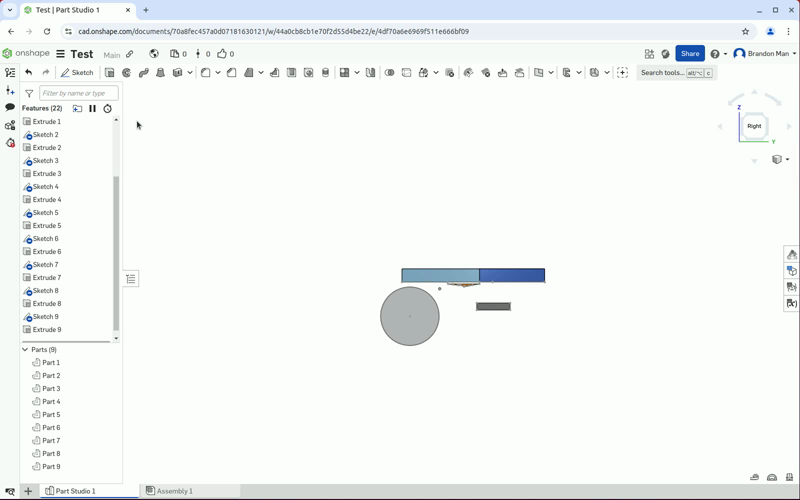
key(shift+7)
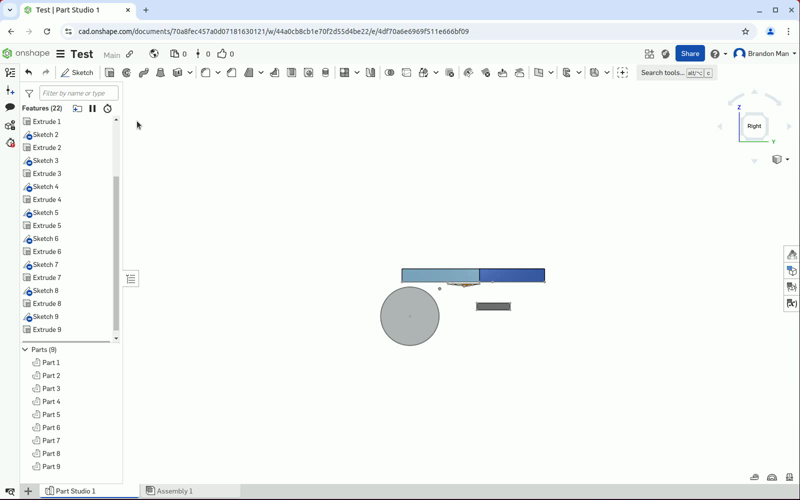
key(right, 2)
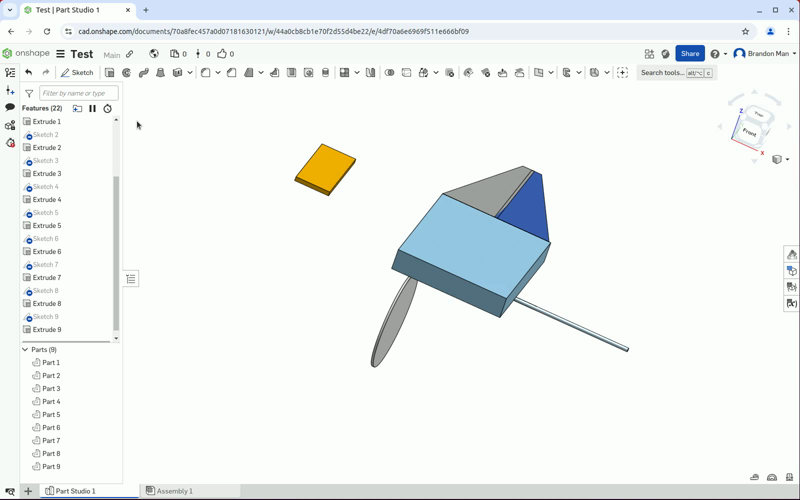
key(down, 2)
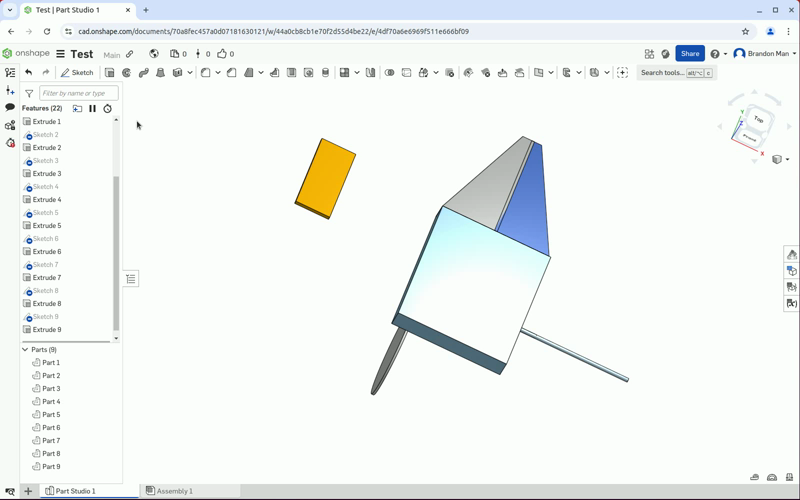
key(up, 2)
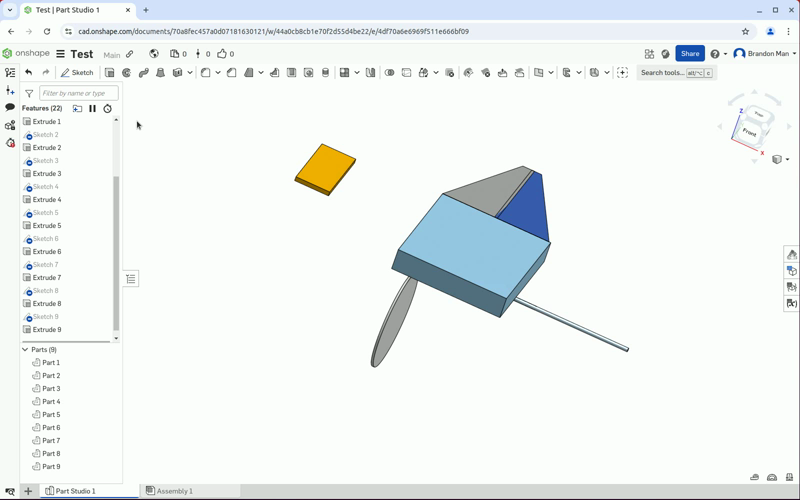
key(left, 2)
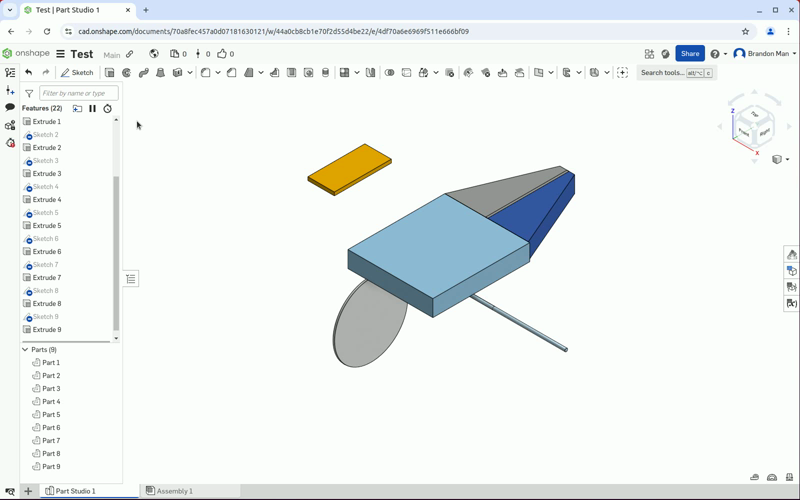
mouse_move(69, 111)
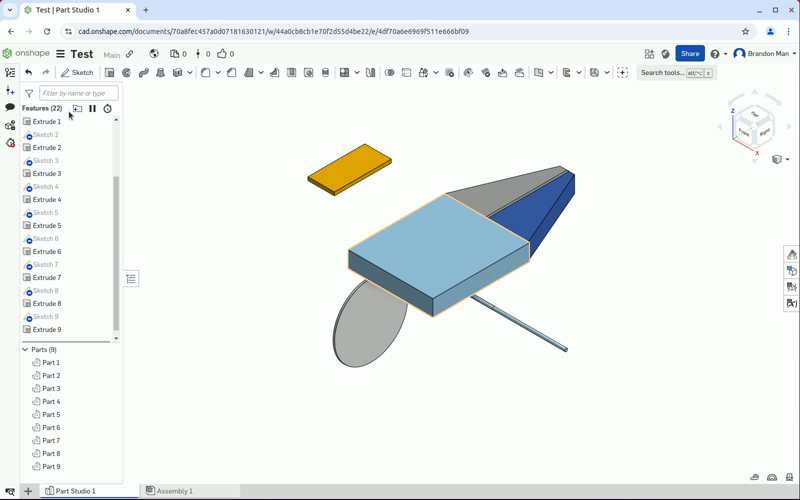
click(69, 111)